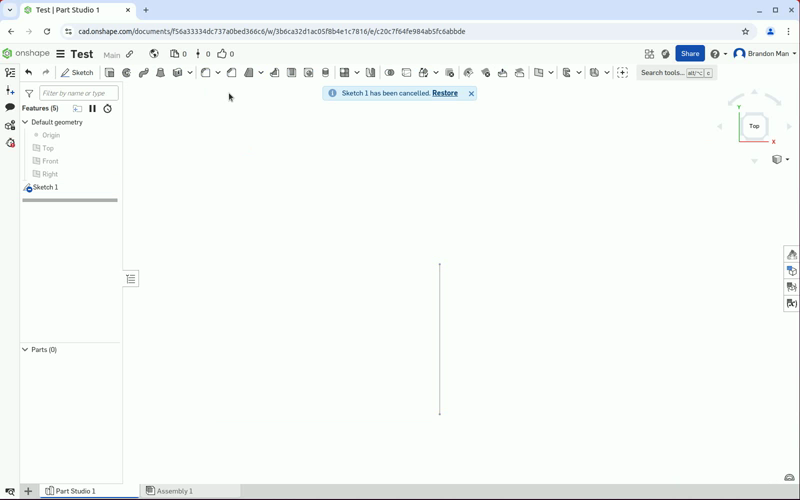
key(shift+h)
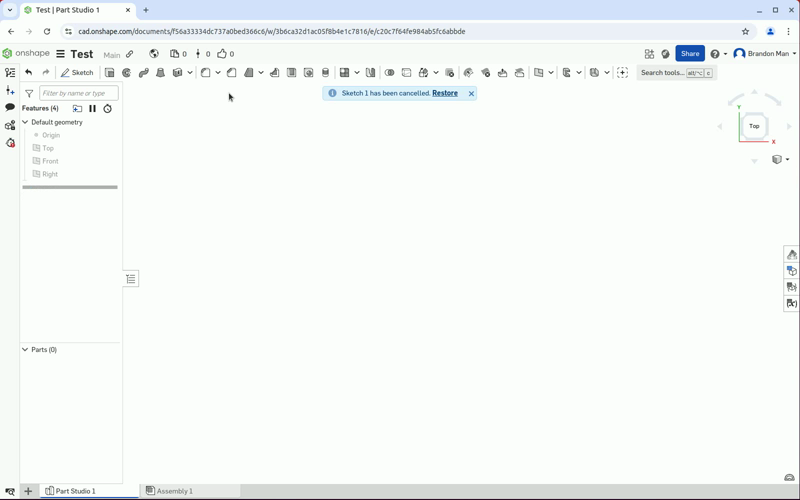
key(shift+s)
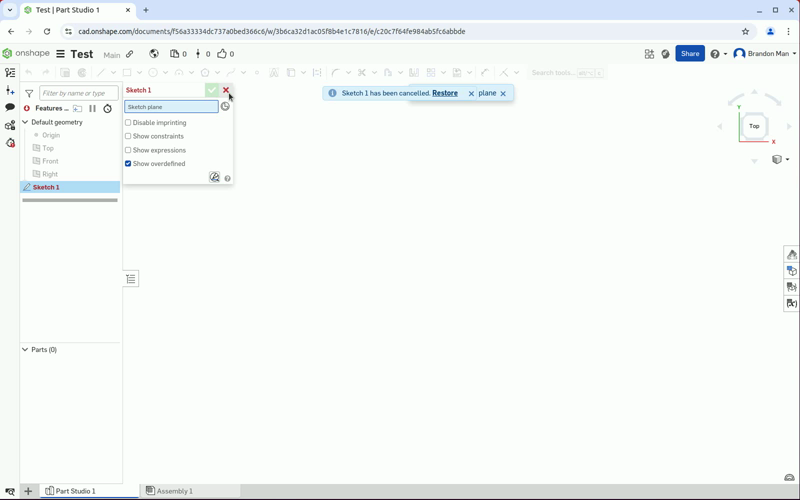
mouse_move(73, 150)
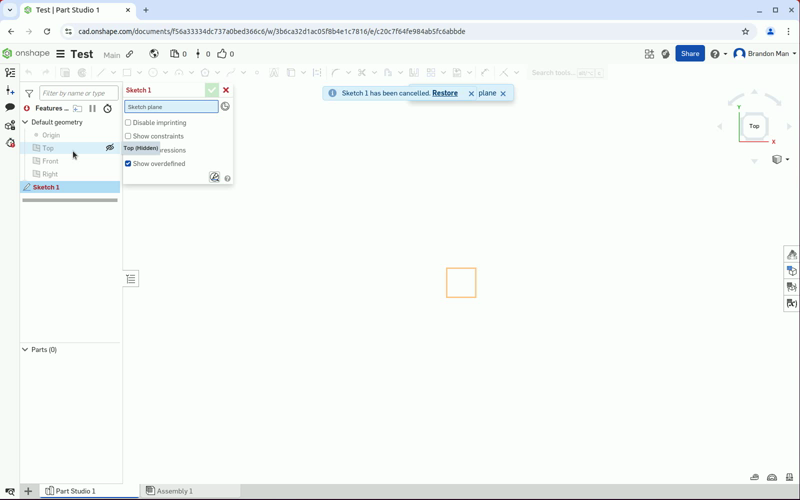
click(73, 150)
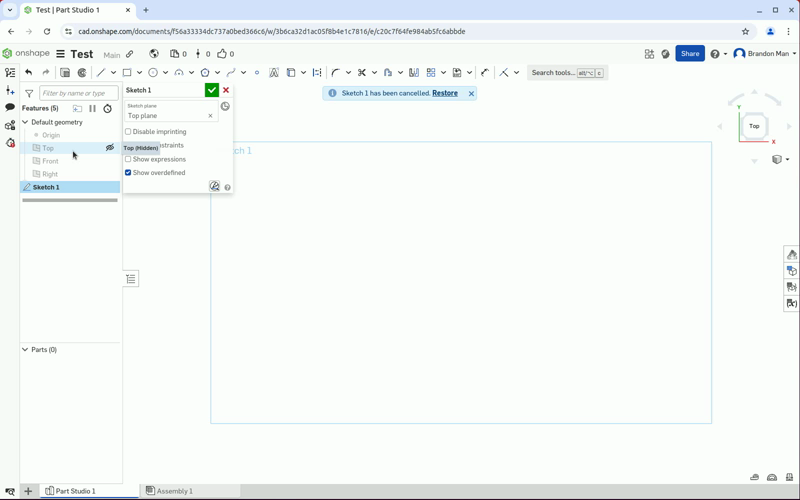
mouse_move(73, 352)
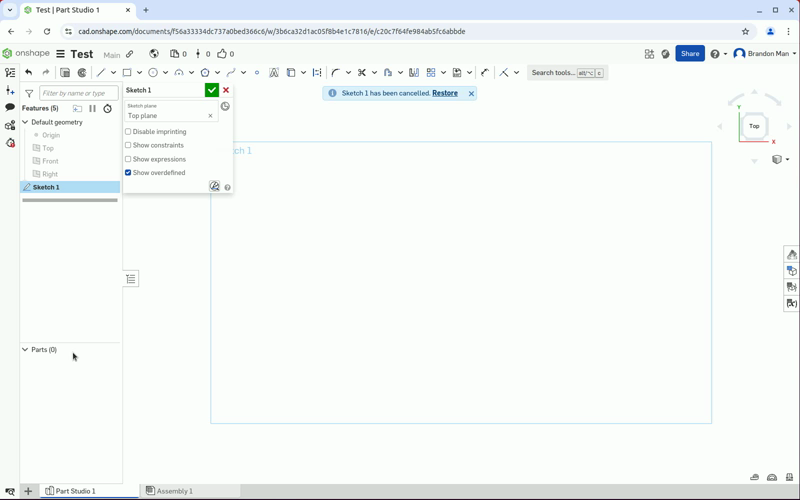
key(y)
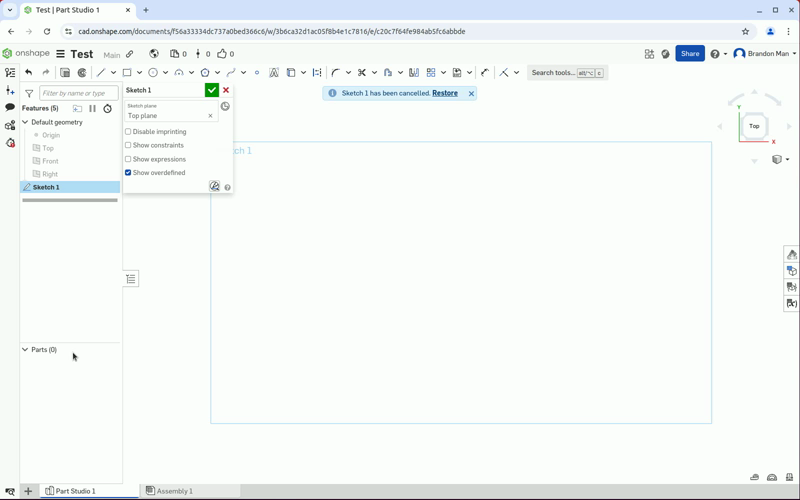
key(l)
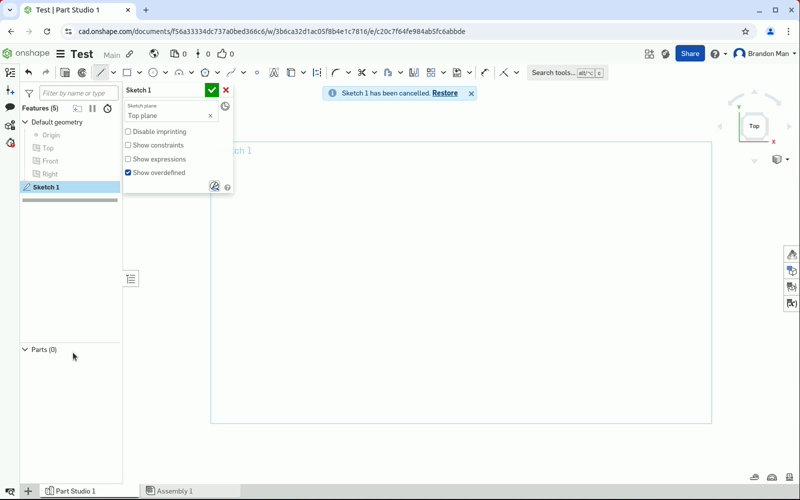
key_down(shift)
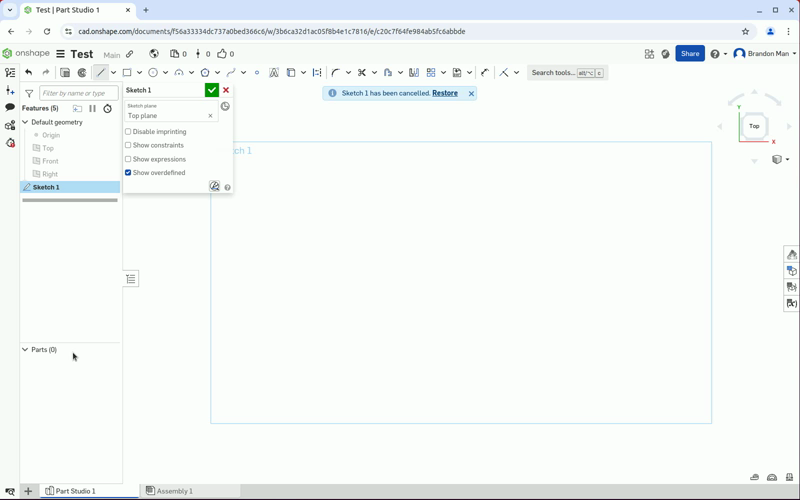
mouse_move(471, 282)
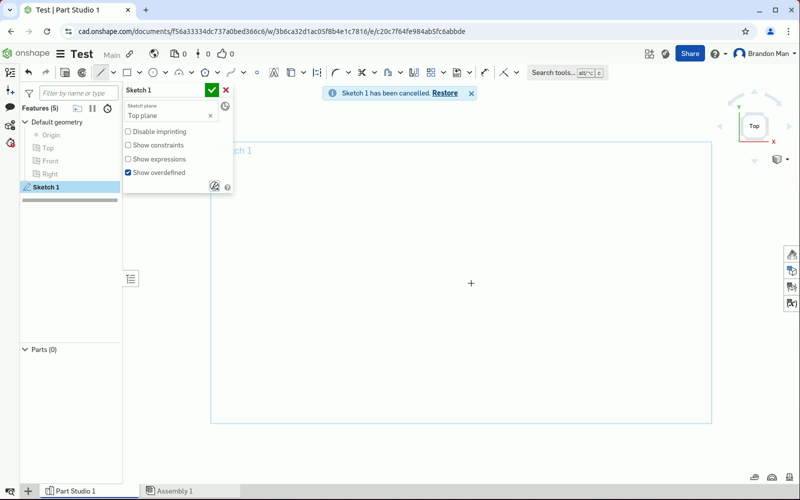
click(471, 282)
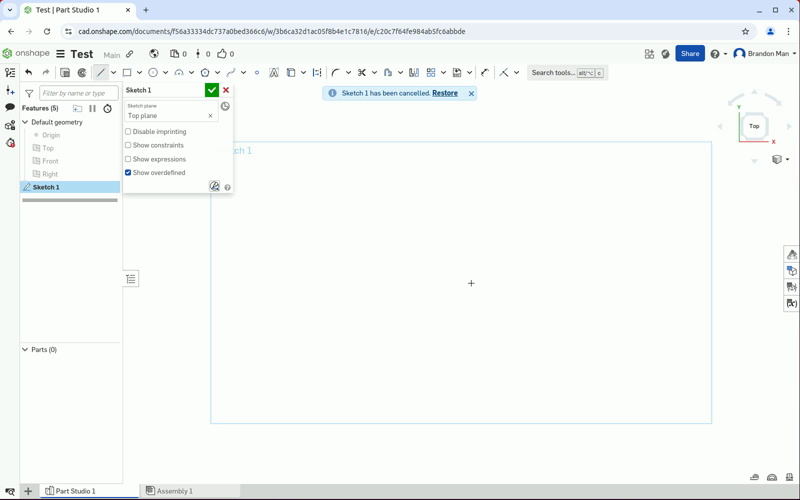
key_up(shift)
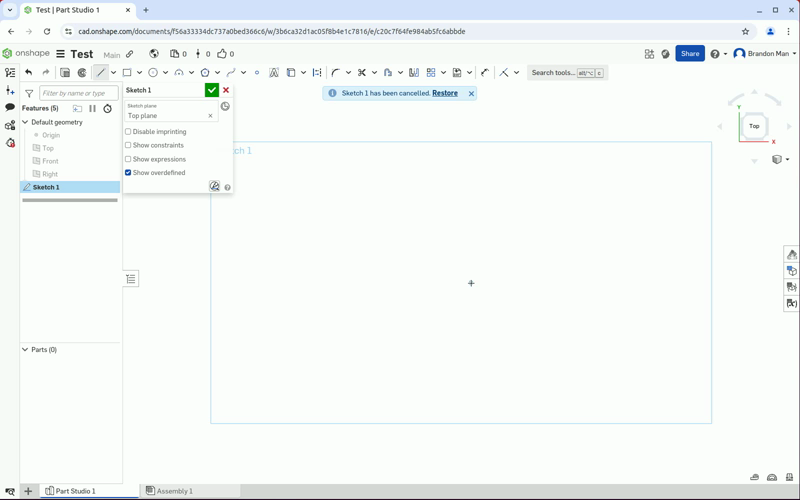
key_down(shift)
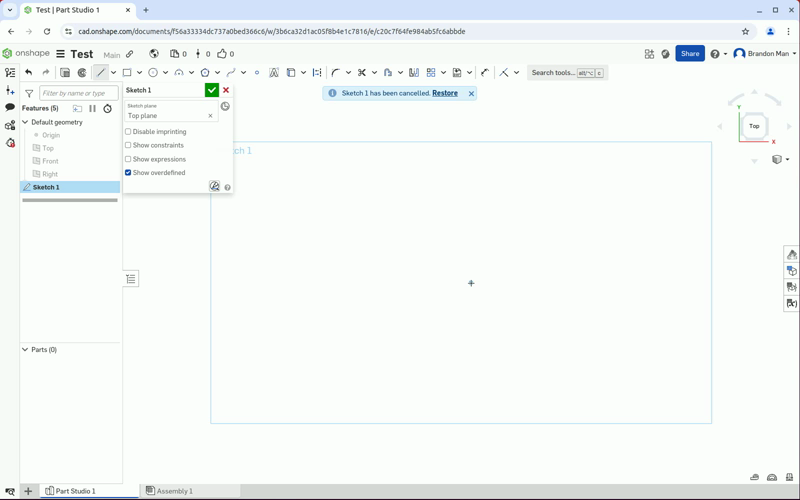
mouse_move(501, 282)
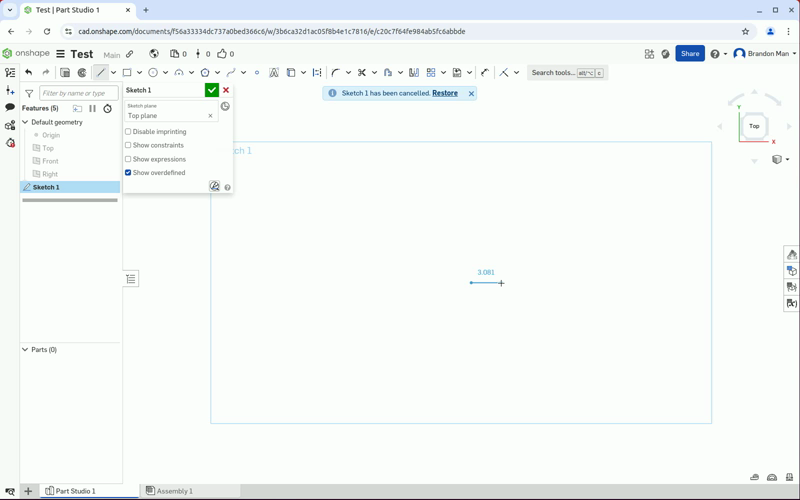
mouse_move(473, 286)
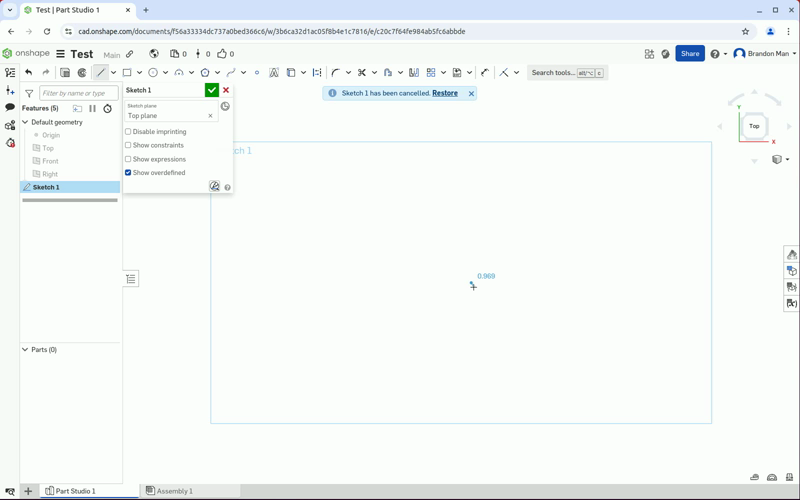
scroll(6)
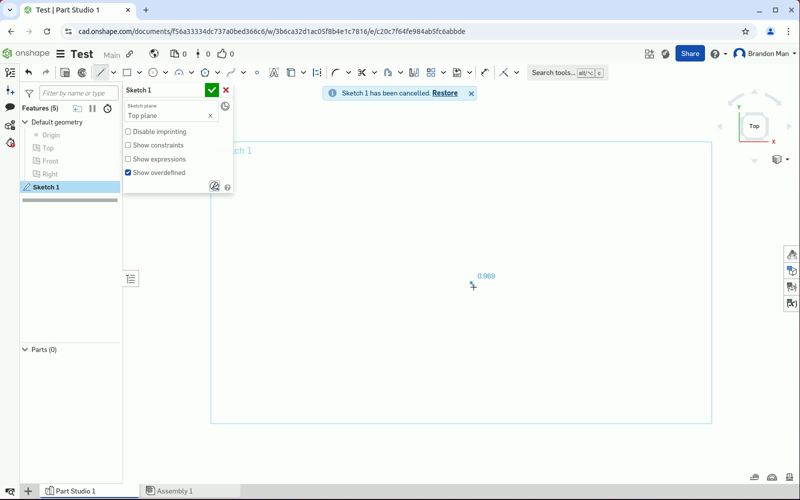
scroll(6)
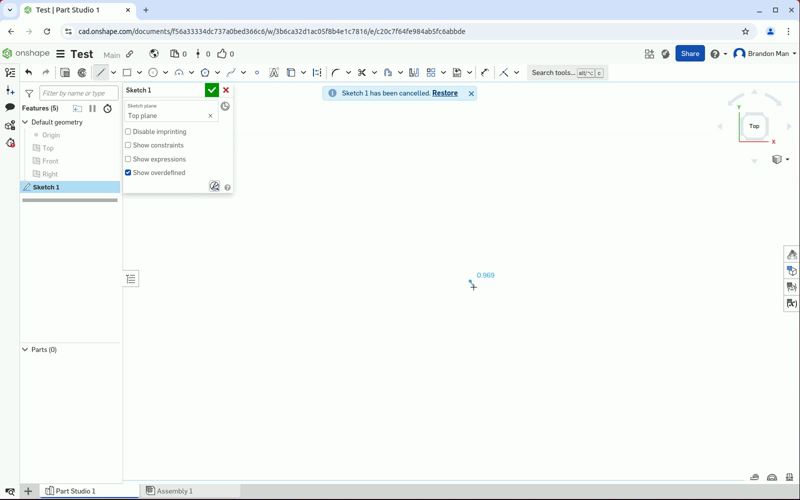
scroll(6)
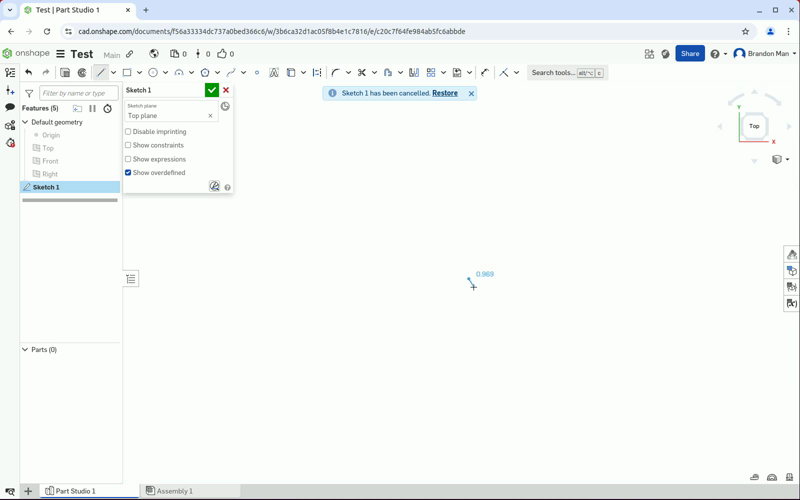
scroll(6)
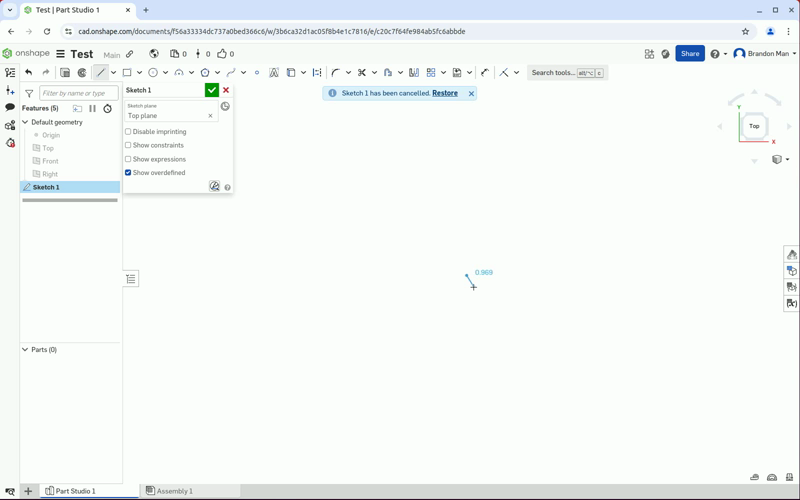
scroll(6)
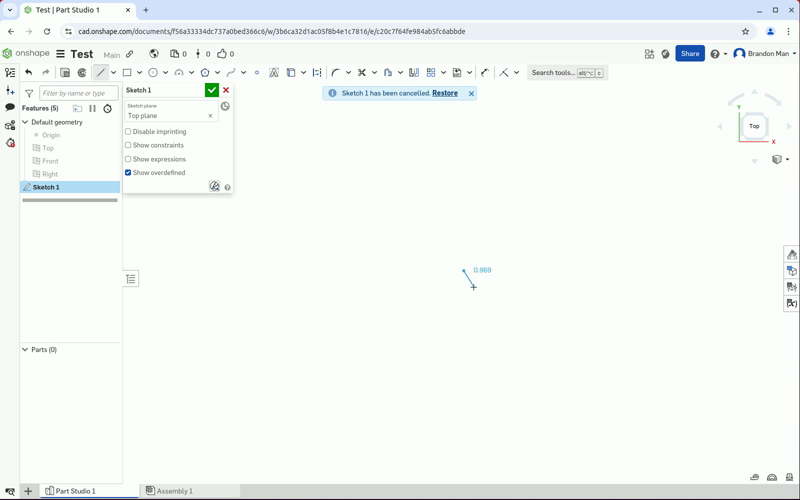
scroll(6)
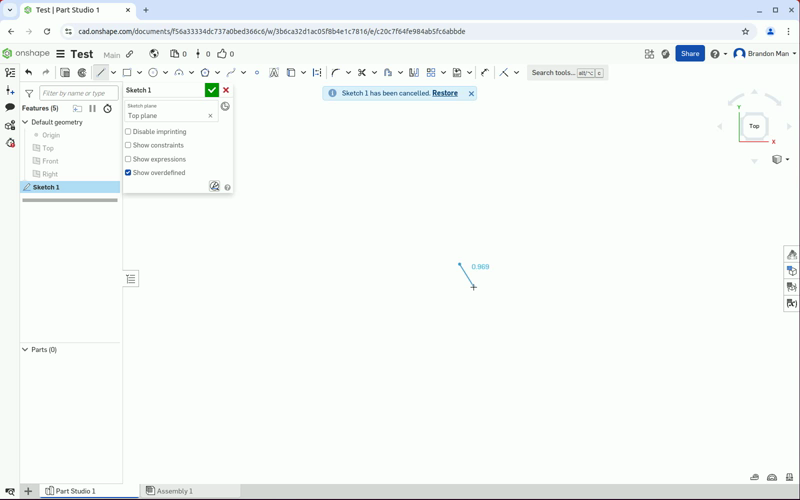
scroll(6)
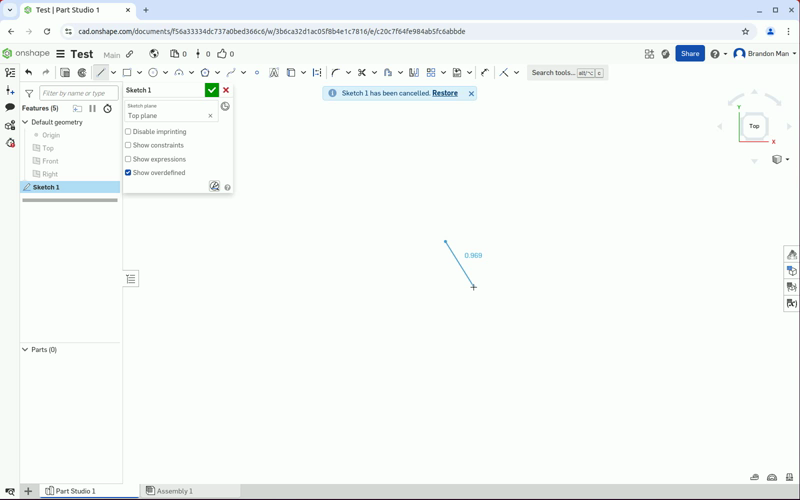
click(473, 286)
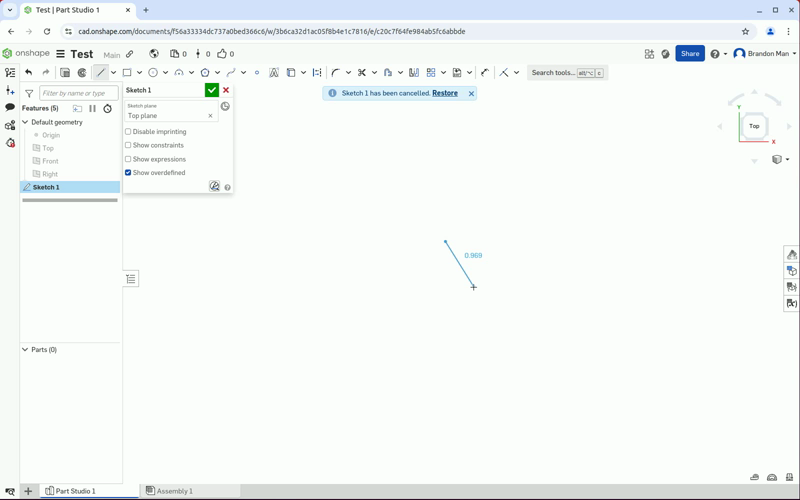
scroll(-6)
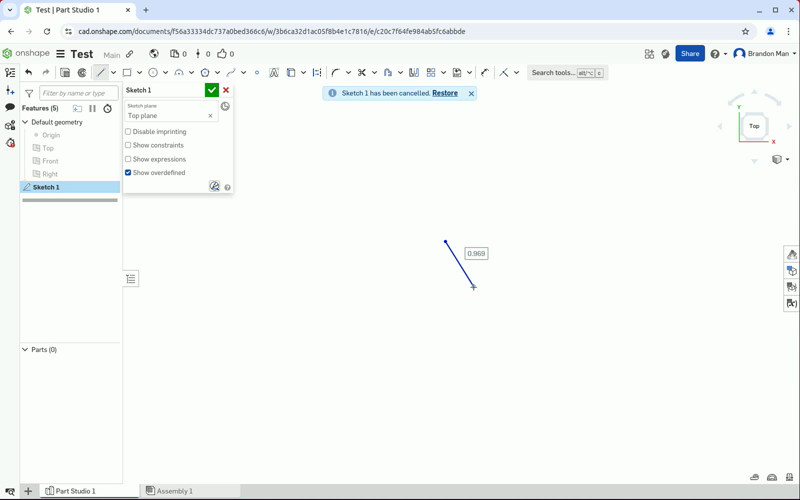
scroll(-6)
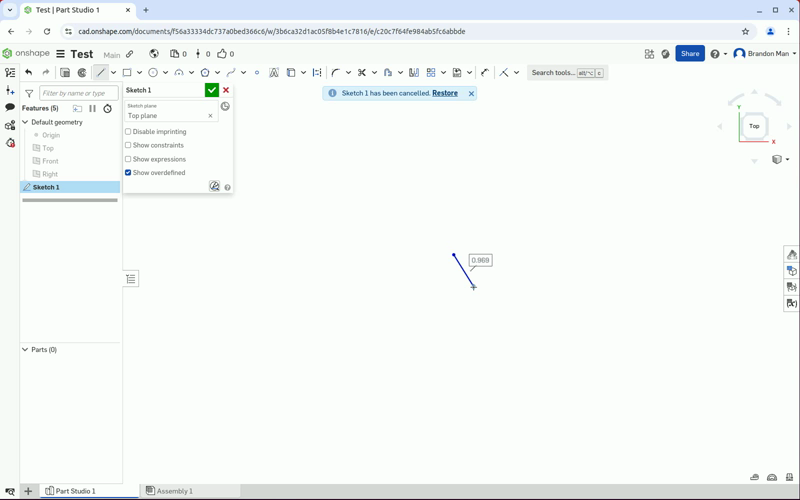
scroll(-6)
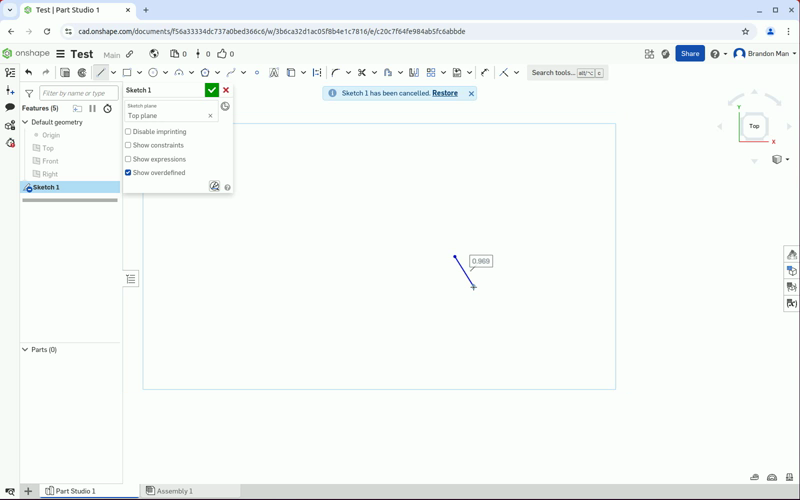
scroll(-6)
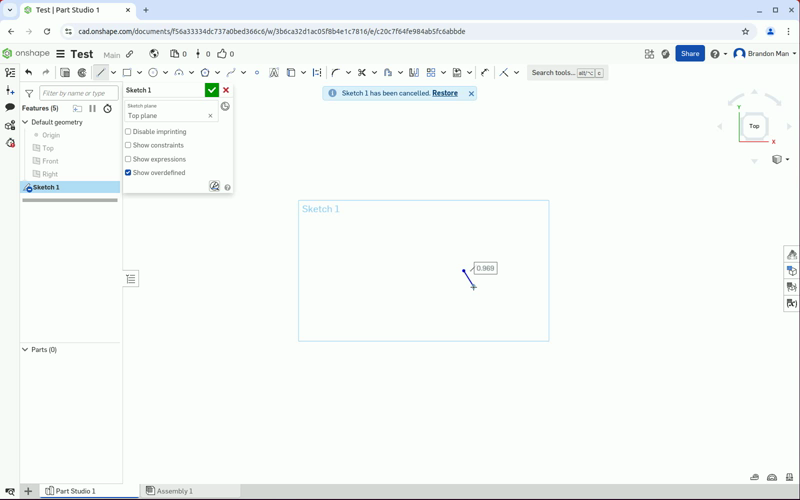
scroll(-6)
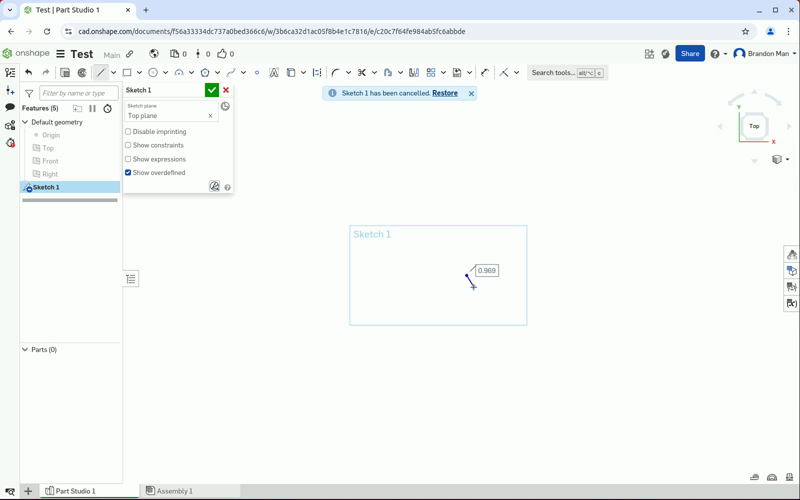
scroll(-6)
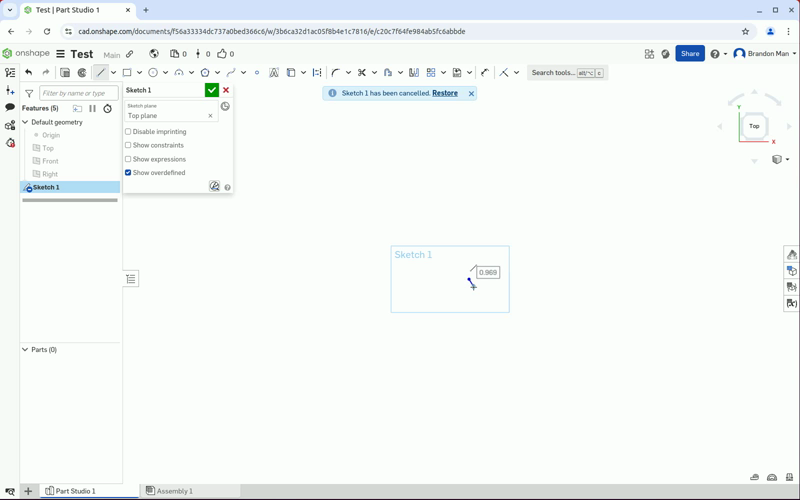
scroll(-6)
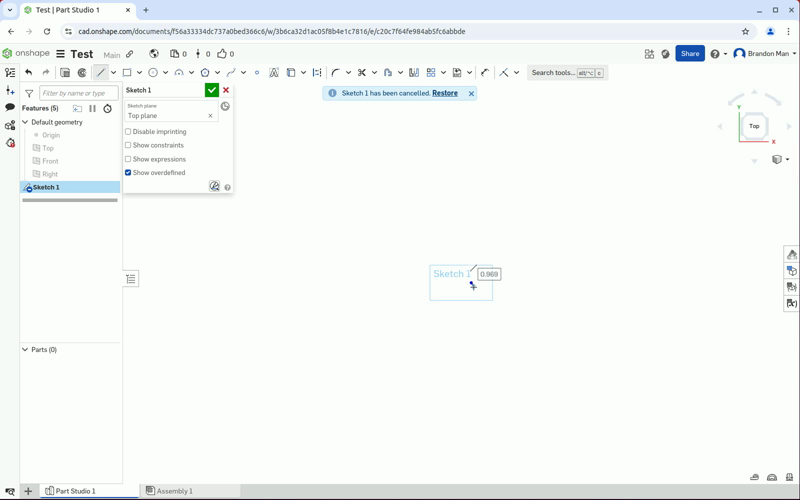
key_up(shift)
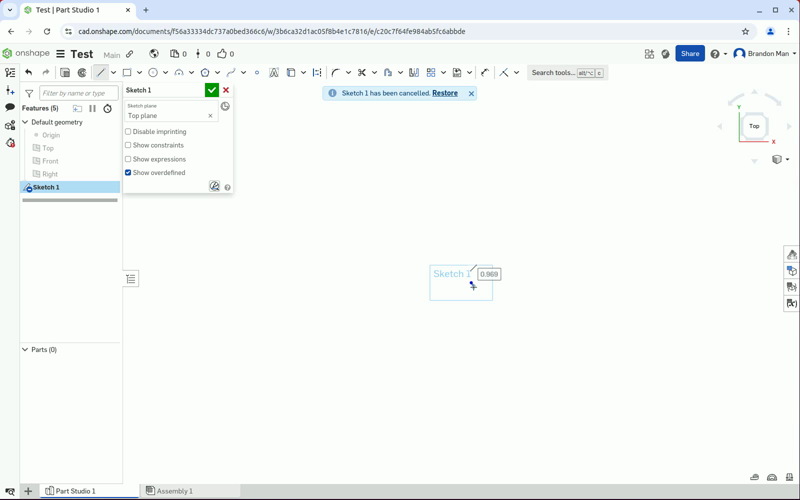
key_down(shift)
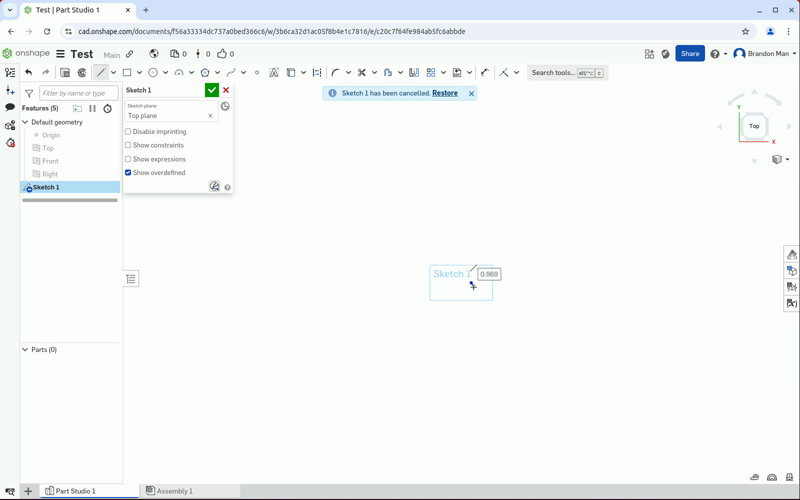
mouse_move(503, 286)
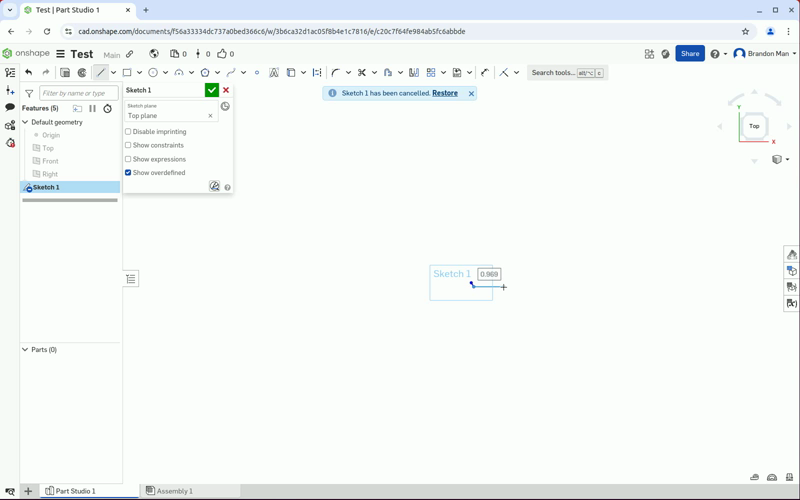
mouse_move(493, 286)
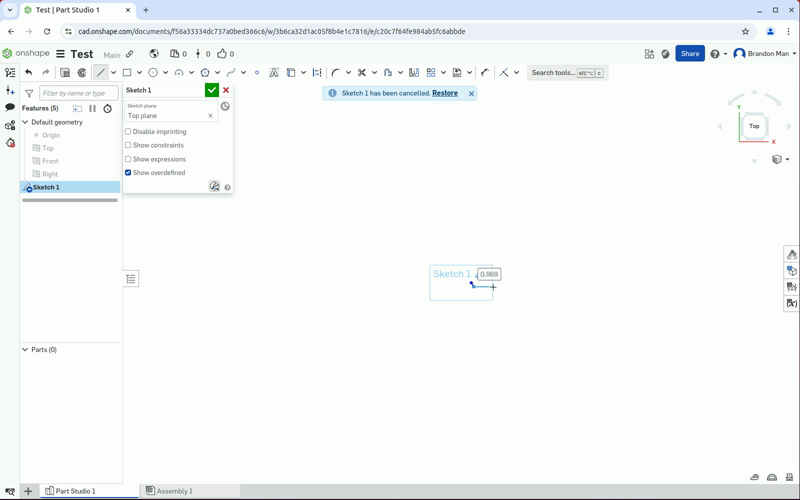
click(493, 286)
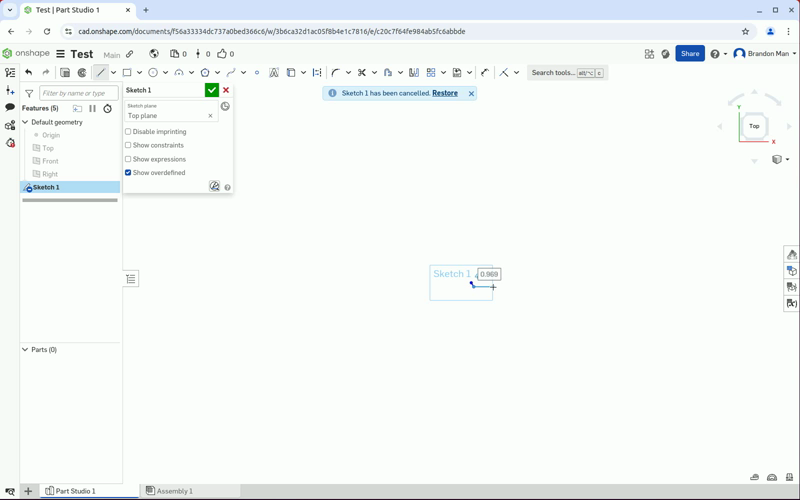
key_up(shift)
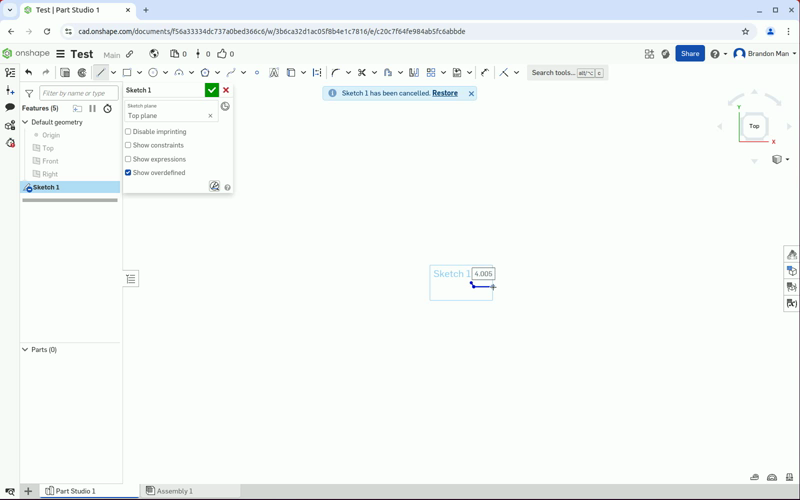
key_down(shift)
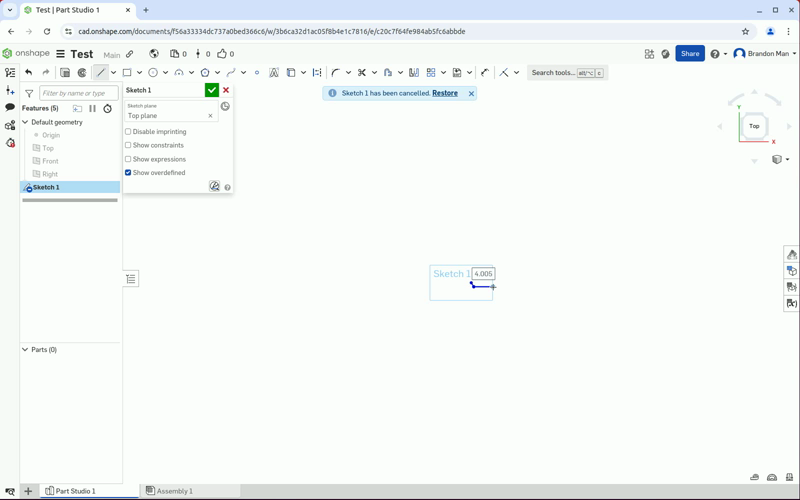
mouse_move(523, 286)
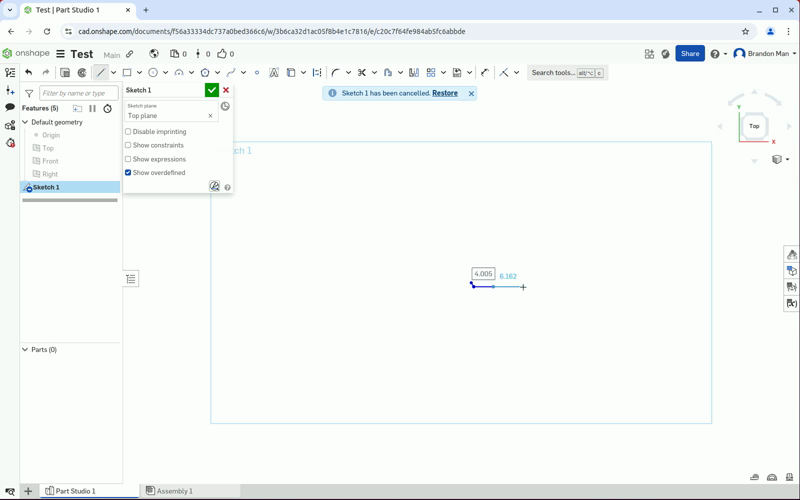
mouse_move(495, 282)
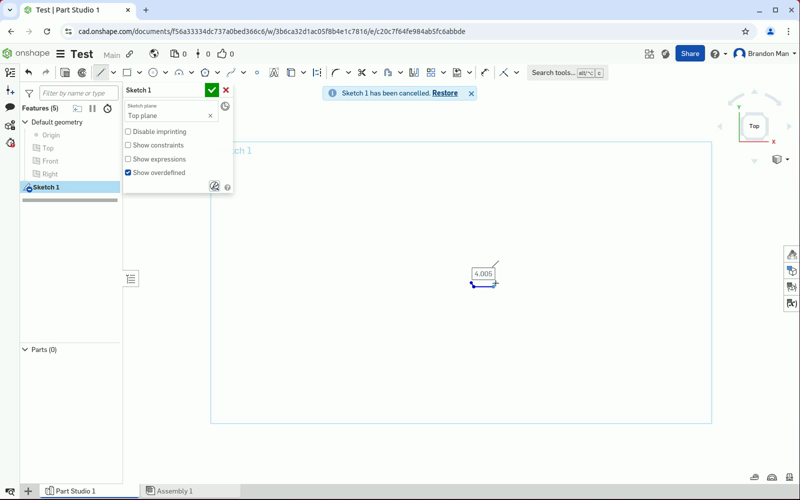
scroll(6)
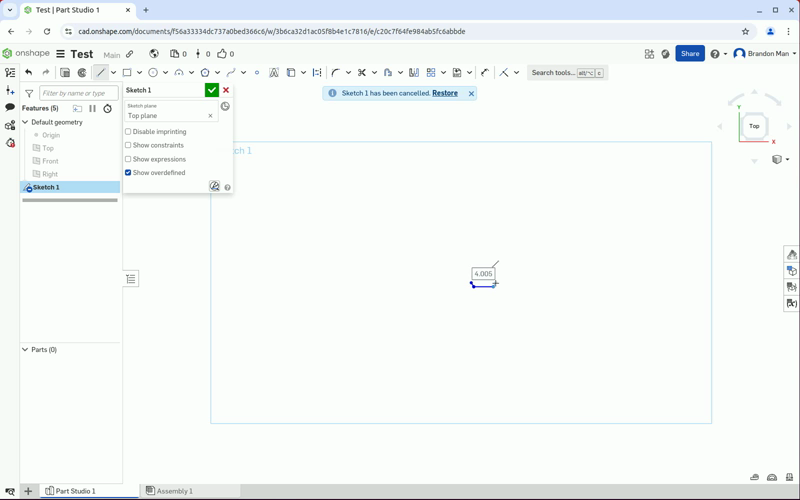
scroll(6)
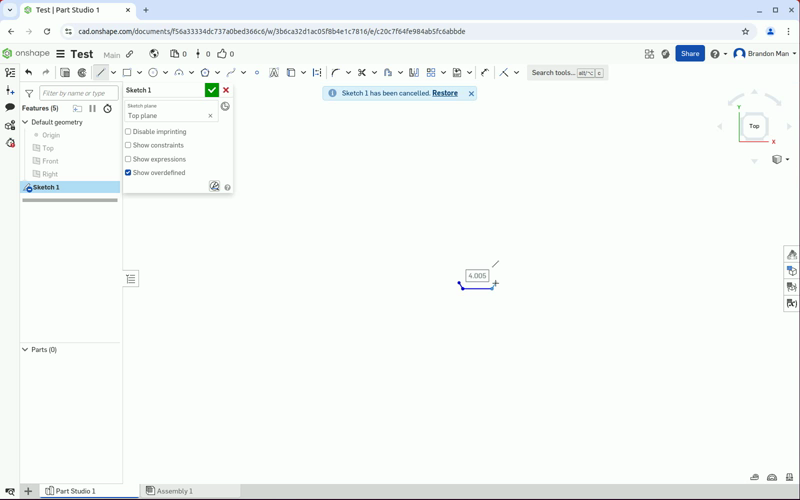
scroll(6)
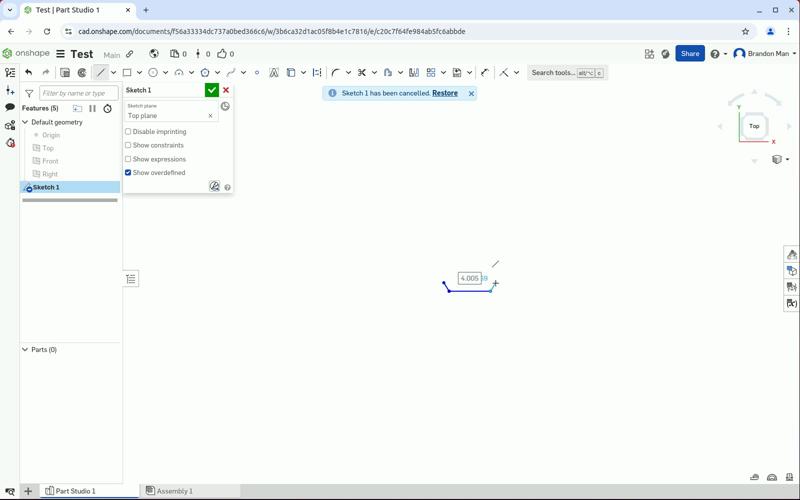
scroll(6)
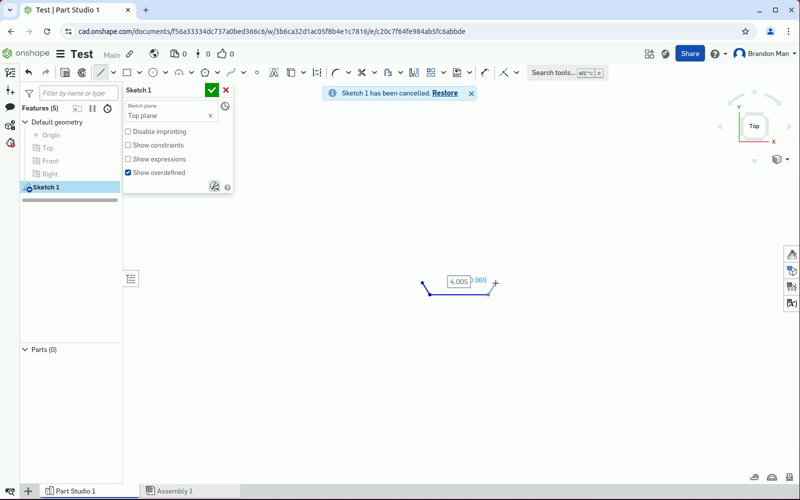
scroll(6)
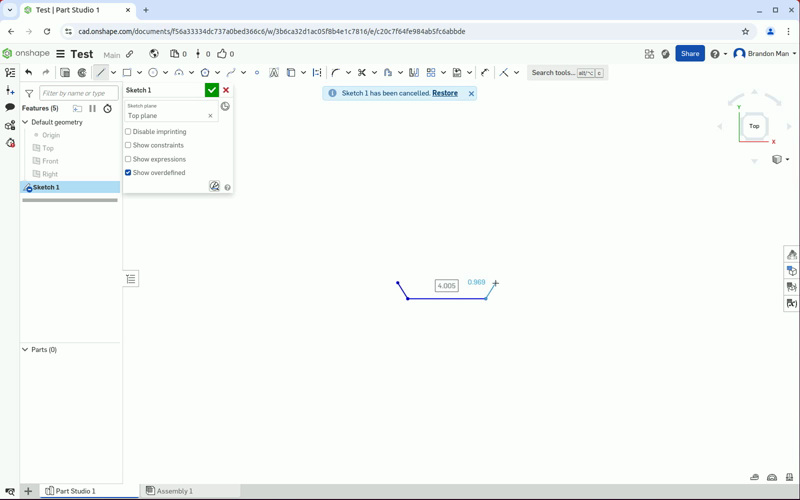
scroll(6)
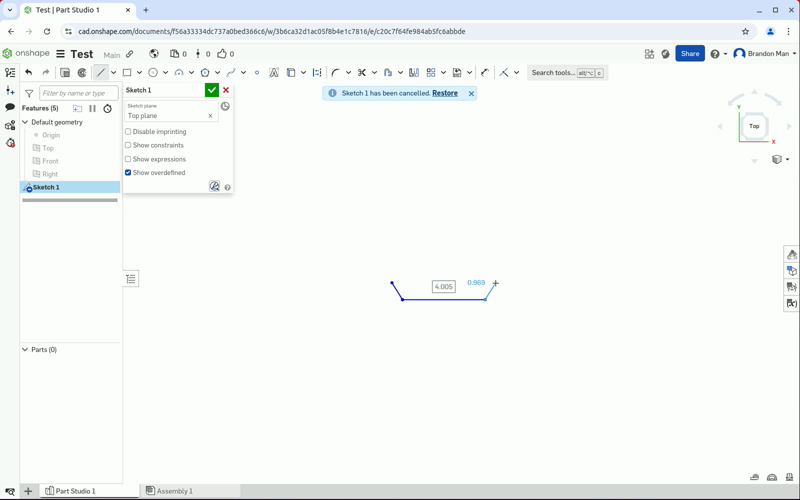
scroll(6)
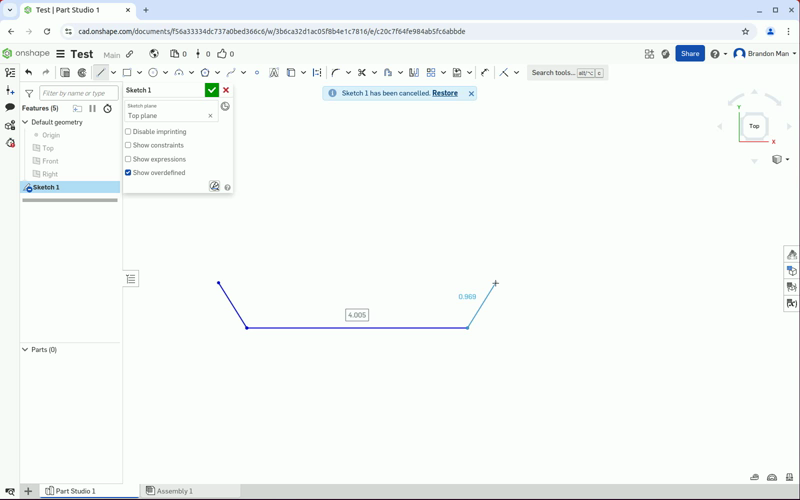
click(495, 282)
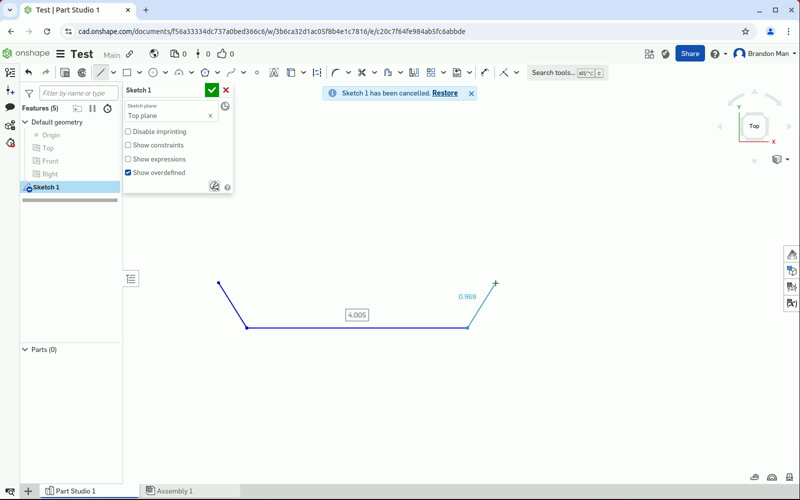
scroll(-6)
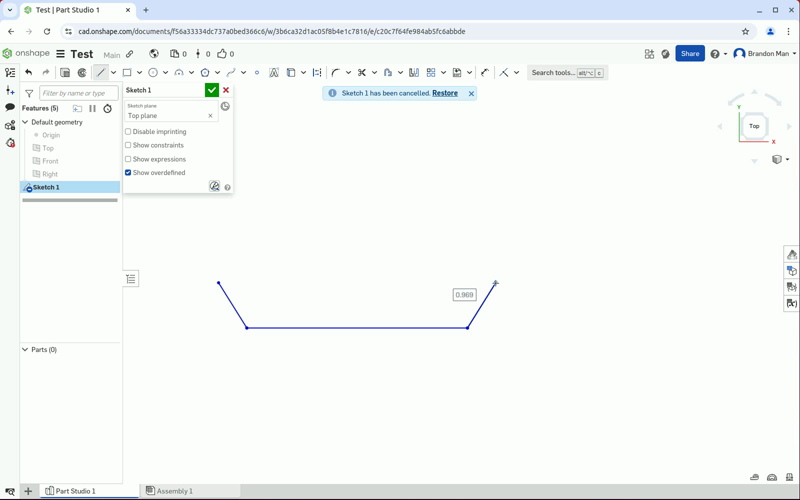
scroll(-6)
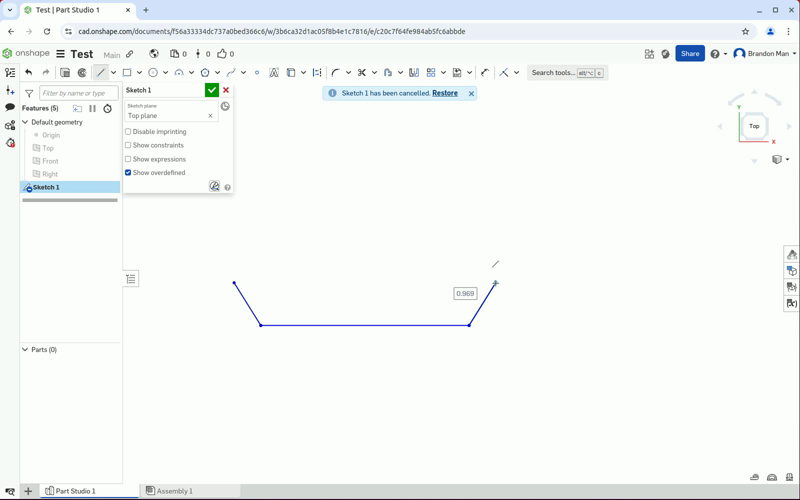
scroll(-6)
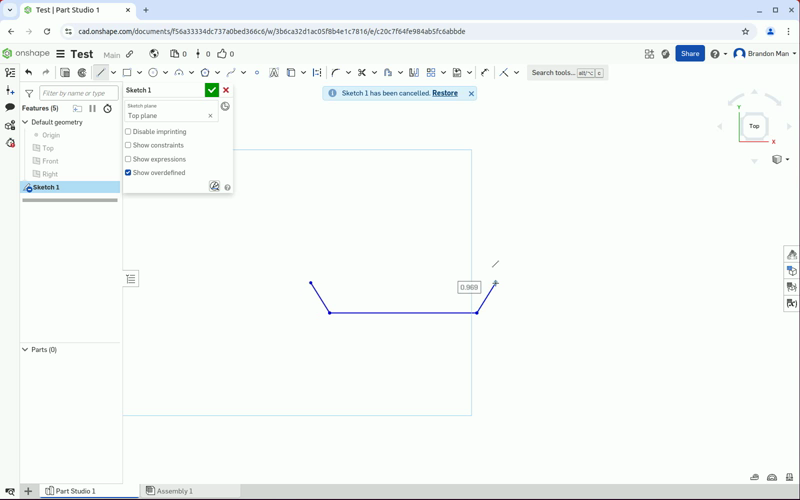
scroll(-6)
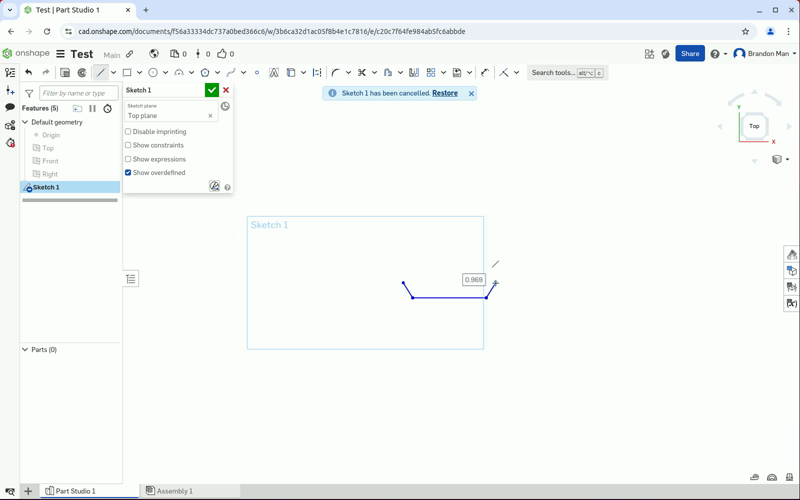
scroll(-6)
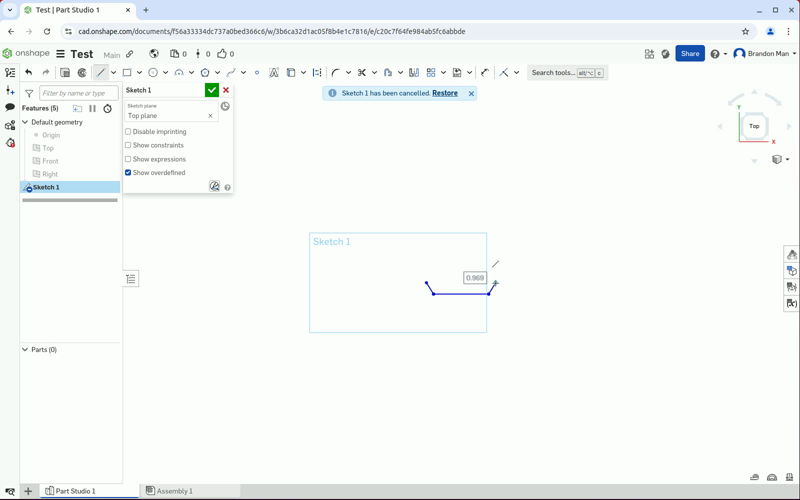
scroll(-6)
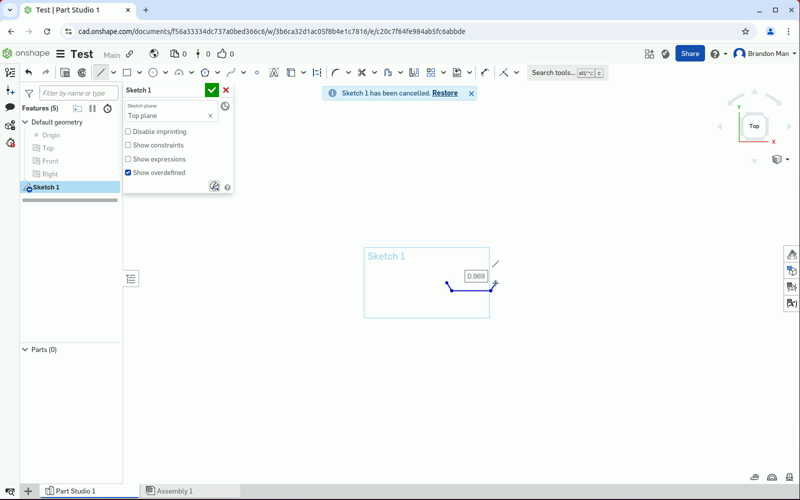
scroll(-6)
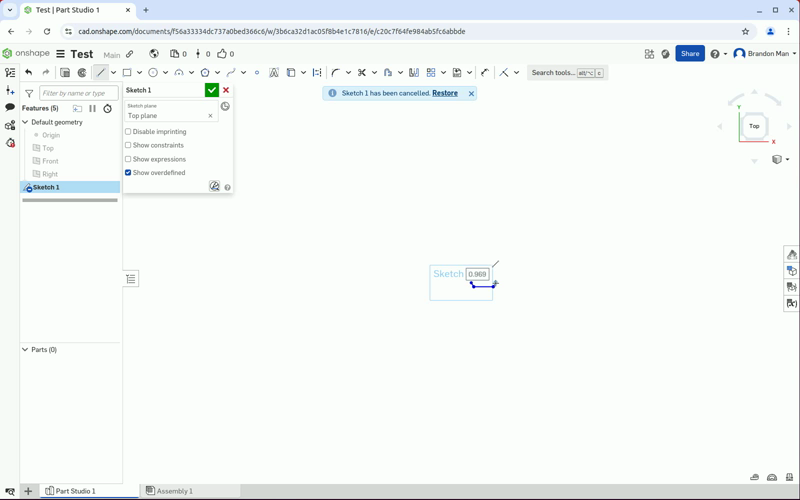
key_up(shift)
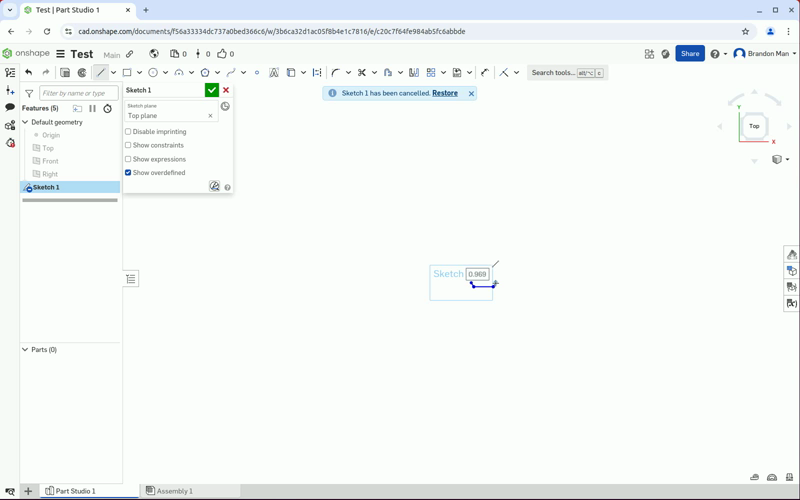
mouse_move(525, 282)
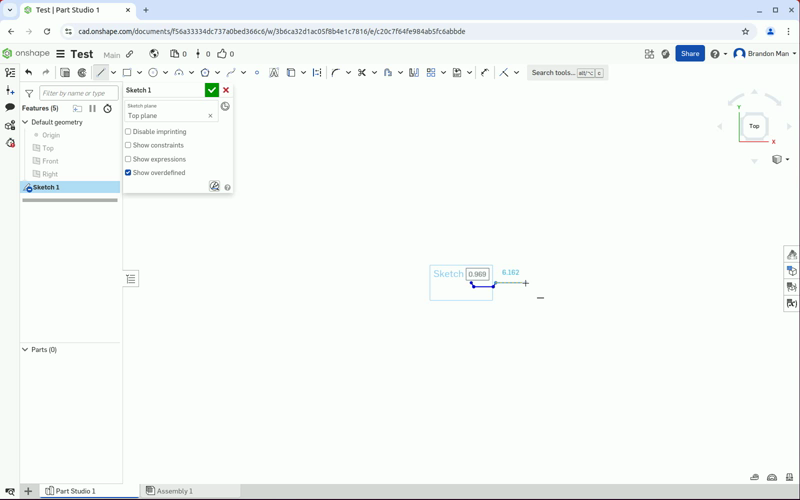
key_down(shift)
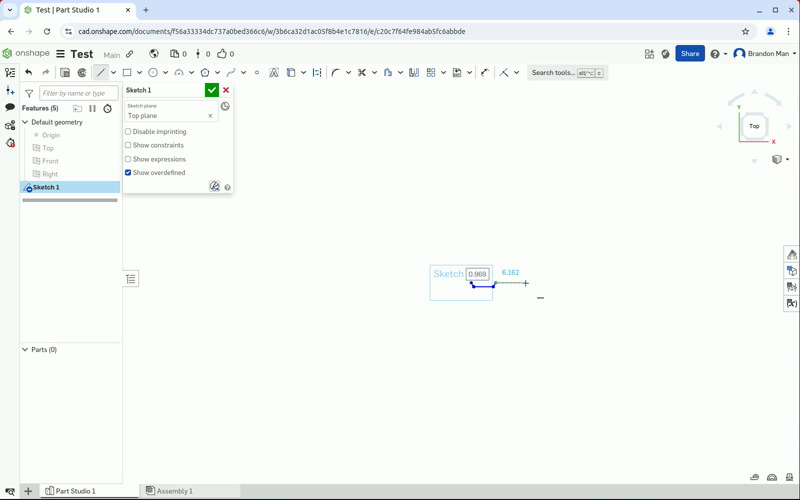
mouse_move(471, 282)
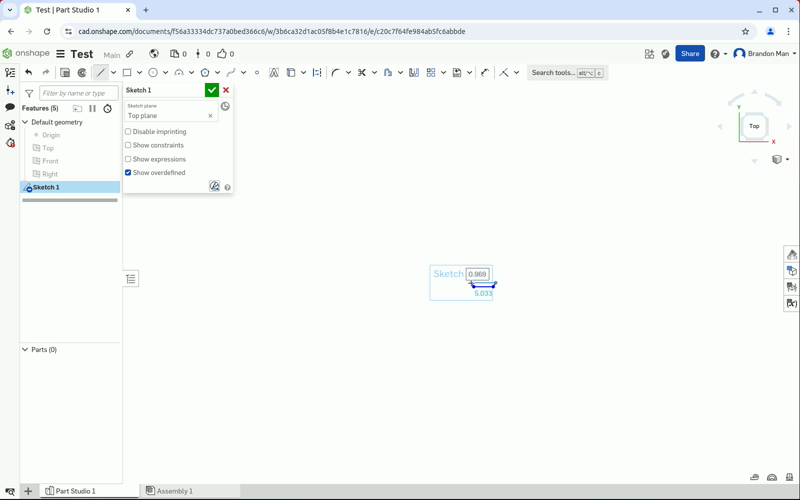
key_up(shift)
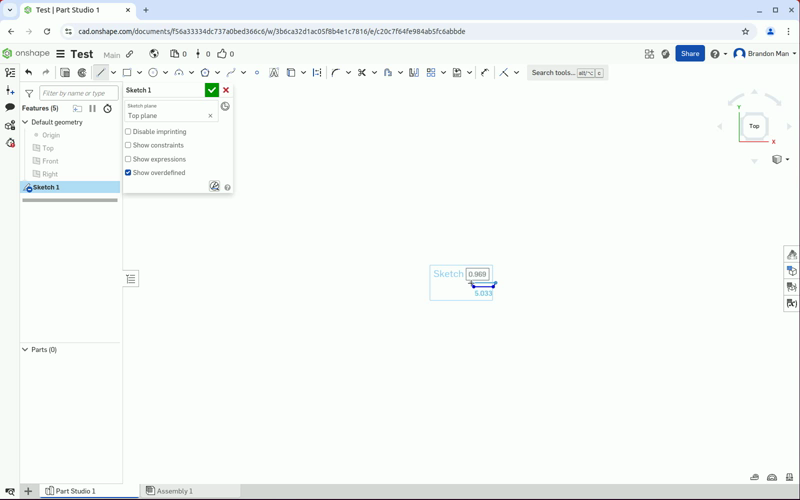
click(471, 282)
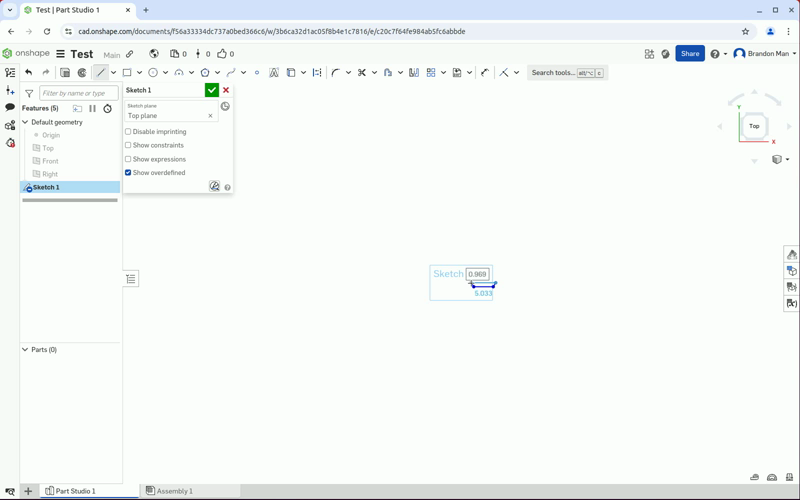
key(esc)
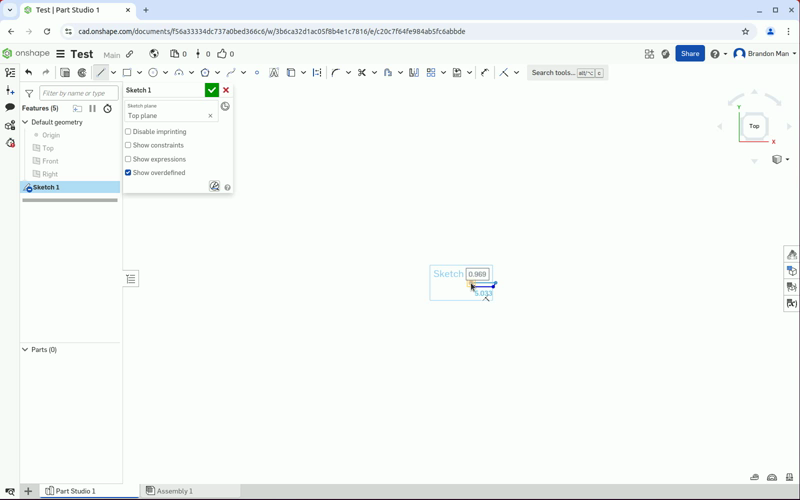
mouse_move(490, 283)
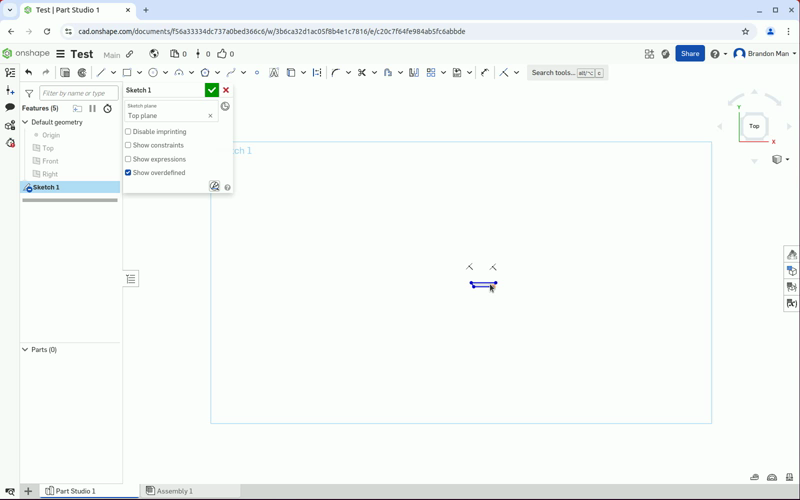
scroll(6)
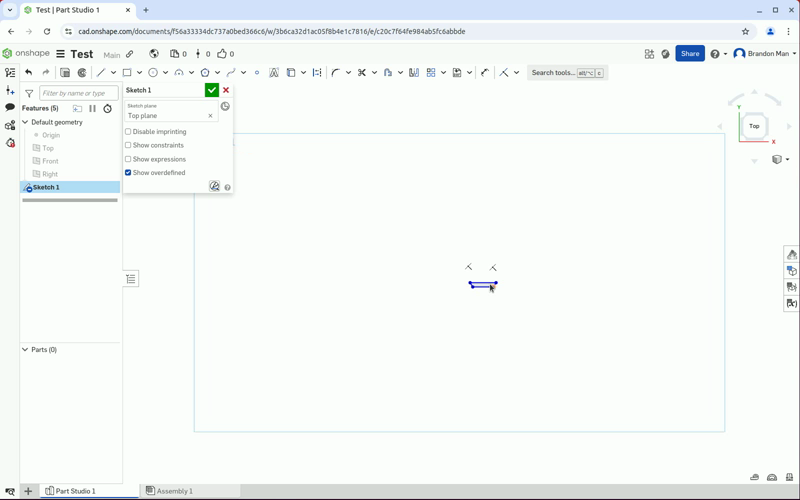
scroll(6)
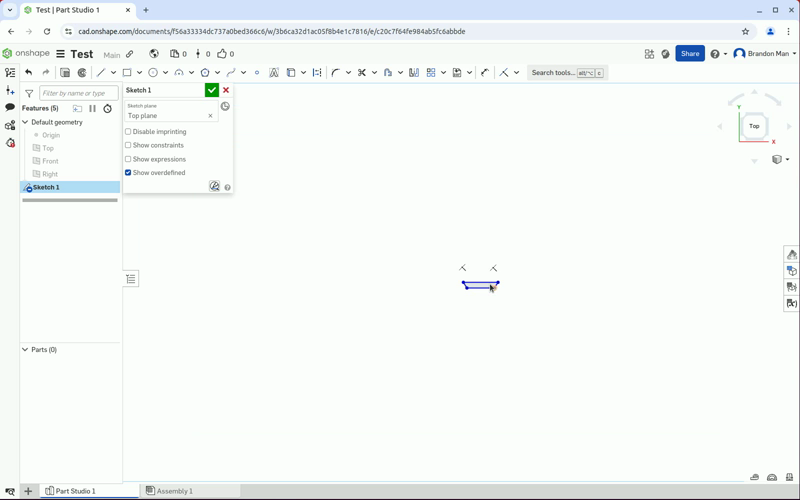
scroll(6)
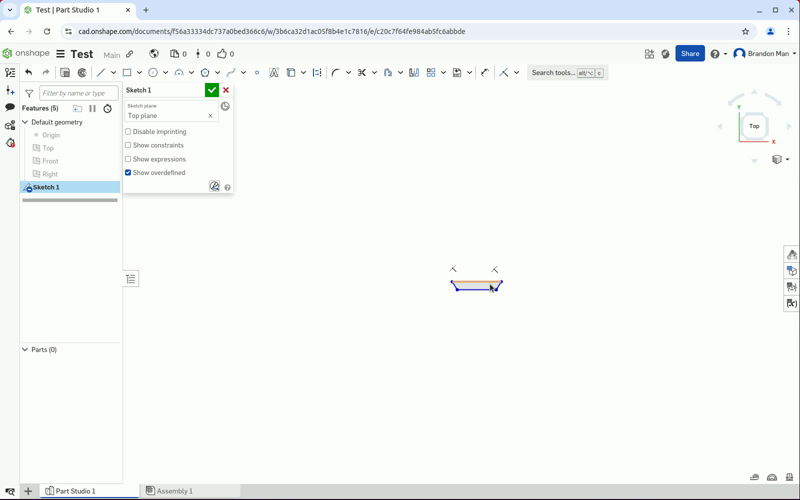
scroll(6)
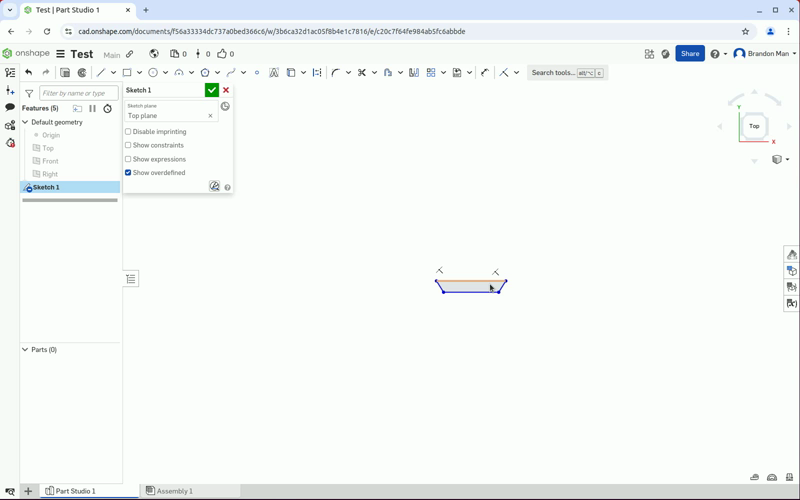
scroll(6)
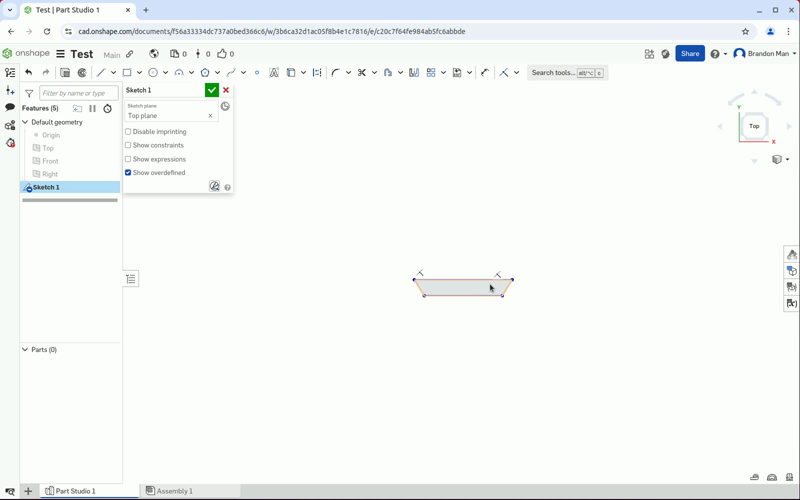
scroll(6)
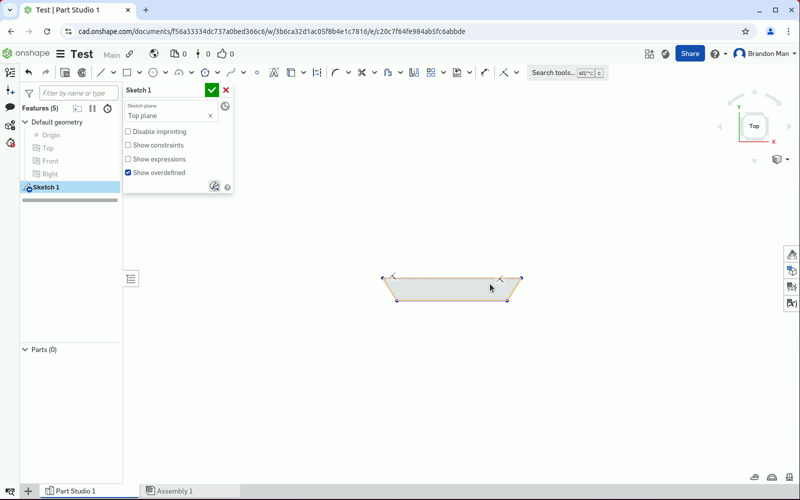
scroll(6)
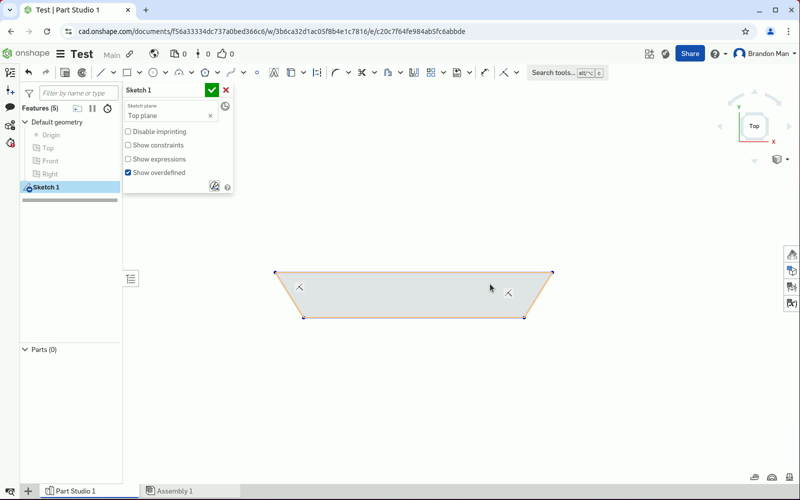
click(490, 283)
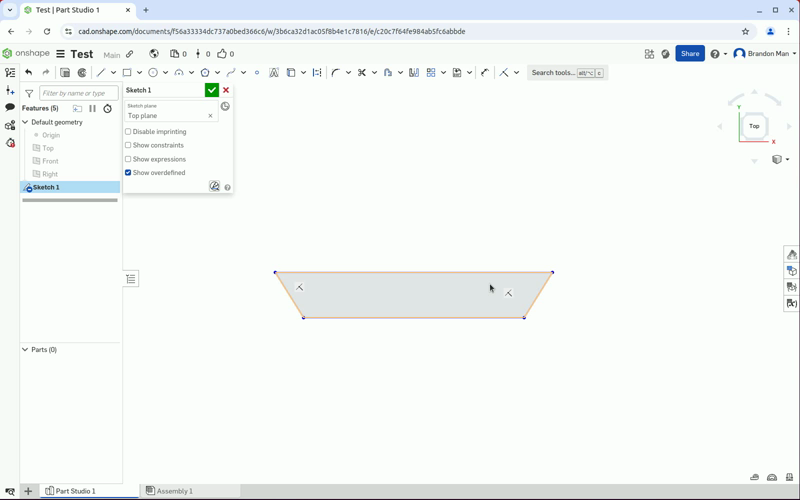
scroll(-6)
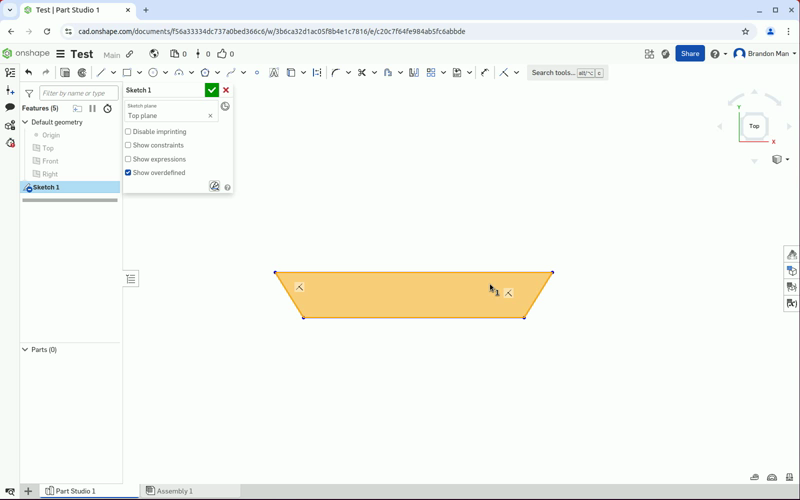
scroll(-6)
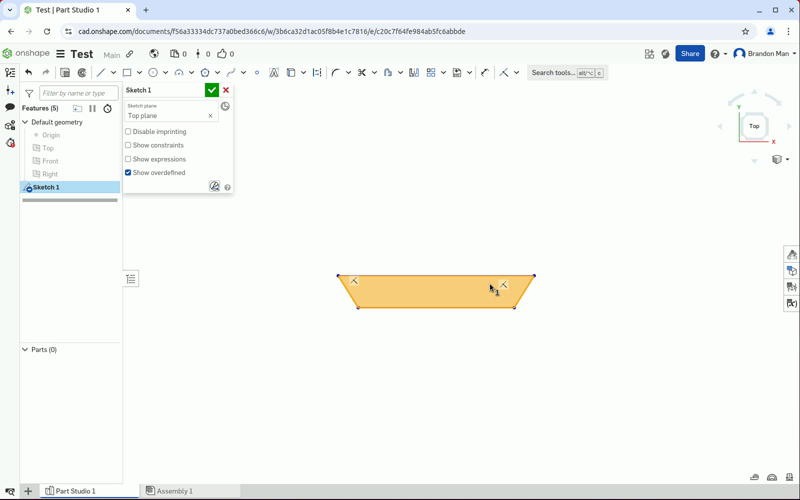
scroll(-6)
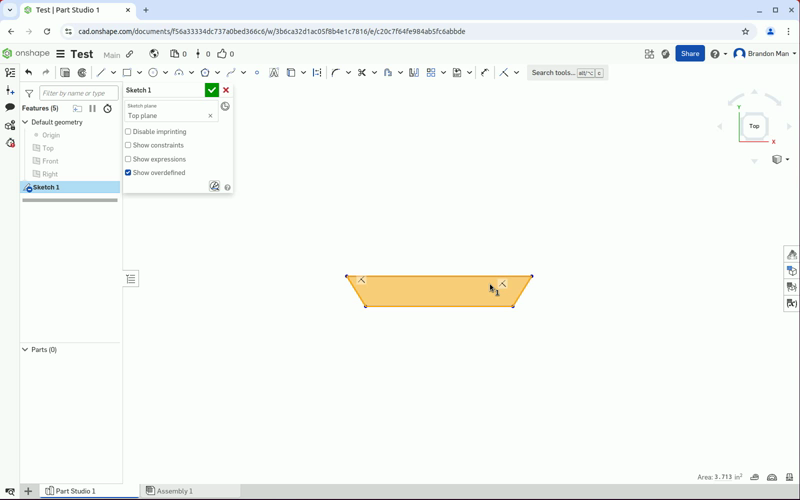
scroll(-6)
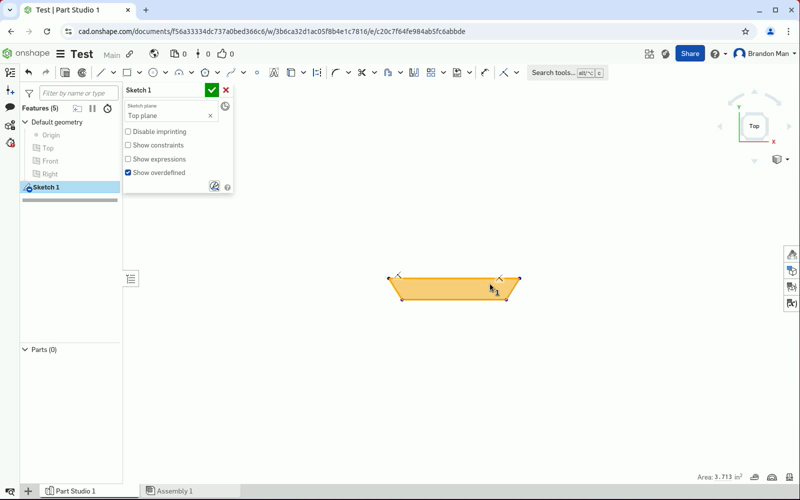
scroll(-6)
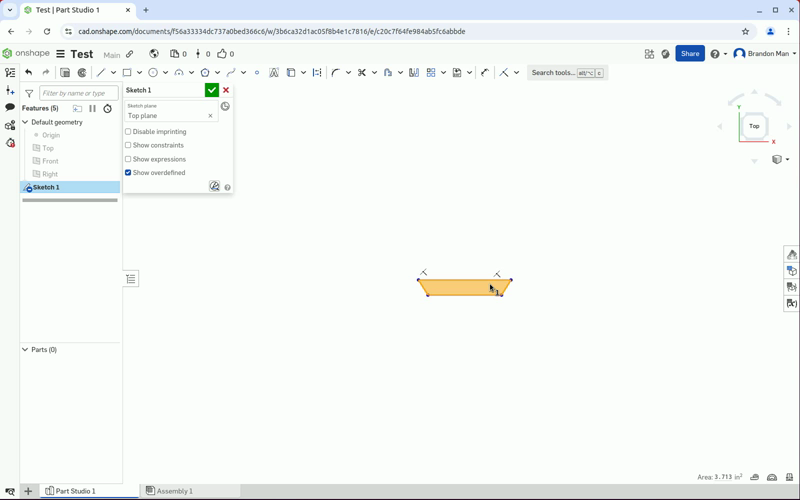
scroll(-6)
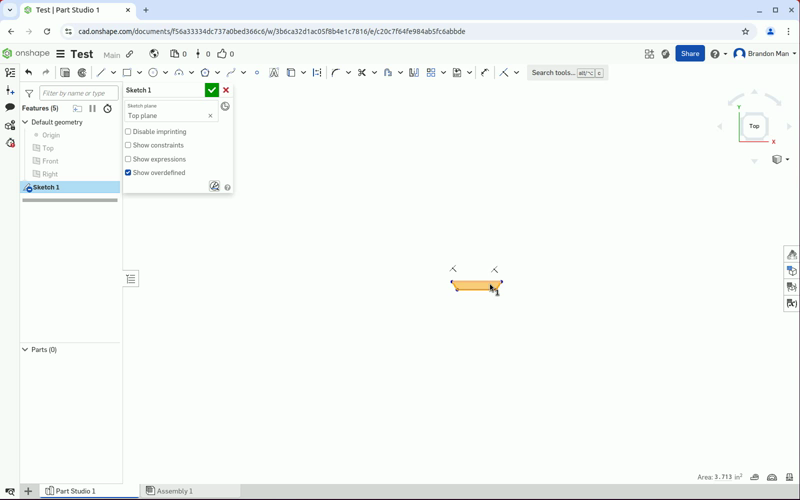
scroll(-6)
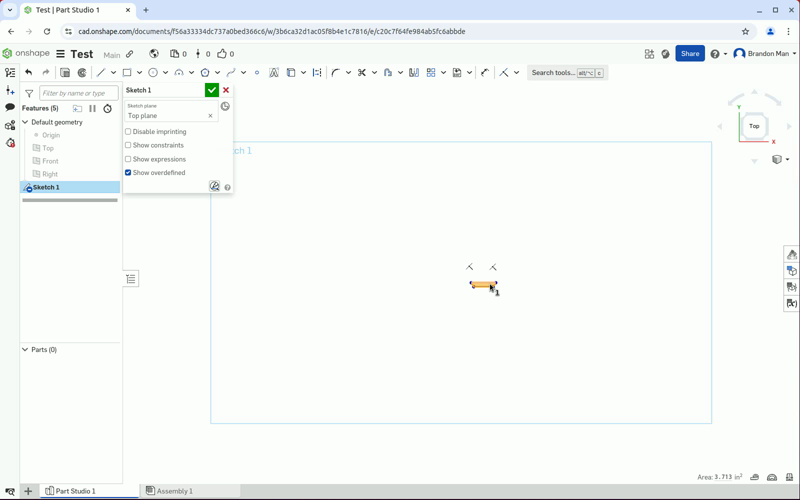
mouse_move(73, 352)
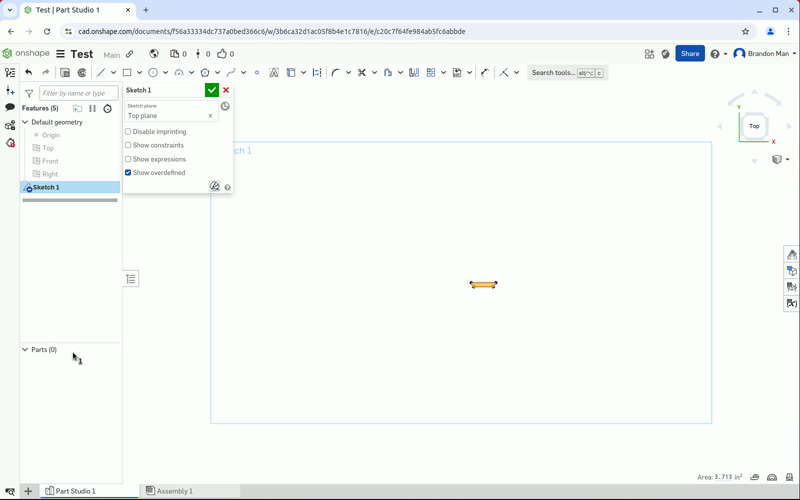
key(shift+y)
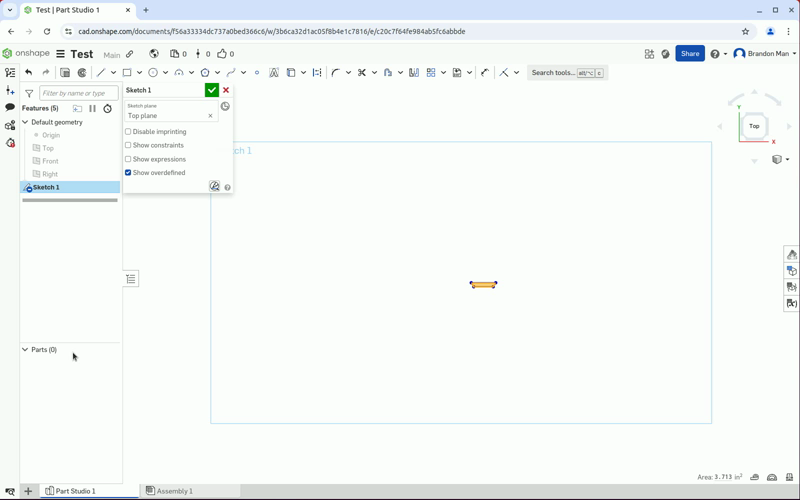
key(shift+e)
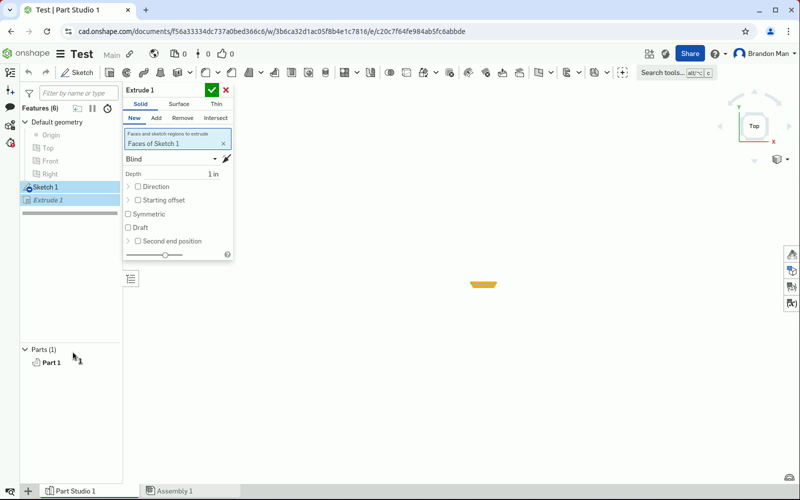
mouse_move(143, 106)
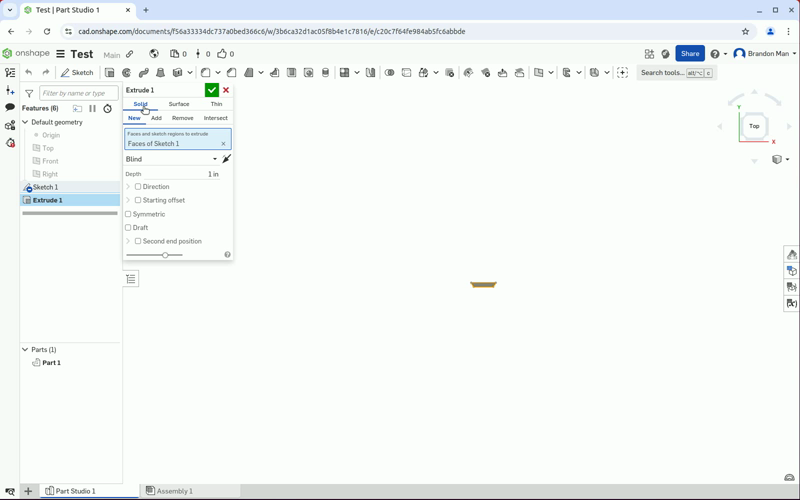
click(143, 106)
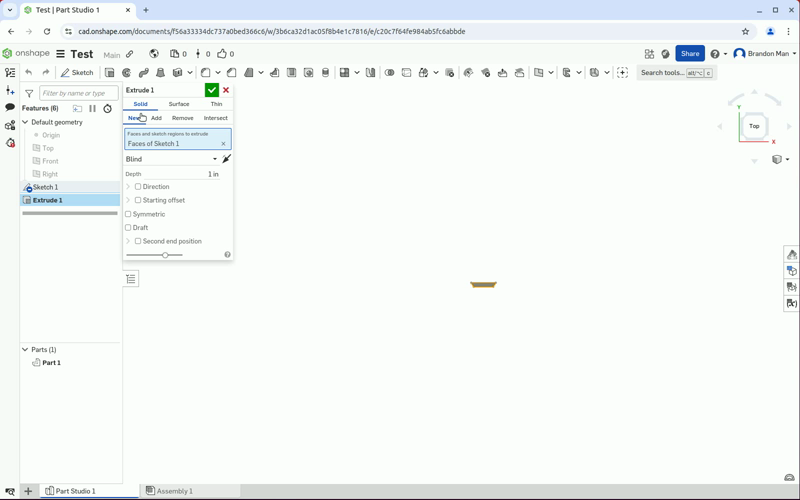
mouse_move(137, 120)
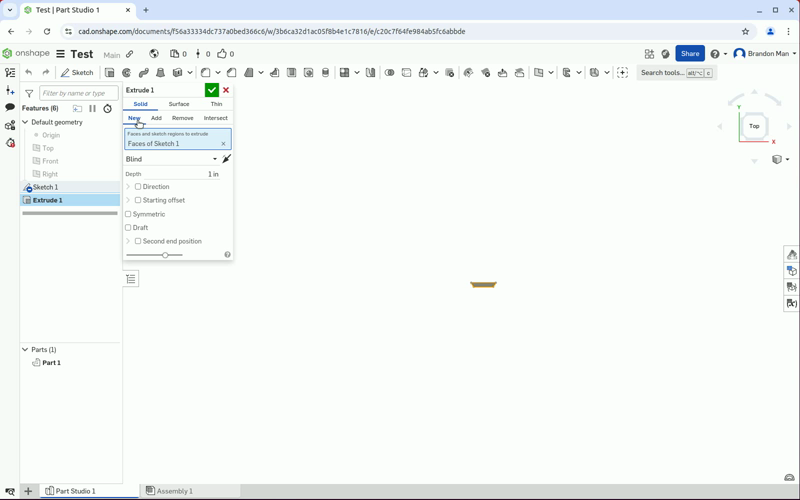
click(137, 120)
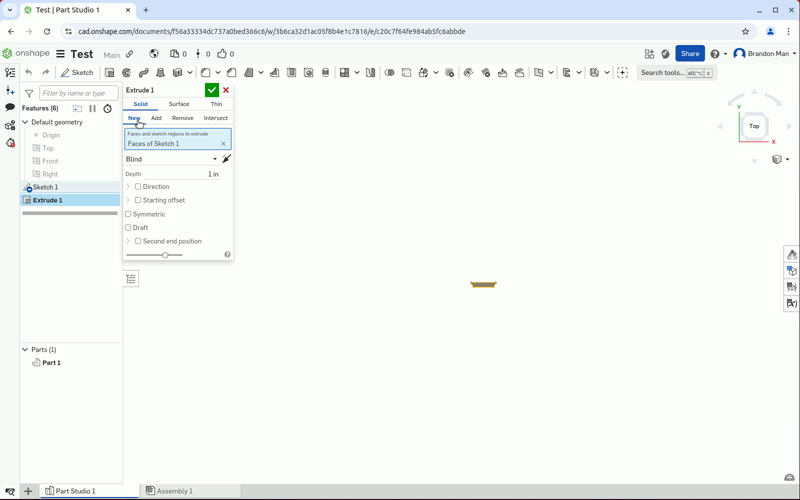
key(tab, 4)
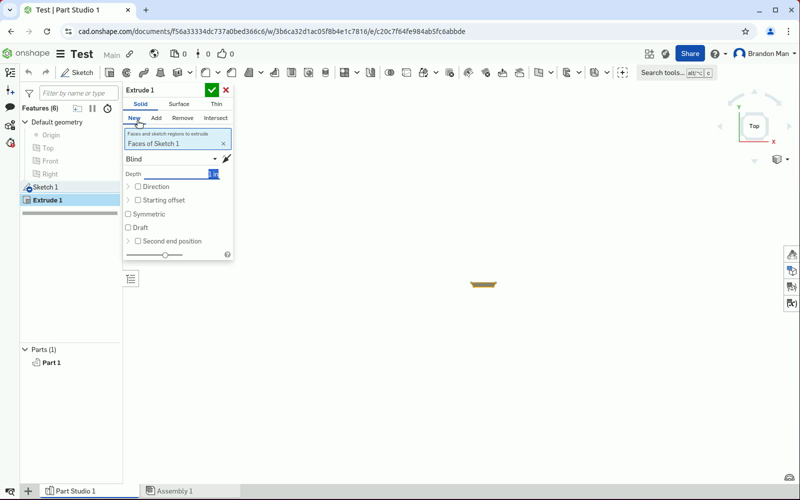
text(0.722)
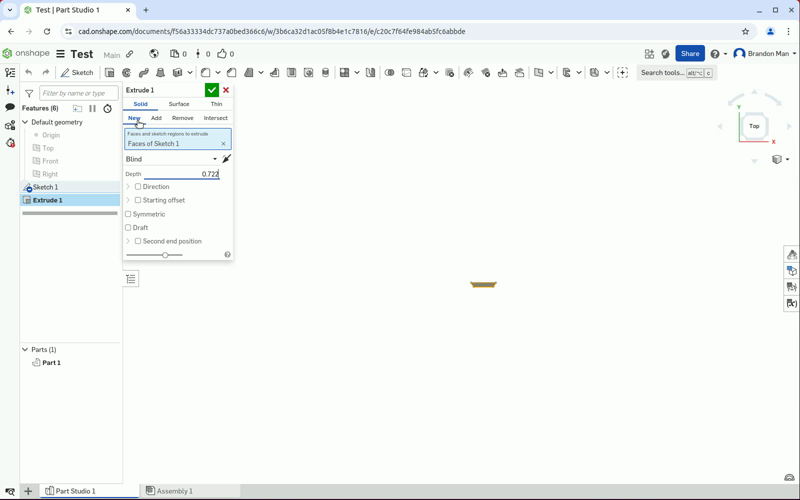
key(enter)
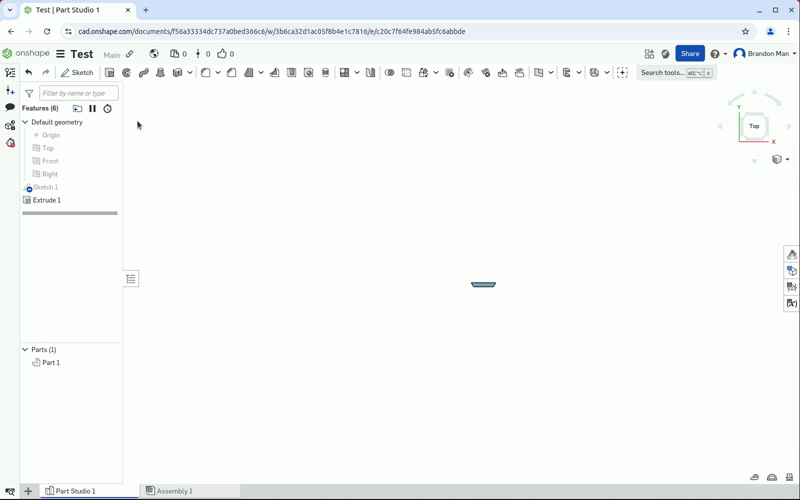
key(shift+h)
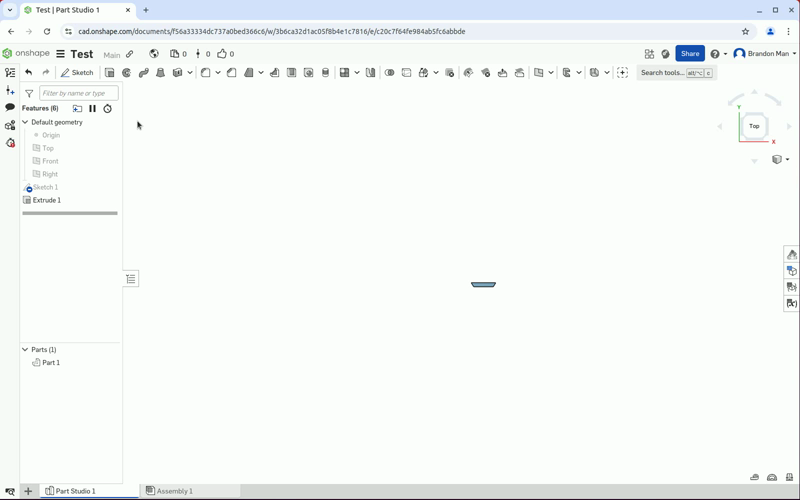
key(shift+h)
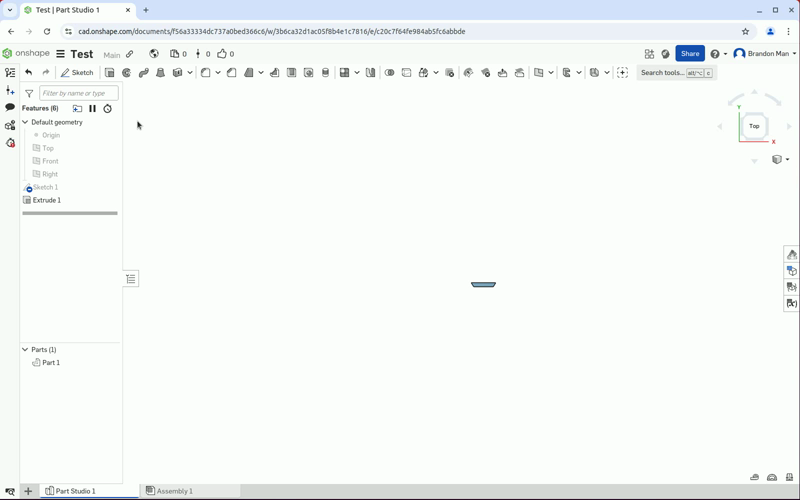
mouse_move(73, 189)
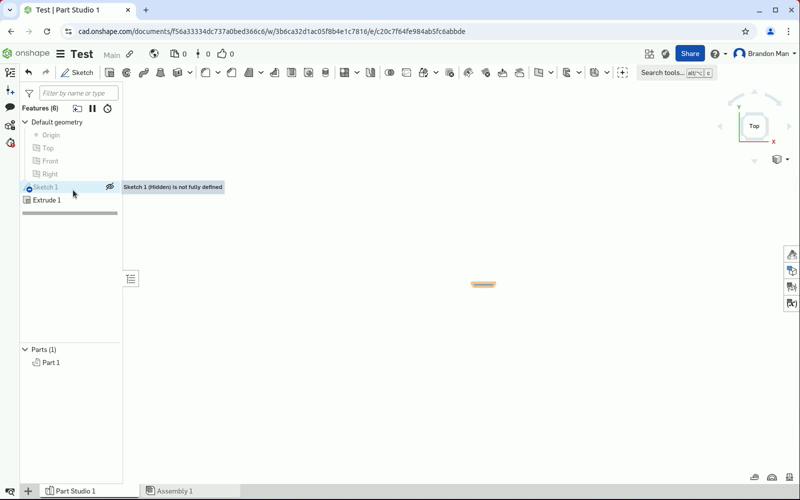
click(73, 189)
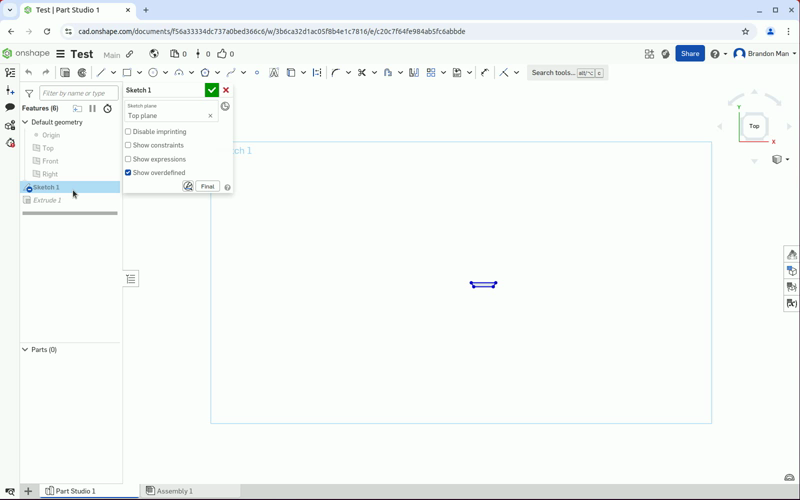
mouse_move(229, 92)
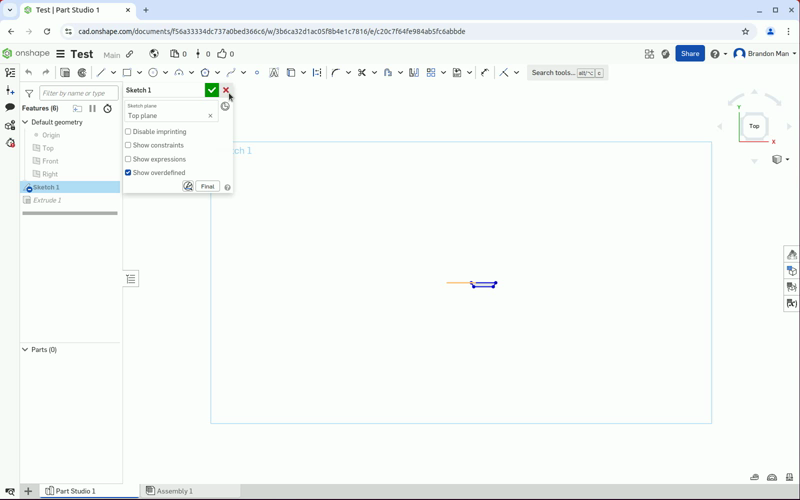
click(229, 92)
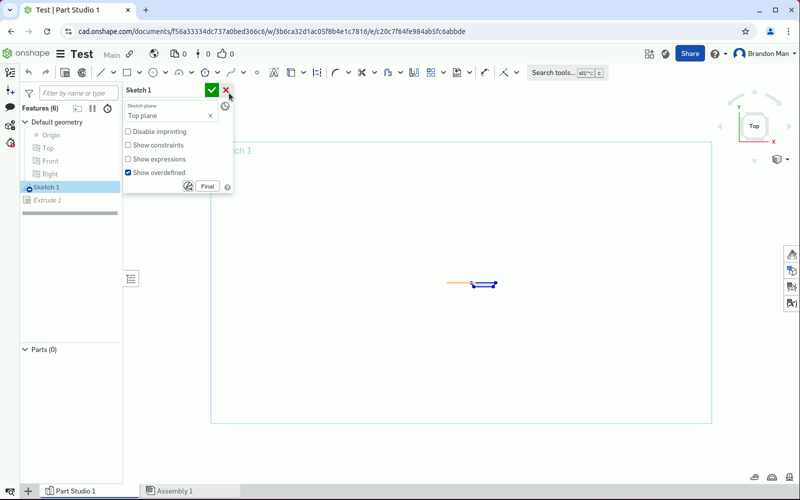
key(shift+s)
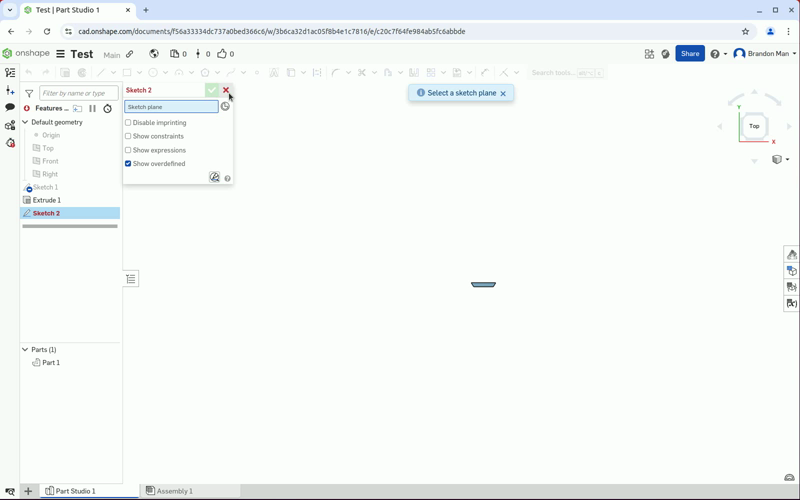
mouse_move(73, 150)
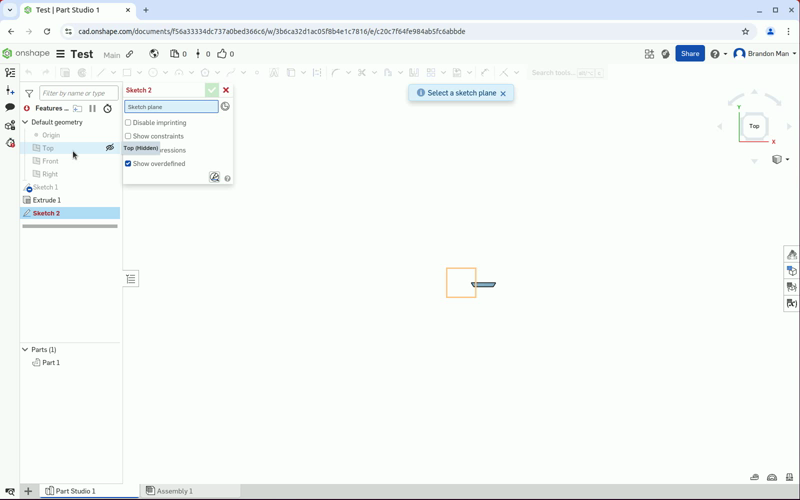
click(73, 150)
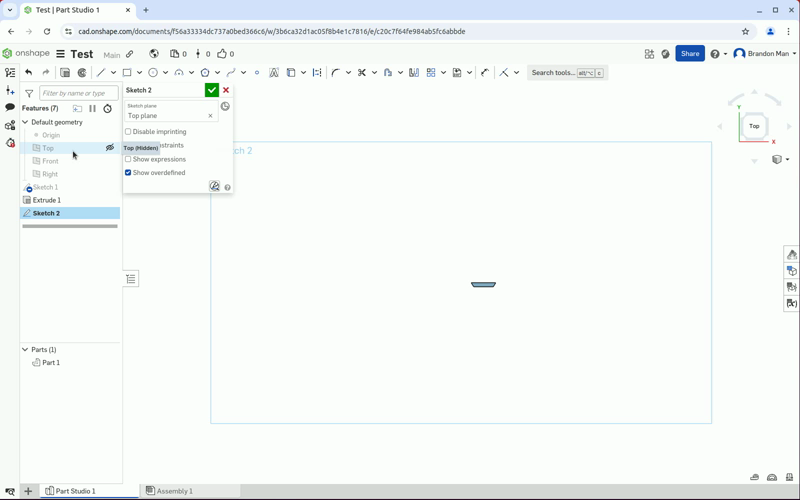
mouse_move(73, 352)
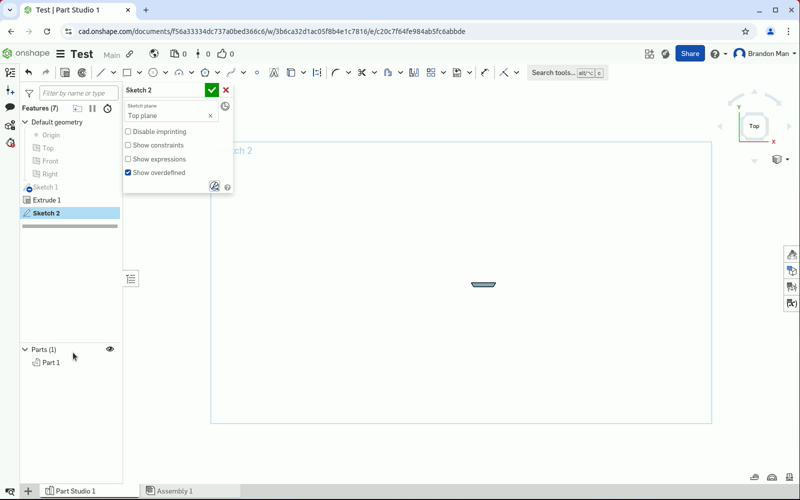
key(y)
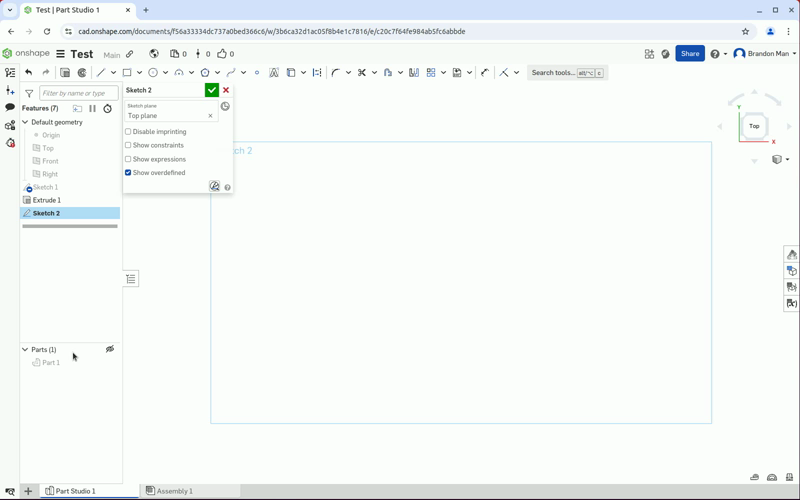
key(l)
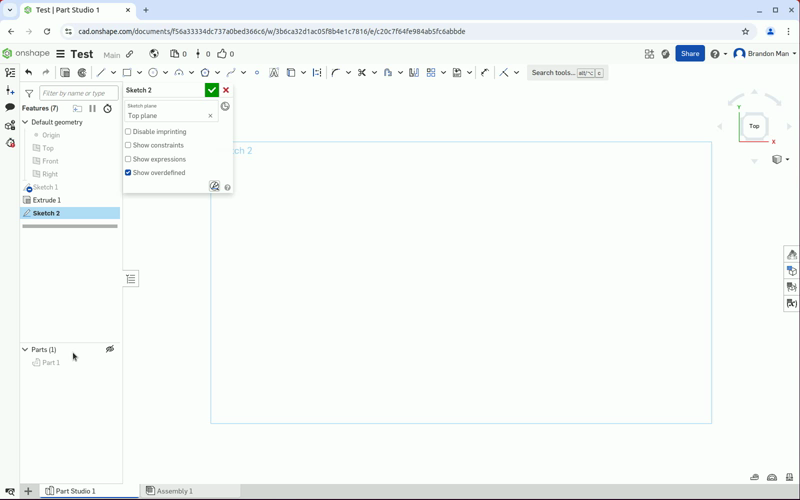
key_down(shift)
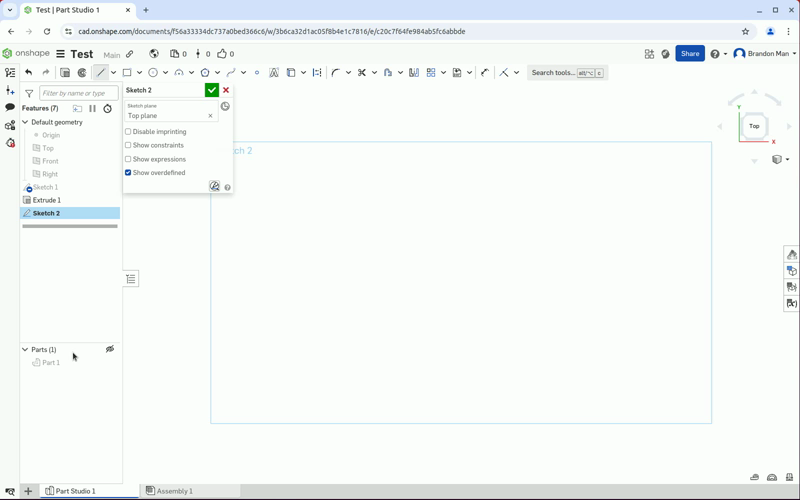
mouse_move(460, 305)
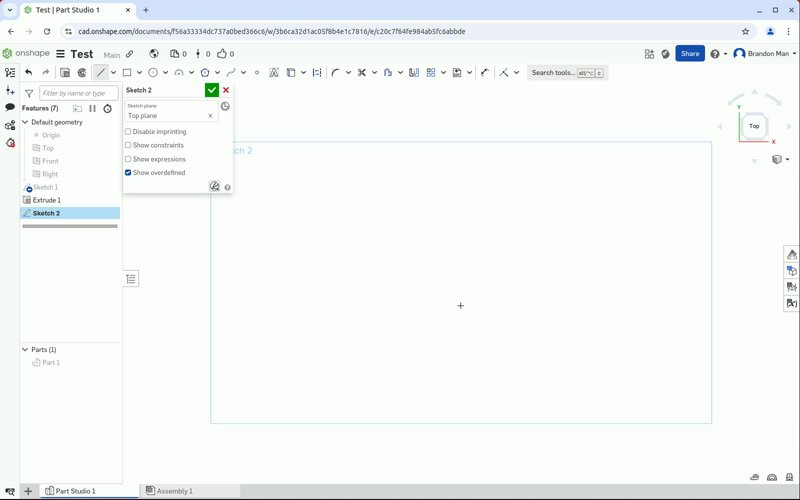
click(460, 305)
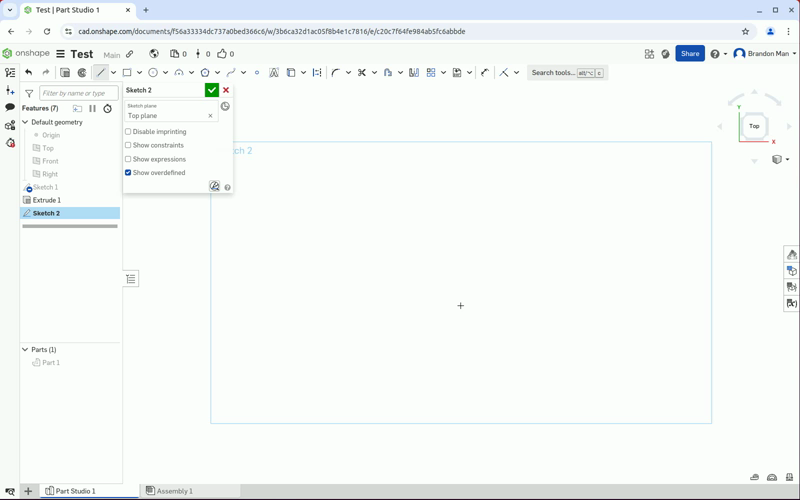
key_up(shift)
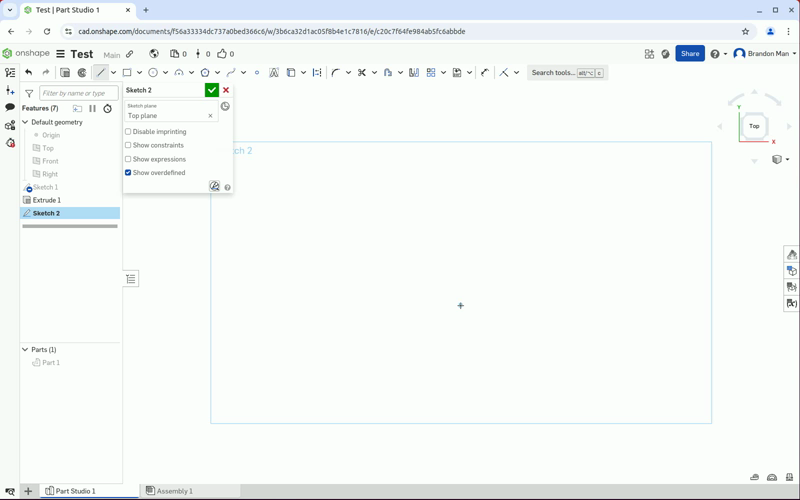
key_down(shift)
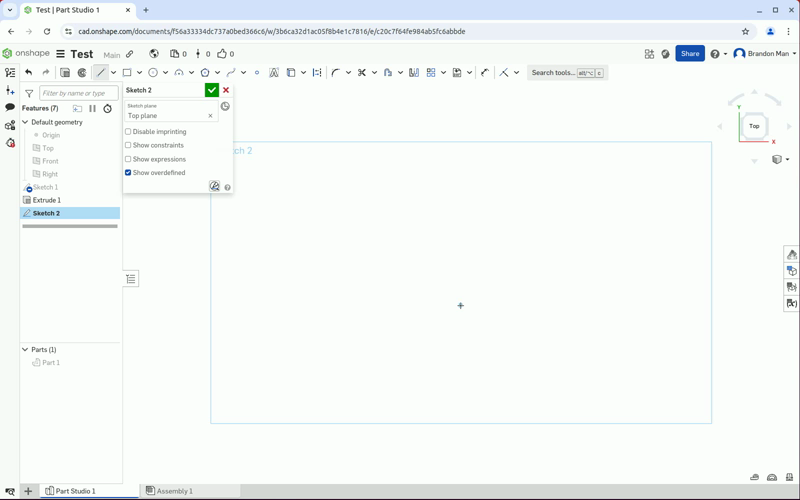
mouse_move(490, 305)
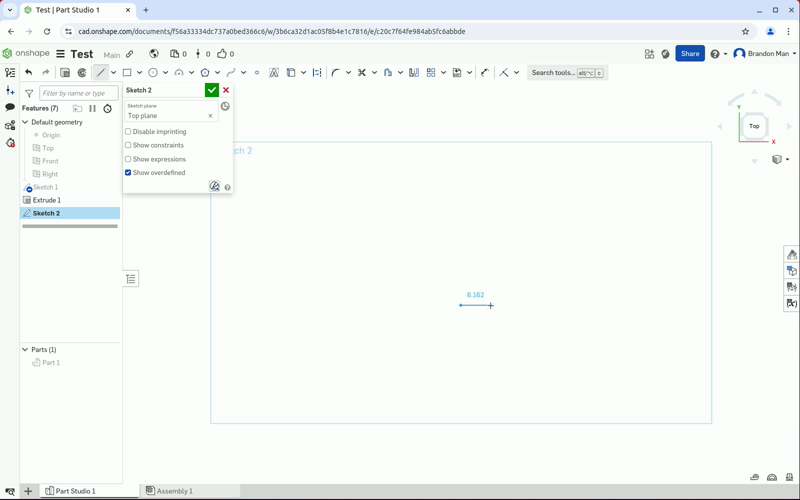
mouse_move(464, 305)
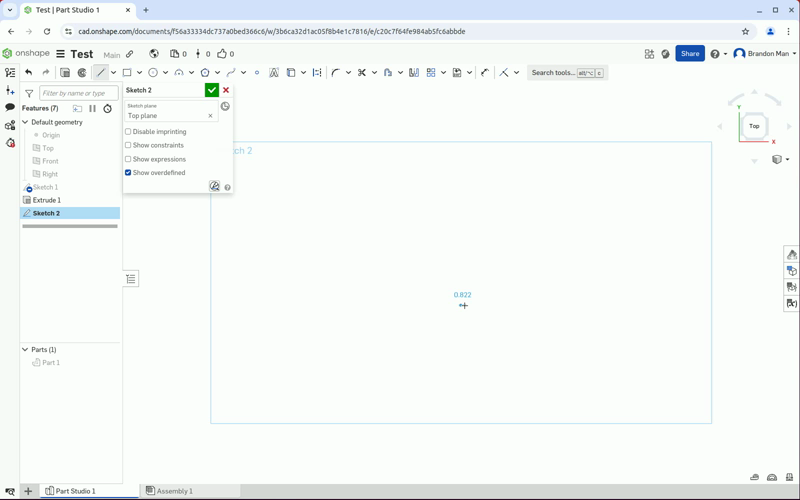
scroll(6)
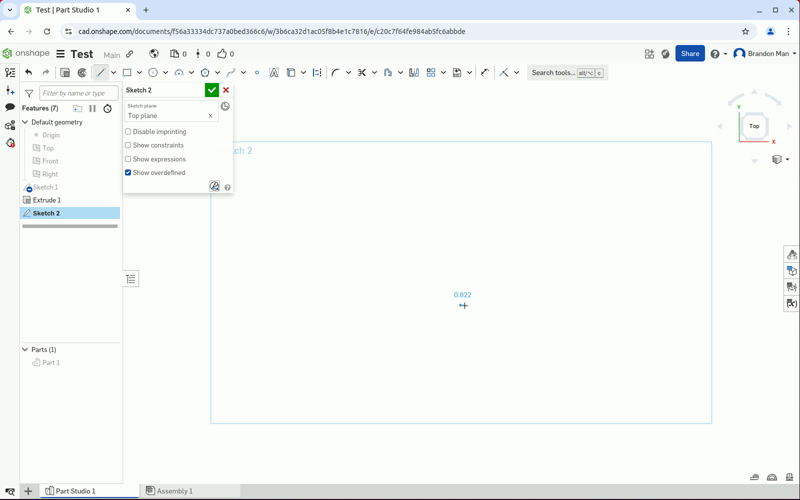
scroll(6)
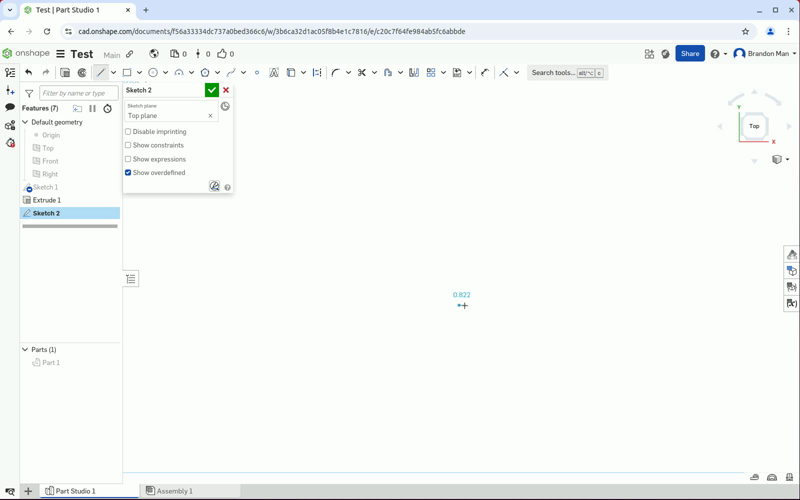
scroll(6)
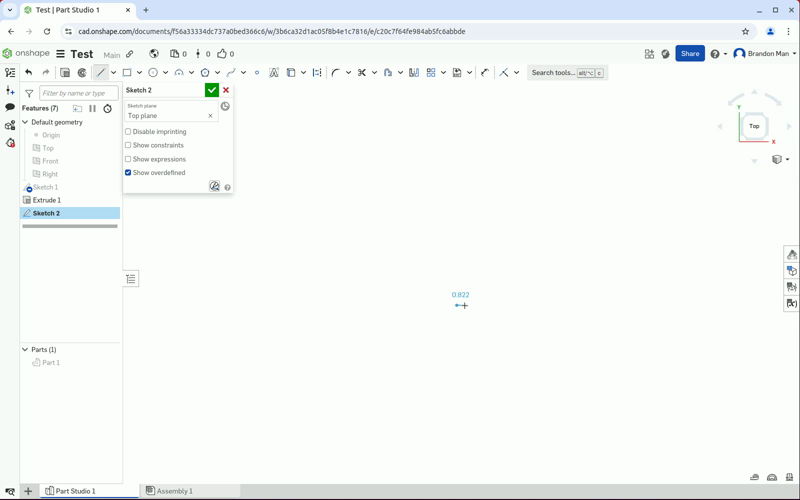
scroll(6)
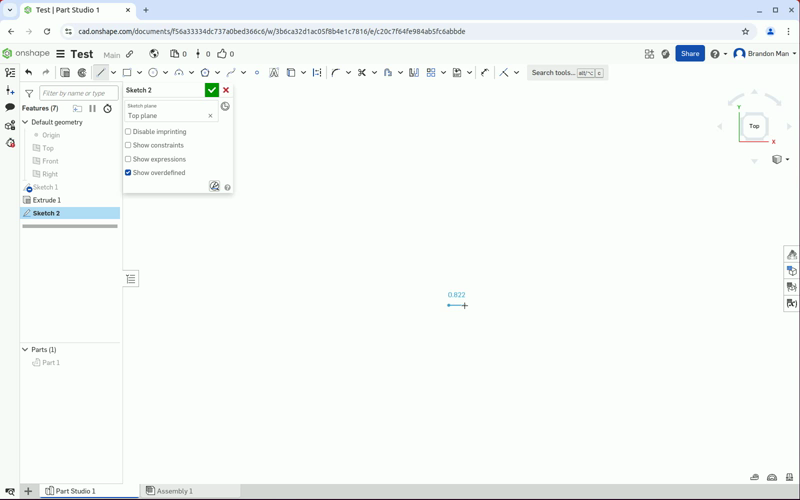
scroll(6)
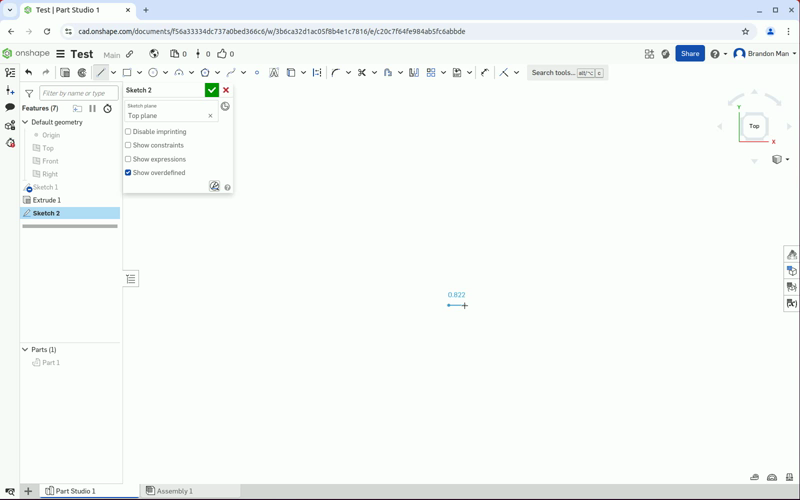
scroll(6)
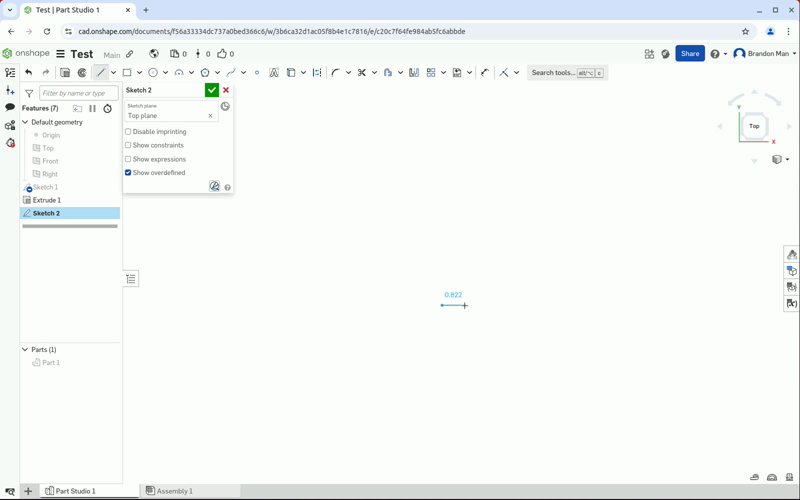
scroll(6)
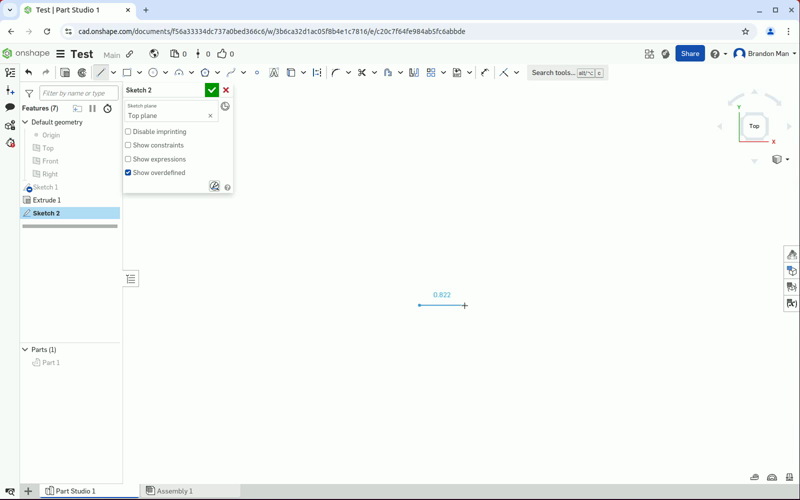
click(464, 305)
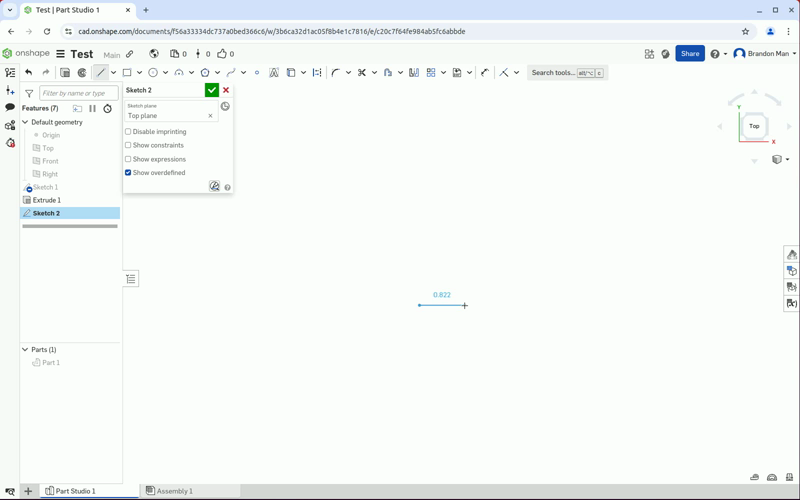
scroll(-6)
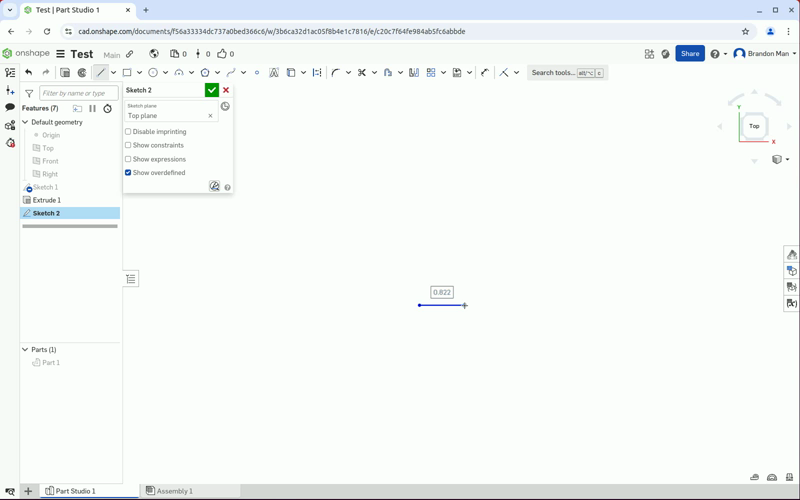
scroll(-6)
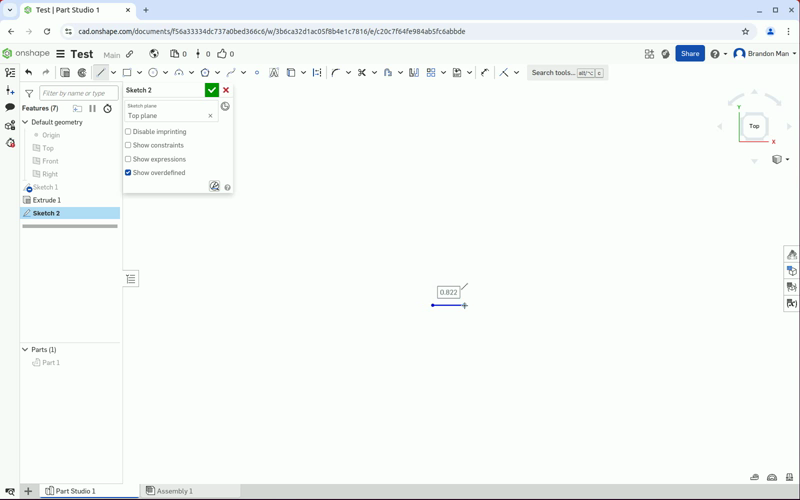
scroll(-6)
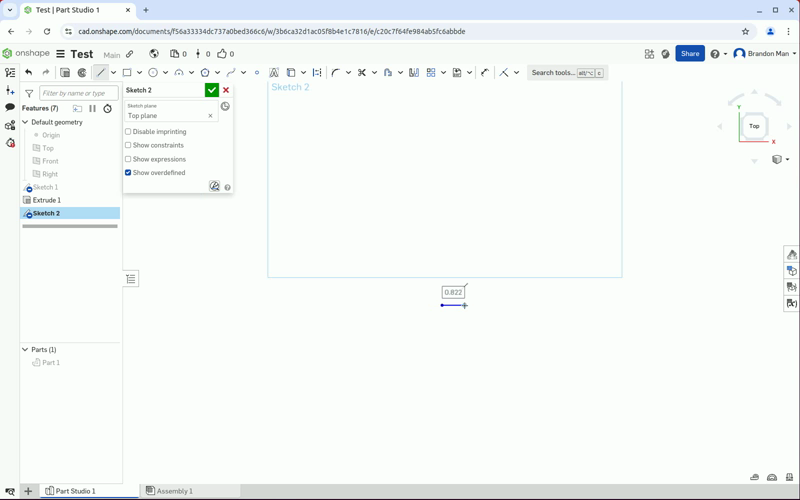
scroll(-6)
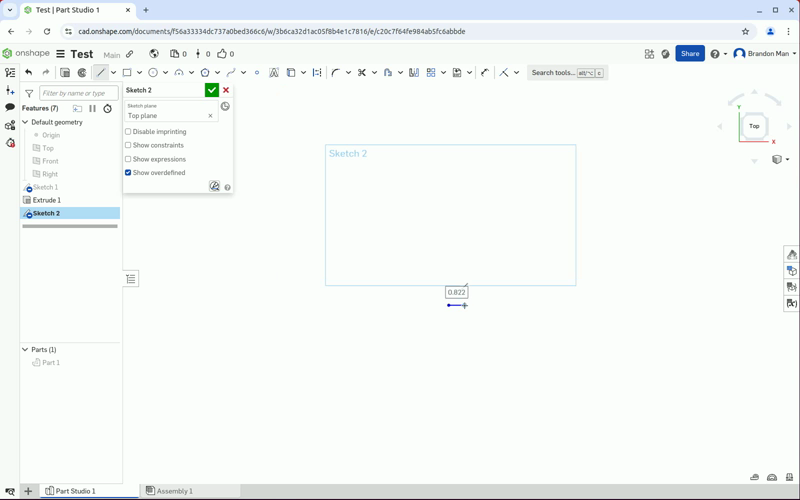
scroll(-6)
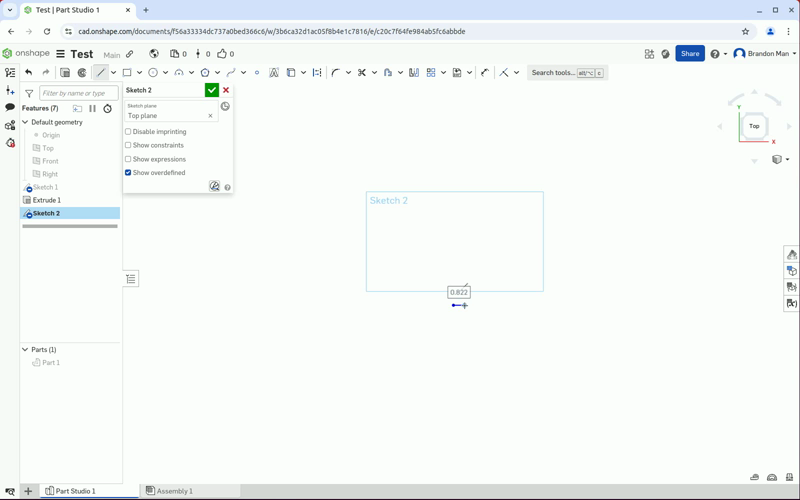
scroll(-6)
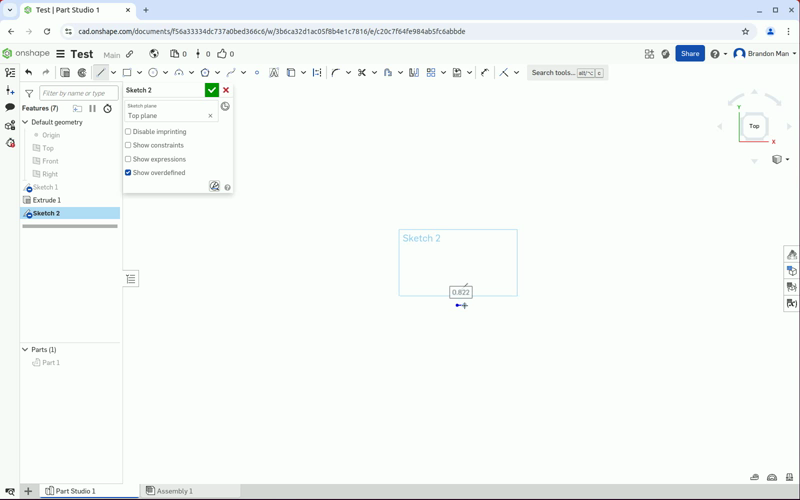
scroll(-6)
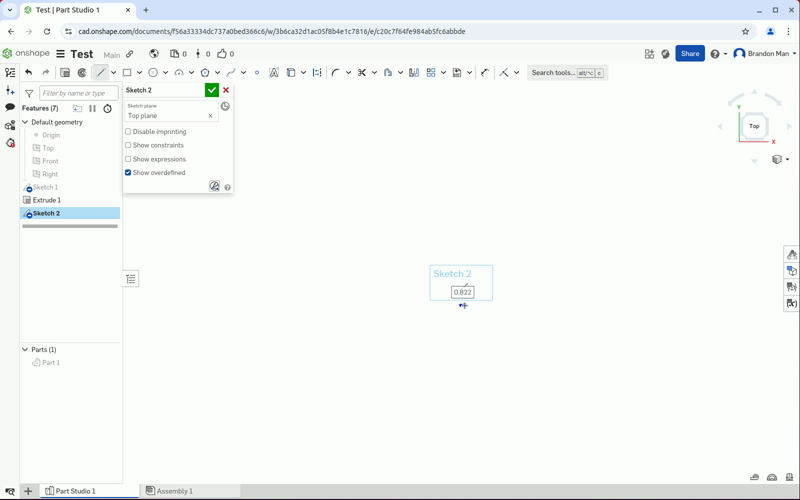
key_up(shift)
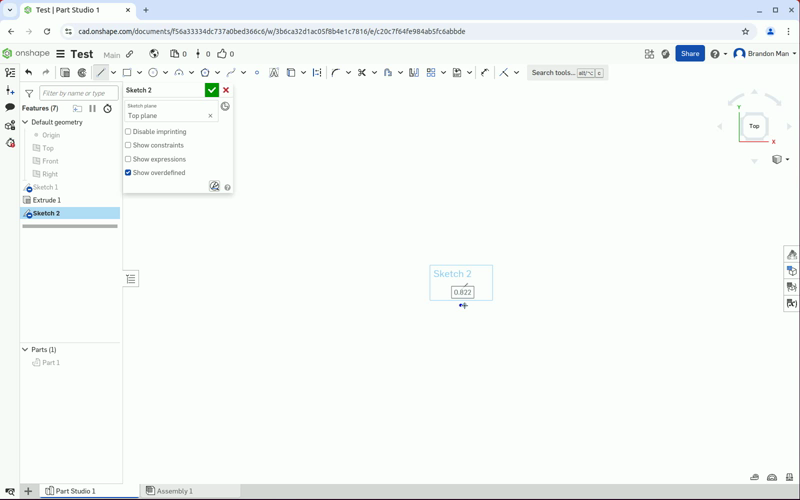
key_down(shift)
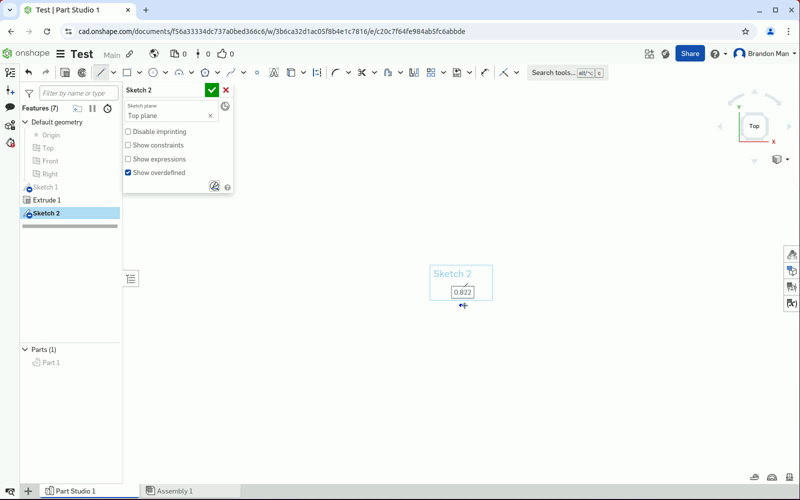
mouse_move(495, 305)
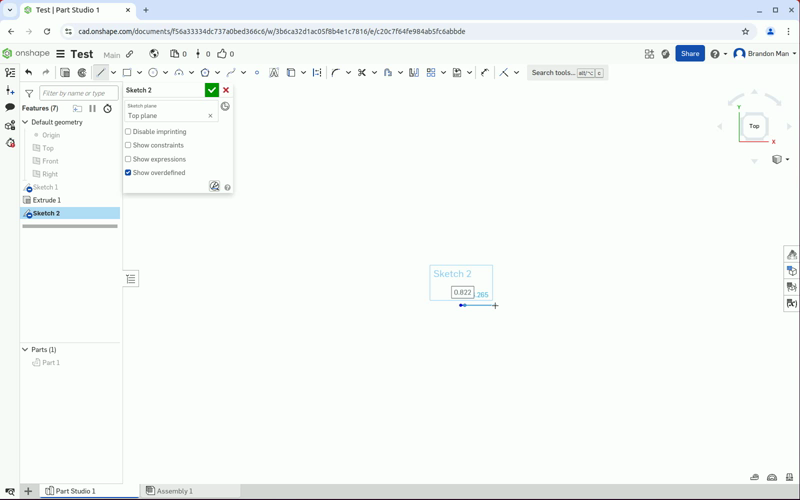
mouse_move(465, 303)
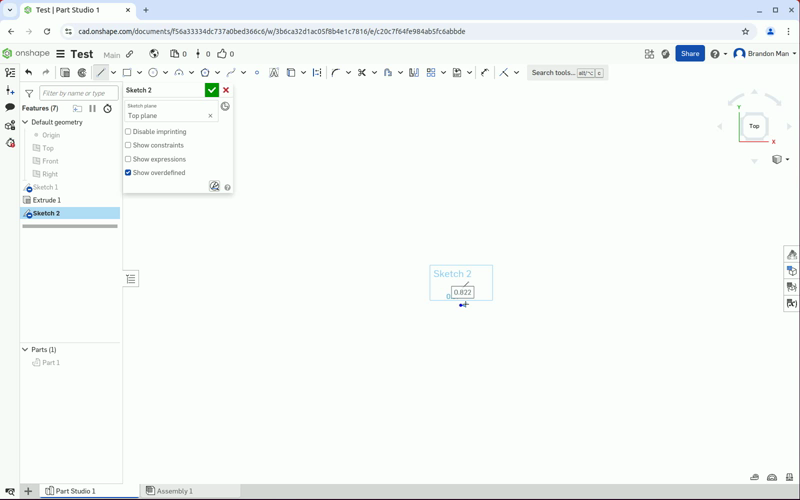
scroll(6)
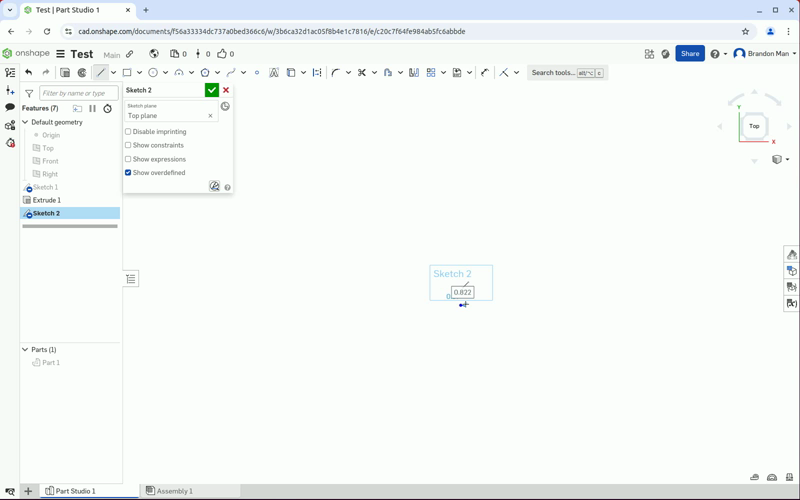
scroll(6)
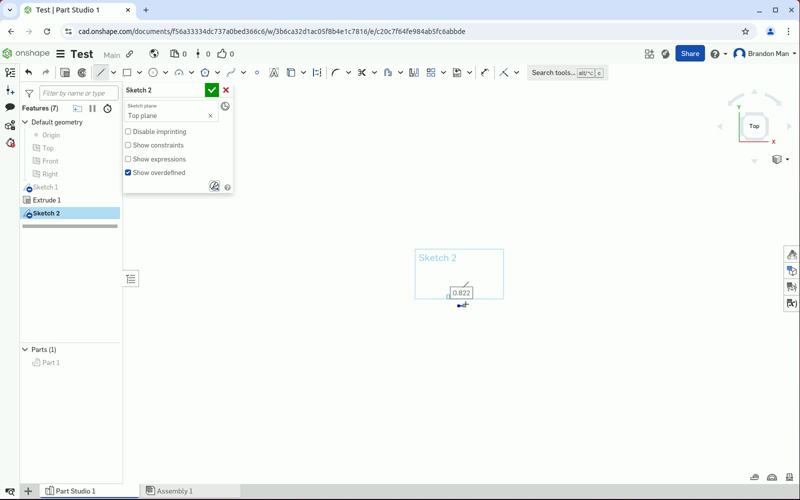
scroll(6)
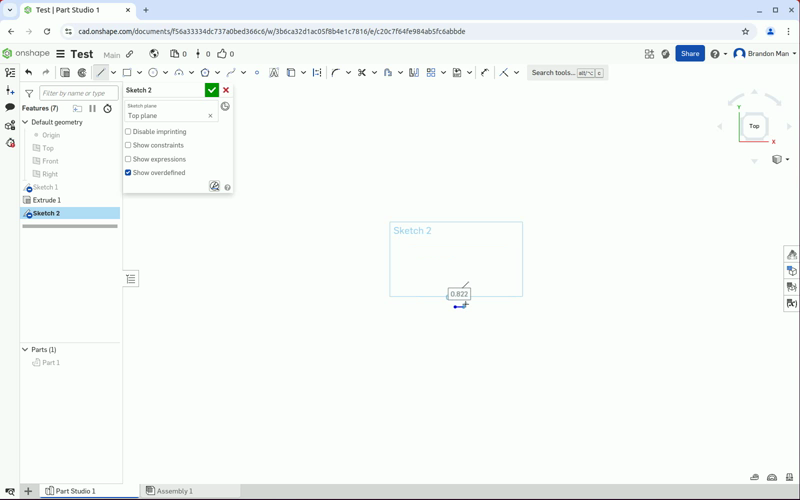
scroll(6)
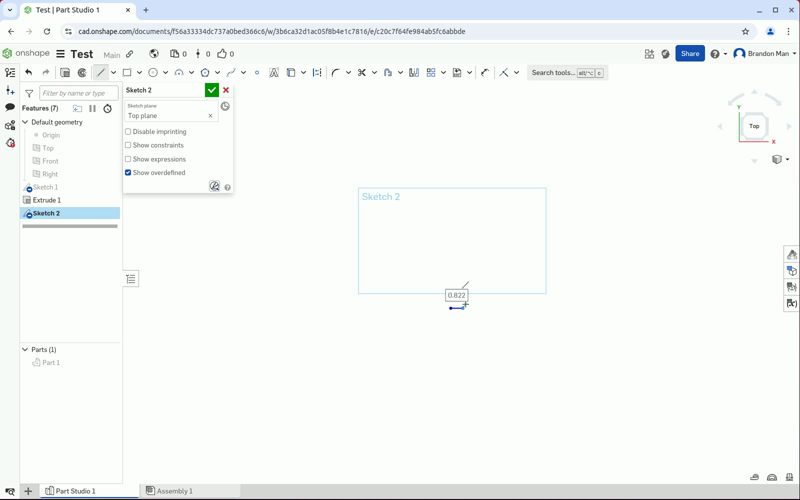
scroll(6)
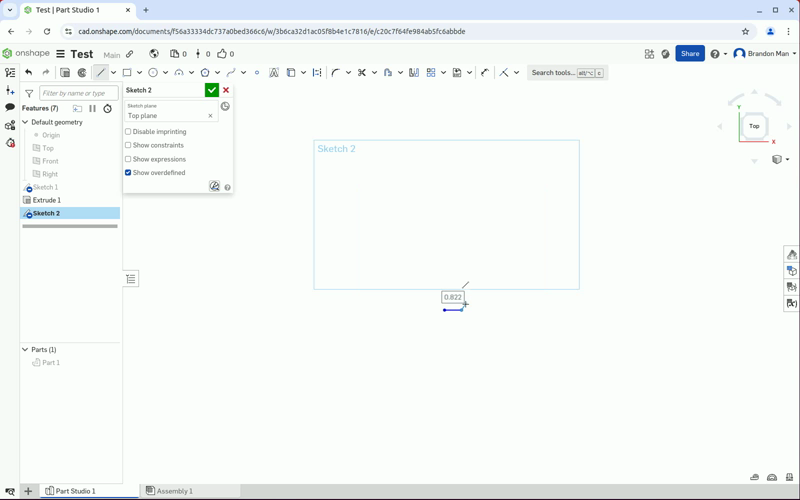
scroll(6)
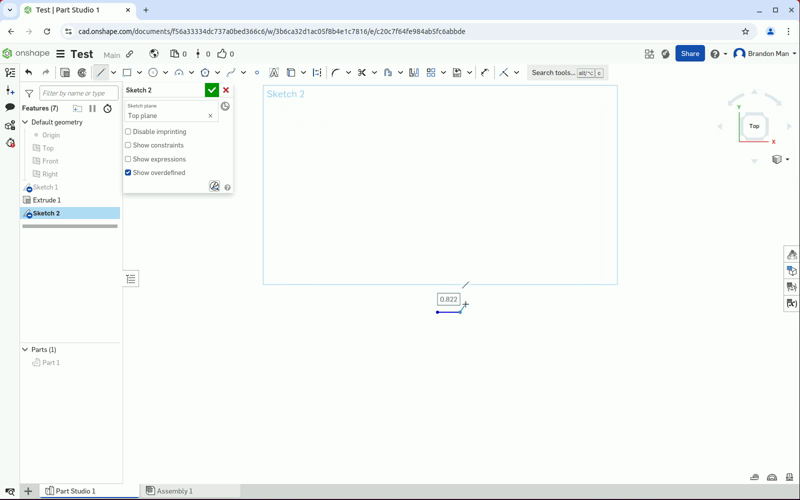
scroll(6)
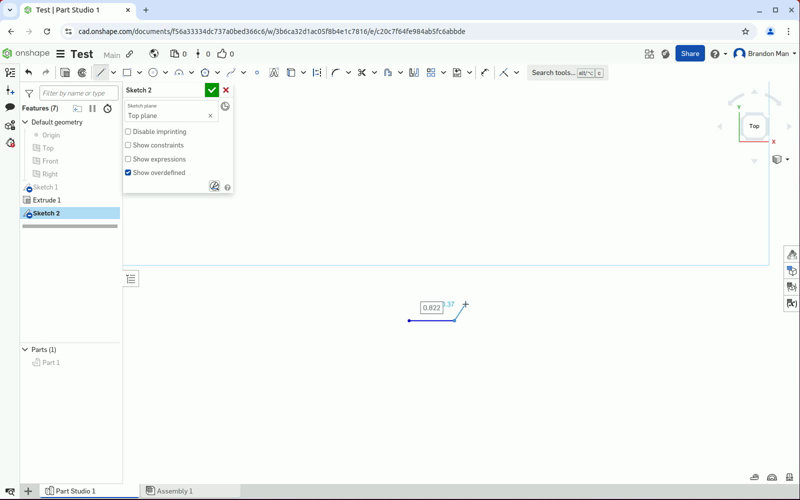
click(465, 303)
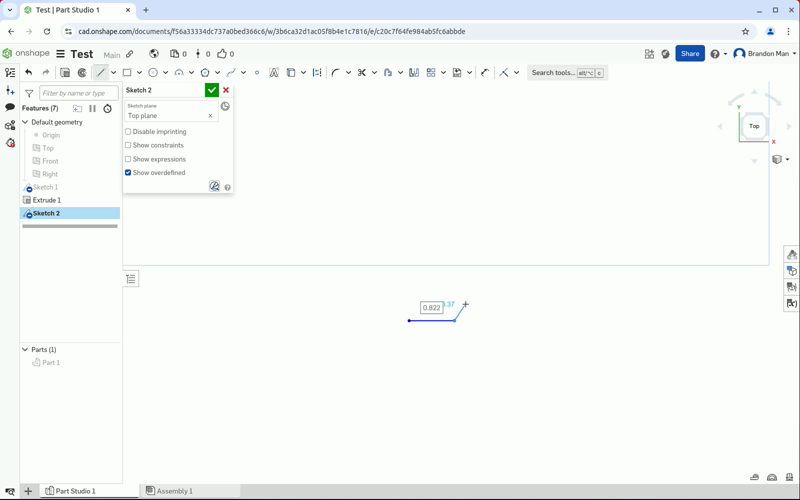
scroll(-6)
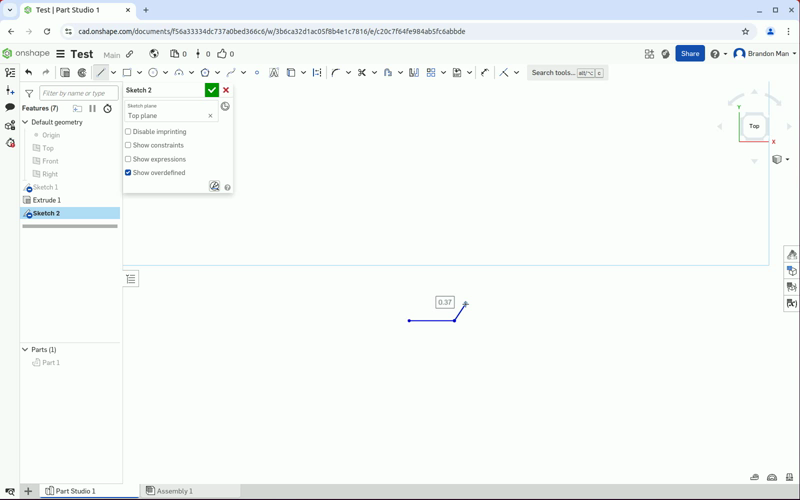
scroll(-6)
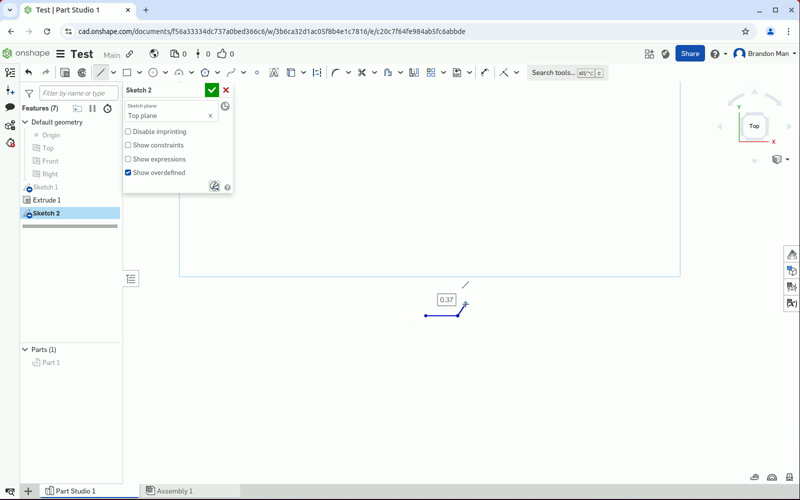
scroll(-6)
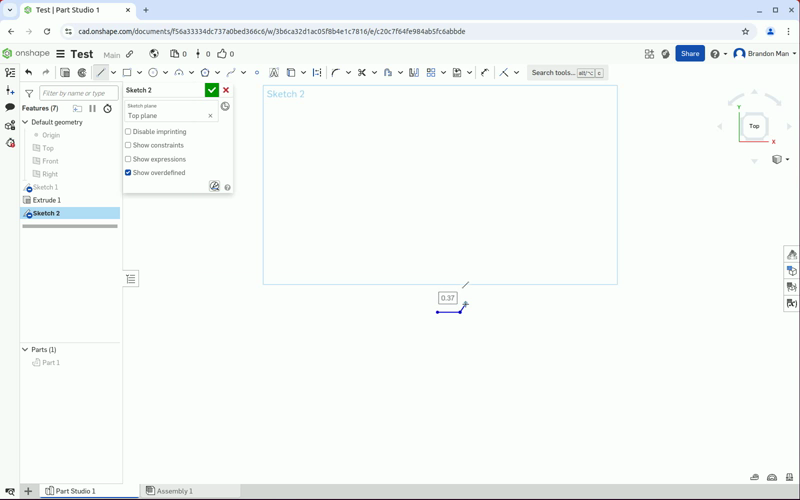
scroll(-6)
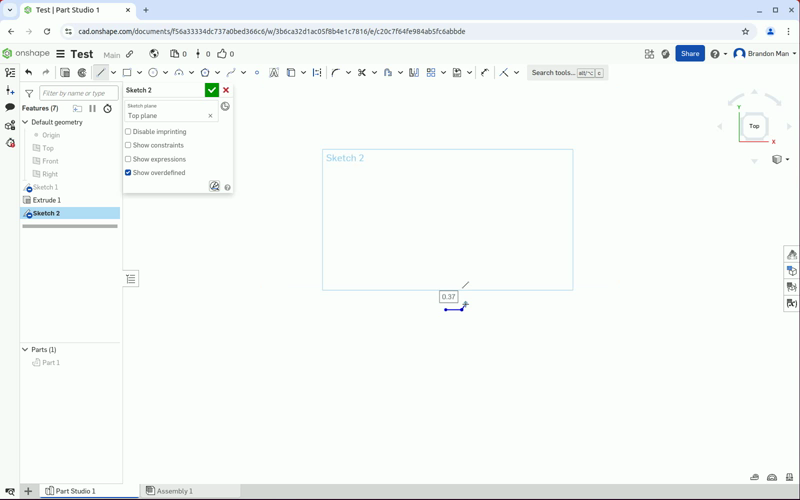
scroll(-6)
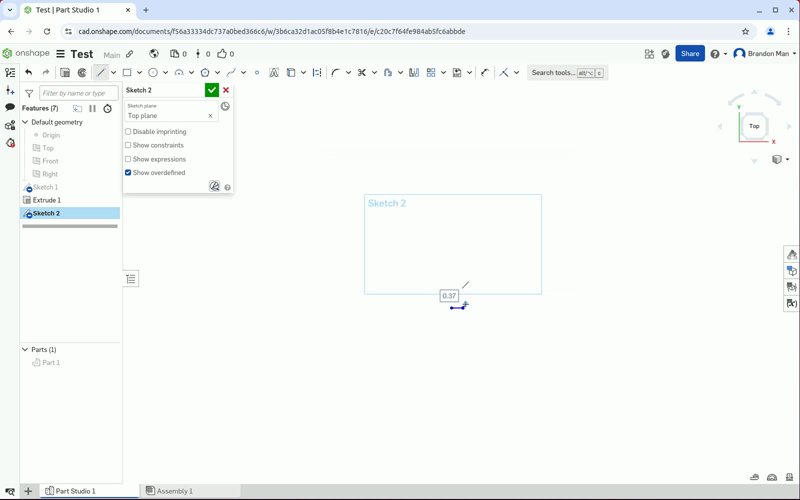
scroll(-6)
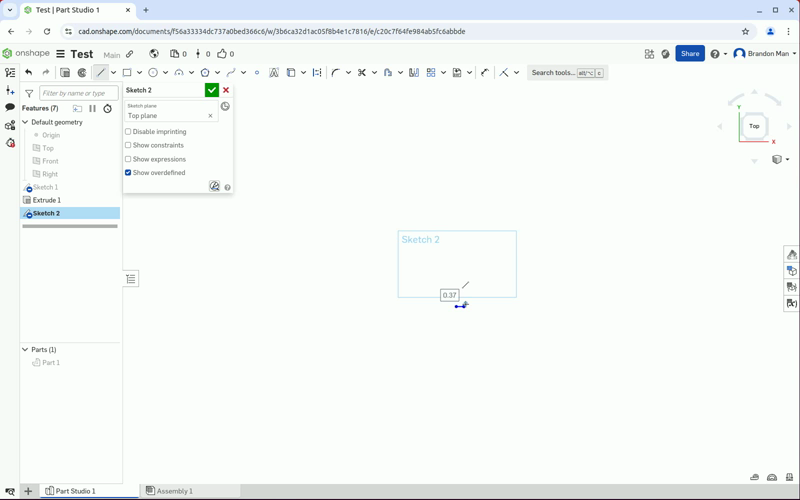
scroll(-6)
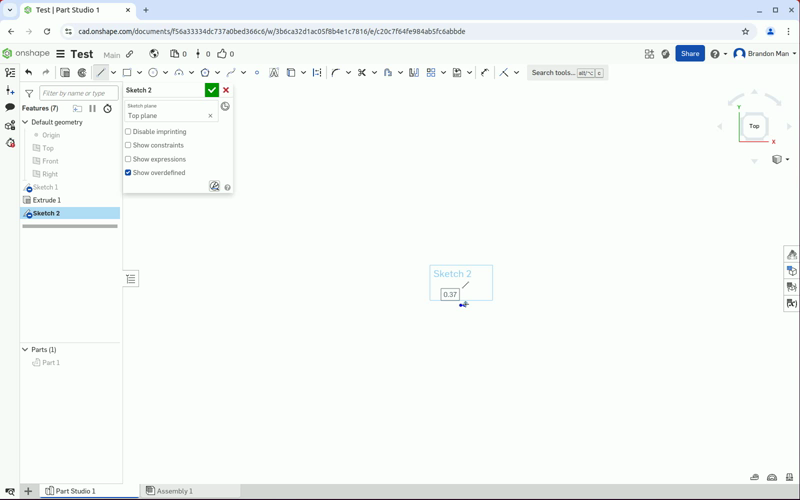
key_up(shift)
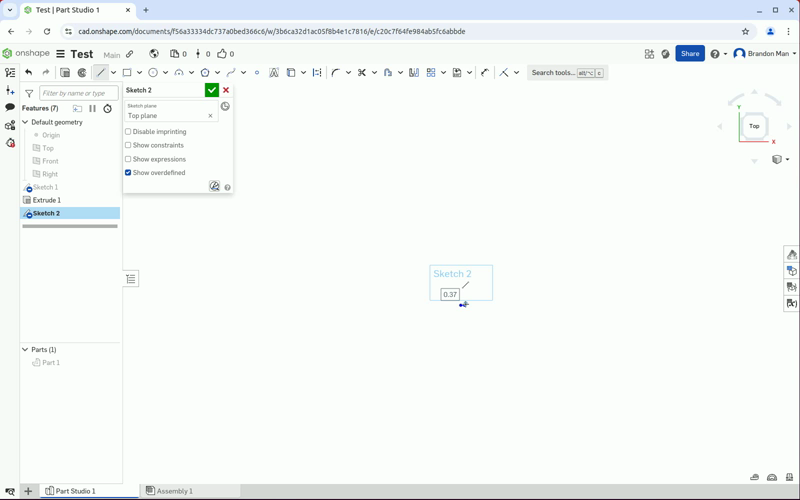
key_down(shift)
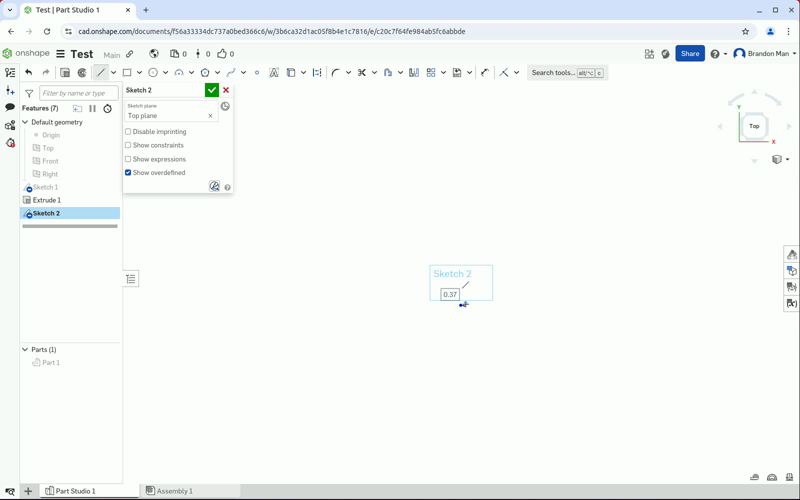
mouse_move(495, 303)
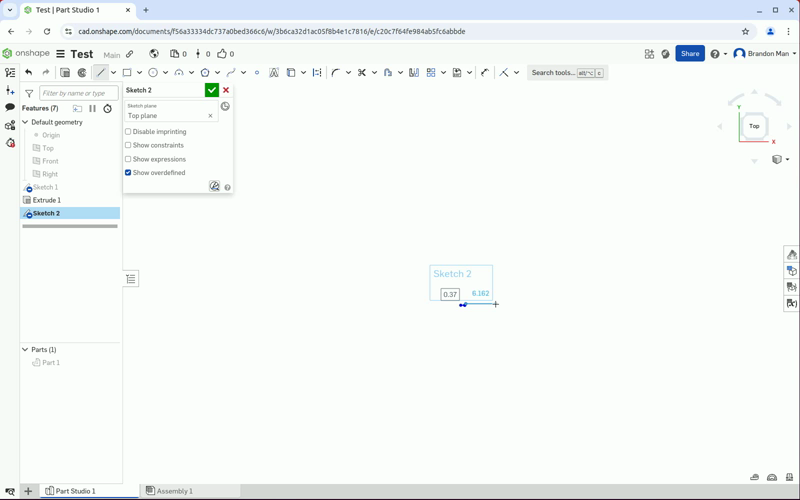
mouse_move(474, 285)
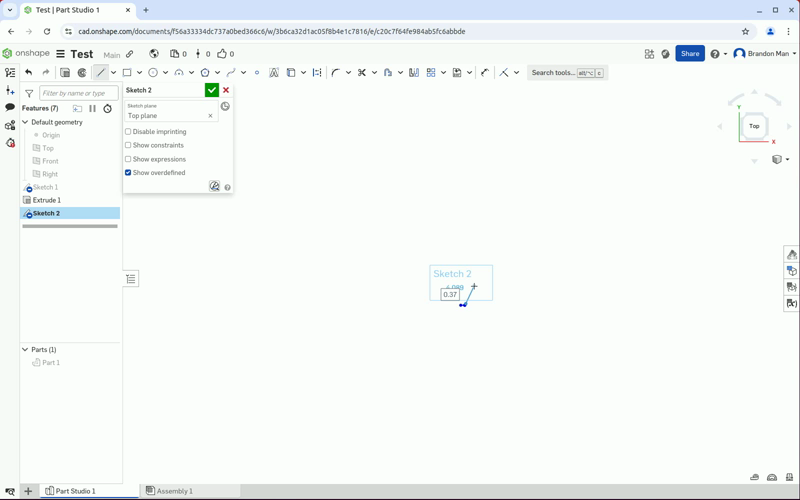
click(474, 285)
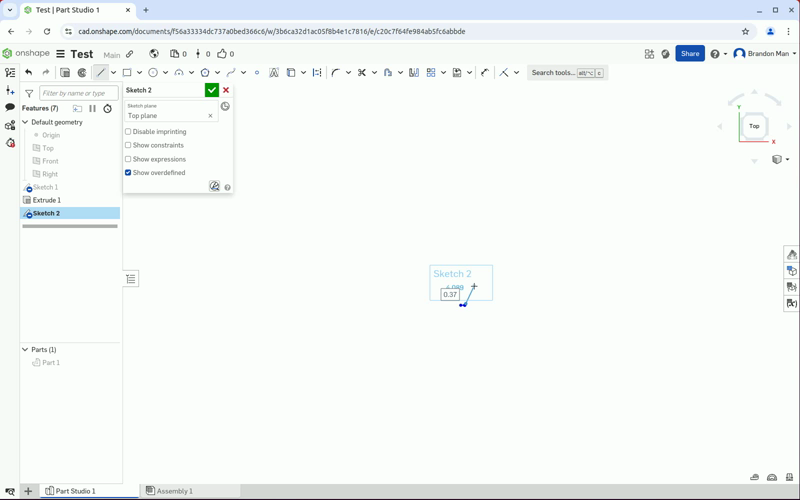
key_up(shift)
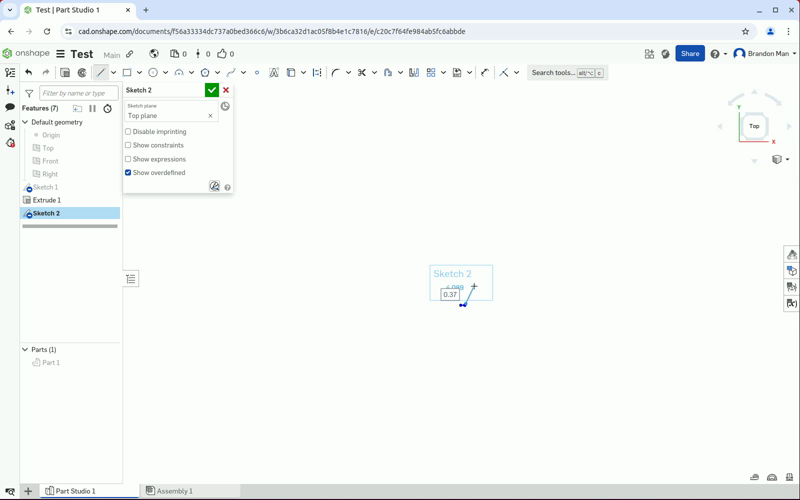
key_down(shift)
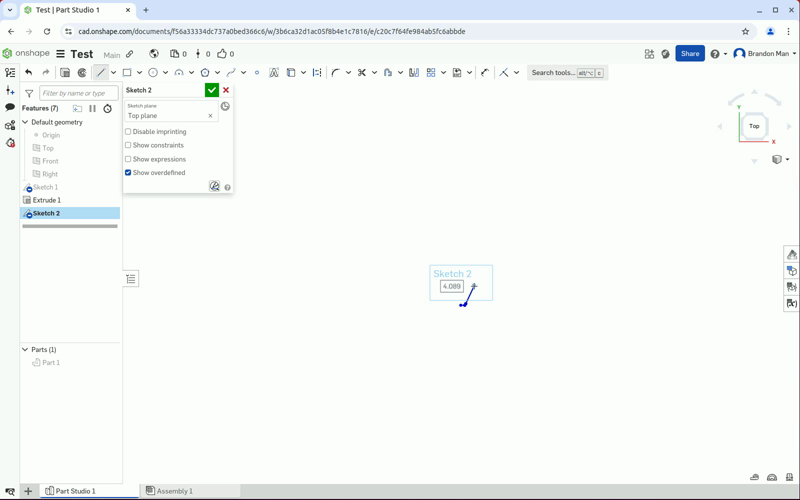
mouse_move(504, 285)
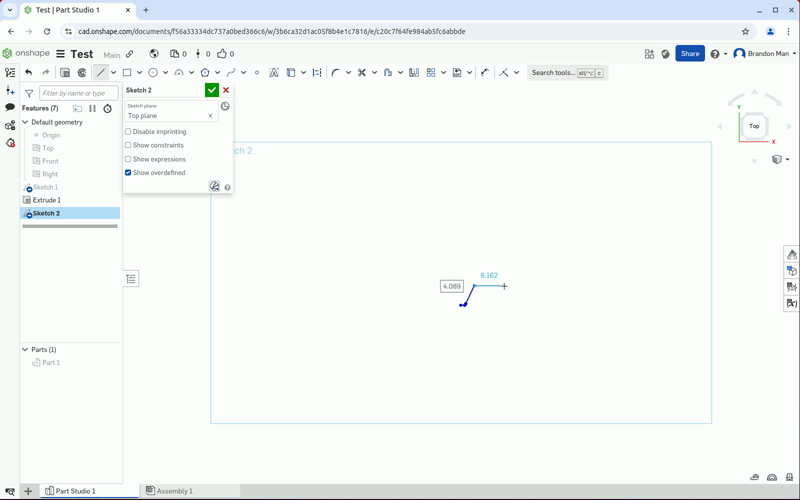
mouse_move(471, 282)
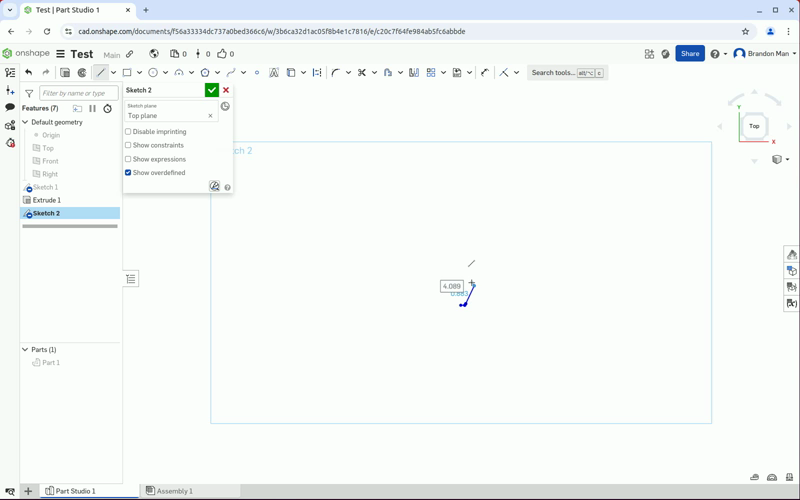
scroll(6)
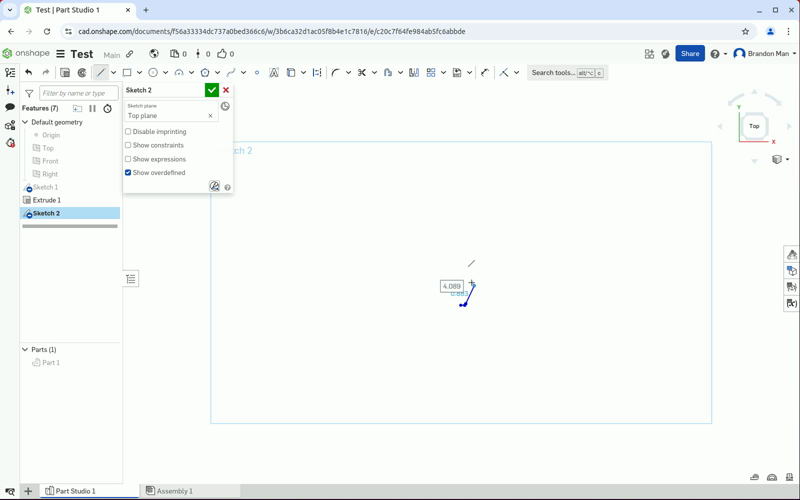
scroll(6)
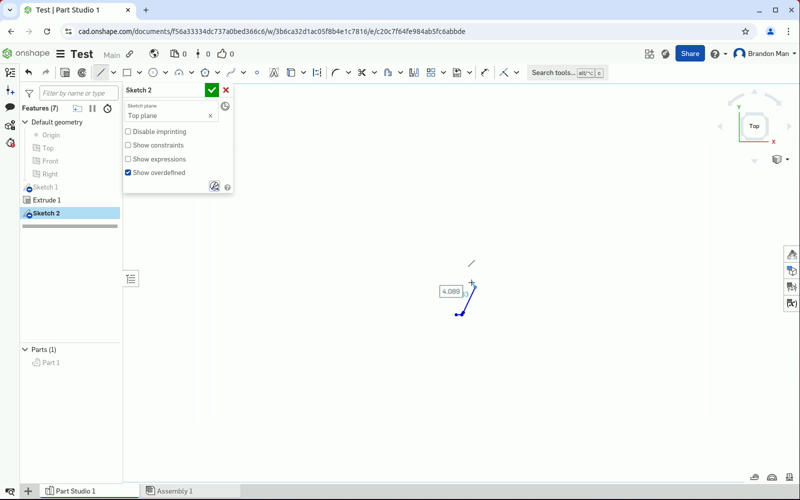
scroll(6)
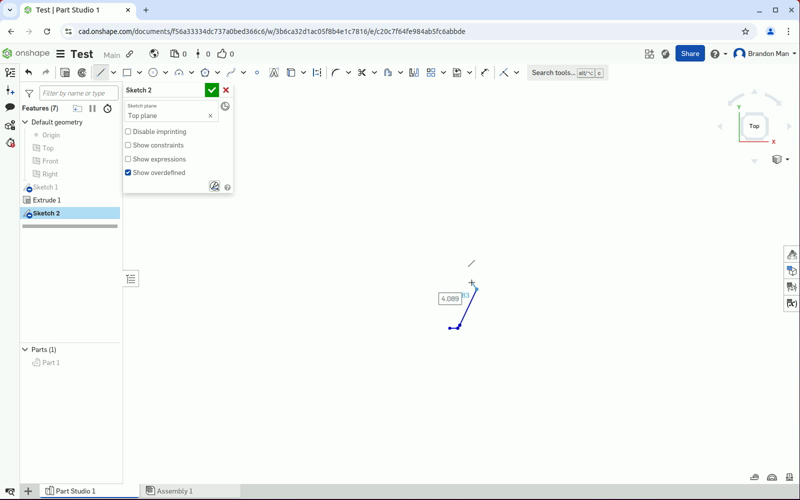
scroll(6)
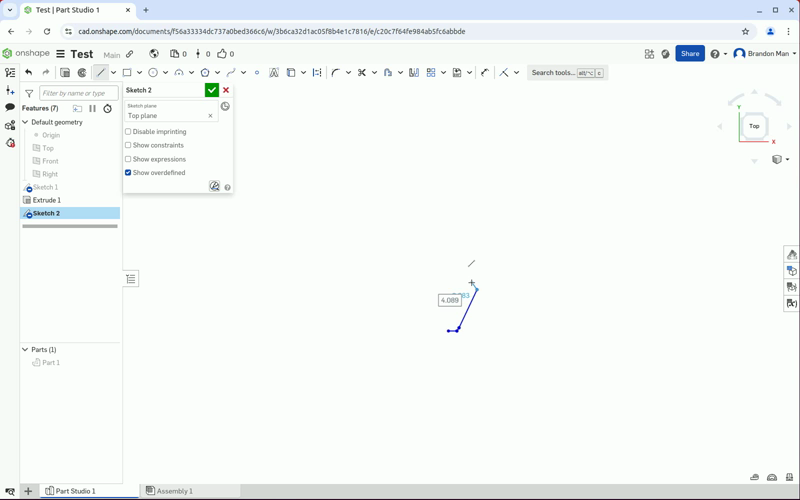
scroll(6)
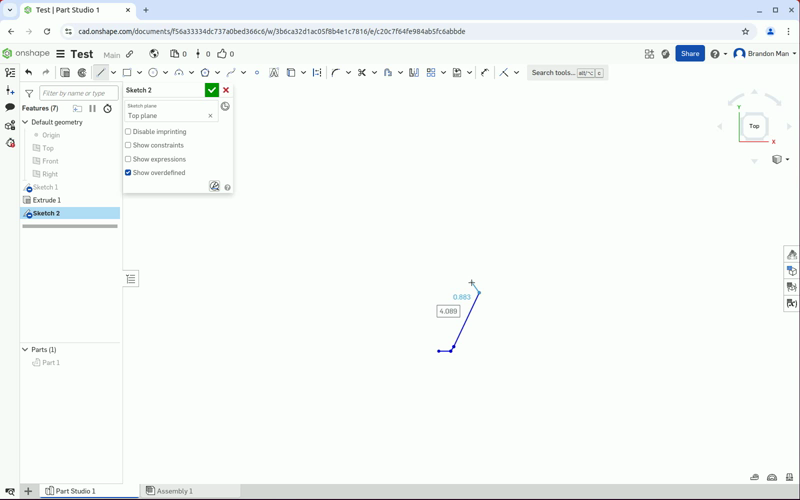
scroll(6)
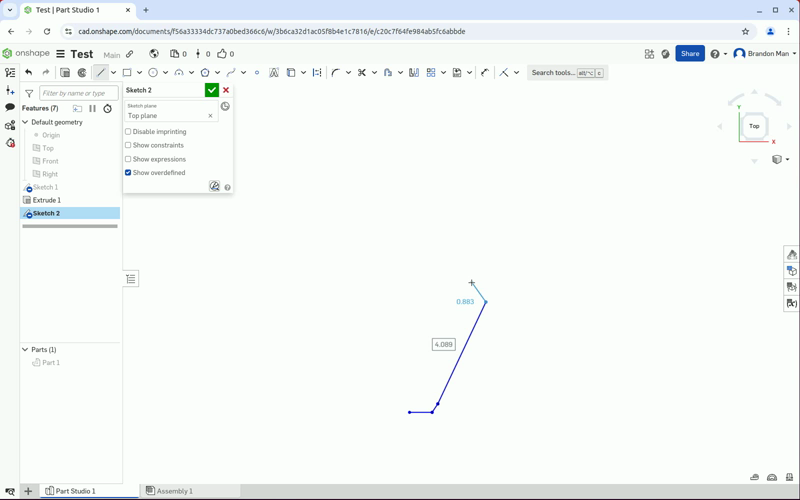
scroll(6)
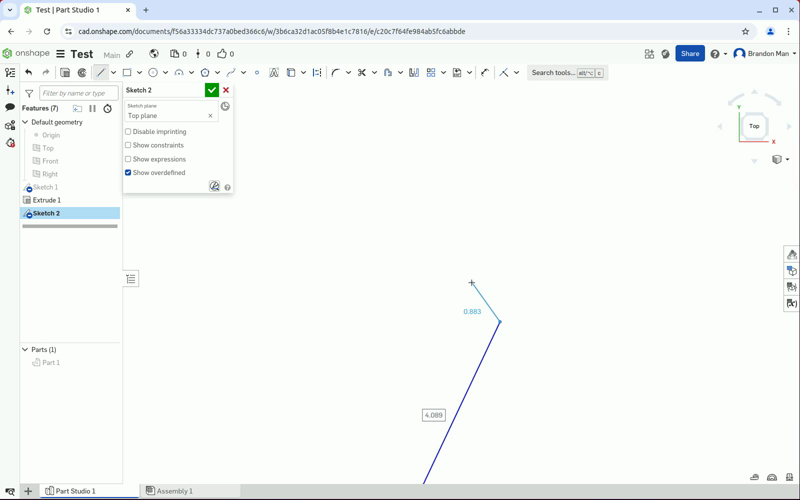
click(471, 282)
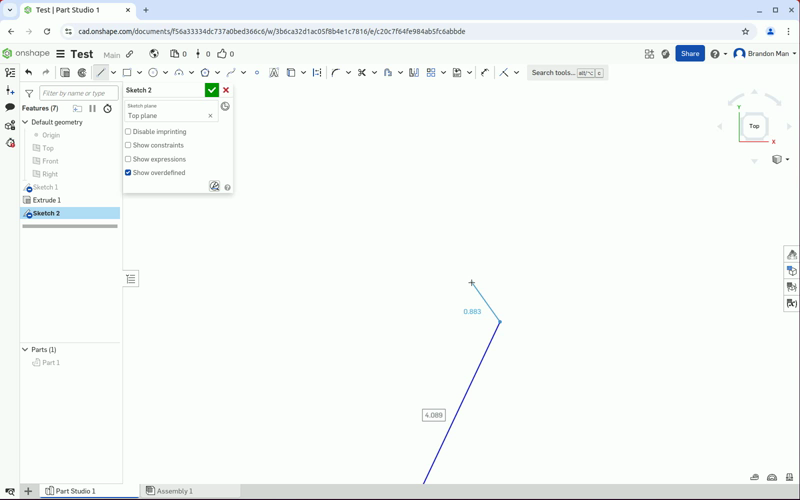
scroll(-6)
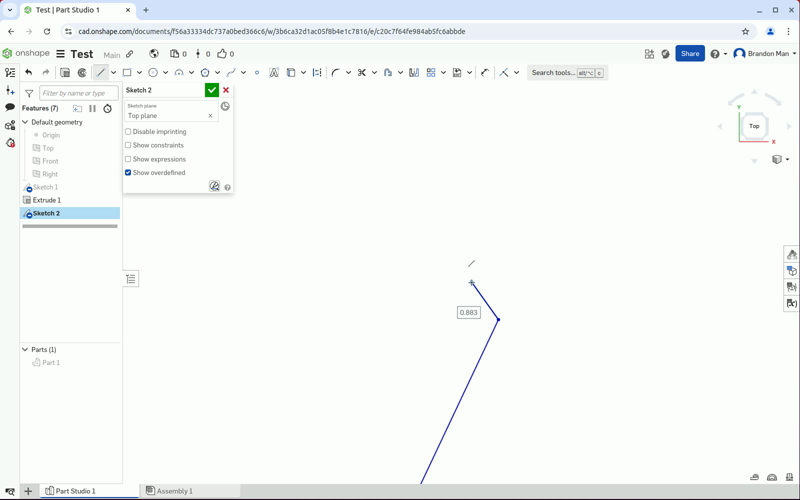
scroll(-6)
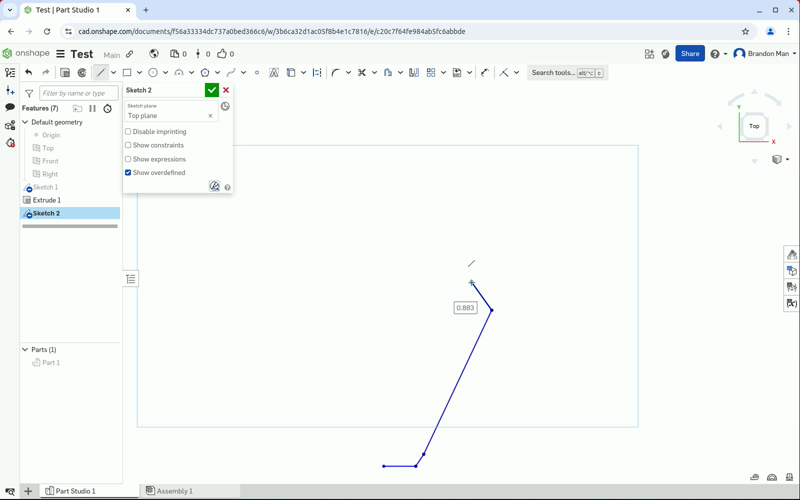
scroll(-6)
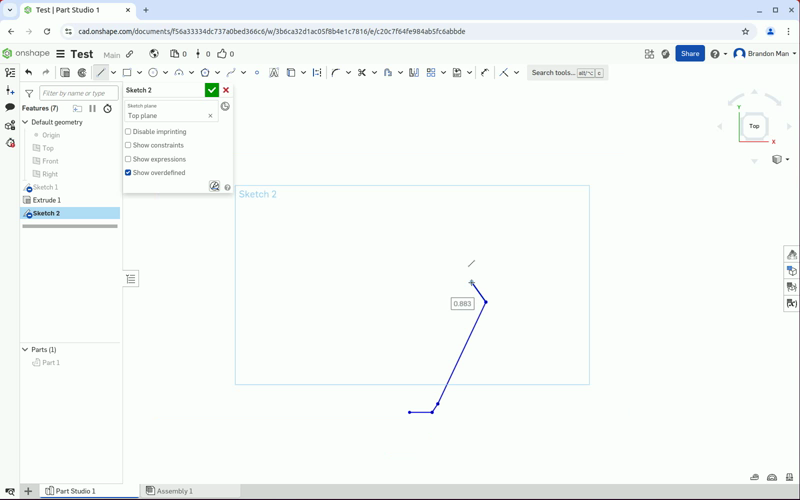
scroll(-6)
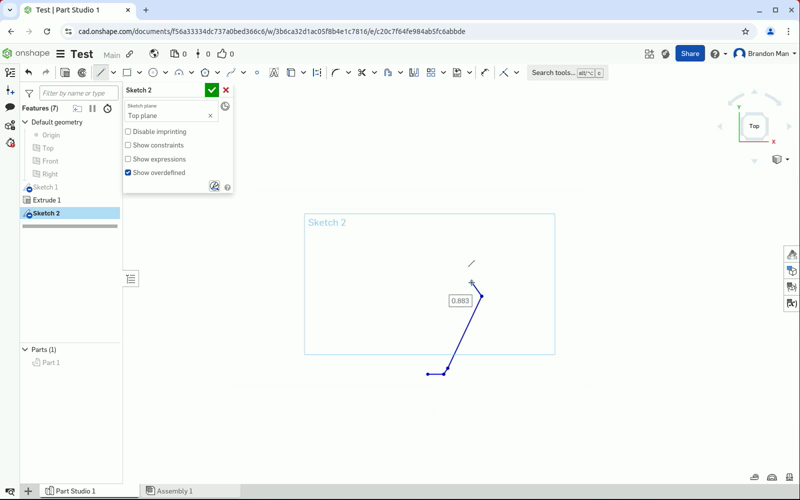
scroll(-6)
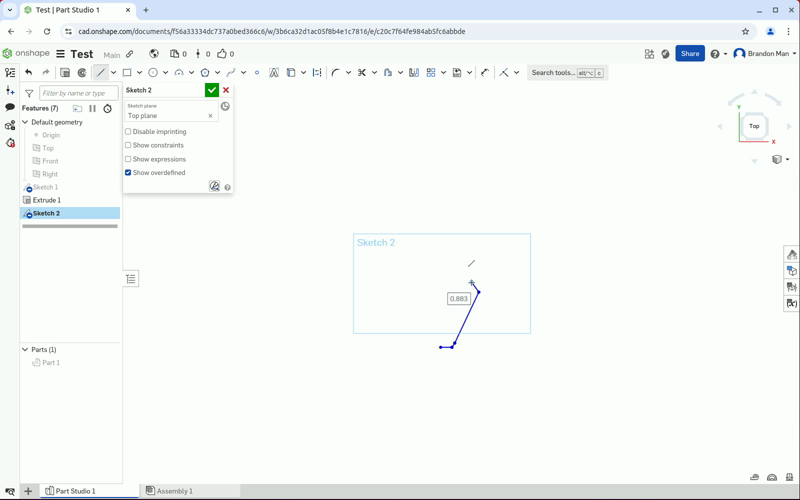
scroll(-6)
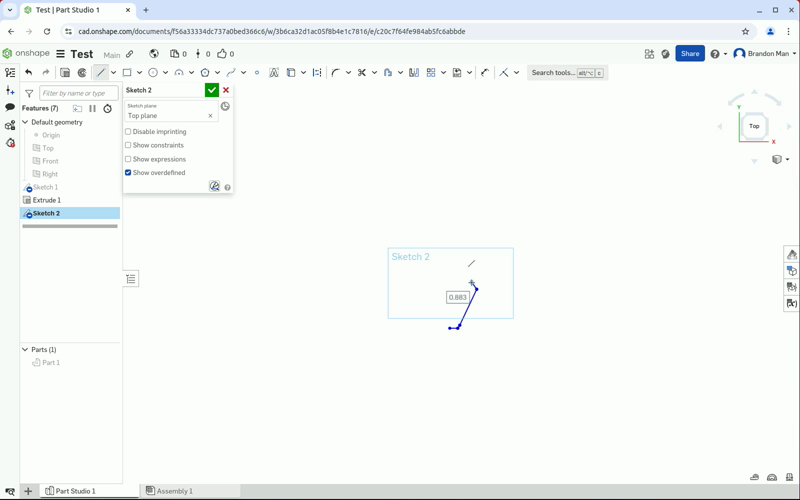
scroll(-6)
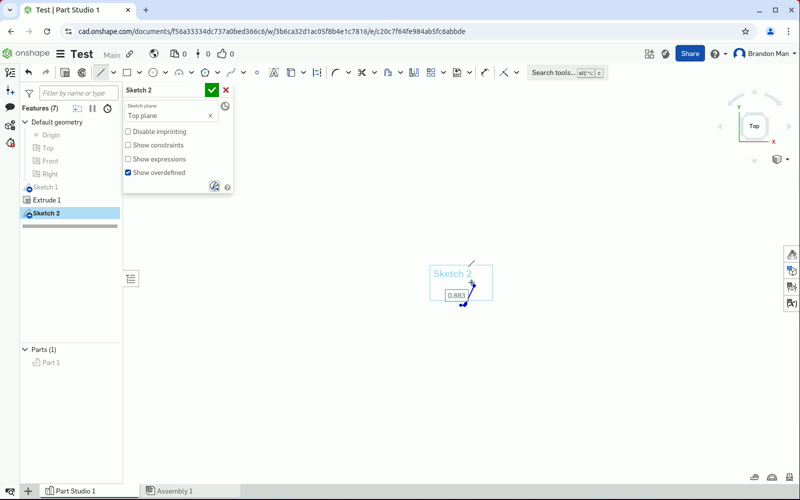
key_up(shift)
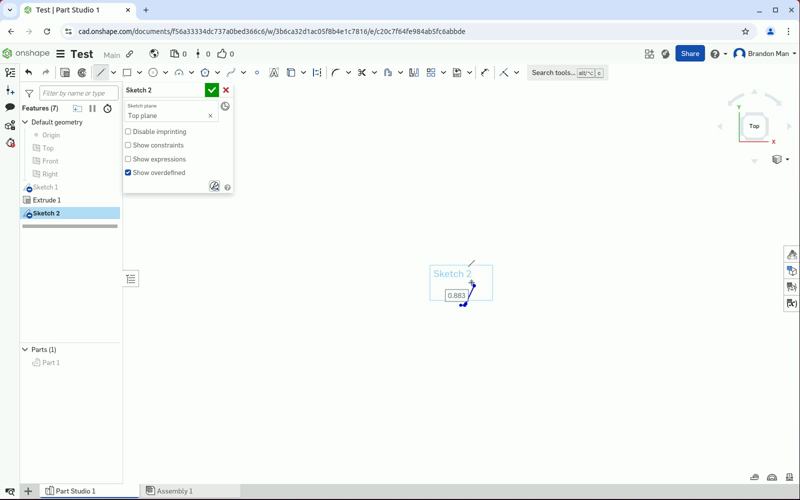
mouse_move(501, 282)
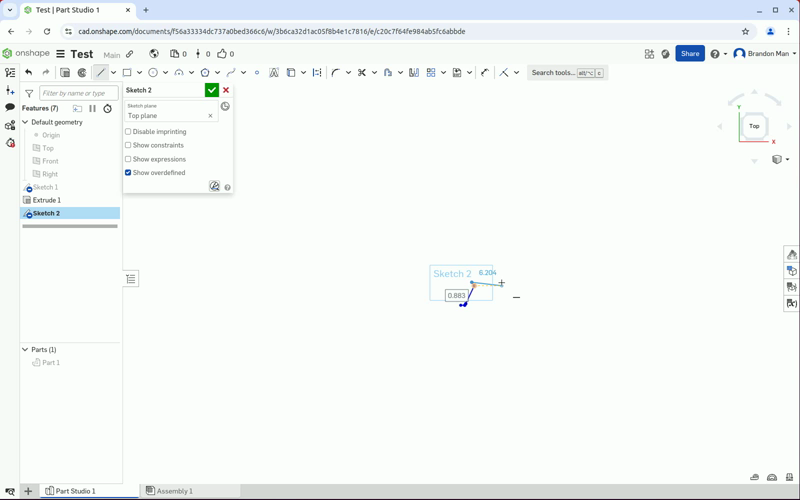
key_down(shift)
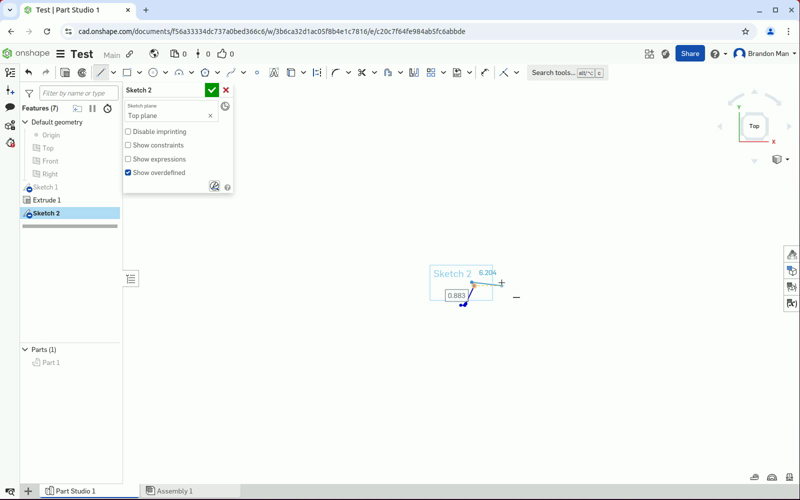
mouse_move(460, 305)
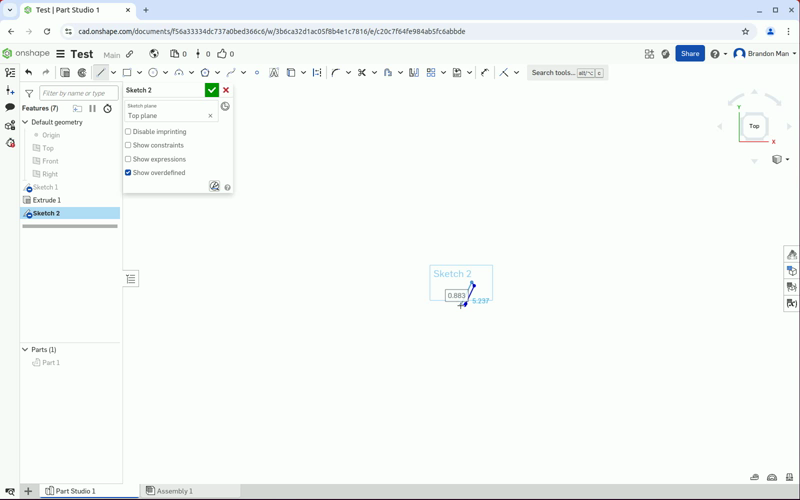
scroll(6)
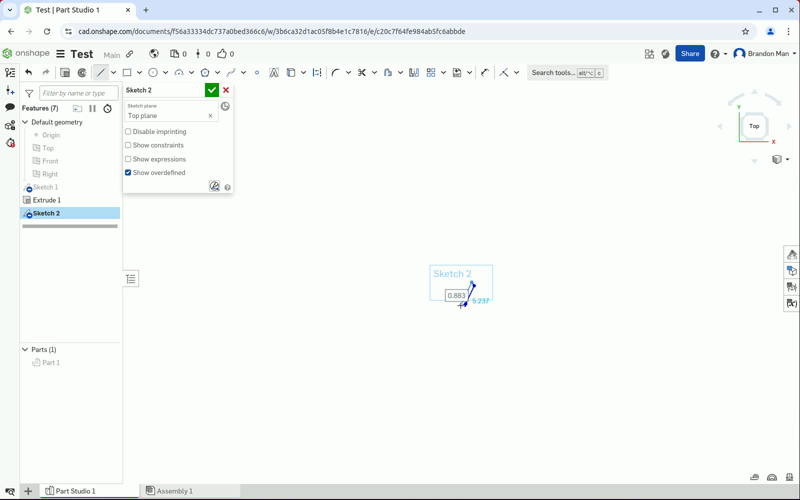
scroll(6)
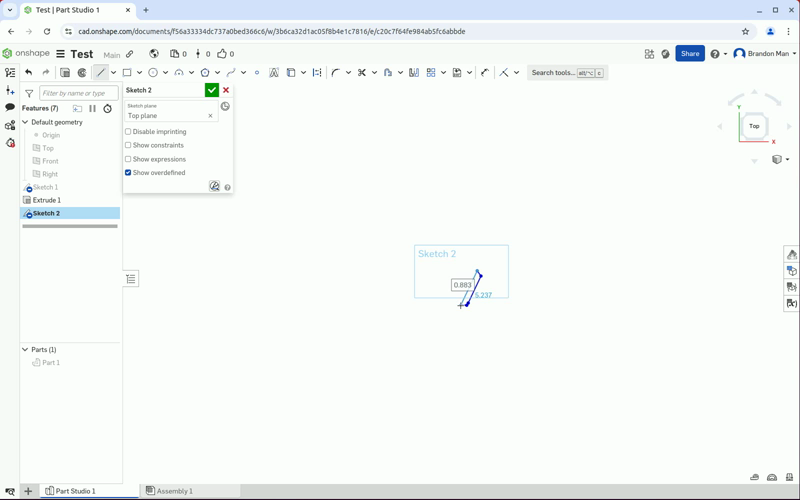
scroll(6)
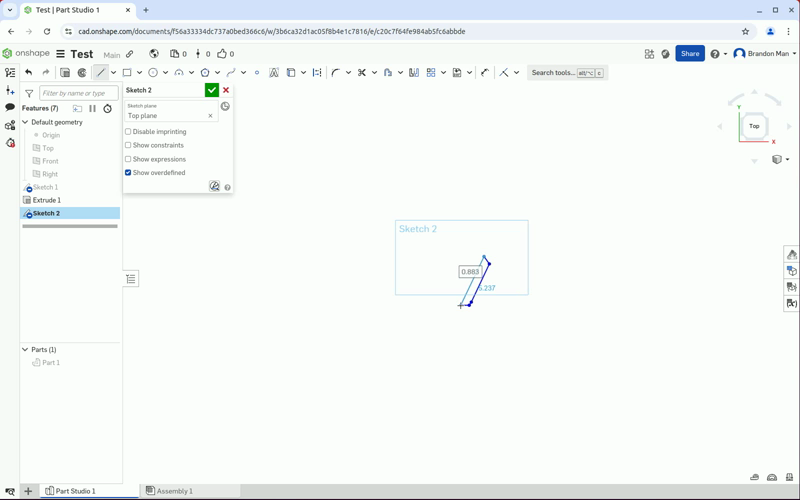
scroll(6)
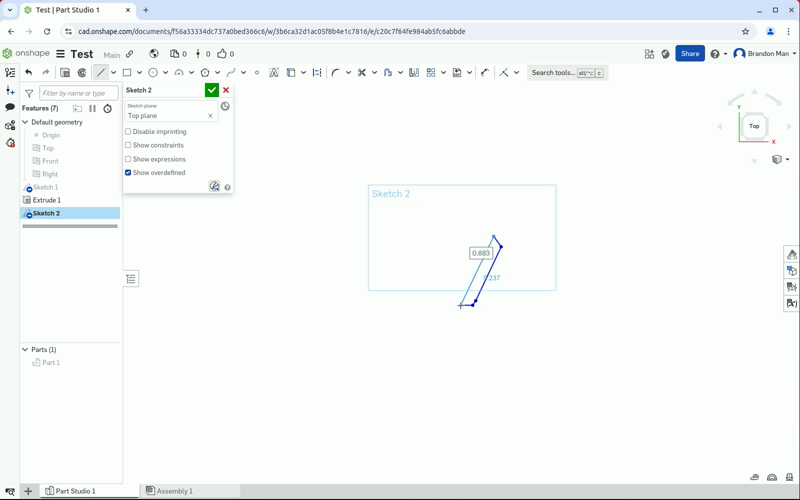
scroll(6)
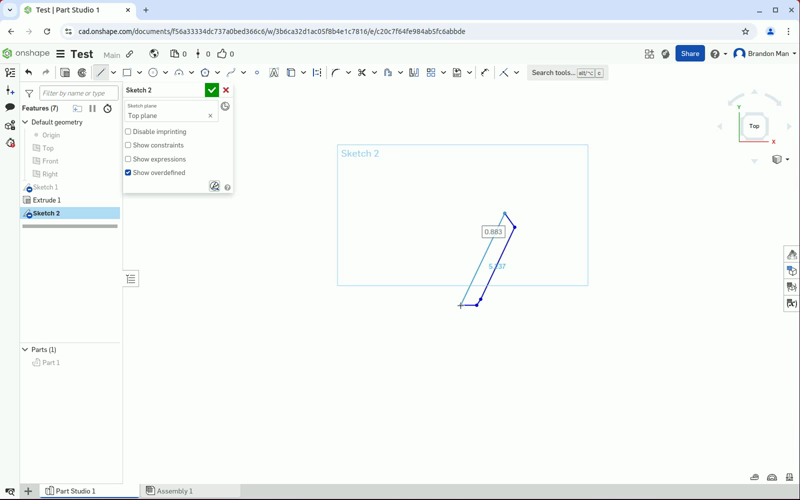
scroll(6)
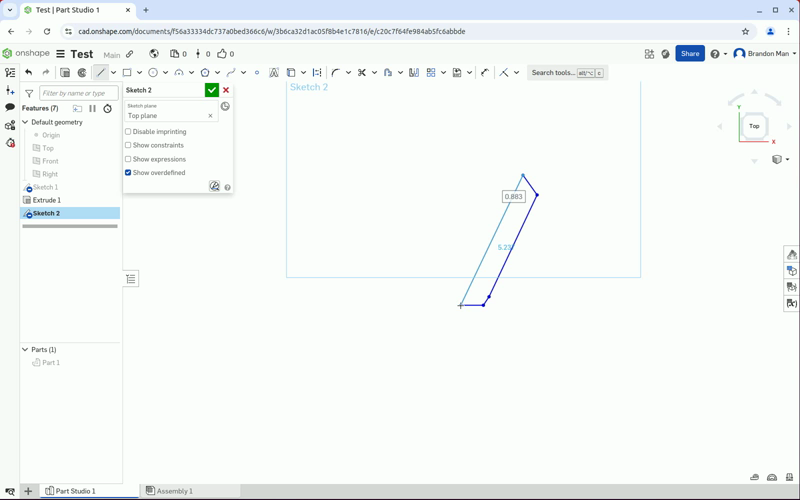
scroll(6)
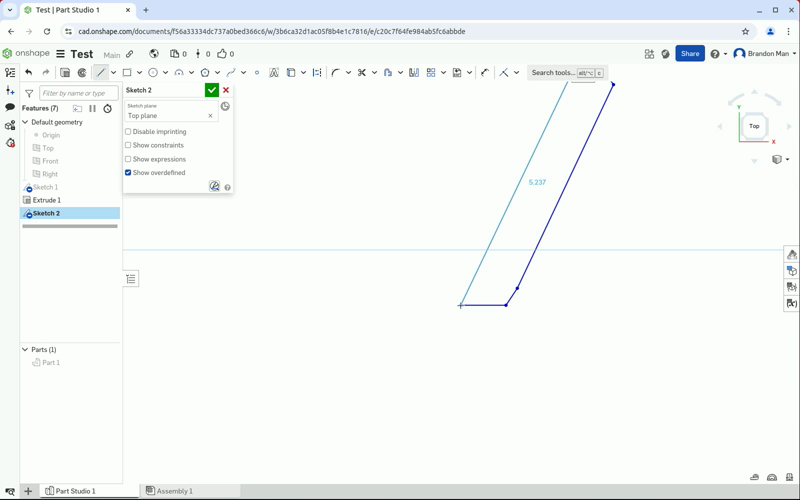
key_up(shift)
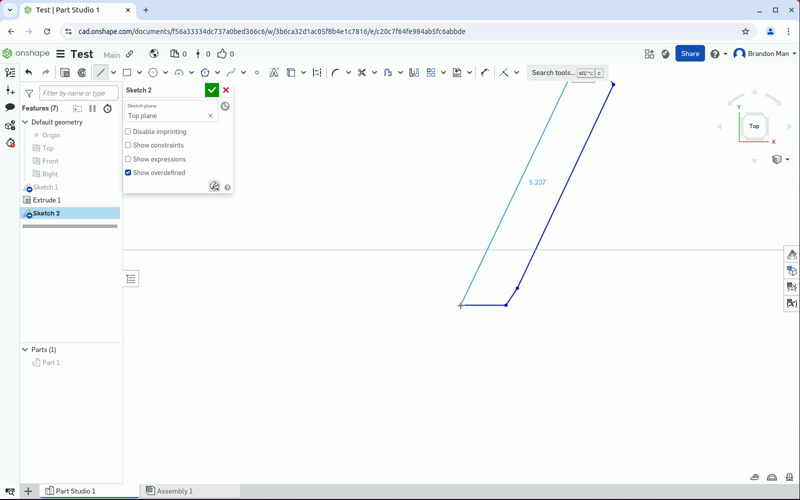
click(460, 305)
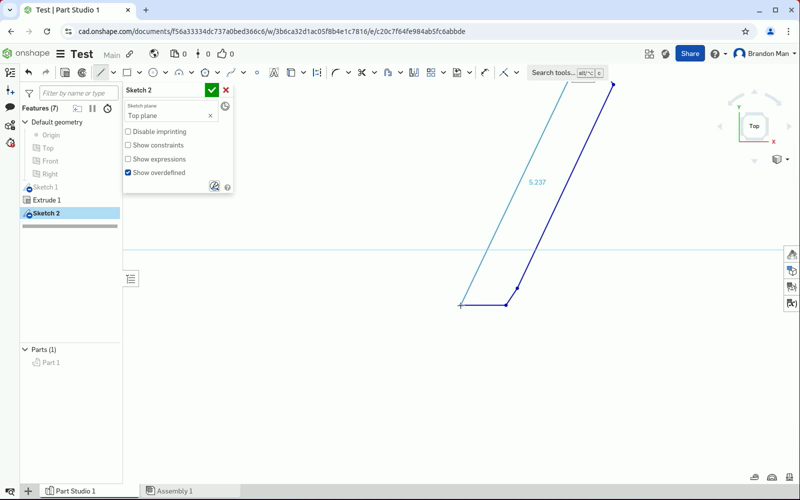
scroll(-6)
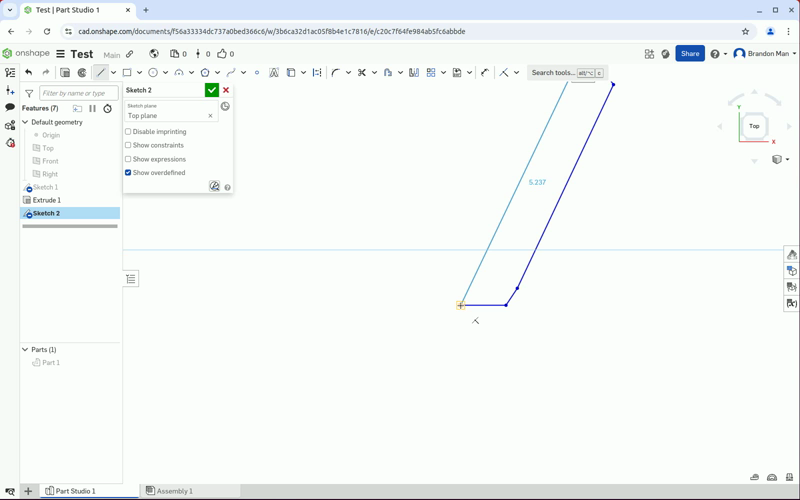
scroll(-6)
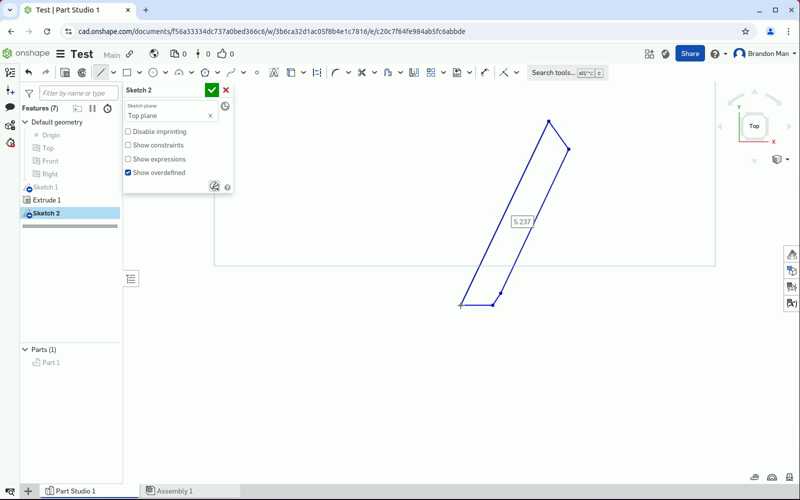
scroll(-6)
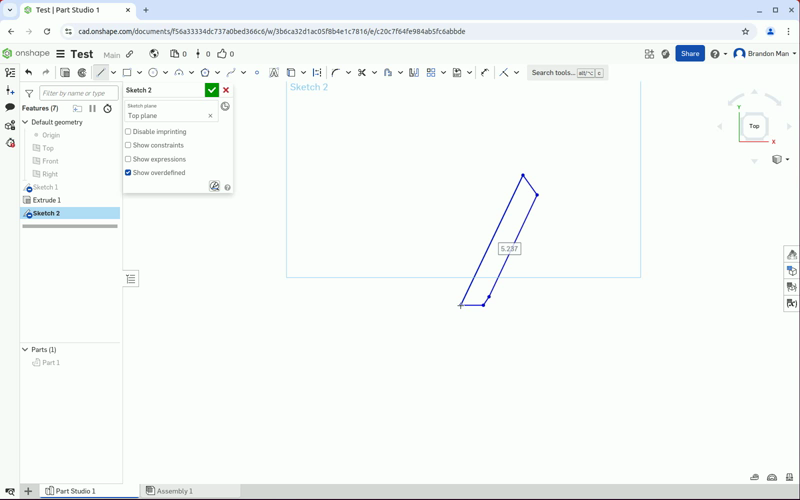
scroll(-6)
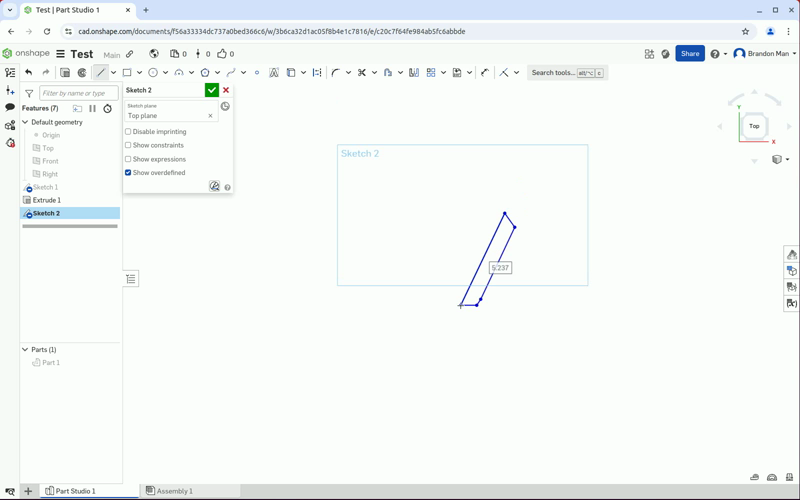
scroll(-6)
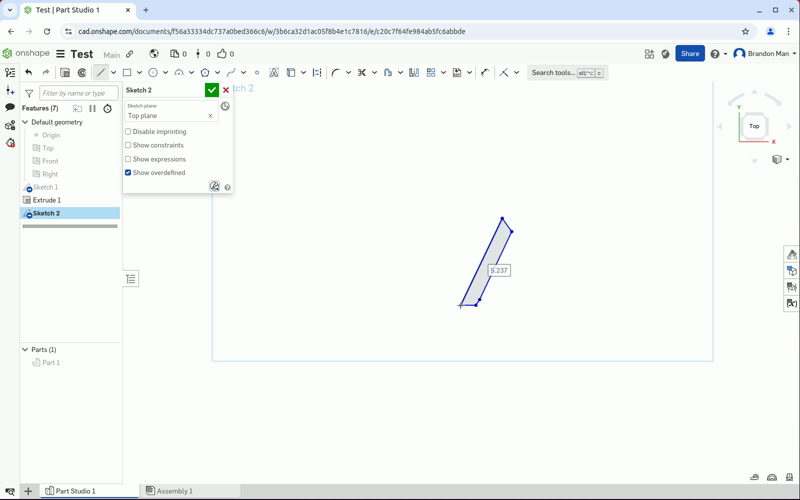
scroll(-6)
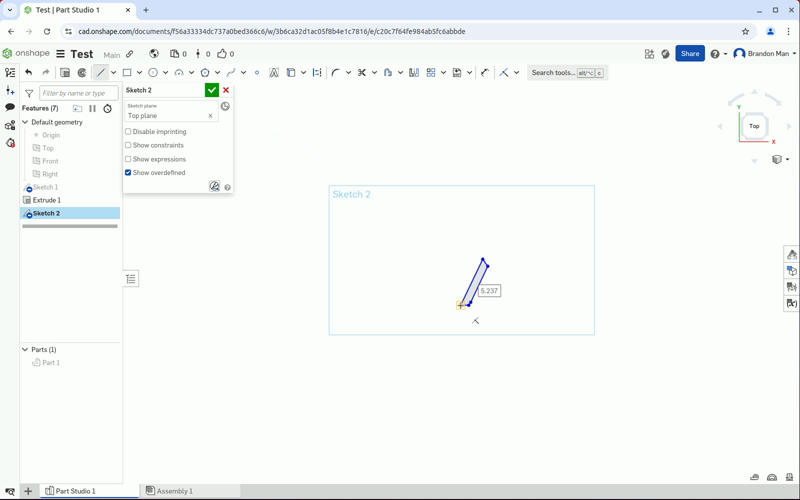
scroll(-6)
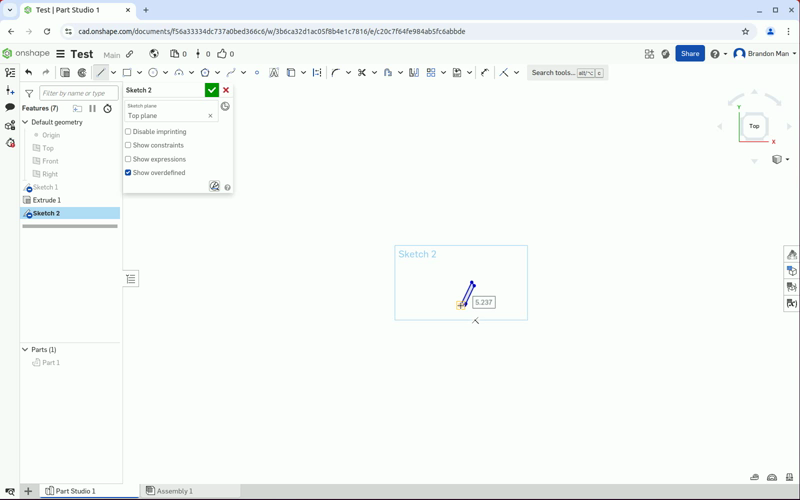
key(esc)
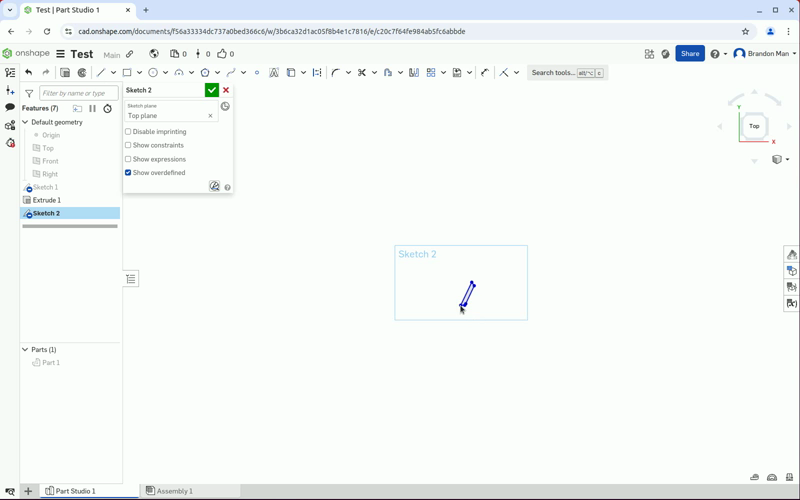
mouse_move(470, 288)
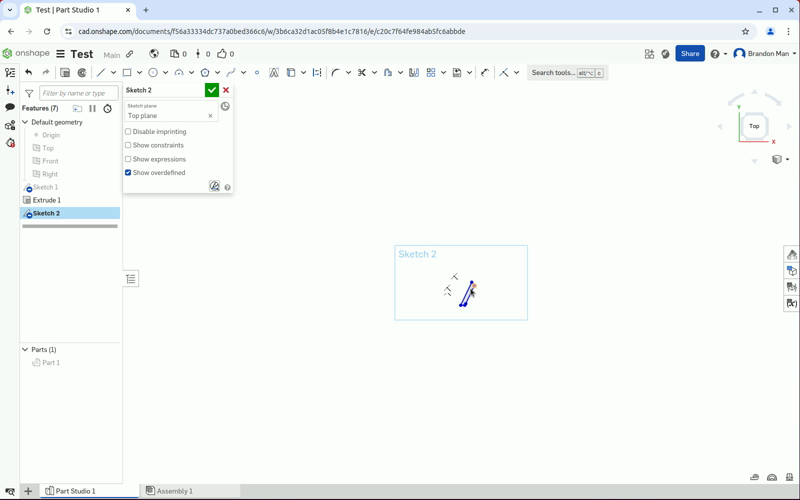
scroll(6)
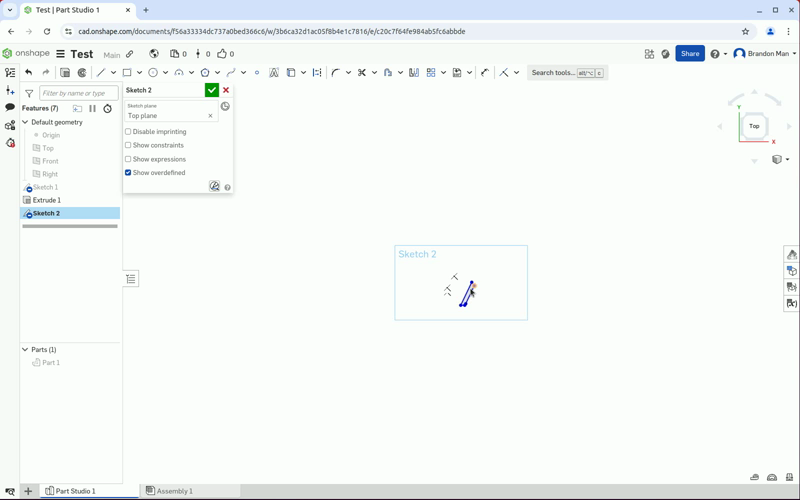
scroll(6)
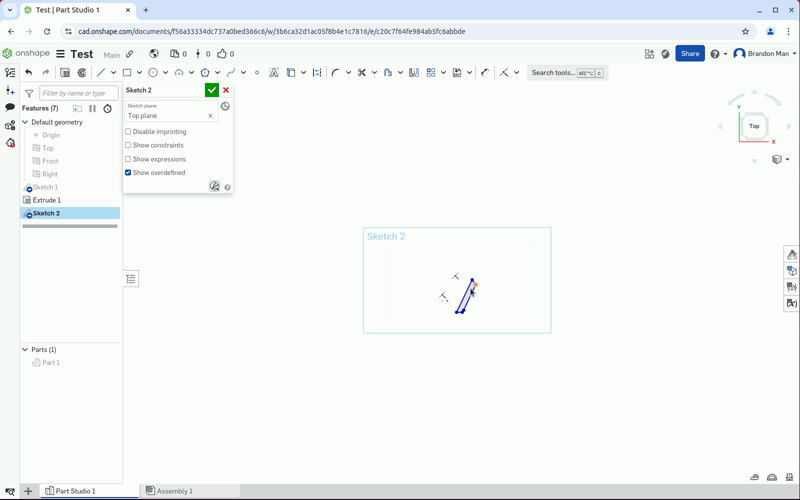
scroll(6)
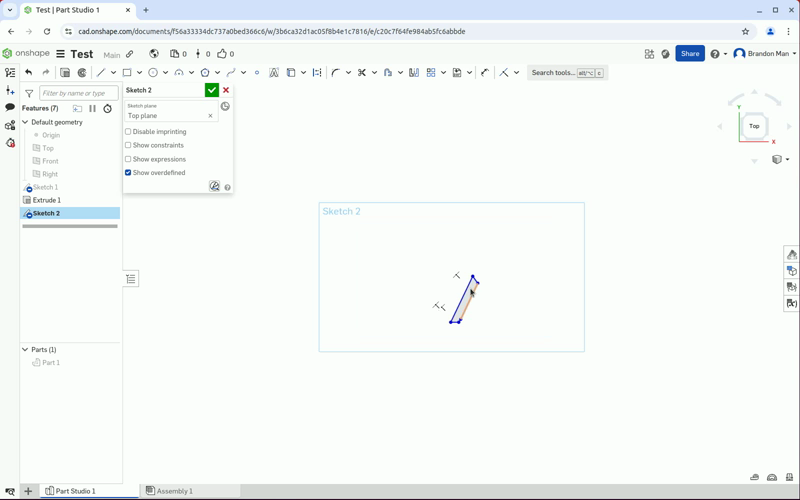
scroll(6)
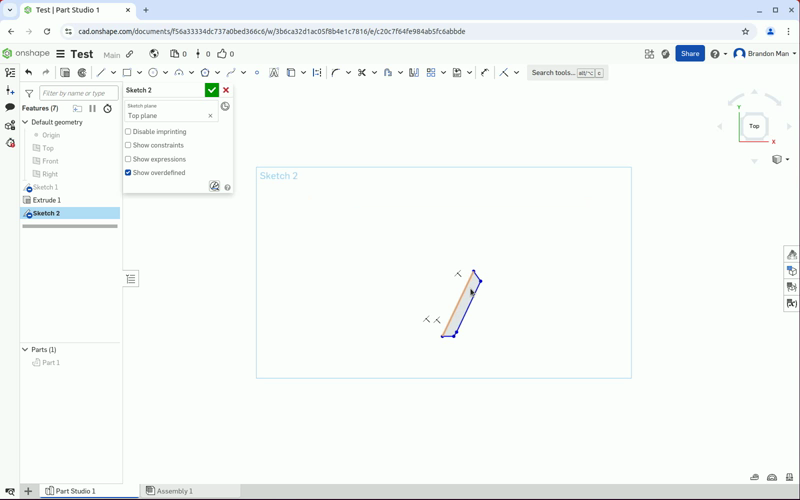
scroll(6)
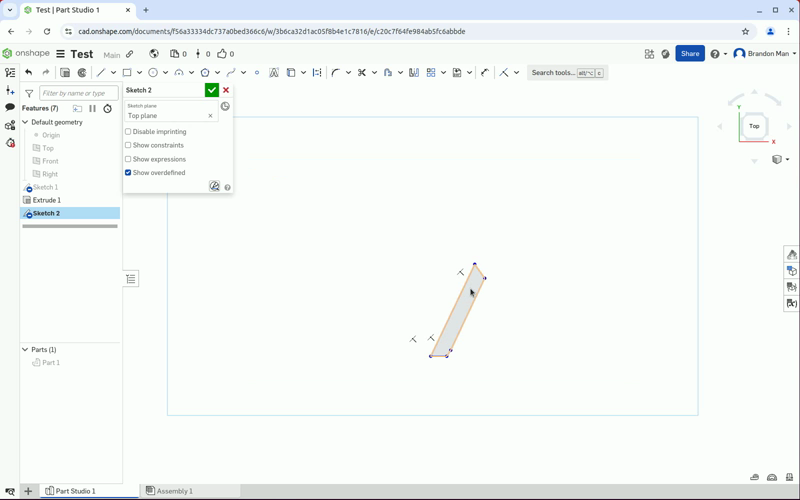
scroll(6)
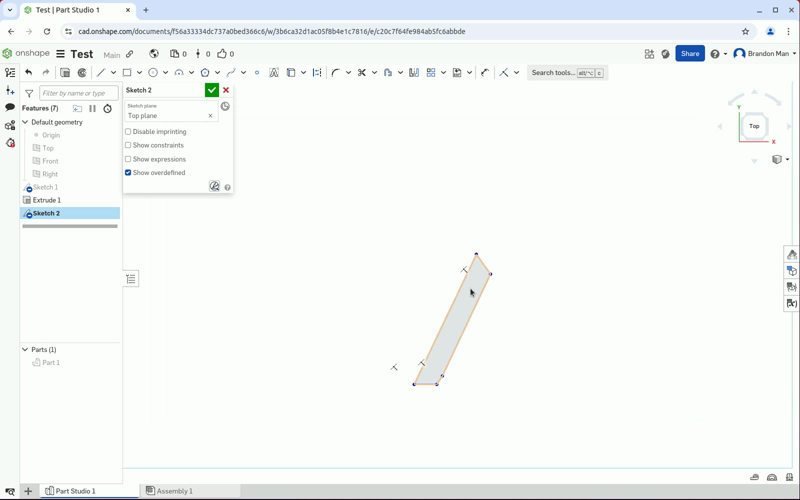
scroll(6)
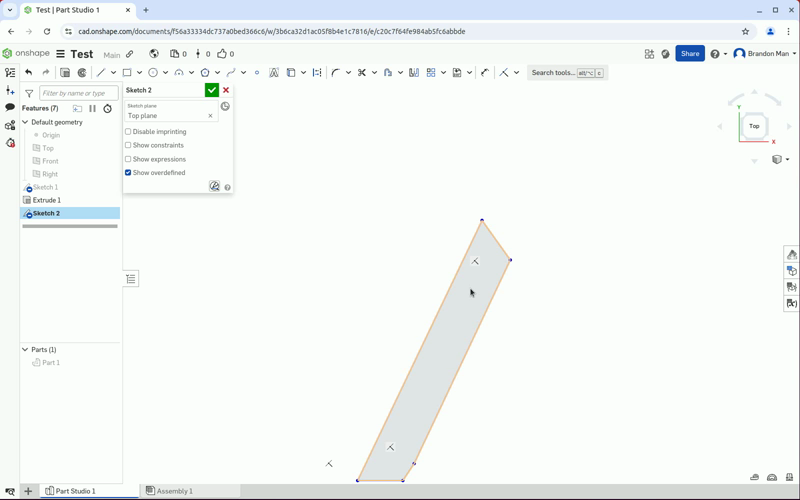
click(470, 288)
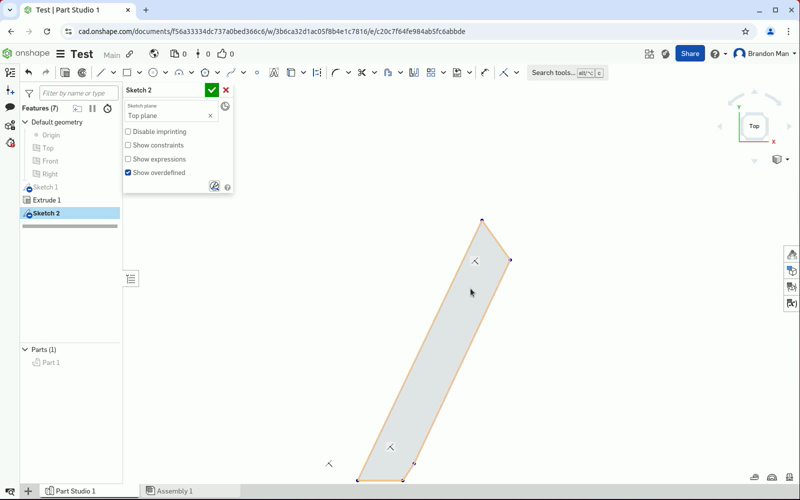
scroll(-6)
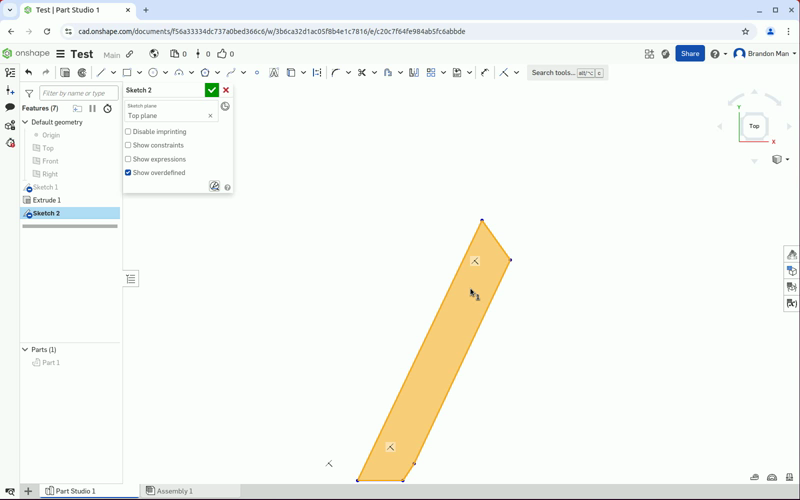
scroll(-6)
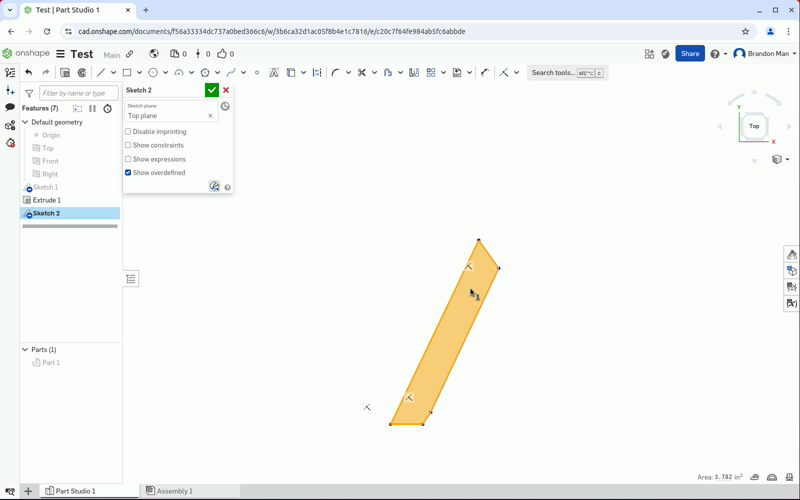
scroll(-6)
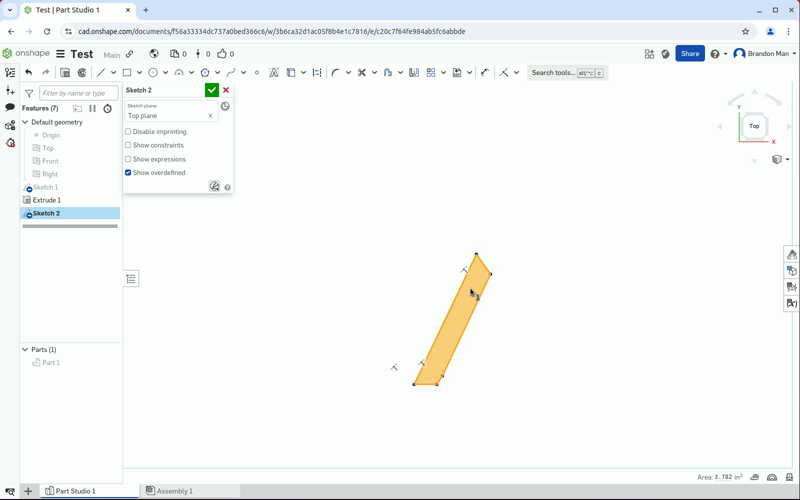
scroll(-6)
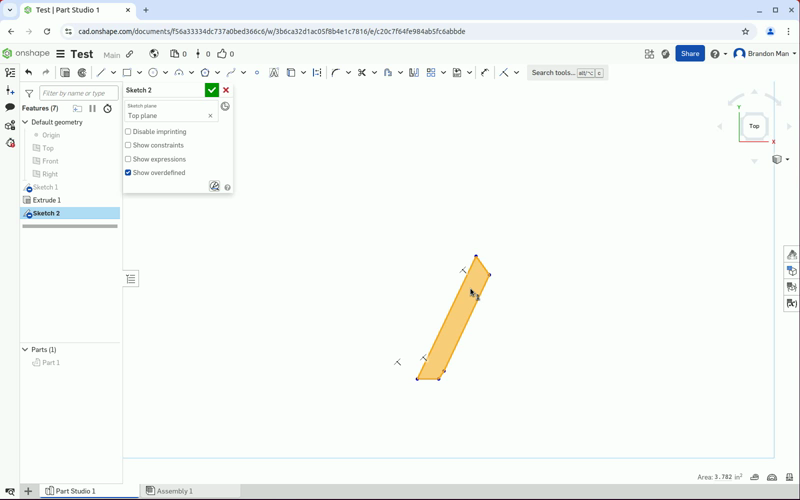
scroll(-6)
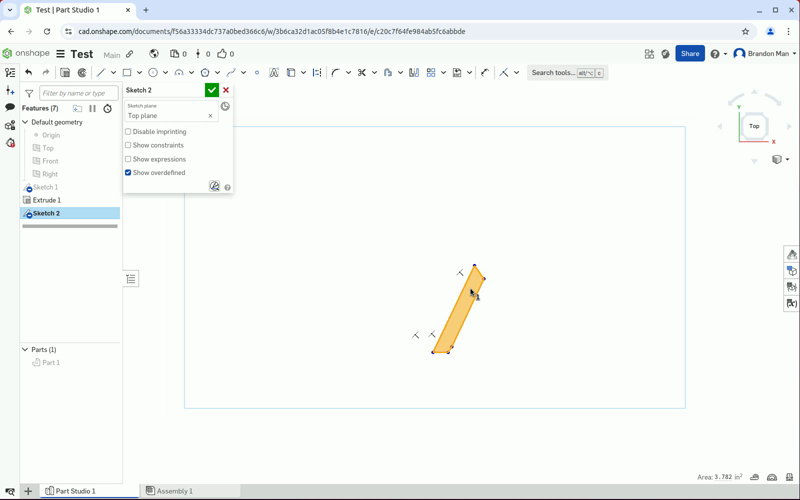
scroll(-6)
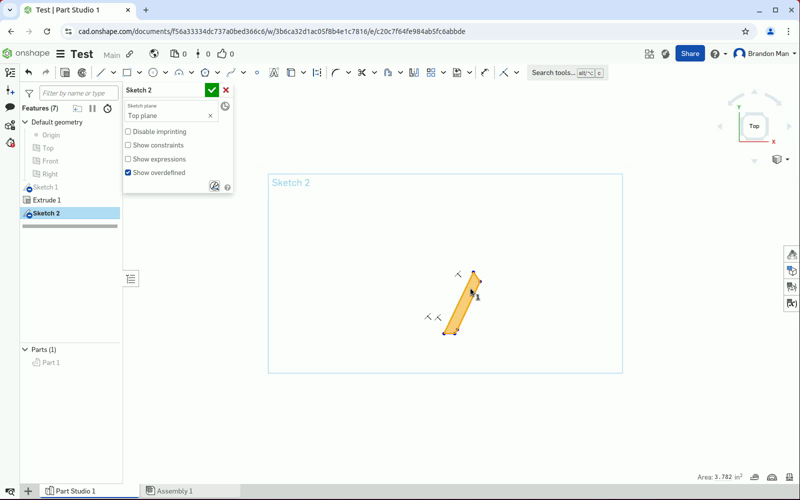
scroll(-6)
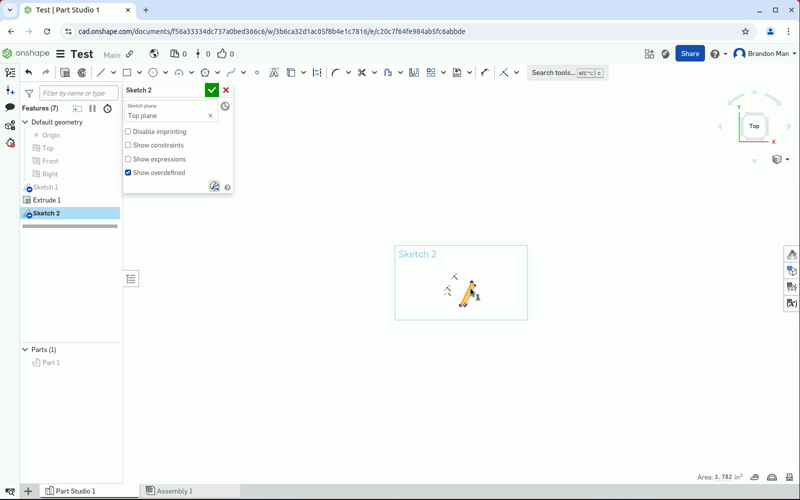
mouse_move(73, 352)
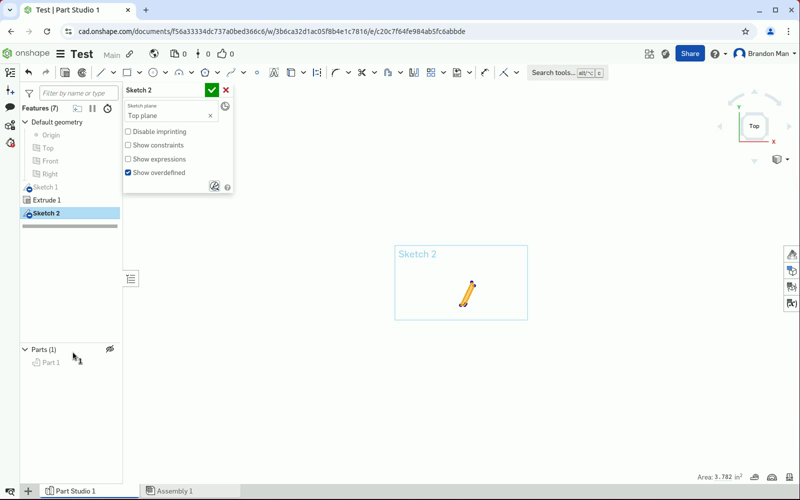
key(shift+y)
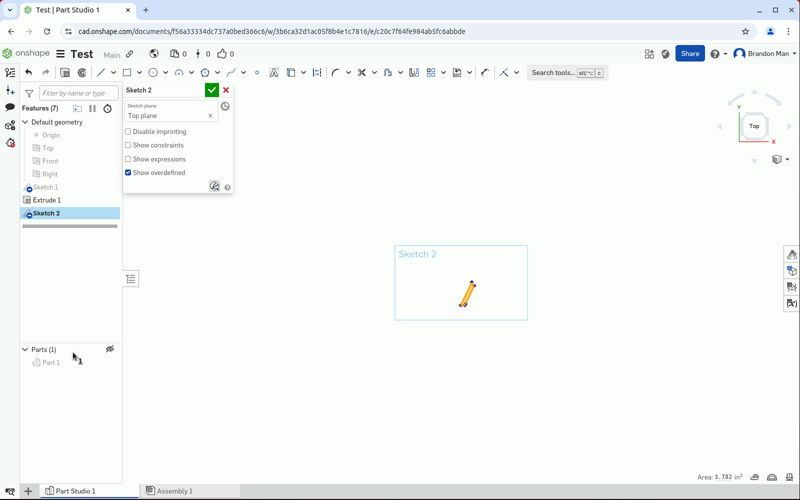
key(shift+e)
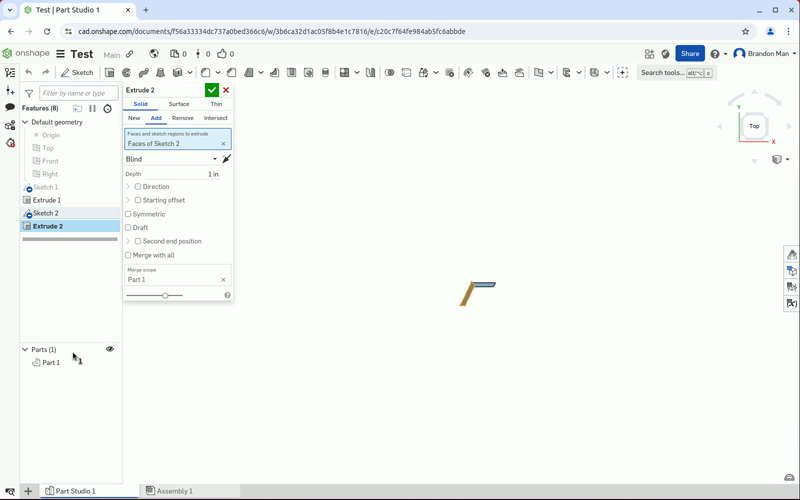
mouse_move(143, 106)
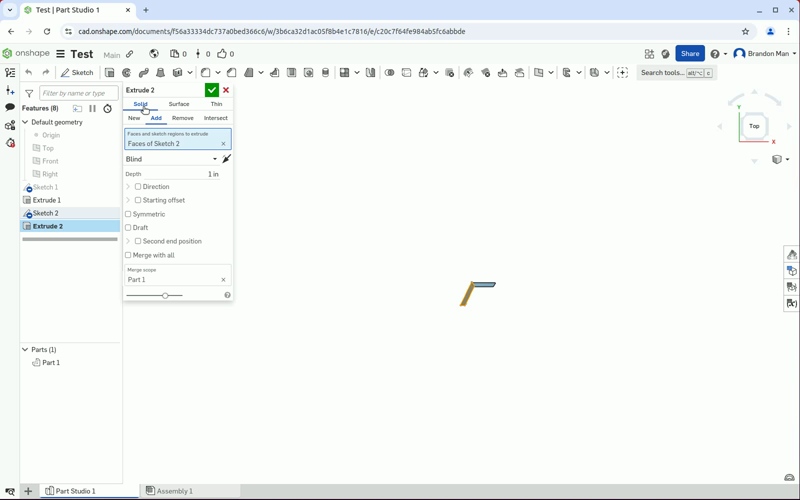
click(143, 106)
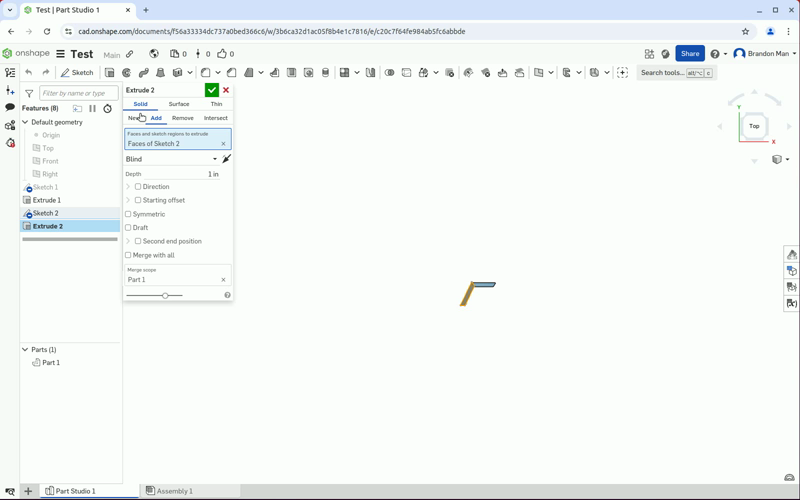
mouse_move(137, 120)
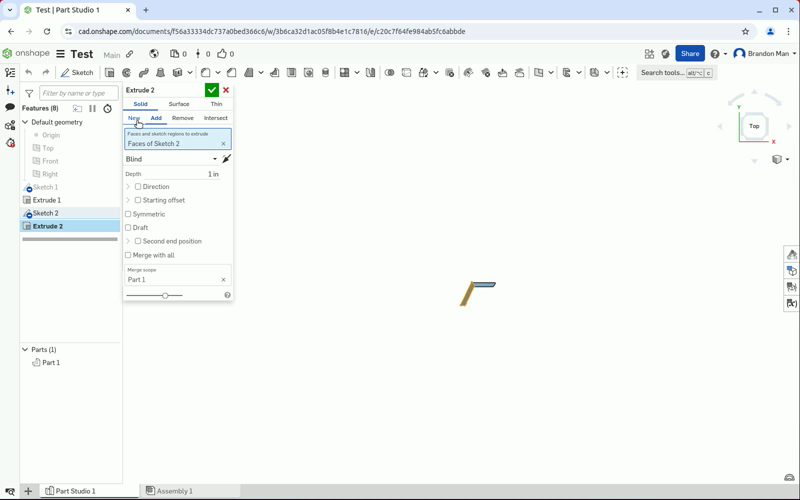
click(137, 120)
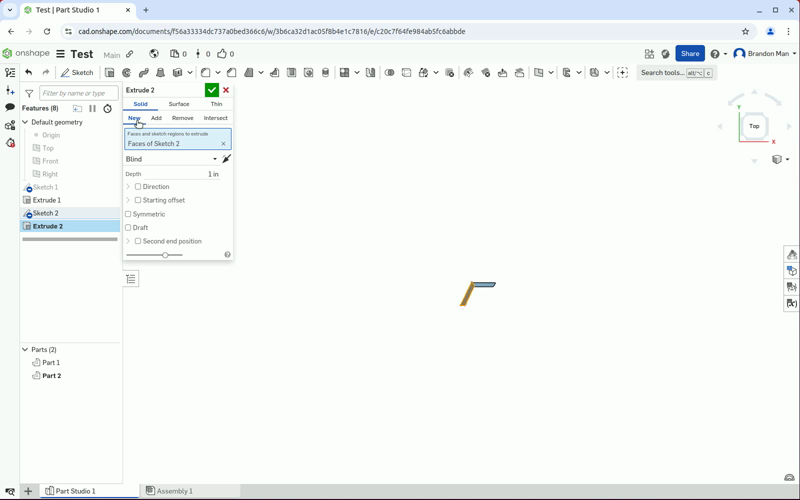
key(tab, 4)
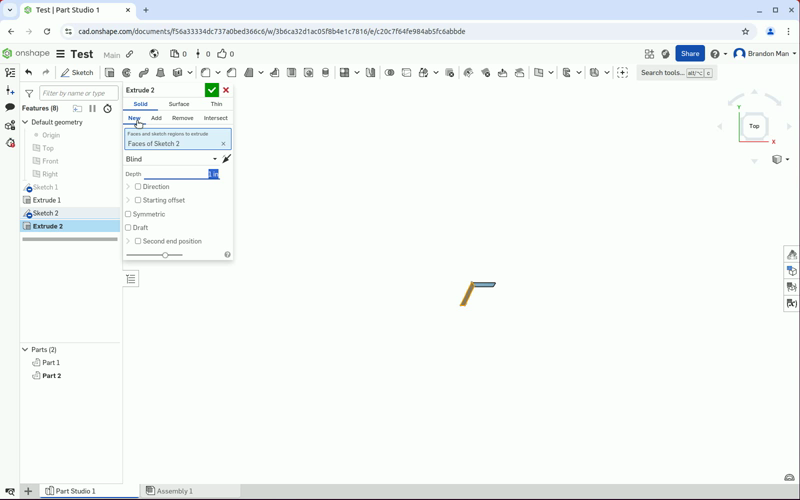
text(0.722)
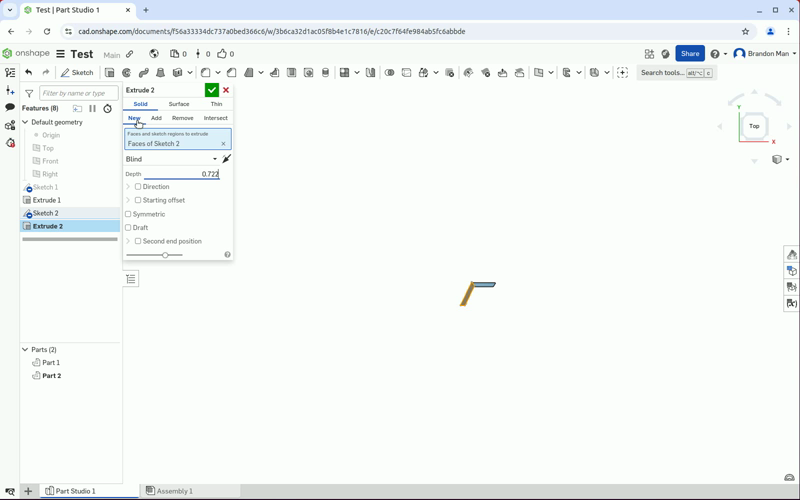
key(enter)
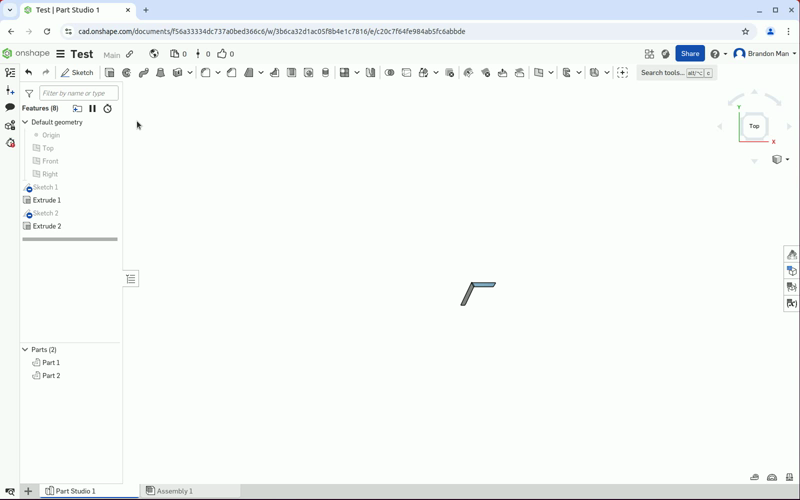
key(shift+h)
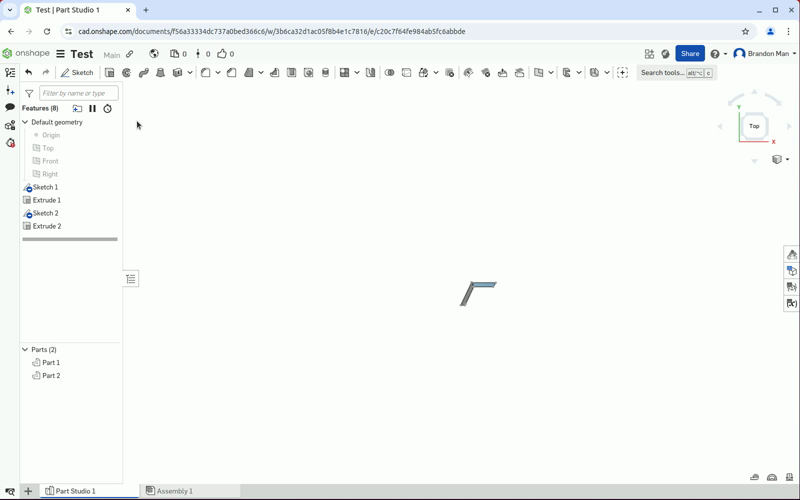
key(shift+h)
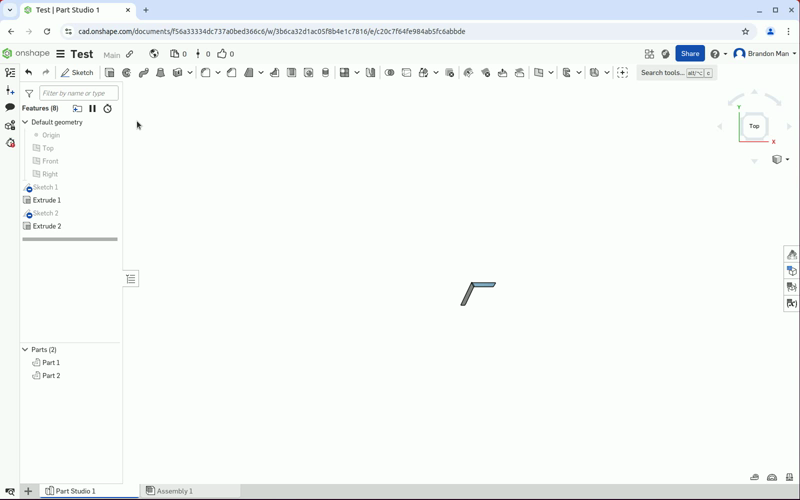
mouse_move(73, 189)
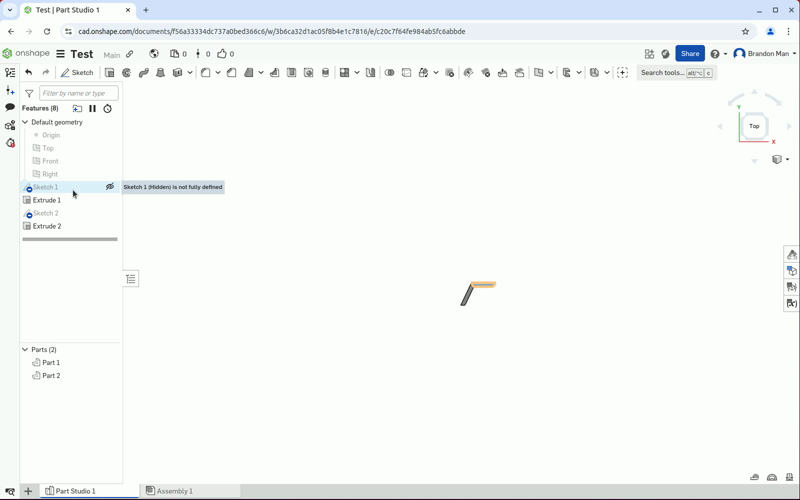
click(73, 189)
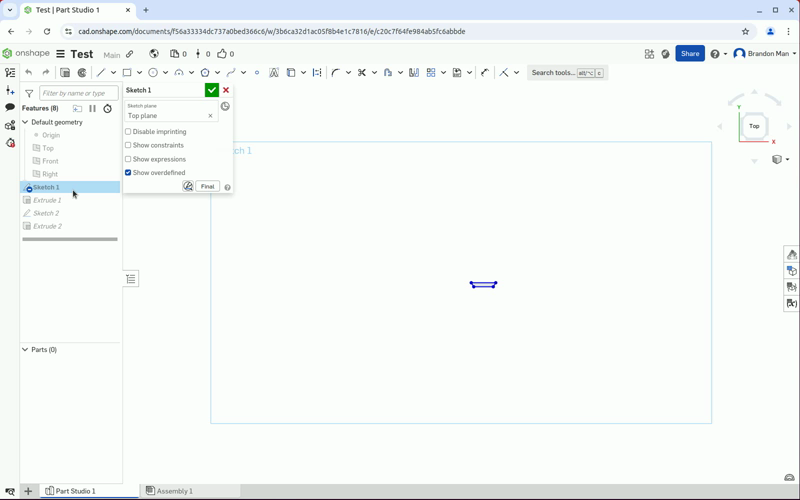
mouse_move(229, 92)
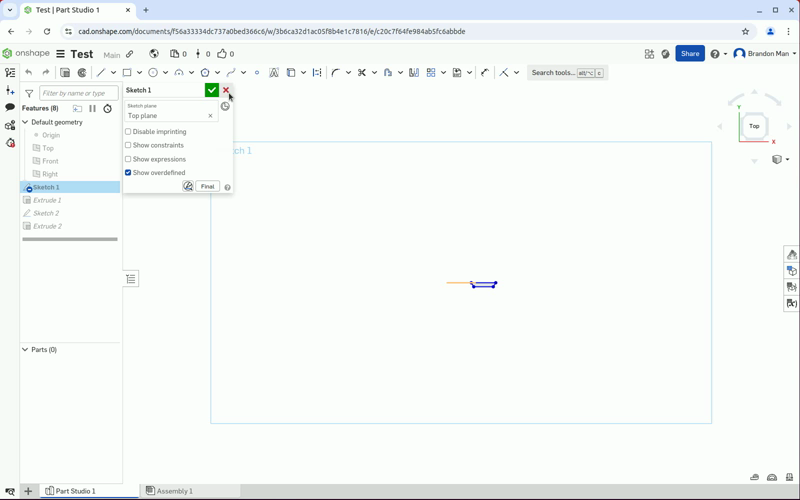
click(229, 92)
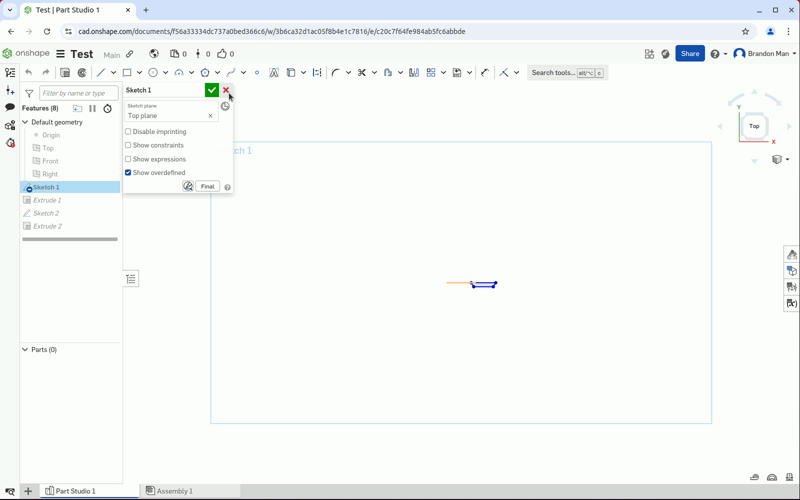
key(shift+s)
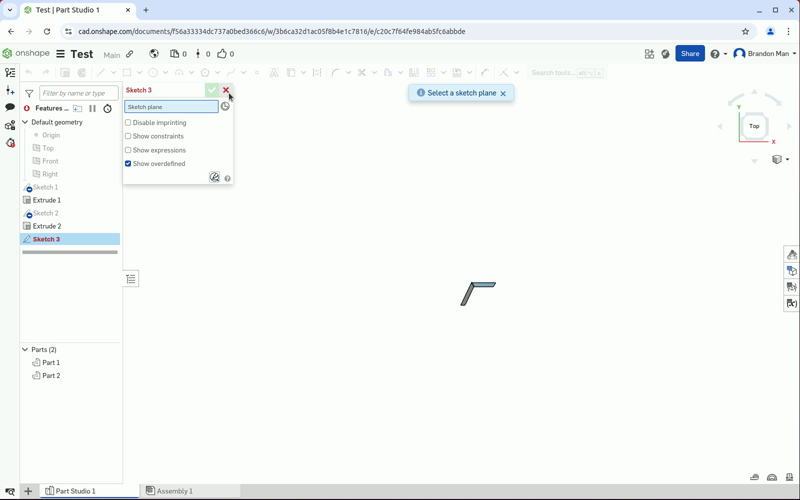
mouse_move(73, 150)
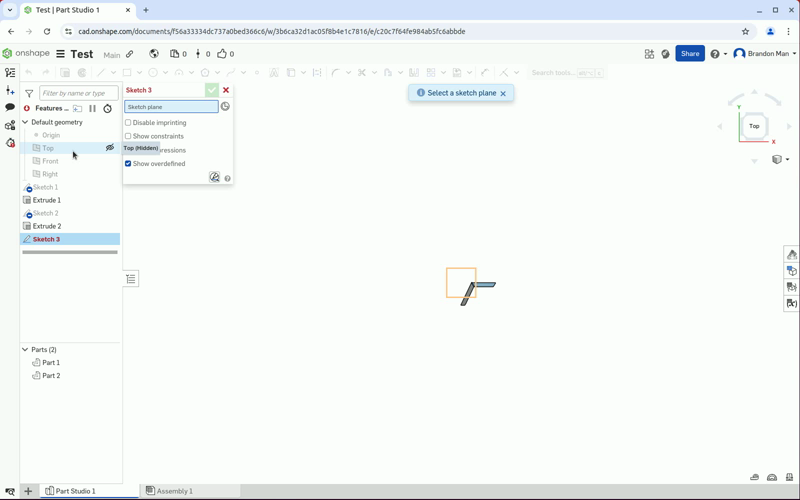
click(73, 150)
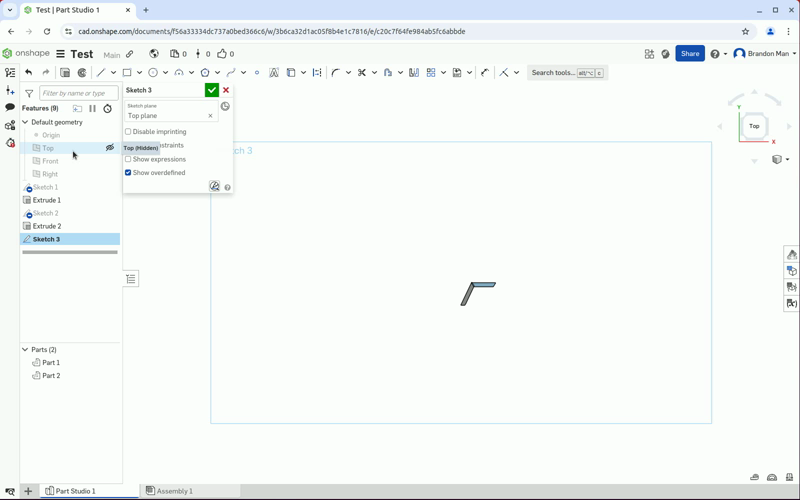
mouse_move(73, 352)
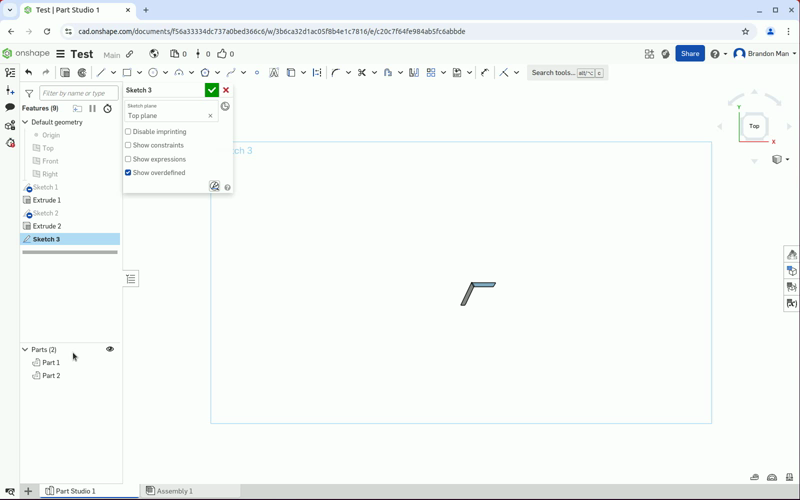
key(y)
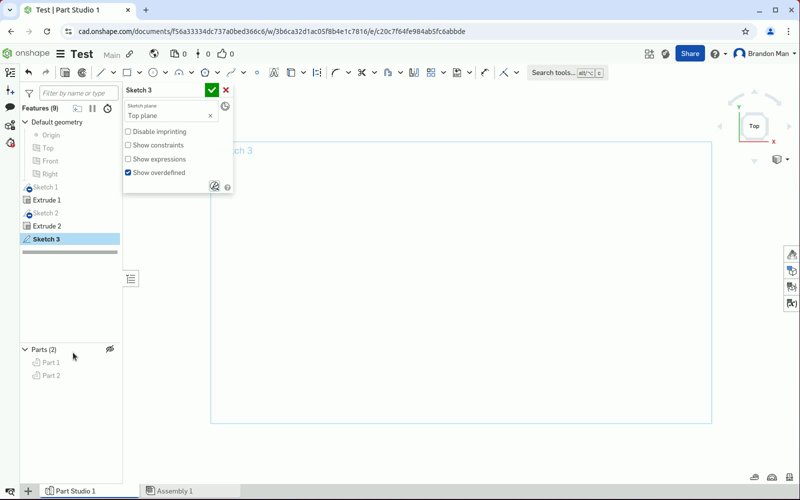
key(l)
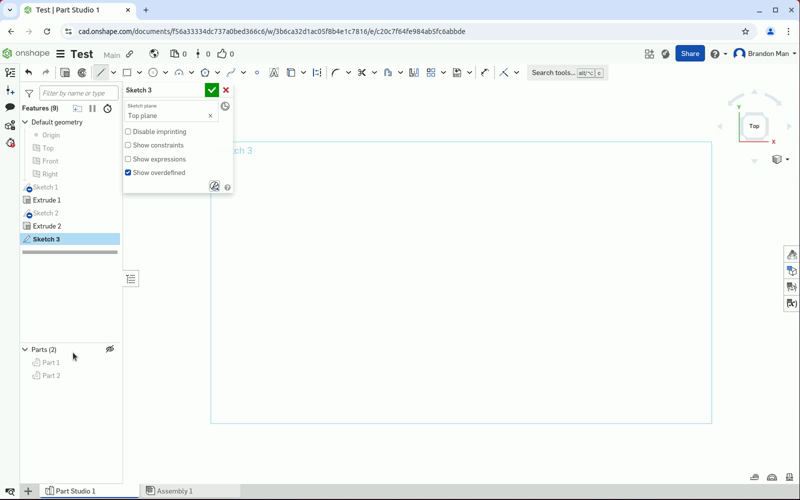
key_down(shift)
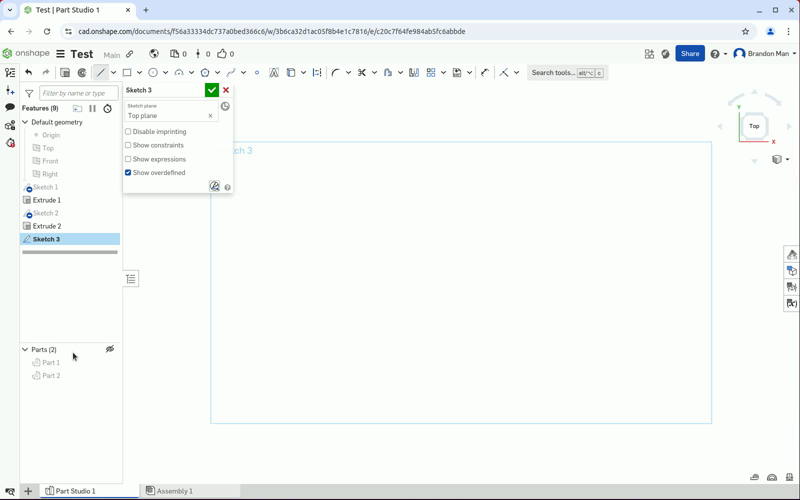
mouse_move(492, 286)
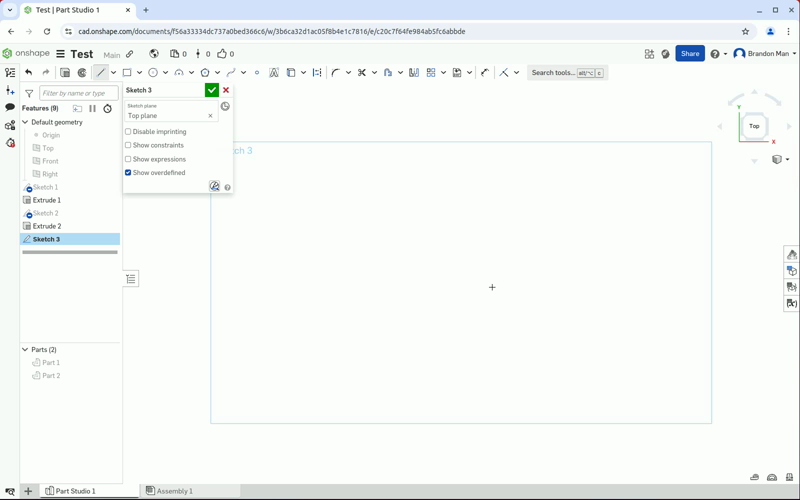
click(492, 286)
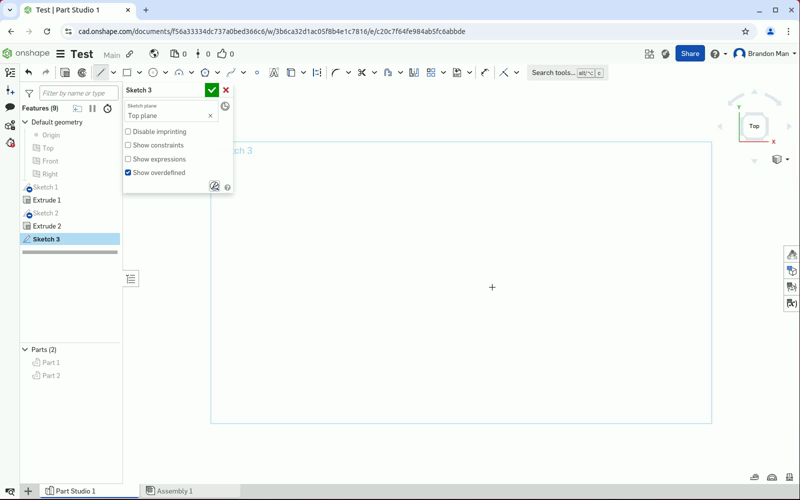
key_up(shift)
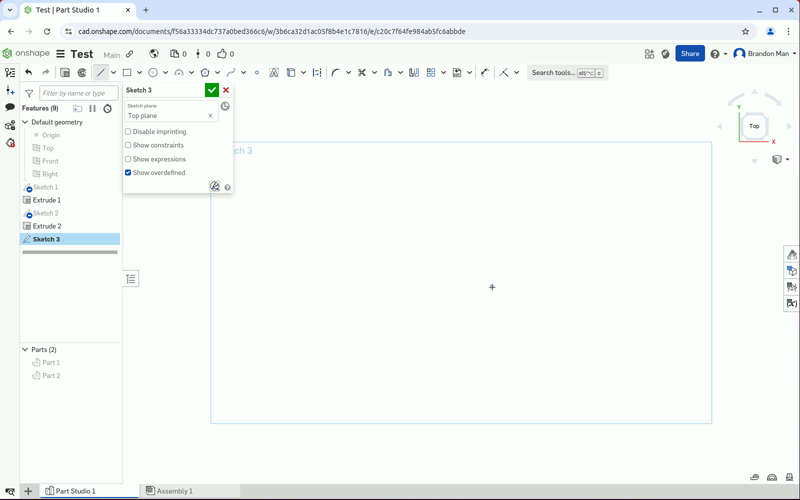
key_down(shift)
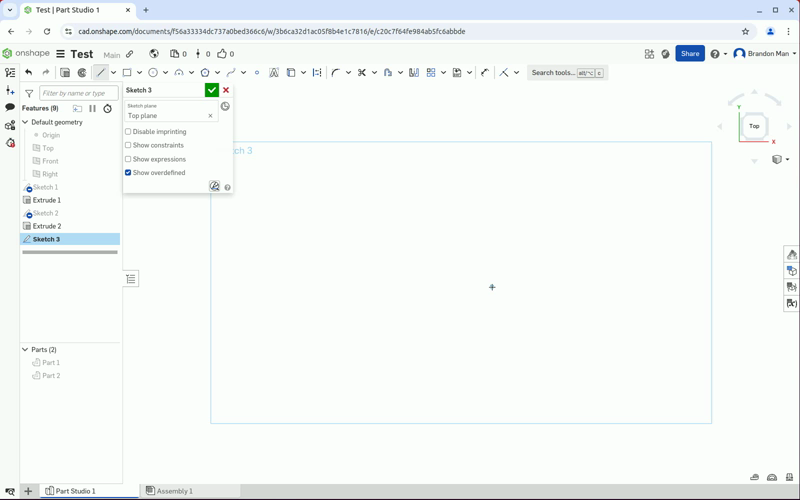
mouse_move(522, 286)
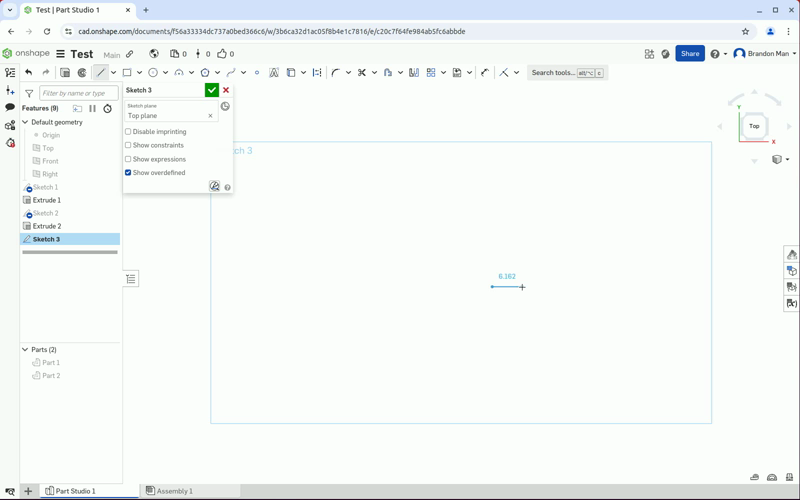
mouse_move(501, 306)
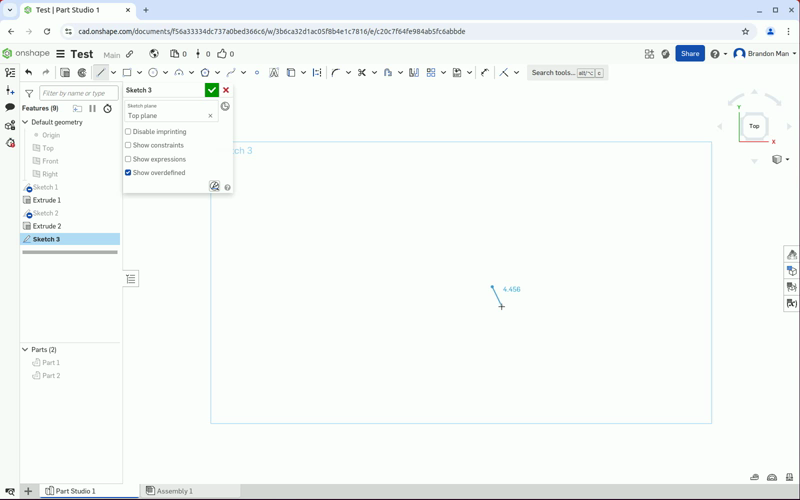
click(501, 306)
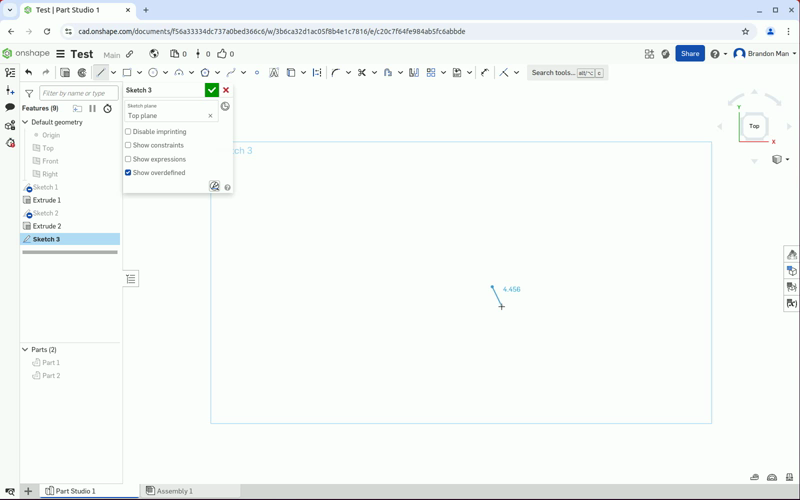
key_up(shift)
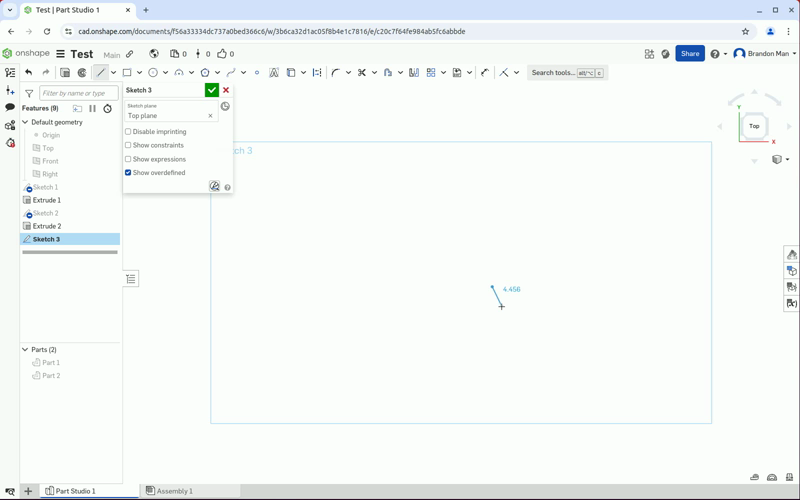
key_down(shift)
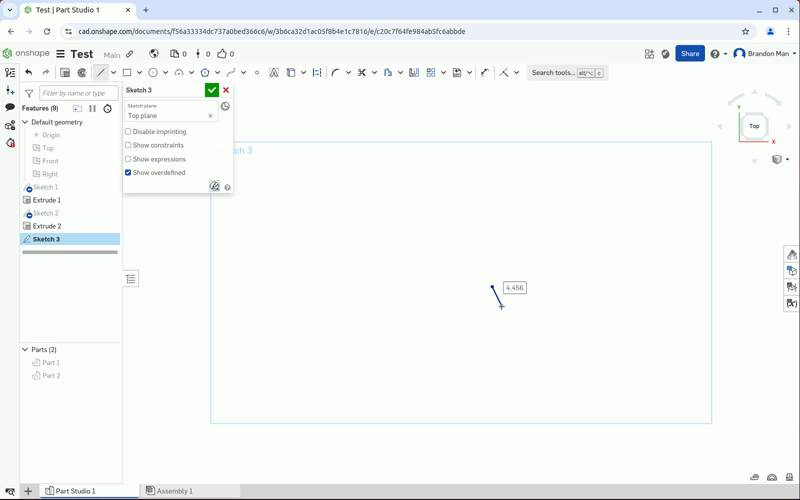
key_up(shift)
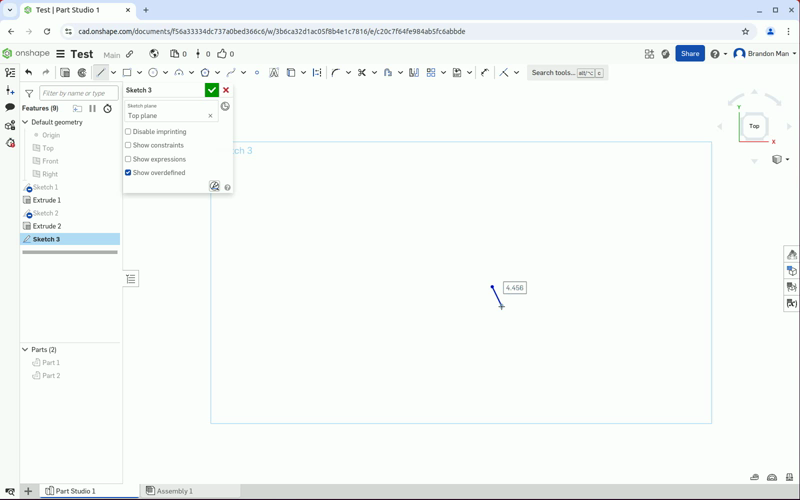
key_down(shift)
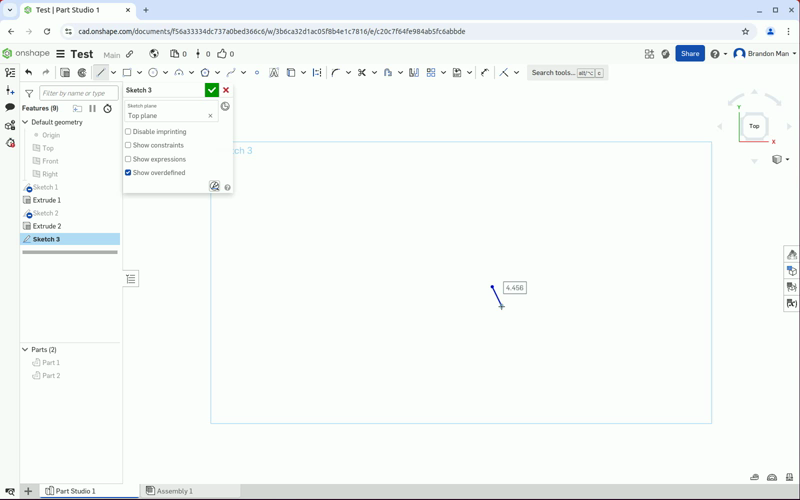
mouse_move(531, 306)
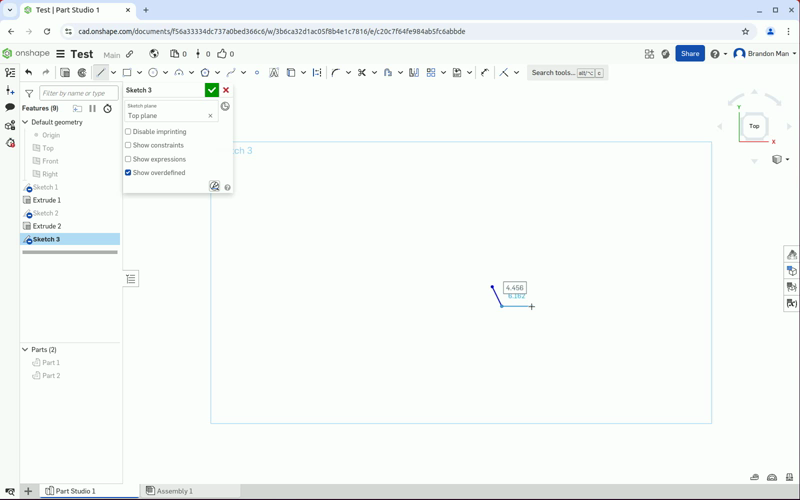
mouse_move(505, 306)
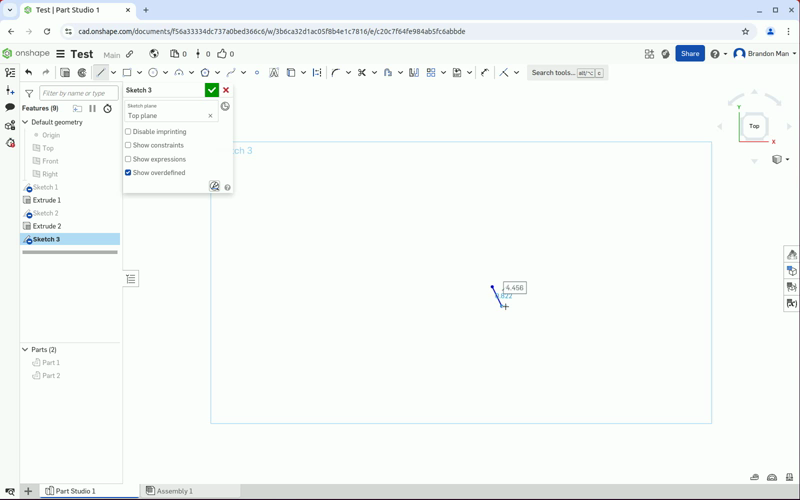
scroll(6)
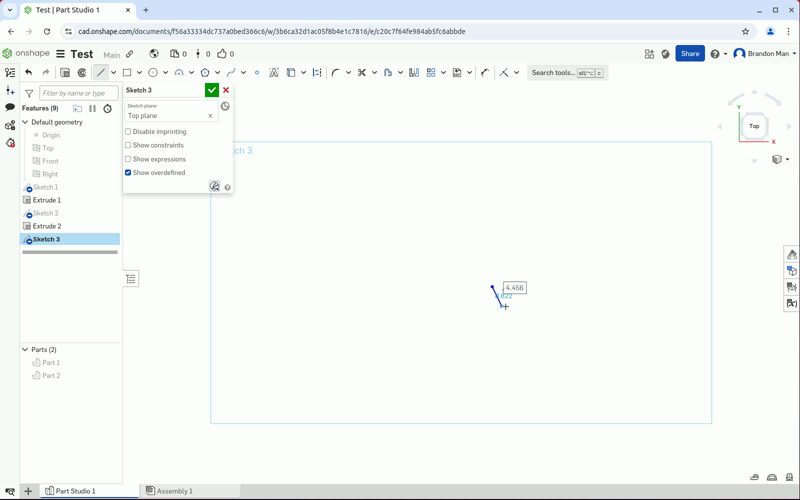
scroll(6)
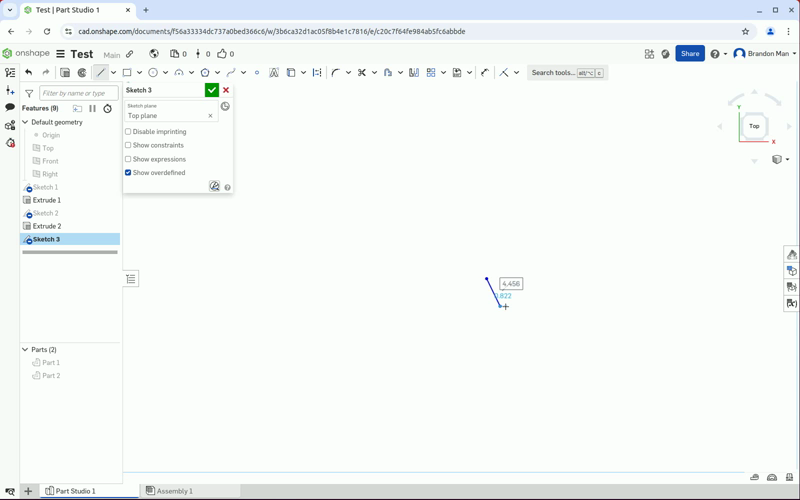
scroll(6)
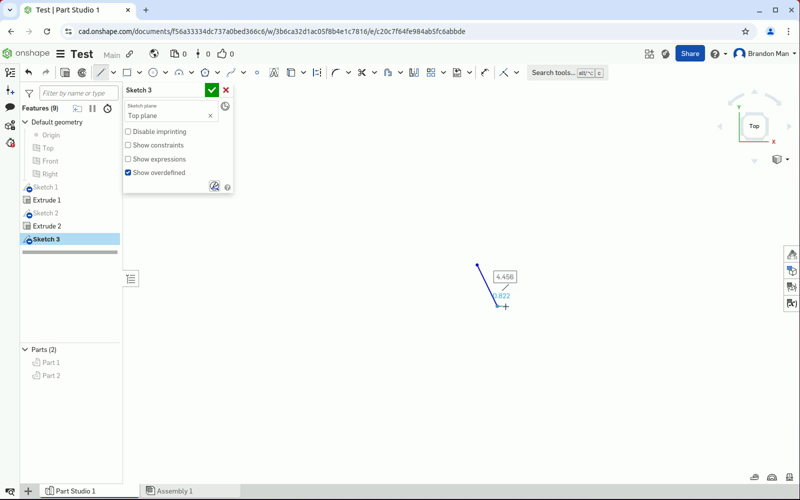
scroll(6)
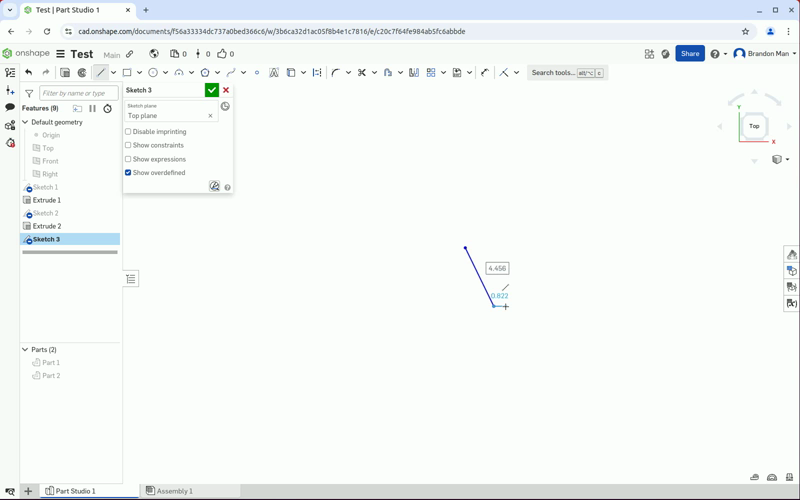
scroll(6)
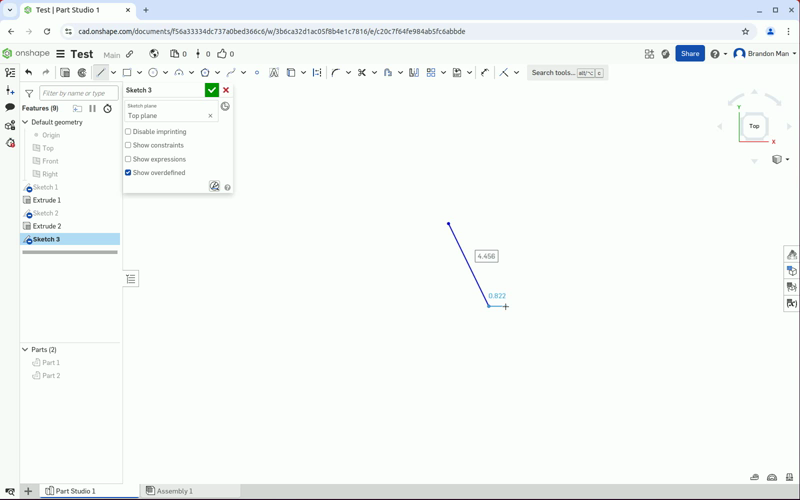
scroll(6)
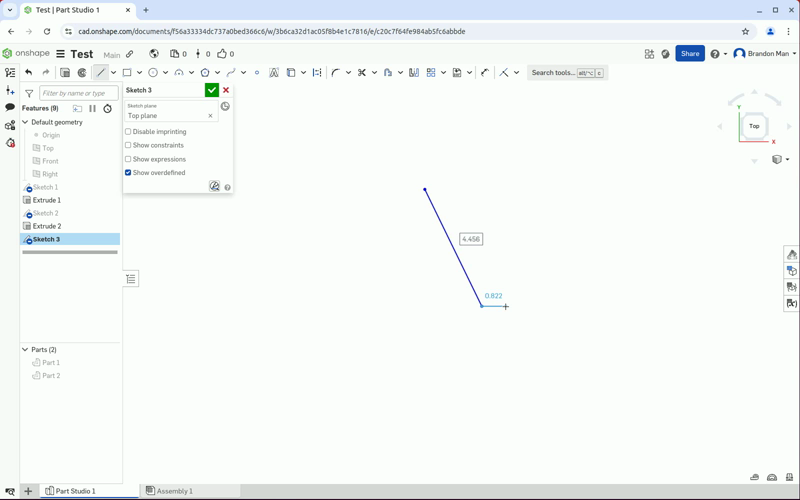
scroll(6)
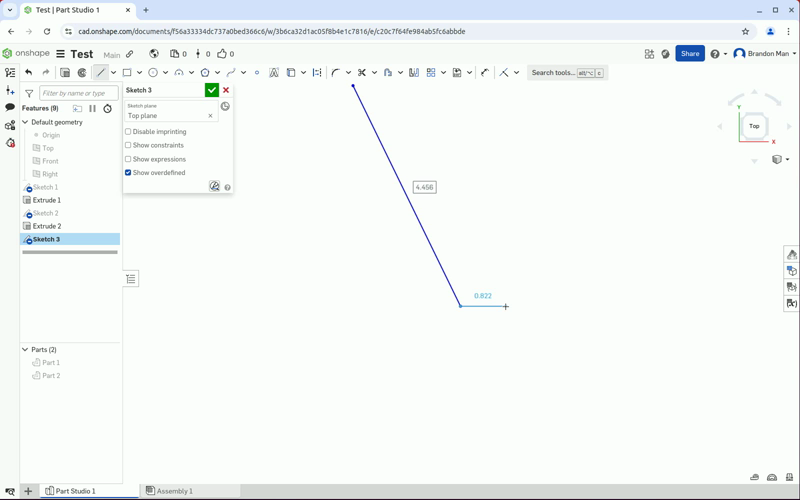
click(505, 306)
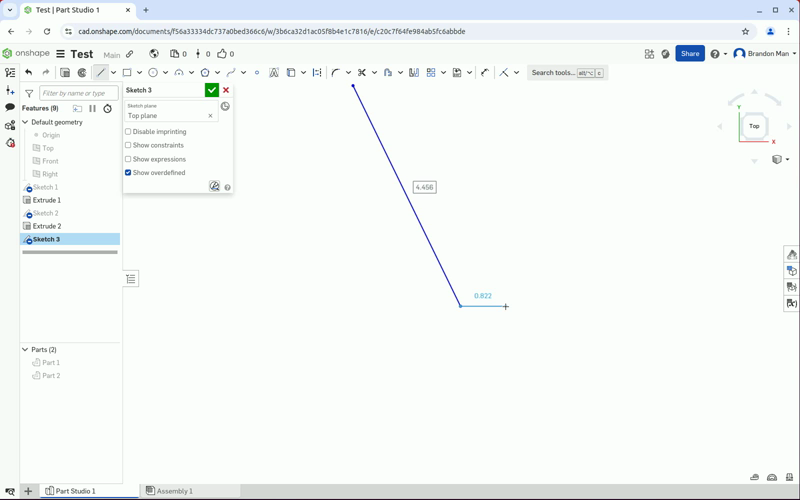
scroll(-6)
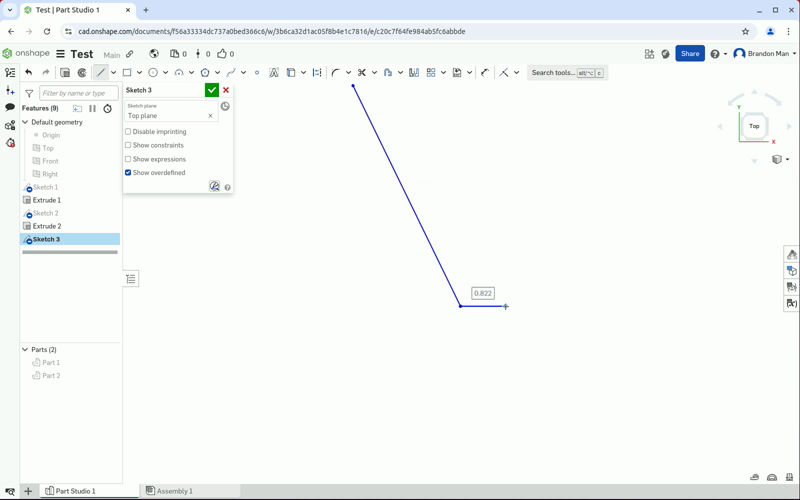
scroll(-6)
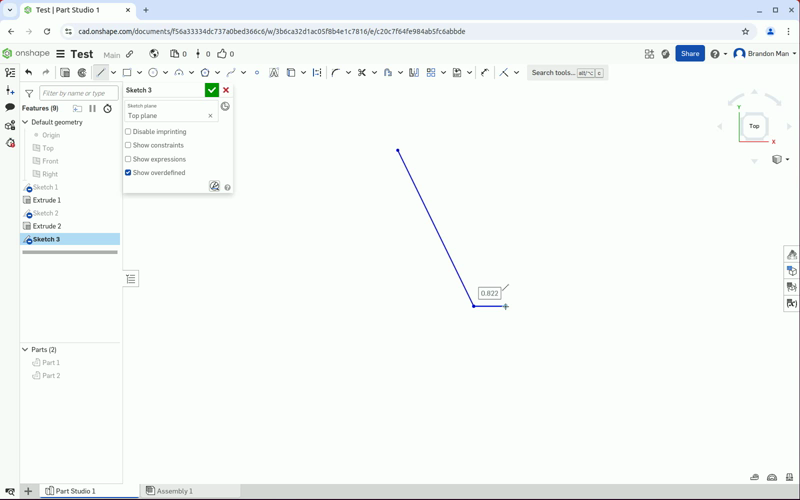
scroll(-6)
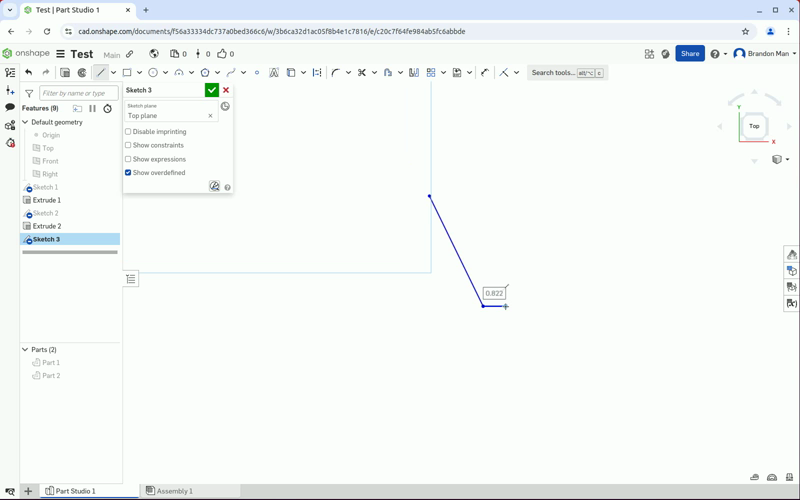
scroll(-6)
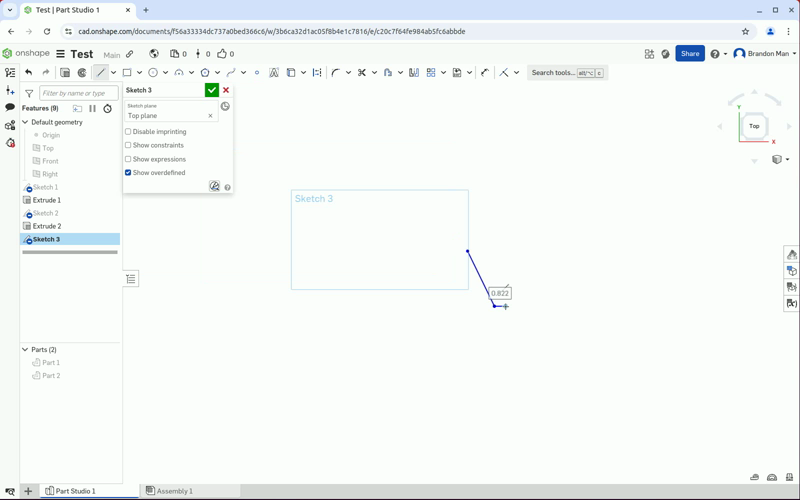
scroll(-6)
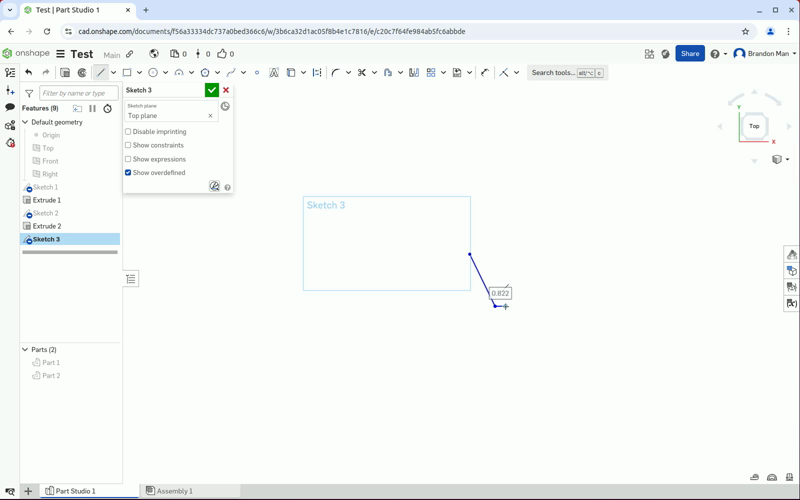
scroll(-6)
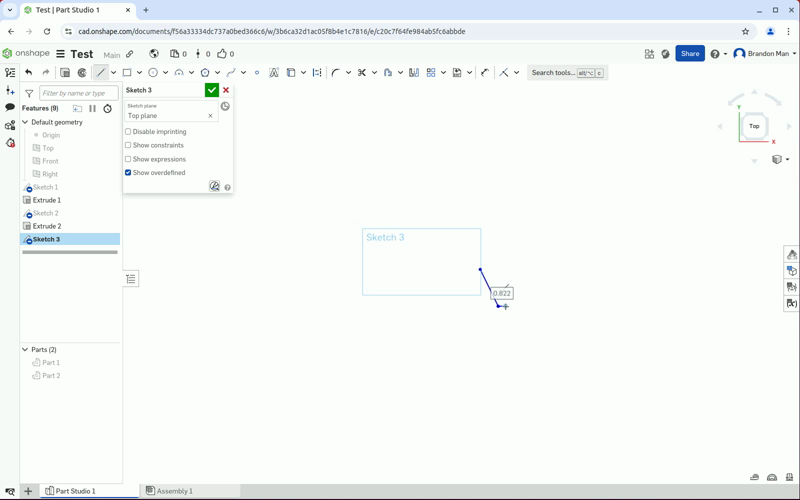
scroll(-6)
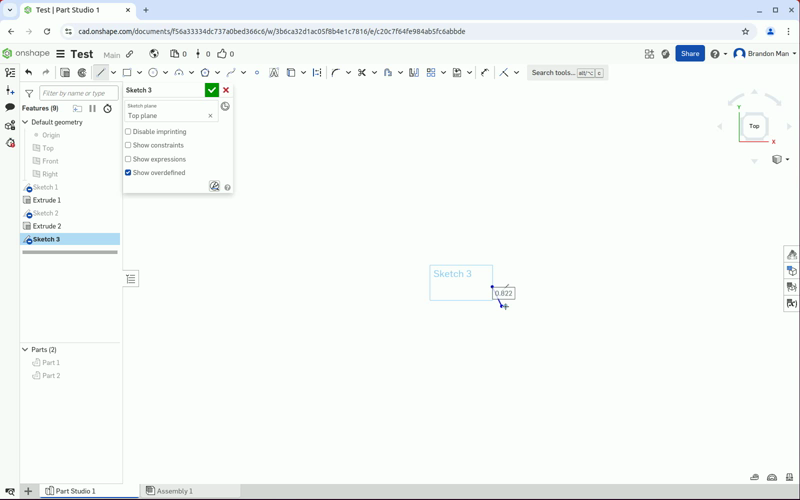
key_up(shift)
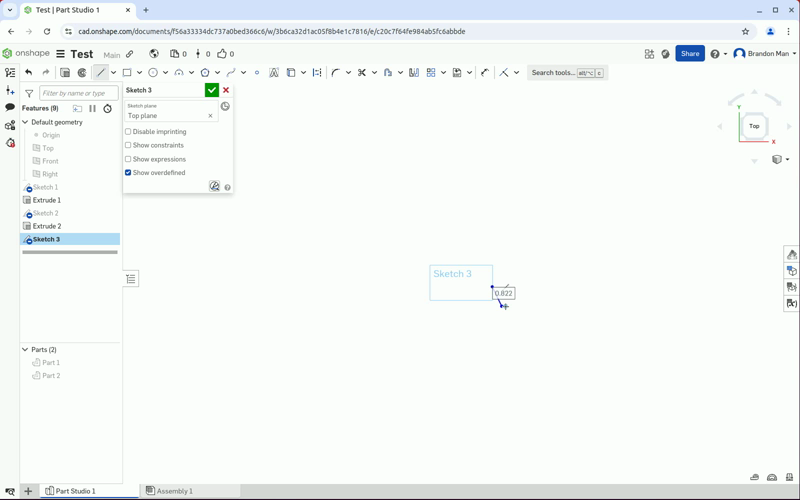
key_down(shift)
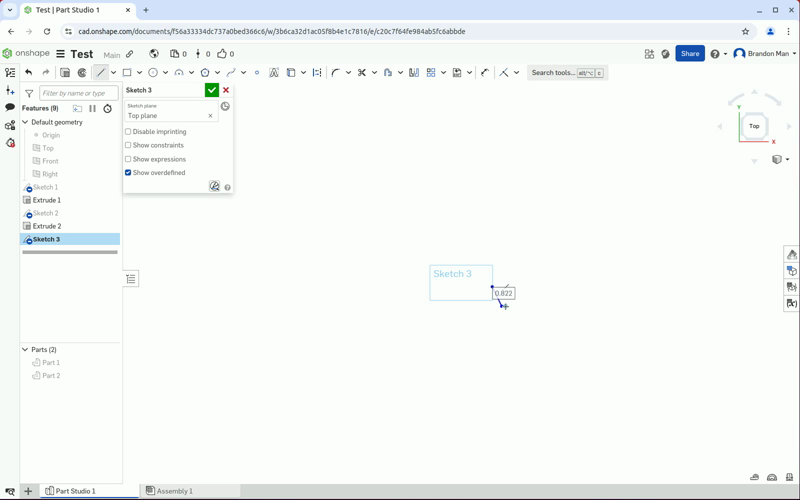
mouse_move(535, 306)
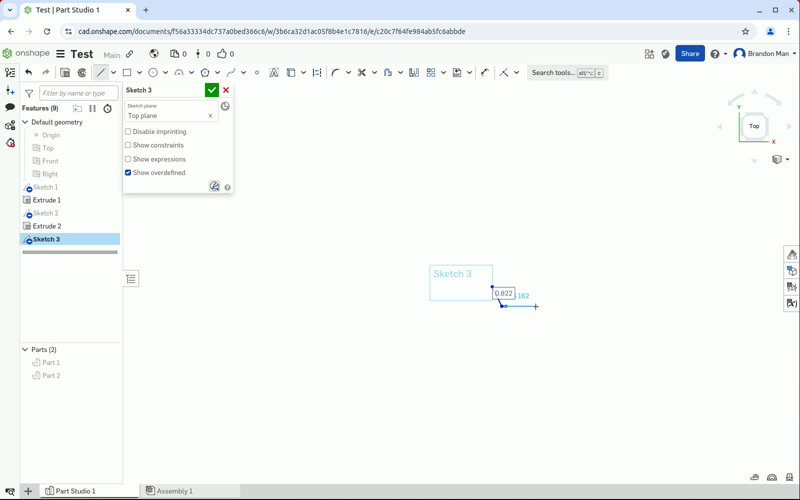
mouse_move(495, 282)
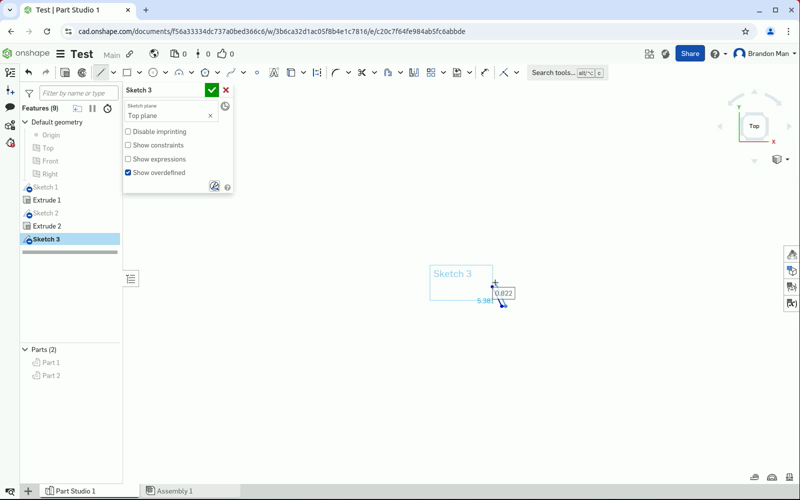
click(495, 282)
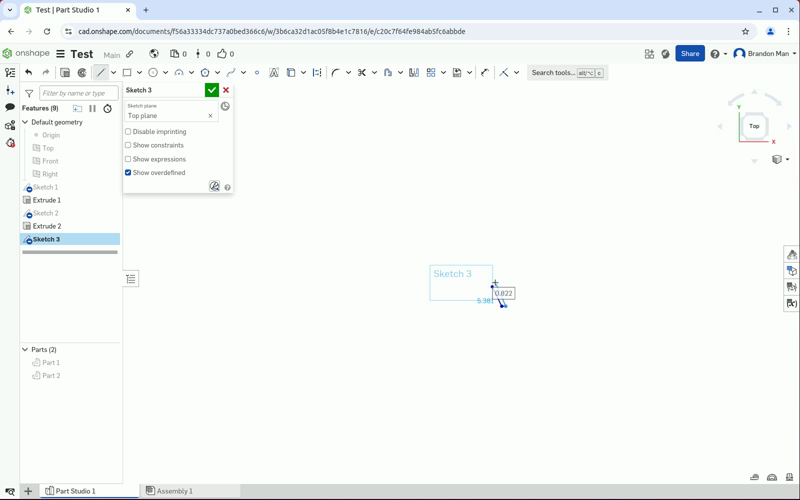
key_up(shift)
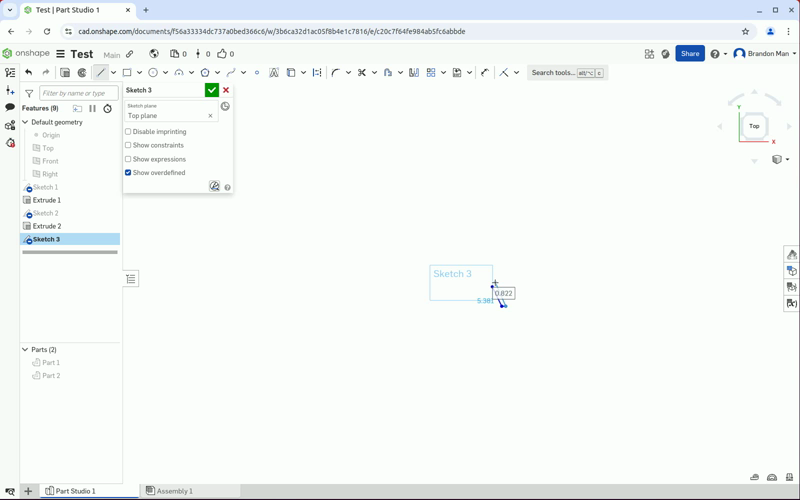
mouse_move(525, 282)
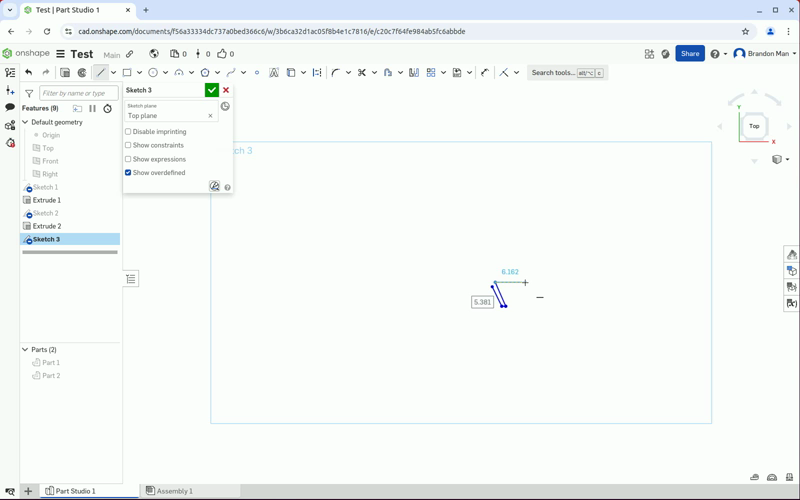
key_down(shift)
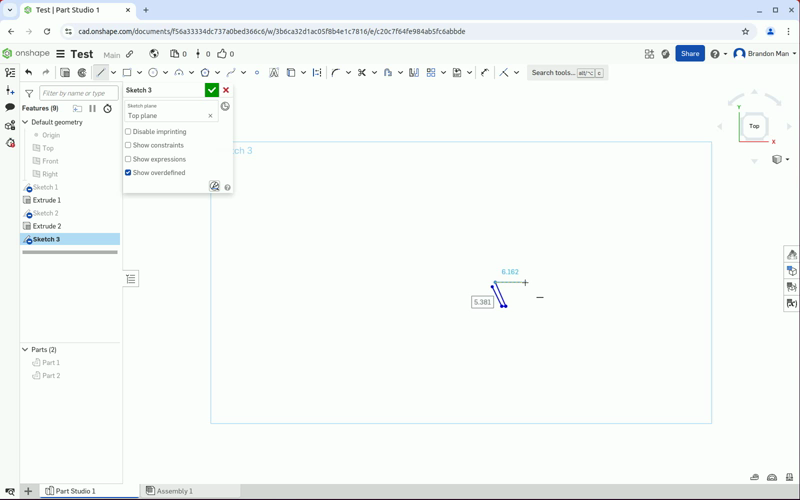
mouse_move(492, 286)
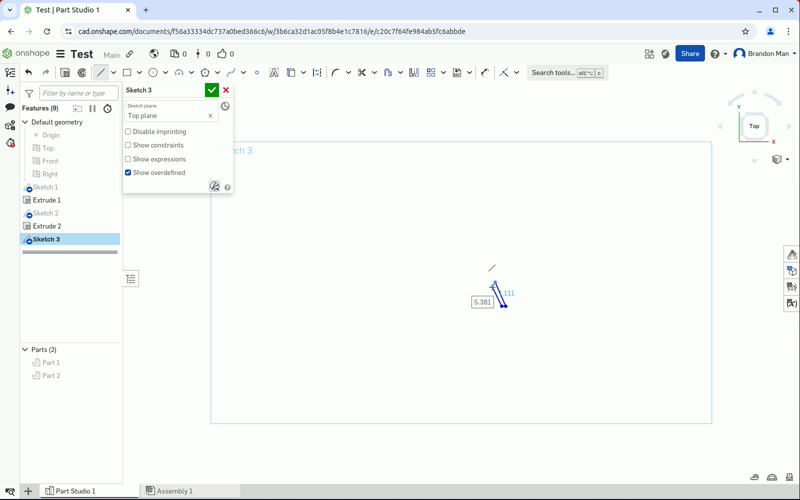
scroll(6)
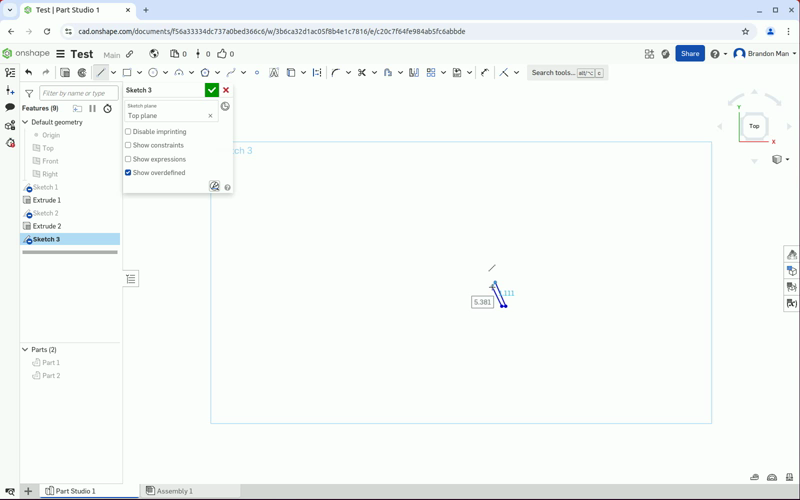
scroll(6)
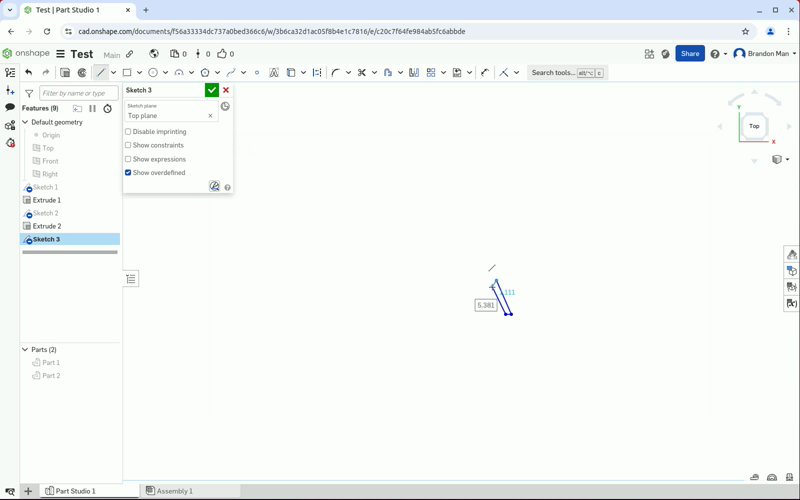
scroll(6)
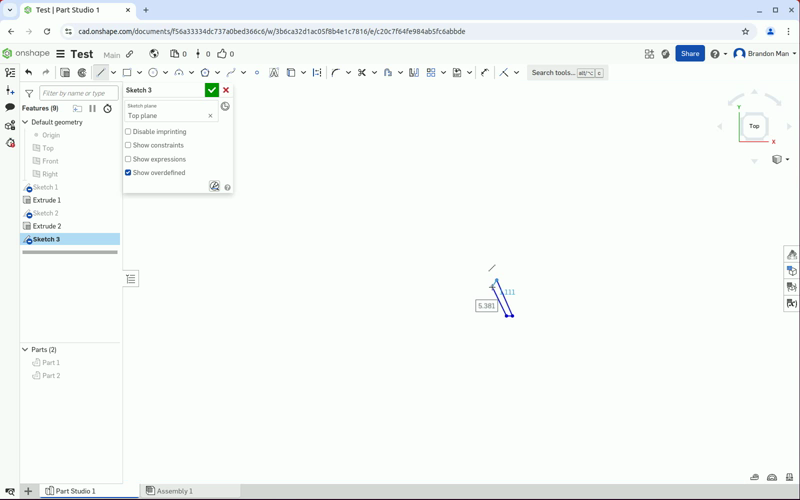
scroll(6)
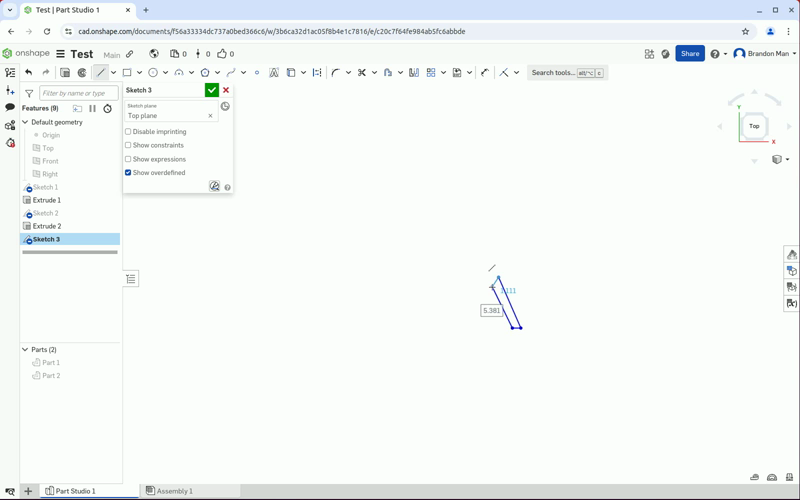
scroll(6)
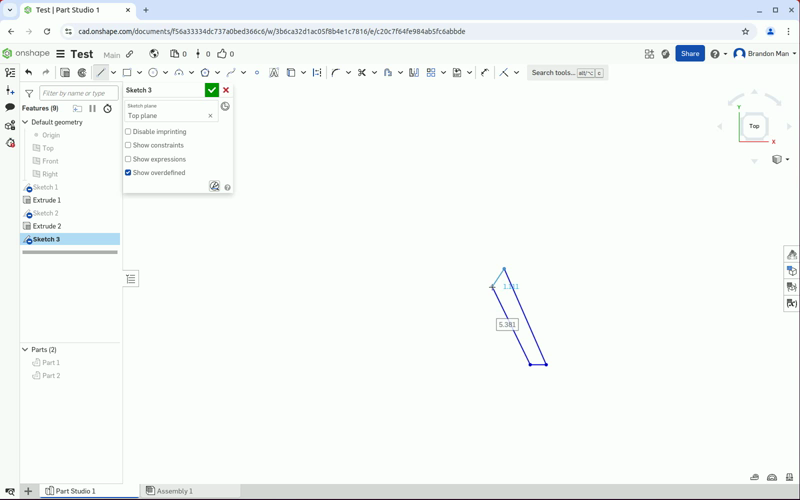
scroll(6)
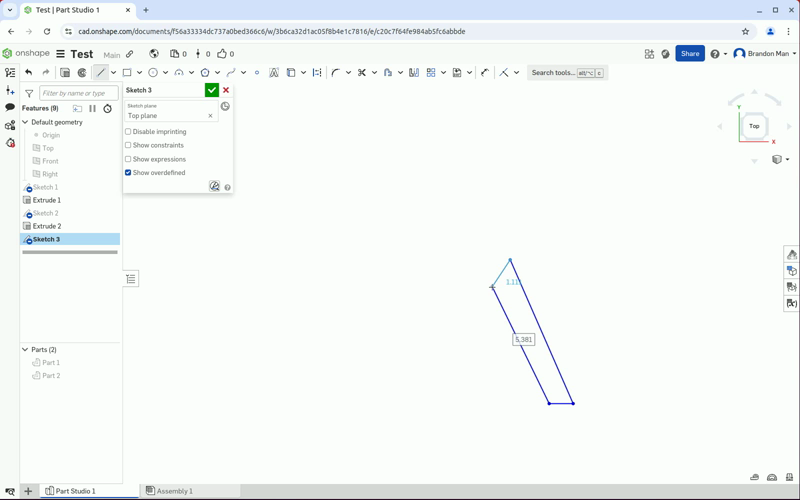
scroll(6)
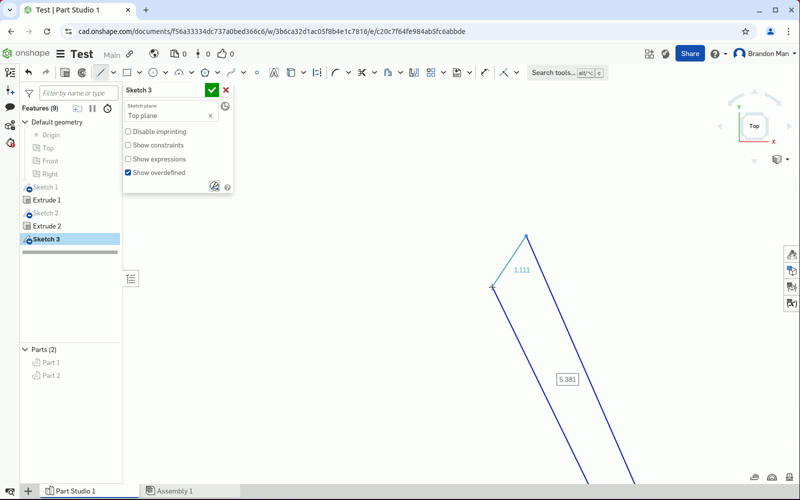
key_up(shift)
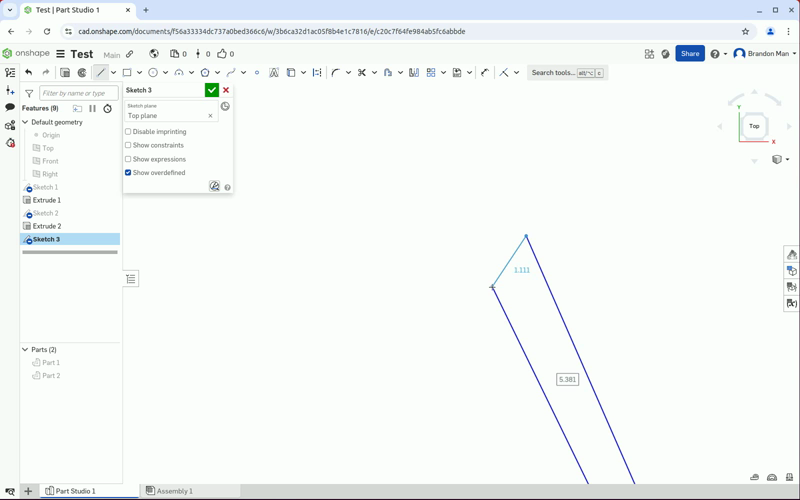
click(492, 286)
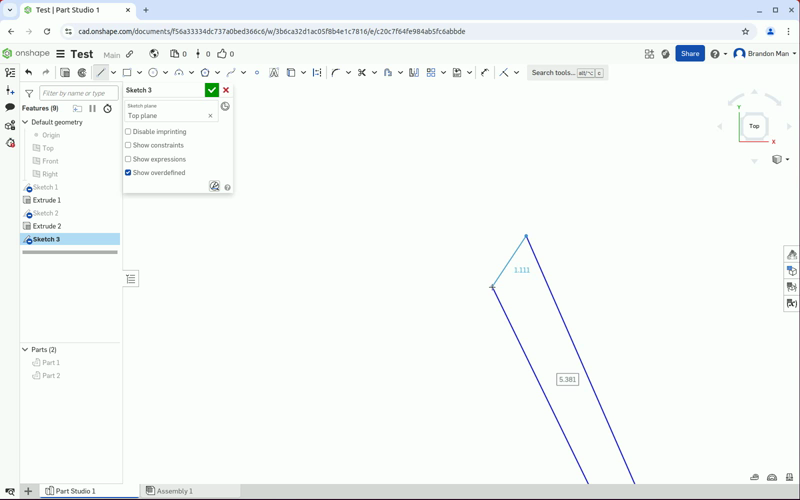
scroll(-6)
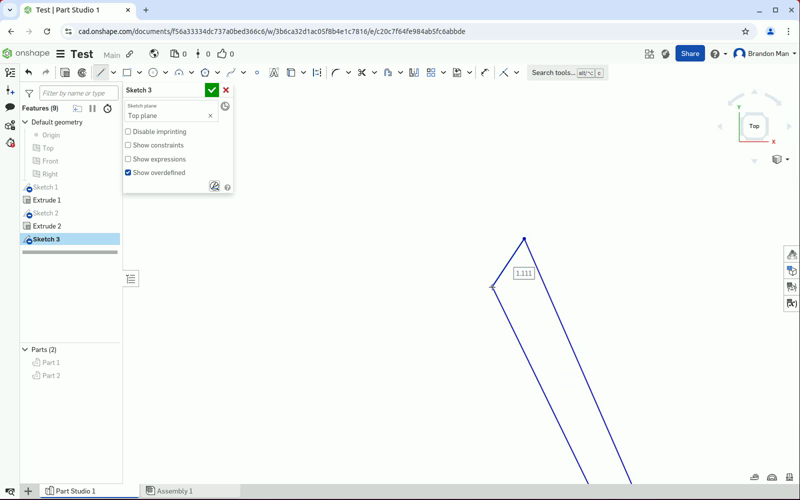
scroll(-6)
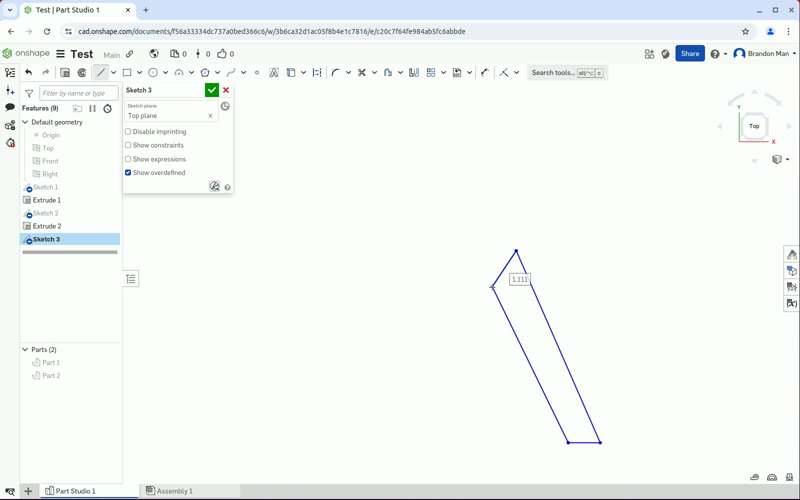
scroll(-6)
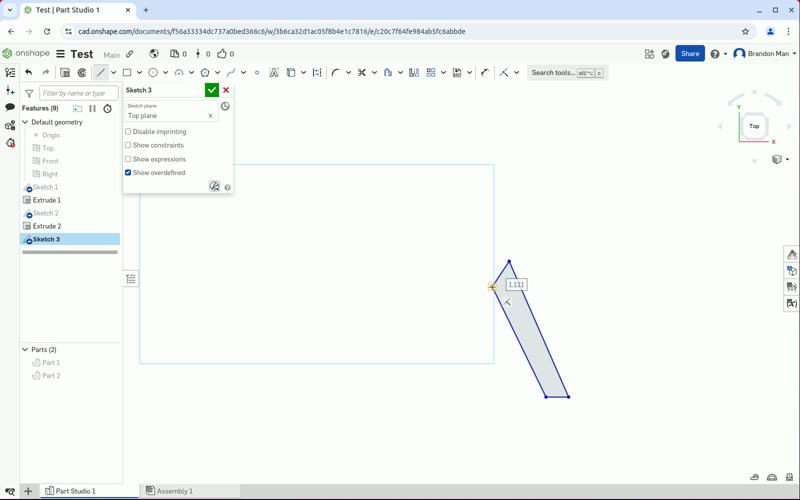
scroll(-6)
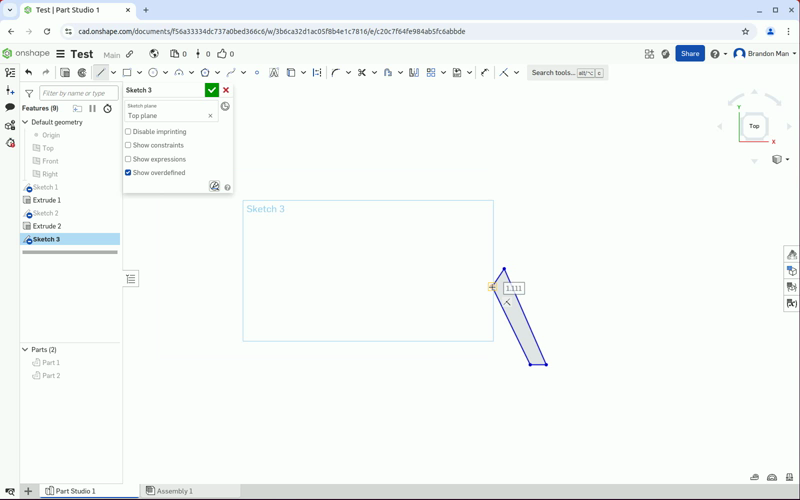
scroll(-6)
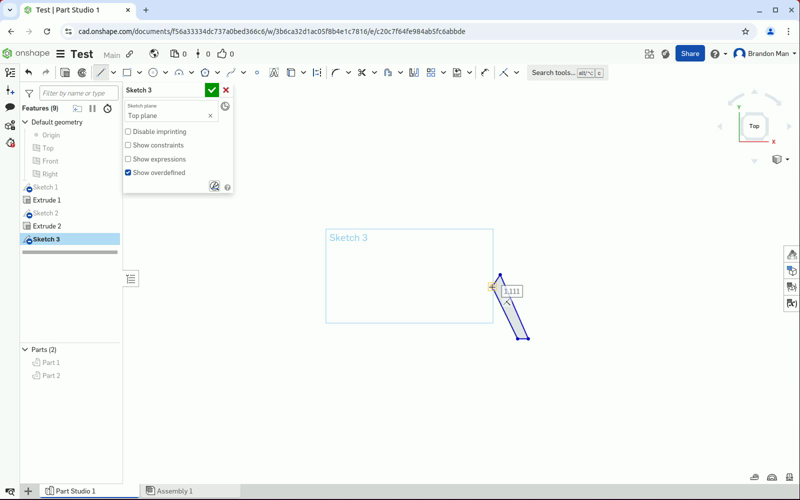
scroll(-6)
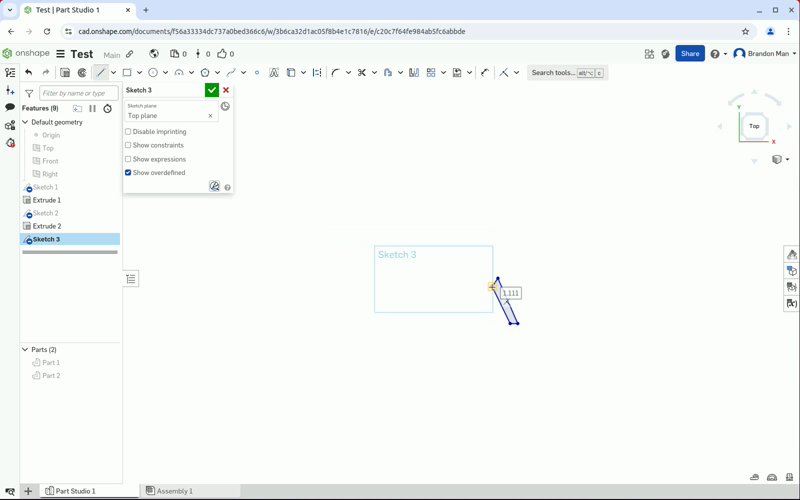
scroll(-6)
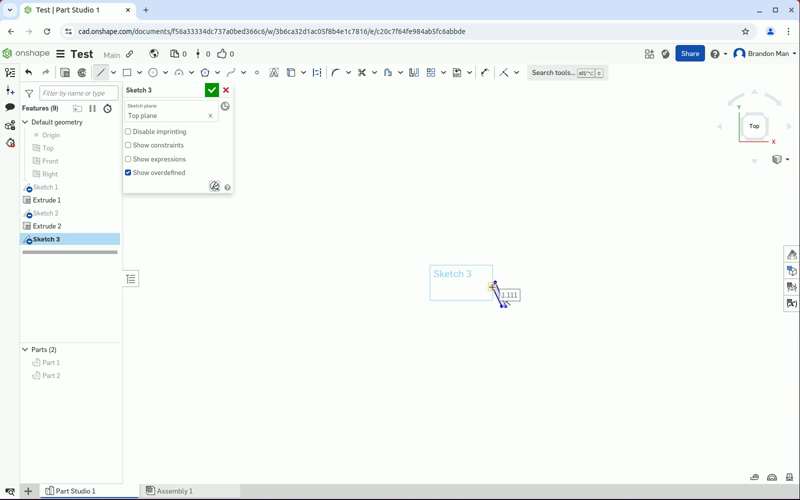
key(esc)
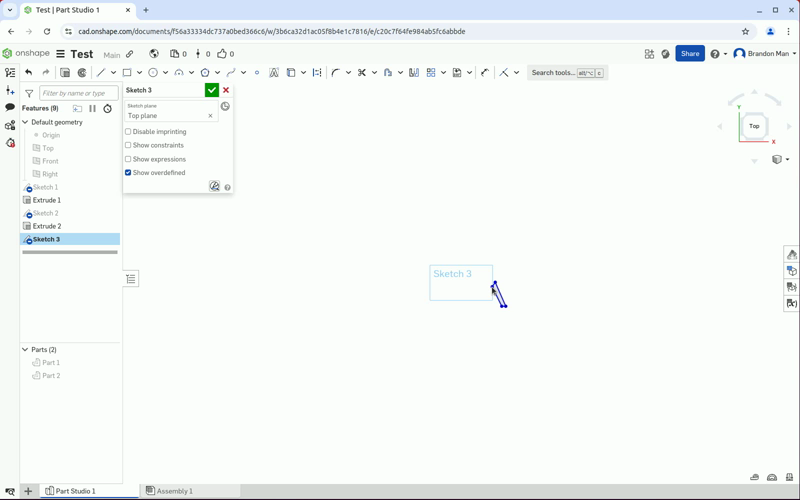
mouse_move(496, 294)
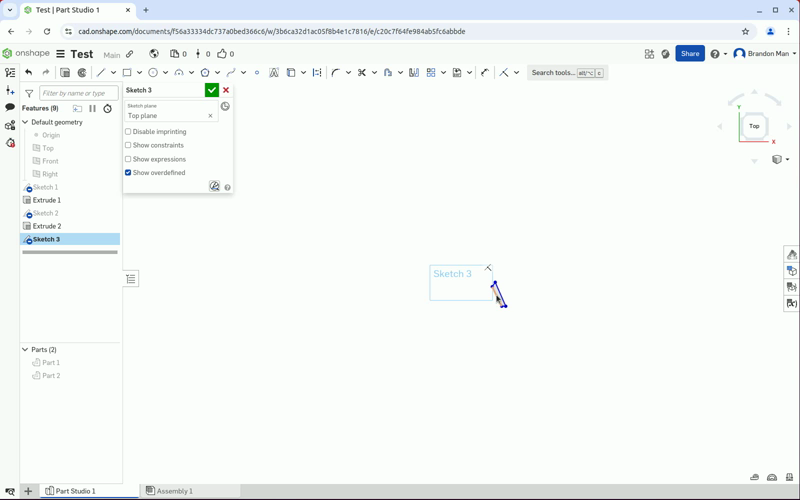
scroll(6)
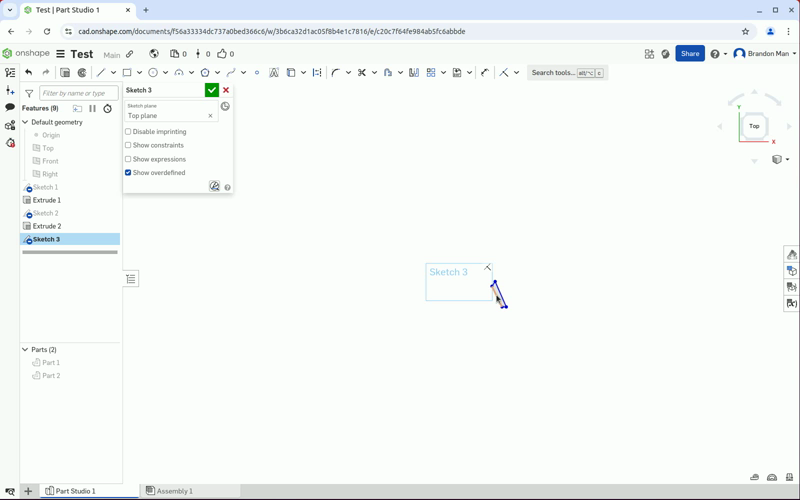
scroll(6)
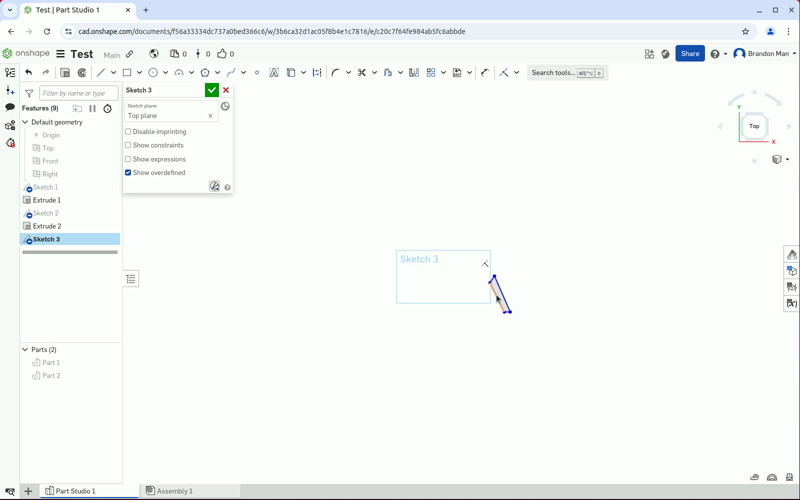
scroll(6)
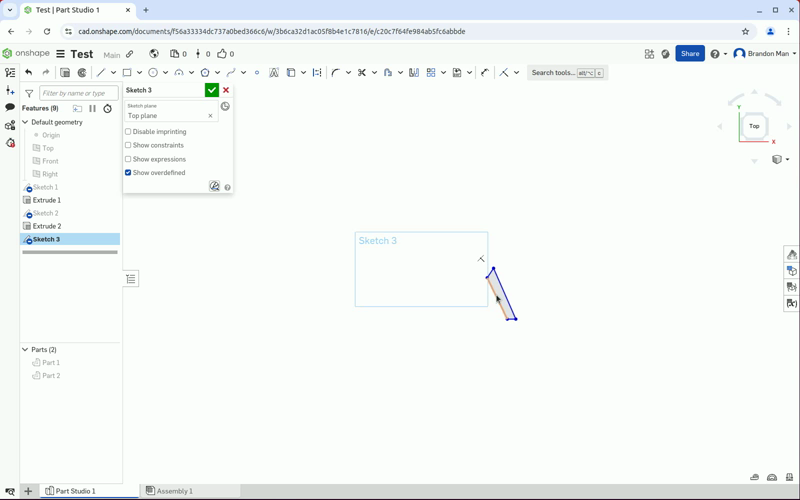
scroll(6)
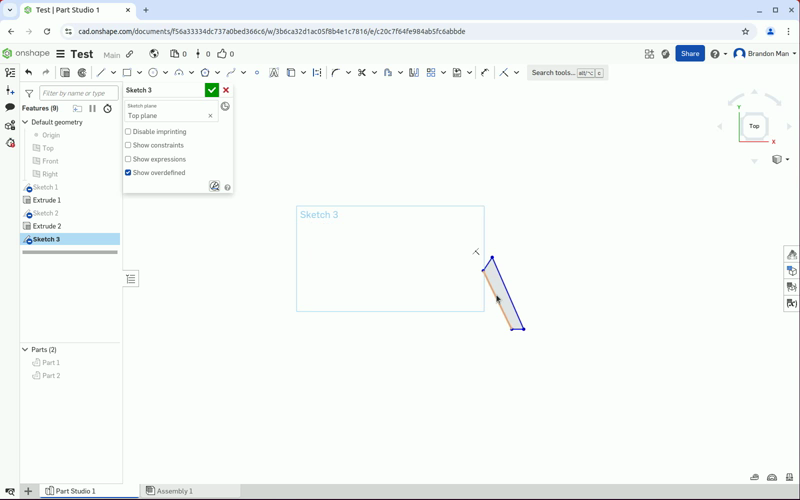
scroll(6)
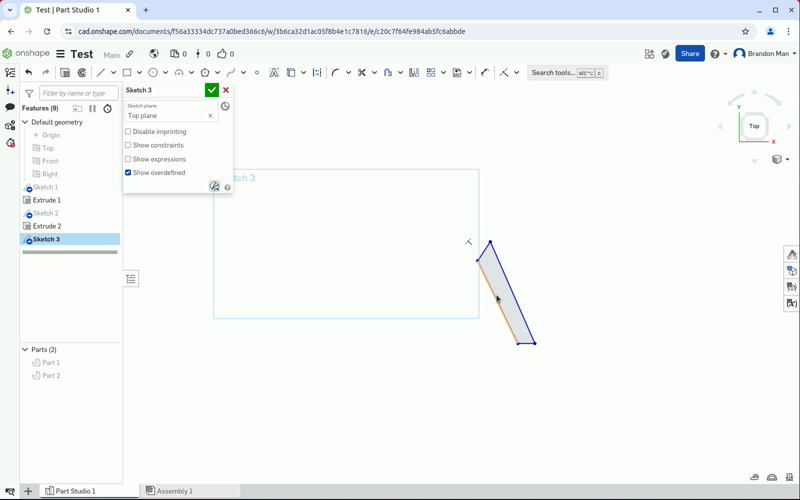
scroll(6)
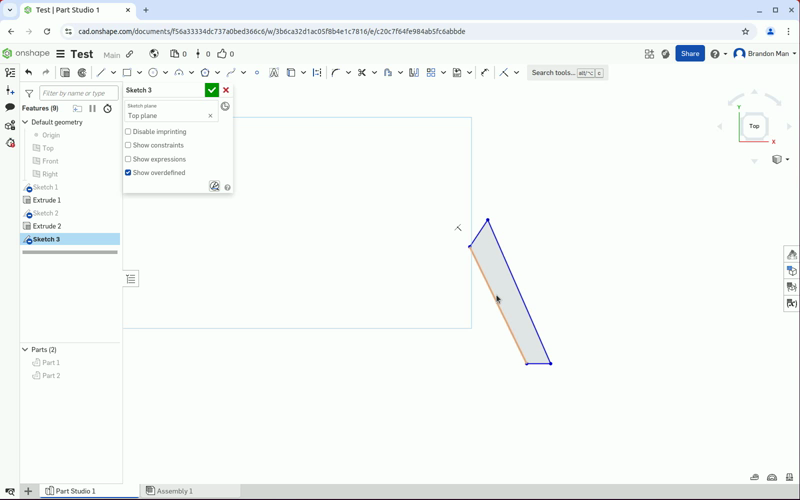
scroll(6)
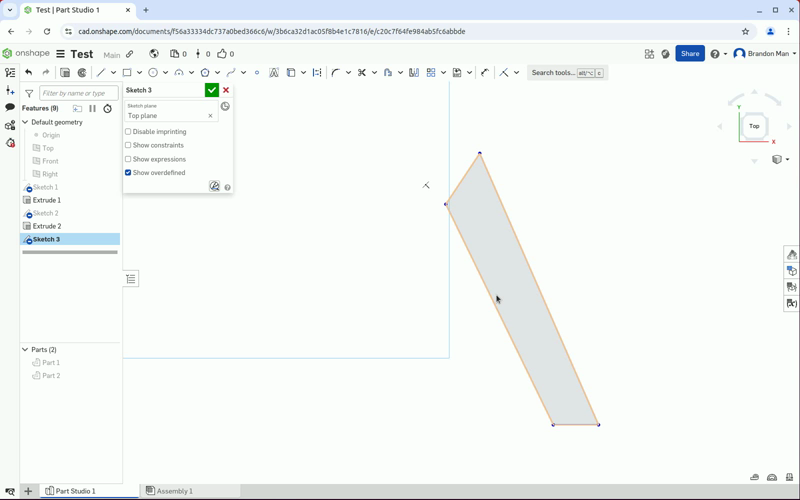
click(496, 294)
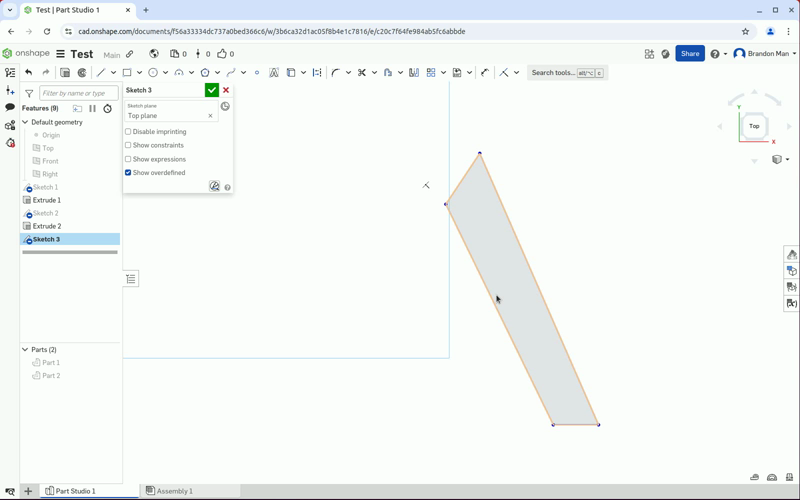
scroll(-6)
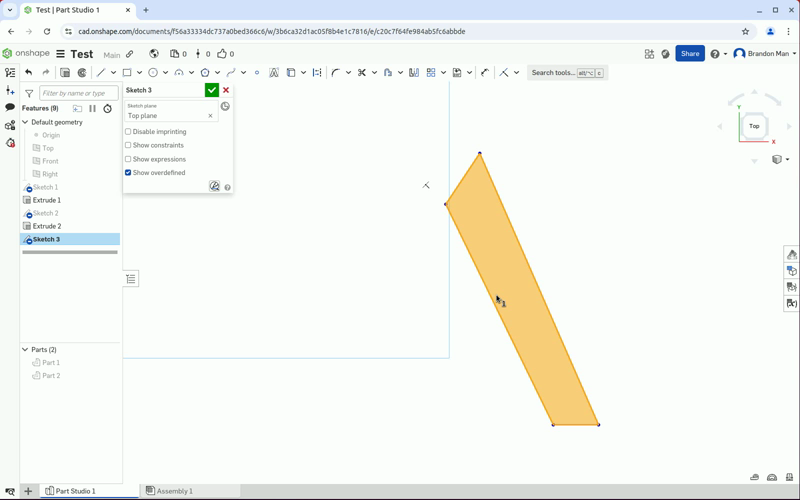
scroll(-6)
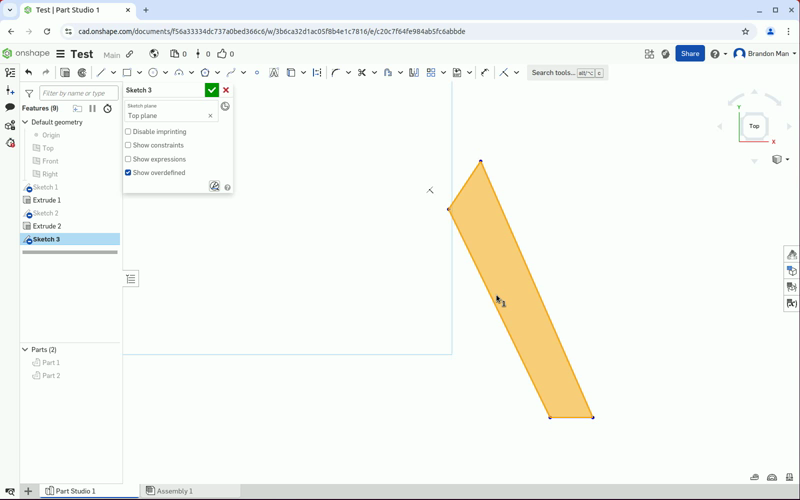
scroll(-6)
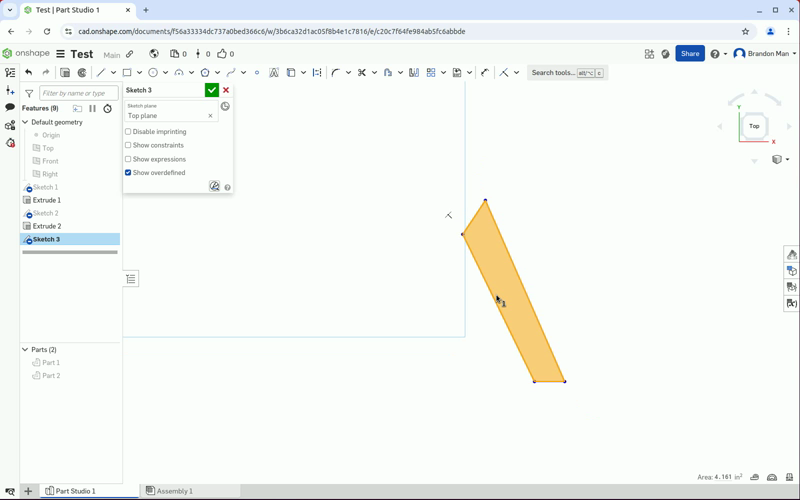
scroll(-6)
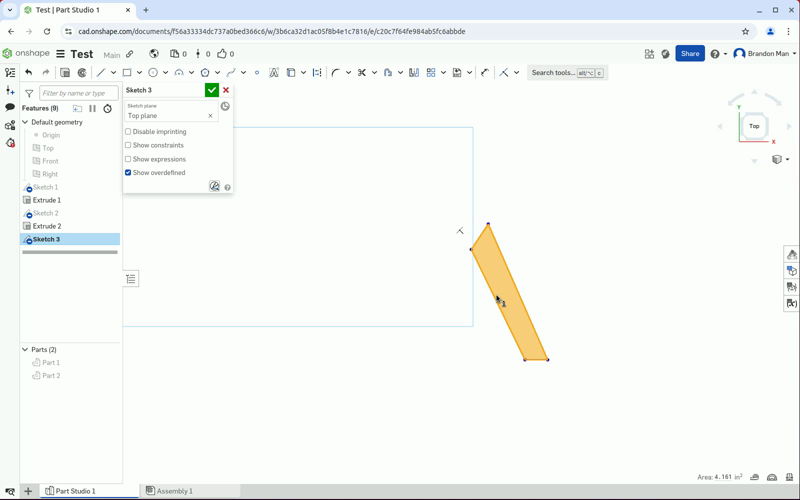
scroll(-6)
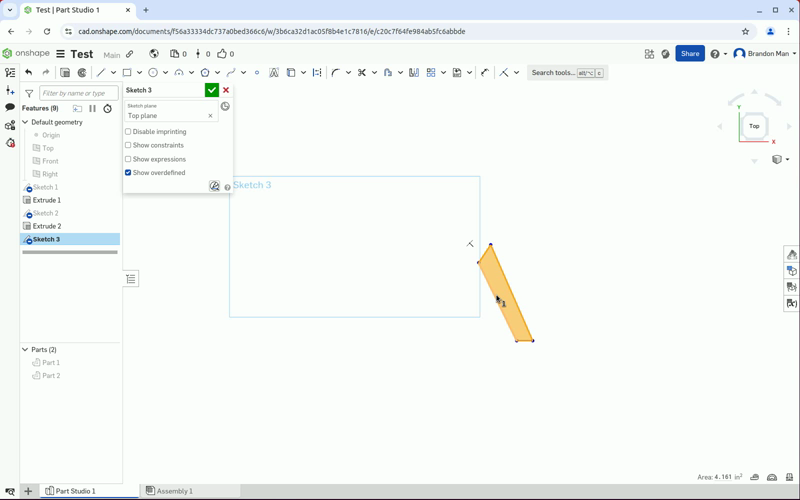
scroll(-6)
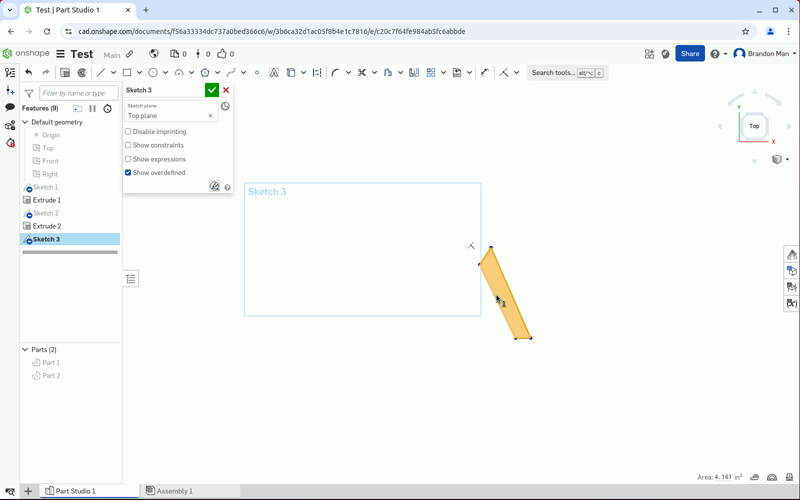
scroll(-6)
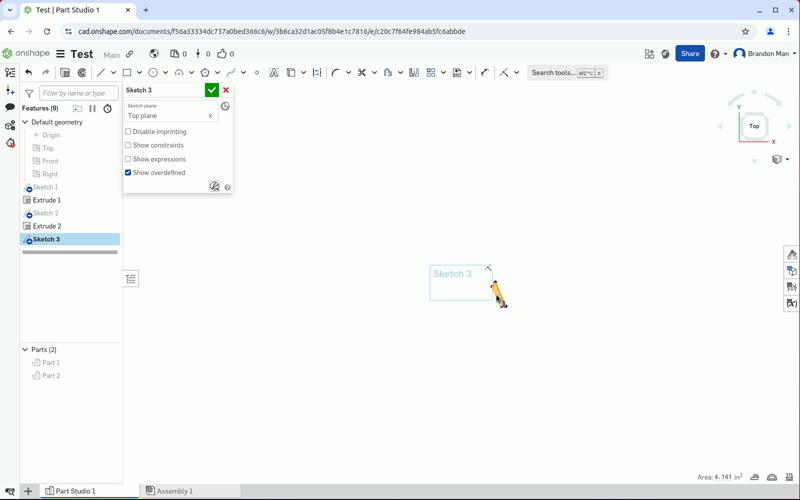
mouse_move(73, 352)
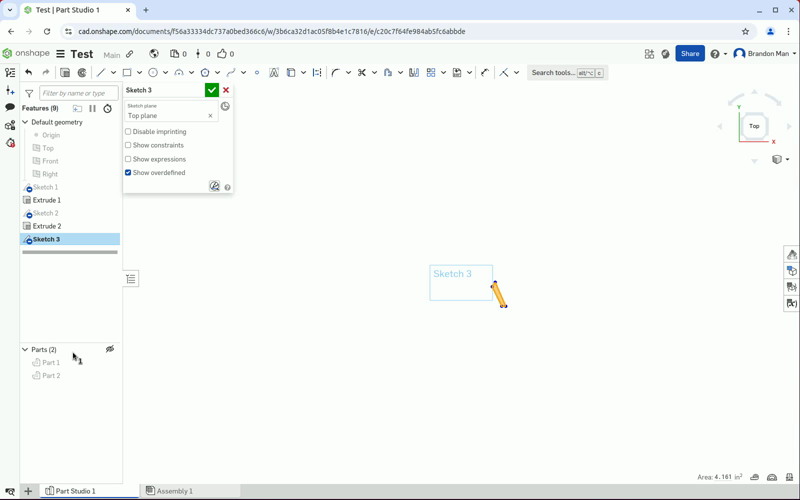
key(shift+y)
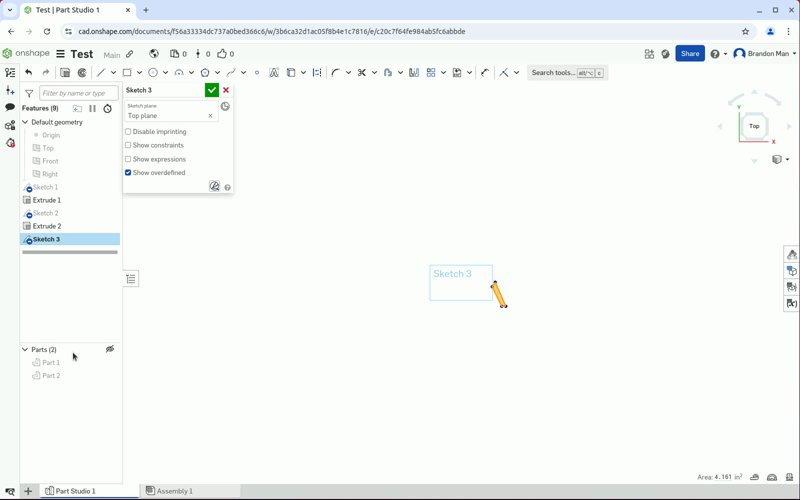
key(shift+e)
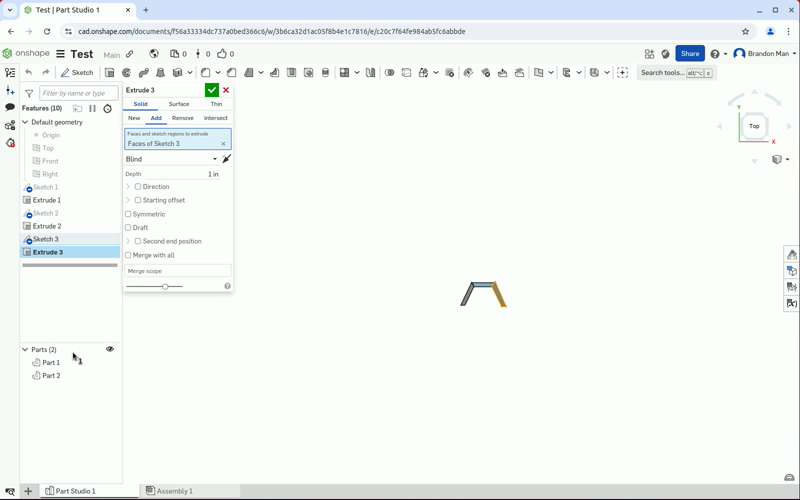
mouse_move(143, 106)
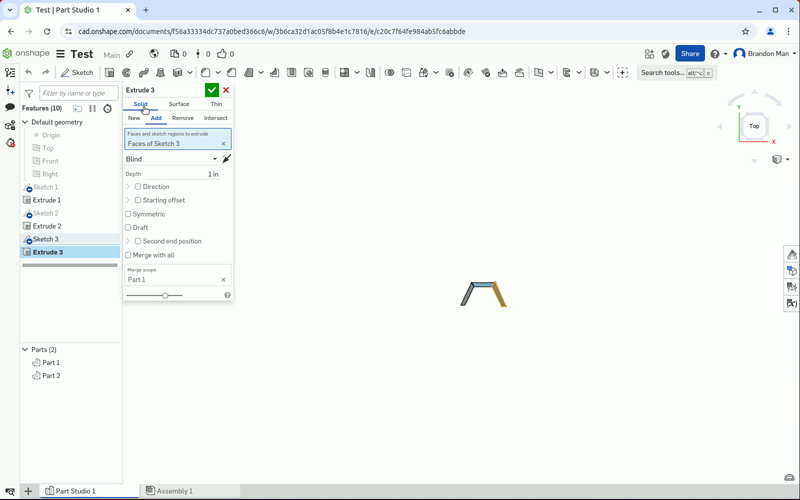
click(143, 106)
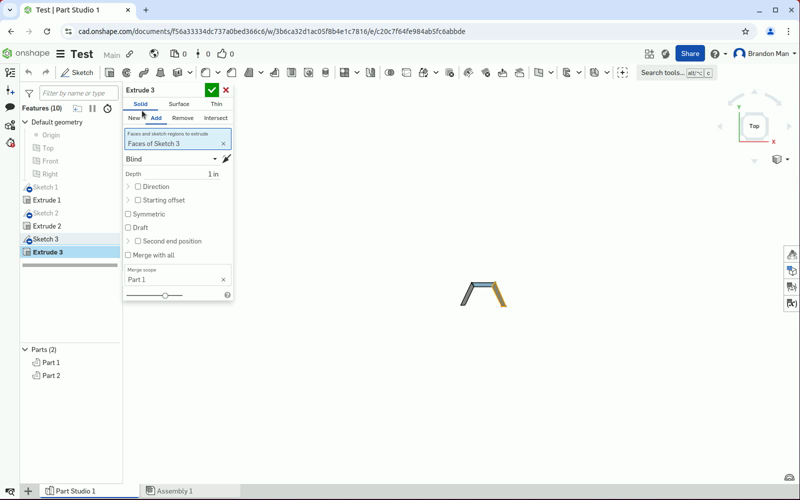
mouse_move(137, 120)
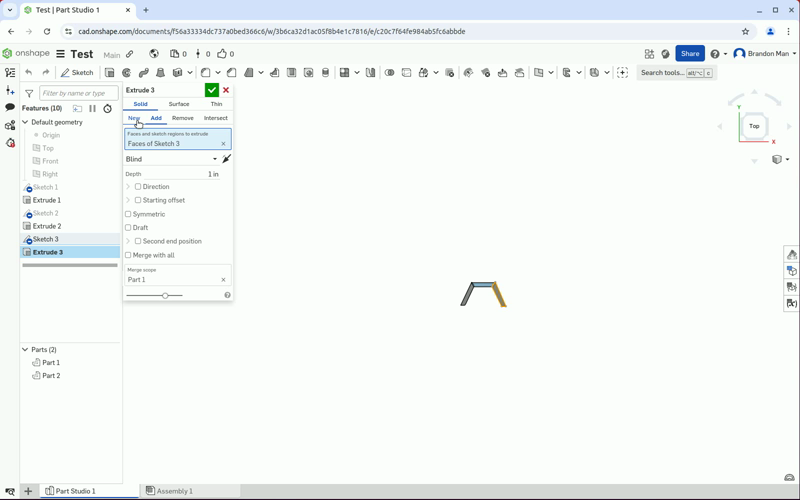
click(137, 120)
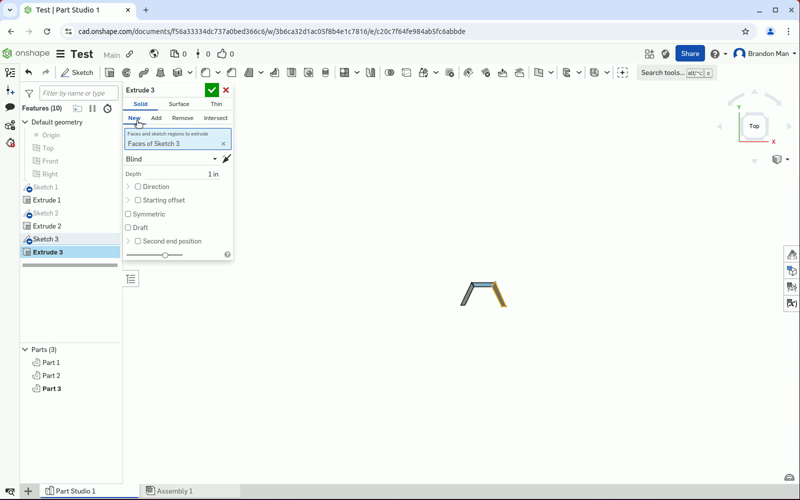
key(tab, 4)
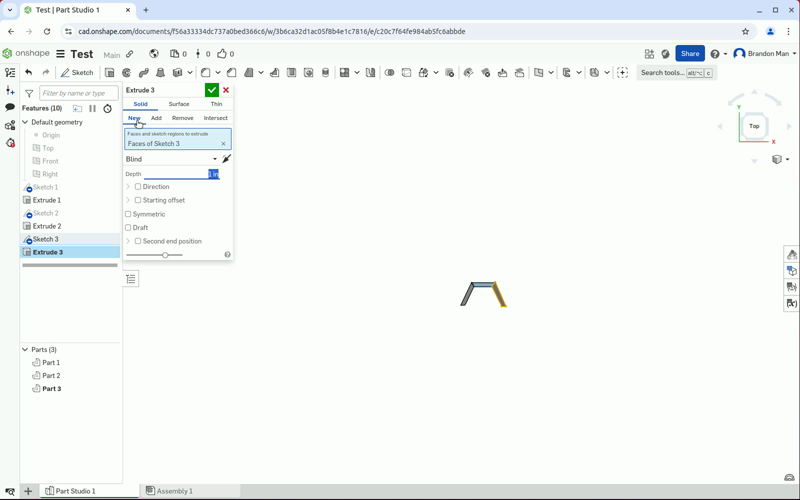
text(0.722)
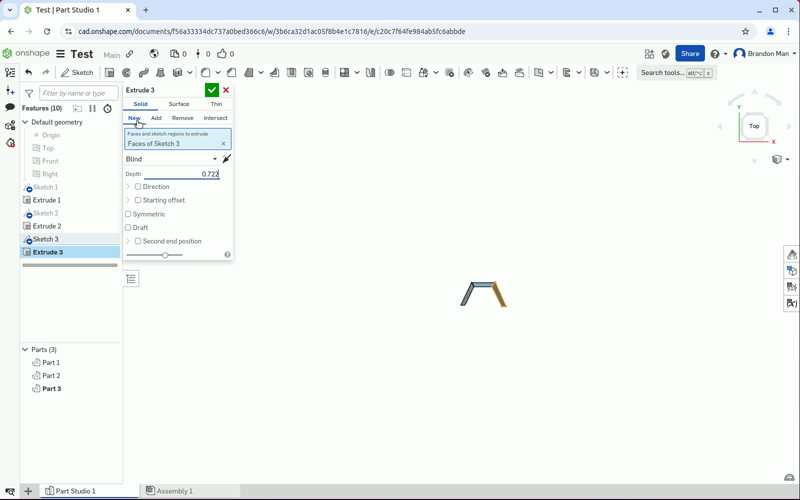
key(enter)
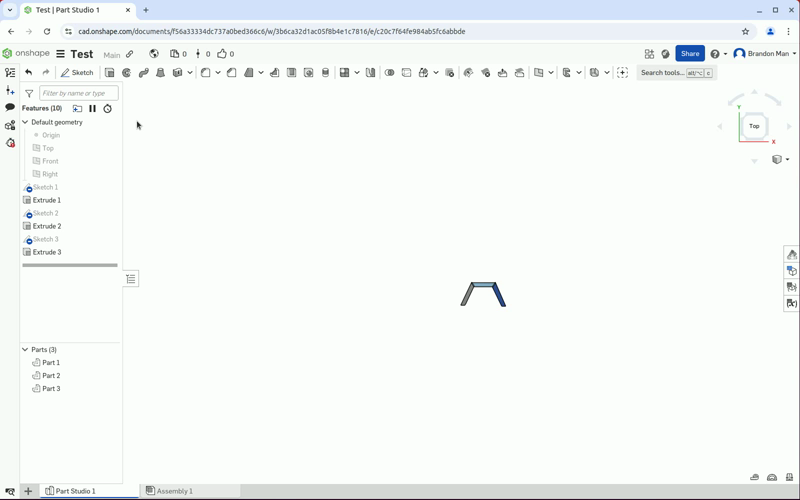
key(shift+h)
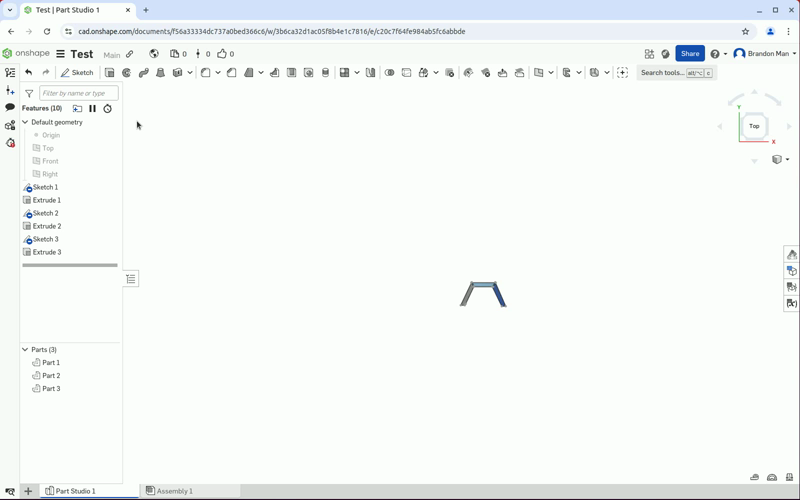
key(shift+h)
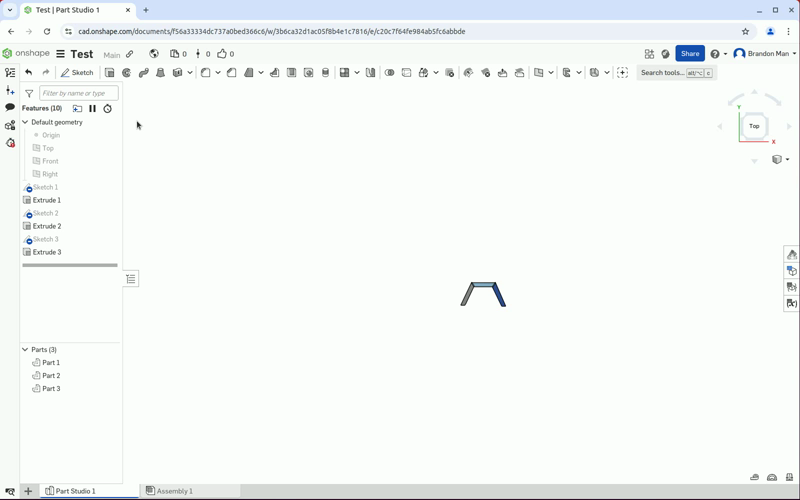
mouse_move(73, 189)
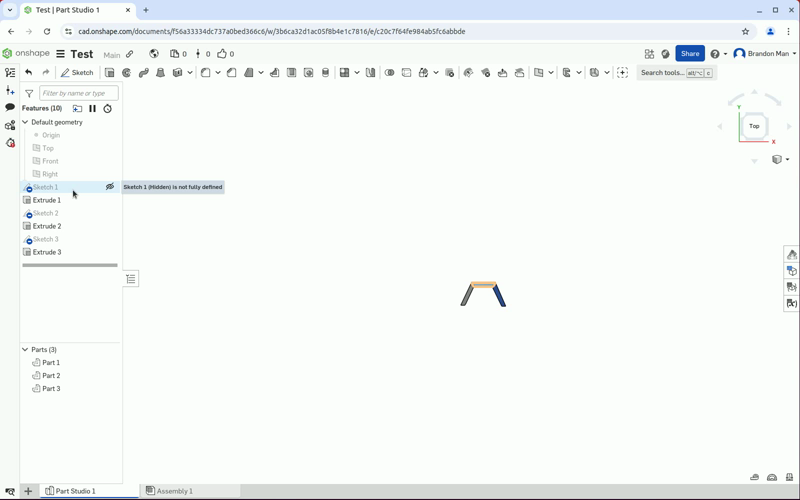
click(73, 189)
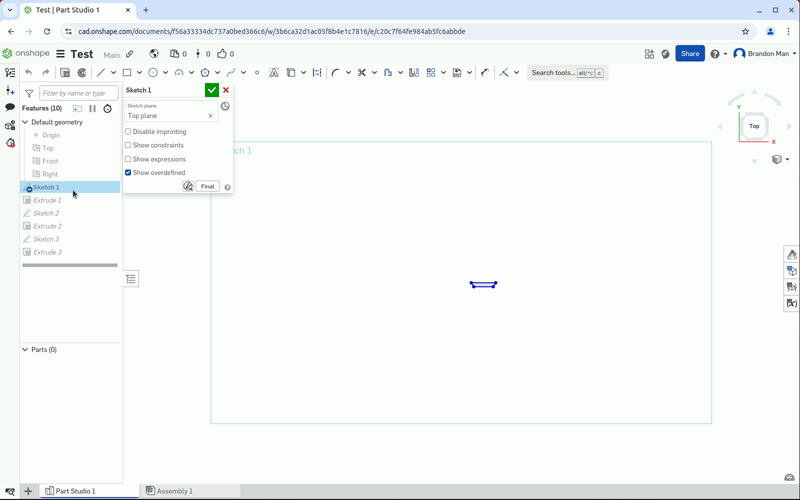
mouse_move(229, 92)
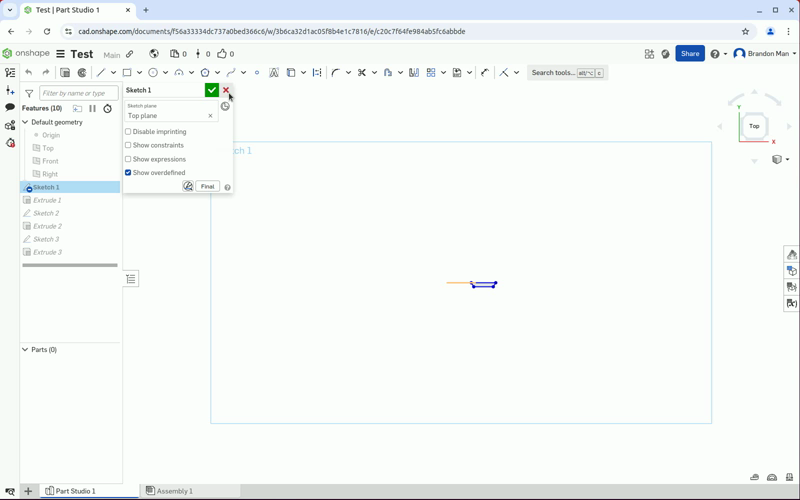
click(229, 92)
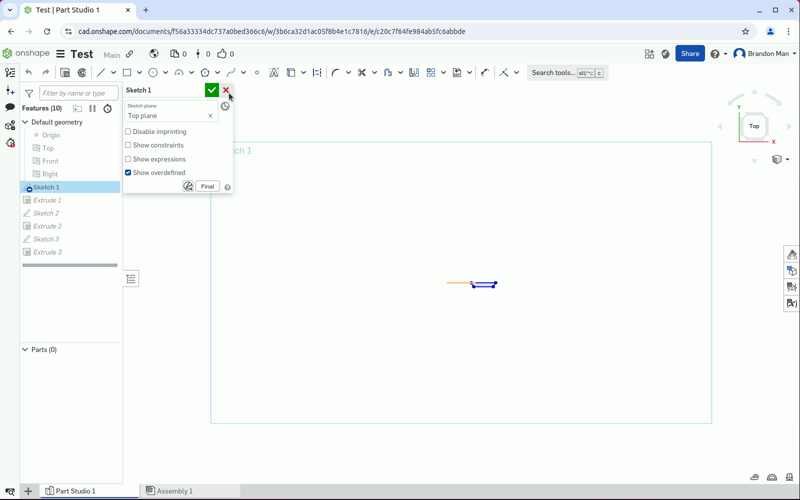
key(shift+s)
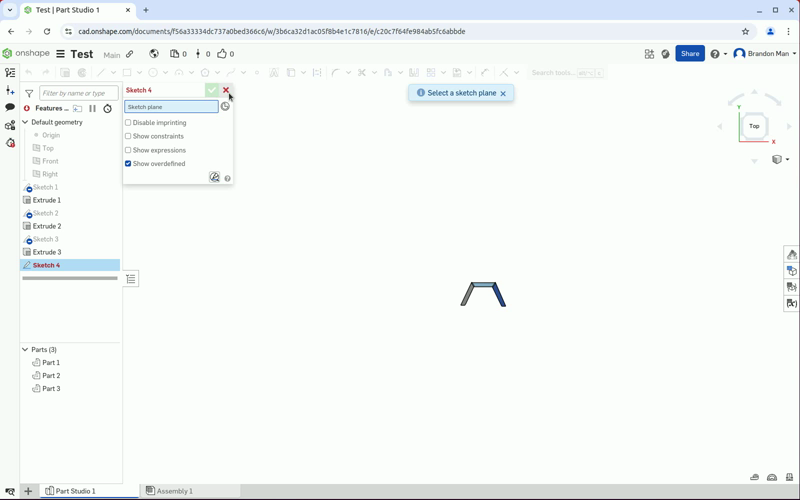
mouse_move(73, 150)
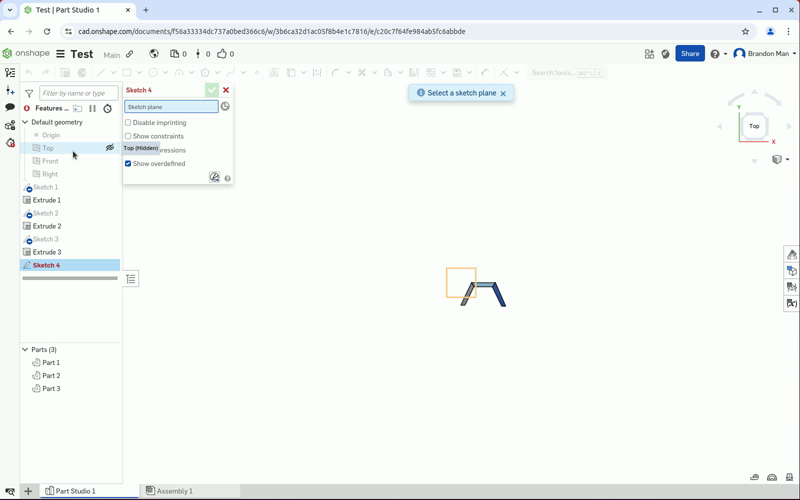
click(73, 150)
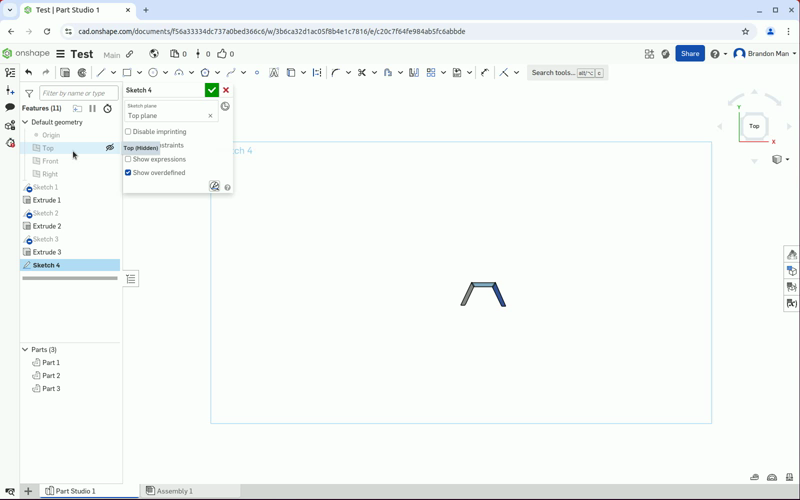
mouse_move(73, 352)
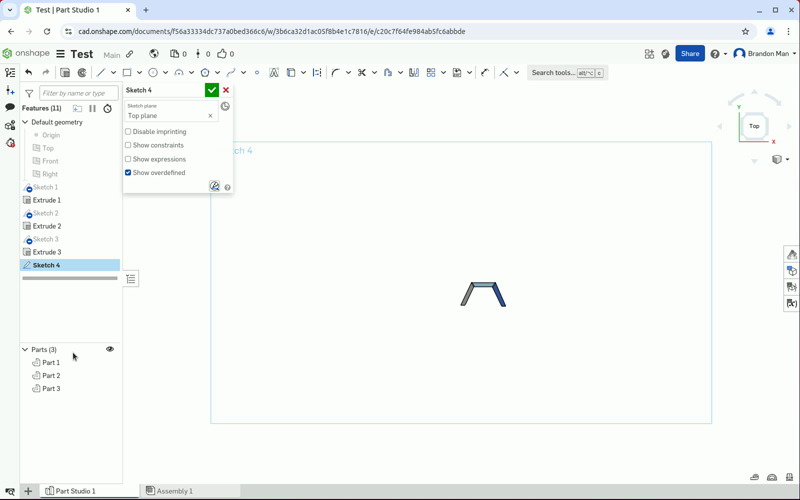
key(y)
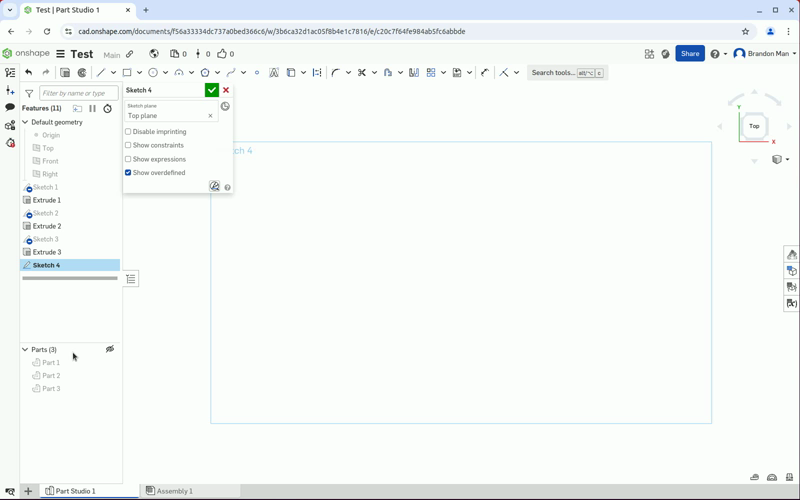
key(l)
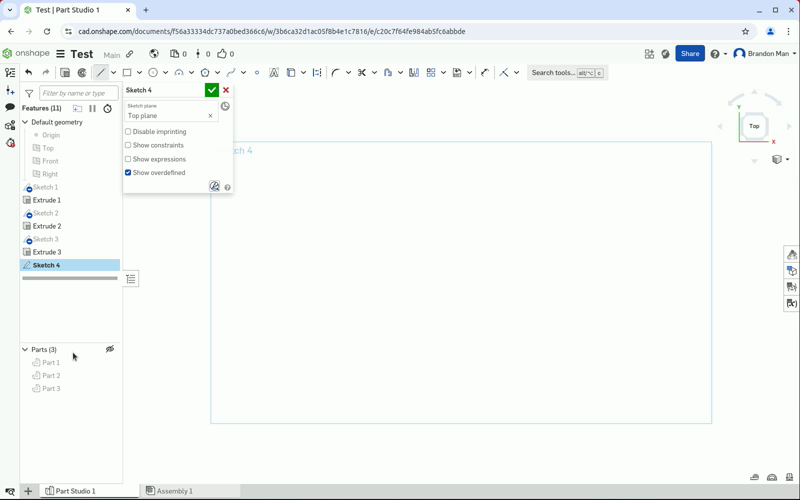
key_down(shift)
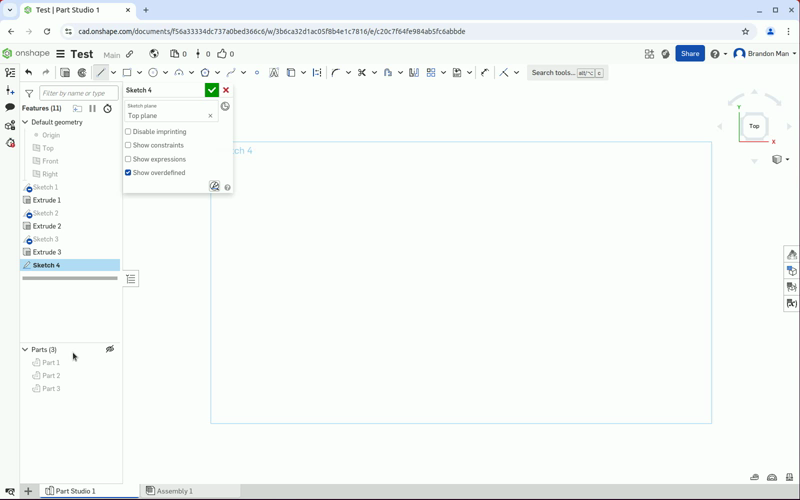
mouse_move(460, 305)
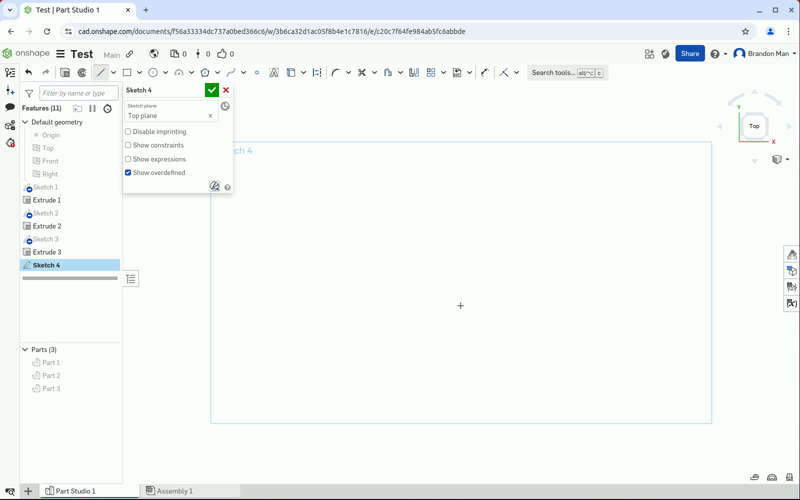
click(460, 305)
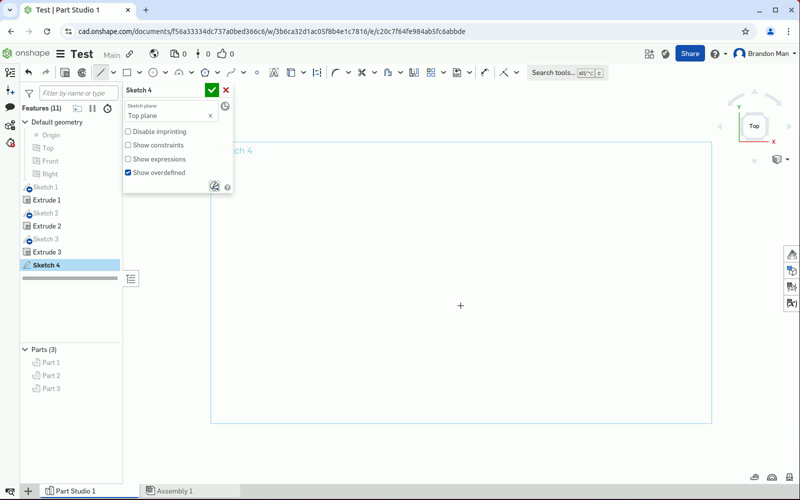
key_up(shift)
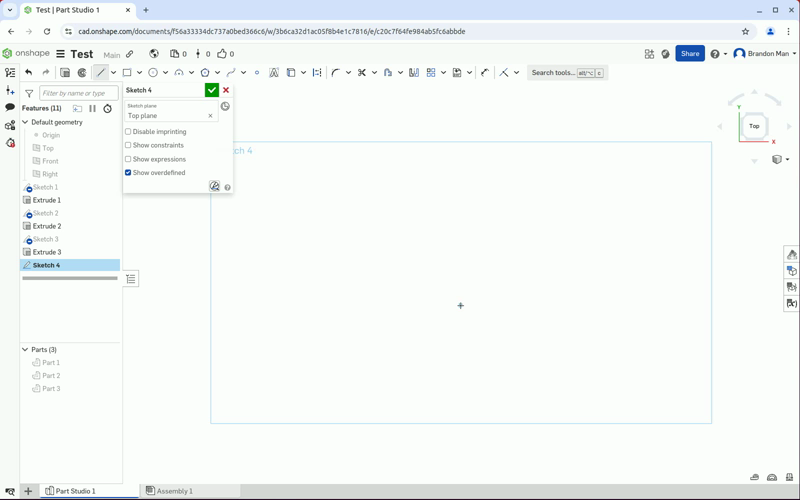
key_down(shift)
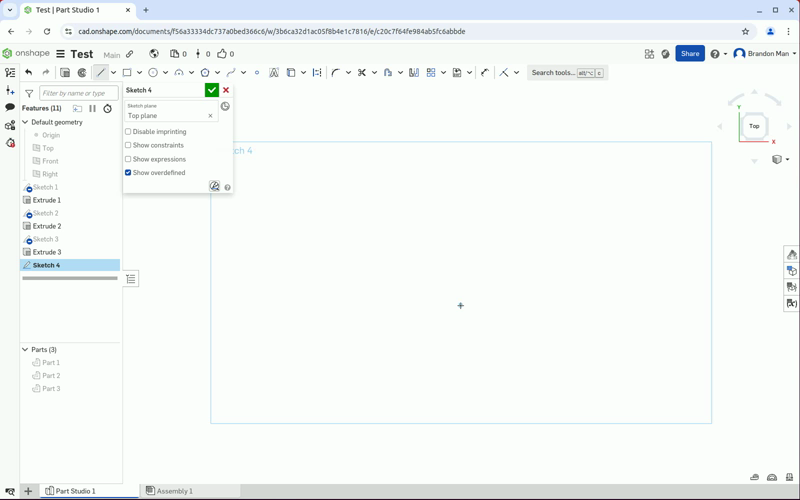
mouse_move(490, 305)
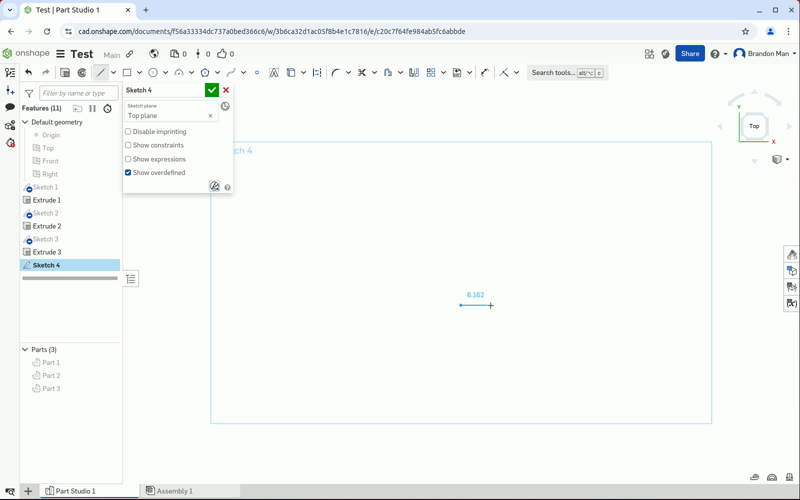
mouse_move(464, 309)
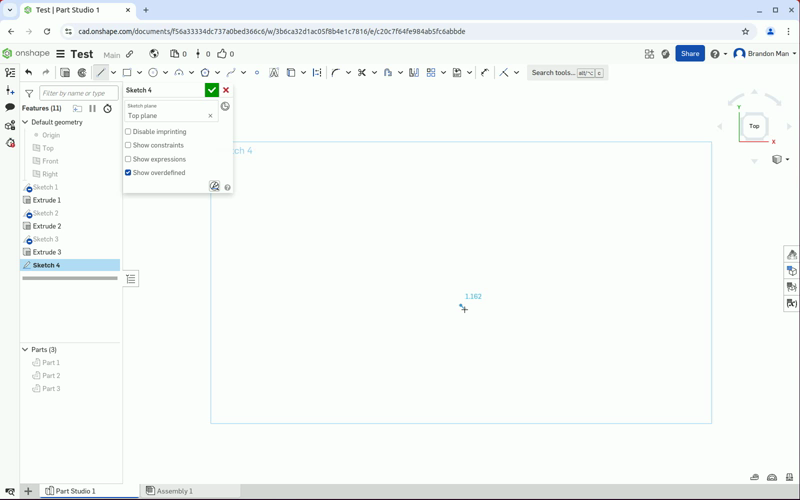
scroll(6)
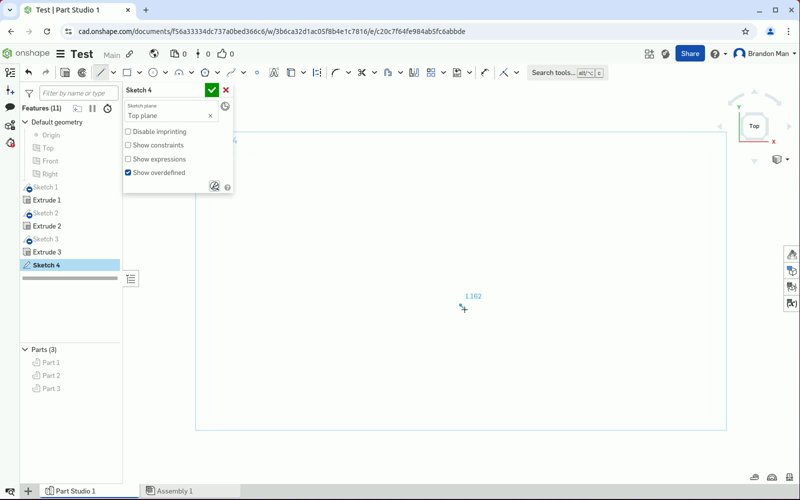
scroll(6)
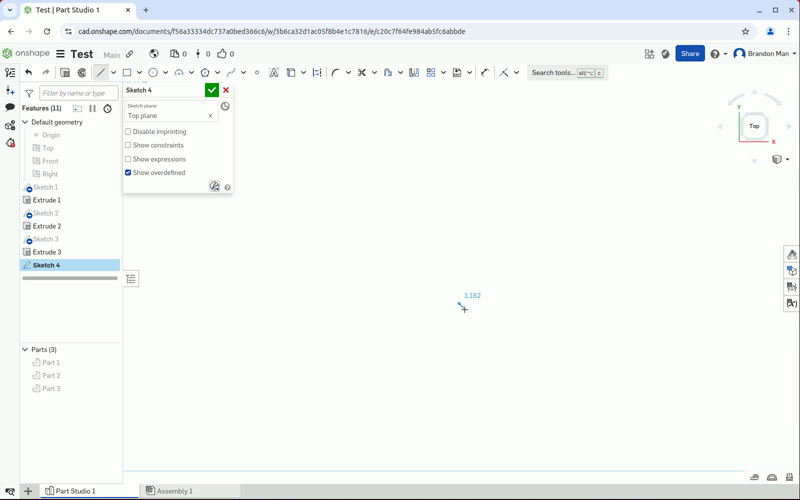
scroll(6)
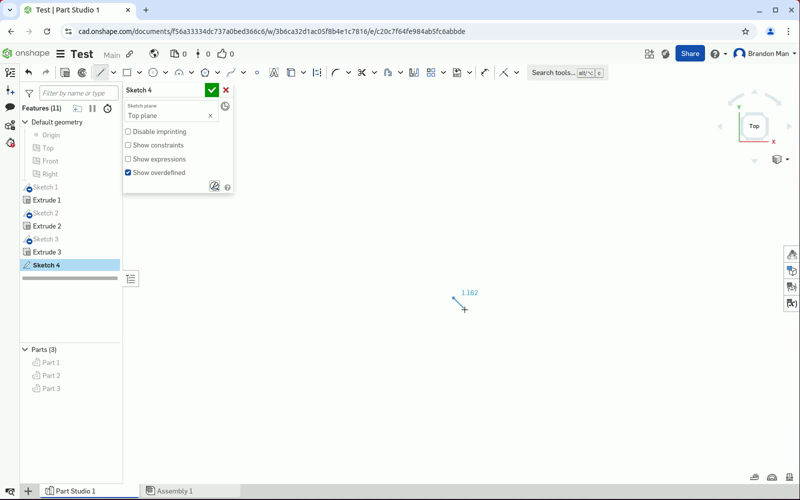
scroll(6)
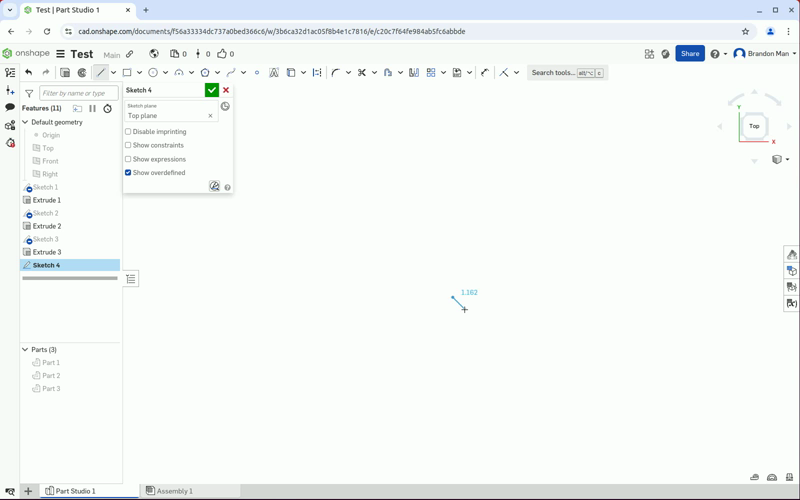
scroll(6)
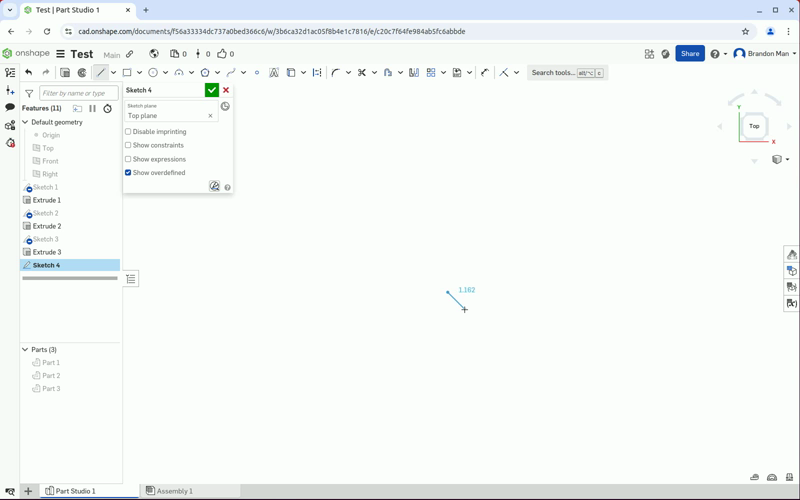
scroll(6)
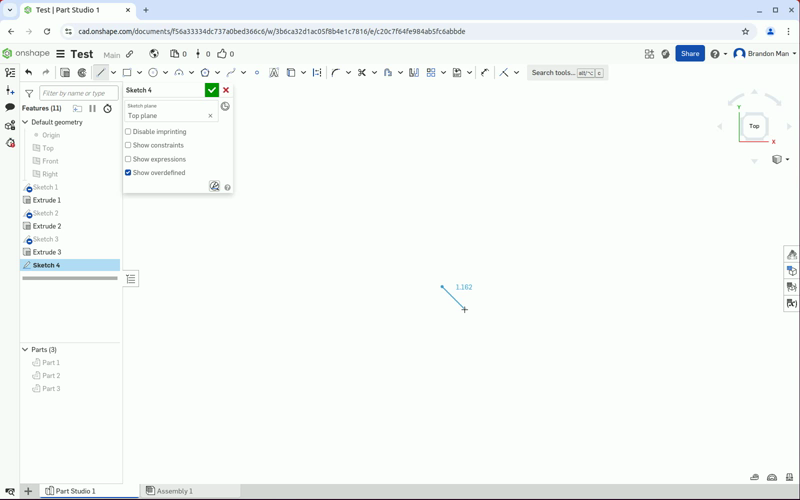
scroll(6)
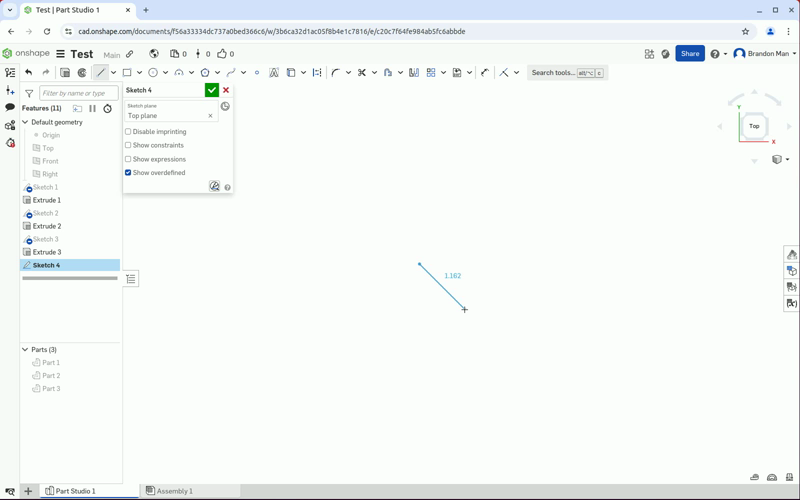
click(464, 309)
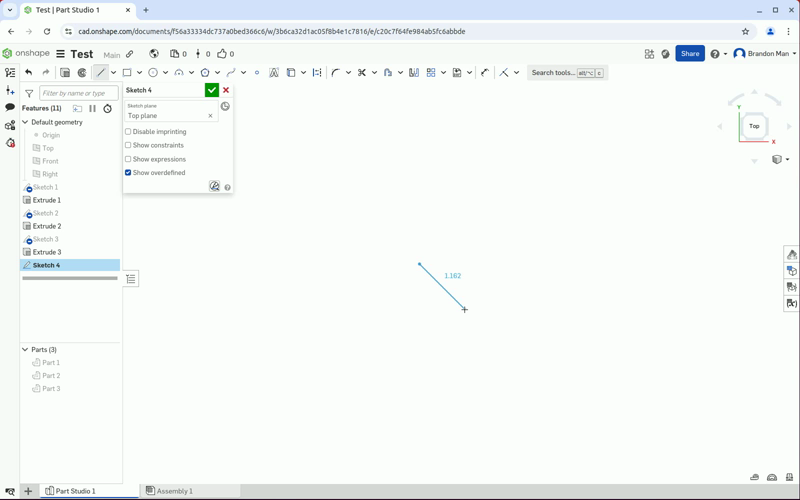
scroll(-6)
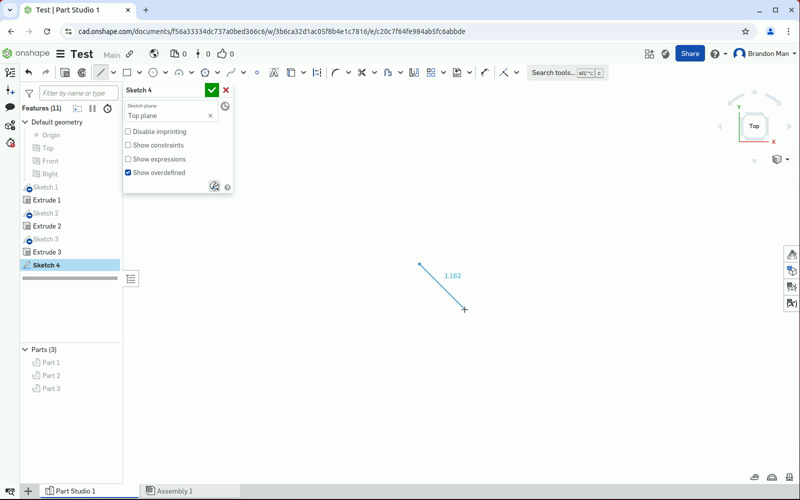
scroll(-6)
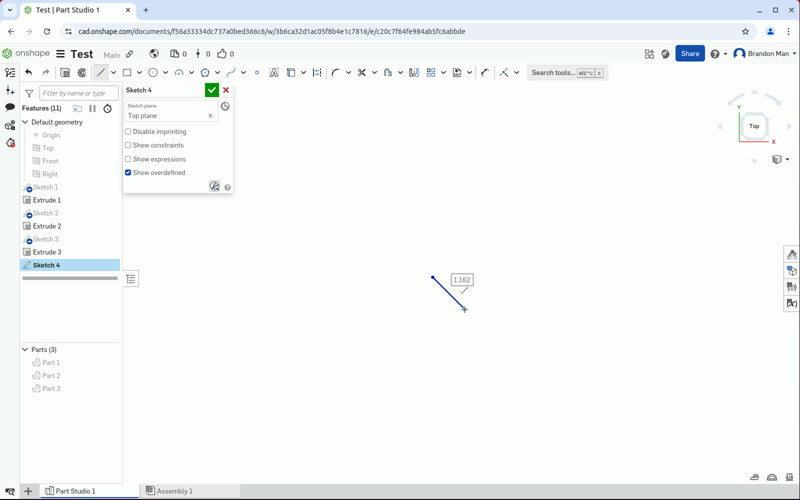
scroll(-6)
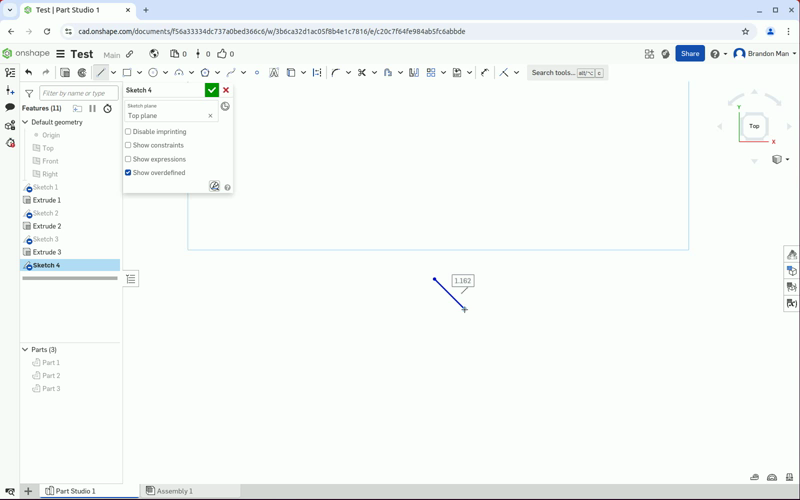
scroll(-6)
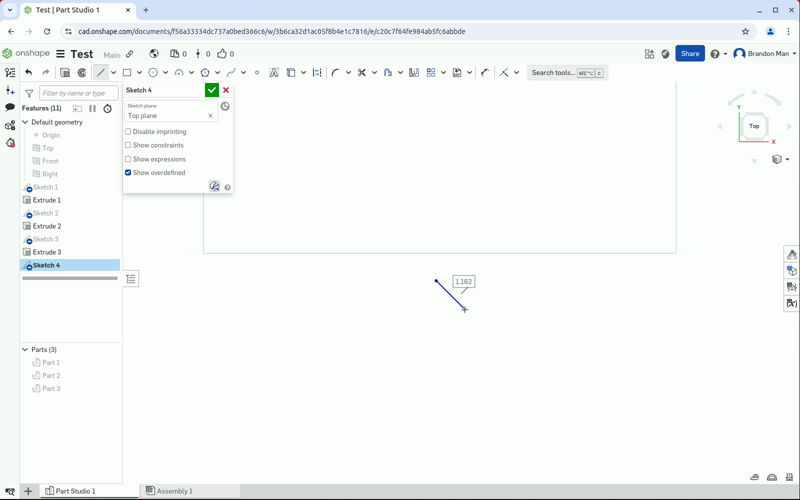
scroll(-6)
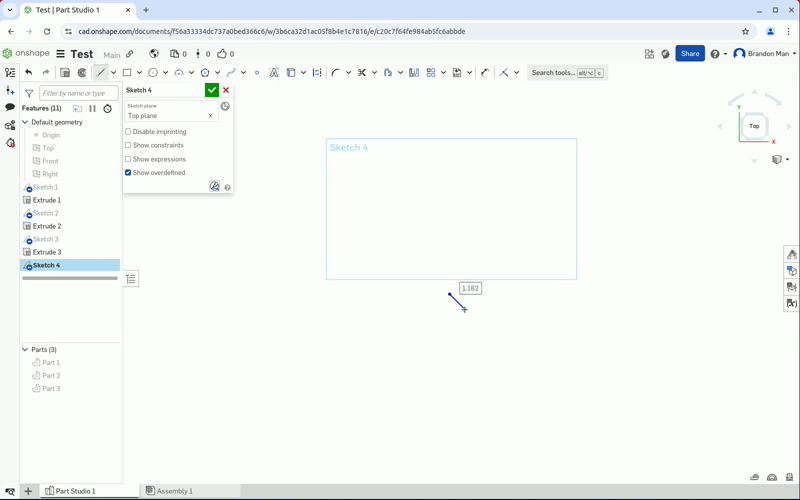
scroll(-6)
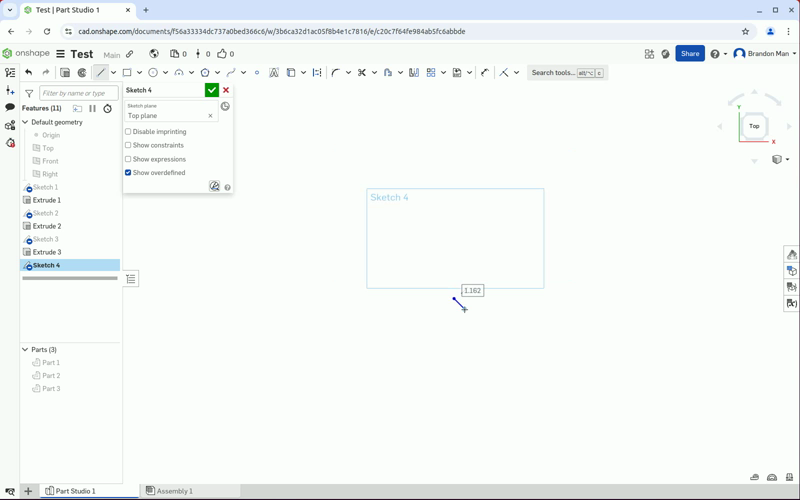
scroll(-6)
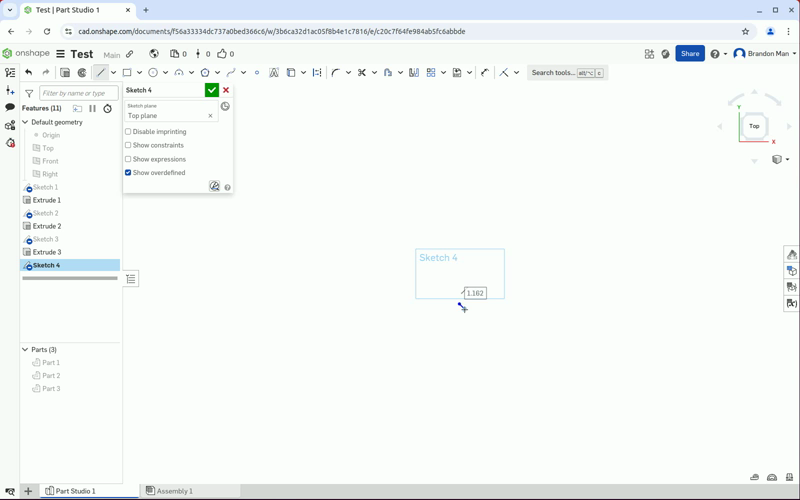
key_up(shift)
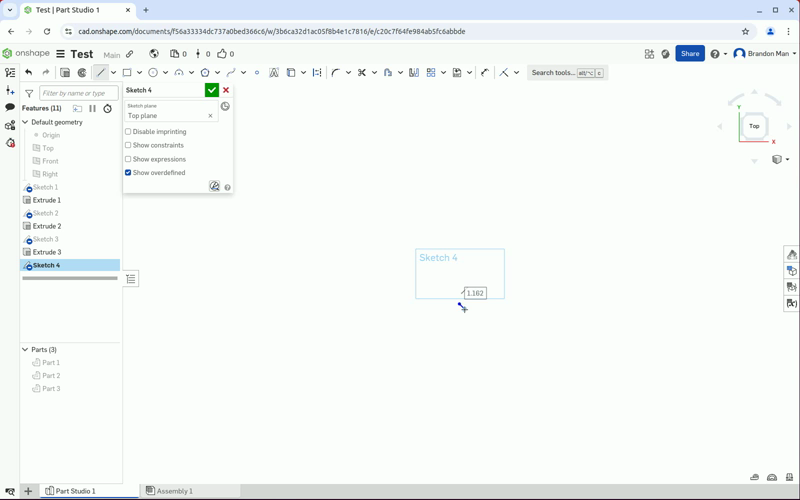
key_down(shift)
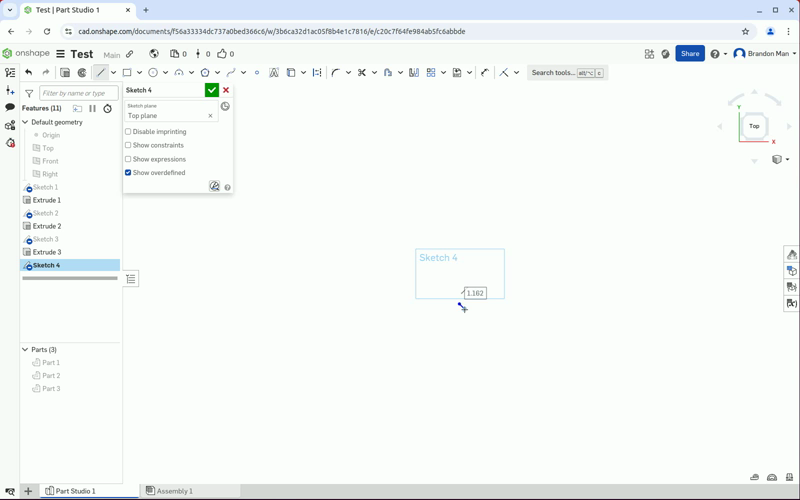
mouse_move(494, 309)
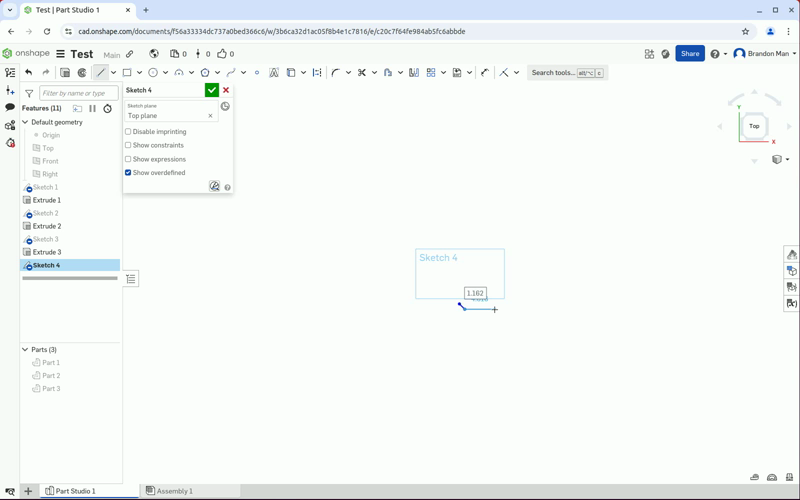
mouse_move(502, 309)
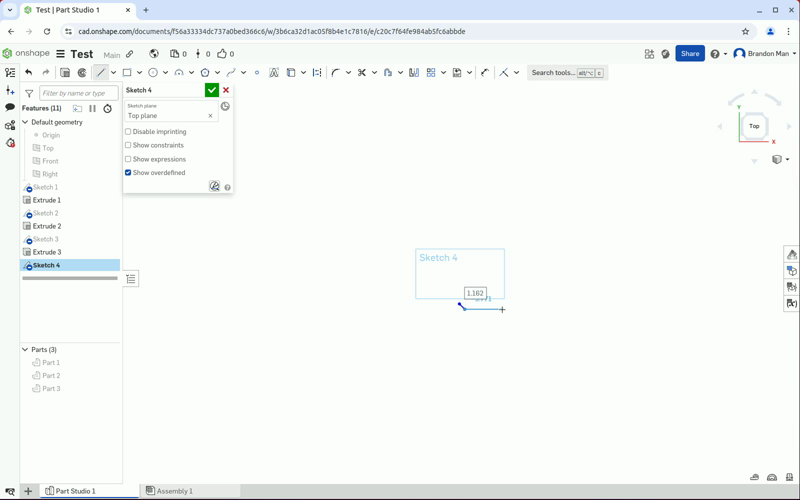
click(502, 309)
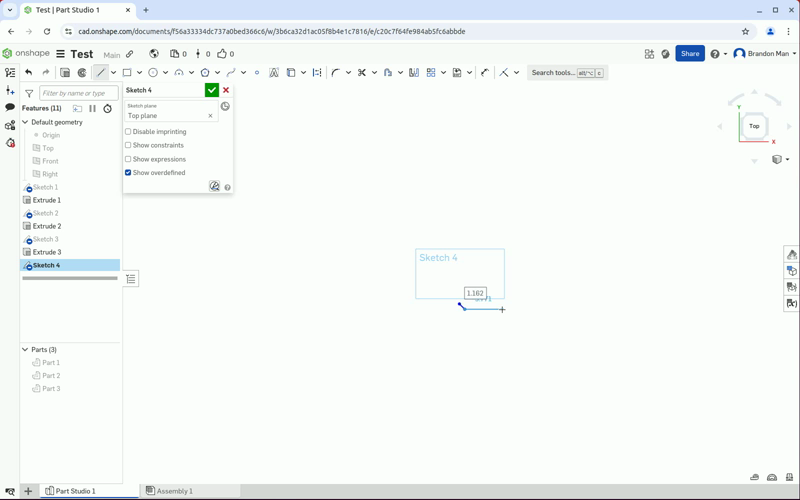
key_up(shift)
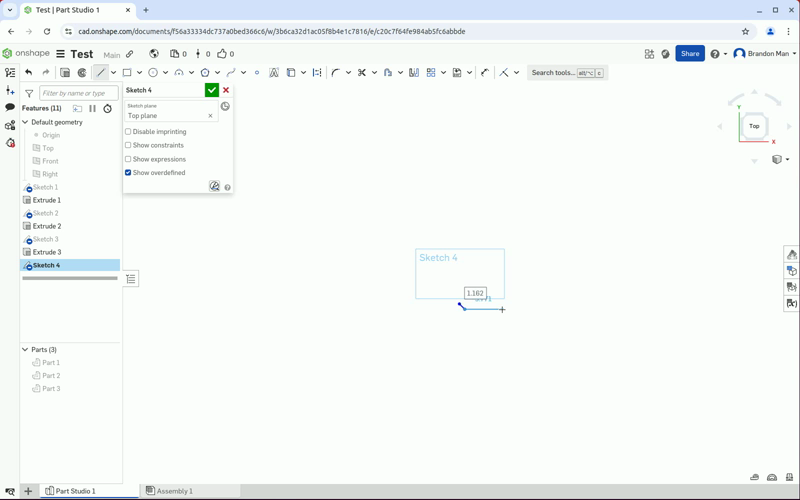
key_down(shift)
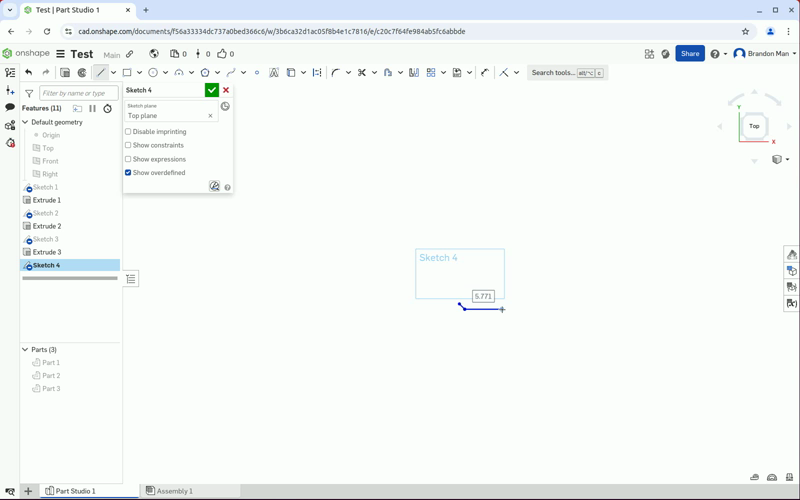
mouse_move(532, 309)
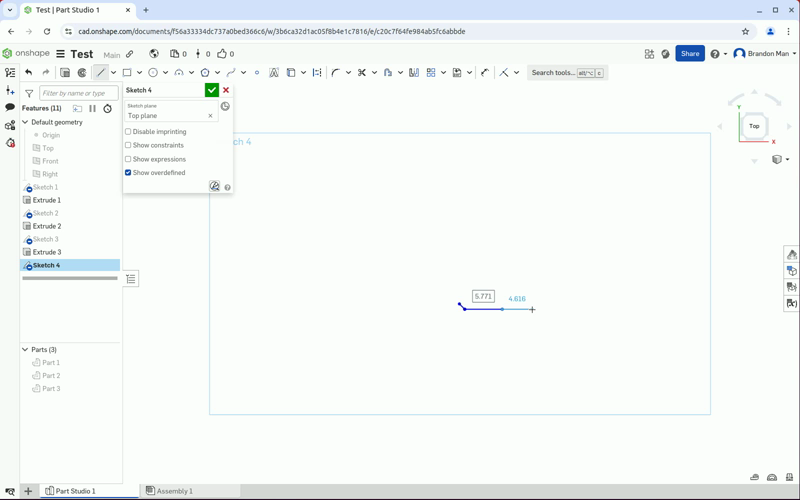
mouse_move(506, 305)
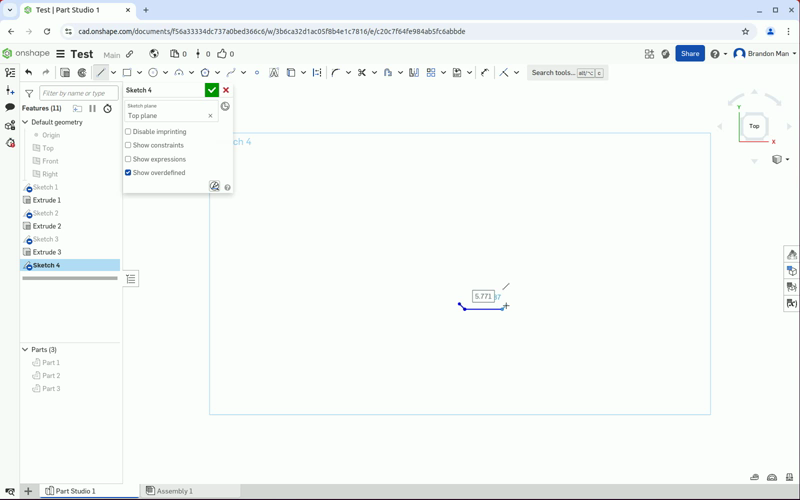
scroll(6)
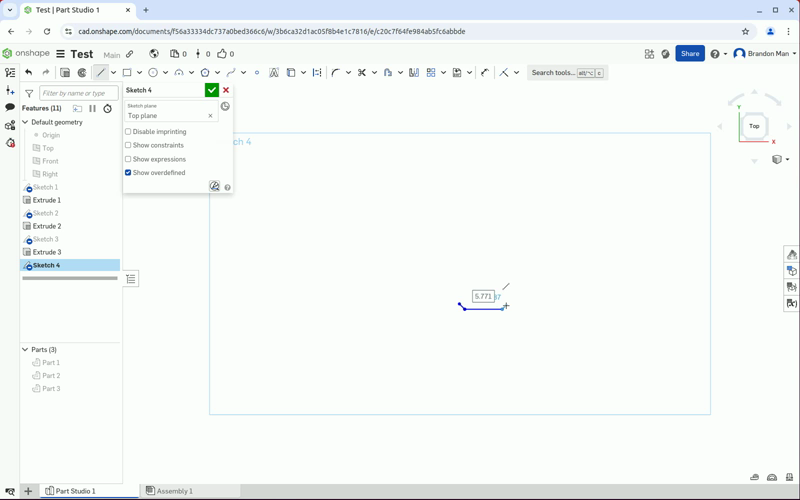
scroll(6)
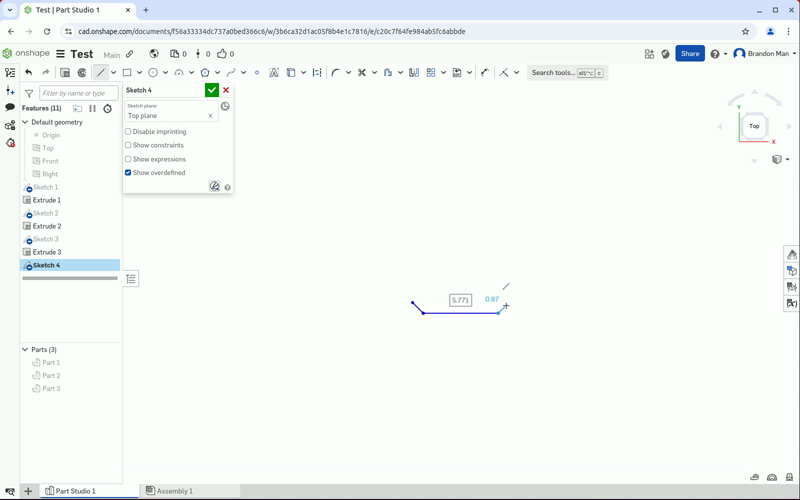
scroll(6)
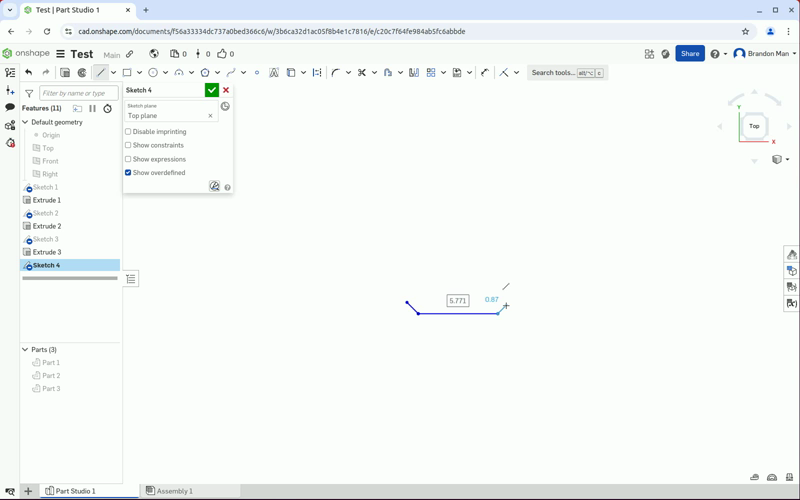
scroll(6)
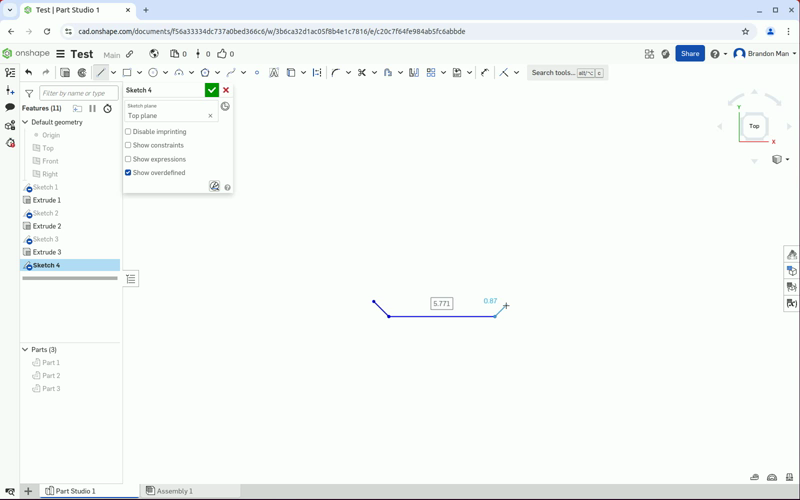
scroll(6)
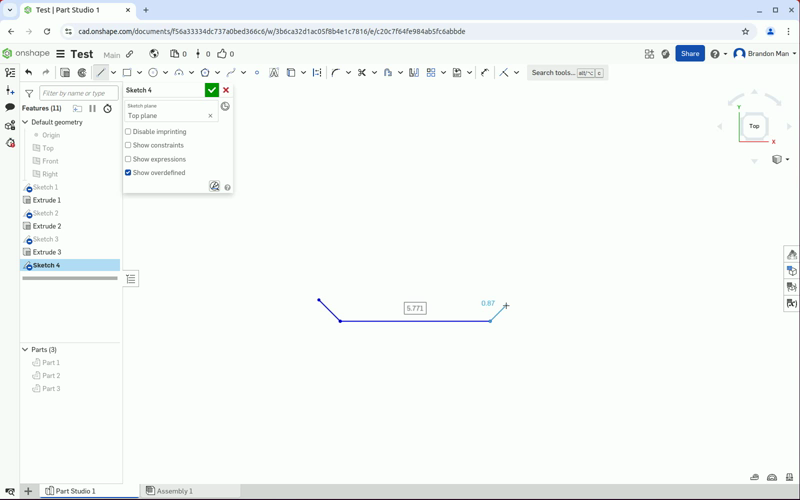
scroll(6)
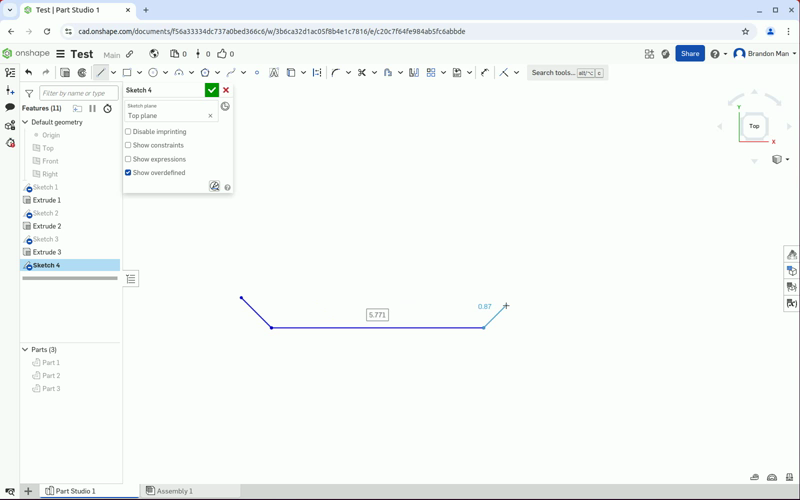
scroll(6)
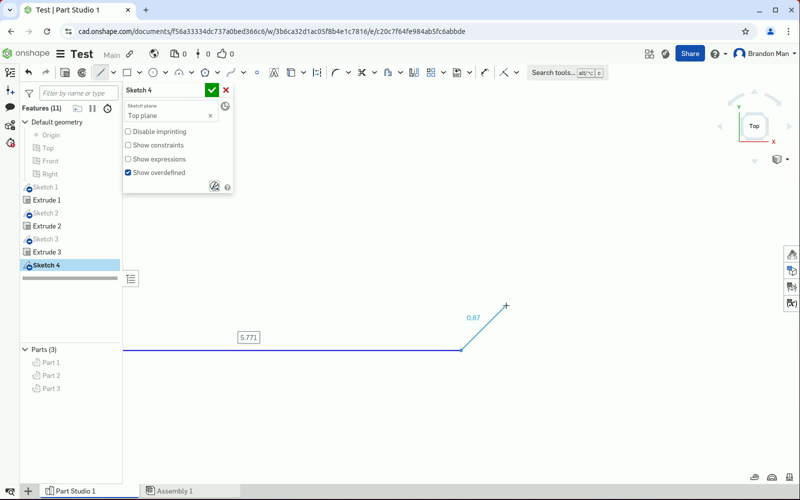
click(506, 305)
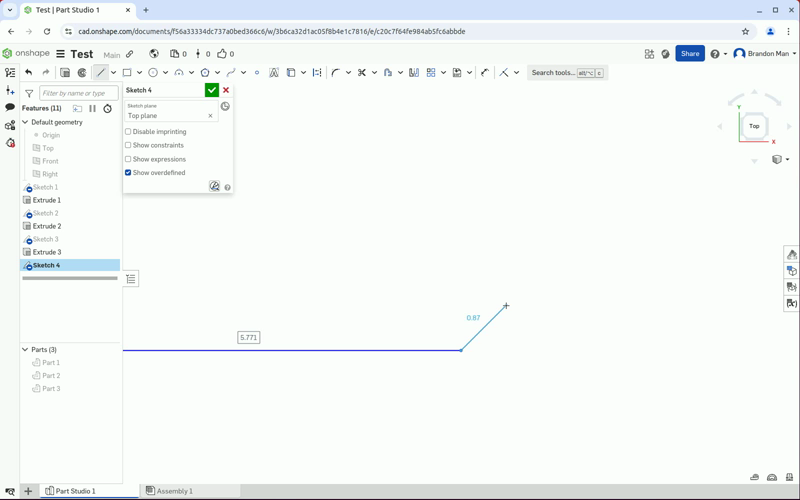
scroll(-6)
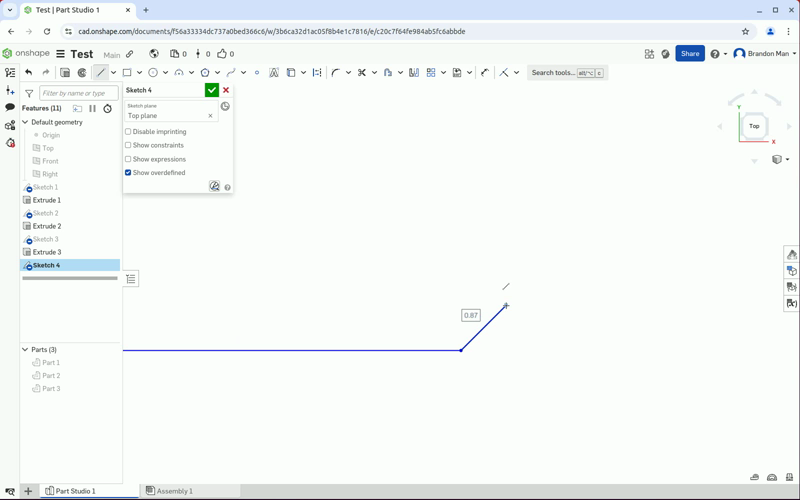
scroll(-6)
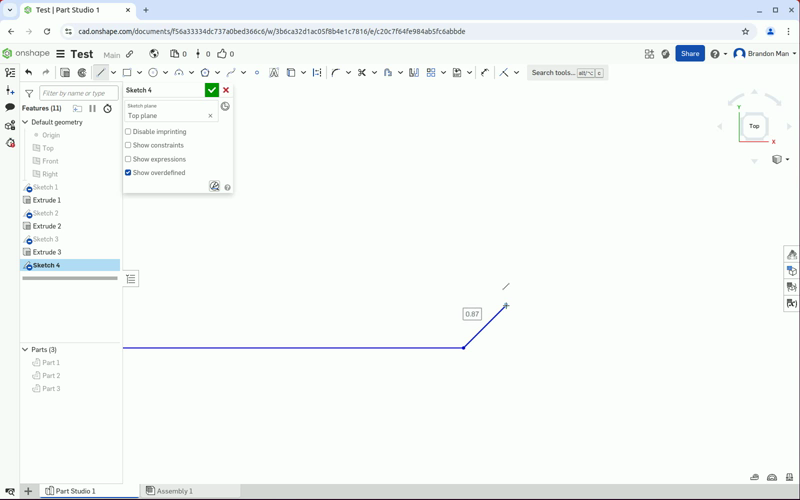
scroll(-6)
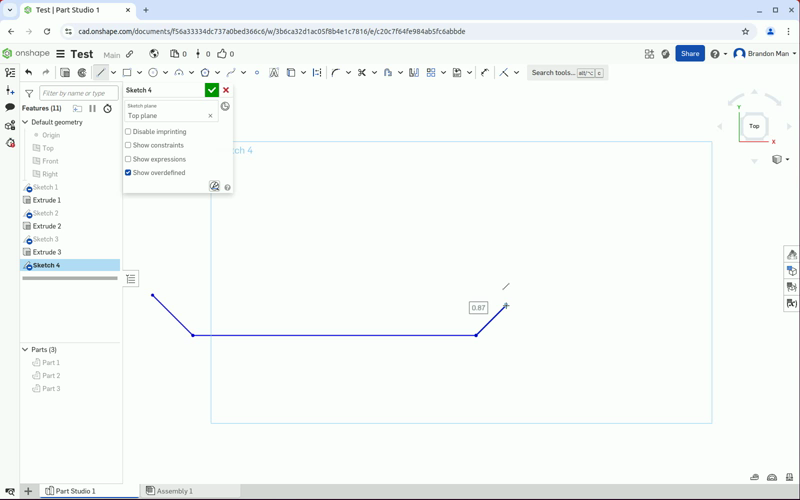
scroll(-6)
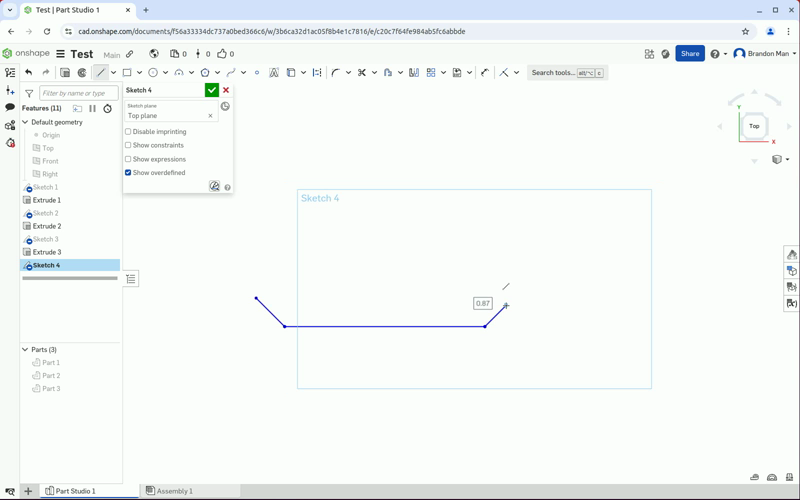
scroll(-6)
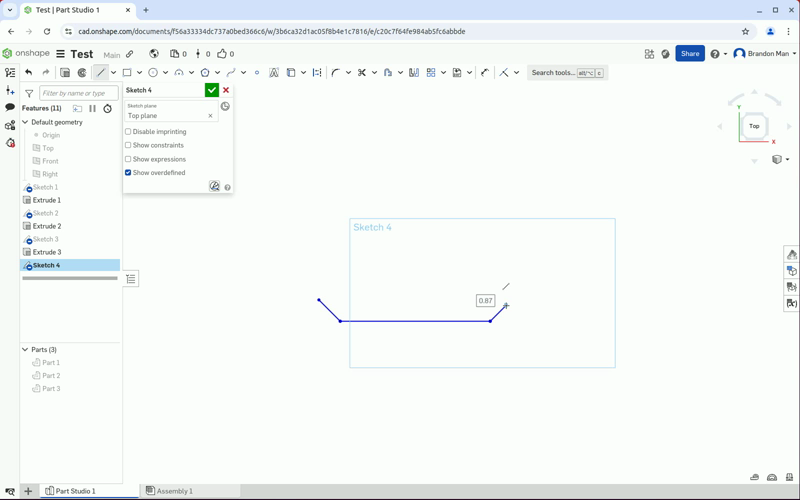
scroll(-6)
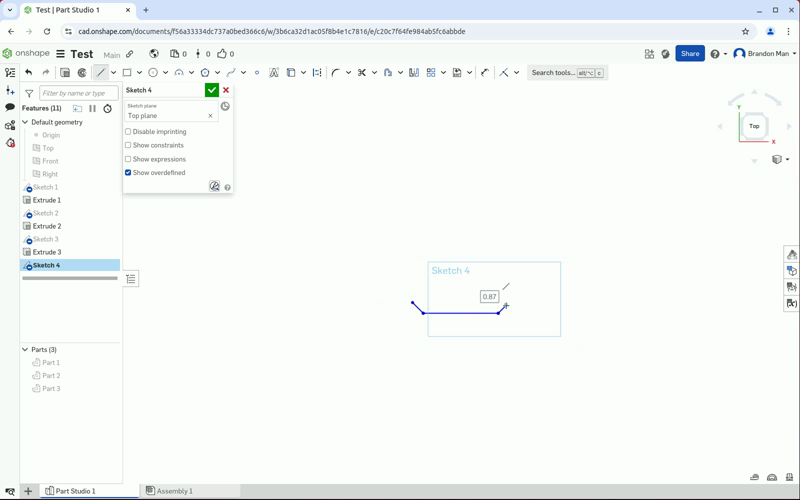
scroll(-6)
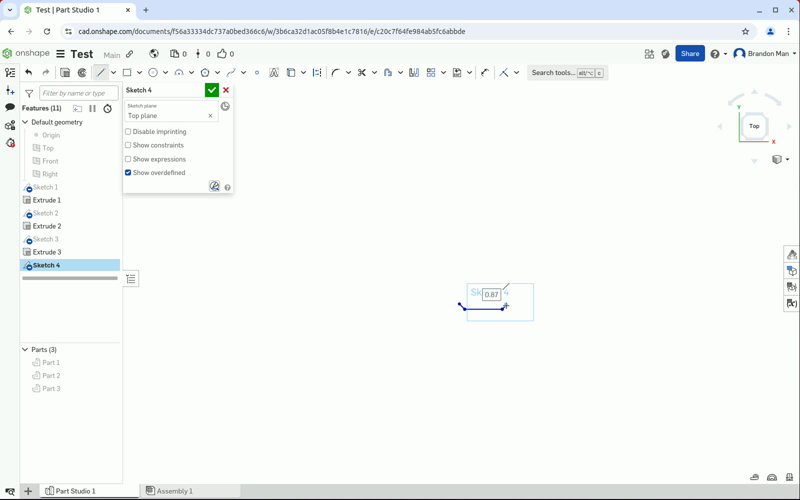
key_up(shift)
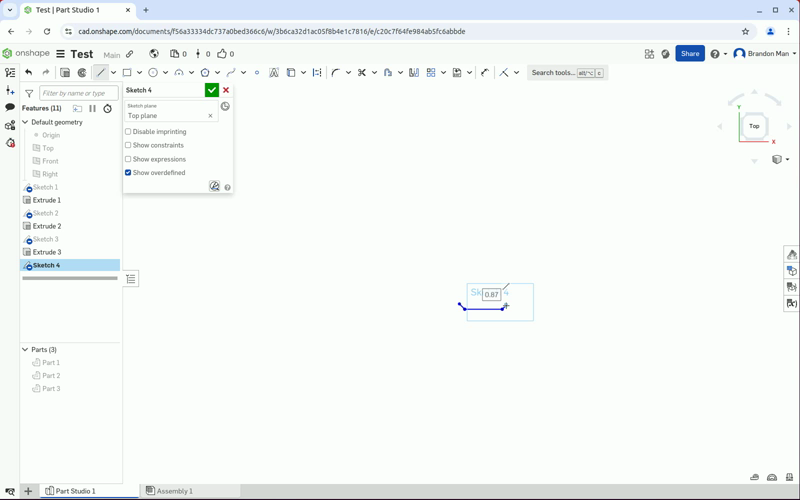
key_down(shift)
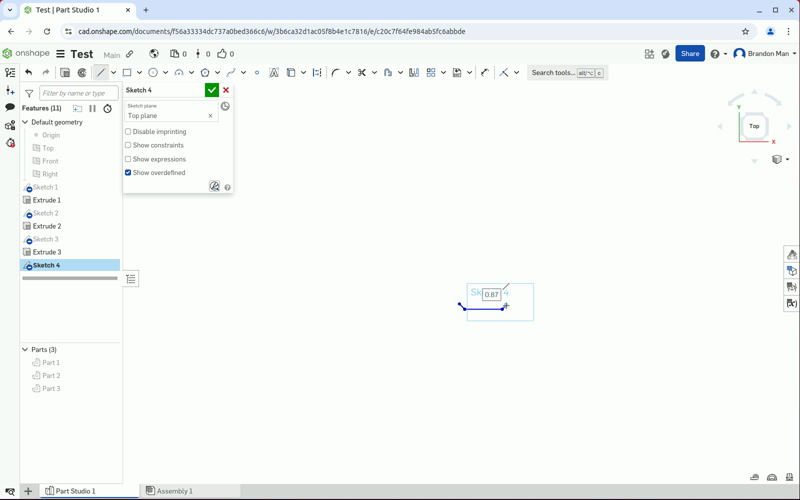
mouse_move(536, 305)
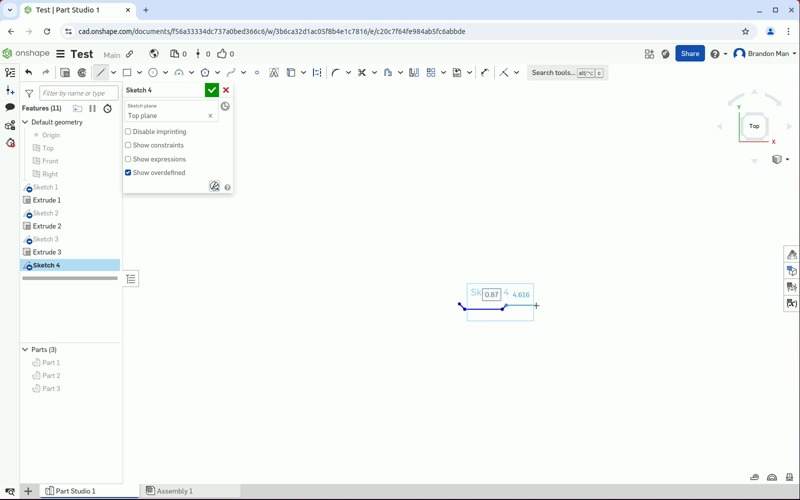
mouse_move(501, 305)
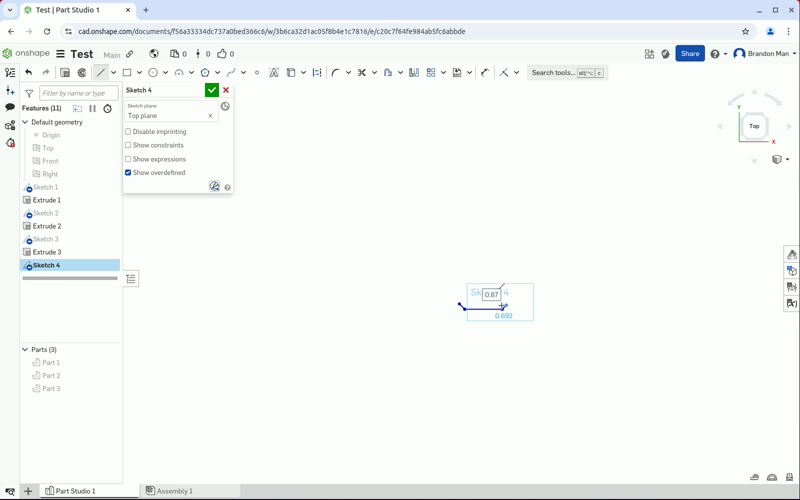
scroll(6)
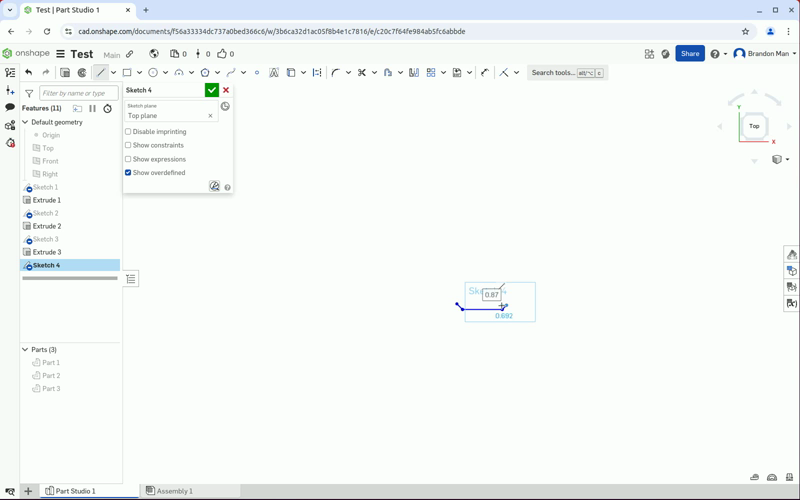
scroll(6)
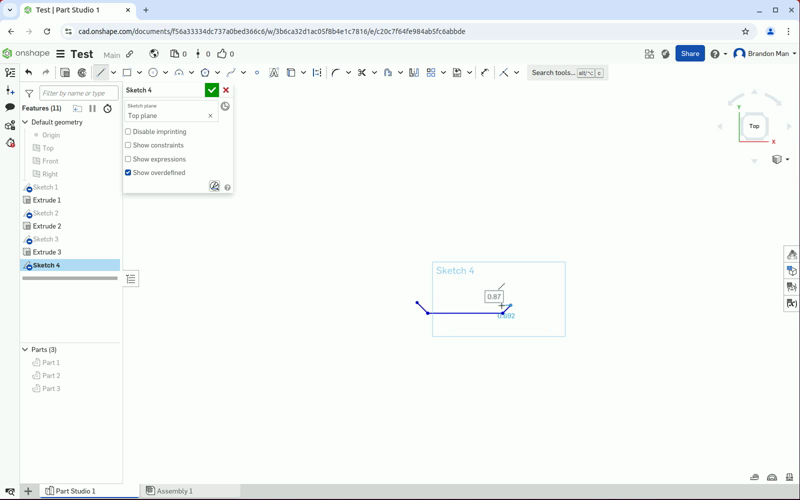
scroll(6)
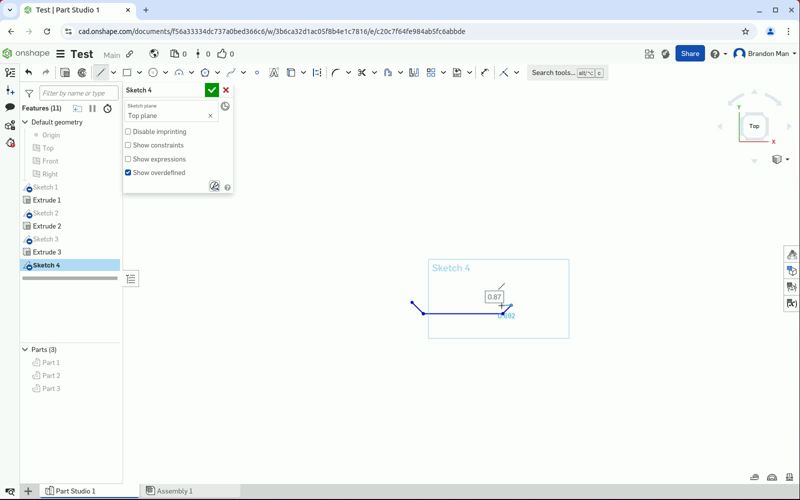
scroll(6)
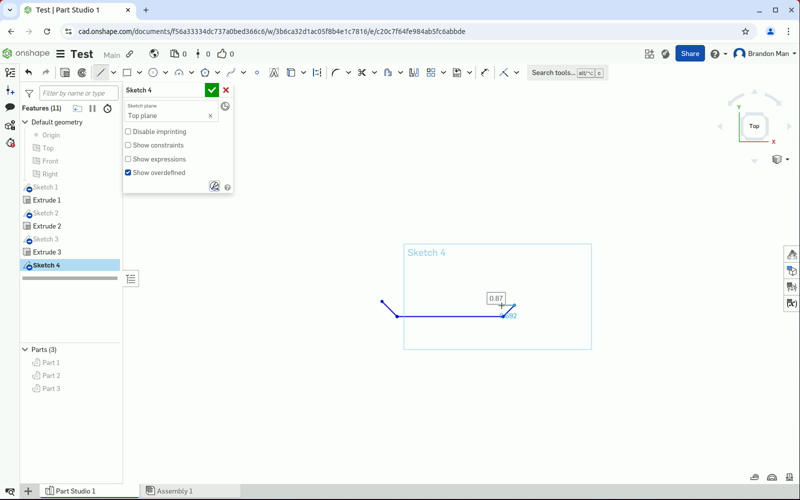
scroll(6)
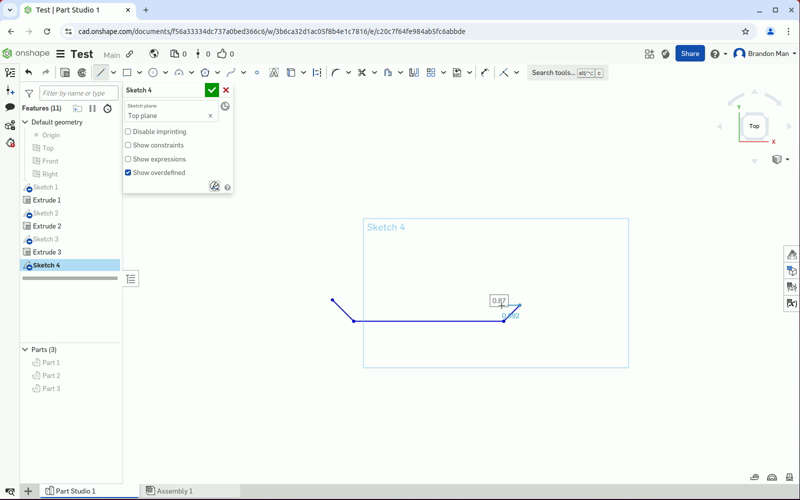
scroll(6)
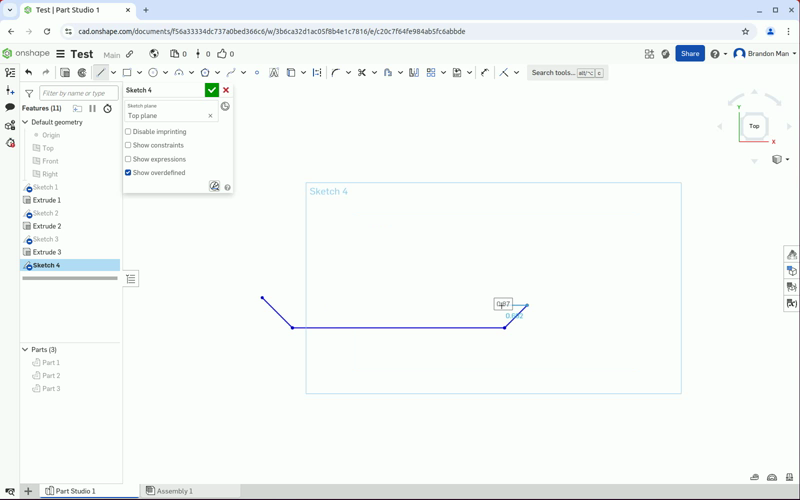
scroll(6)
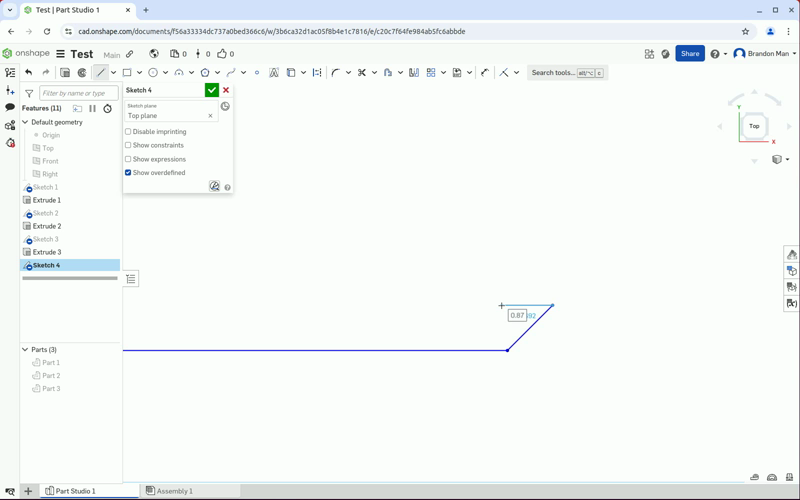
click(501, 305)
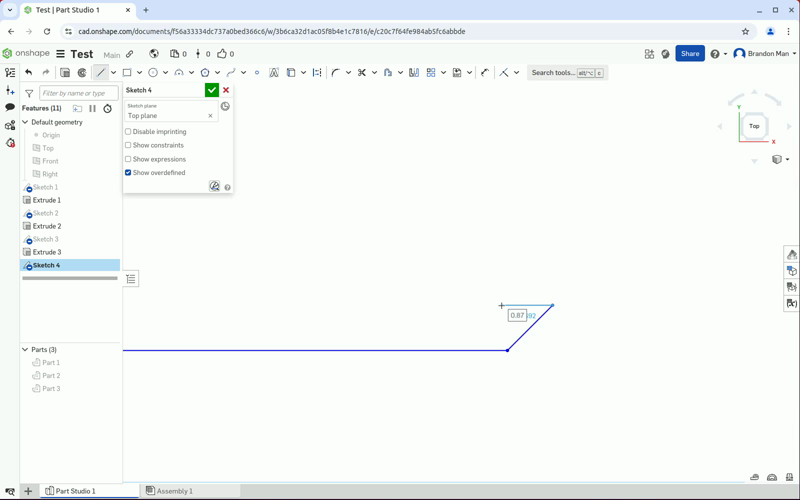
scroll(-6)
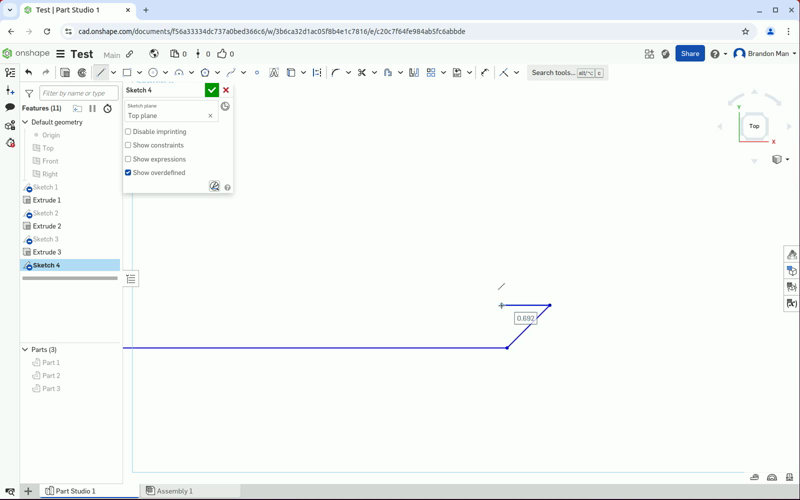
scroll(-6)
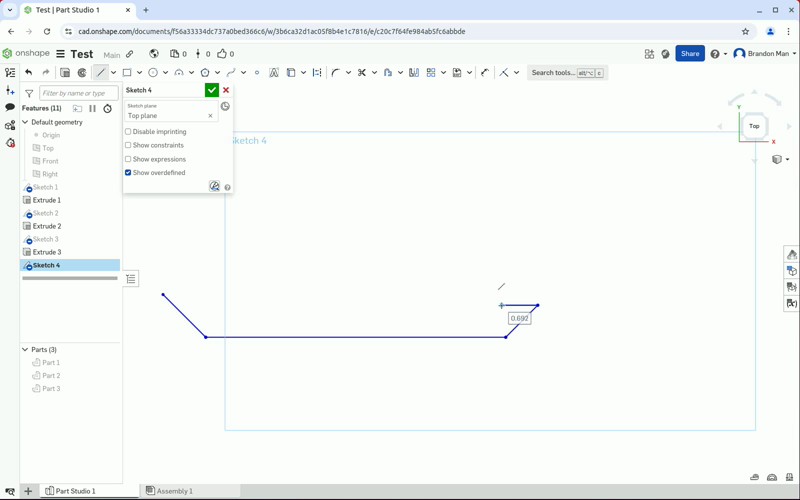
scroll(-6)
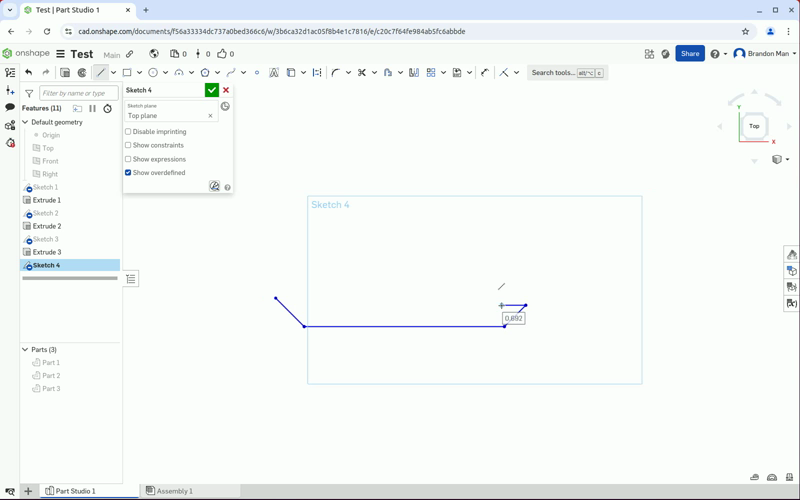
scroll(-6)
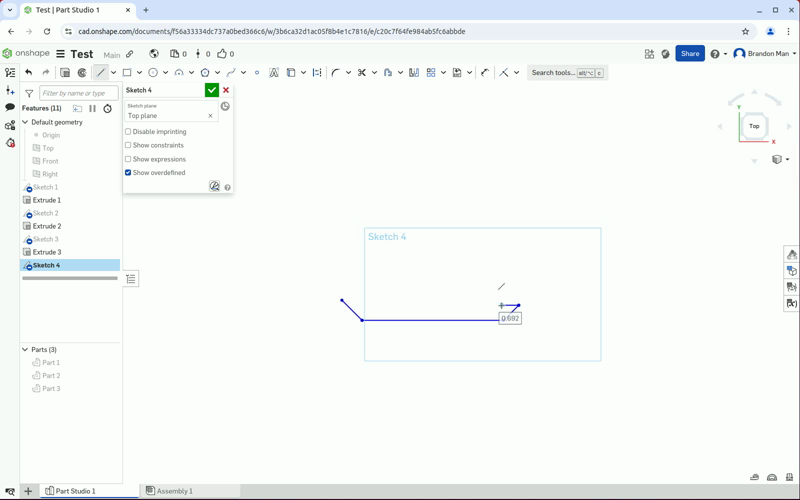
scroll(-6)
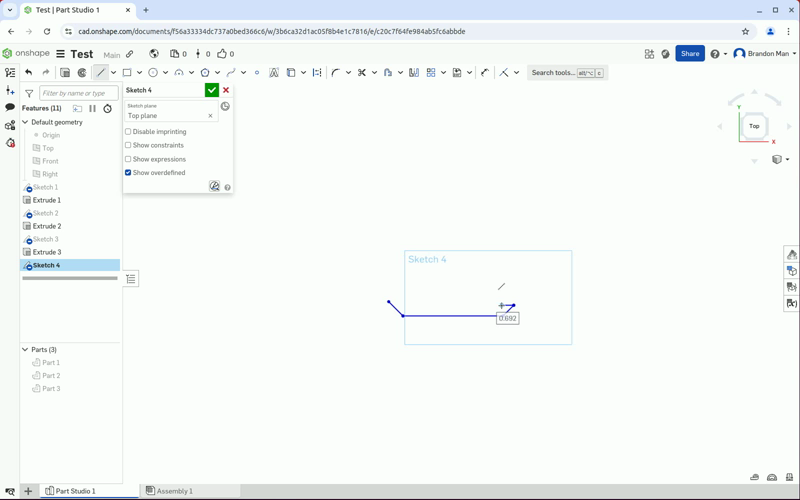
scroll(-6)
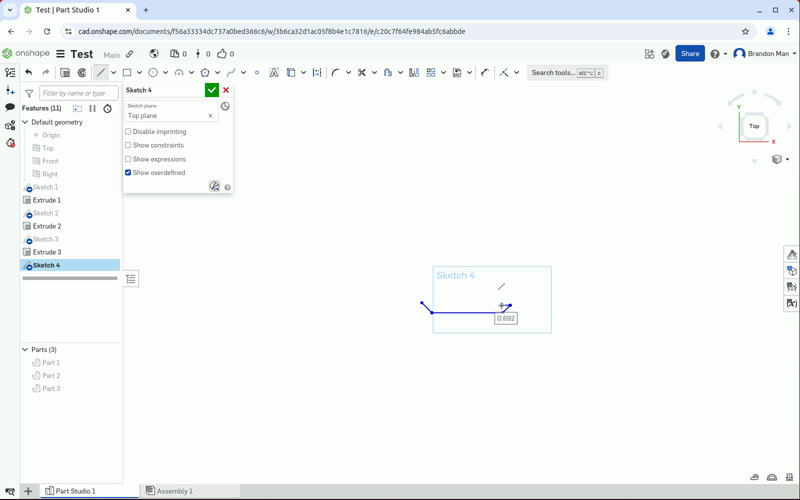
scroll(-6)
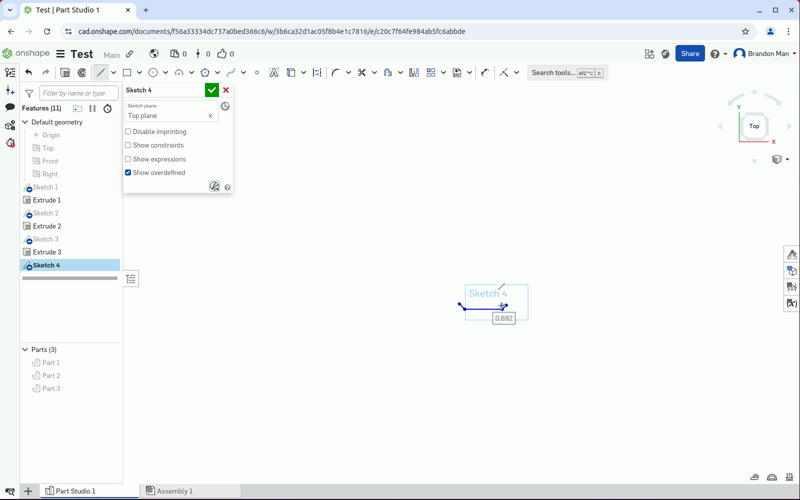
key_up(shift)
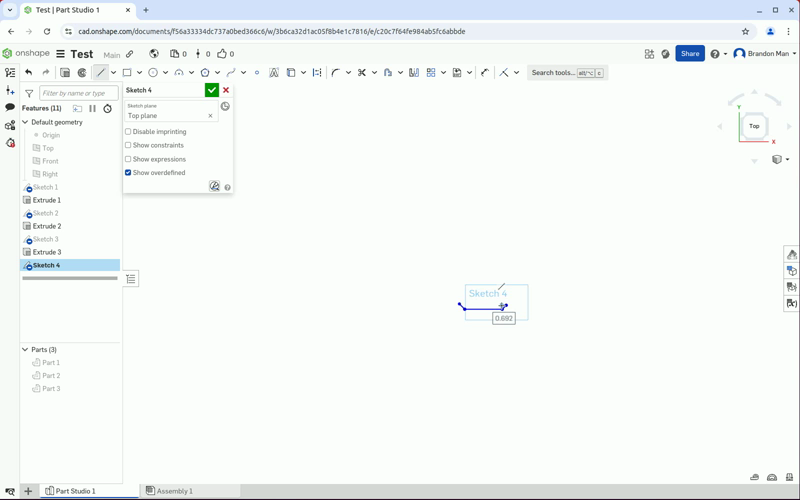
key_down(shift)
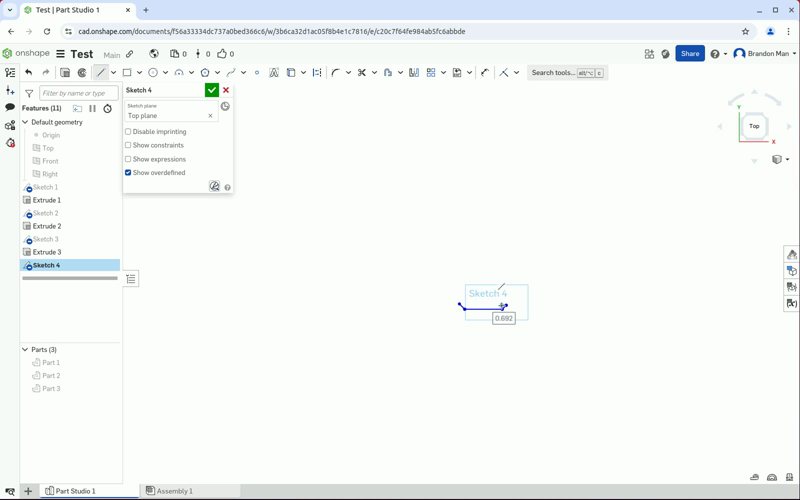
mouse_move(531, 305)
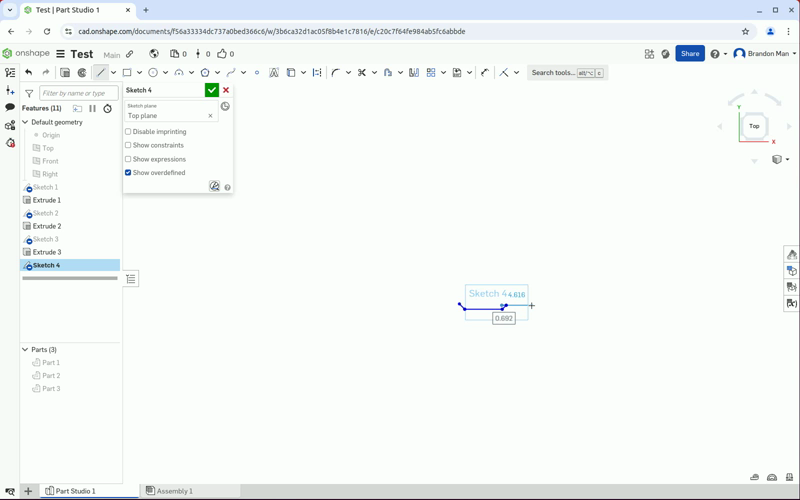
mouse_move(464, 305)
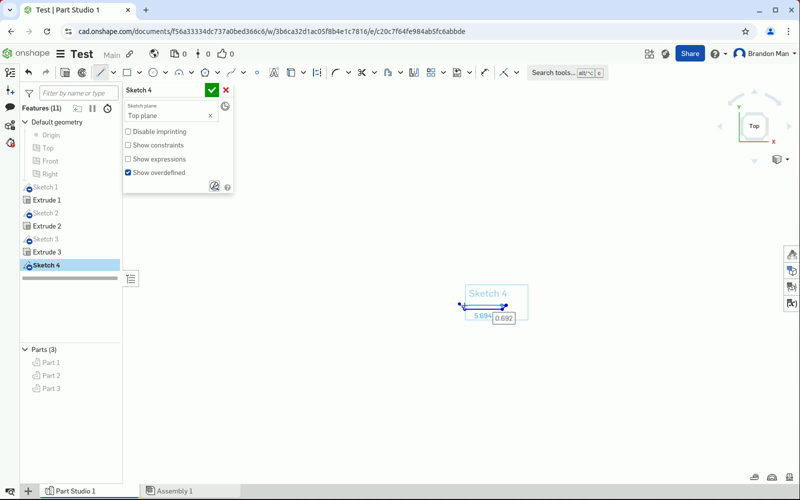
scroll(6)
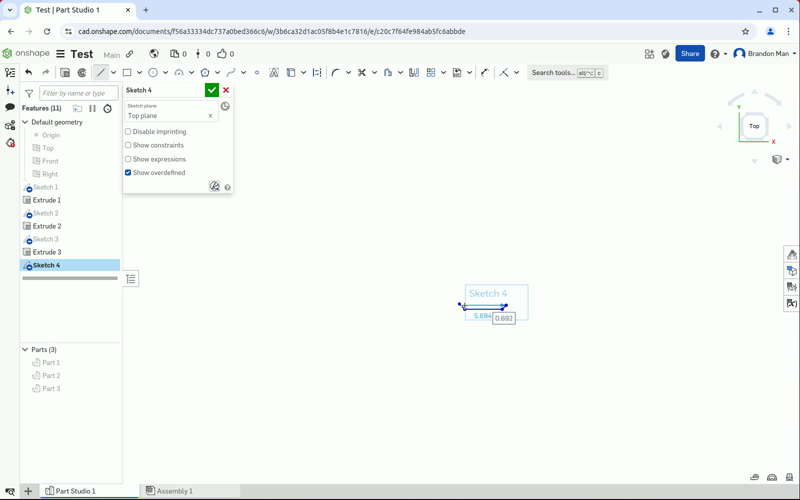
scroll(6)
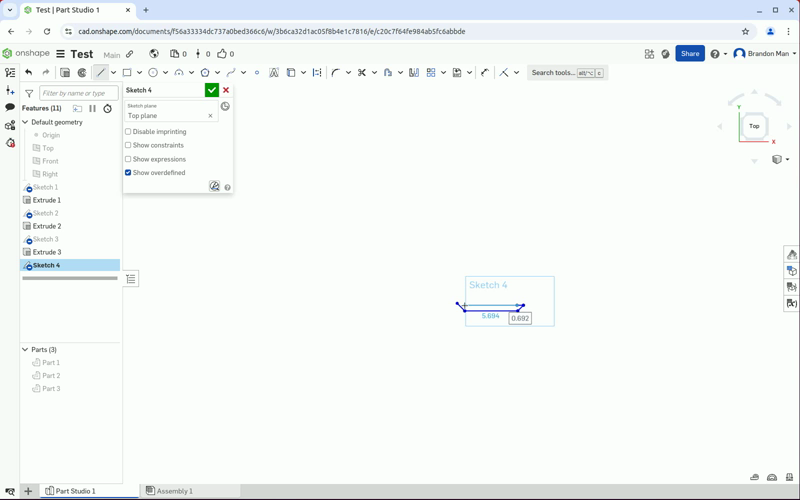
scroll(6)
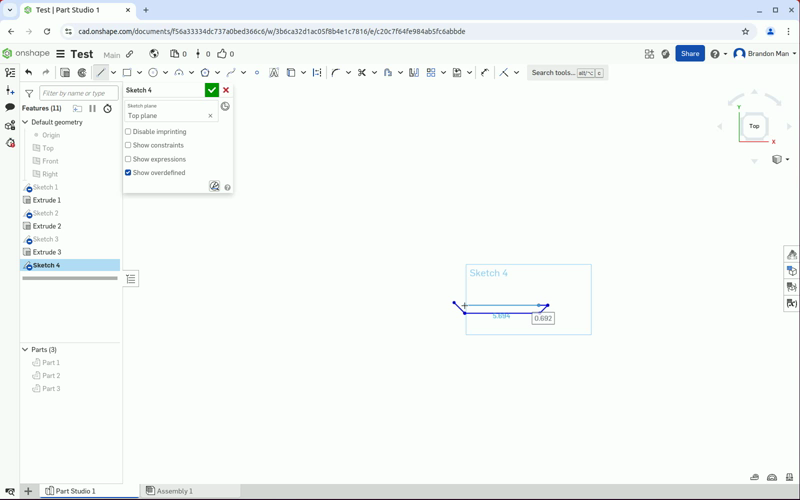
scroll(6)
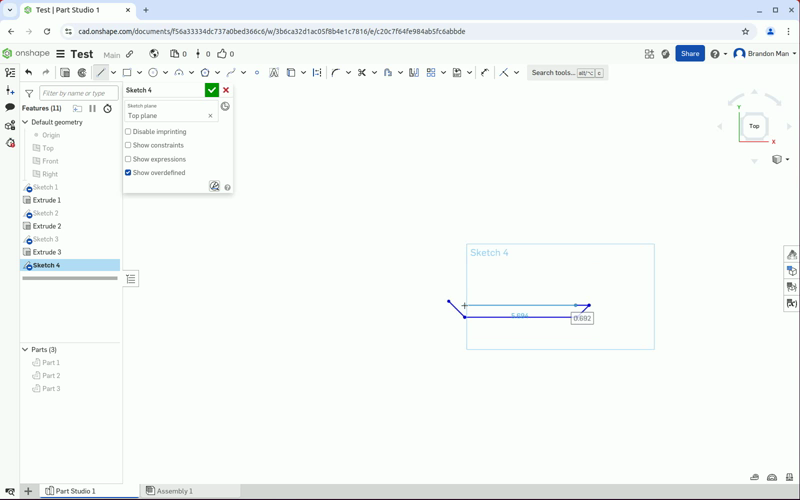
scroll(6)
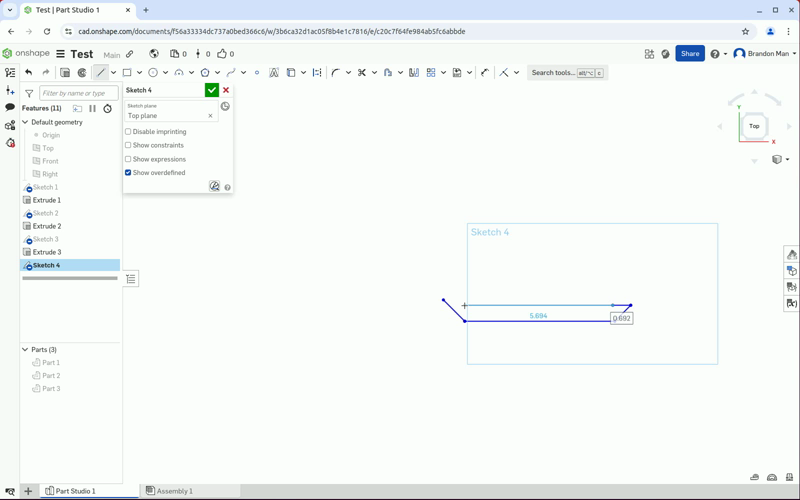
scroll(6)
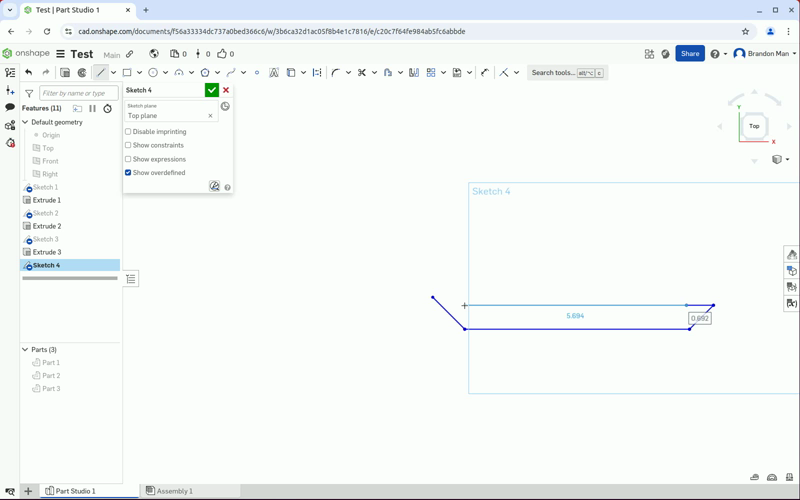
scroll(6)
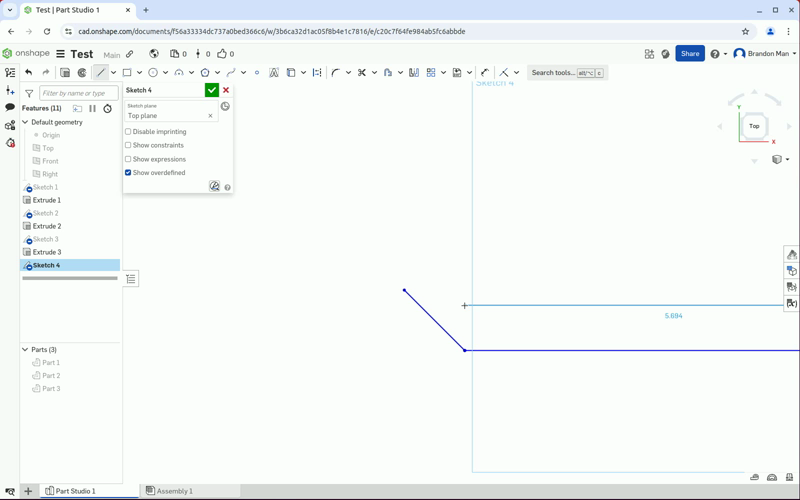
click(464, 305)
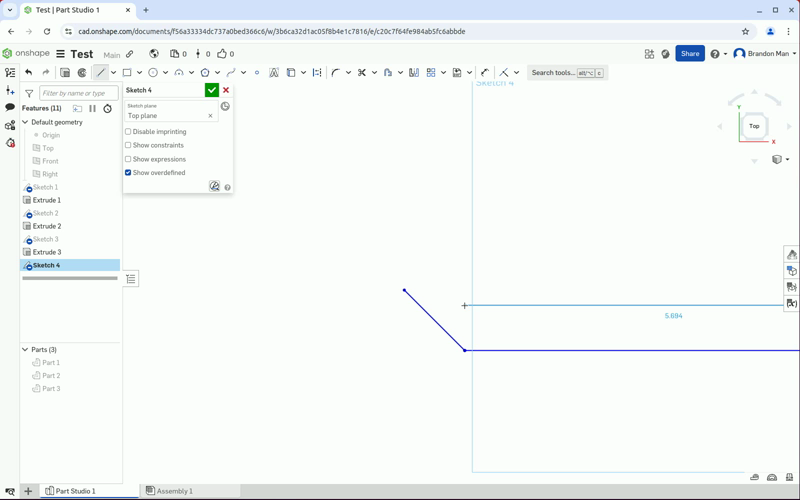
scroll(-6)
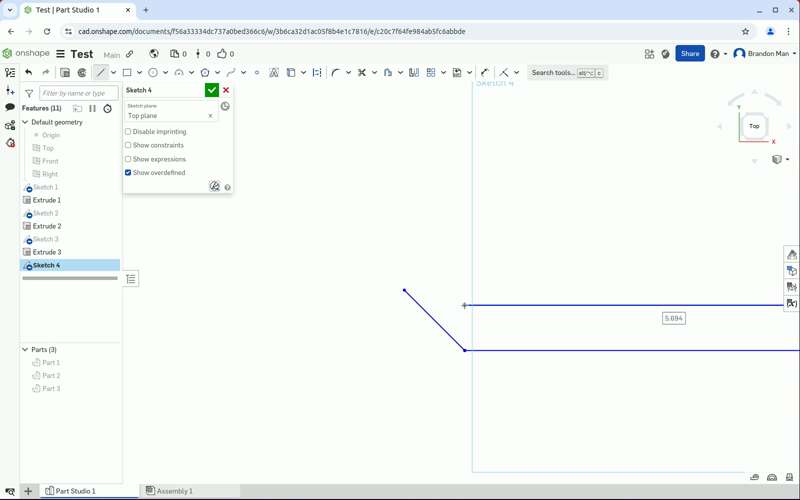
scroll(-6)
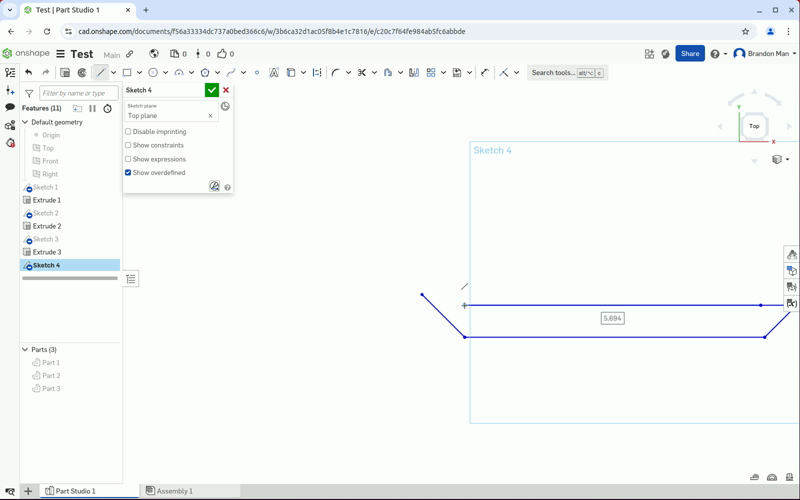
scroll(-6)
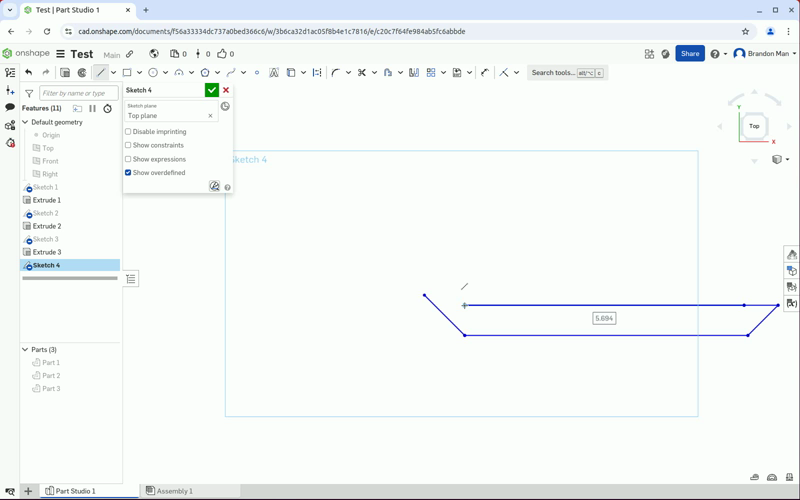
scroll(-6)
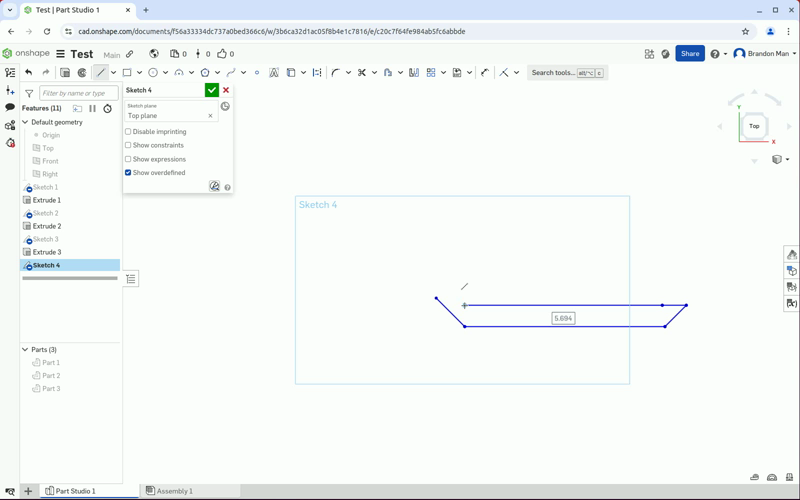
scroll(-6)
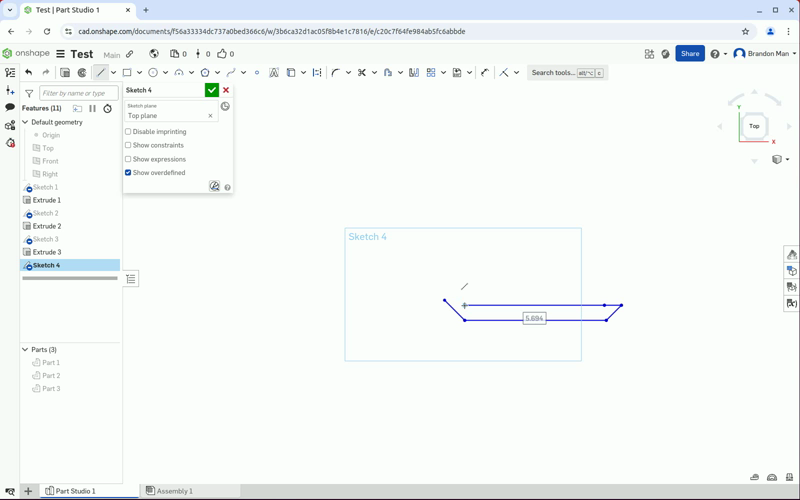
scroll(-6)
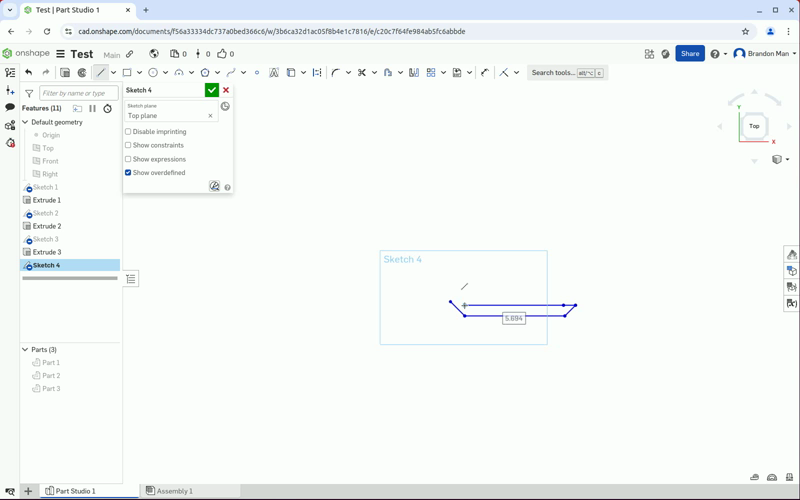
scroll(-6)
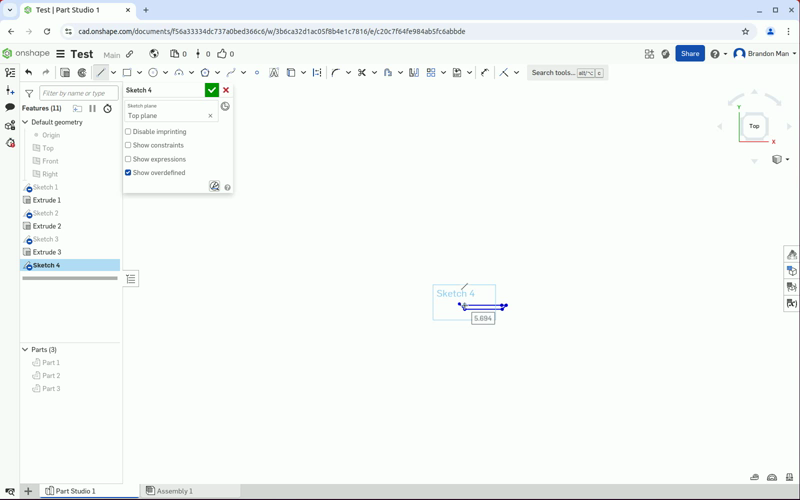
key_up(shift)
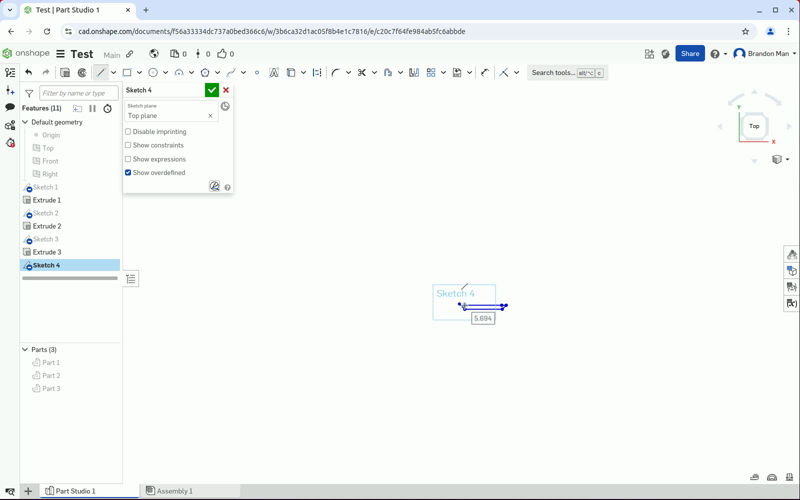
mouse_move(495, 305)
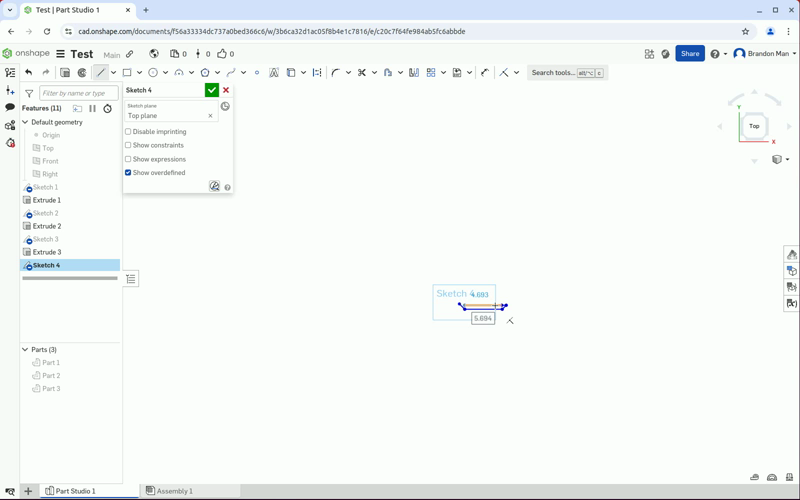
key_down(shift)
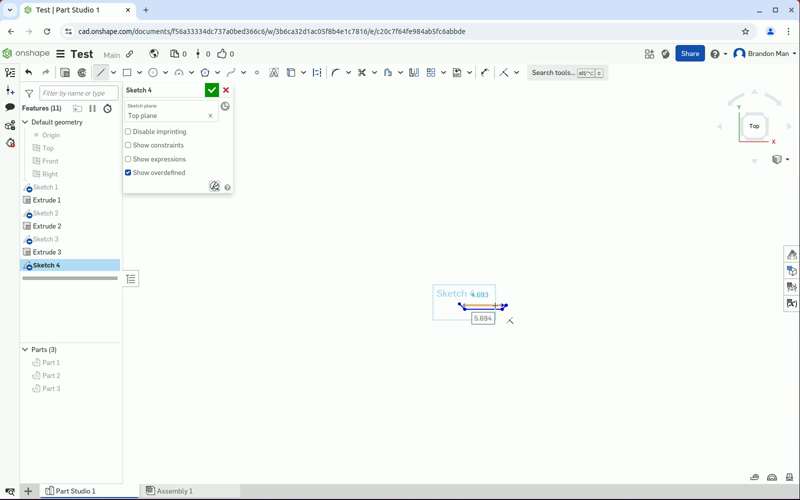
mouse_move(460, 305)
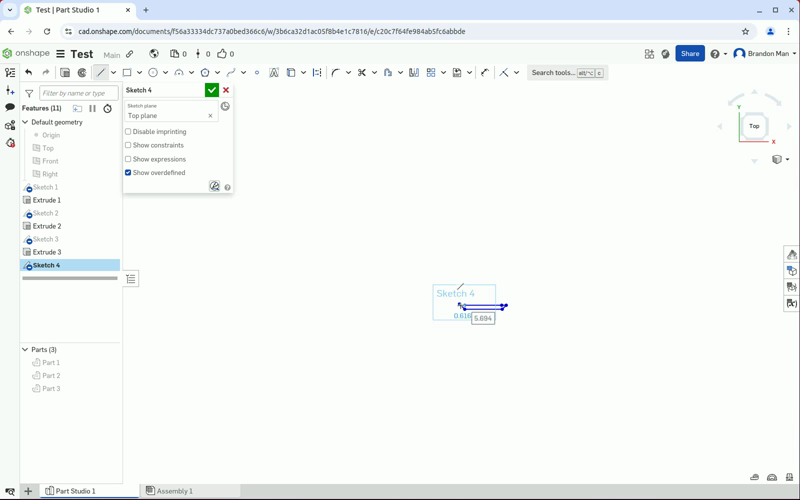
scroll(6)
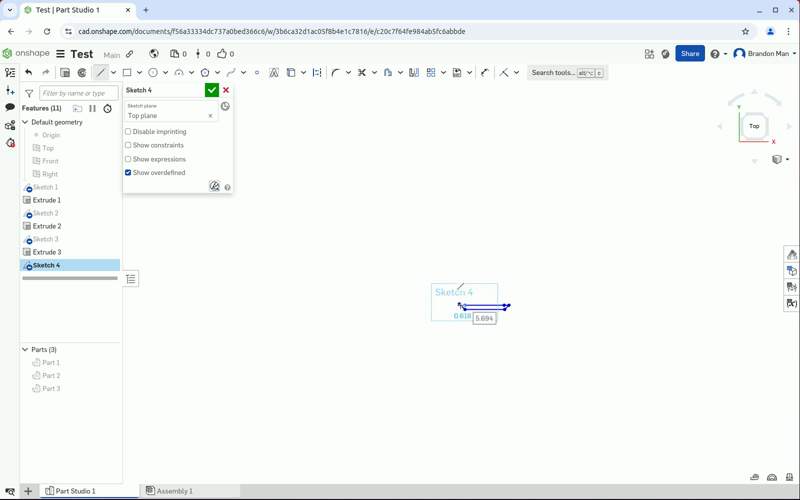
scroll(6)
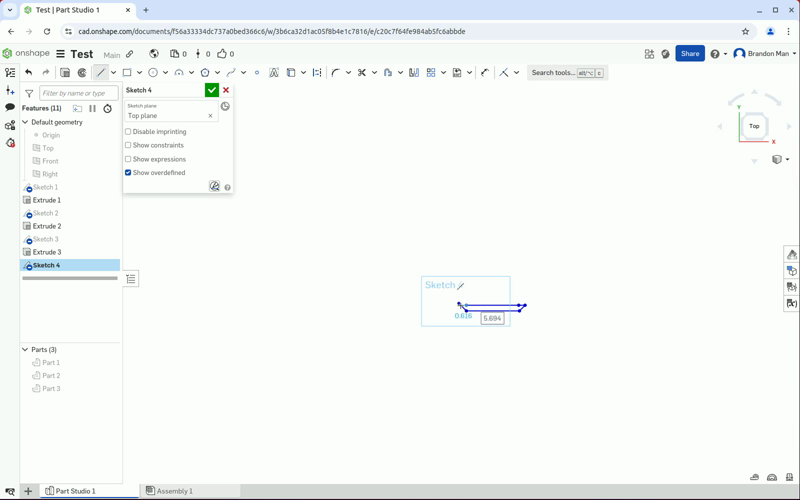
scroll(6)
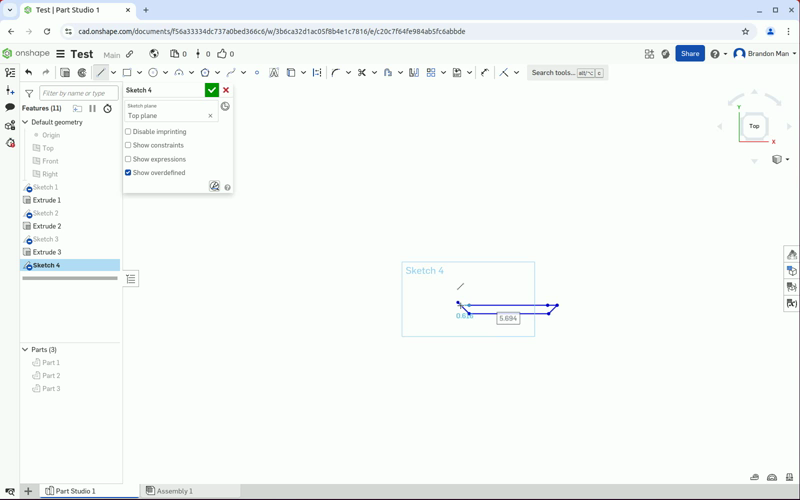
scroll(6)
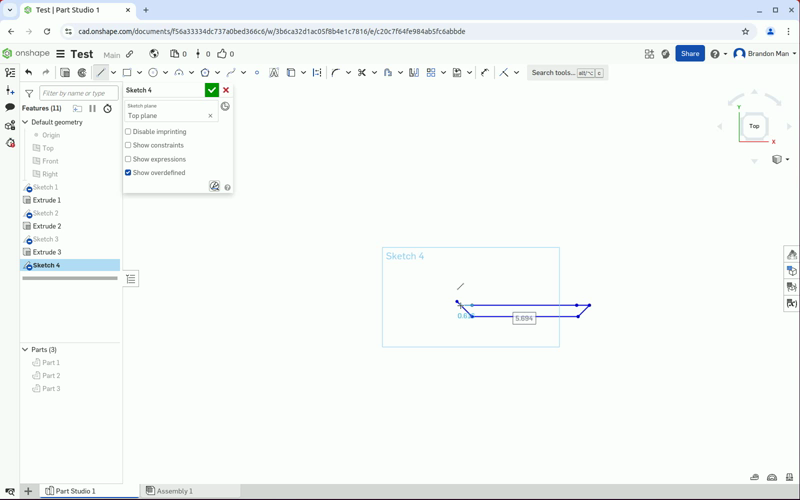
scroll(6)
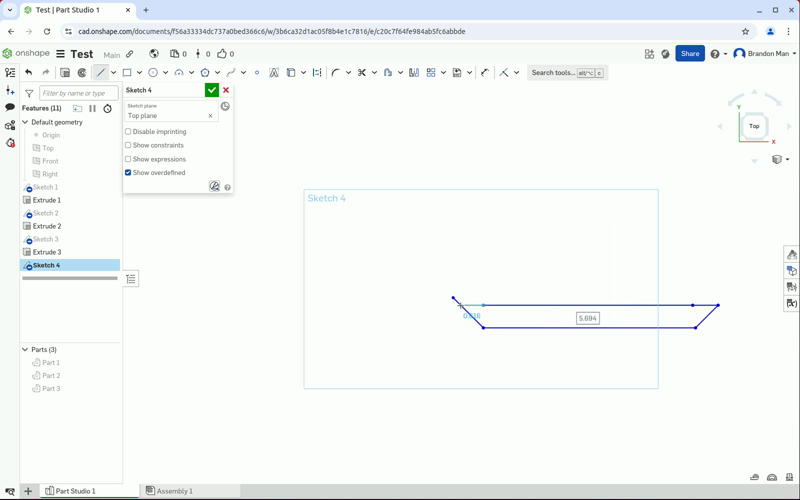
scroll(6)
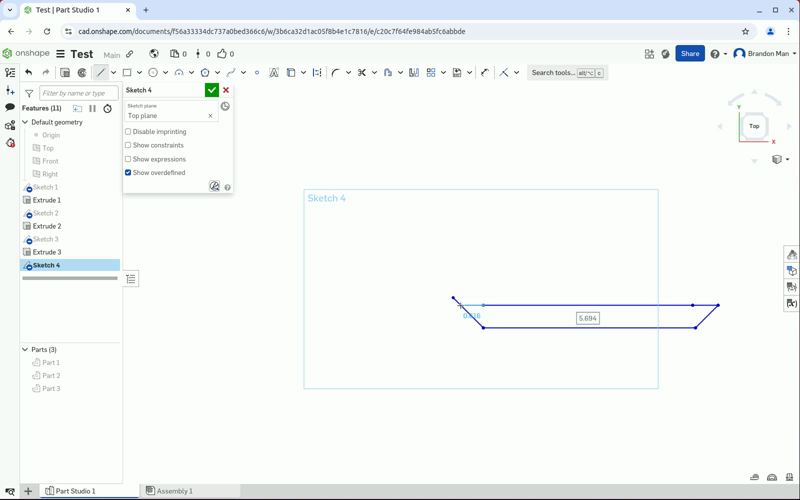
scroll(6)
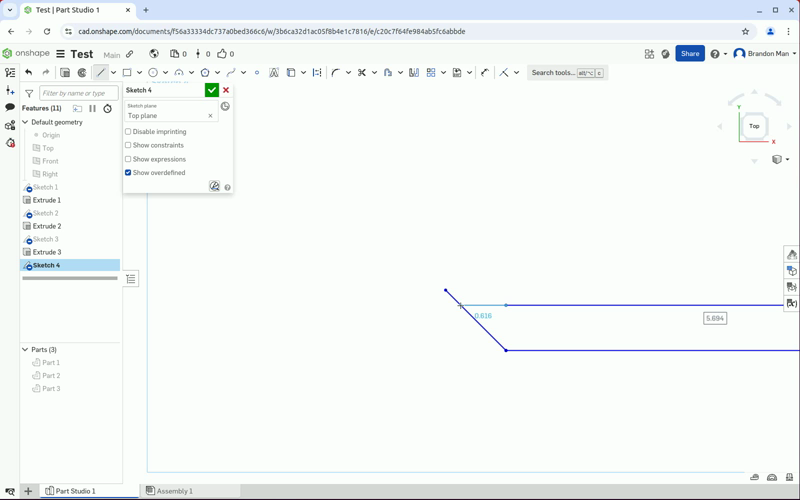
key_up(shift)
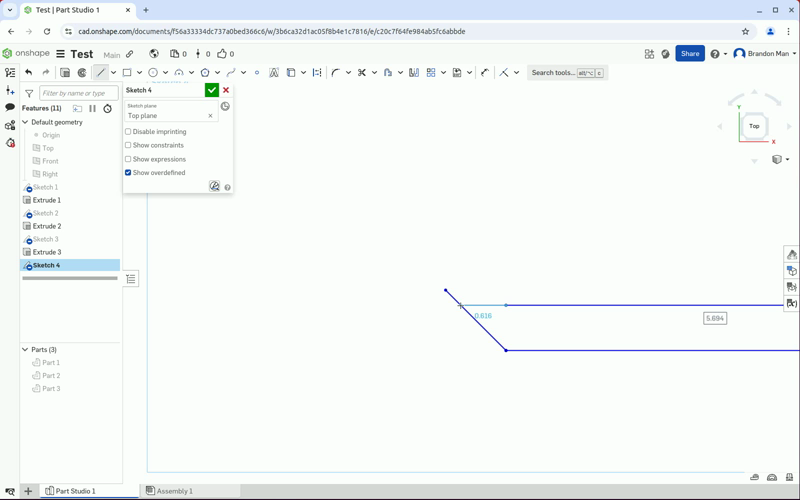
click(460, 305)
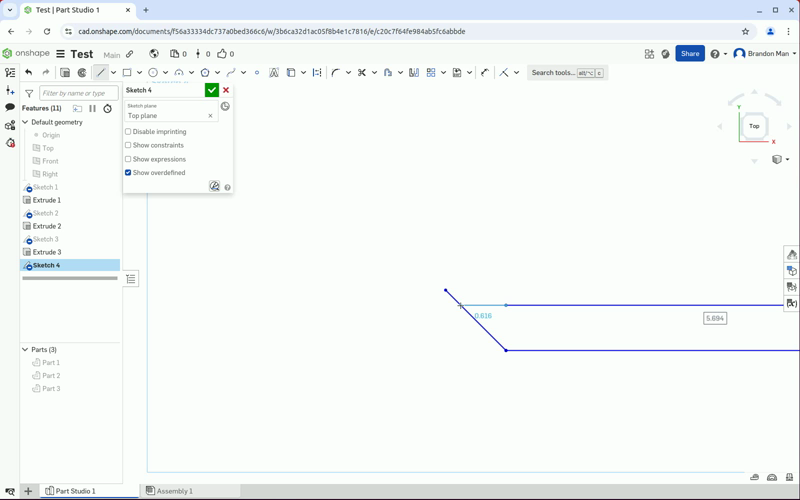
scroll(-6)
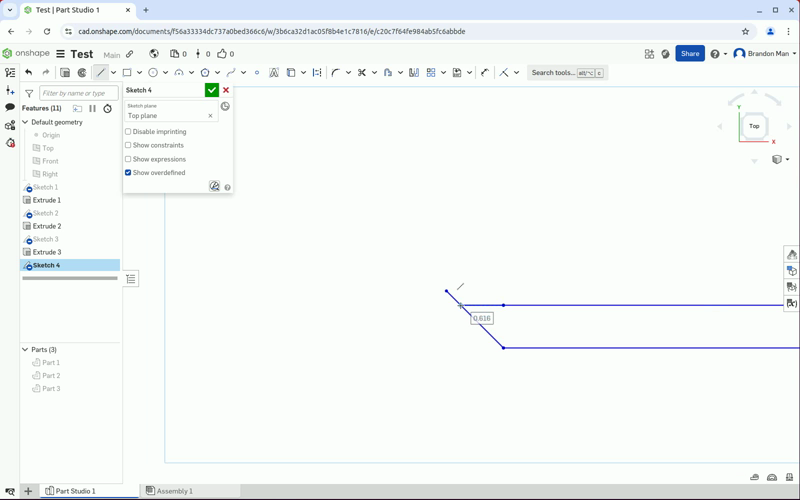
scroll(-6)
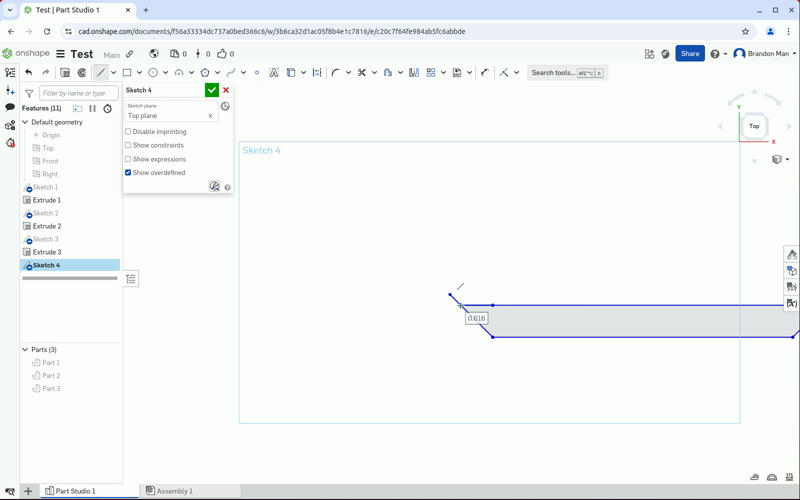
scroll(-6)
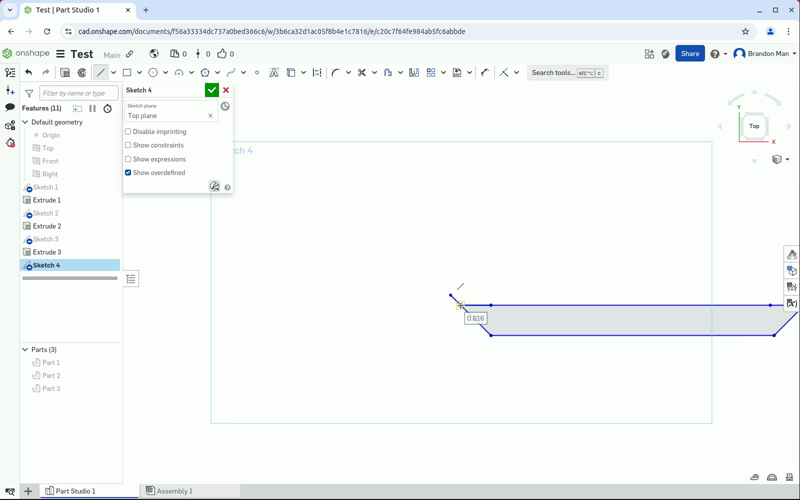
scroll(-6)
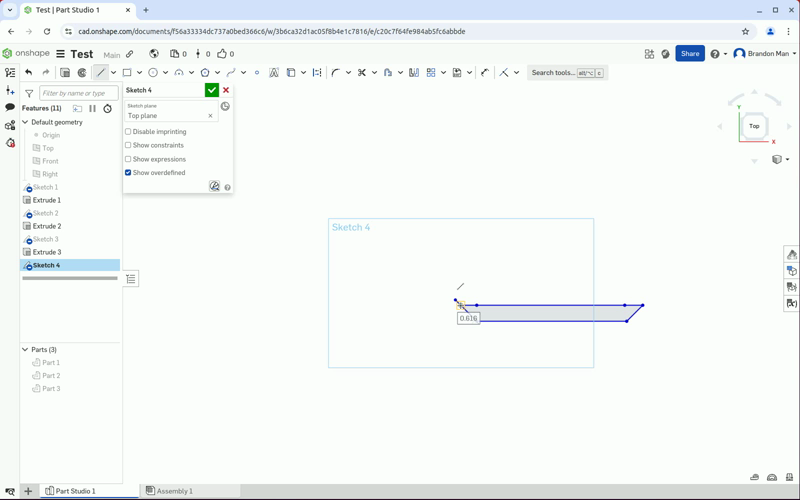
scroll(-6)
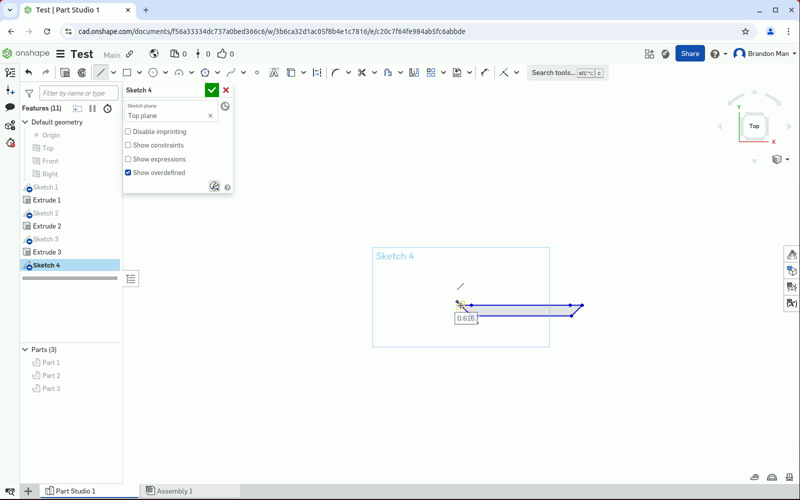
scroll(-6)
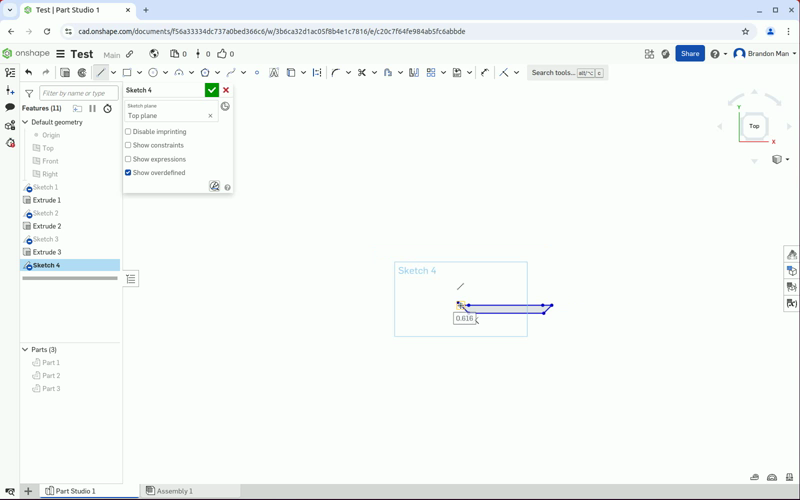
scroll(-6)
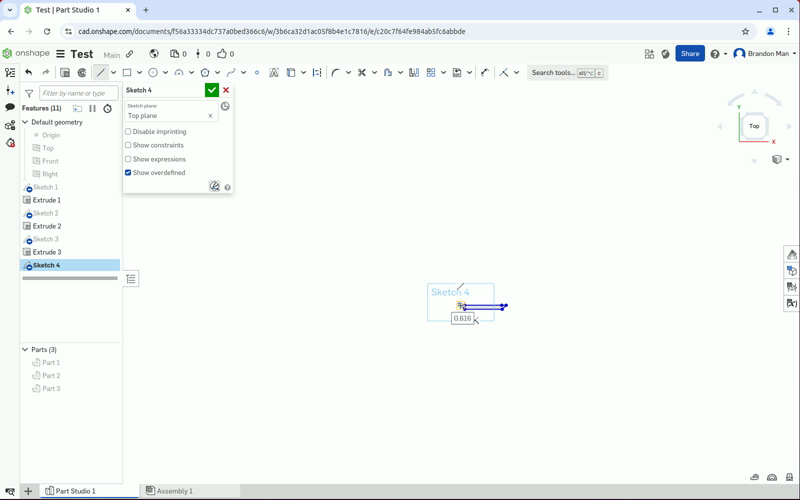
key(esc)
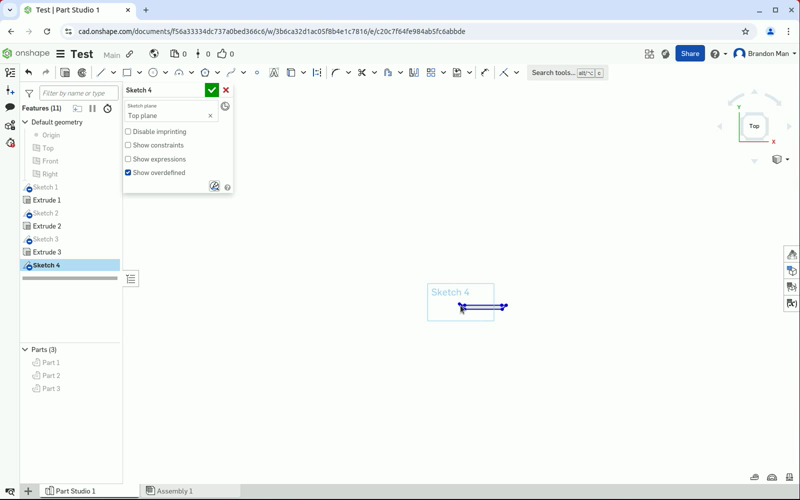
mouse_move(483, 305)
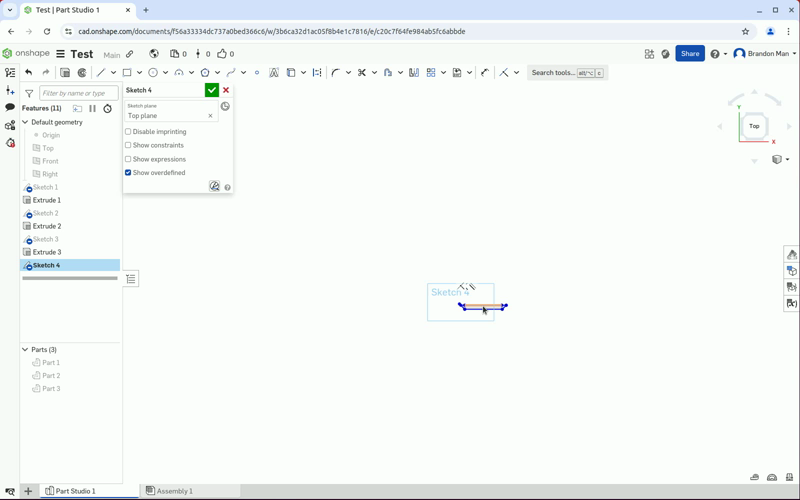
scroll(6)
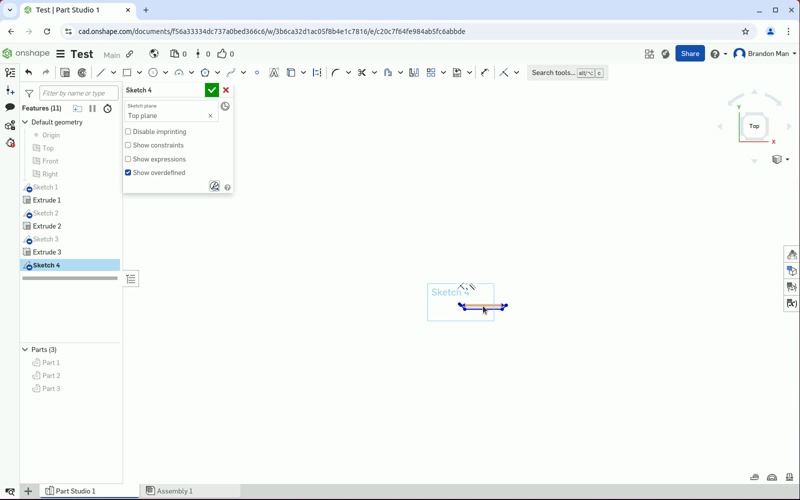
scroll(6)
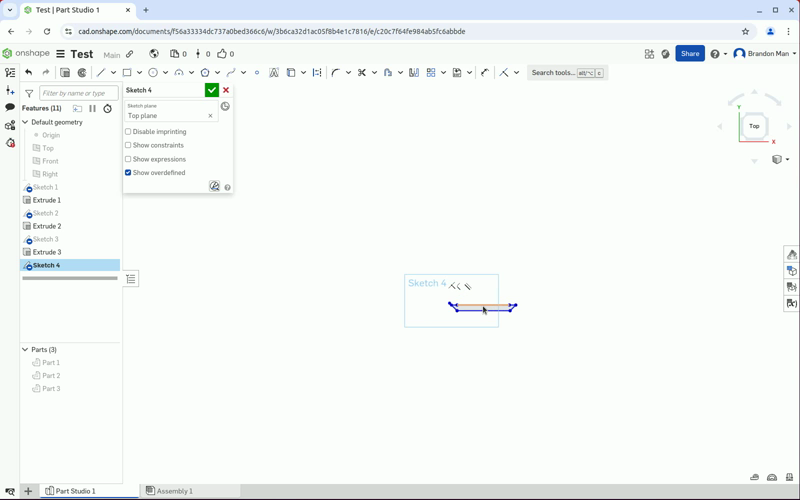
scroll(6)
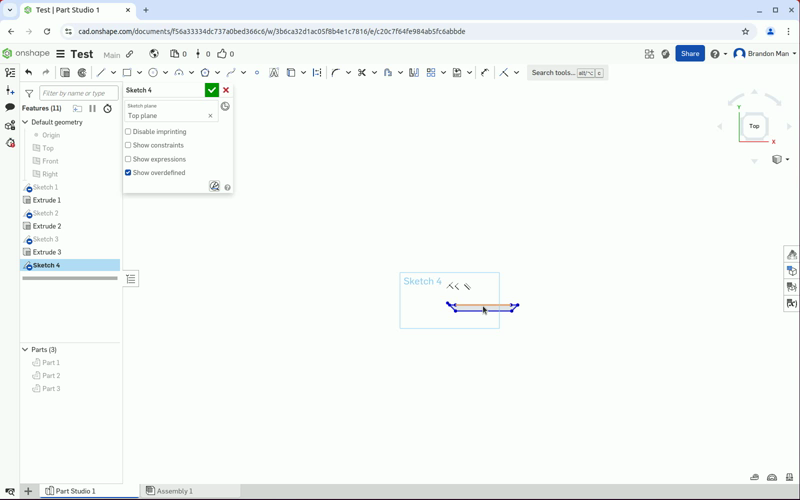
scroll(6)
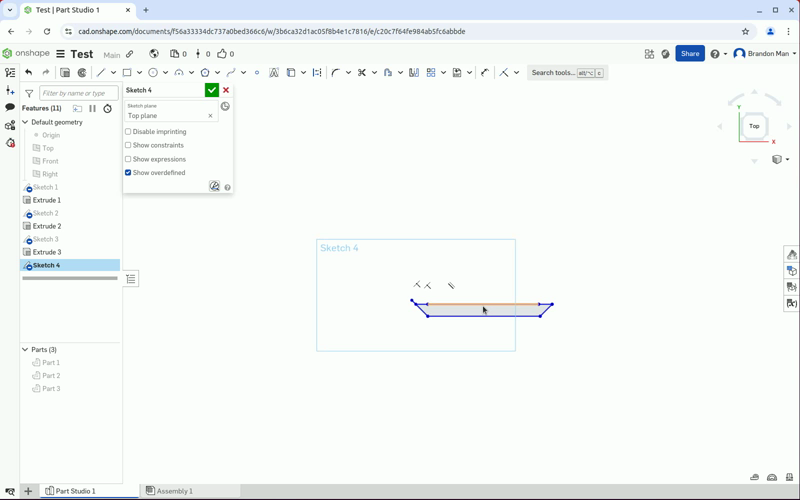
scroll(6)
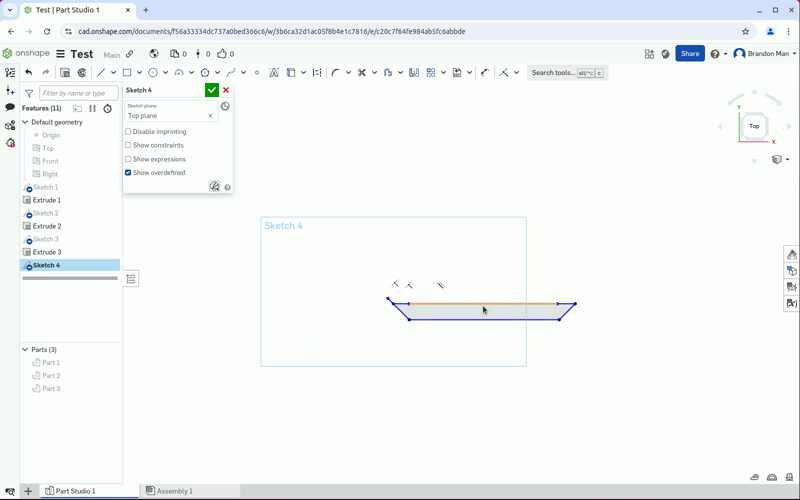
scroll(6)
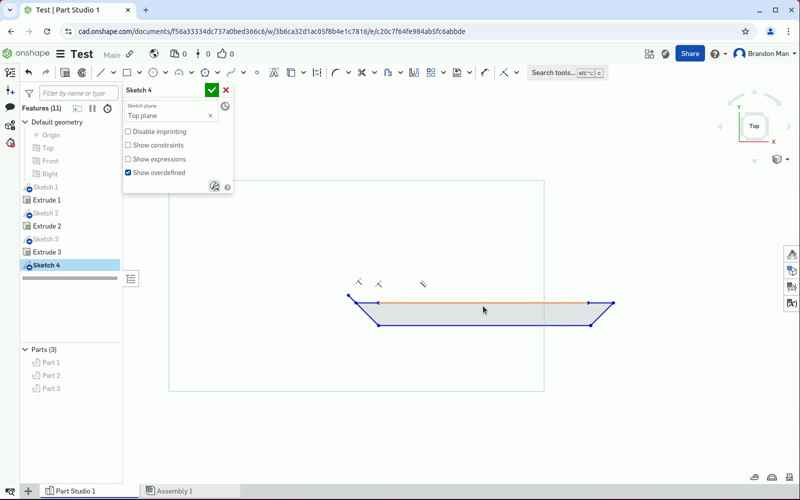
scroll(6)
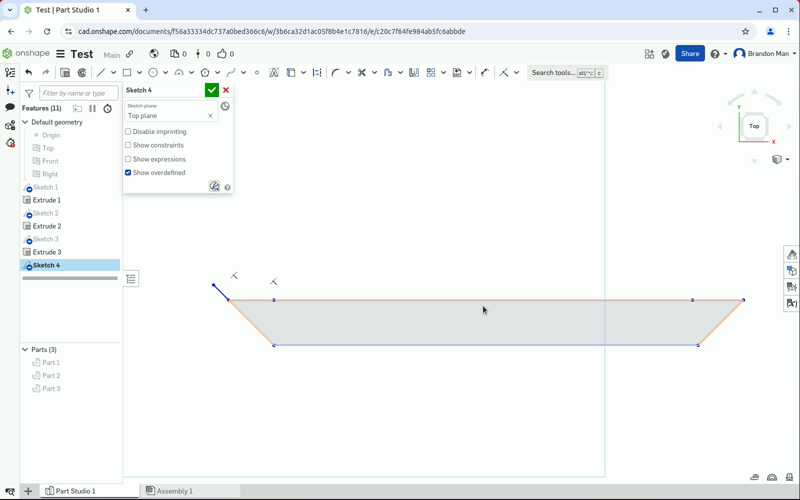
click(483, 305)
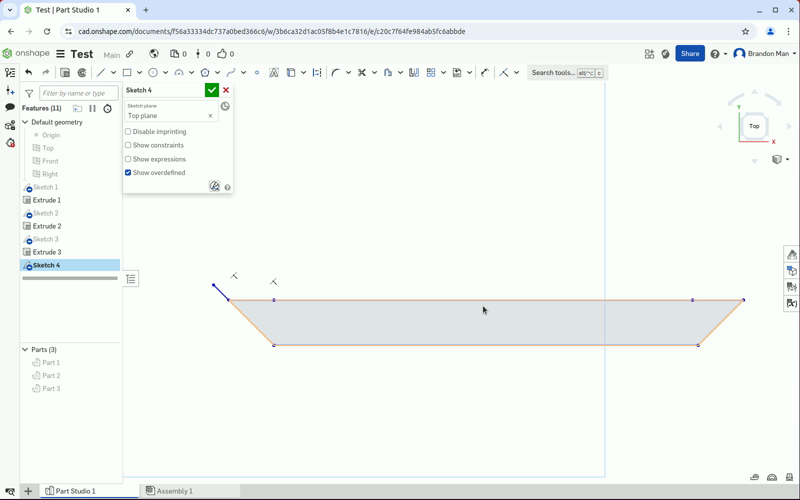
scroll(-6)
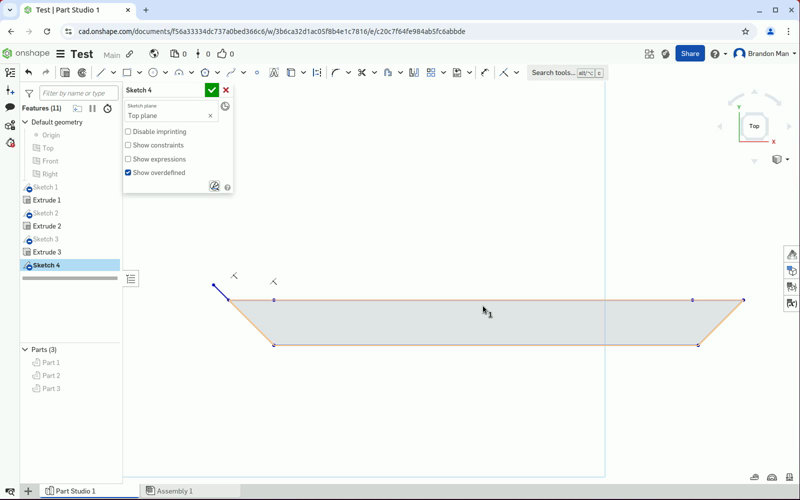
scroll(-6)
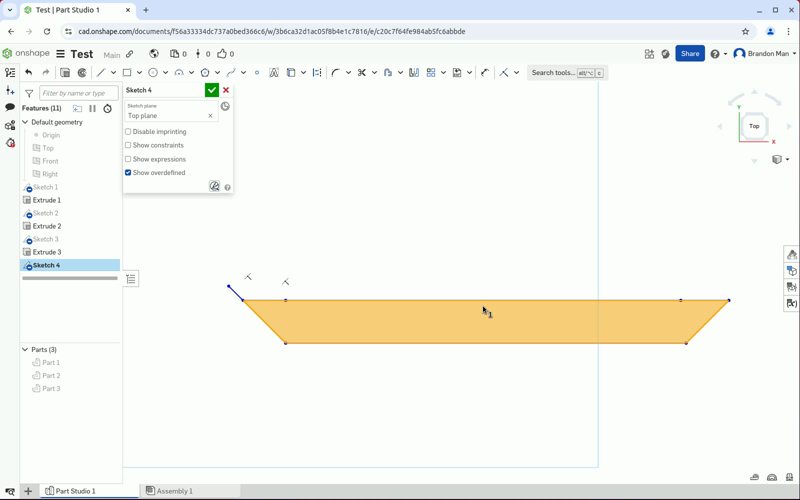
scroll(-6)
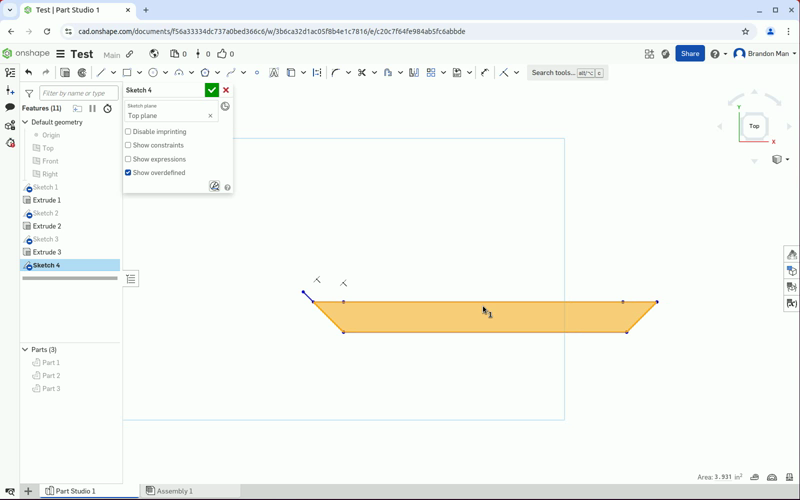
scroll(-6)
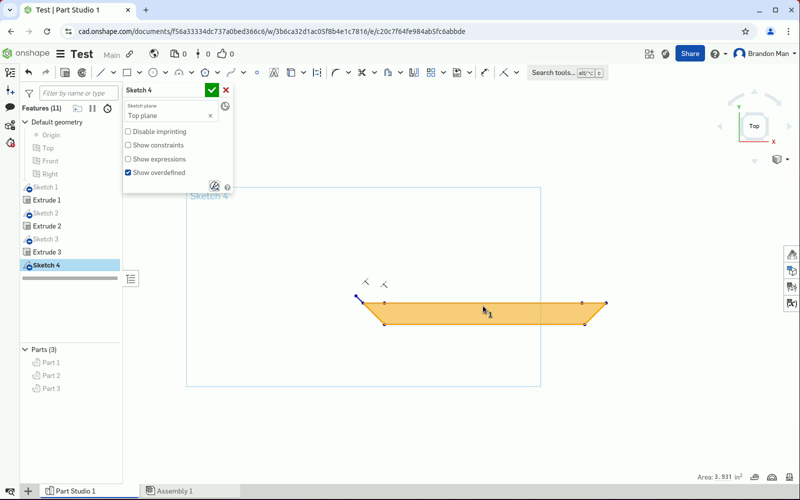
scroll(-6)
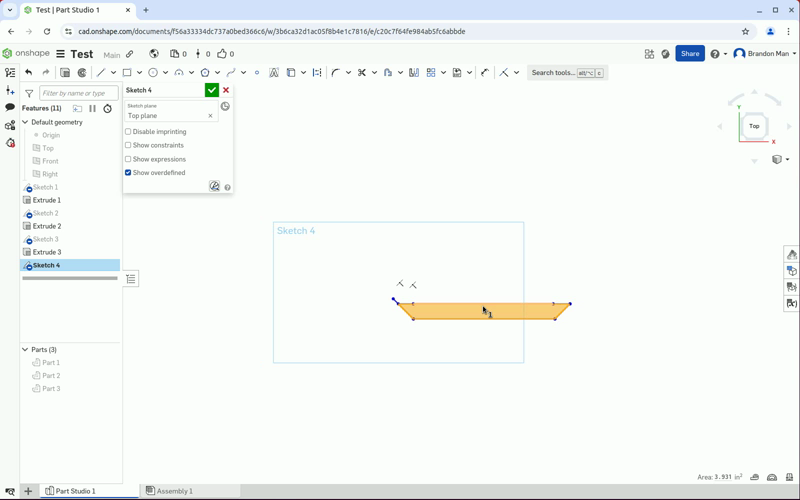
scroll(-6)
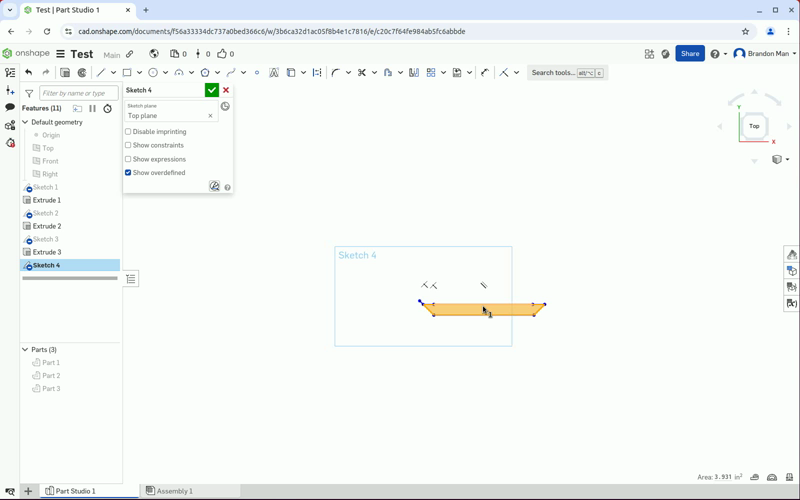
scroll(-6)
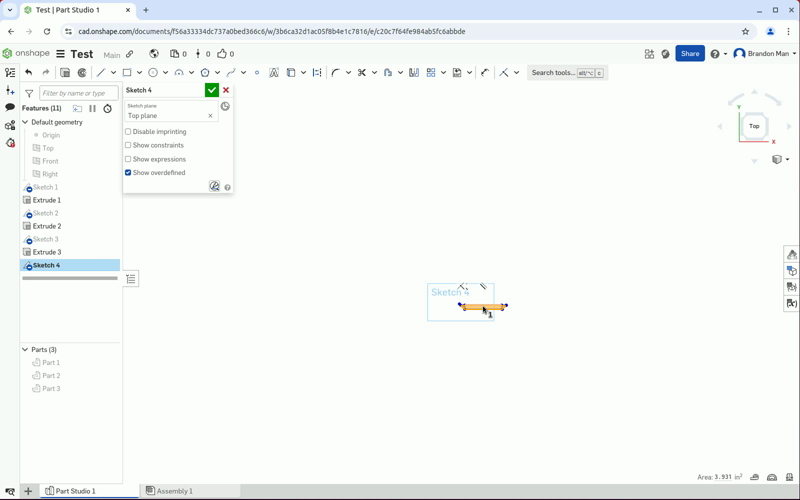
mouse_move(73, 352)
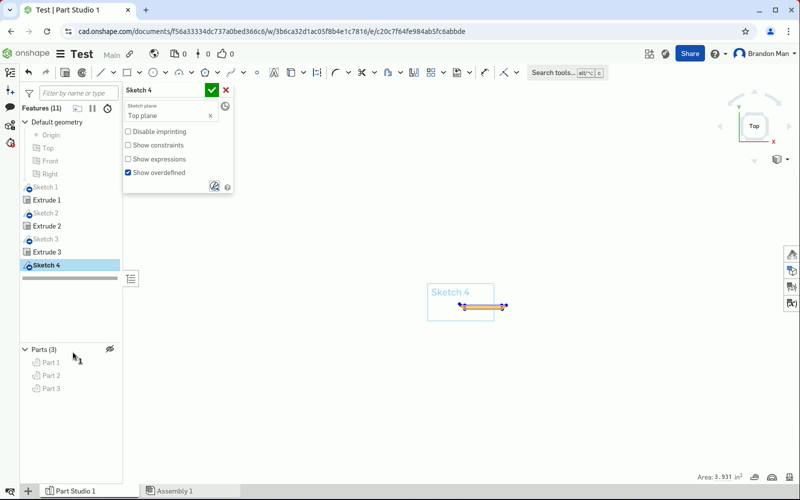
key(shift+y)
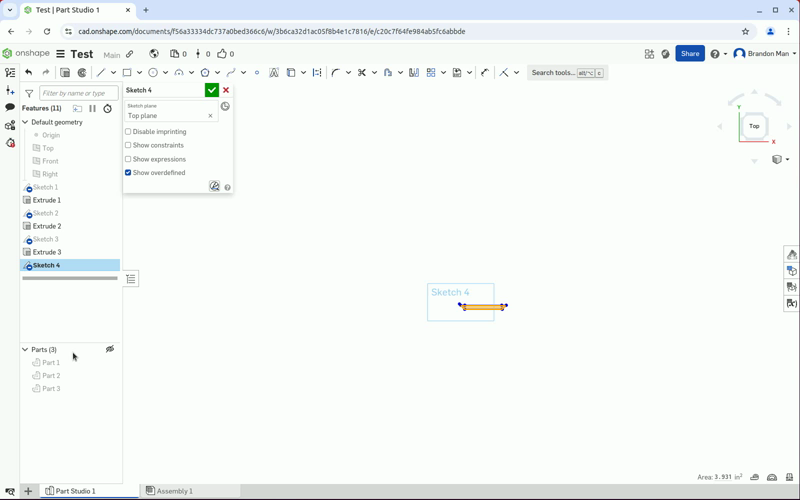
key(shift+e)
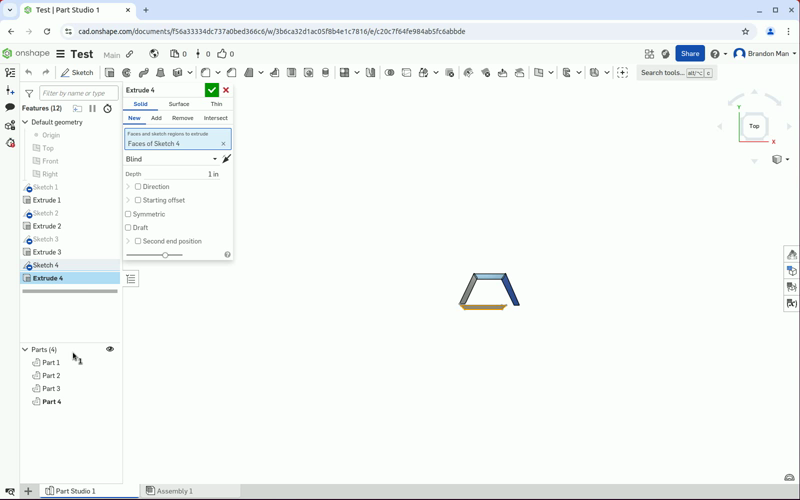
mouse_move(143, 106)
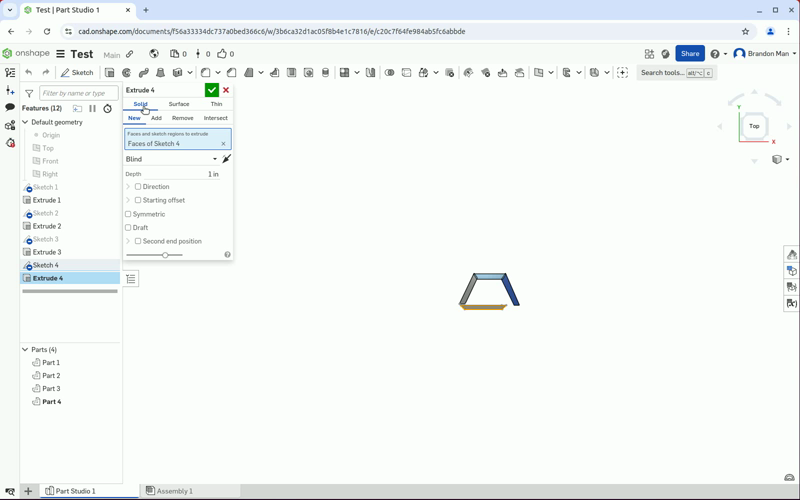
click(143, 106)
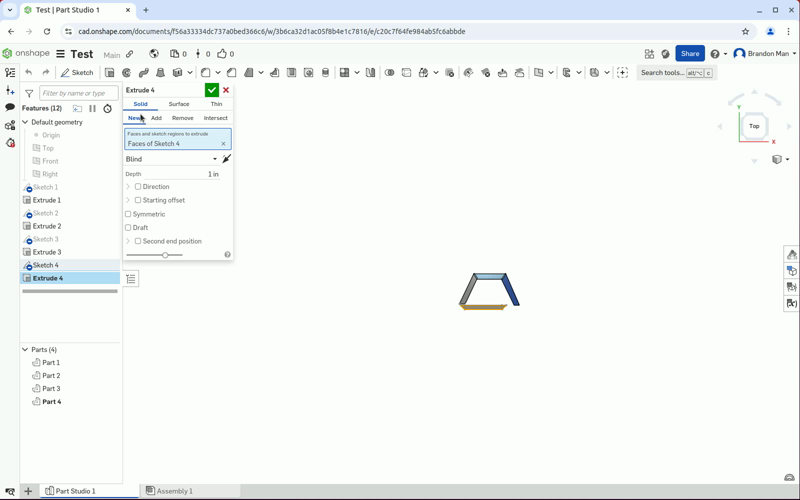
mouse_move(137, 120)
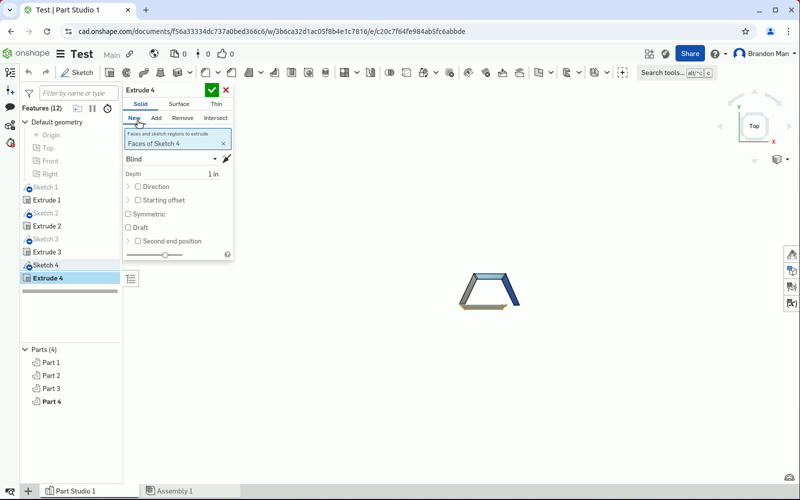
click(137, 120)
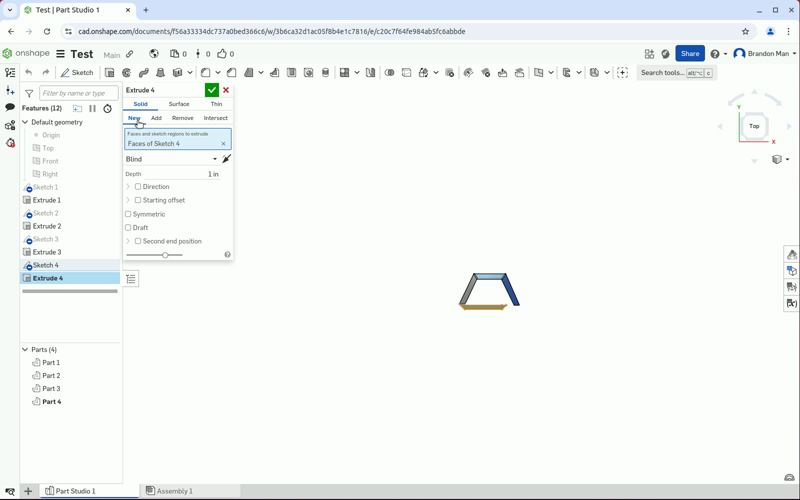
key(tab, 4)
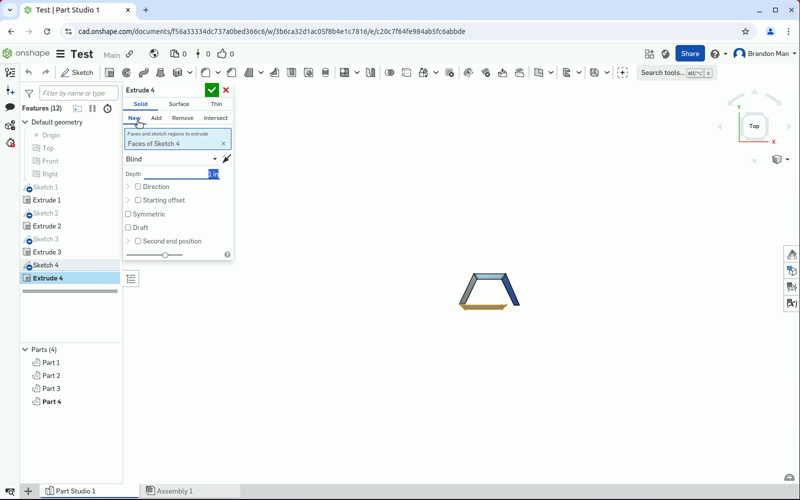
text(0.722)
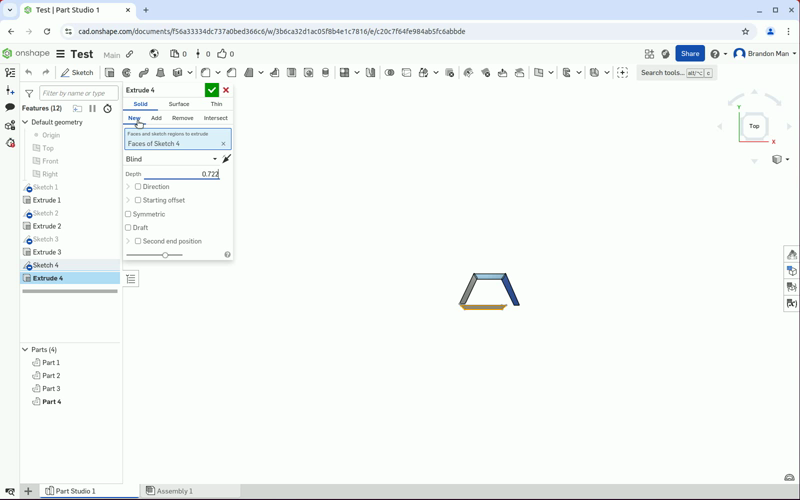
key(enter)
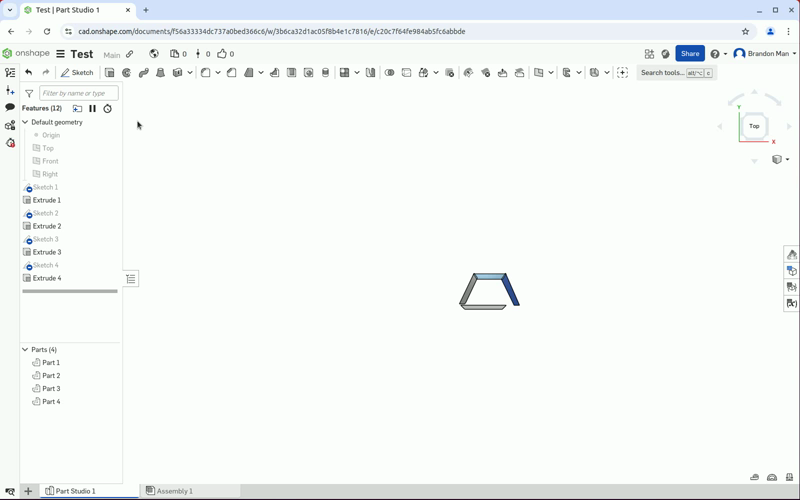
key(shift+h)
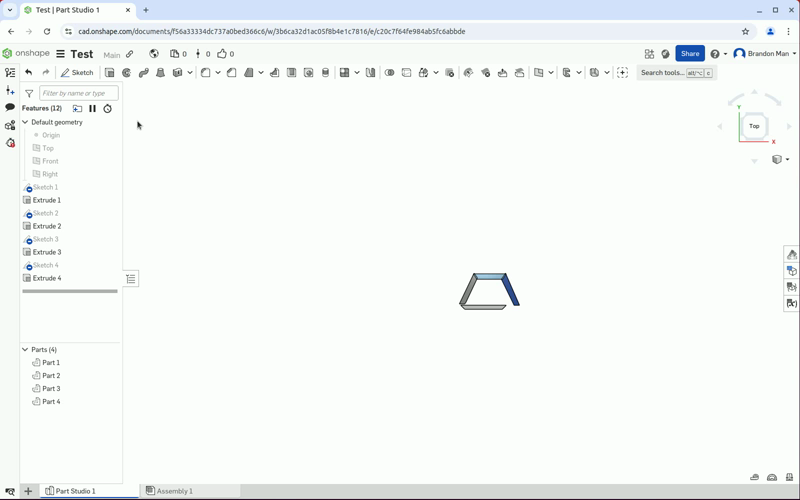
key(shift+h)
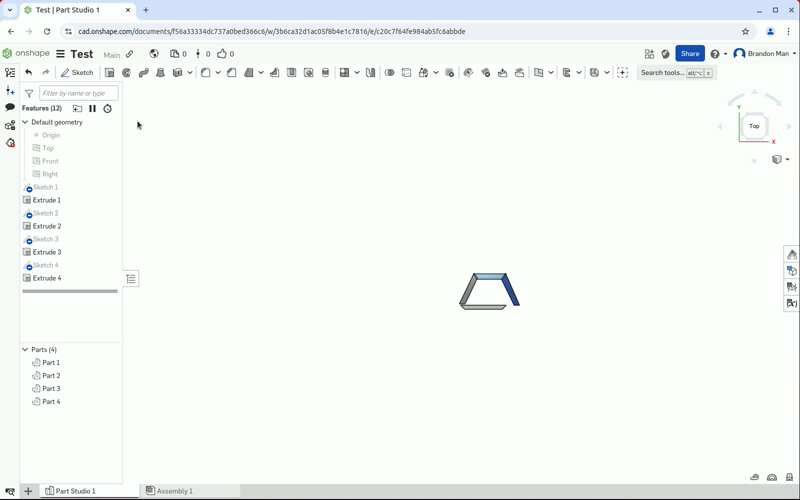
mouse_move(73, 189)
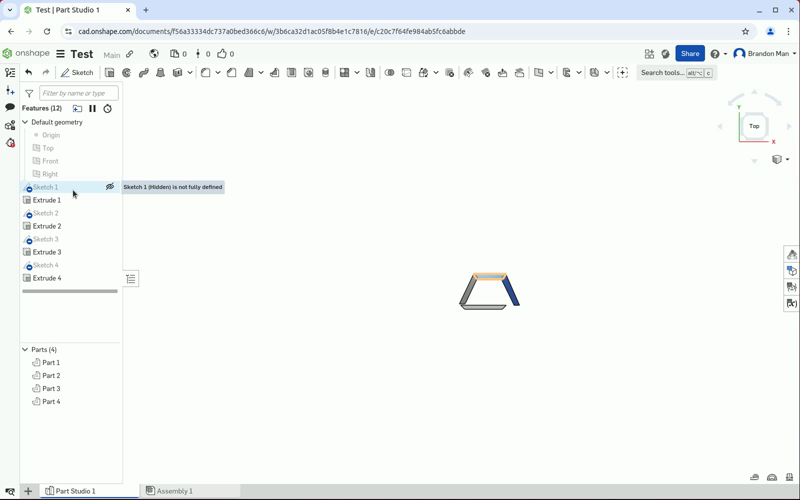
click(73, 189)
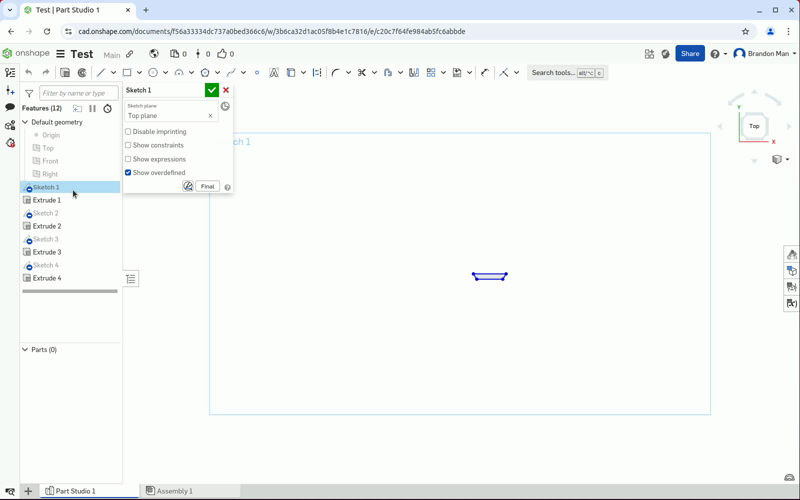
mouse_move(229, 92)
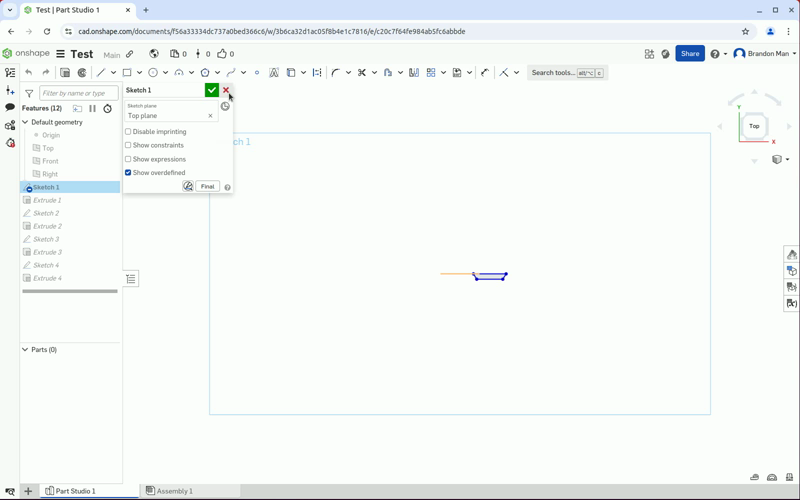
click(229, 92)
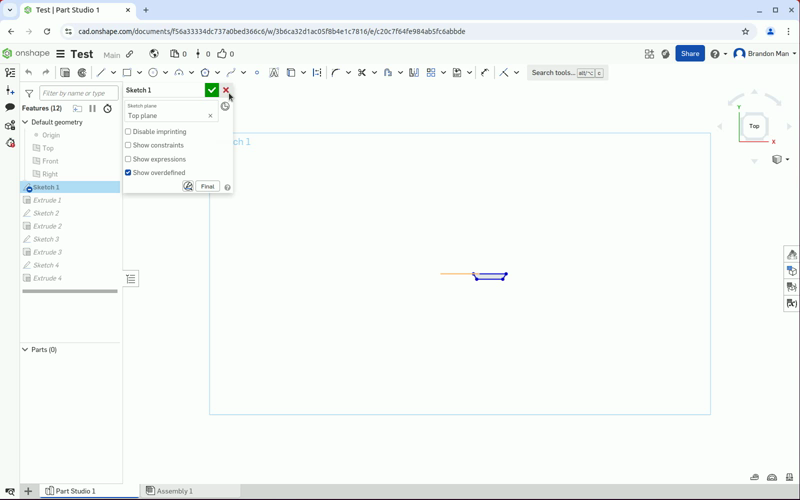
key(shift+s)
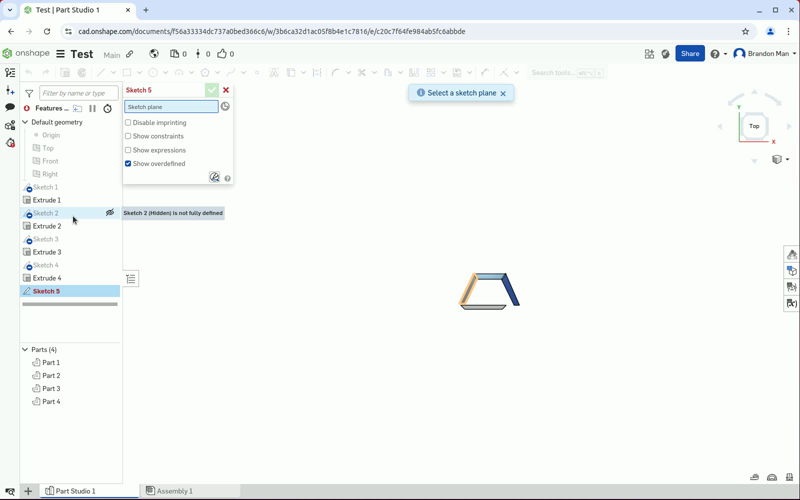
scroll(3)
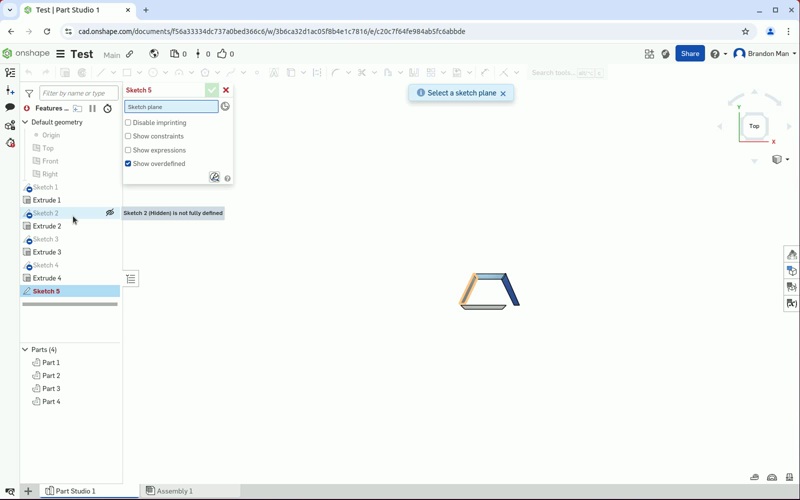
mouse_move(73, 150)
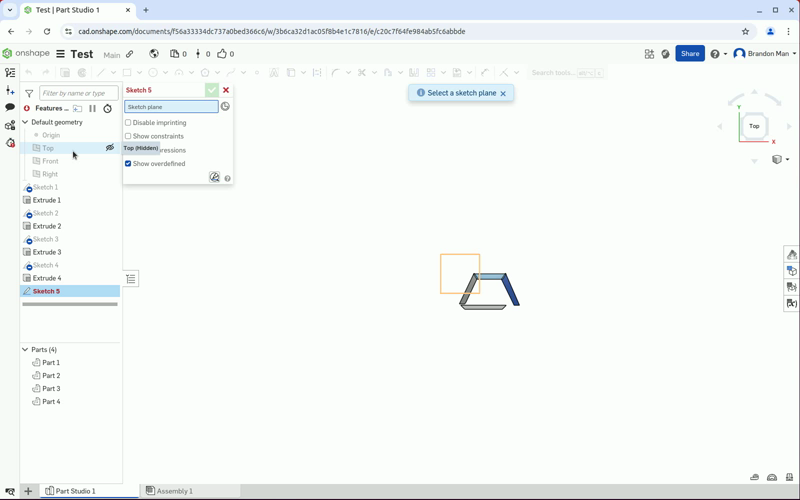
click(73, 150)
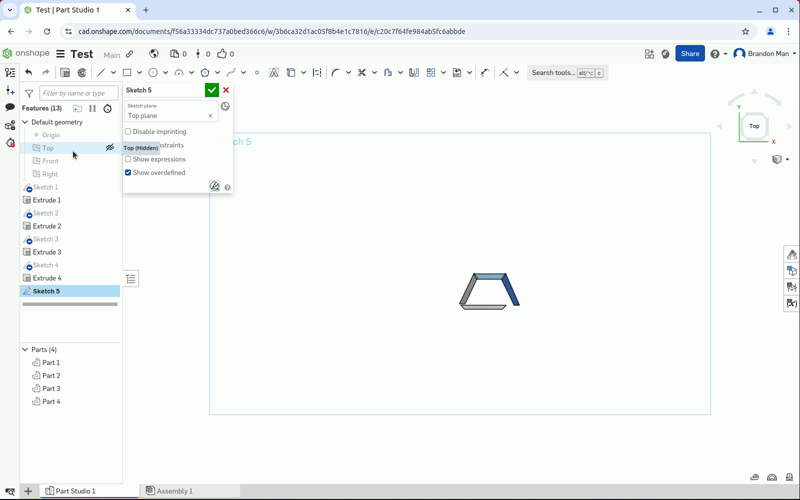
mouse_move(73, 352)
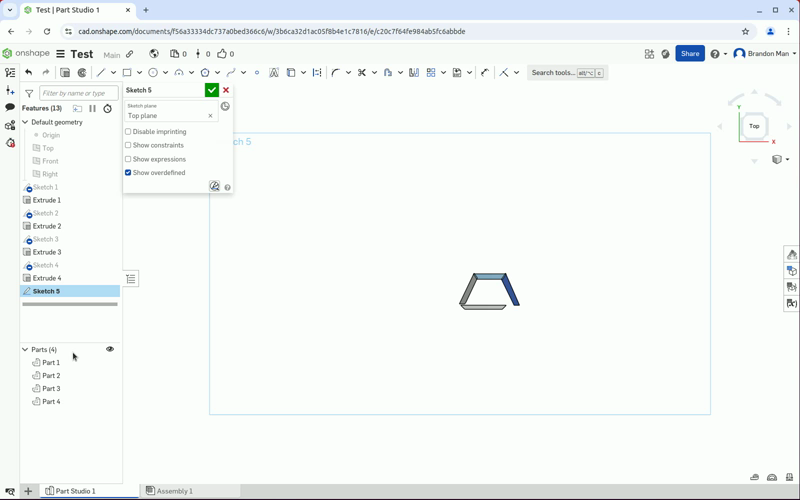
key(y)
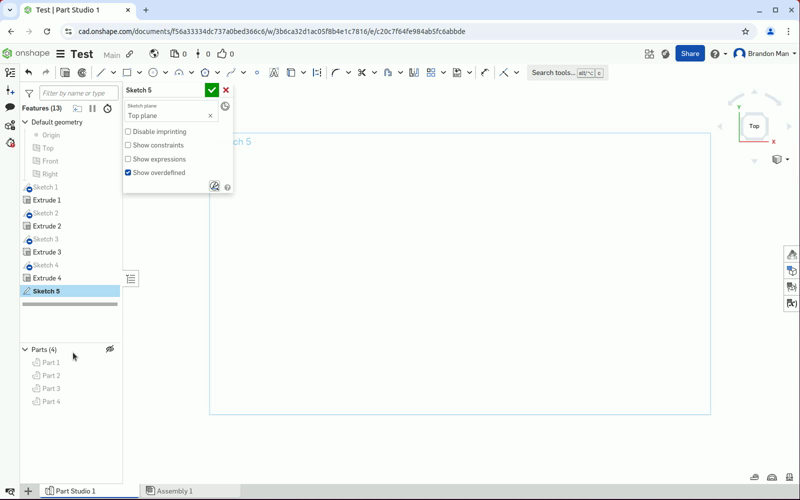
key(l)
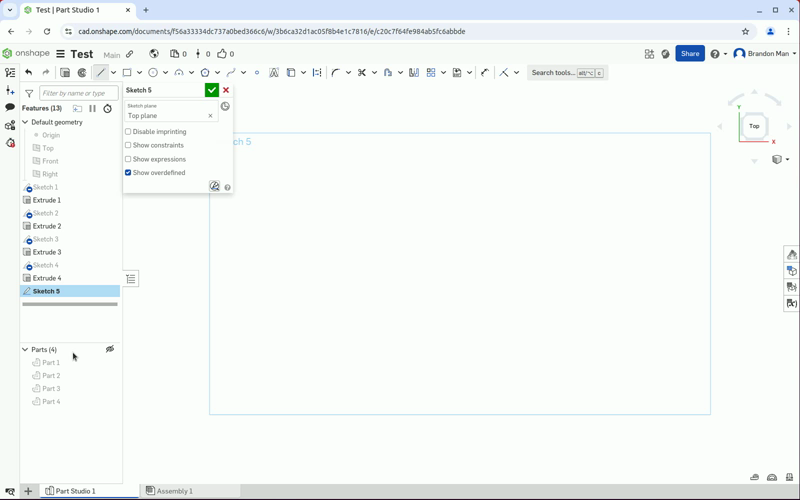
key_down(shift)
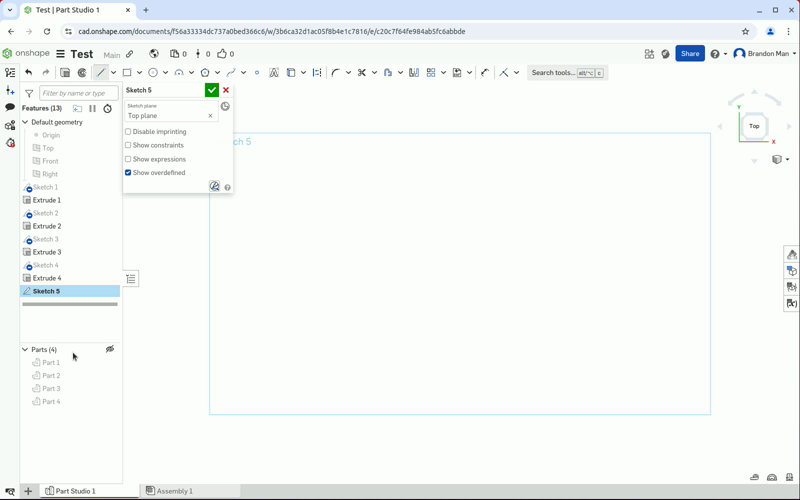
mouse_move(501, 395)
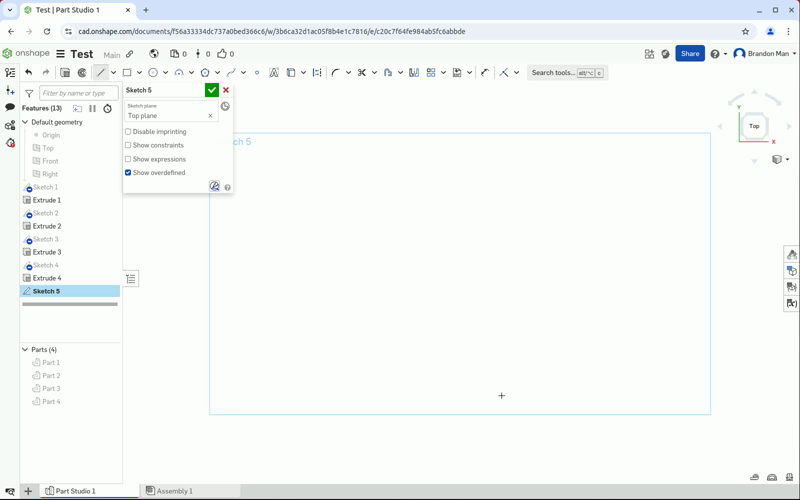
click(501, 395)
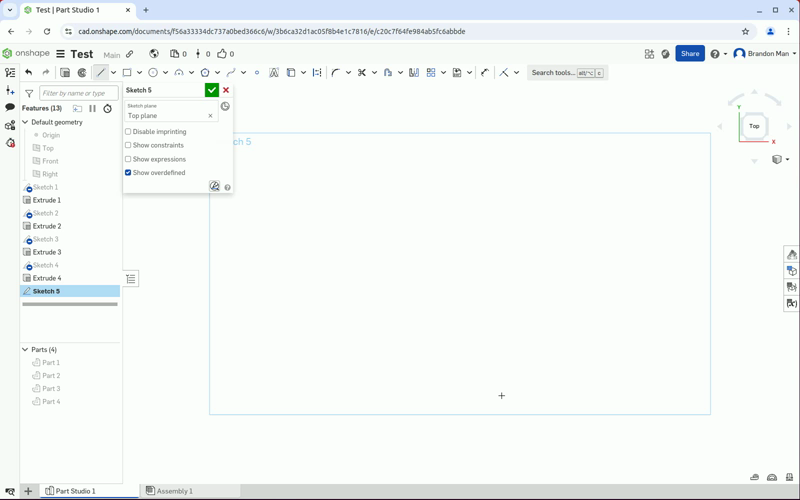
key_up(shift)
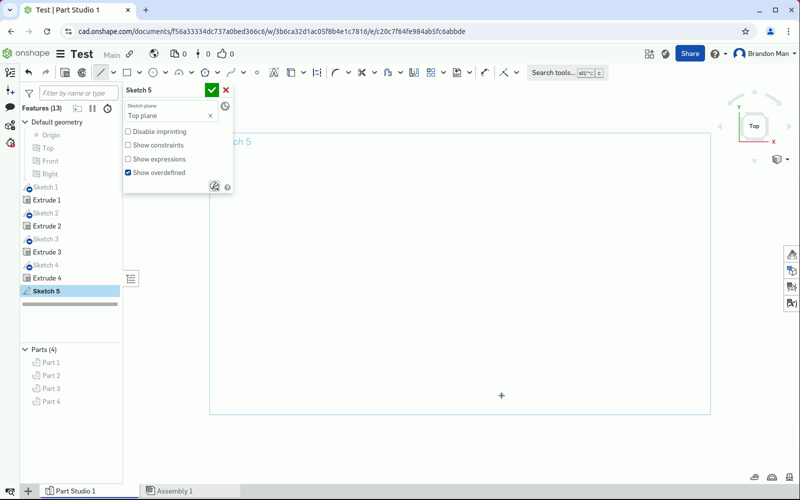
key_down(shift)
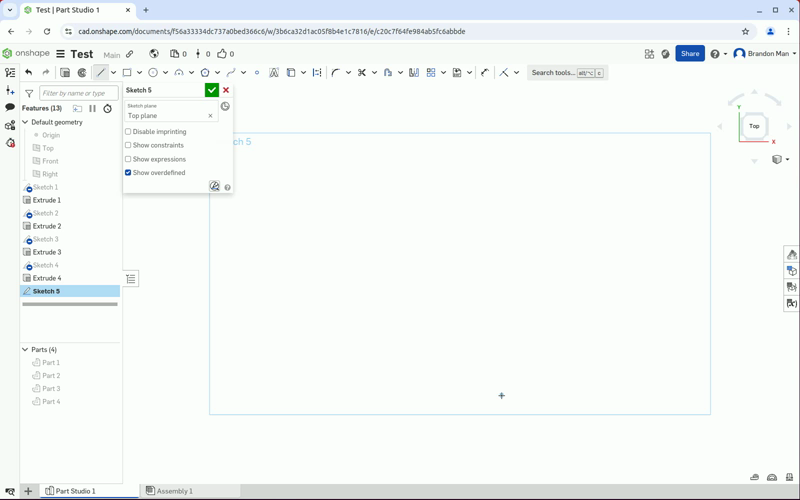
mouse_move(531, 395)
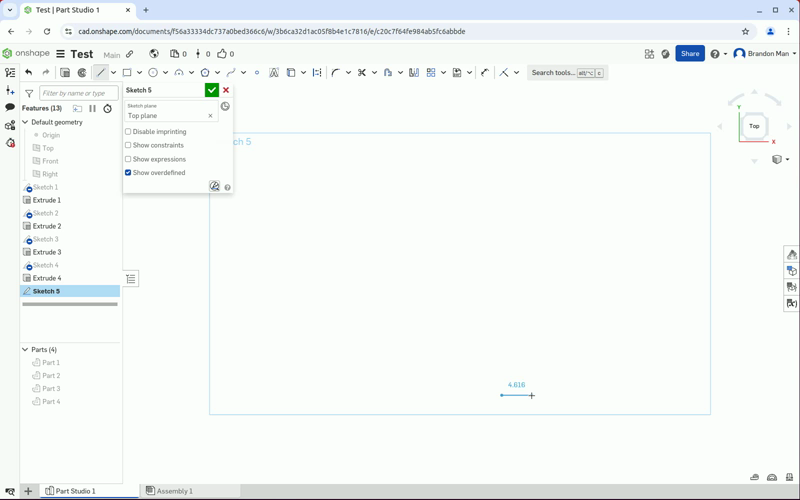
mouse_move(505, 395)
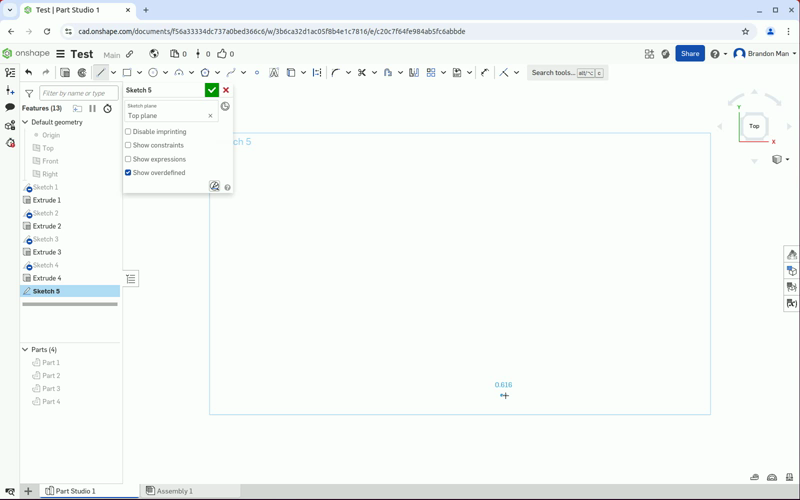
scroll(6)
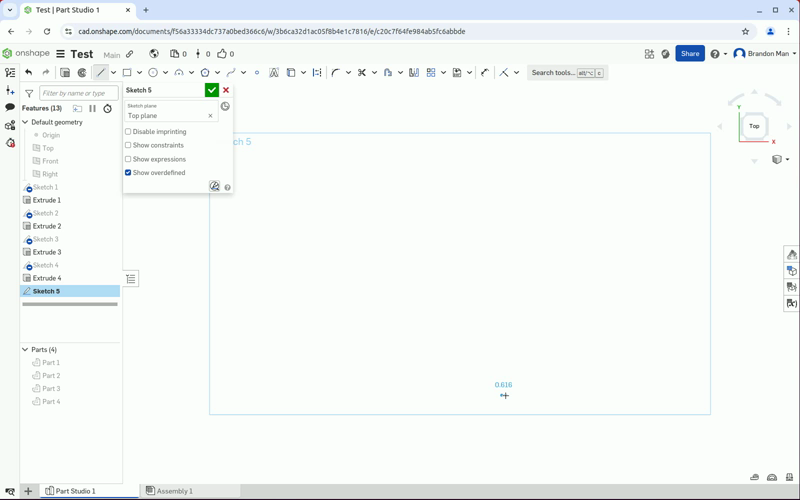
scroll(6)
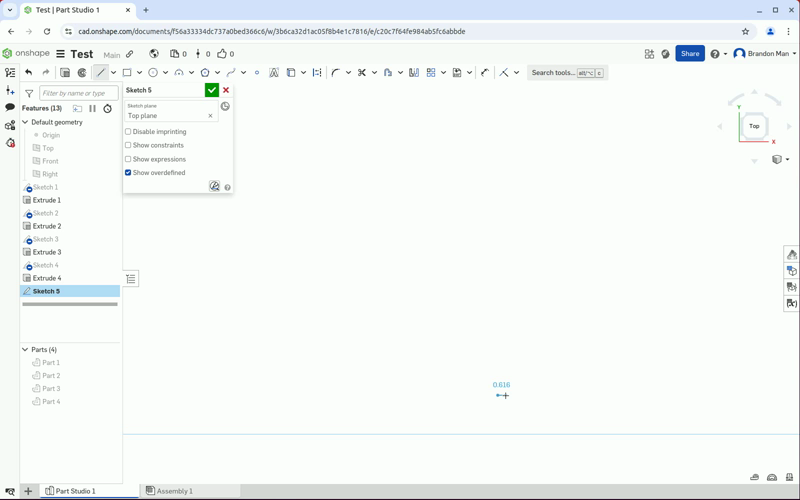
scroll(6)
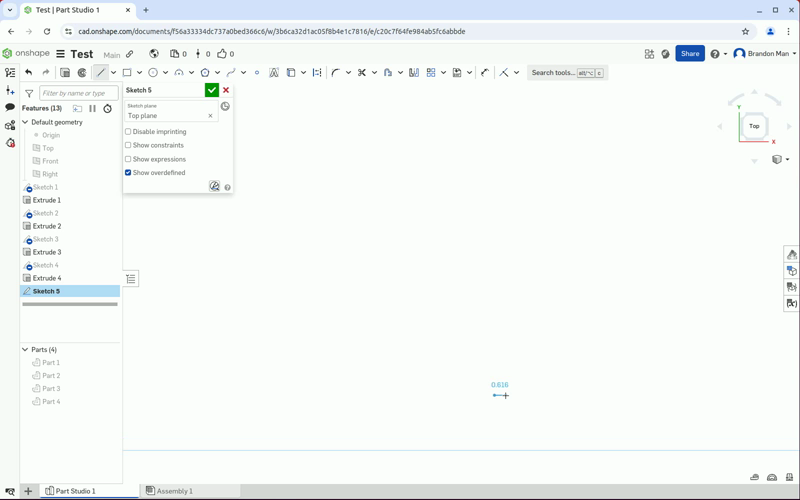
scroll(6)
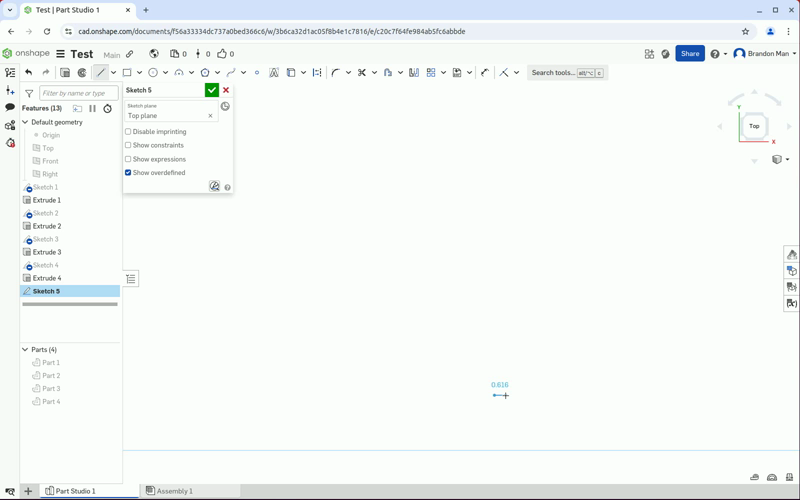
scroll(6)
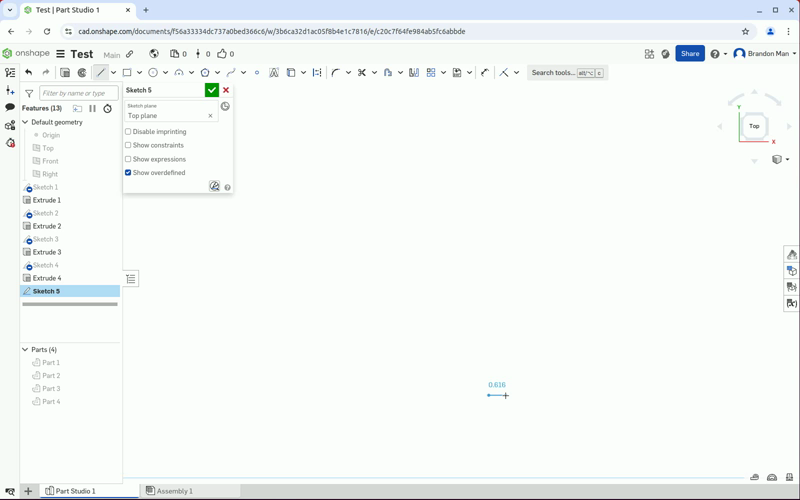
scroll(6)
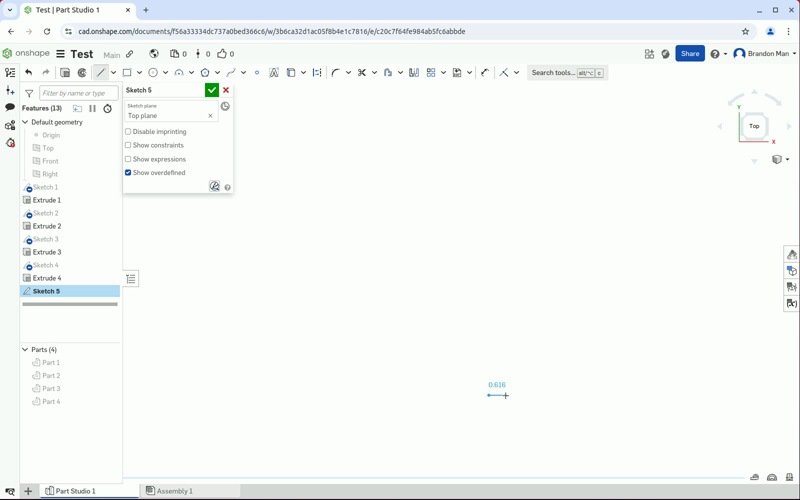
scroll(6)
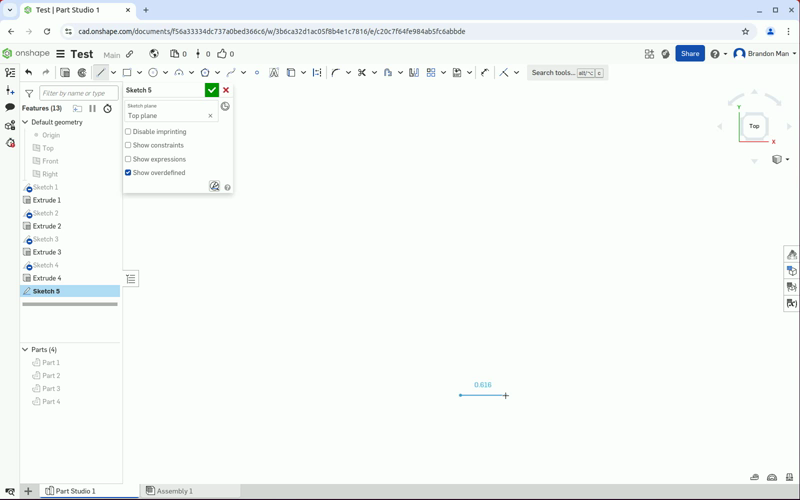
click(505, 395)
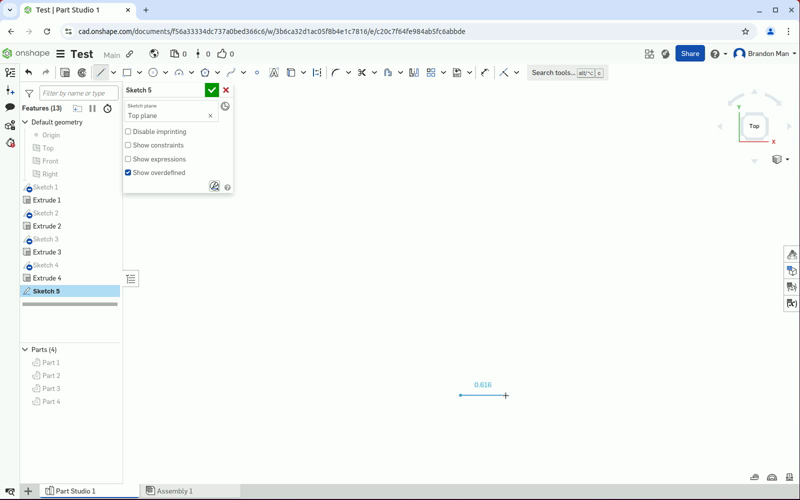
scroll(-6)
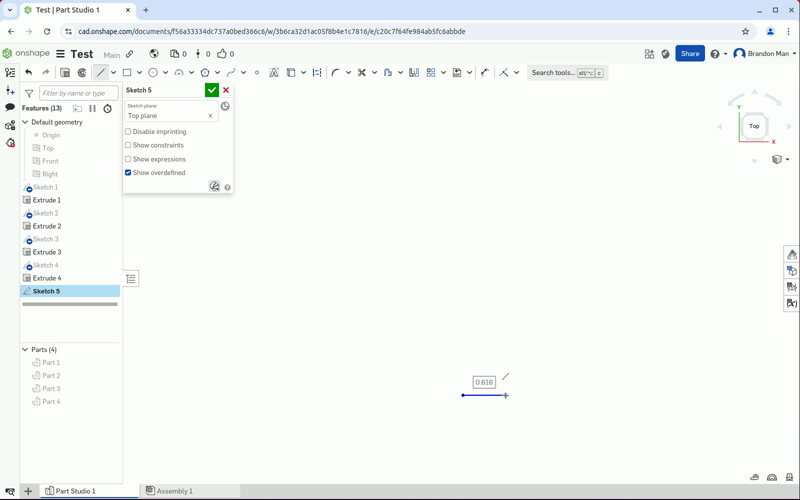
scroll(-6)
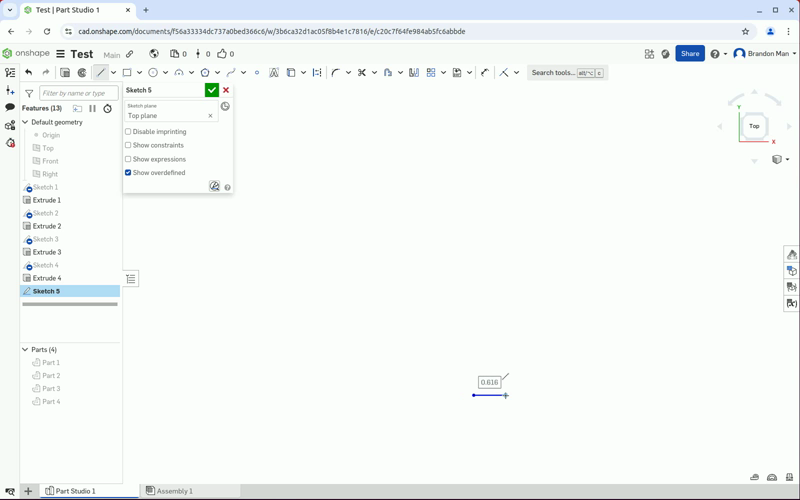
scroll(-6)
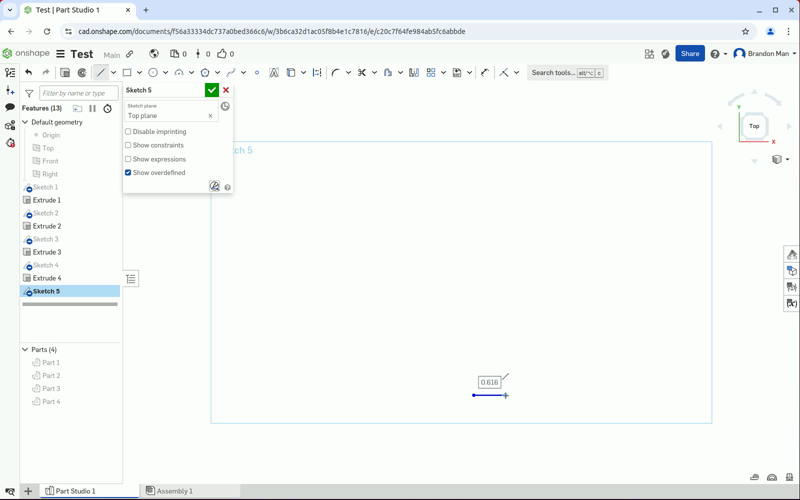
scroll(-6)
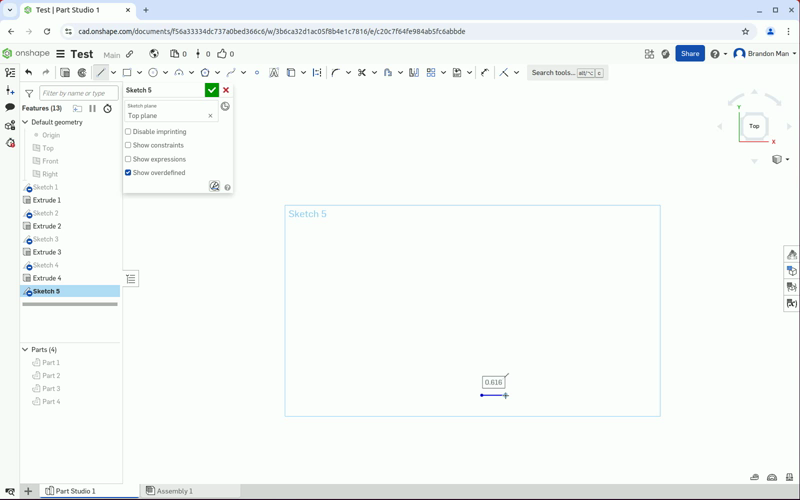
scroll(-6)
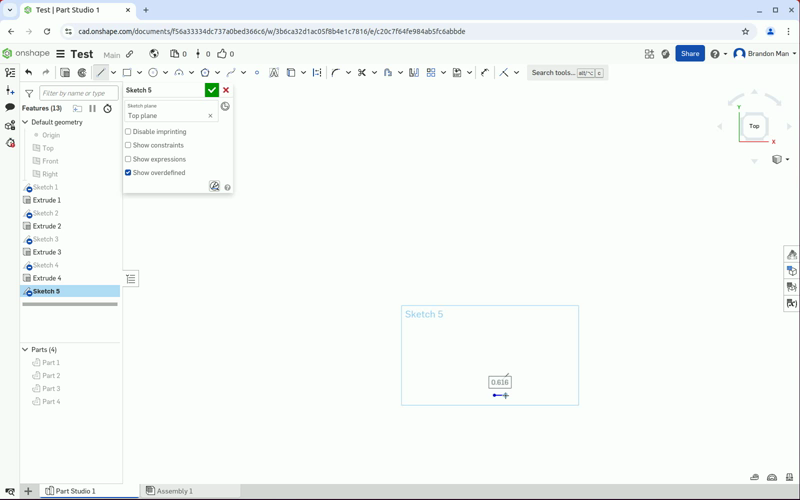
scroll(-6)
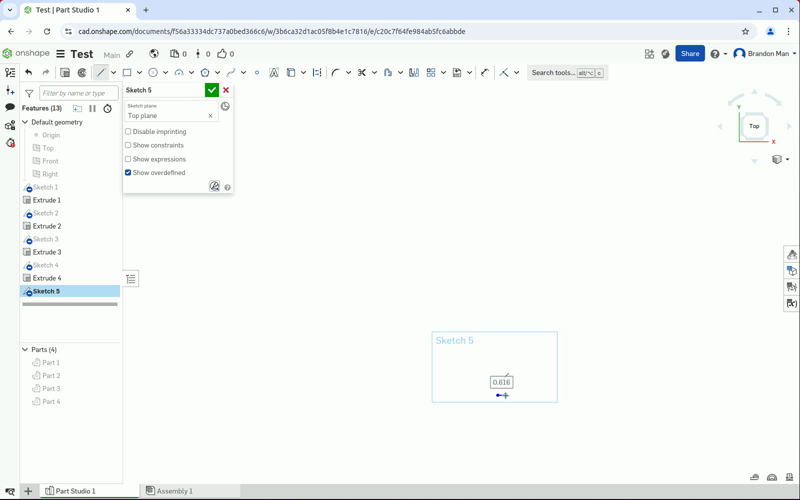
scroll(-6)
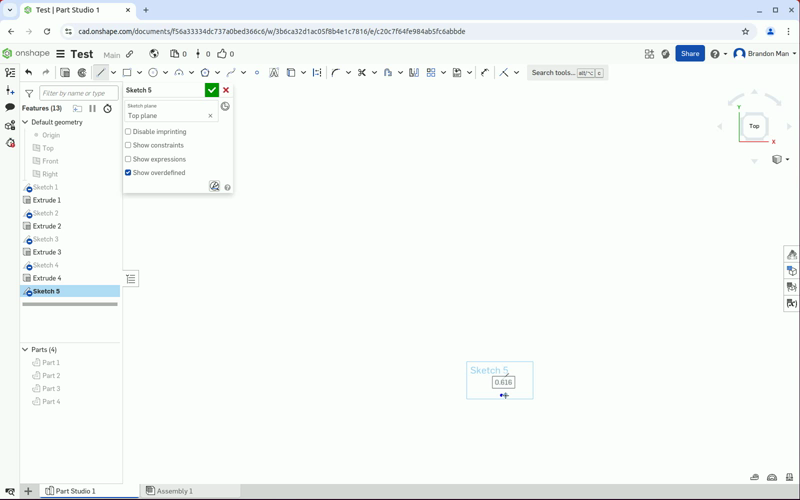
key_up(shift)
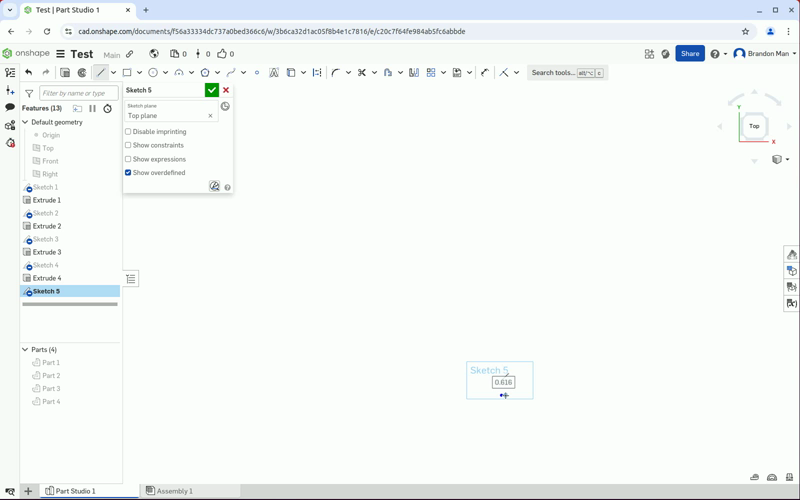
key_down(shift)
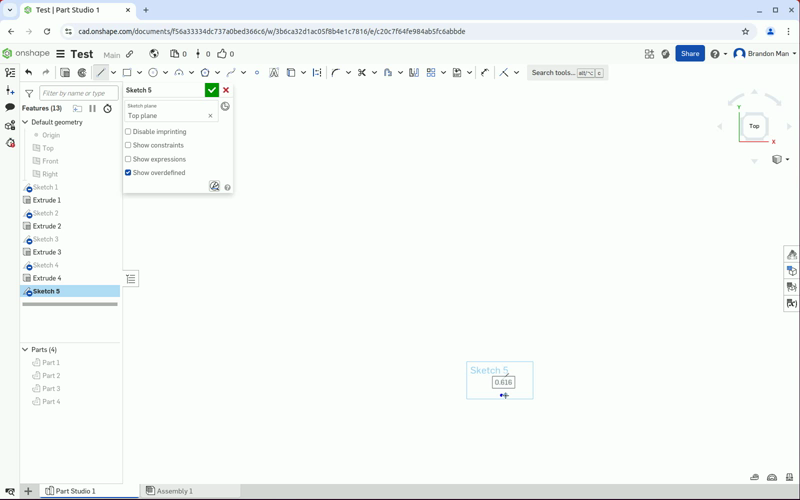
mouse_move(505, 304)
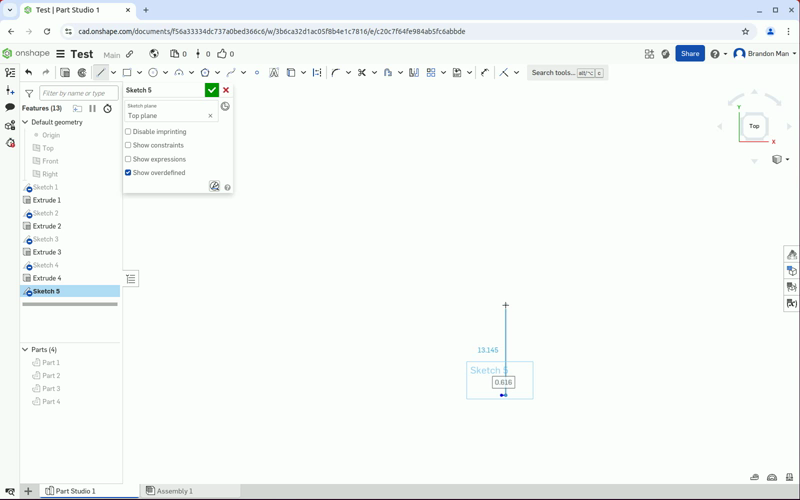
click(505, 304)
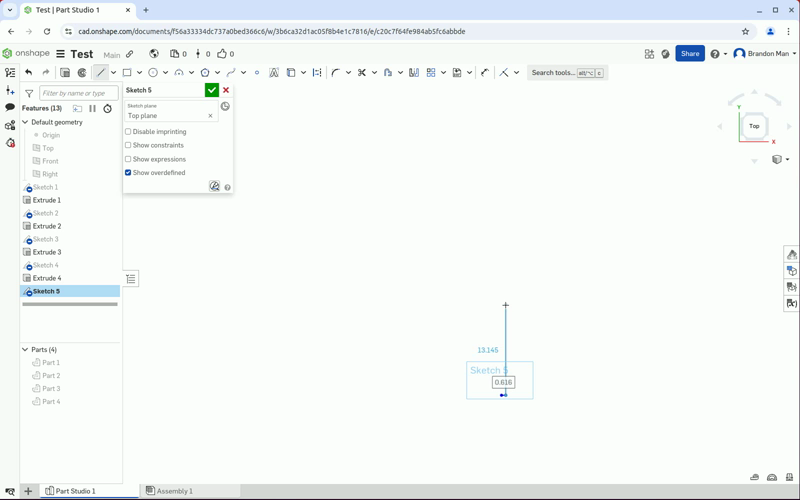
key_up(shift)
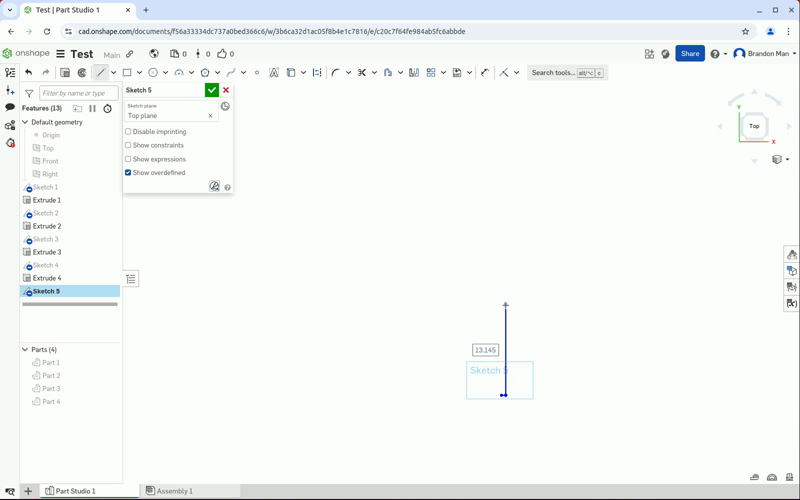
key_down(shift)
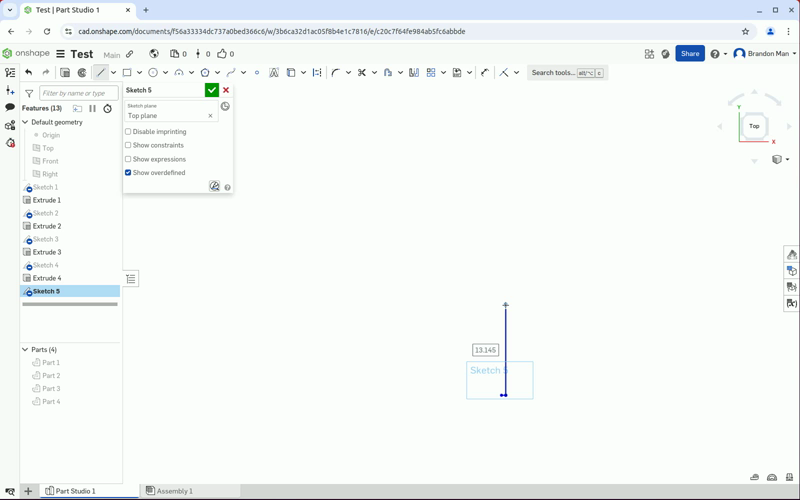
mouse_move(535, 304)
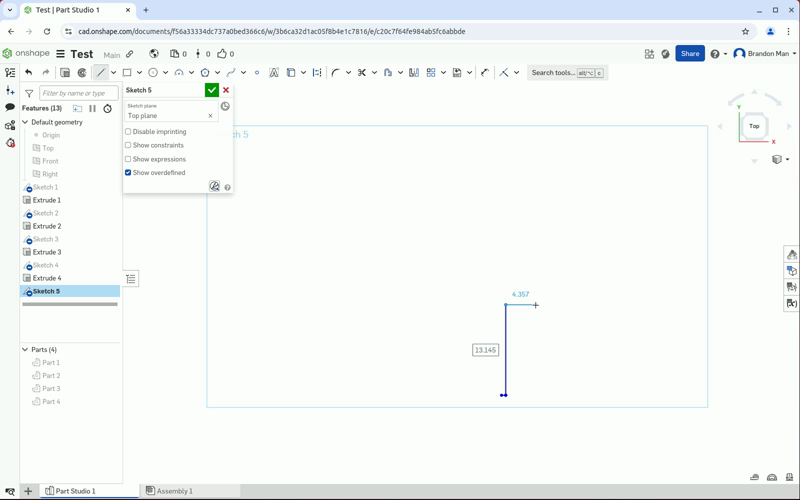
mouse_move(501, 308)
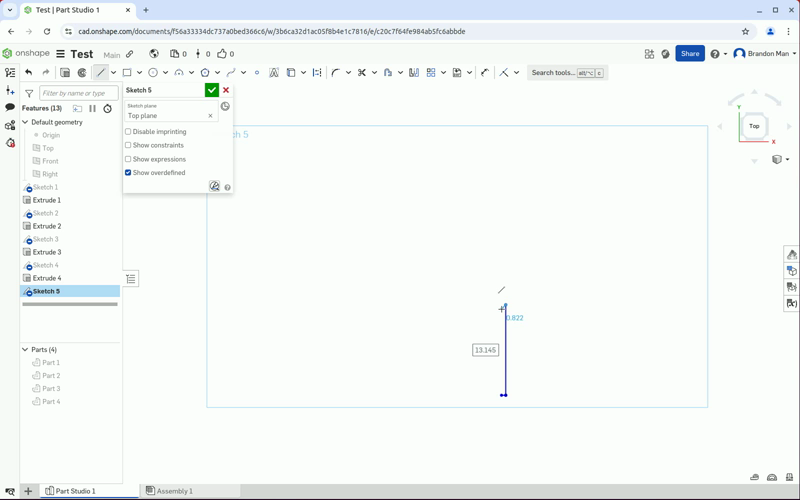
scroll(6)
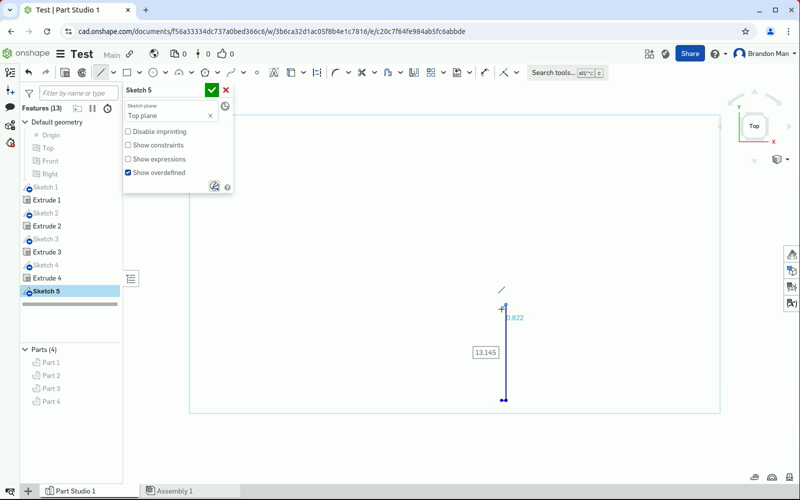
scroll(6)
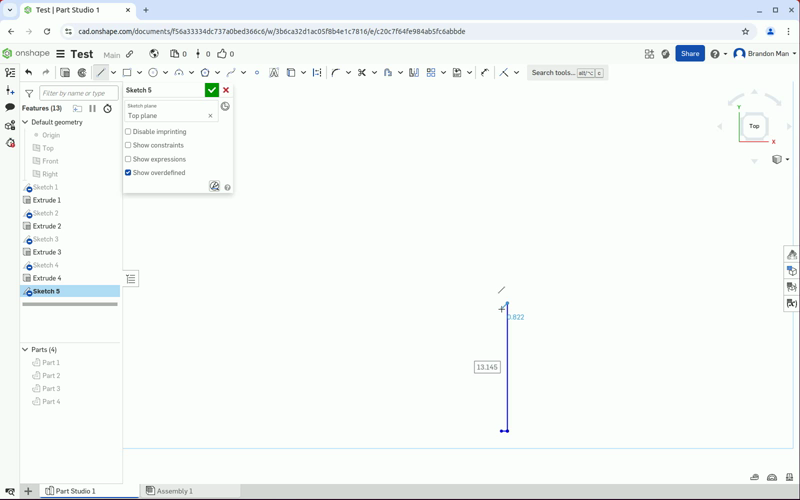
scroll(6)
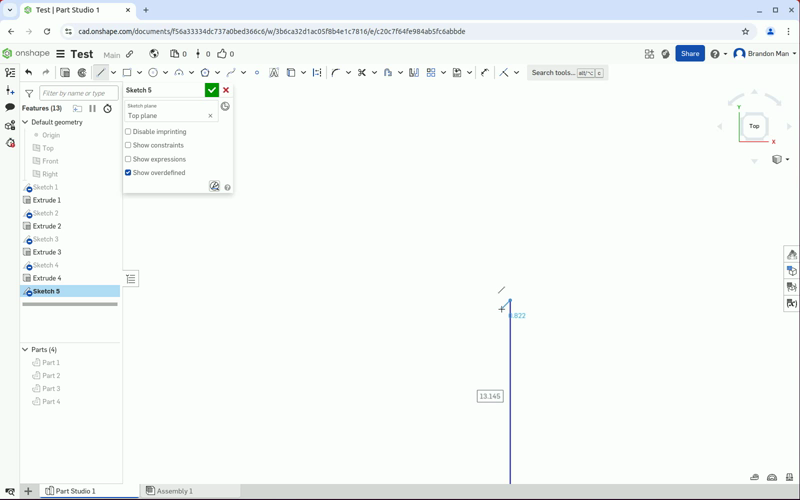
scroll(6)
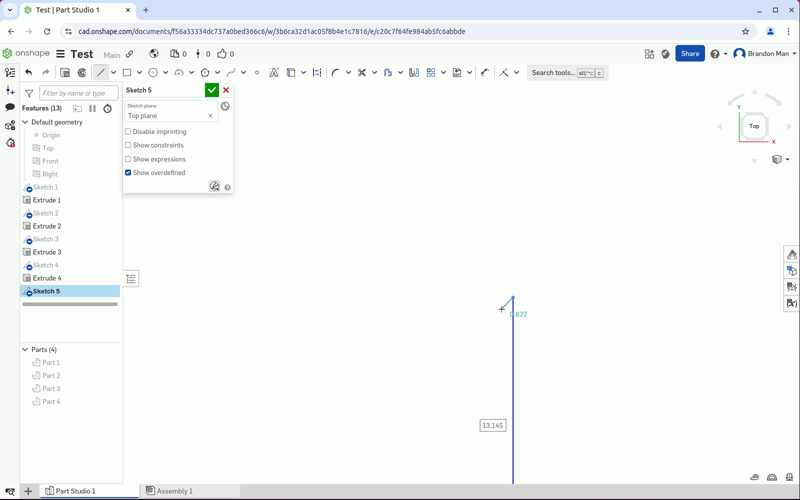
scroll(6)
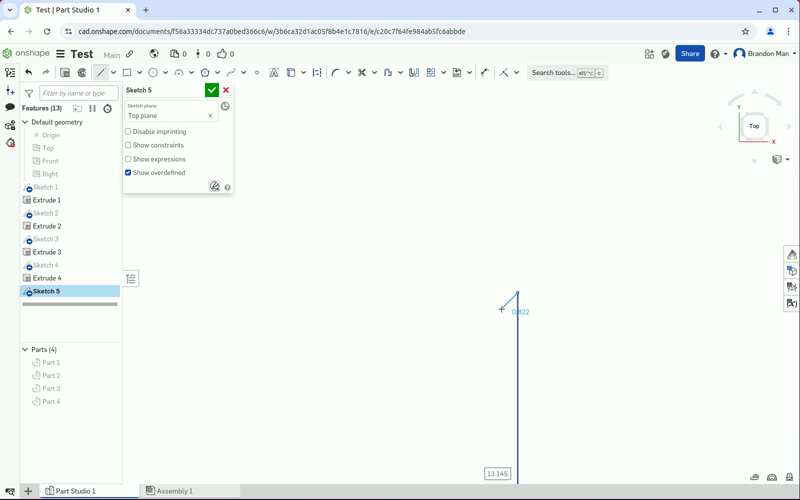
scroll(6)
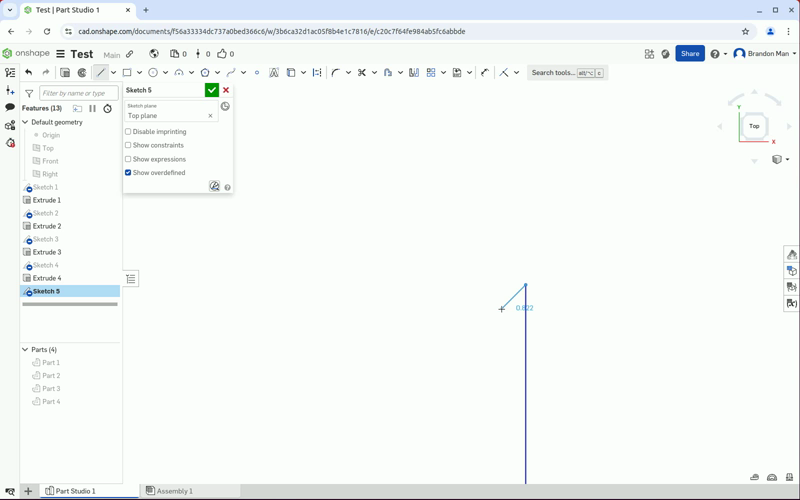
scroll(6)
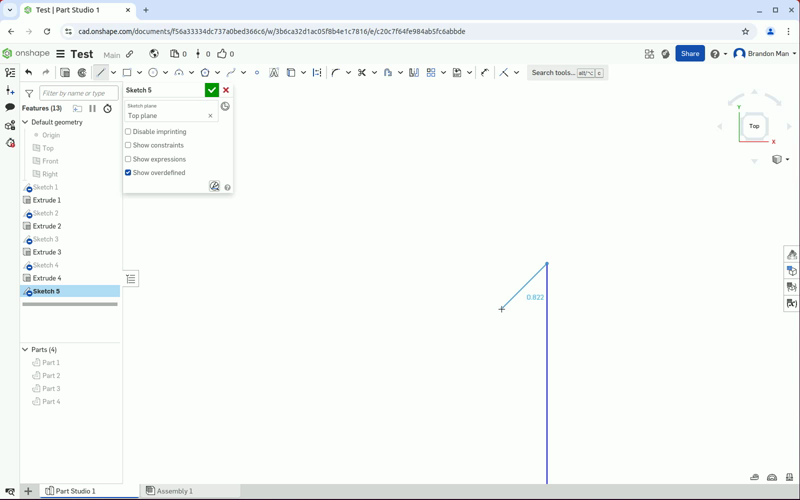
click(501, 308)
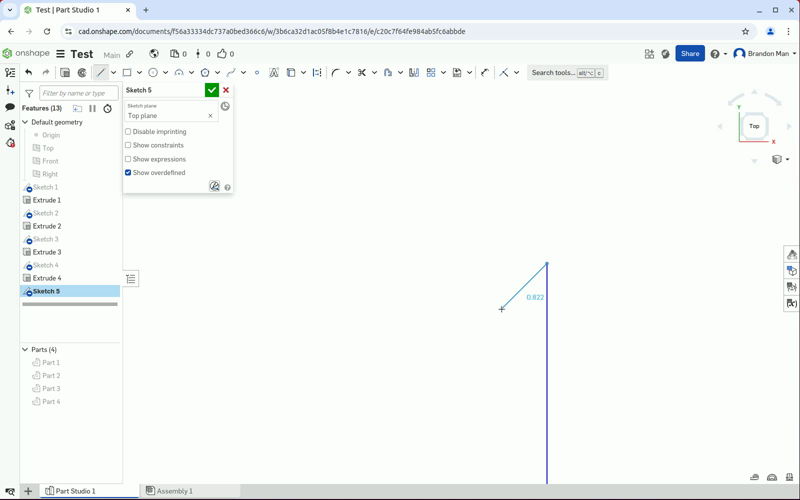
scroll(-6)
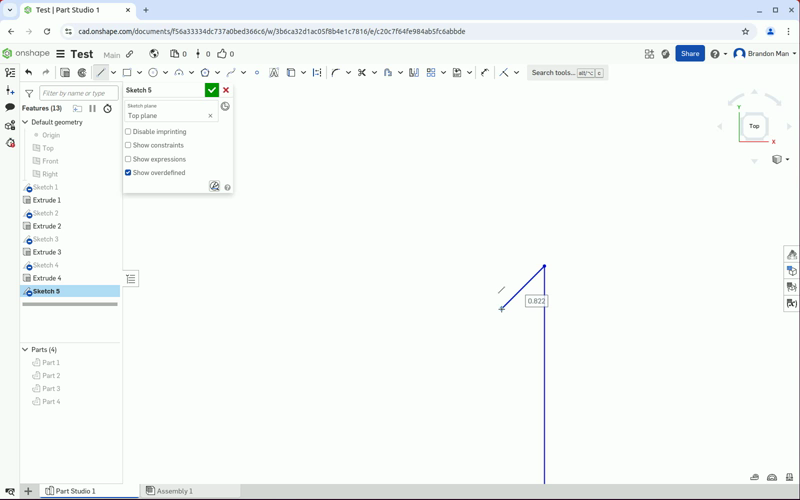
scroll(-6)
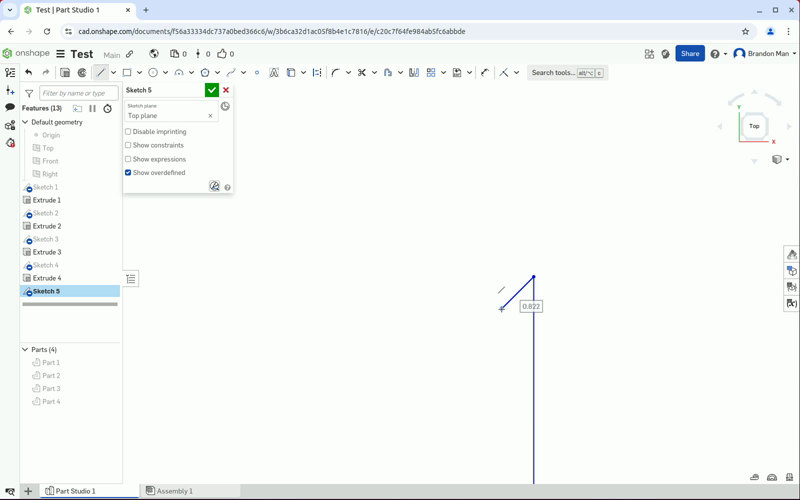
scroll(-6)
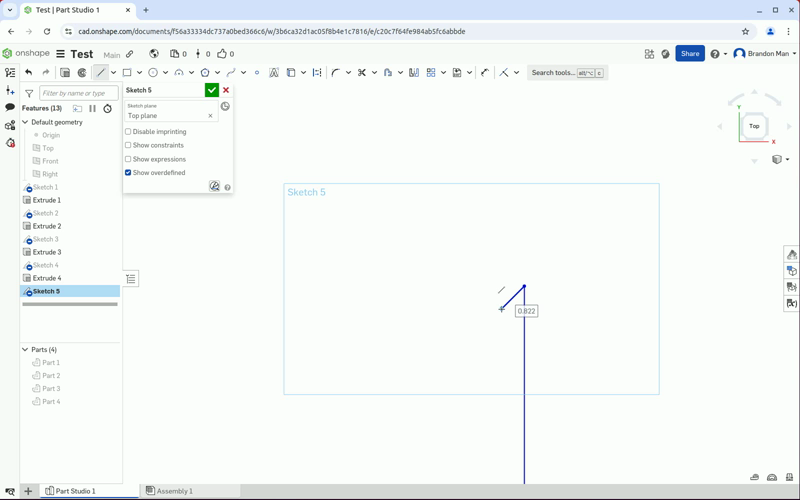
scroll(-6)
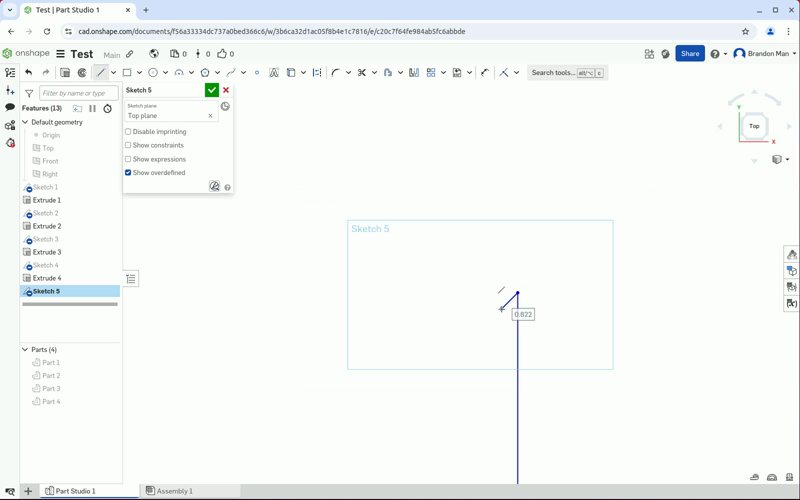
scroll(-6)
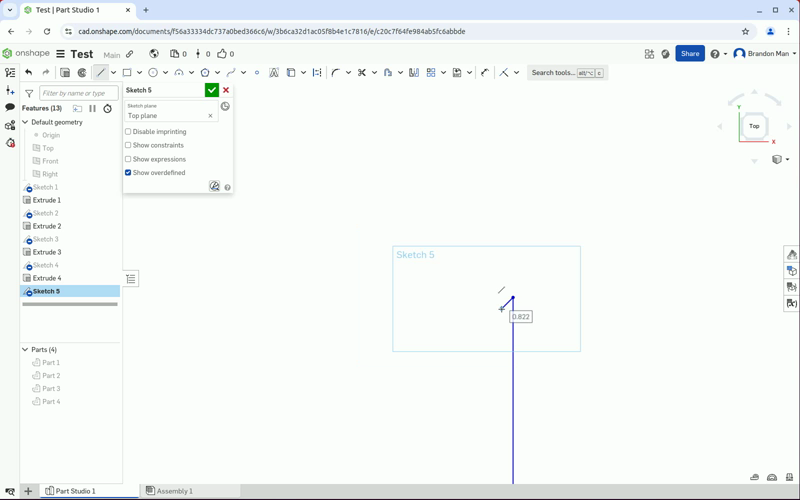
scroll(-6)
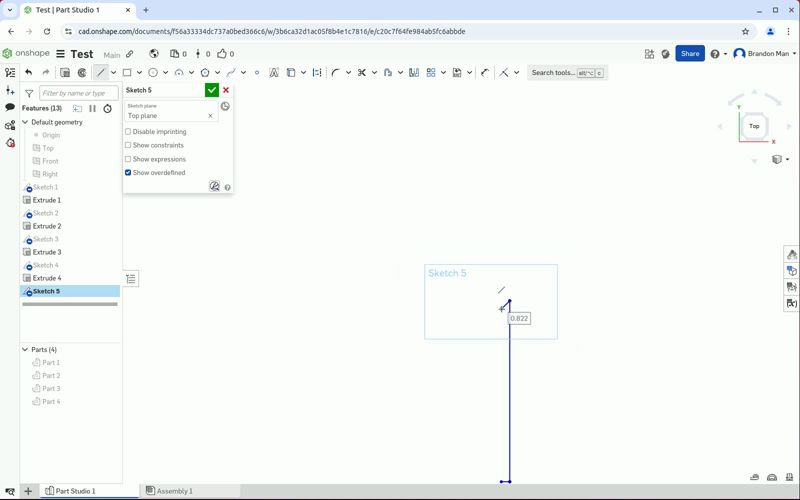
scroll(-6)
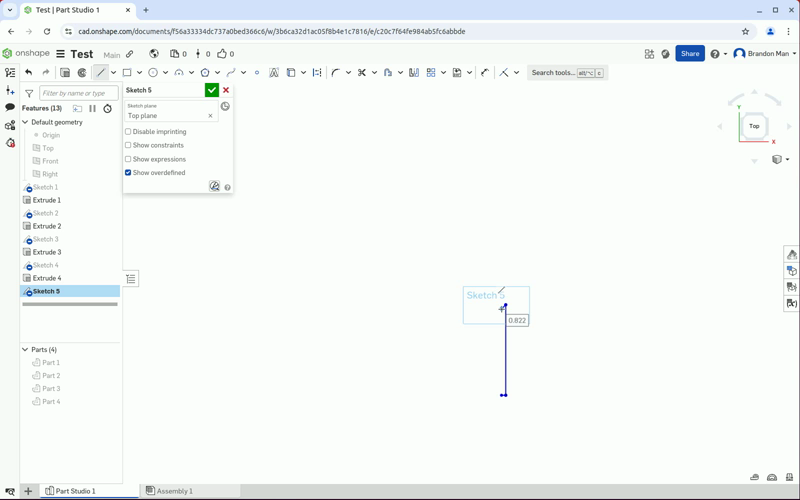
key_up(shift)
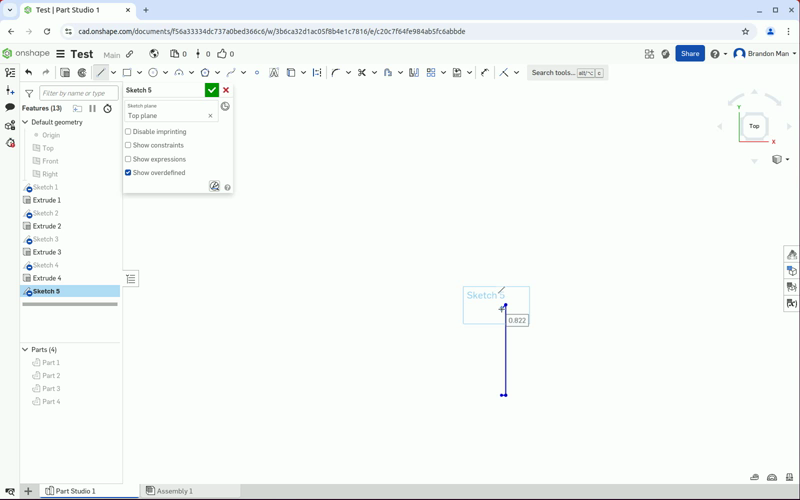
key_down(shift)
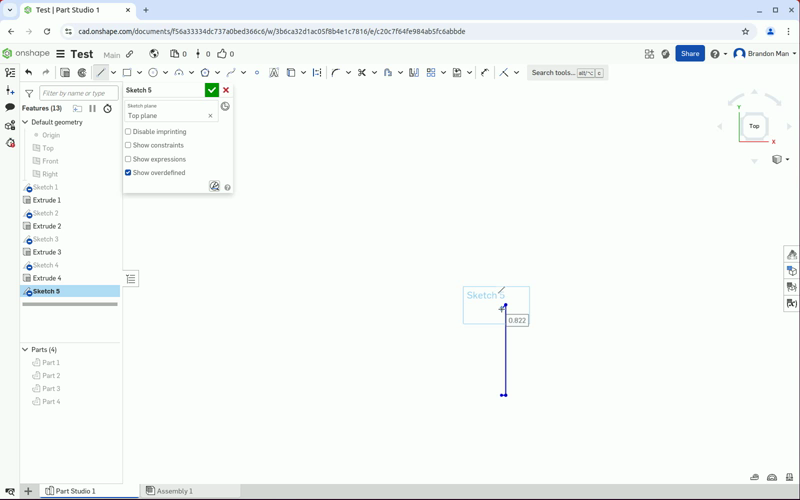
mouse_move(501, 378)
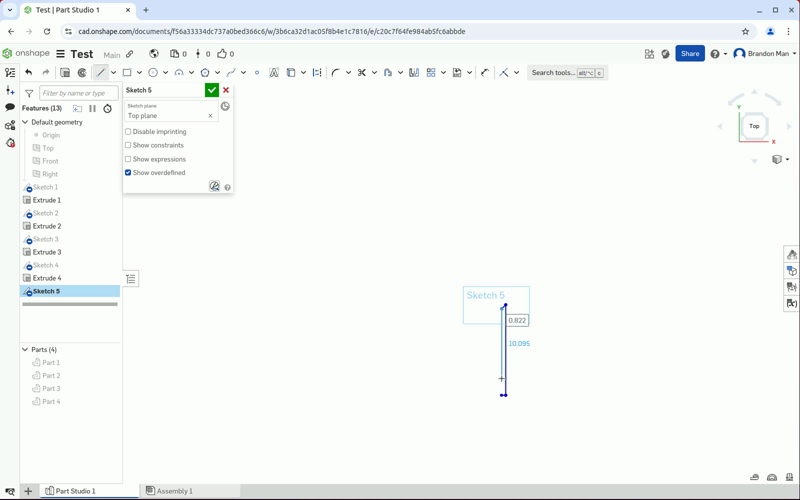
click(501, 378)
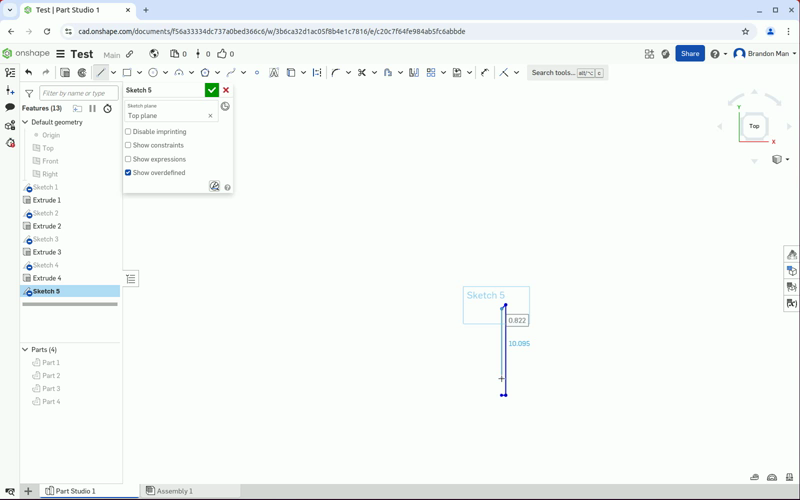
key_up(shift)
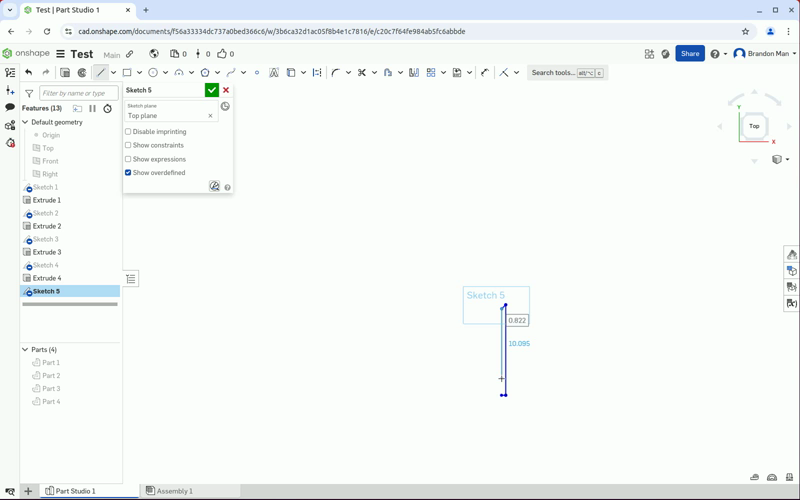
key_down(shift)
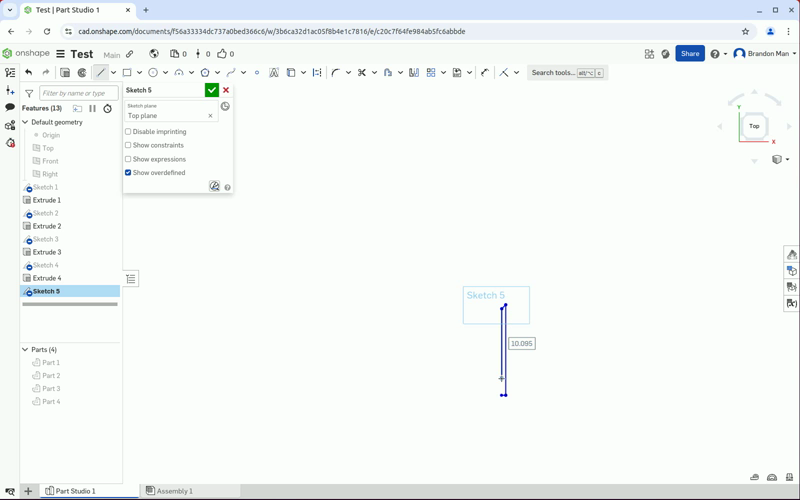
mouse_move(531, 378)
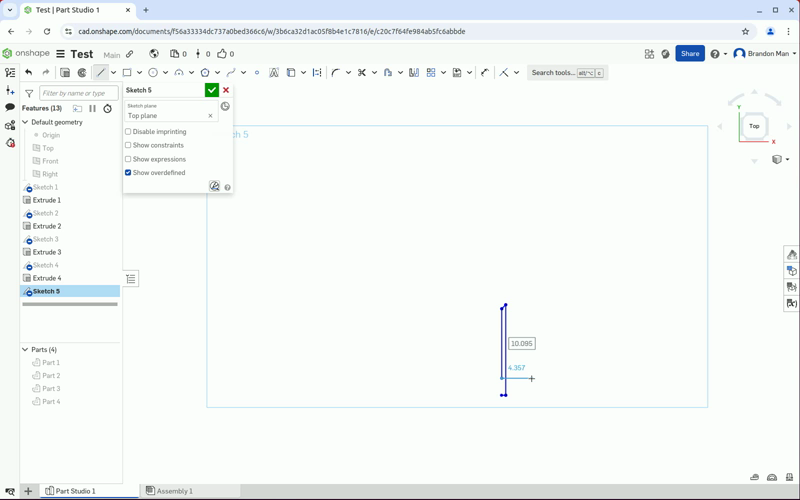
mouse_move(501, 382)
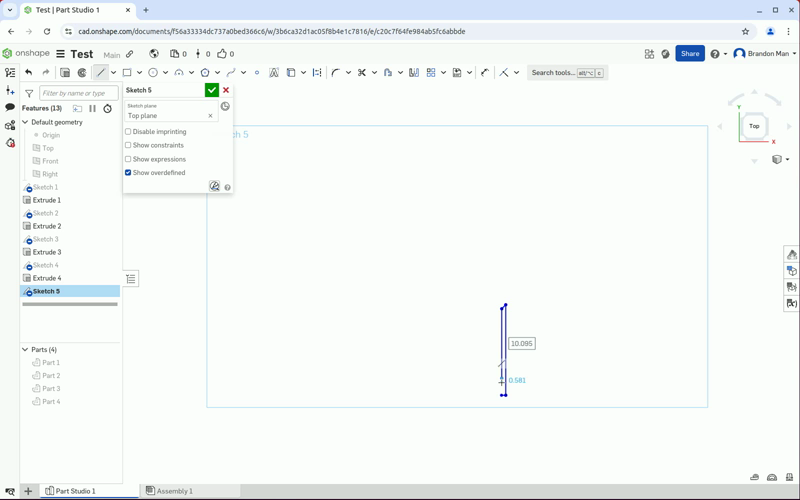
scroll(6)
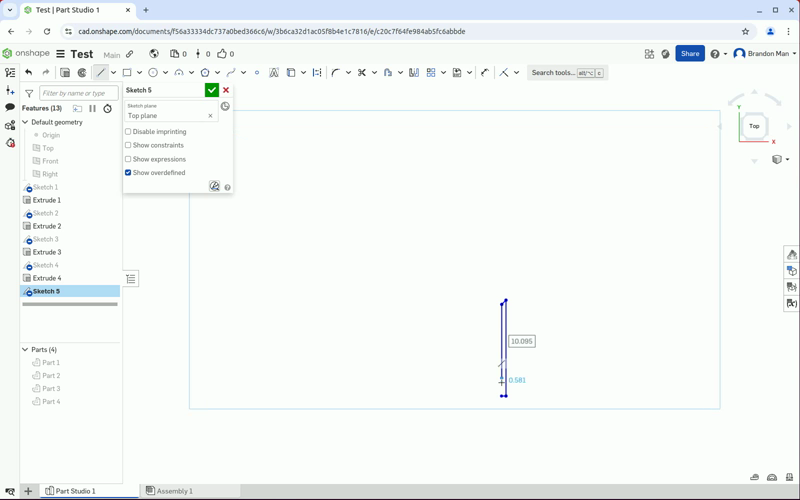
scroll(6)
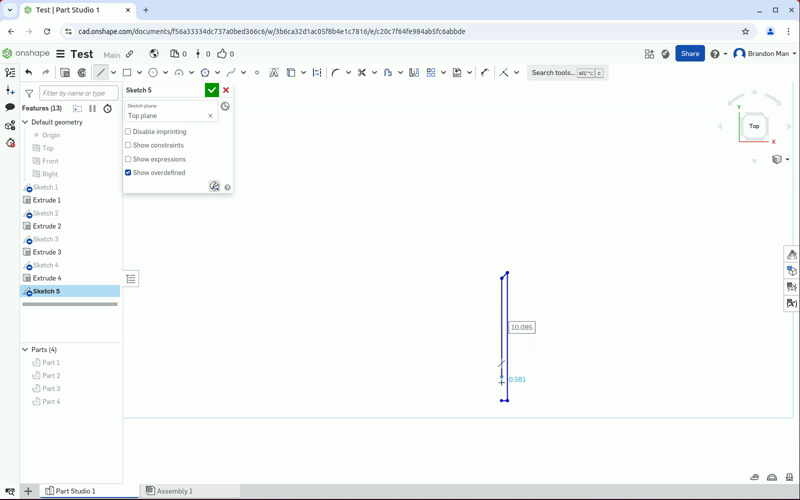
scroll(6)
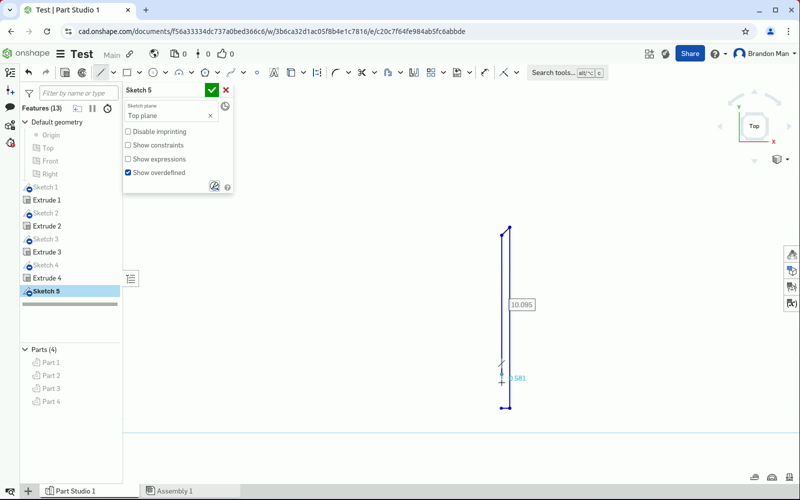
scroll(6)
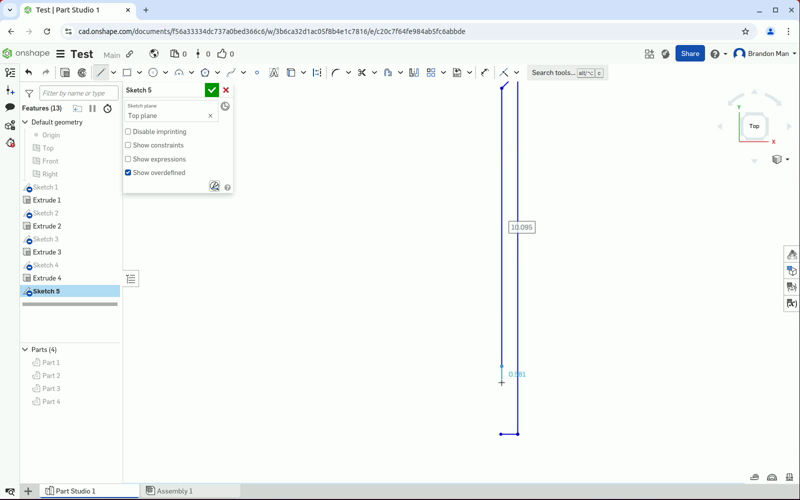
scroll(6)
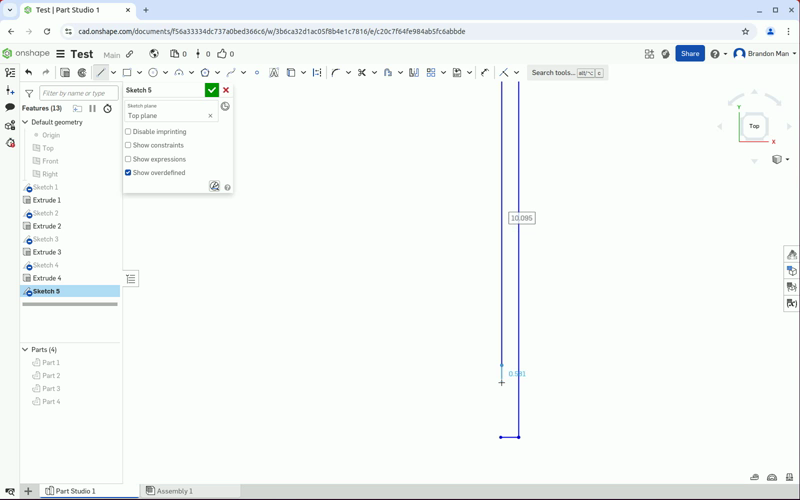
scroll(6)
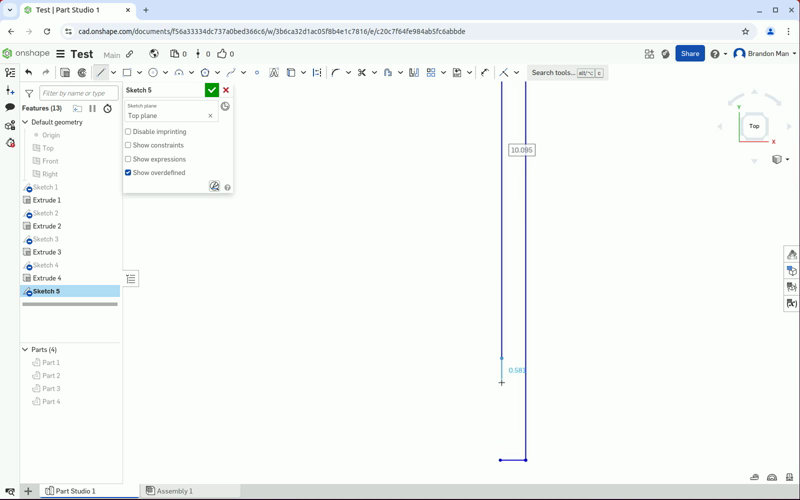
scroll(6)
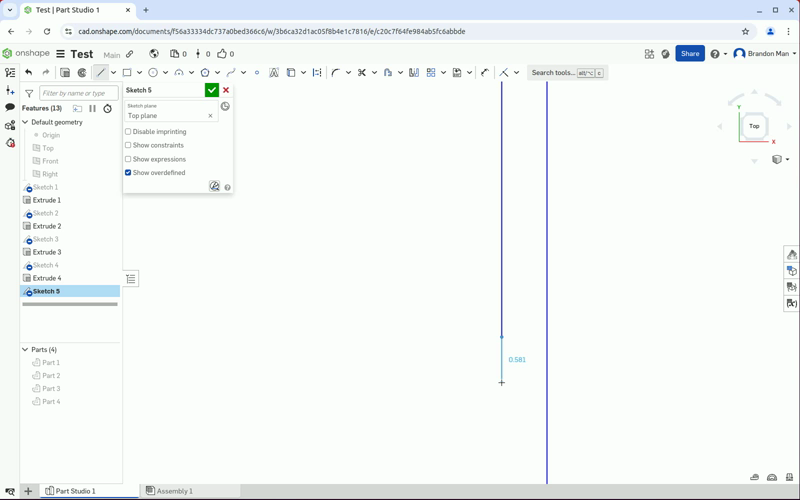
click(501, 382)
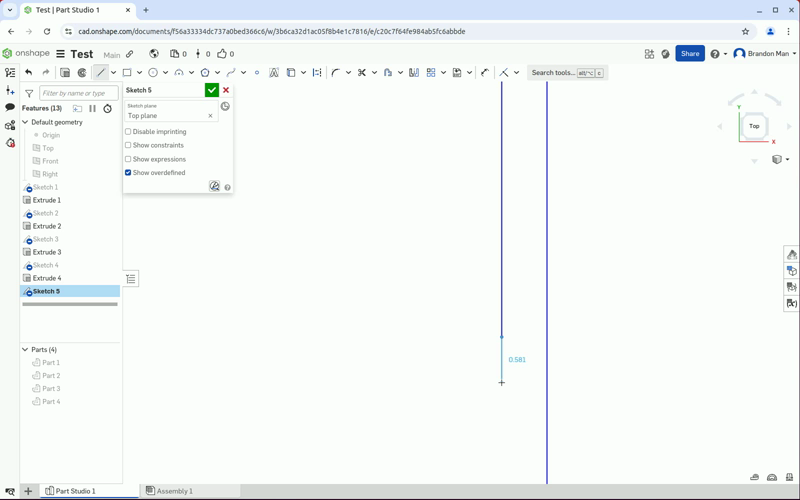
scroll(-6)
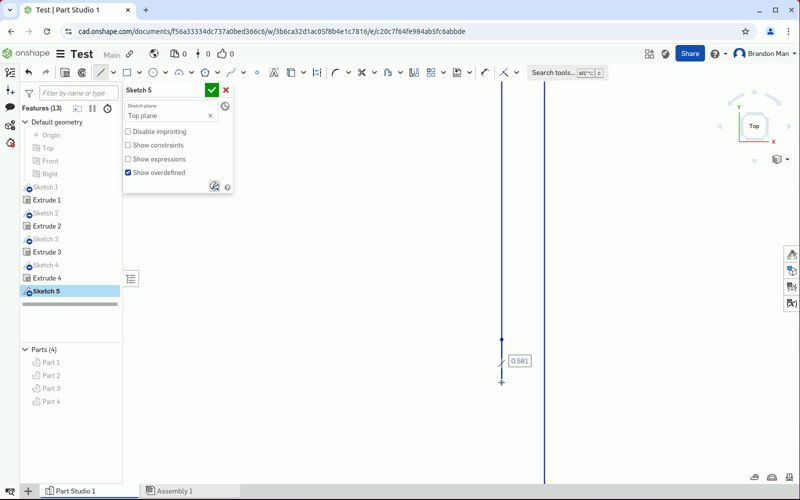
scroll(-6)
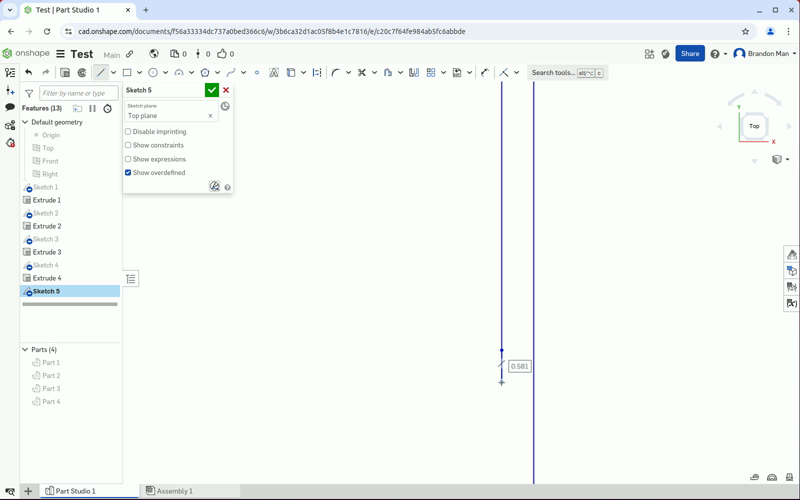
scroll(-6)
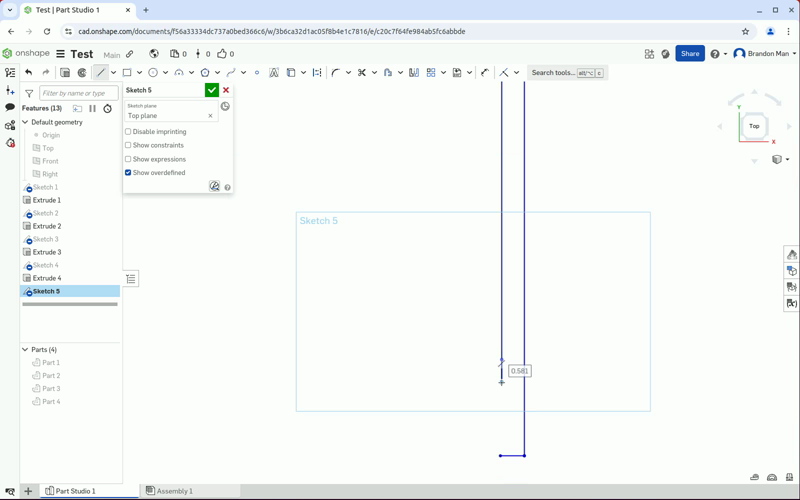
scroll(-6)
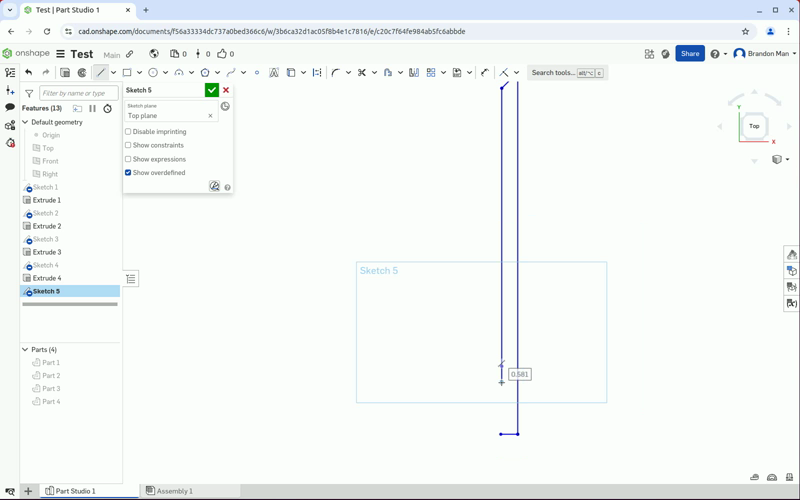
scroll(-6)
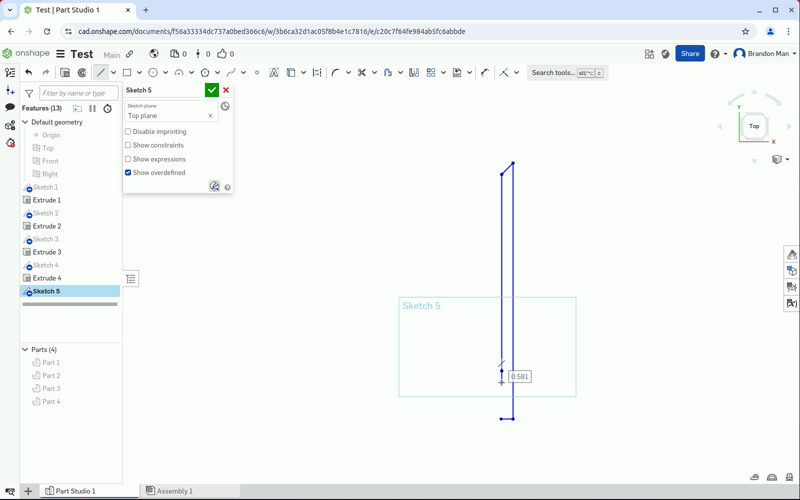
scroll(-6)
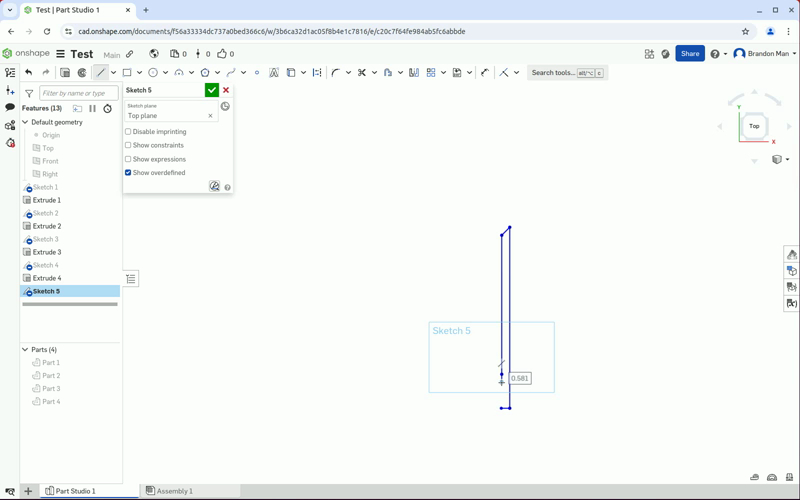
scroll(-6)
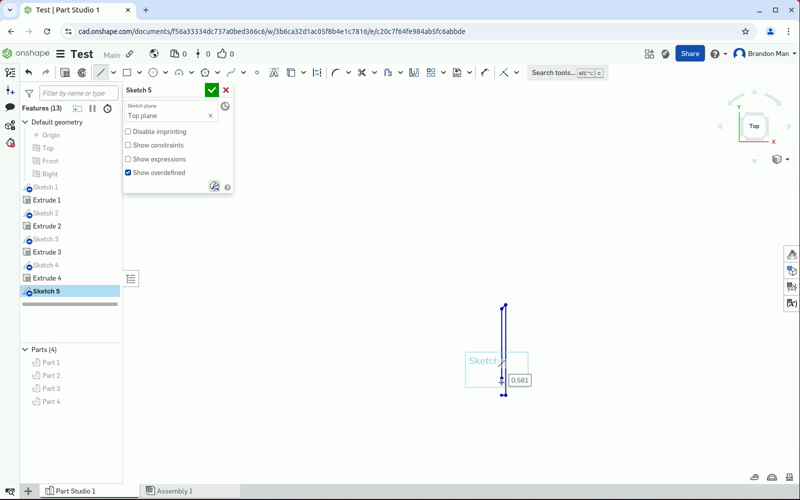
key_up(shift)
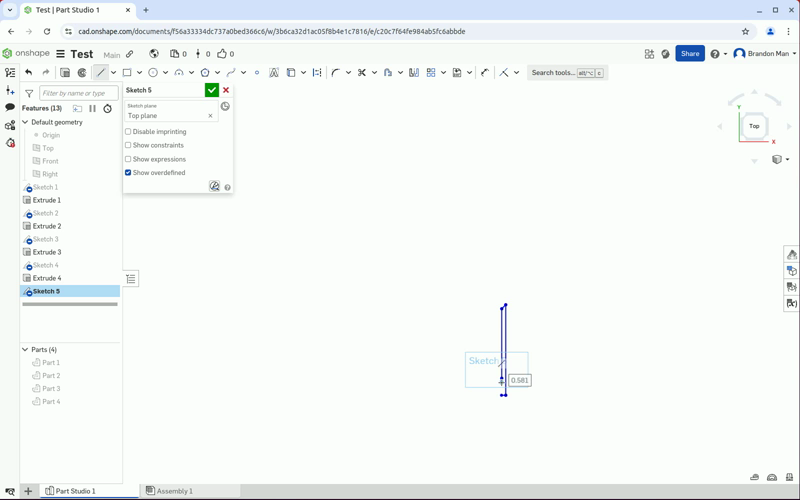
mouse_move(531, 382)
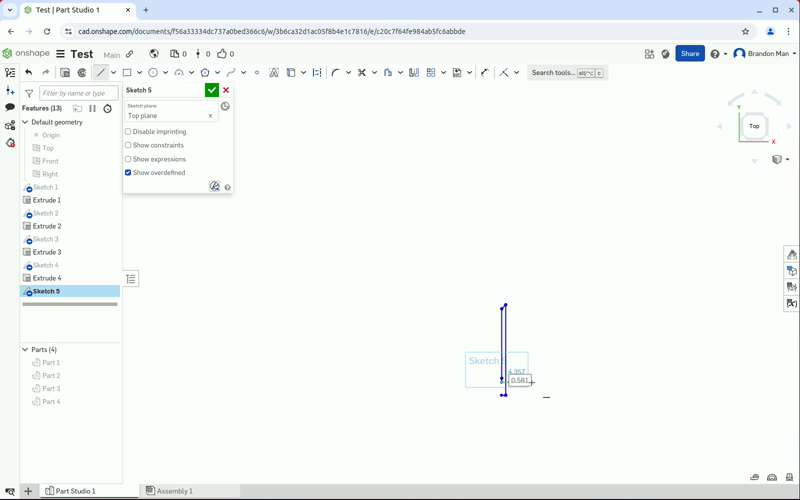
key_down(shift)
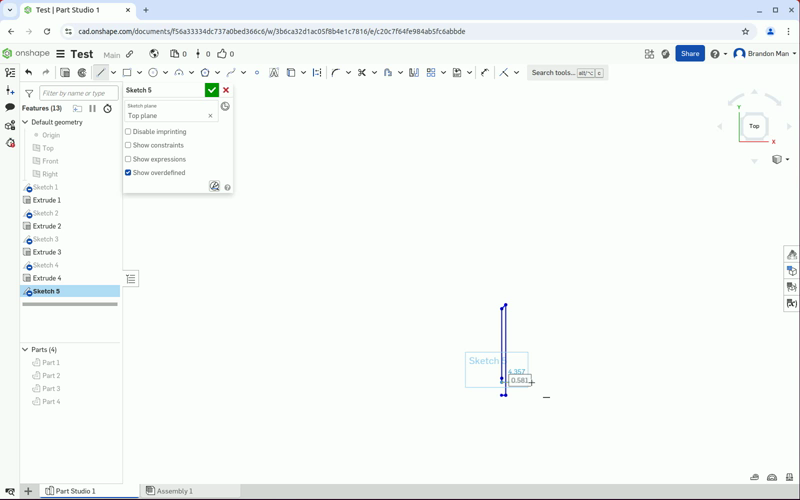
mouse_move(501, 395)
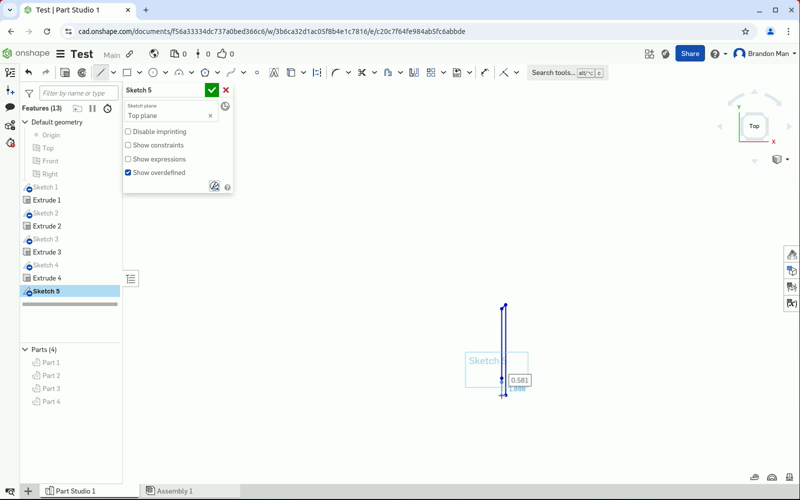
scroll(6)
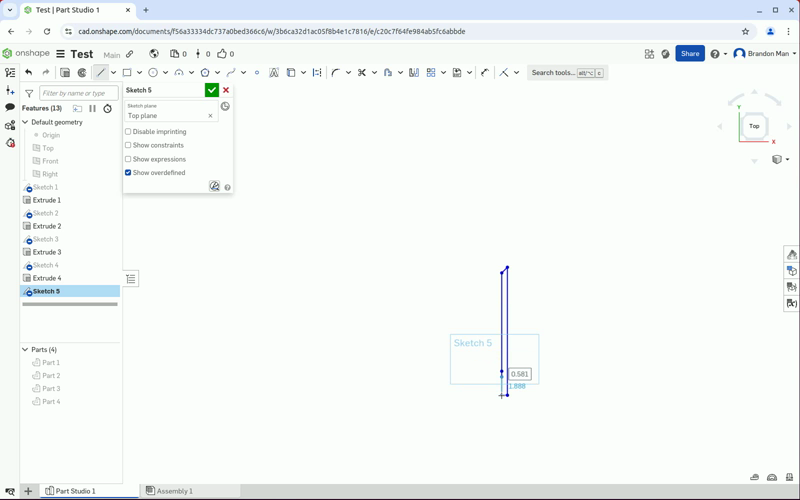
scroll(6)
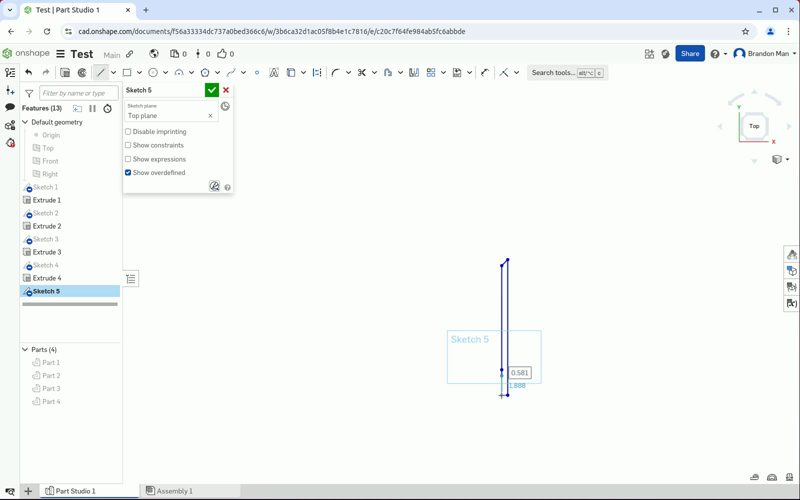
scroll(6)
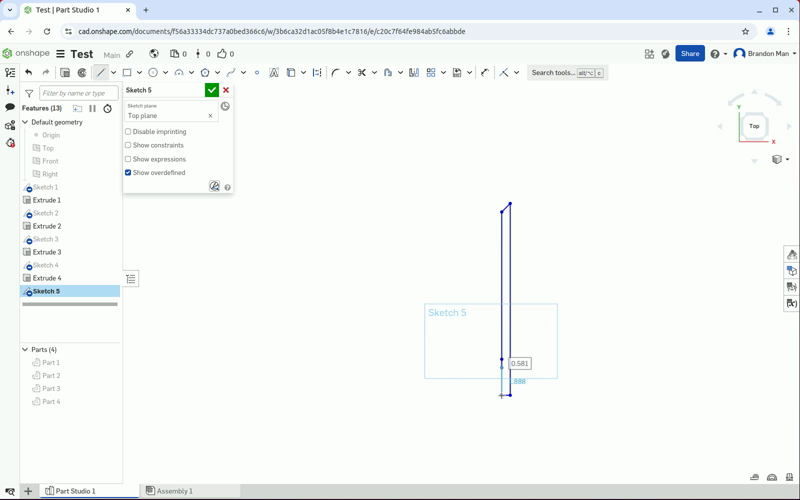
scroll(6)
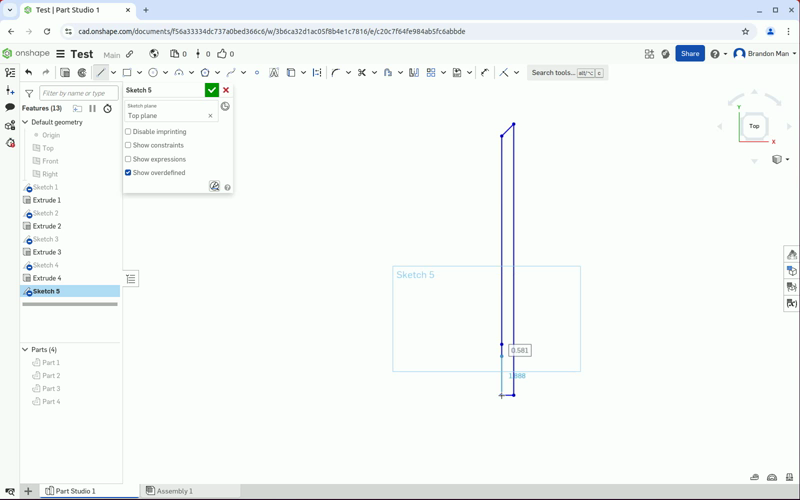
scroll(6)
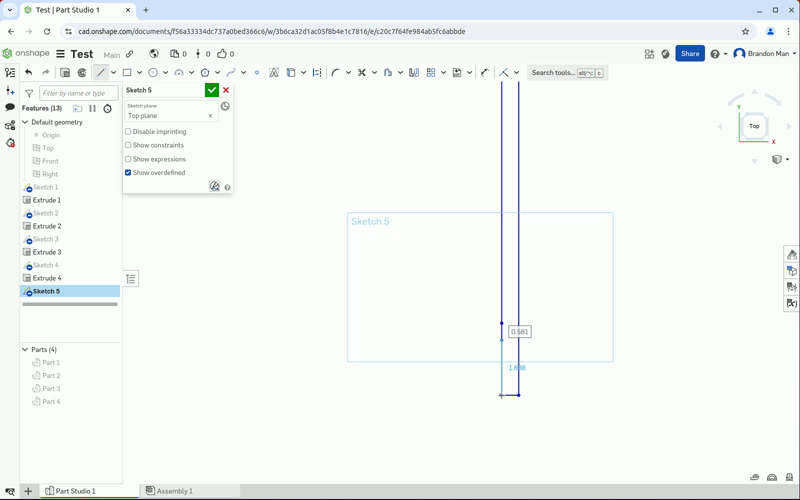
scroll(6)
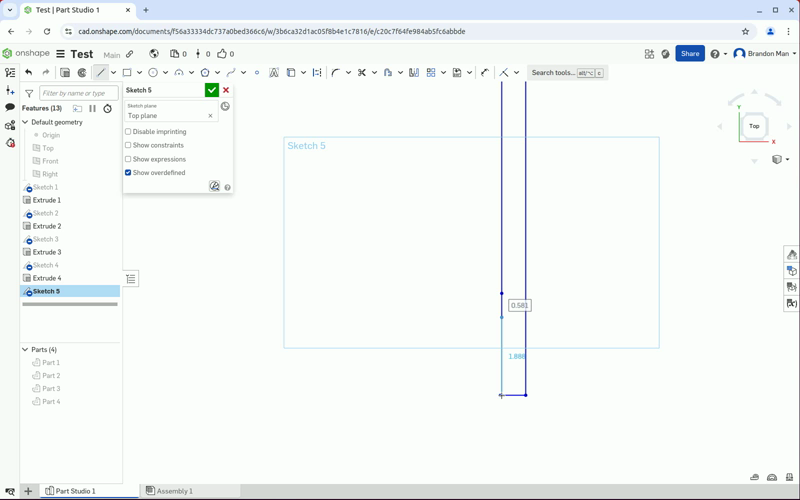
scroll(6)
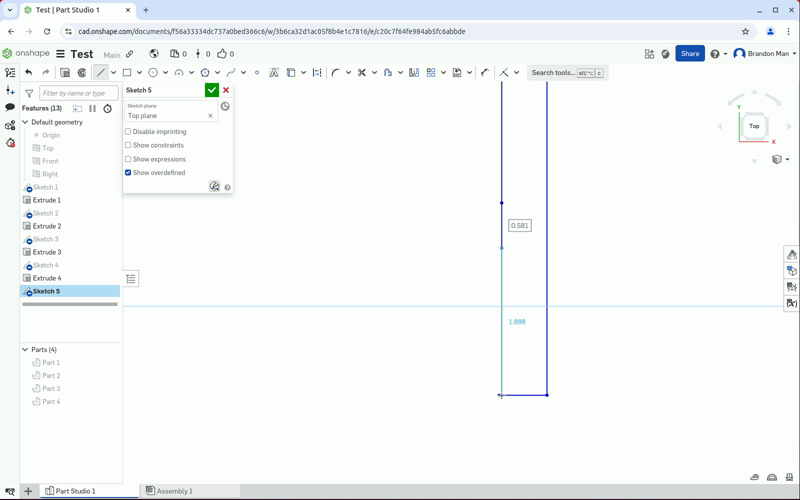
key_up(shift)
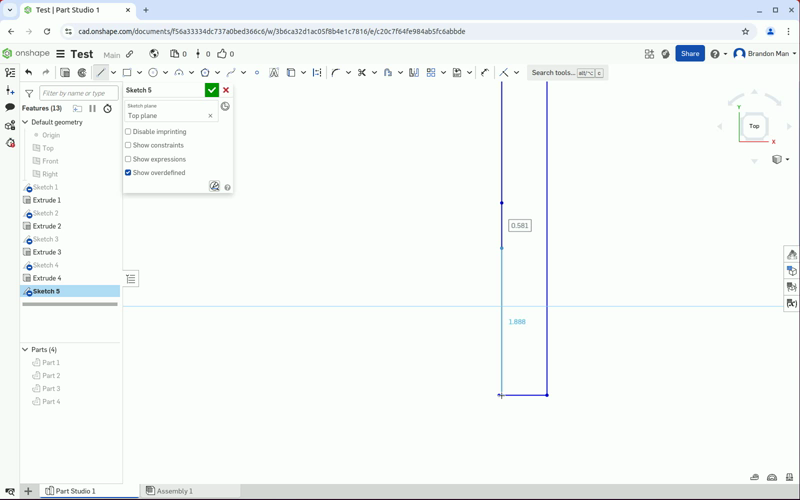
click(501, 395)
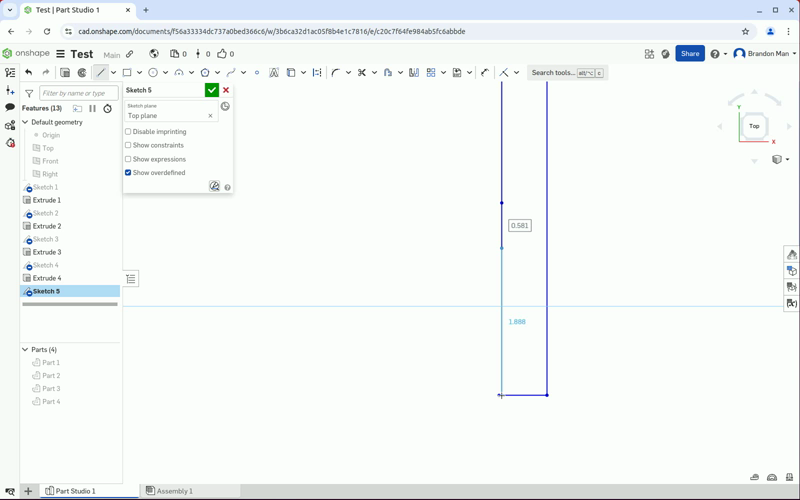
scroll(-6)
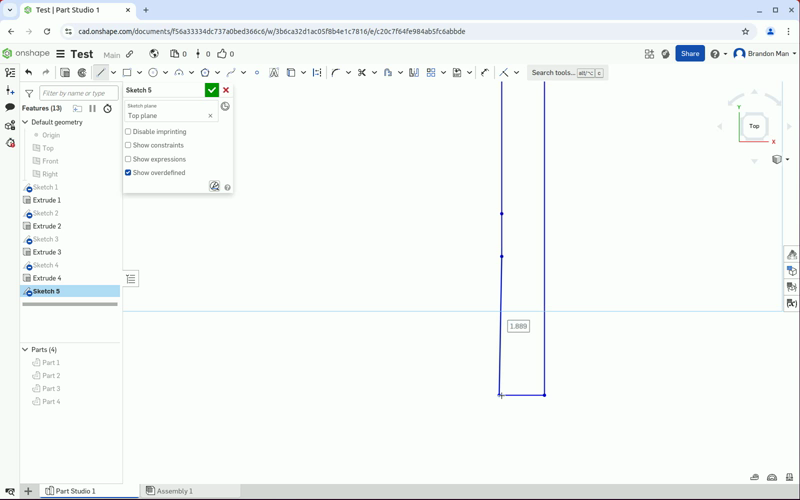
scroll(-6)
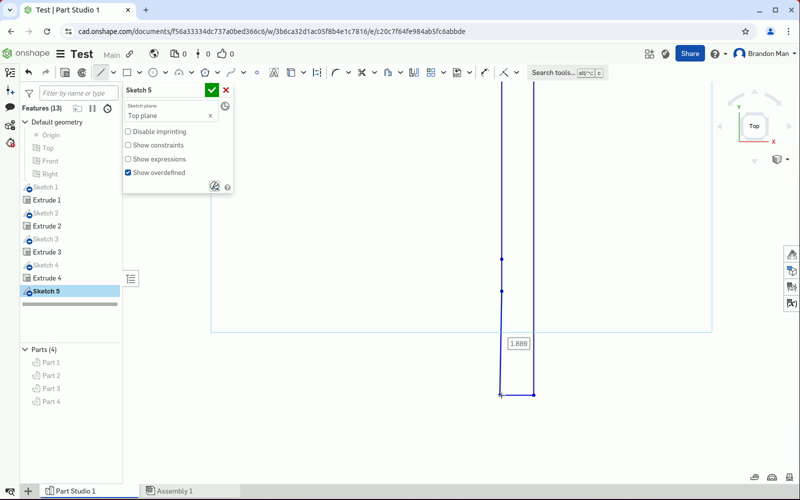
scroll(-6)
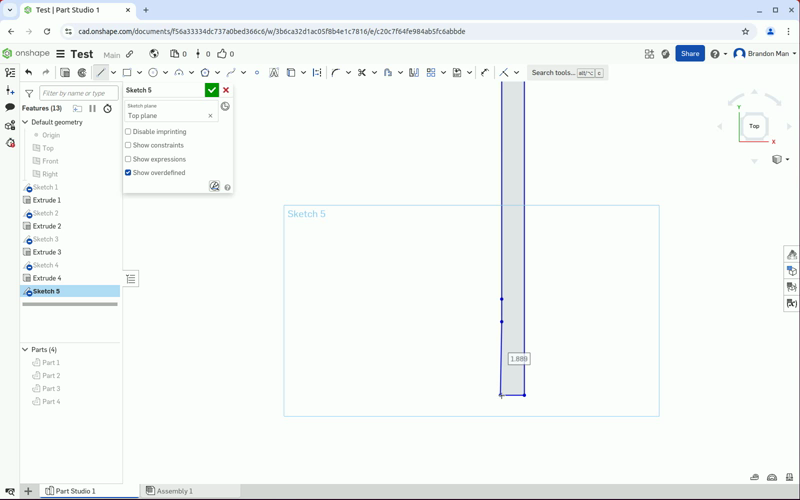
scroll(-6)
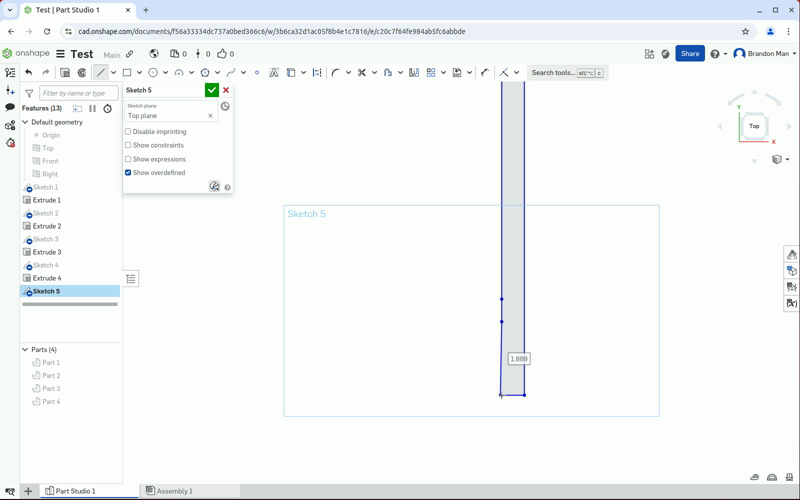
scroll(-6)
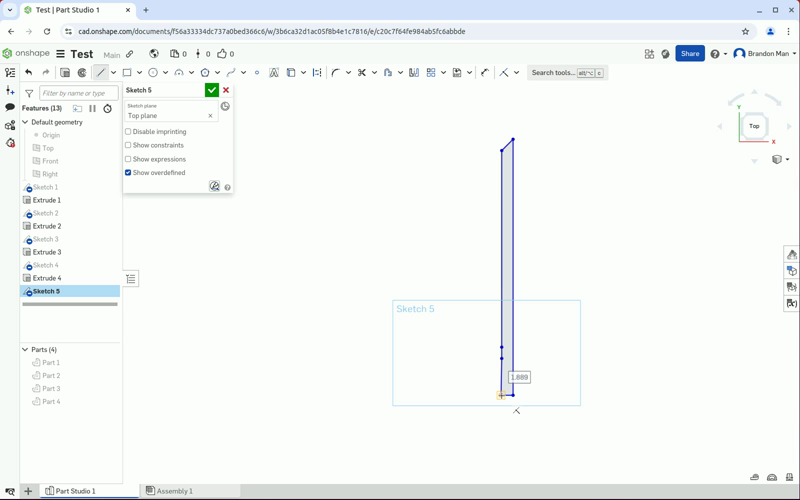
scroll(-6)
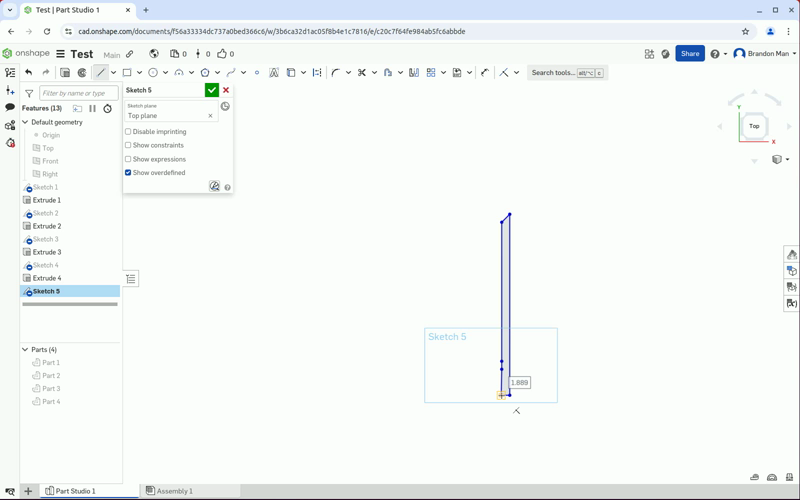
scroll(-6)
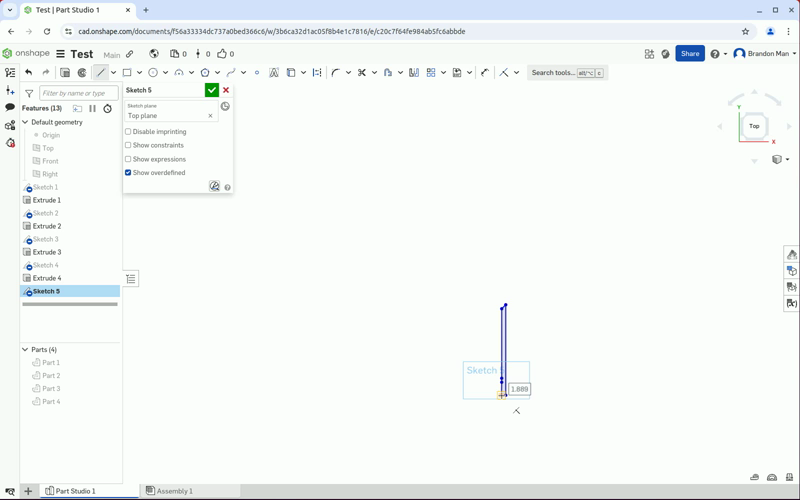
key(esc)
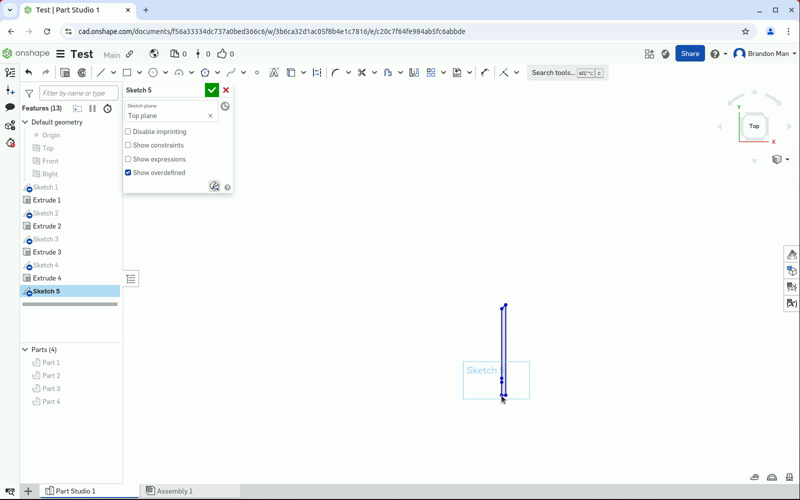
mouse_move(502, 340)
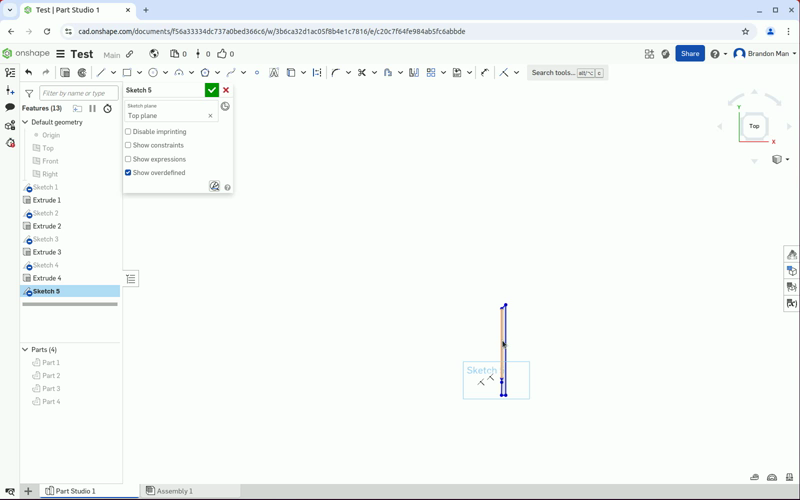
scroll(6)
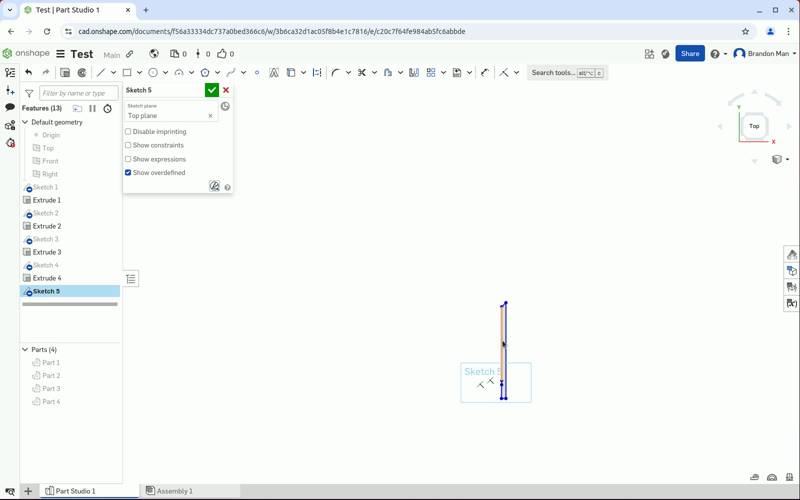
scroll(6)
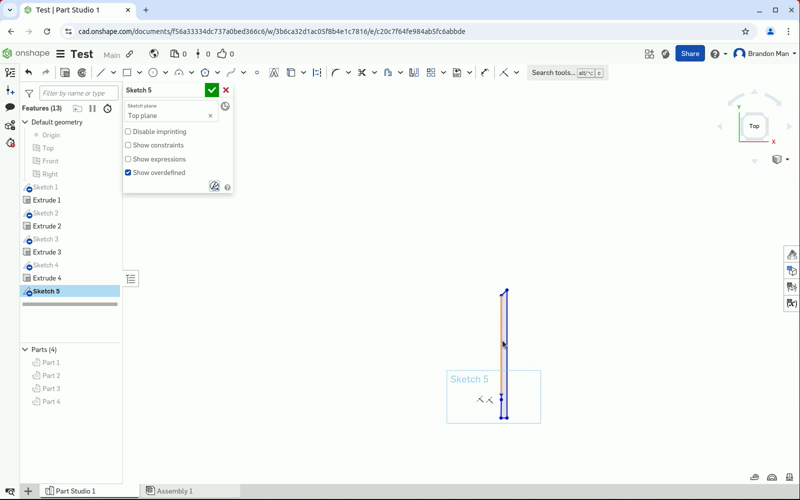
scroll(6)
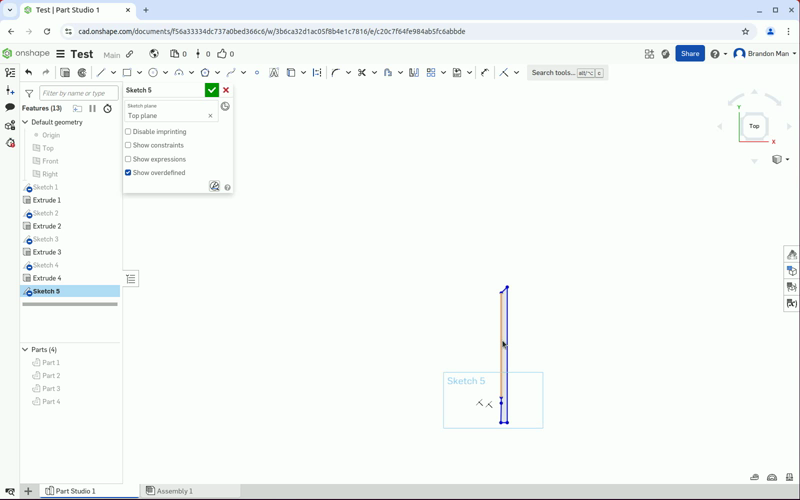
scroll(6)
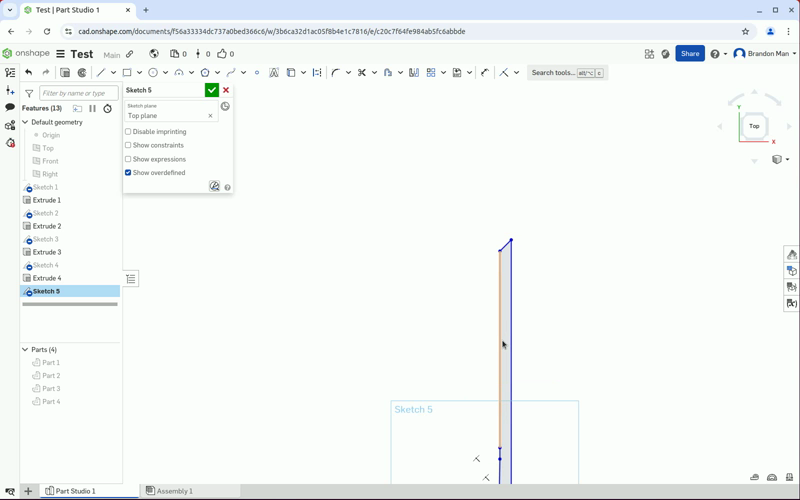
scroll(6)
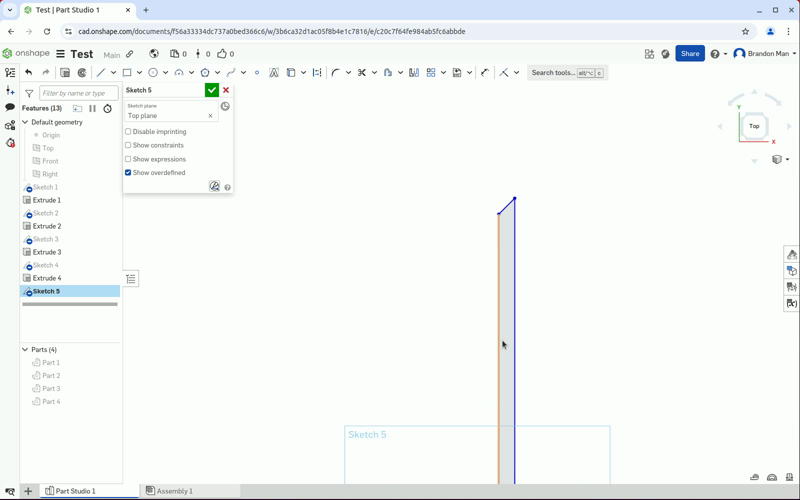
scroll(6)
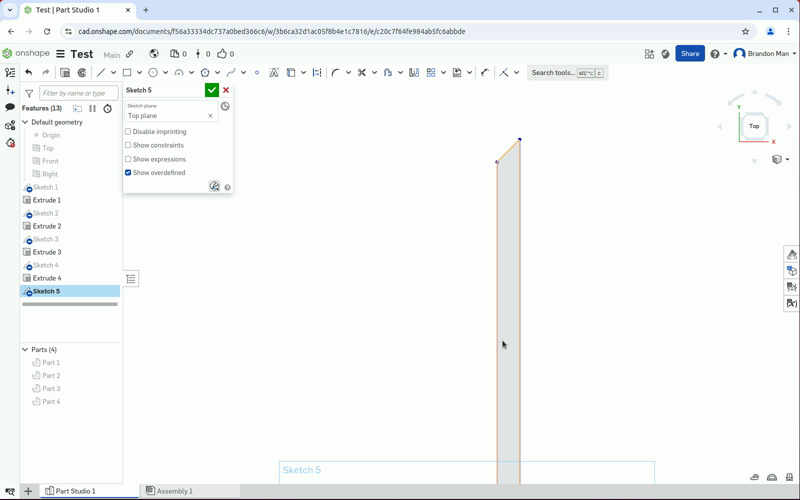
scroll(6)
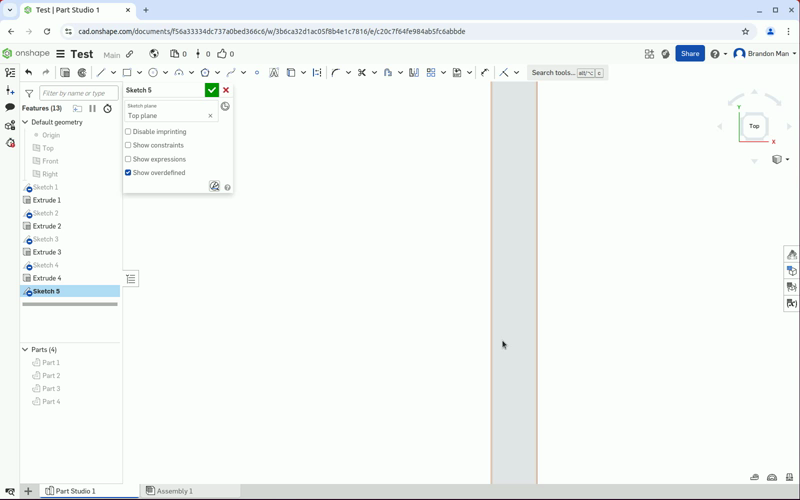
click(502, 340)
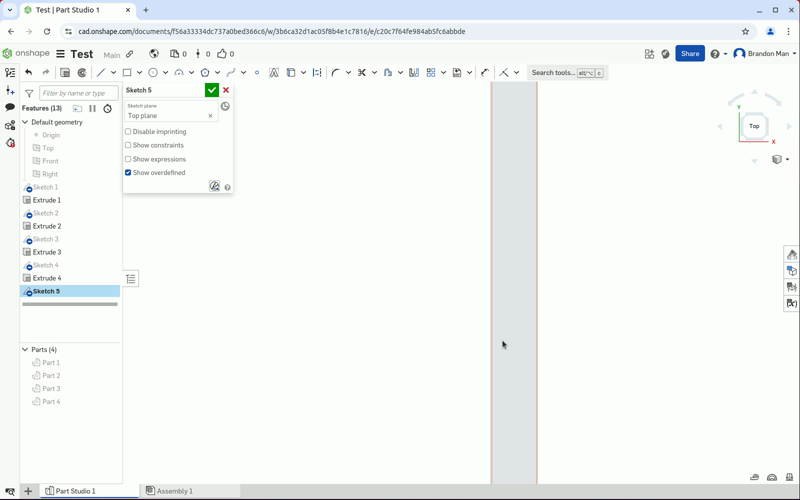
scroll(-6)
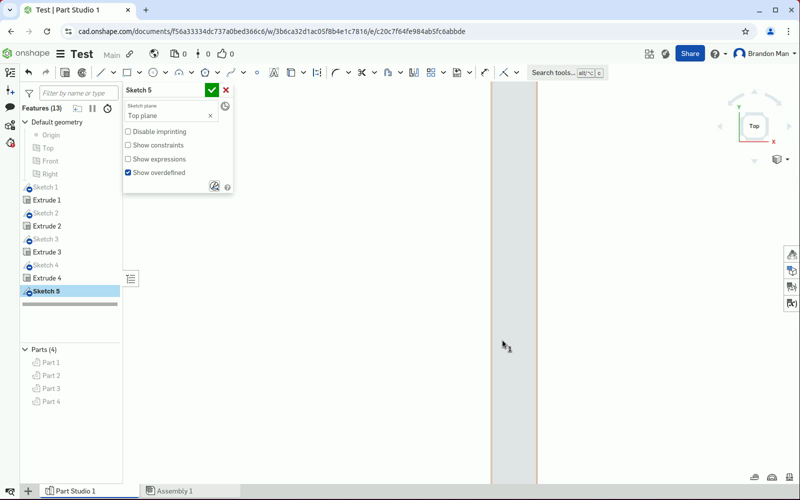
scroll(-6)
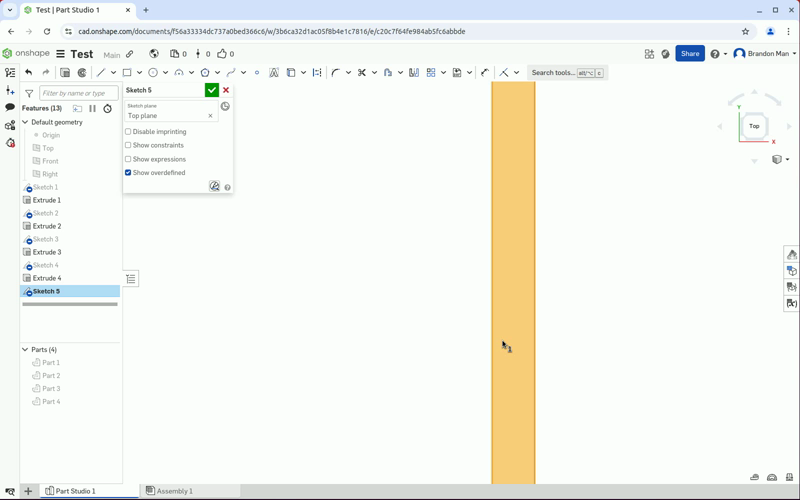
scroll(-6)
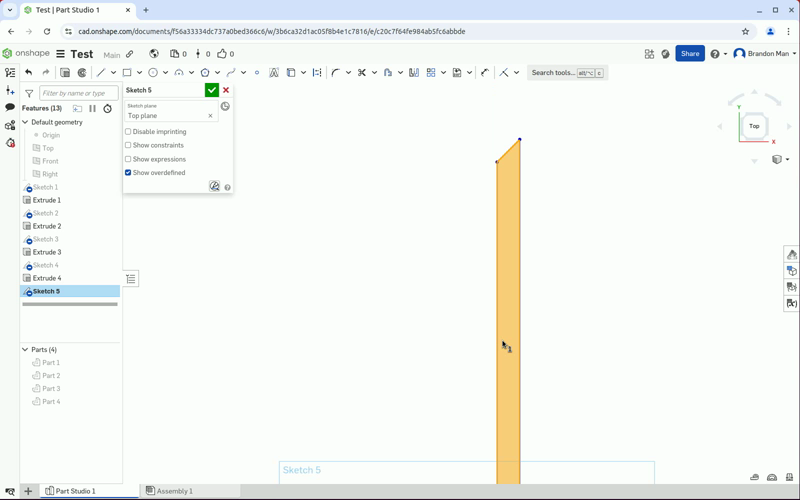
scroll(-6)
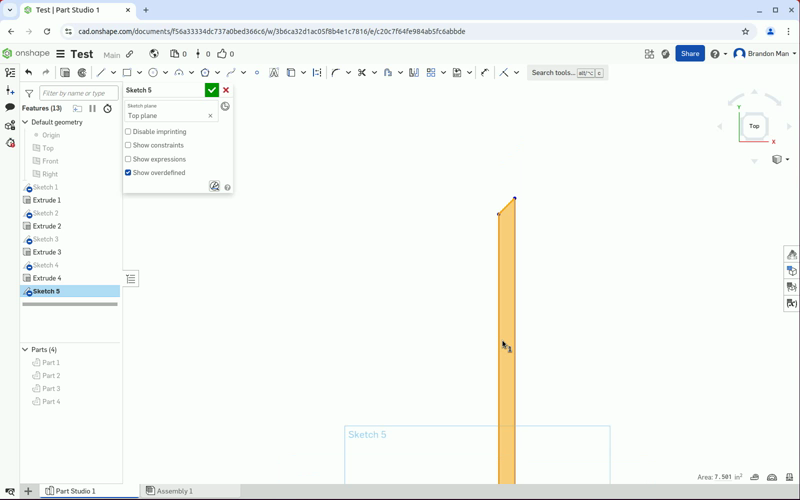
scroll(-6)
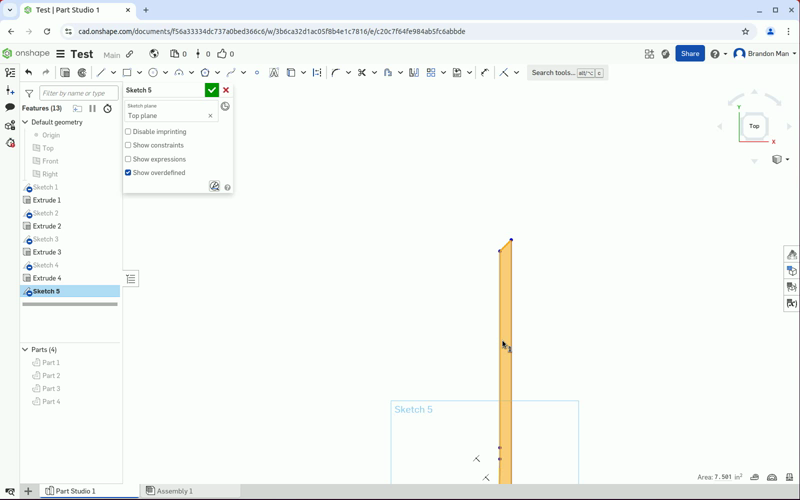
scroll(-6)
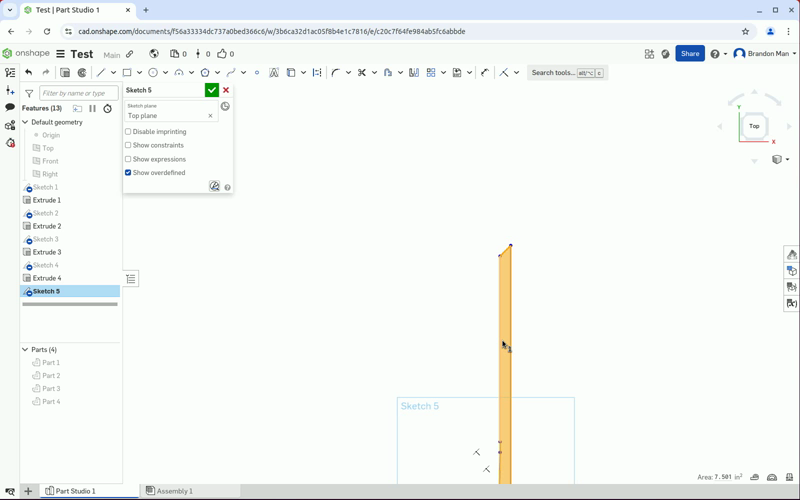
scroll(-6)
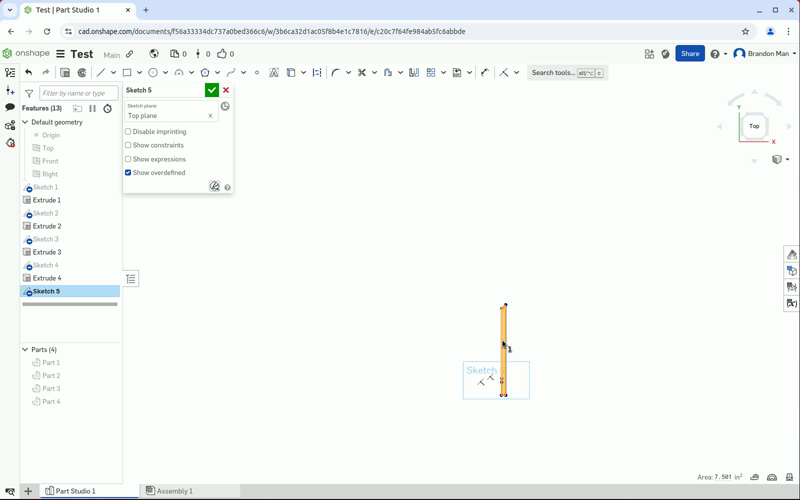
mouse_move(73, 352)
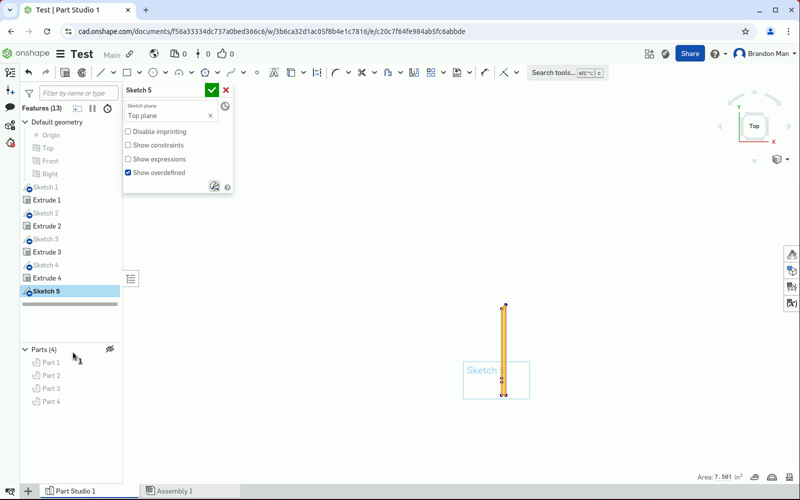
key(shift+y)
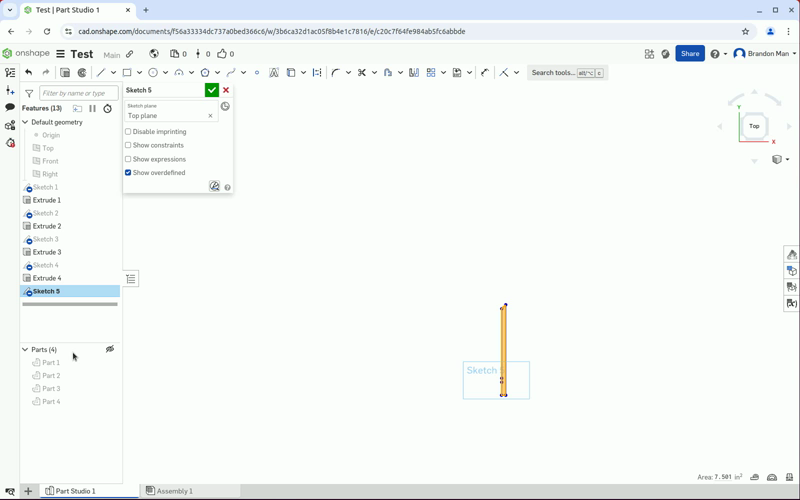
key(shift+e)
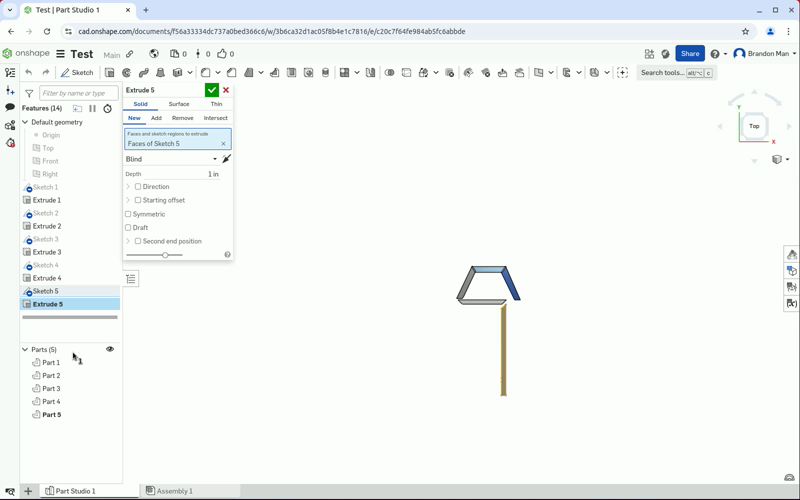
mouse_move(143, 106)
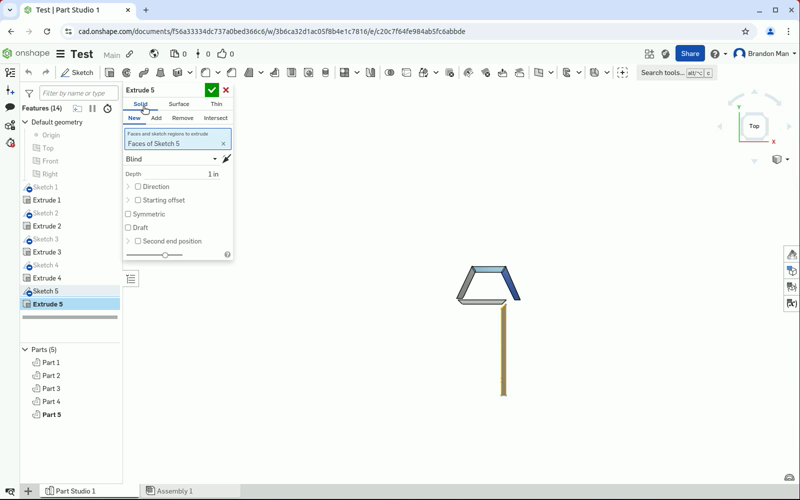
click(143, 106)
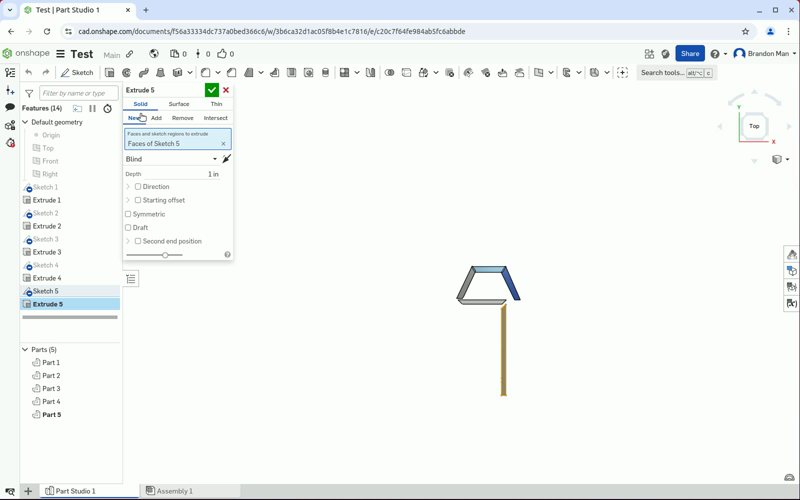
mouse_move(137, 120)
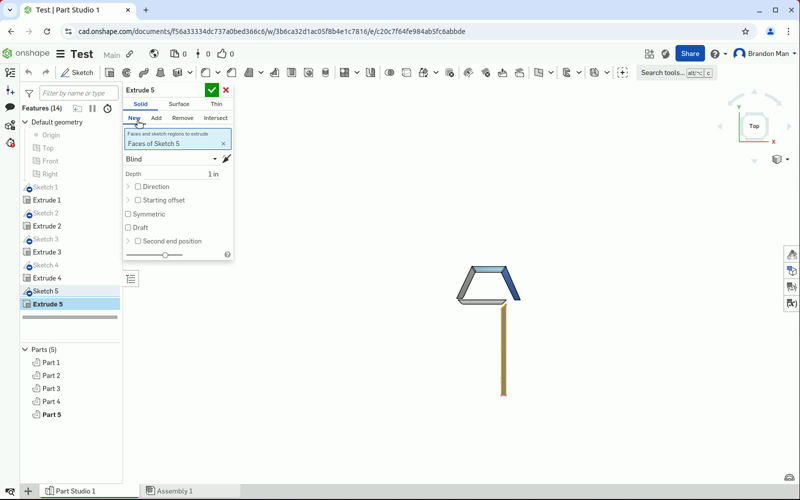
click(137, 120)
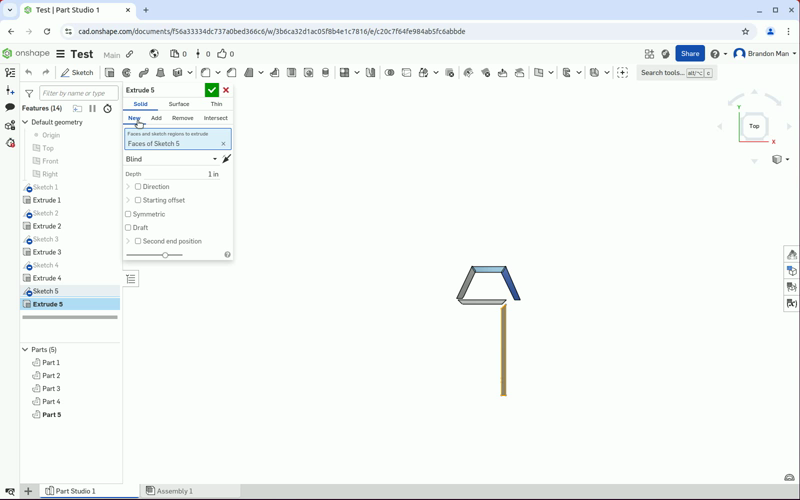
key(tab, 4)
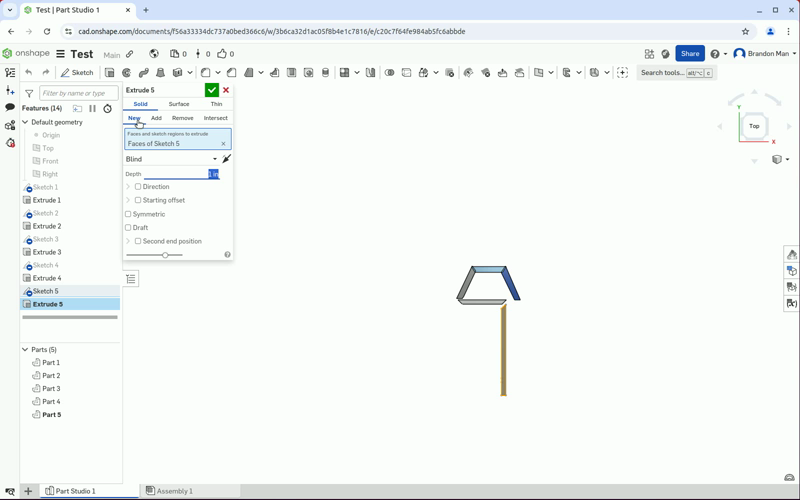
text(0.722)
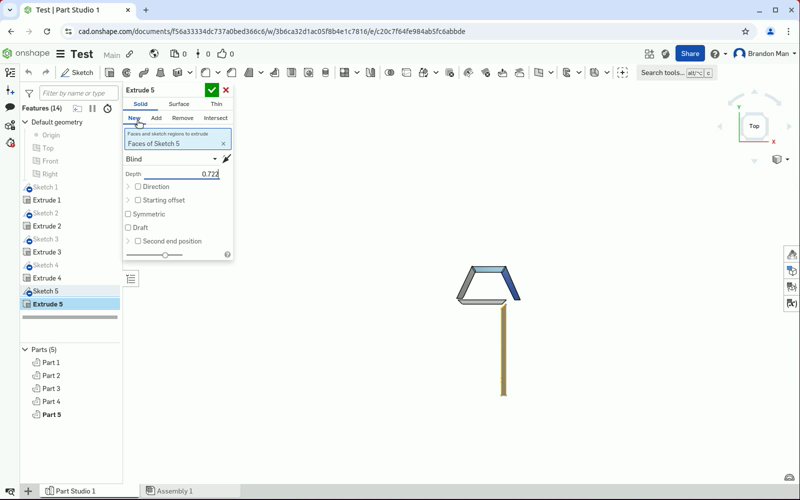
key(enter)
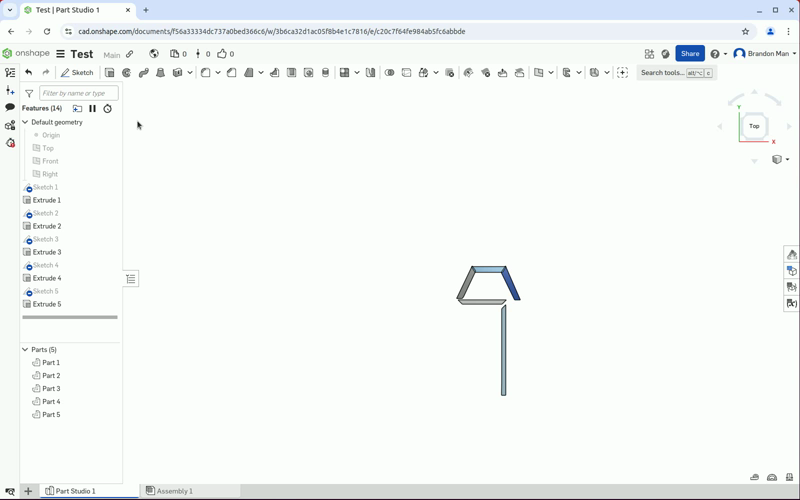
key(shift+h)
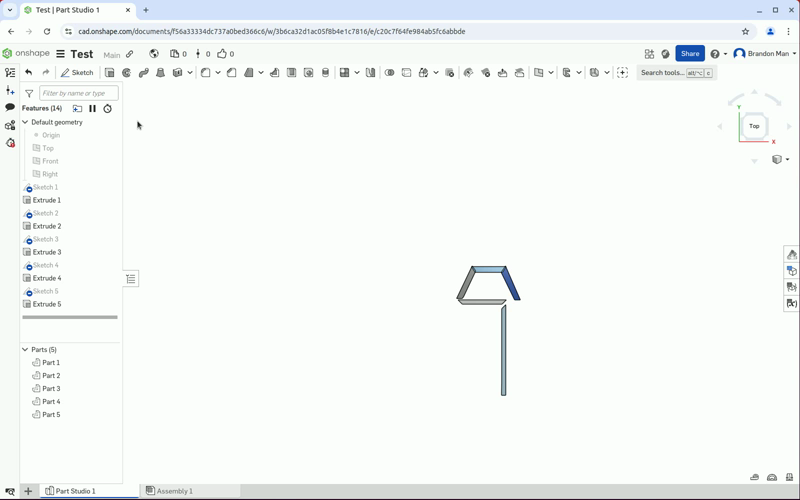
key(shift+h)
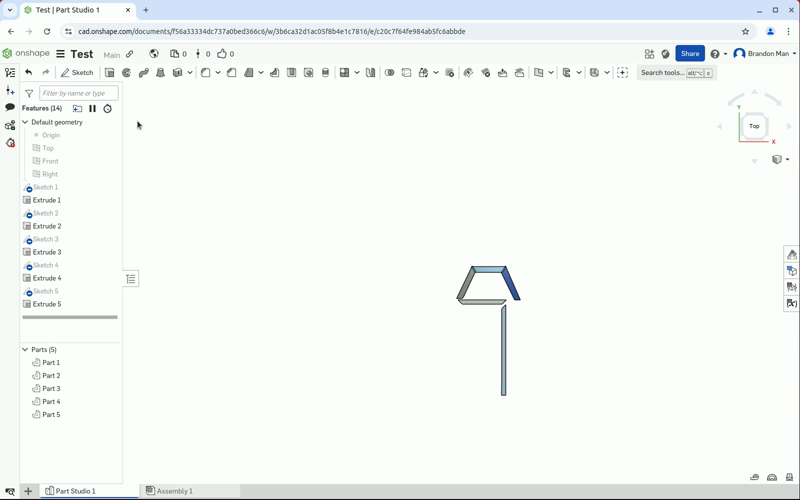
mouse_move(73, 189)
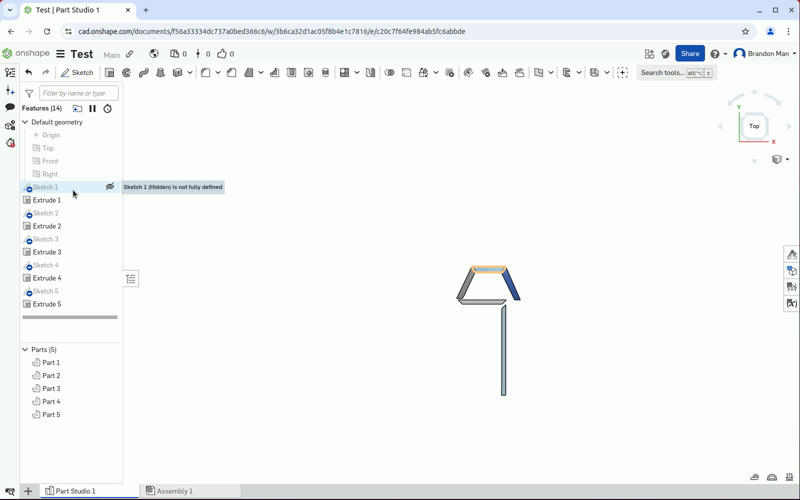
click(73, 189)
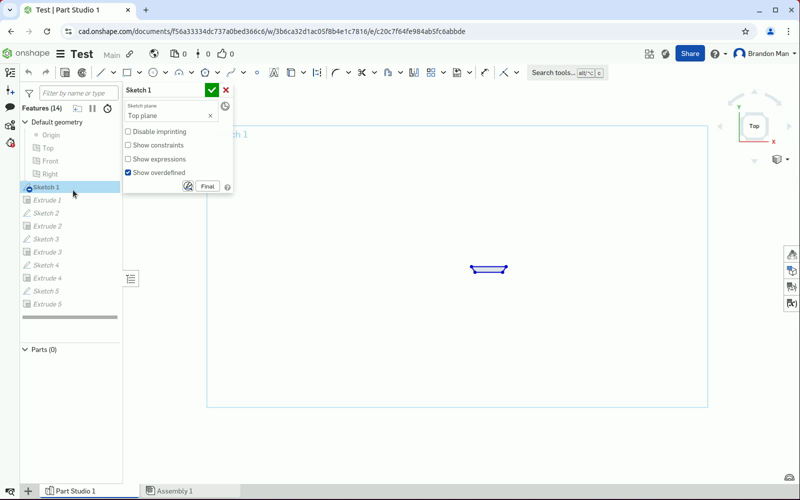
mouse_move(229, 92)
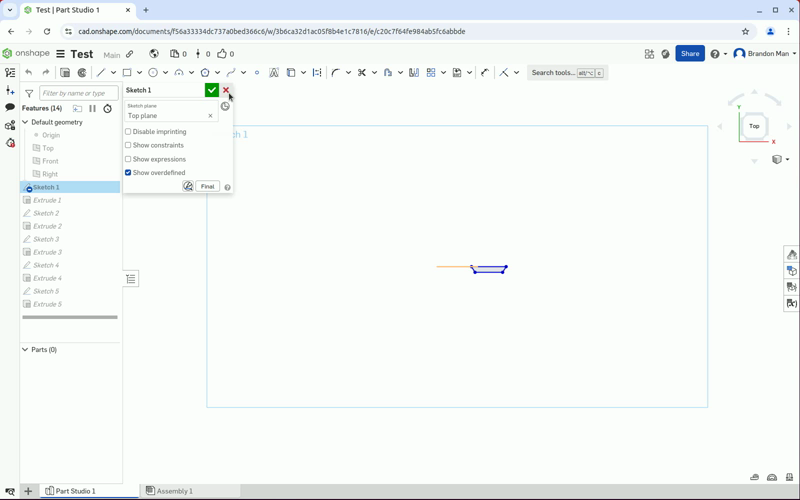
click(229, 92)
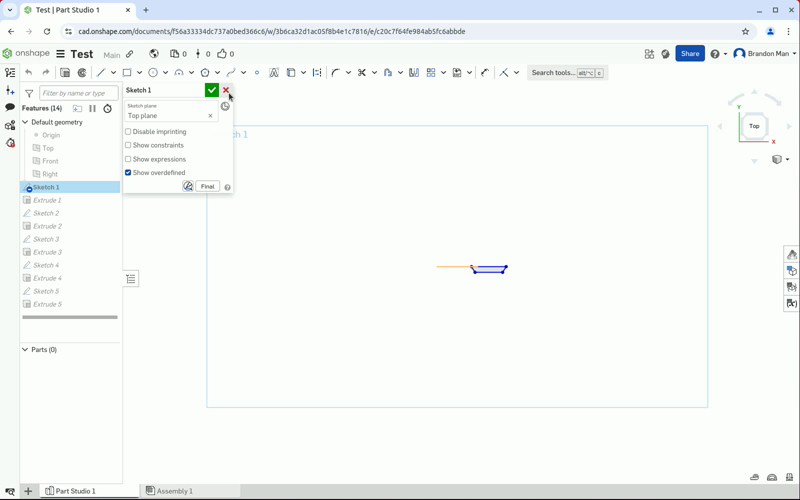
key(shift+s)
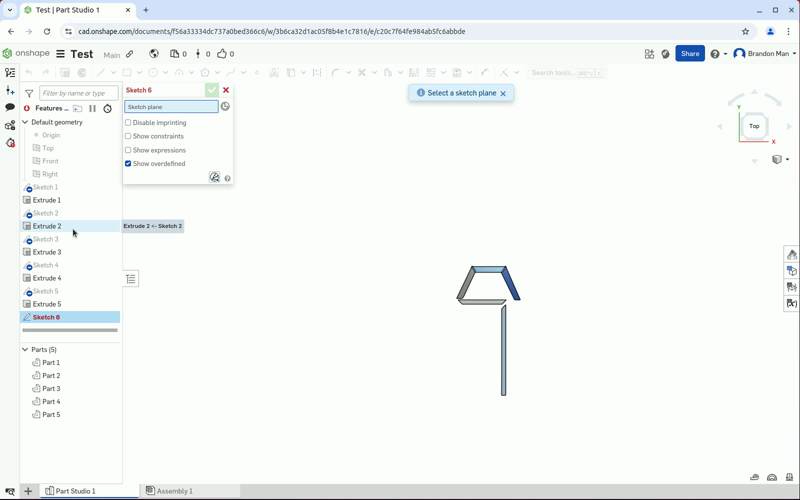
scroll(3)
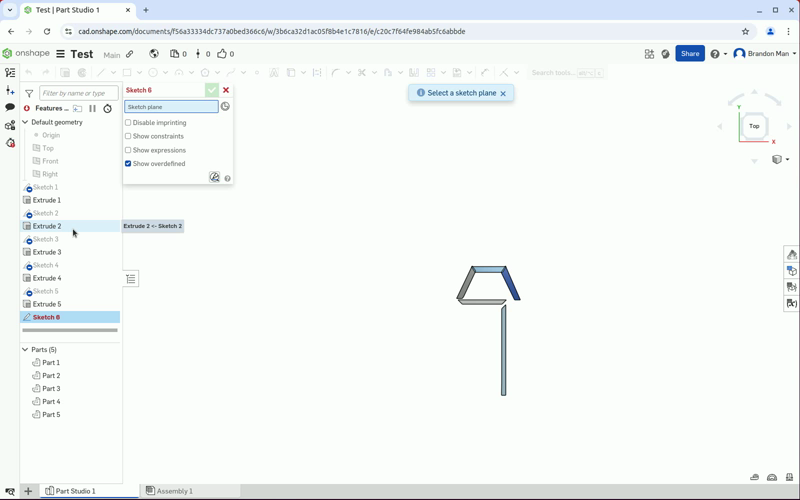
mouse_move(73, 150)
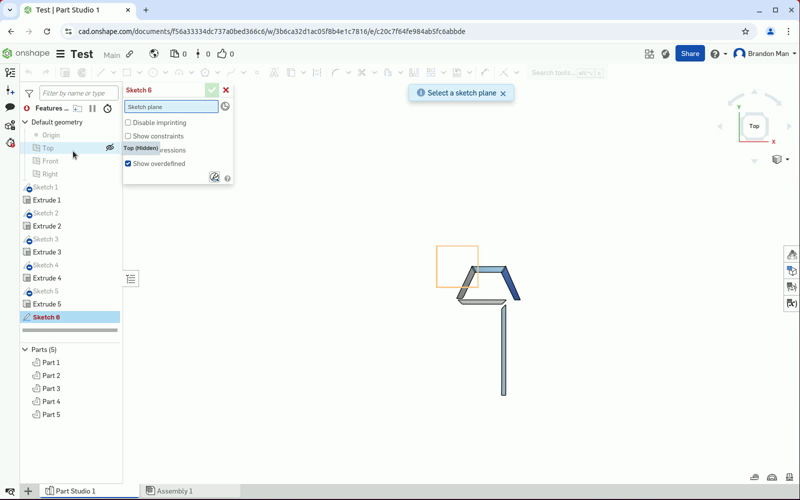
click(73, 150)
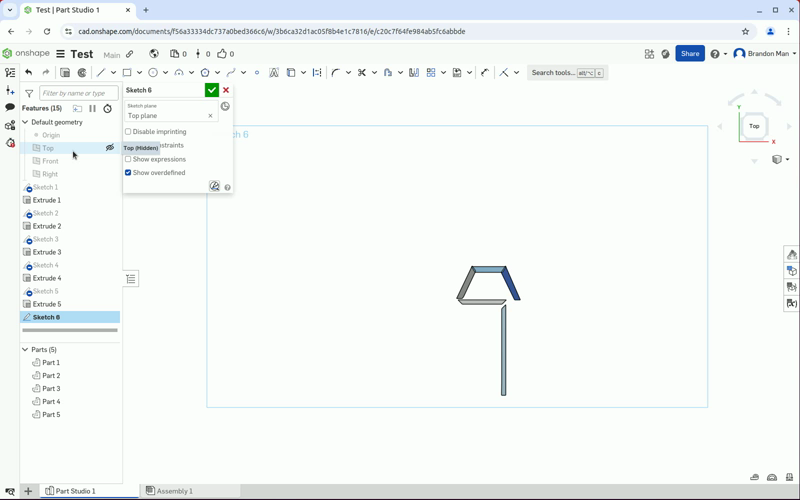
mouse_move(73, 352)
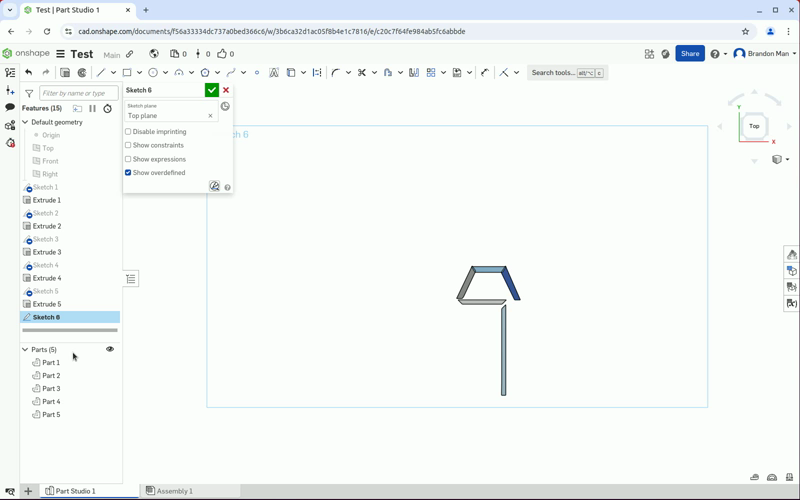
key(y)
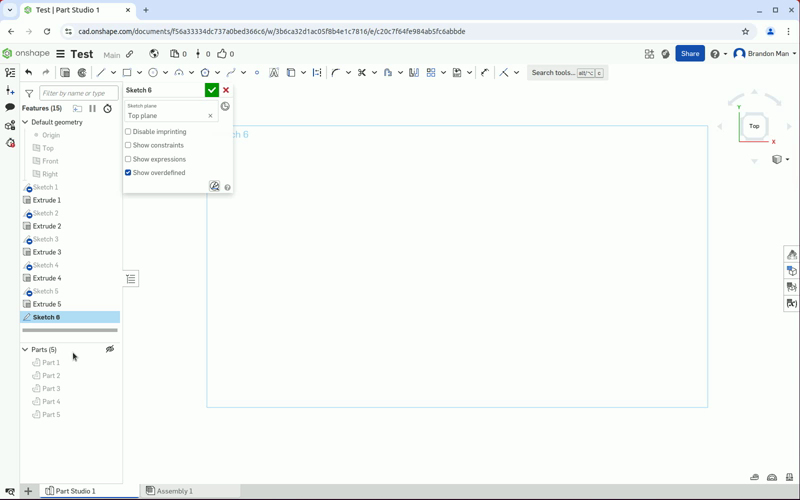
key(l)
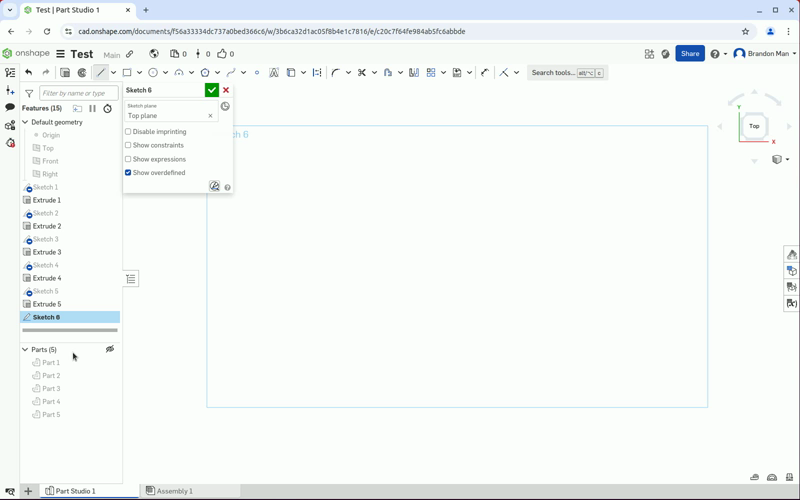
key_down(shift)
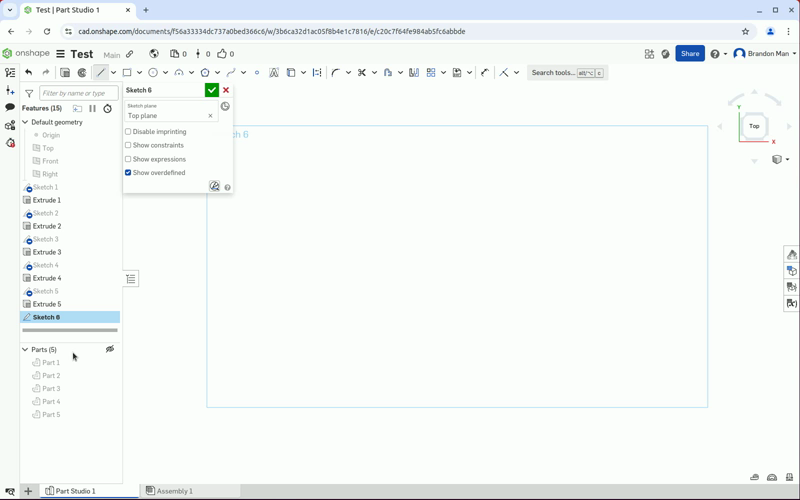
mouse_move(460, 395)
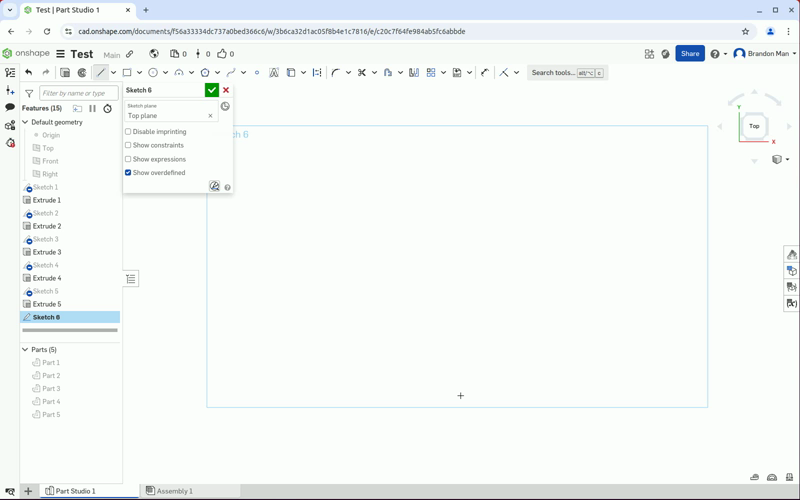
click(460, 395)
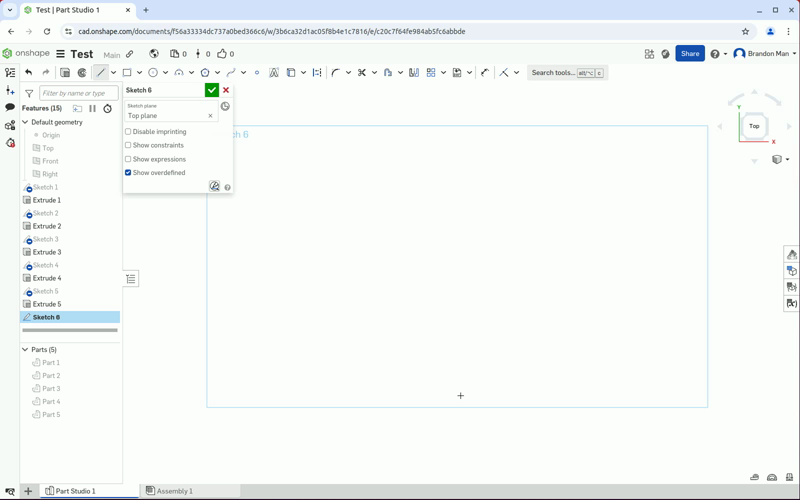
key_up(shift)
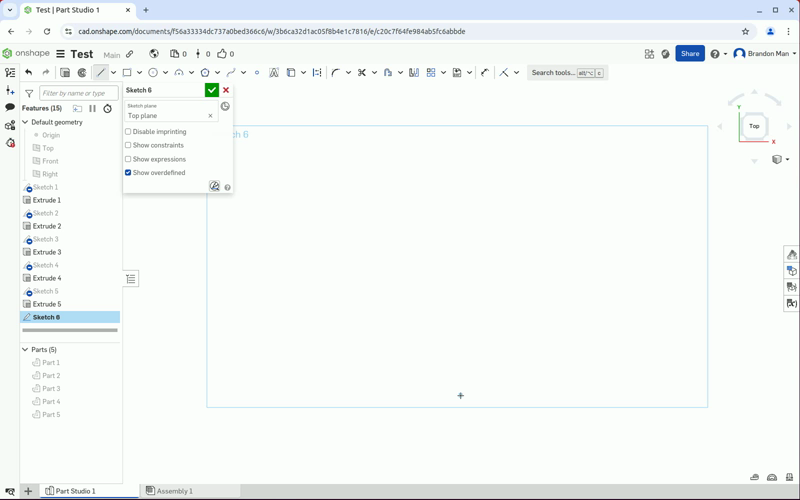
key_down(shift)
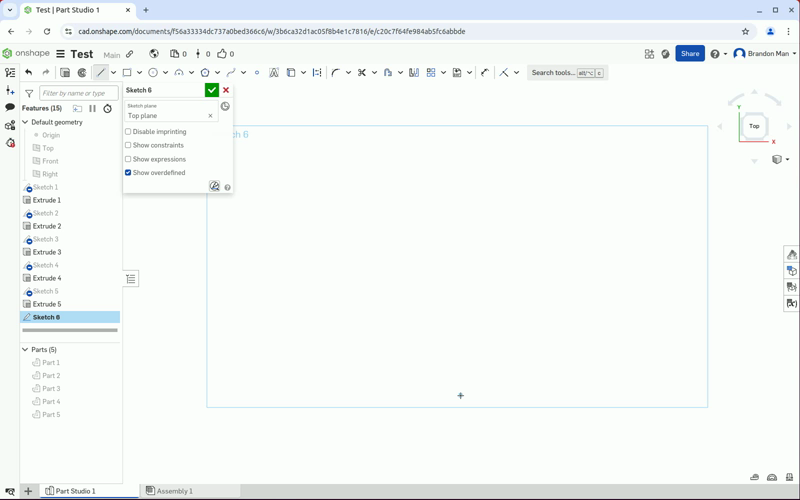
mouse_move(490, 395)
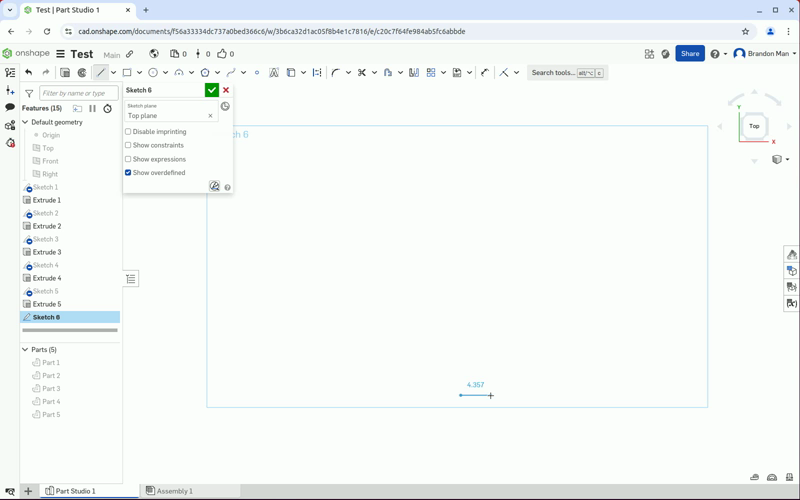
mouse_move(464, 395)
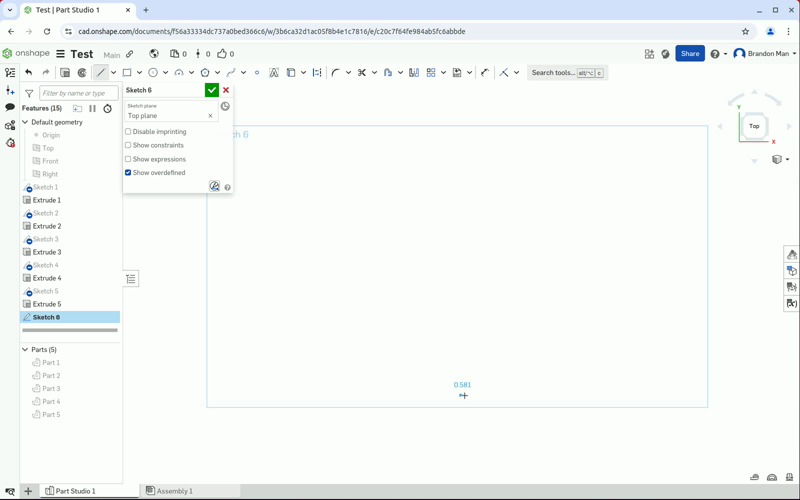
scroll(6)
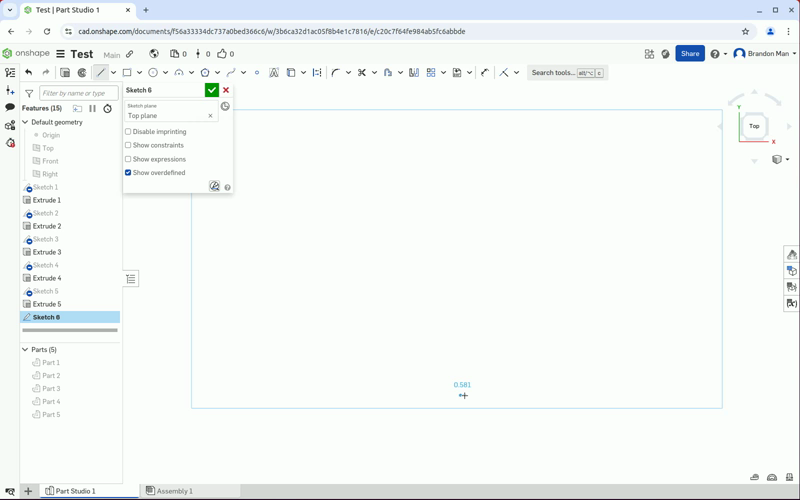
scroll(6)
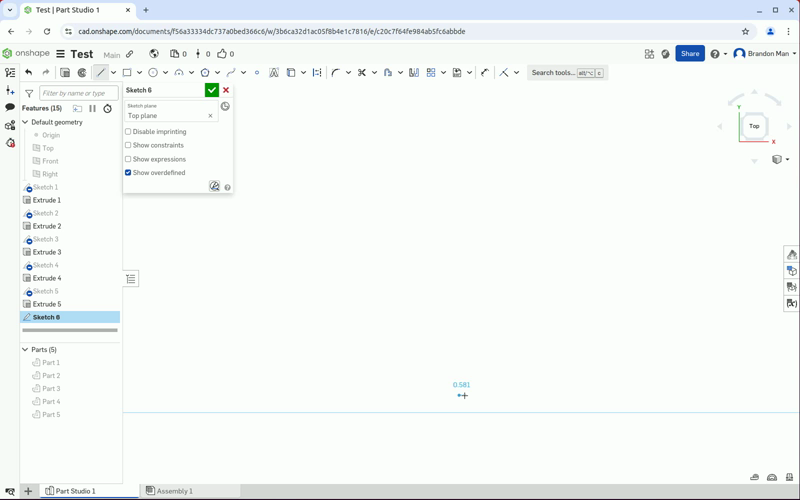
scroll(6)
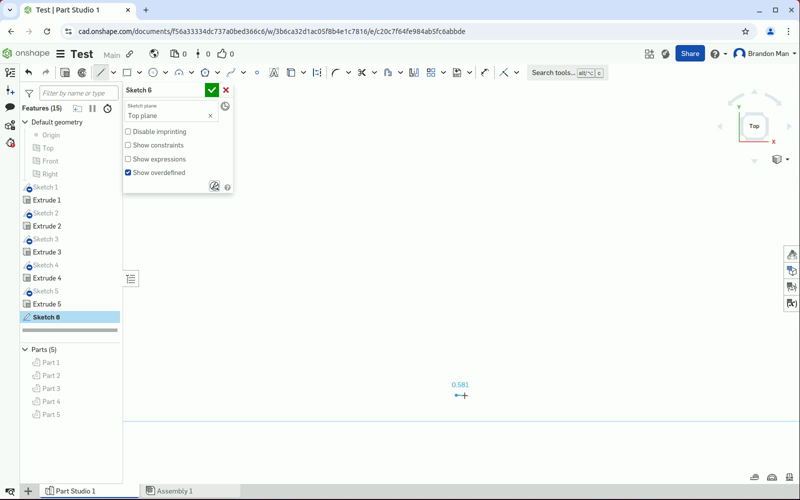
scroll(6)
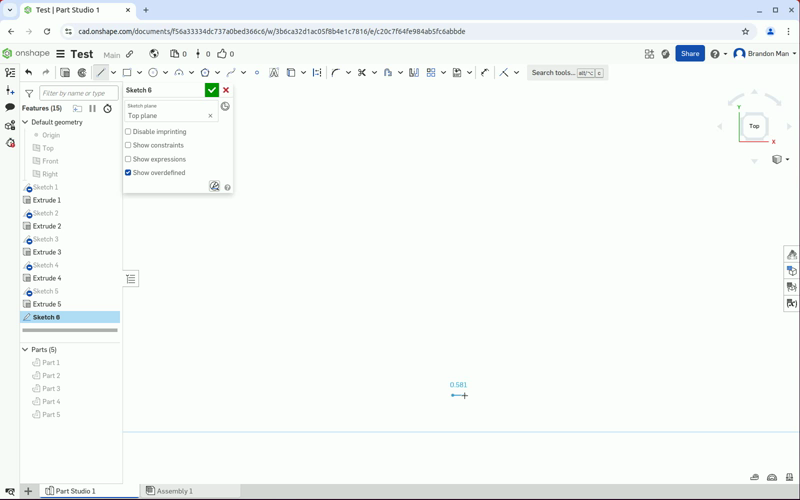
scroll(6)
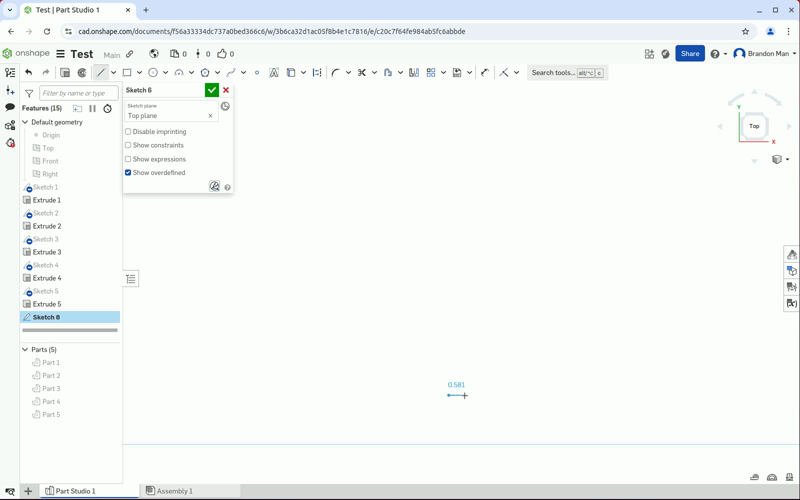
scroll(6)
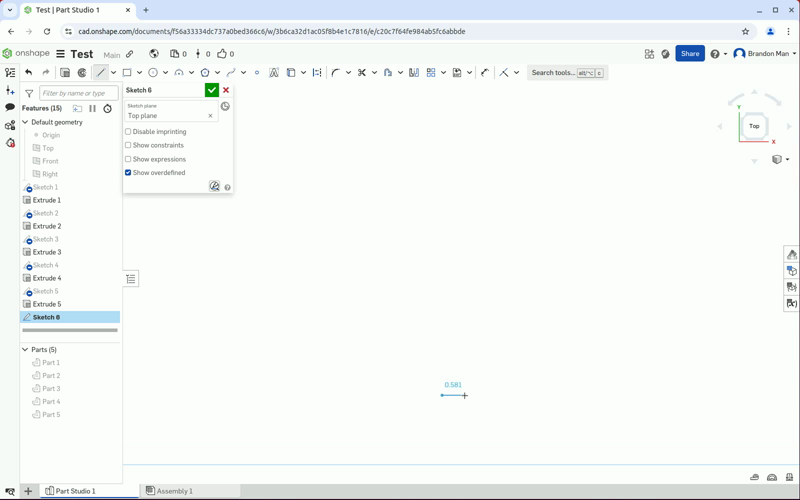
scroll(6)
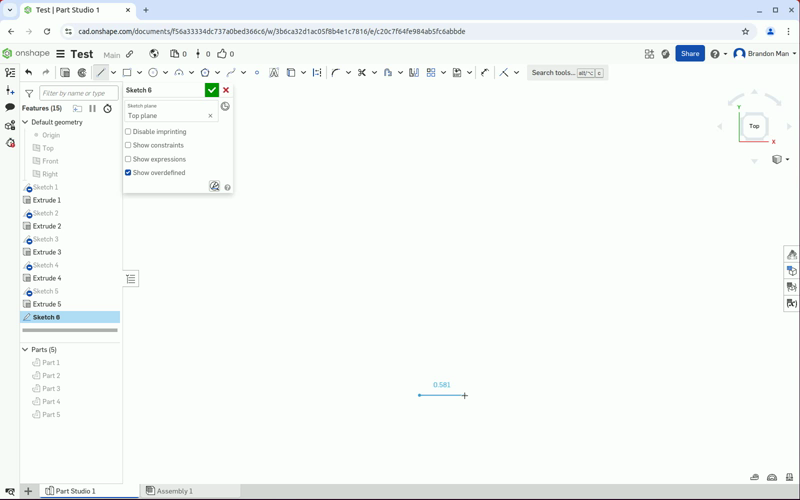
click(464, 395)
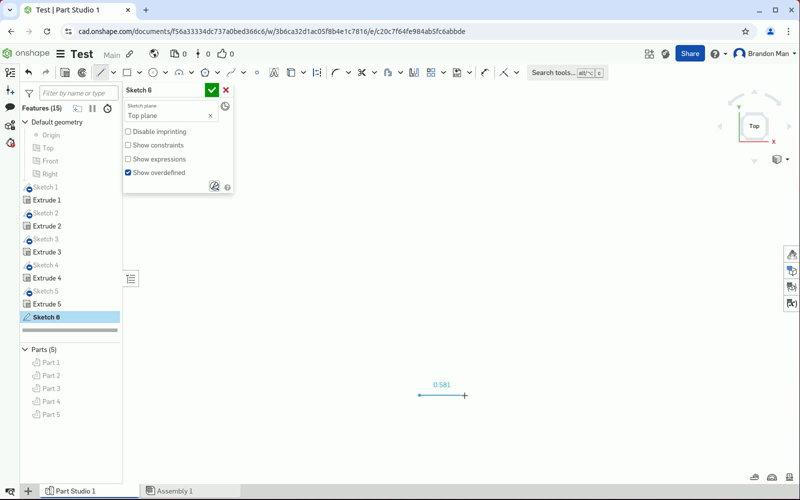
scroll(-6)
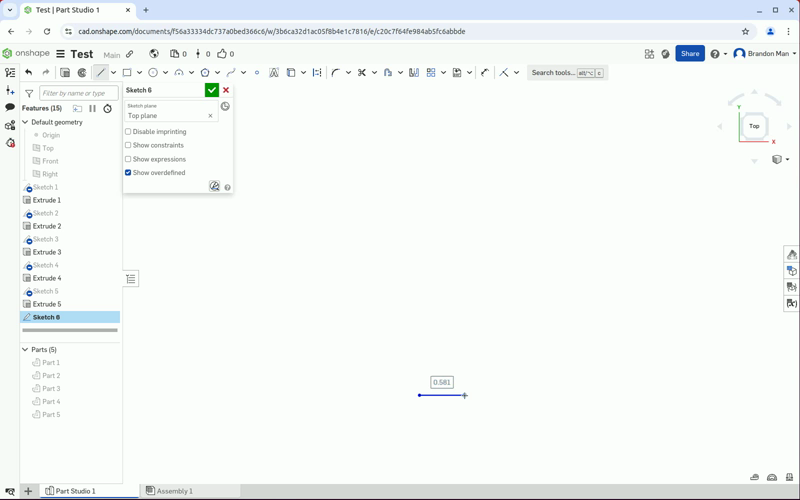
scroll(-6)
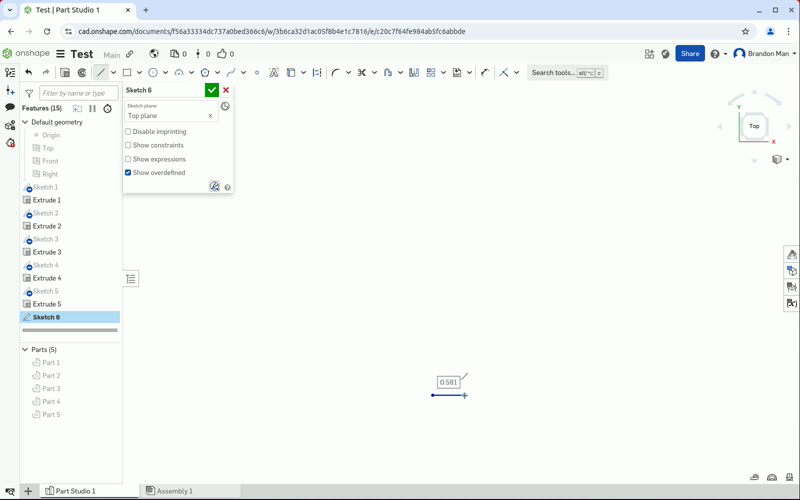
scroll(-6)
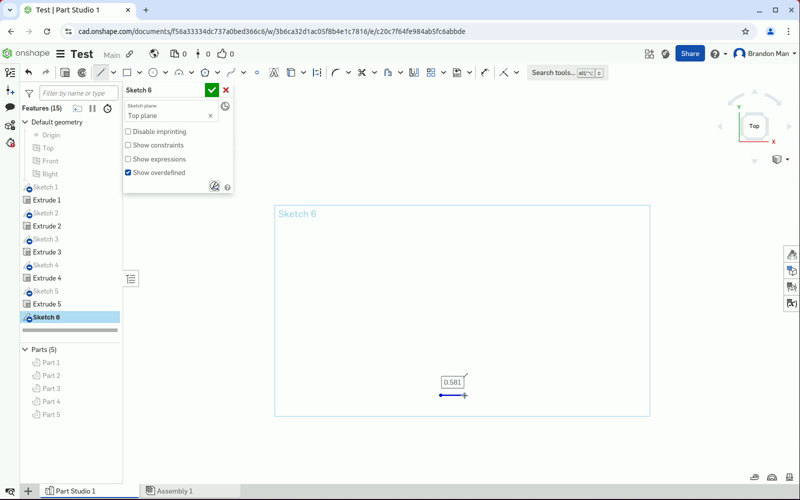
scroll(-6)
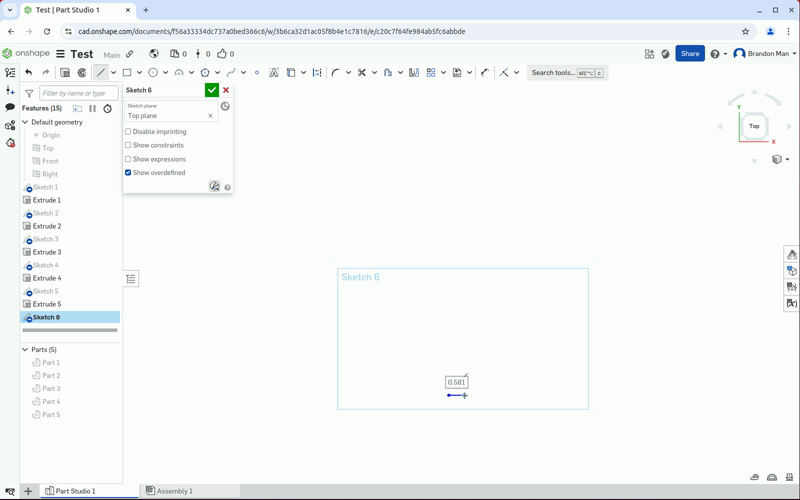
scroll(-6)
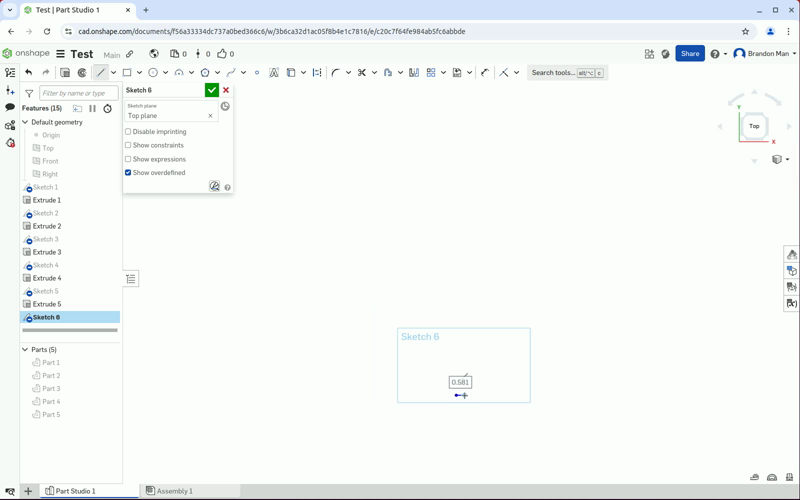
scroll(-6)
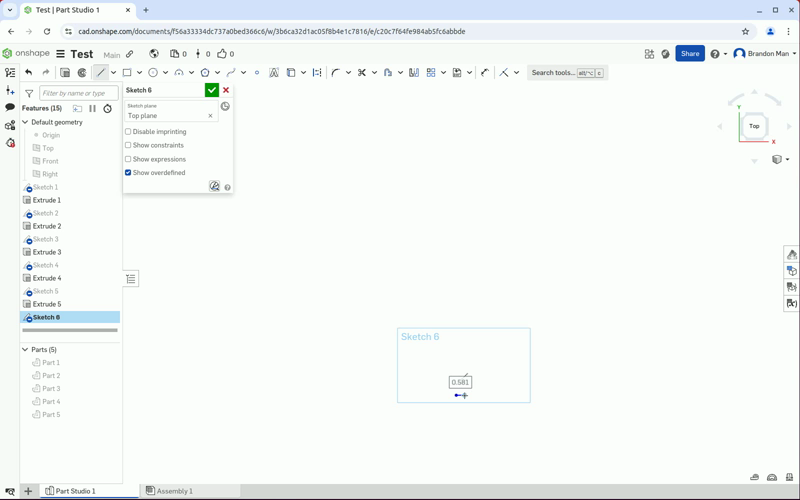
scroll(-6)
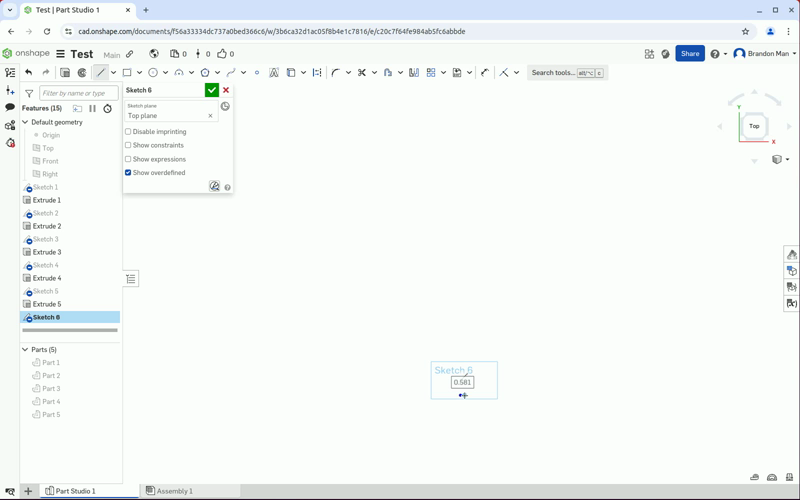
key_up(shift)
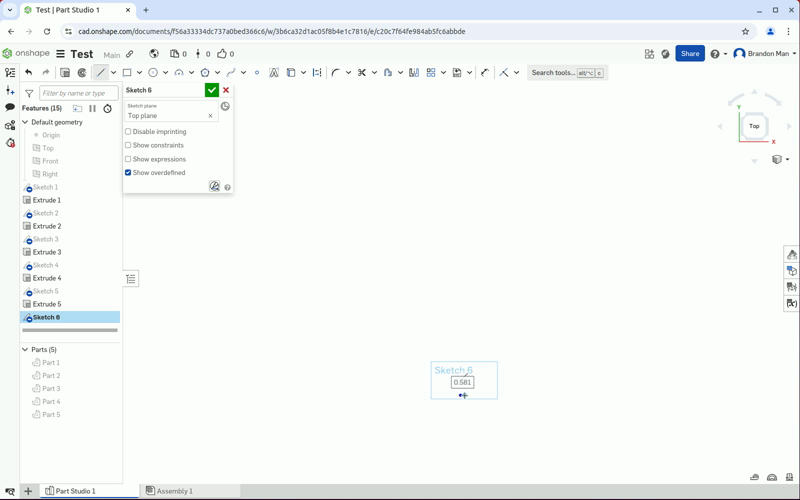
key_down(shift)
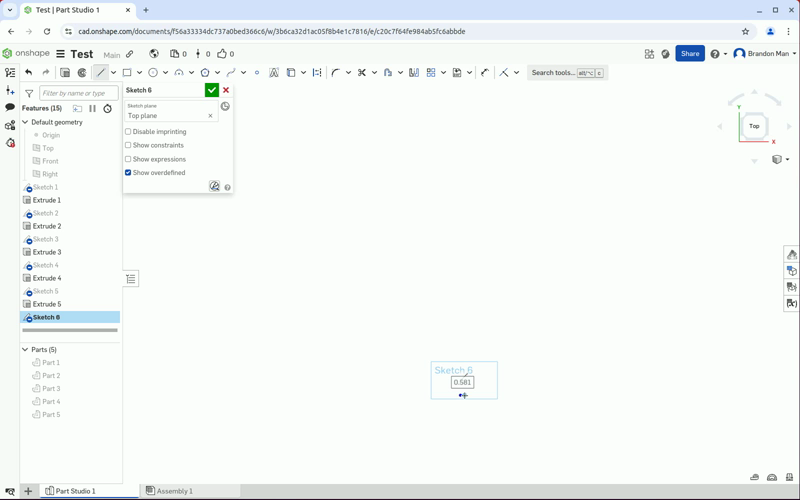
mouse_move(494, 395)
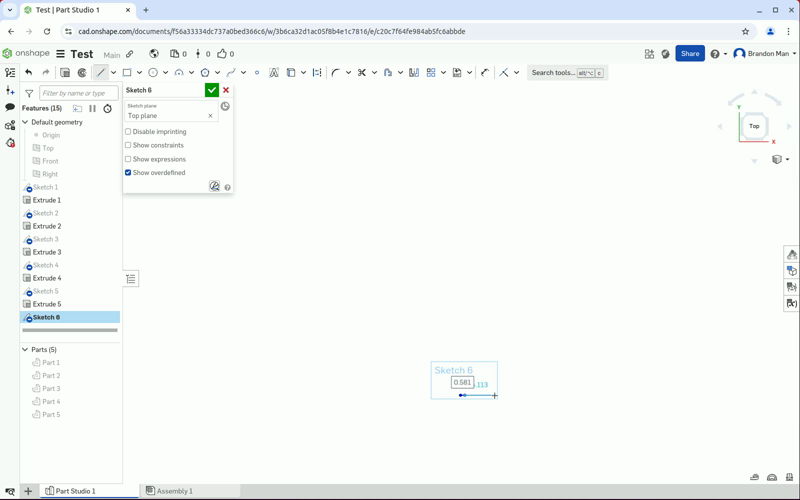
mouse_move(464, 382)
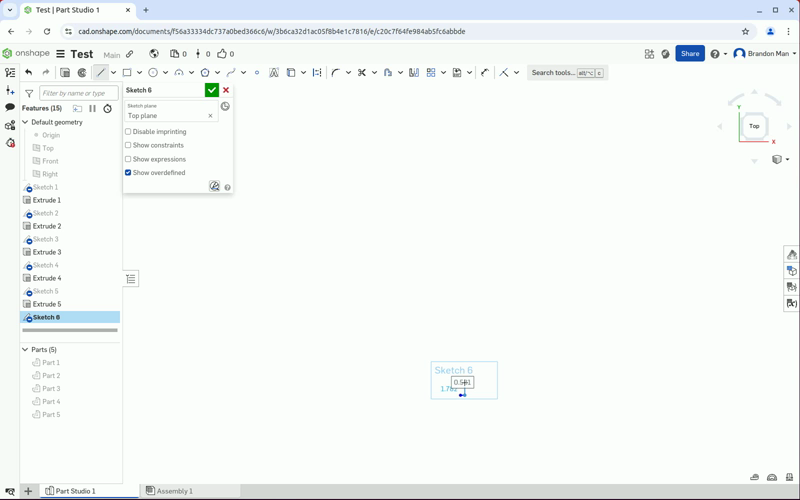
click(464, 382)
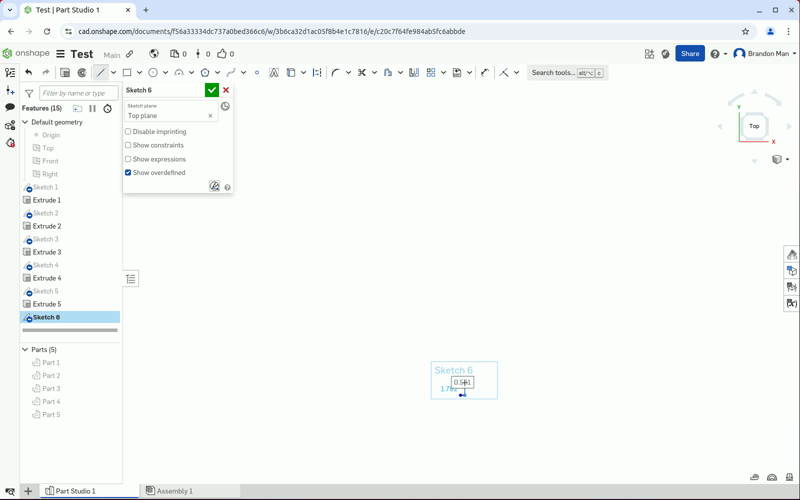
key_up(shift)
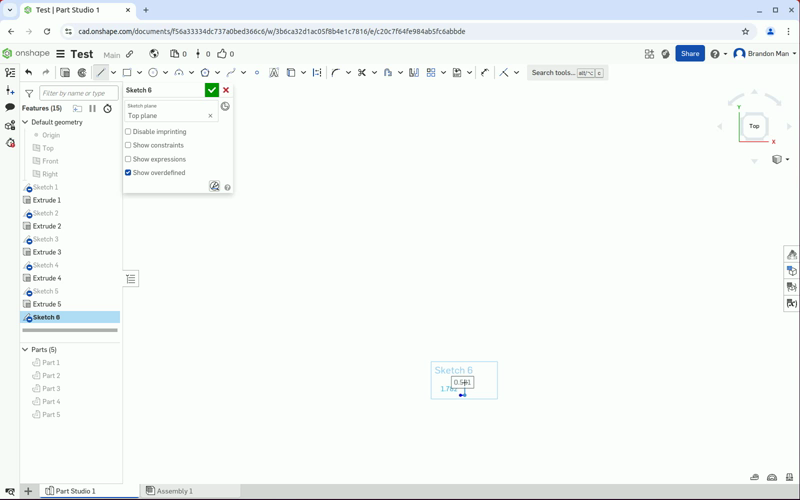
key_down(shift)
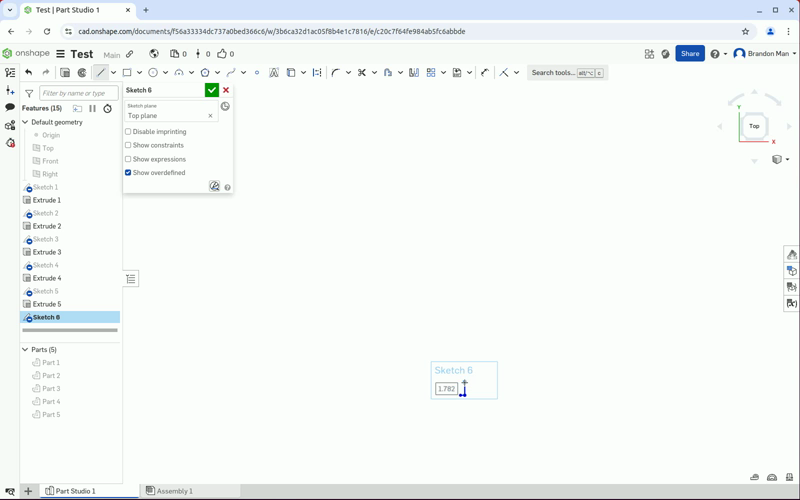
mouse_move(494, 382)
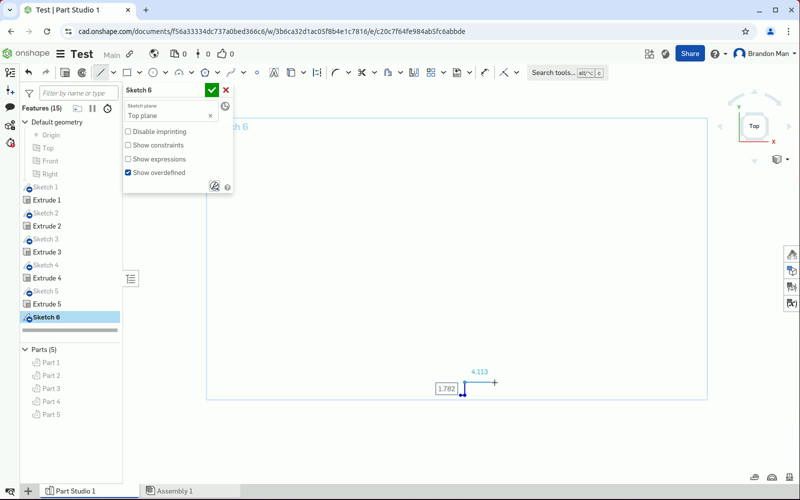
mouse_move(464, 378)
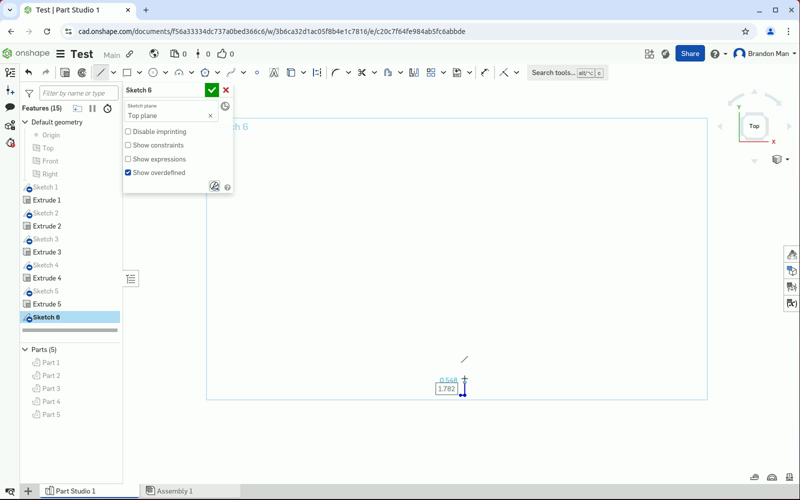
scroll(6)
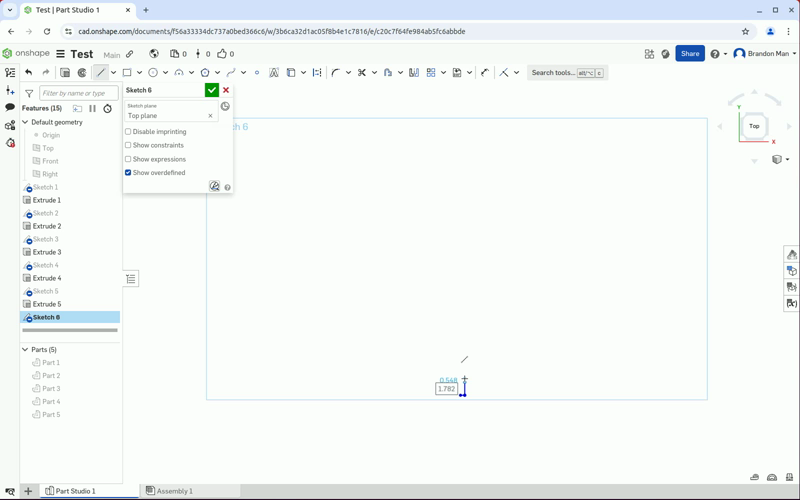
scroll(6)
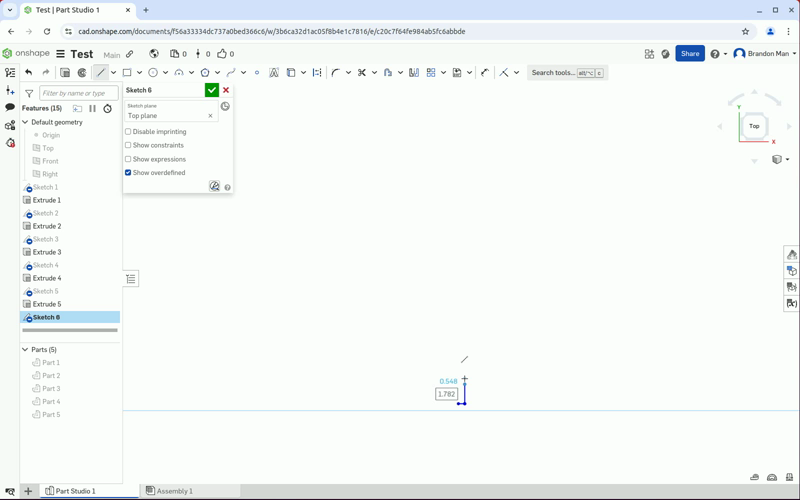
scroll(6)
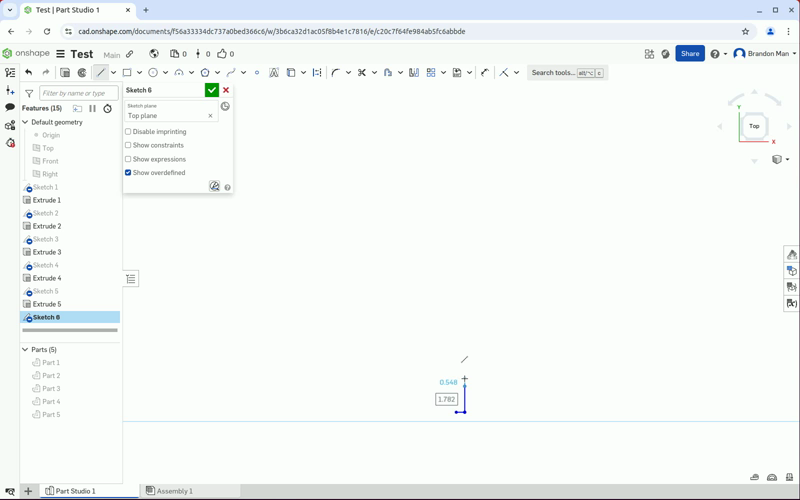
scroll(6)
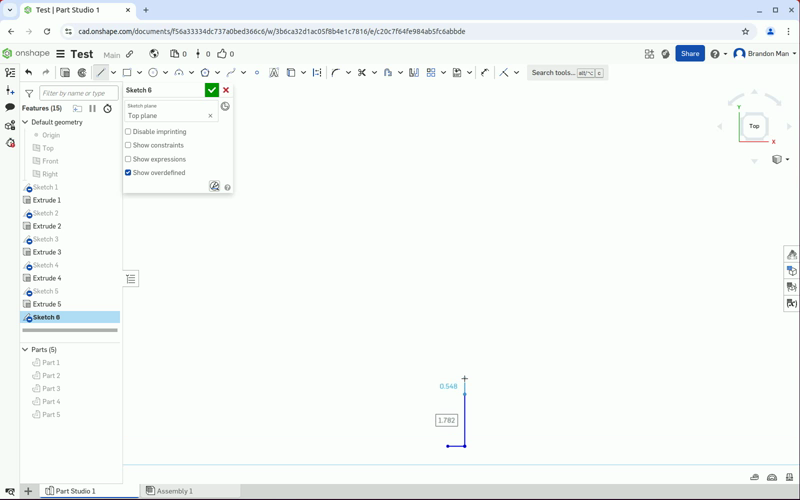
scroll(6)
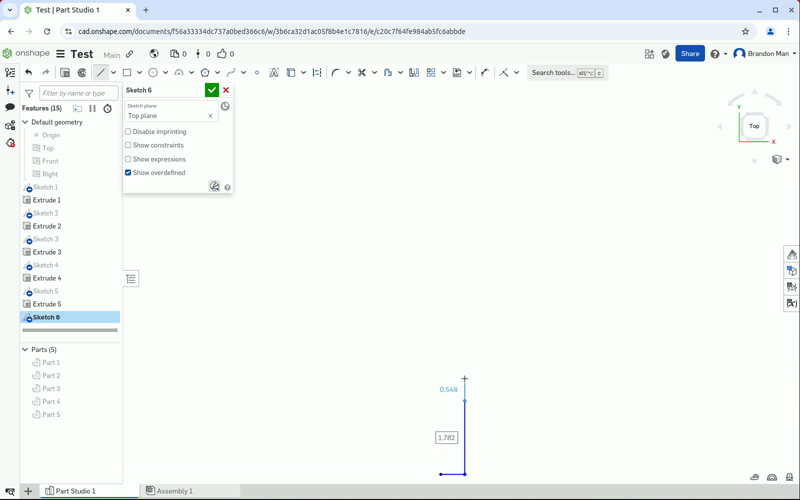
scroll(6)
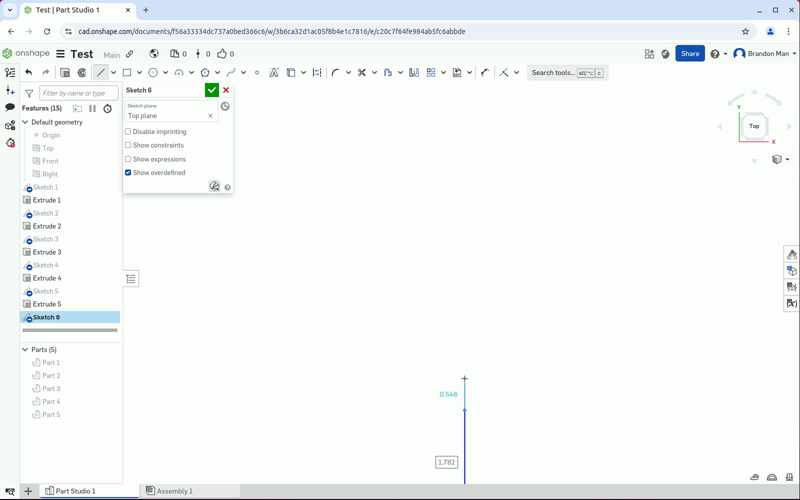
scroll(6)
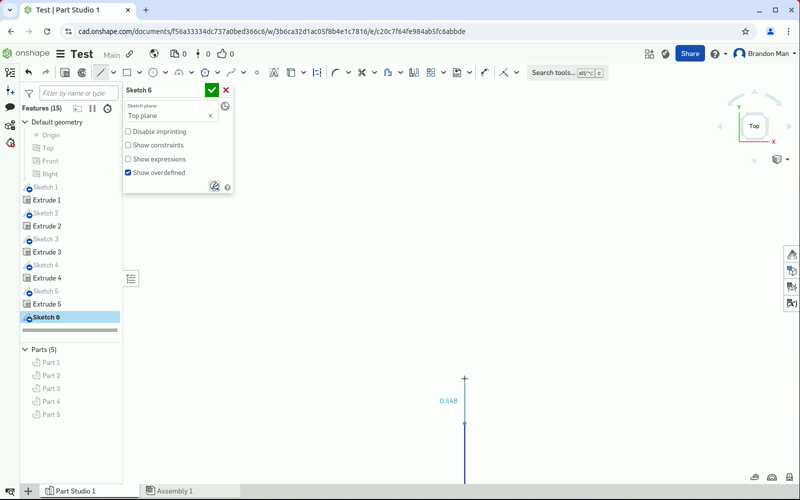
click(464, 378)
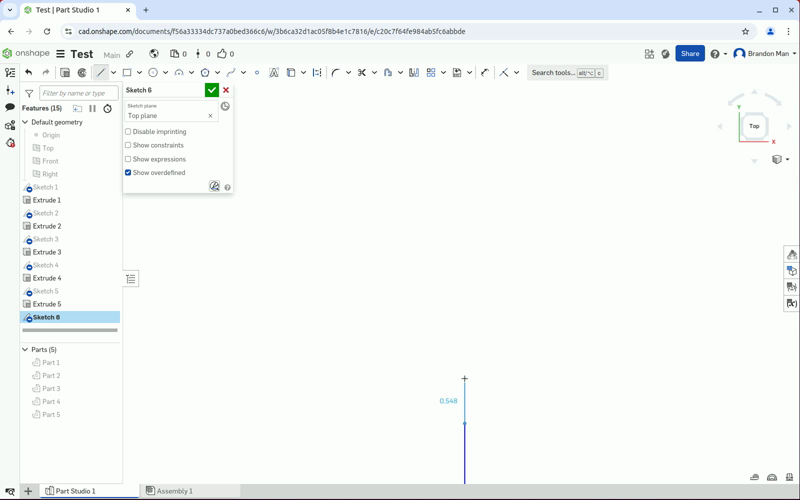
scroll(-6)
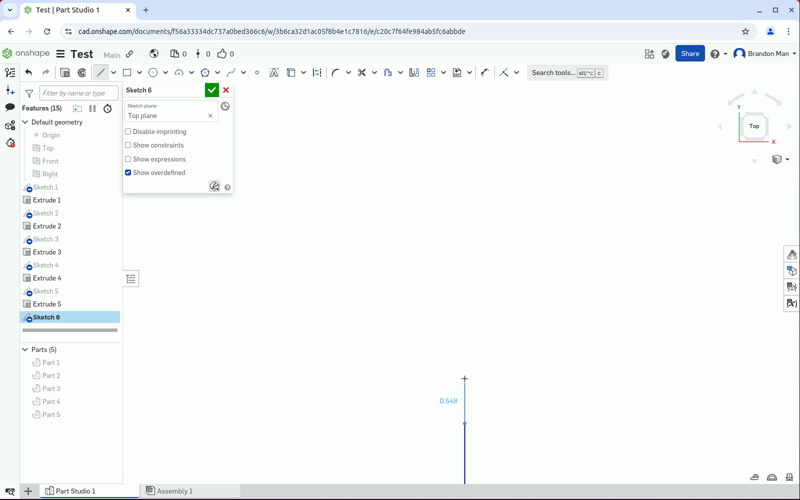
scroll(-6)
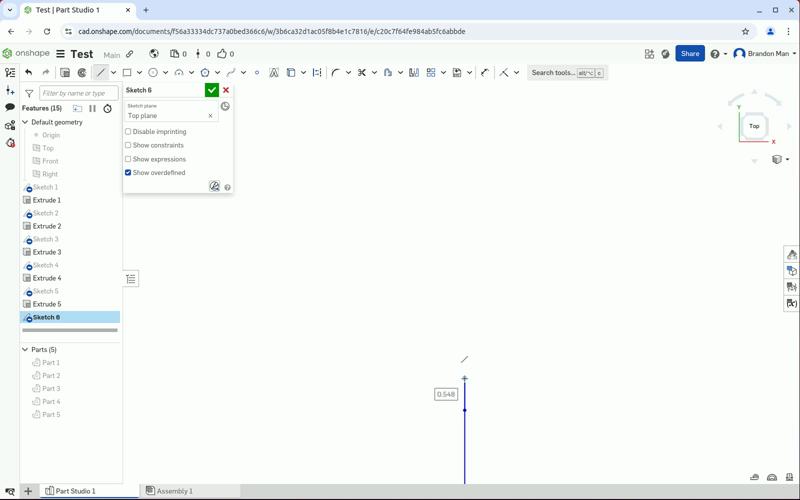
scroll(-6)
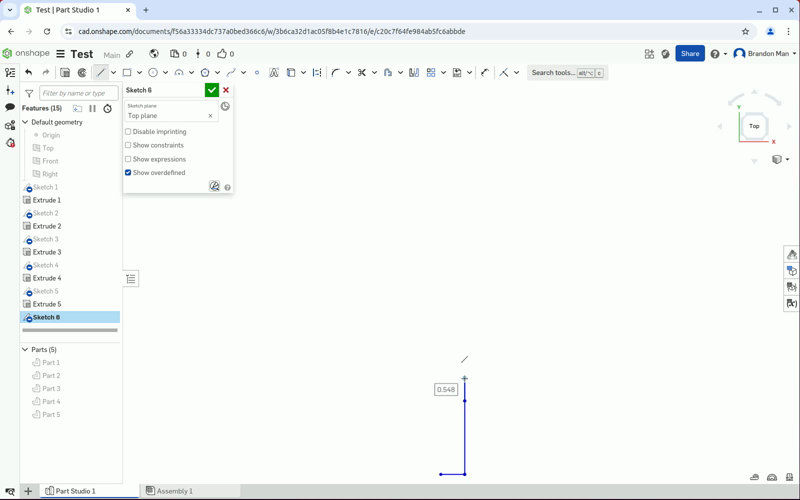
scroll(-6)
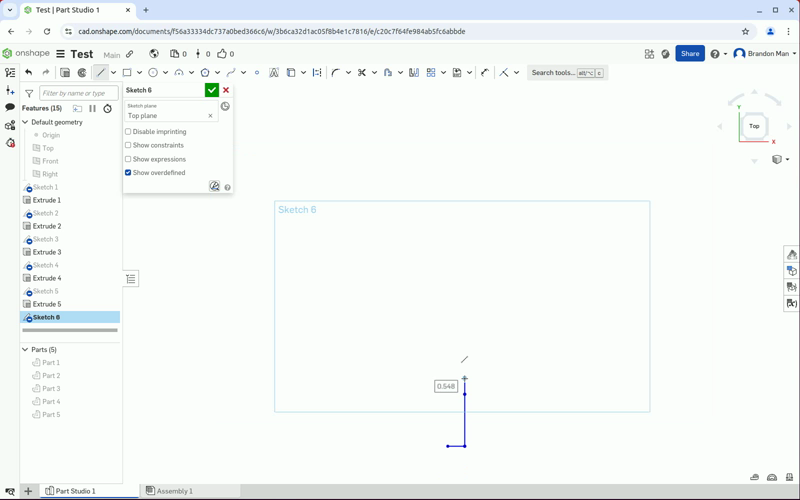
scroll(-6)
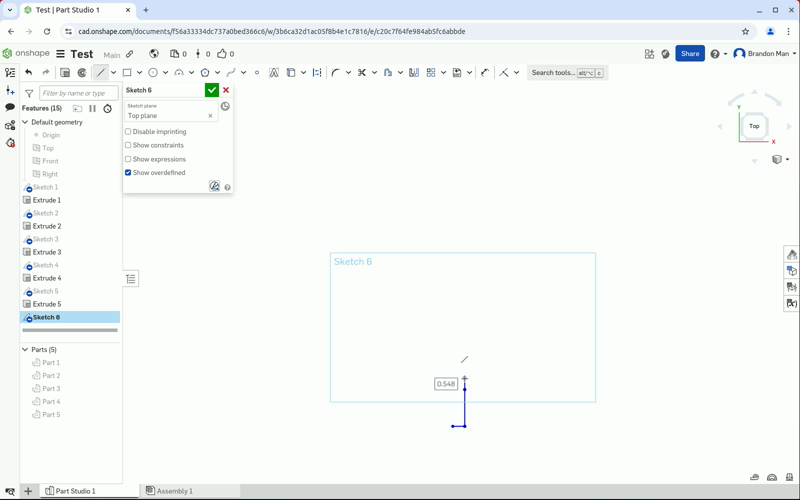
scroll(-6)
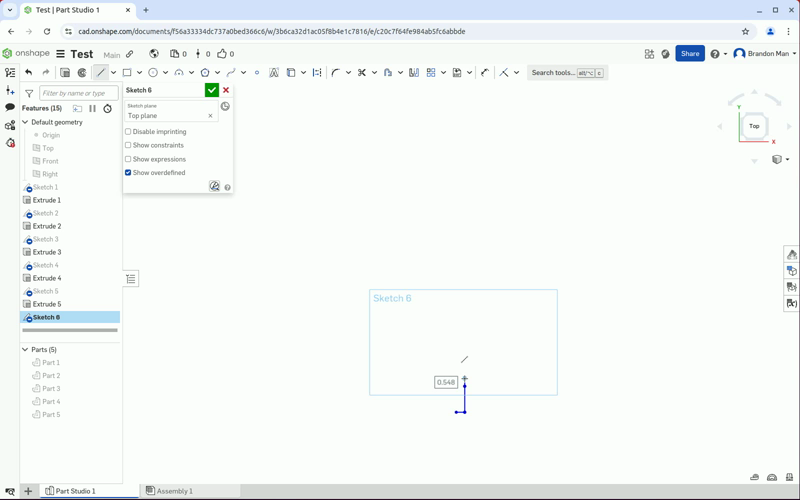
scroll(-6)
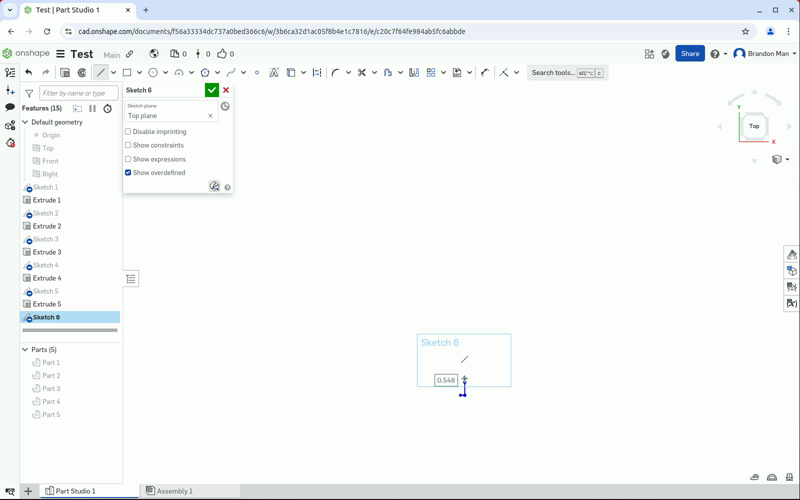
key_up(shift)
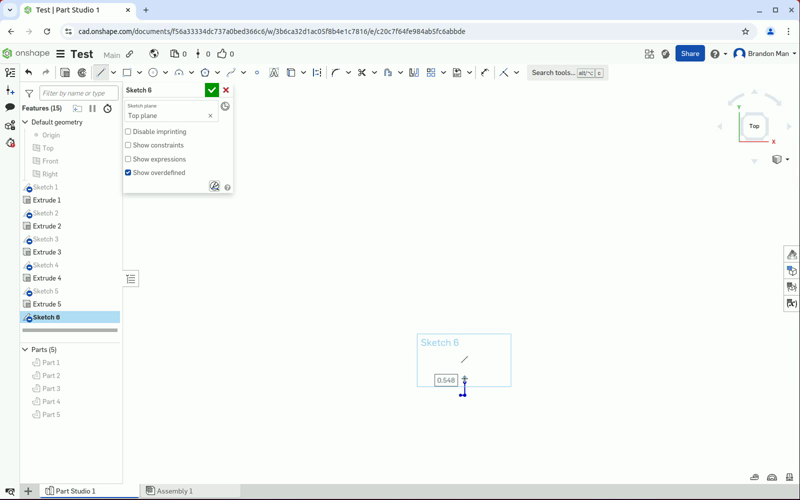
key_down(shift)
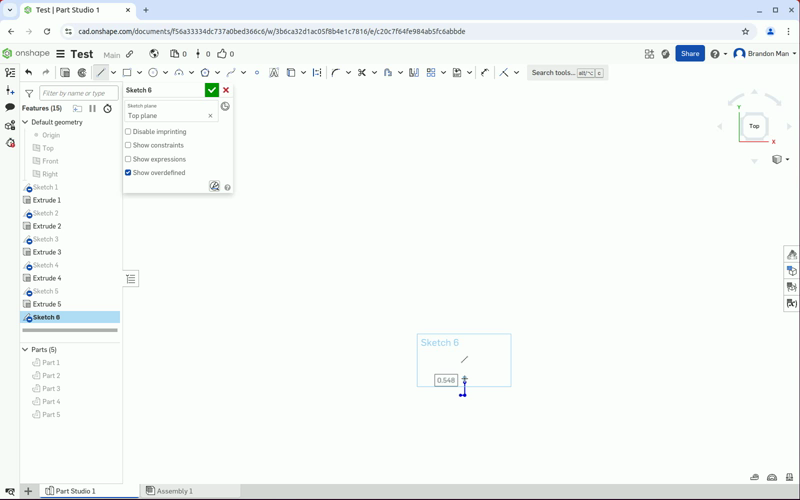
mouse_move(464, 308)
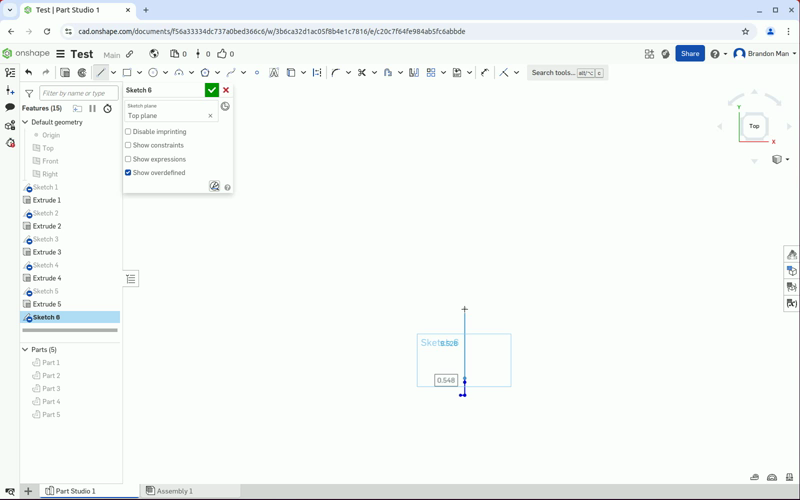
click(464, 308)
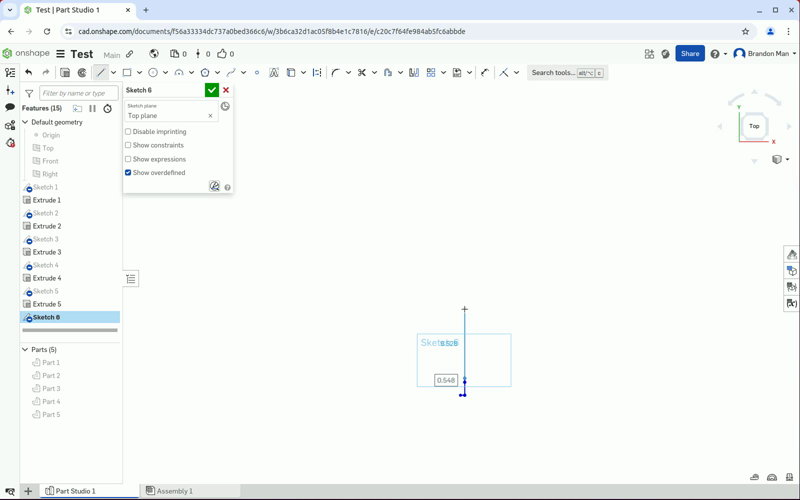
key_up(shift)
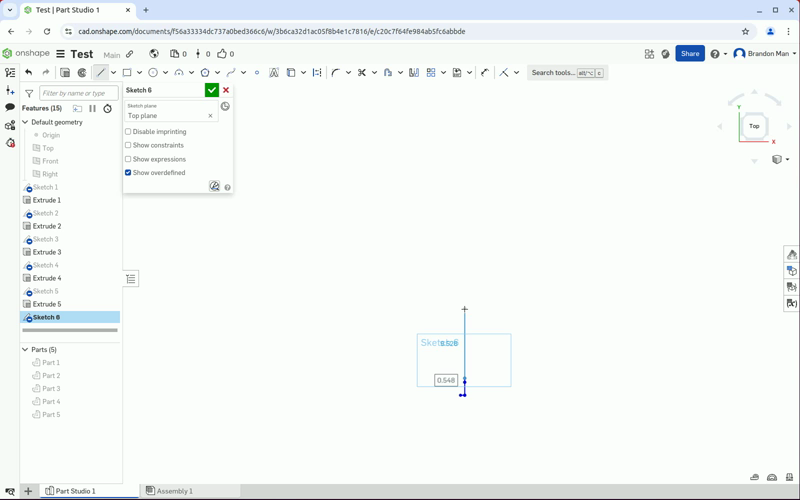
key_down(shift)
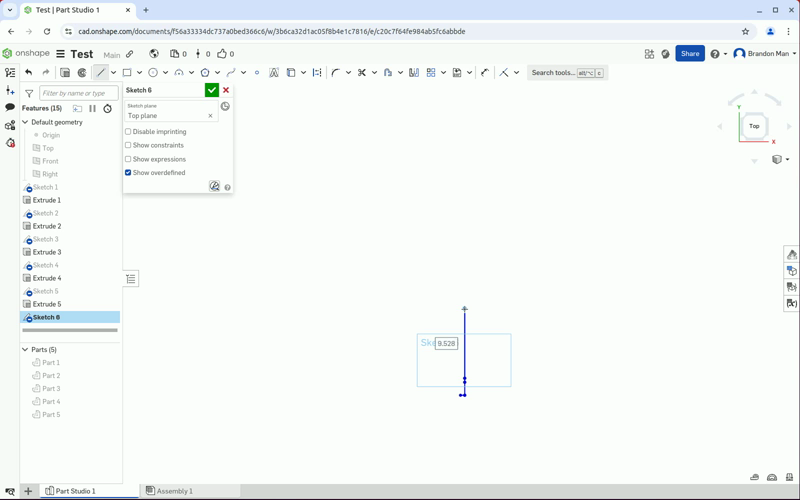
mouse_move(494, 308)
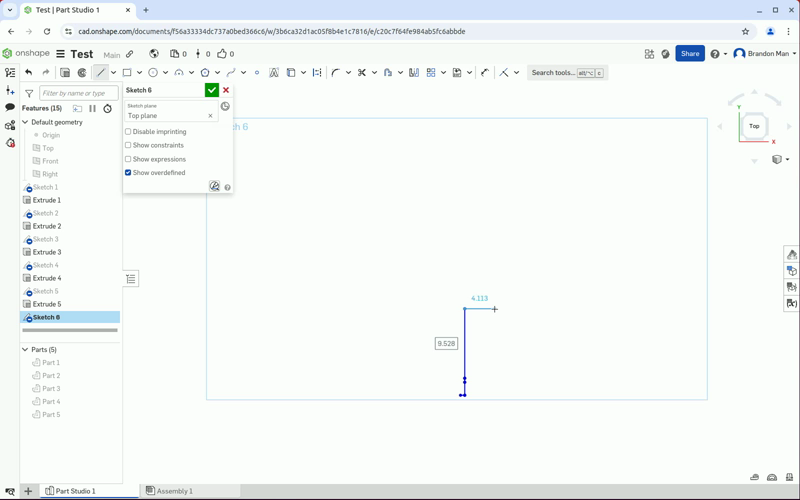
mouse_move(460, 304)
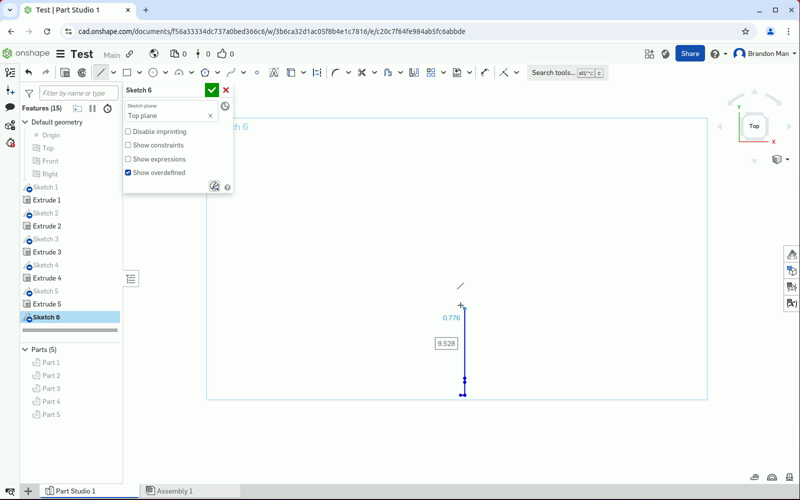
scroll(6)
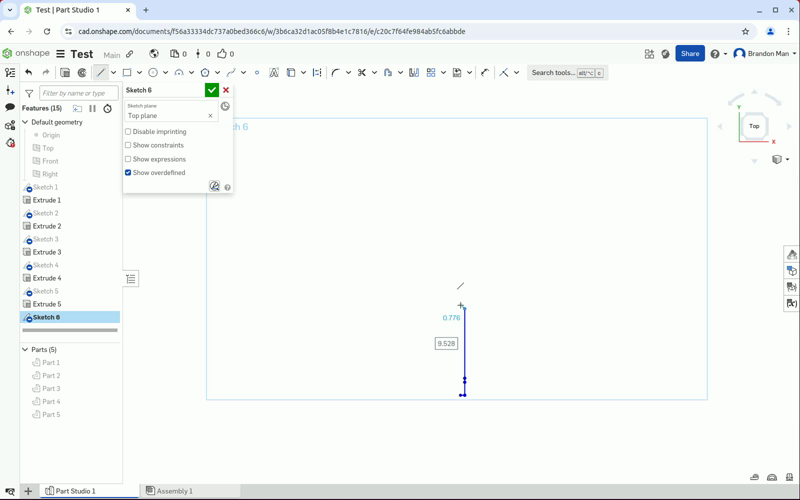
scroll(6)
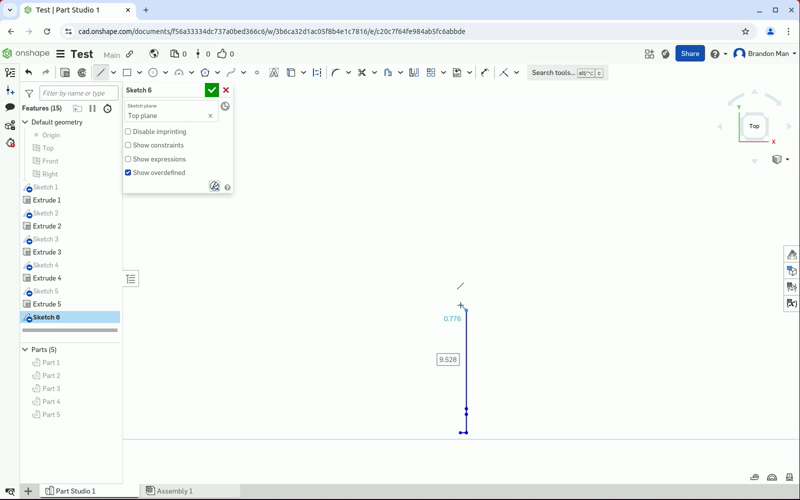
scroll(6)
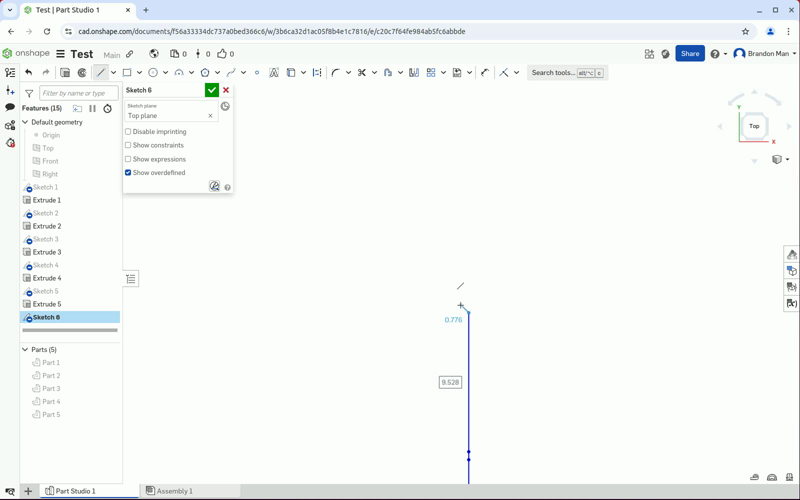
scroll(6)
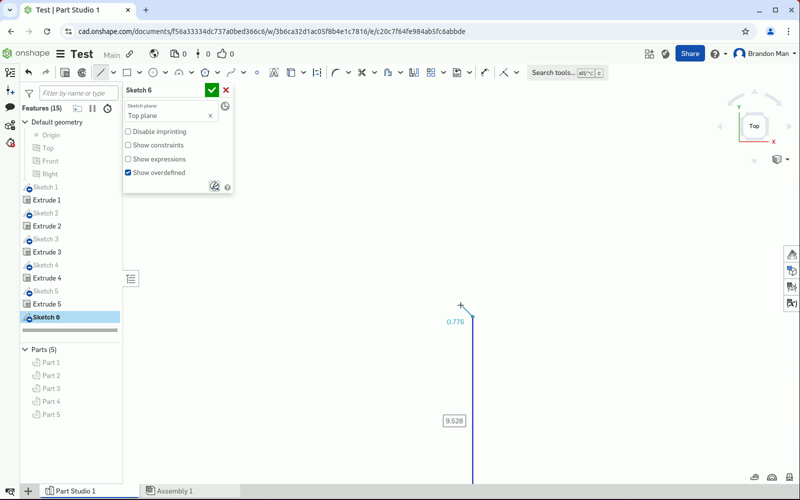
scroll(6)
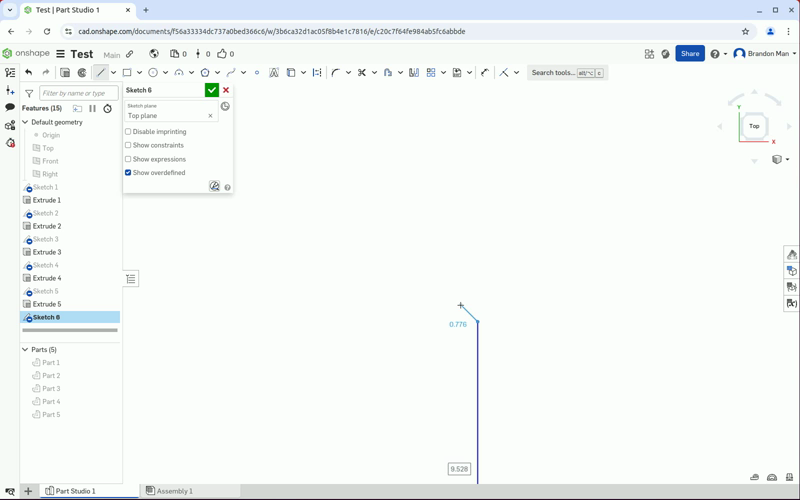
scroll(6)
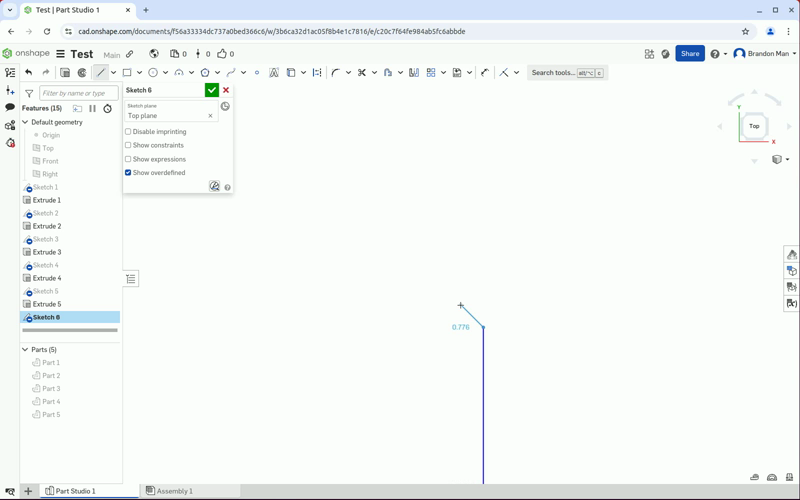
scroll(6)
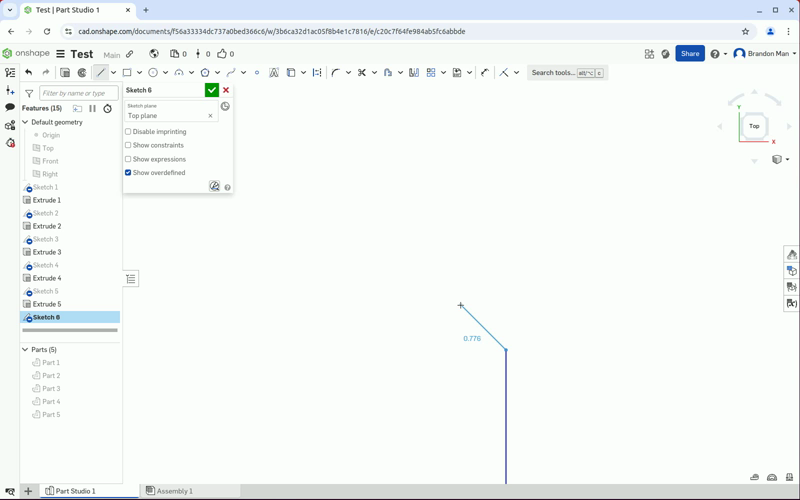
click(460, 304)
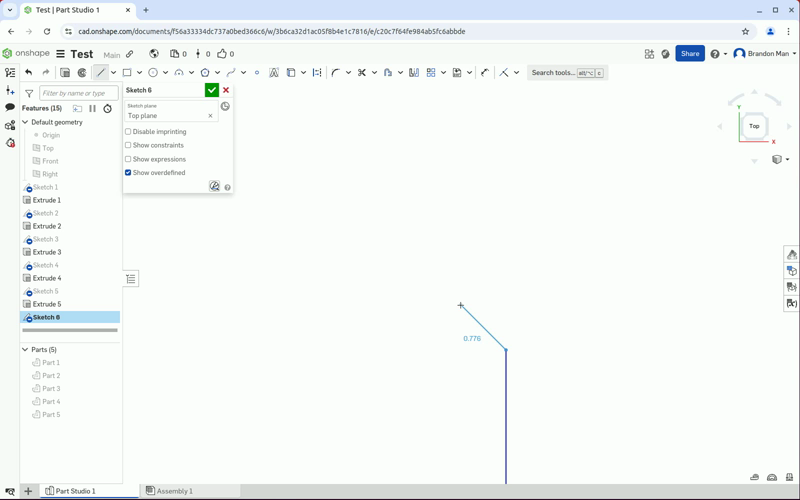
scroll(-6)
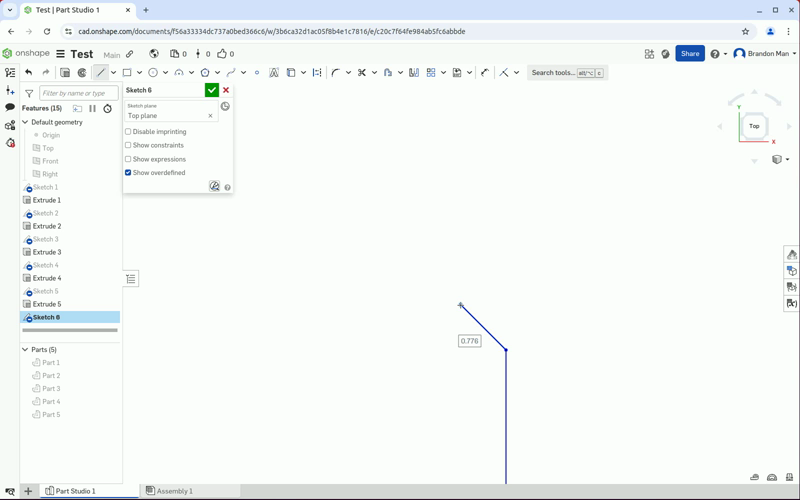
scroll(-6)
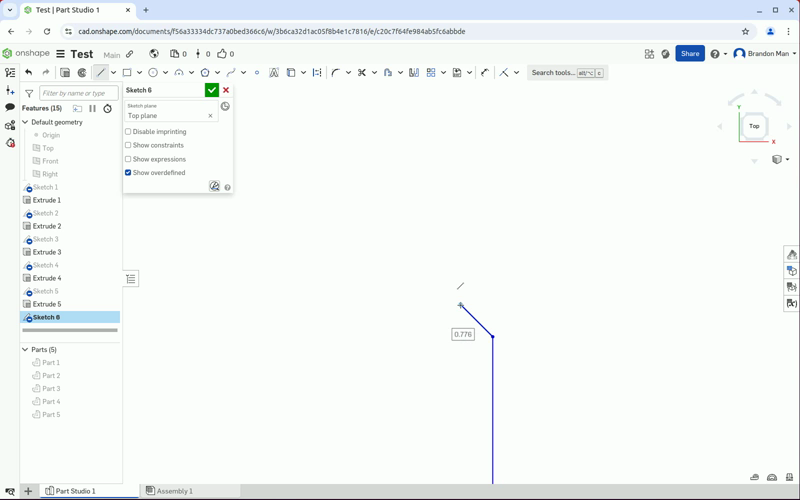
scroll(-6)
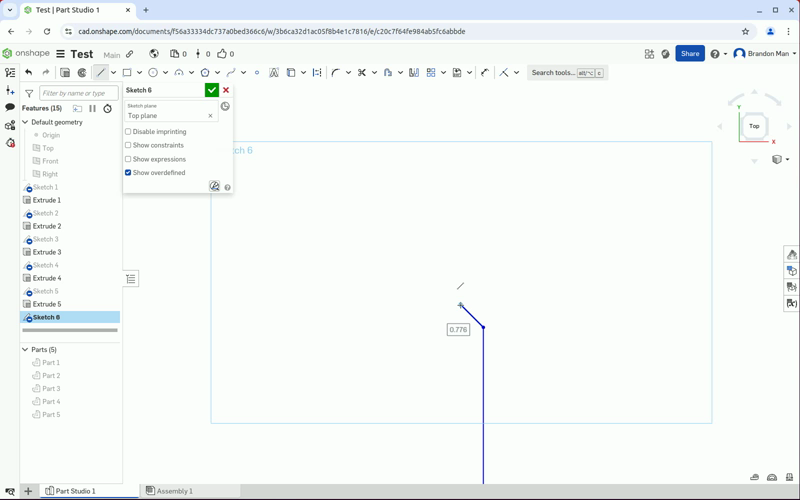
scroll(-6)
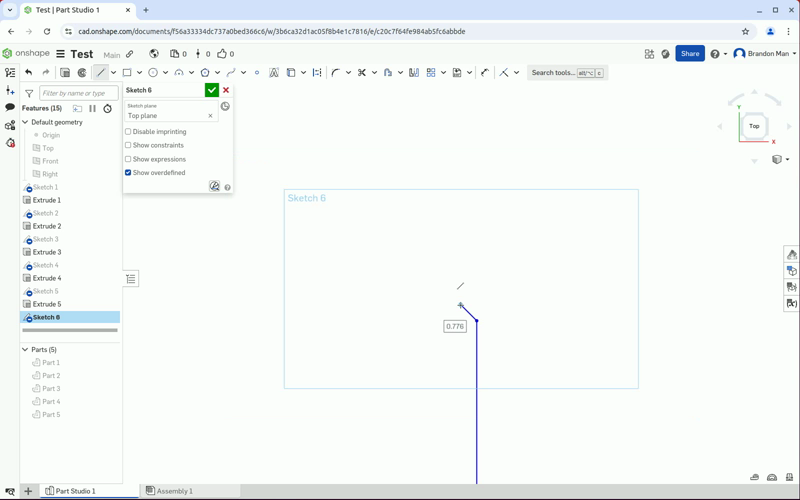
scroll(-6)
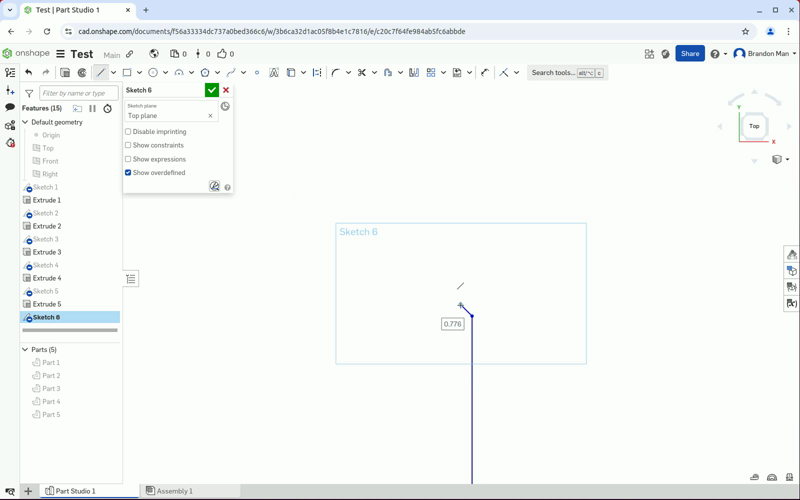
scroll(-6)
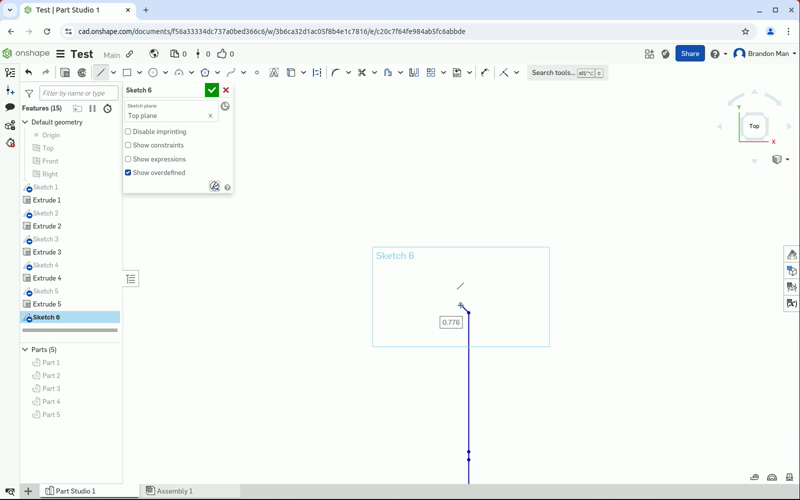
scroll(-6)
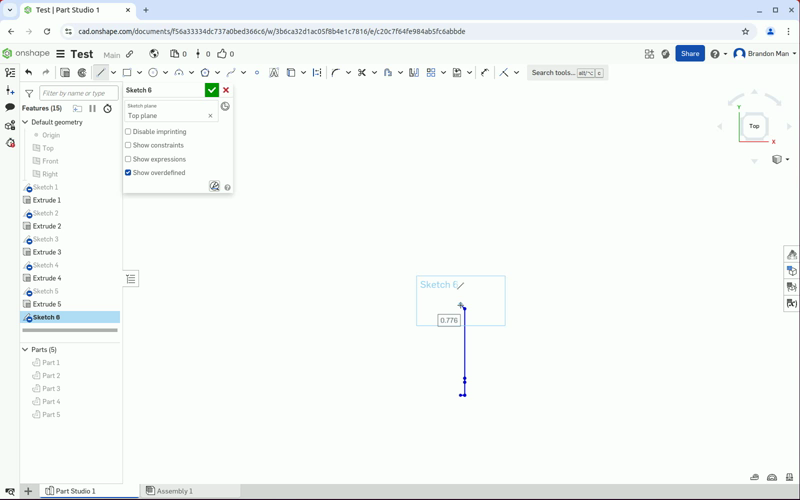
key_up(shift)
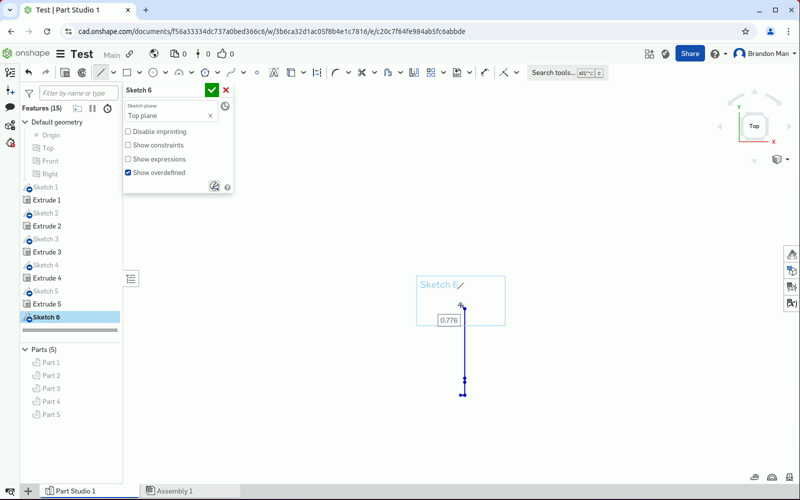
key_down(shift)
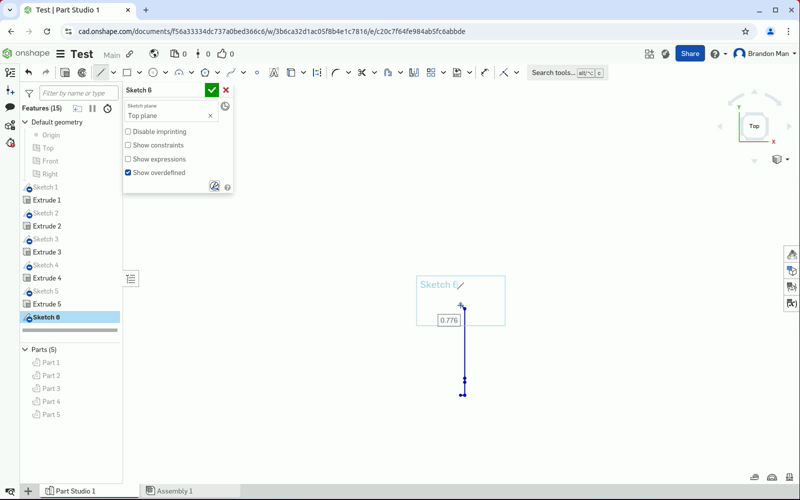
mouse_move(460, 395)
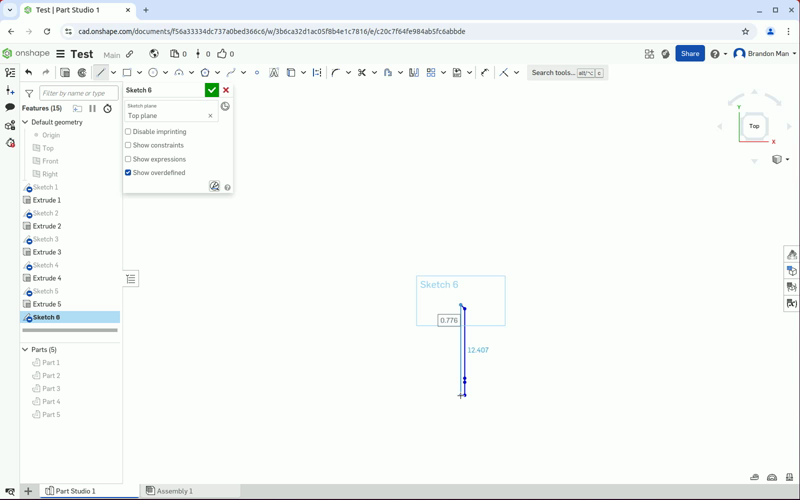
scroll(6)
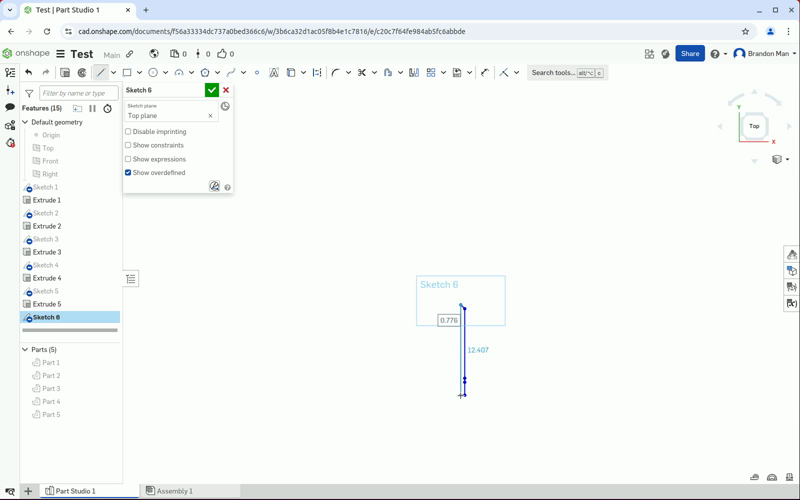
scroll(6)
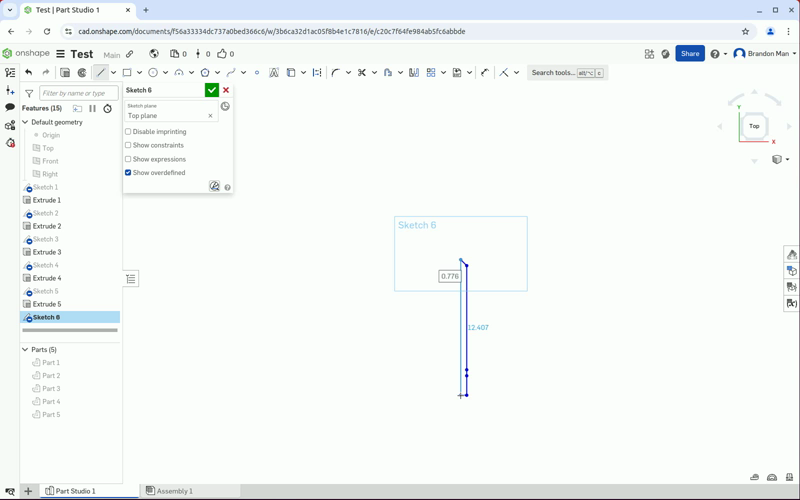
scroll(6)
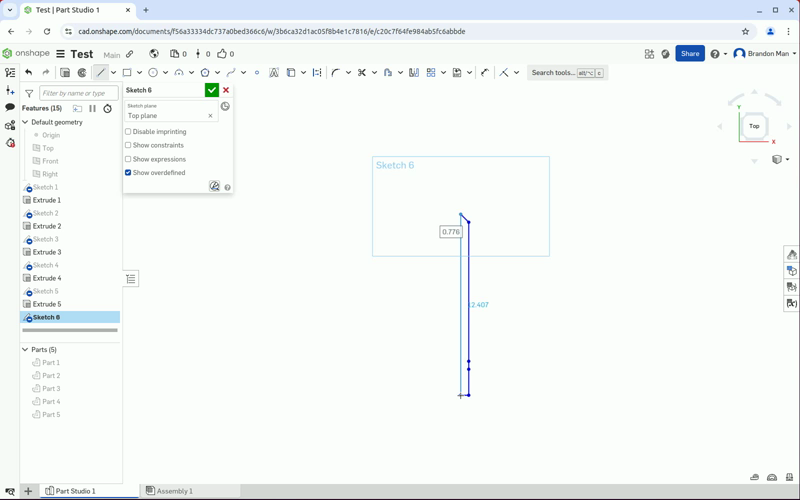
scroll(6)
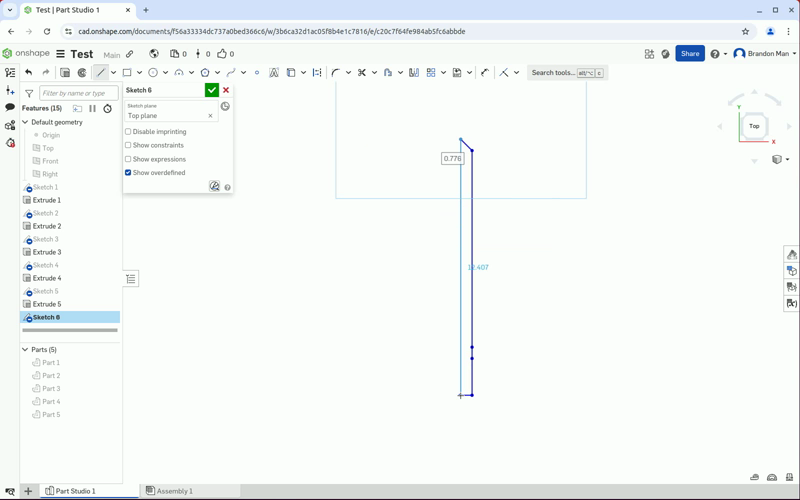
scroll(6)
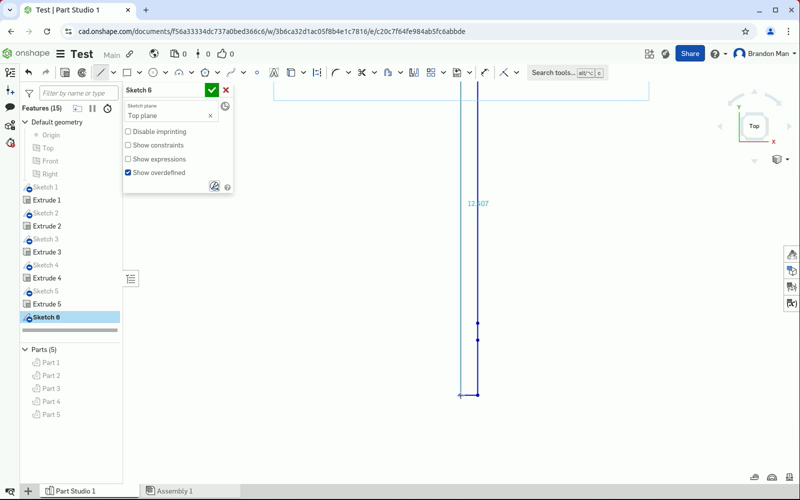
scroll(6)
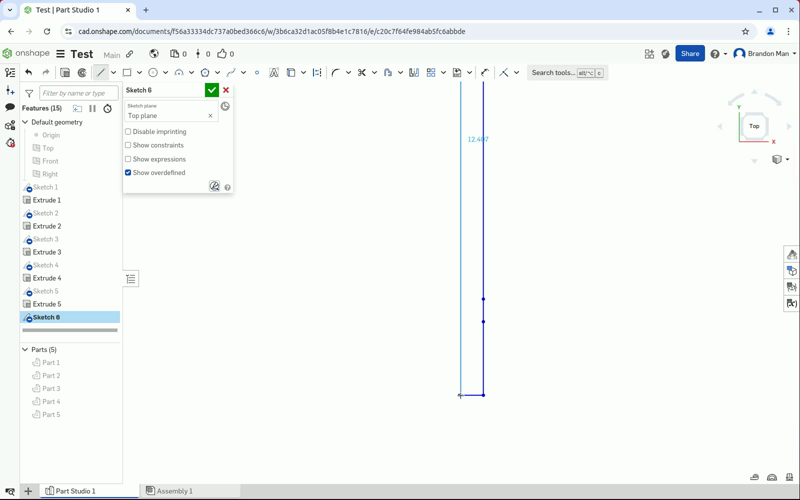
scroll(6)
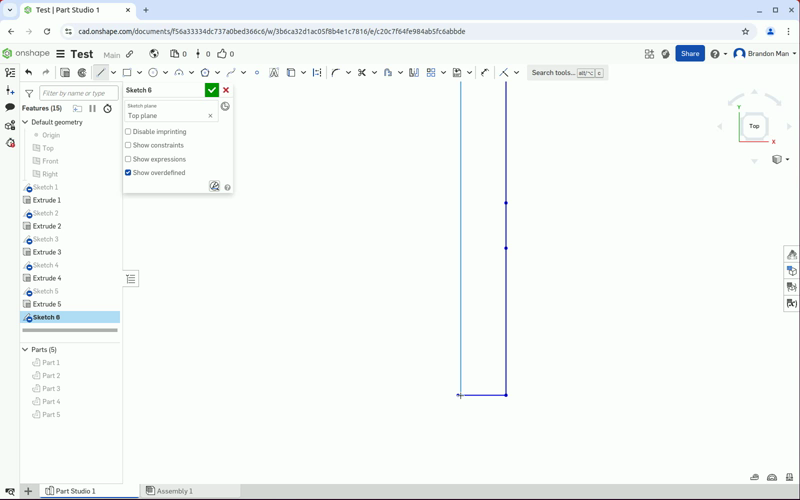
key_up(shift)
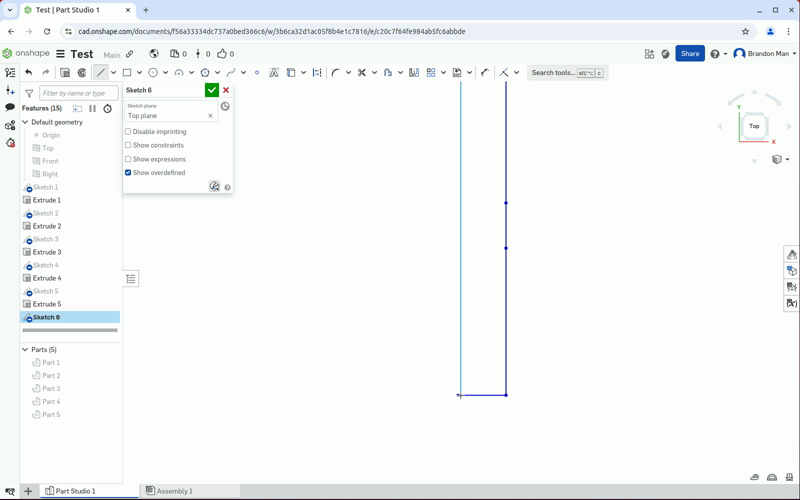
click(460, 395)
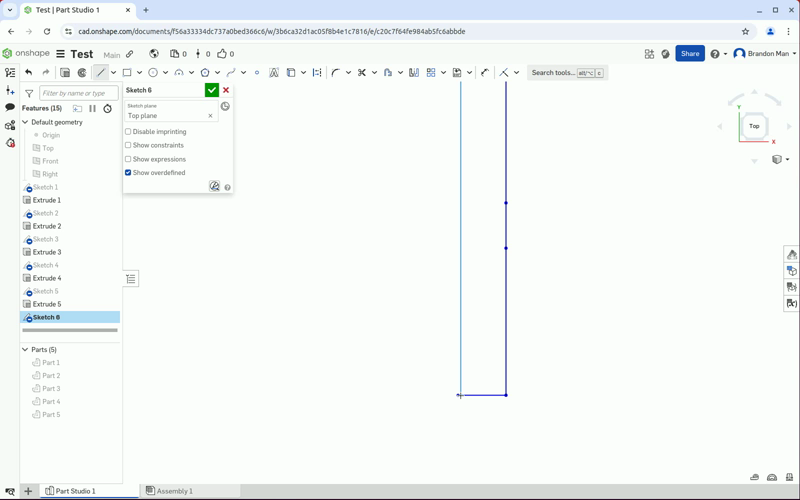
scroll(-6)
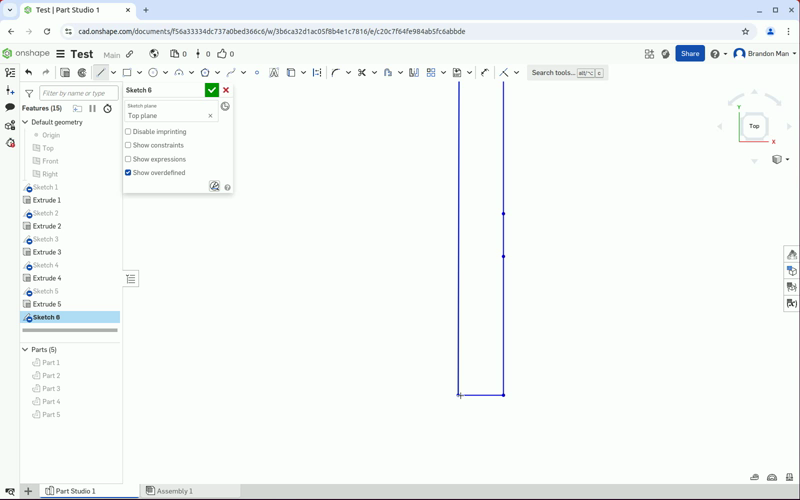
scroll(-6)
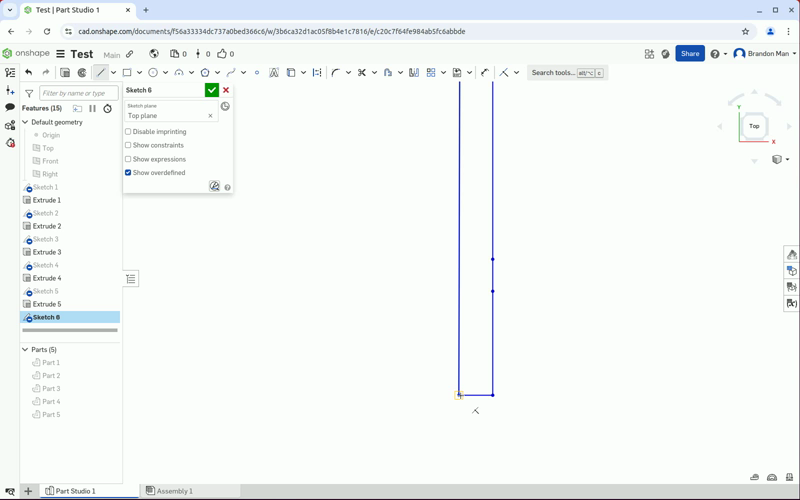
scroll(-6)
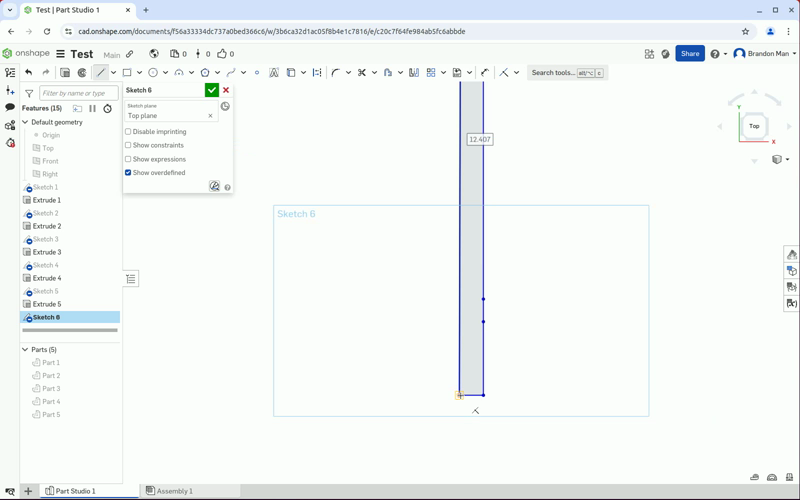
scroll(-6)
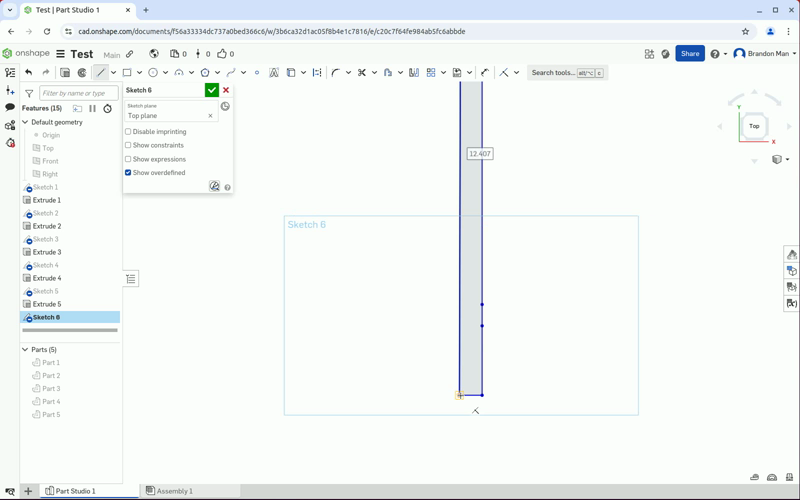
scroll(-6)
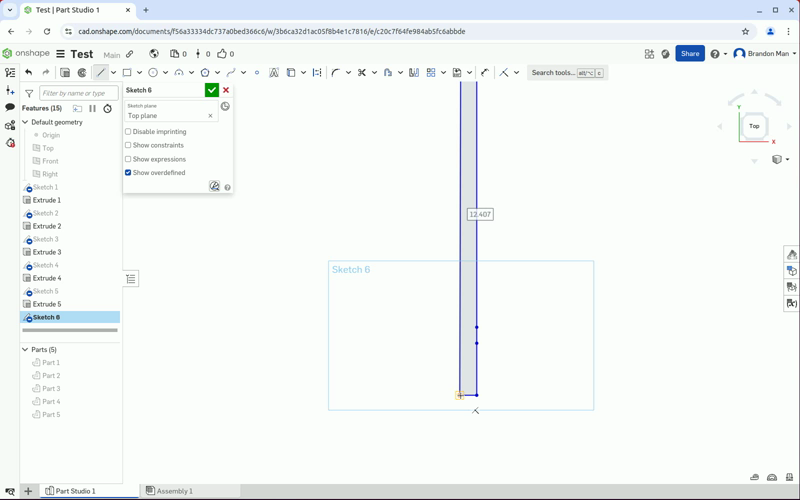
scroll(-6)
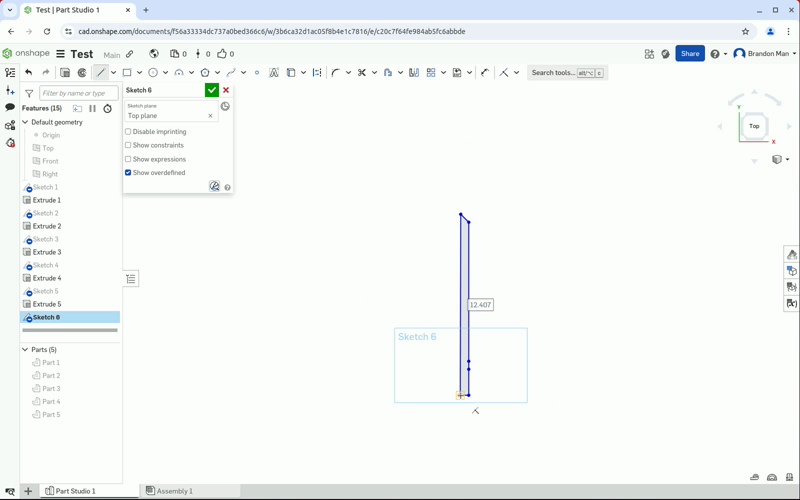
scroll(-6)
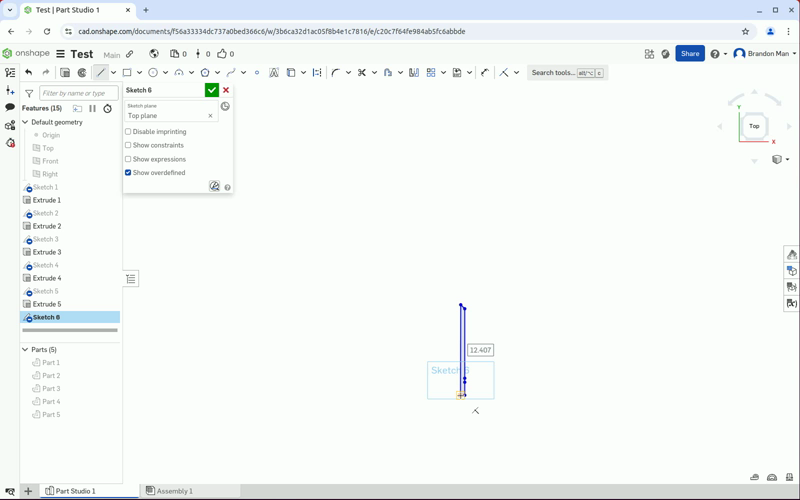
key(esc)
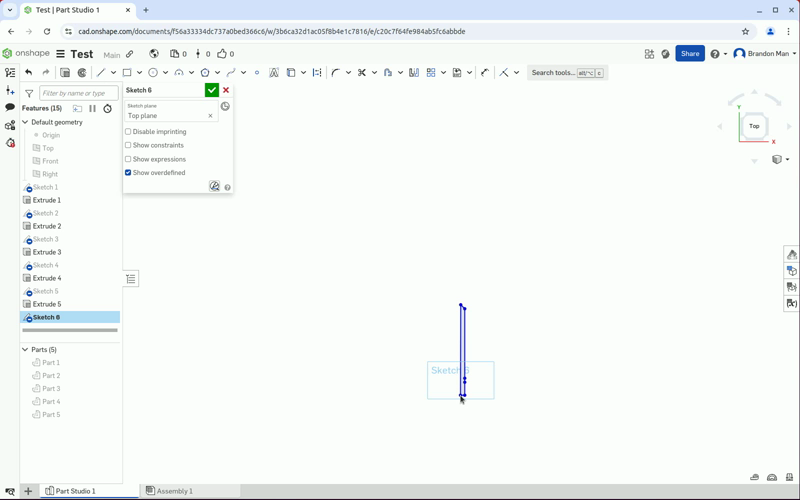
mouse_move(462, 339)
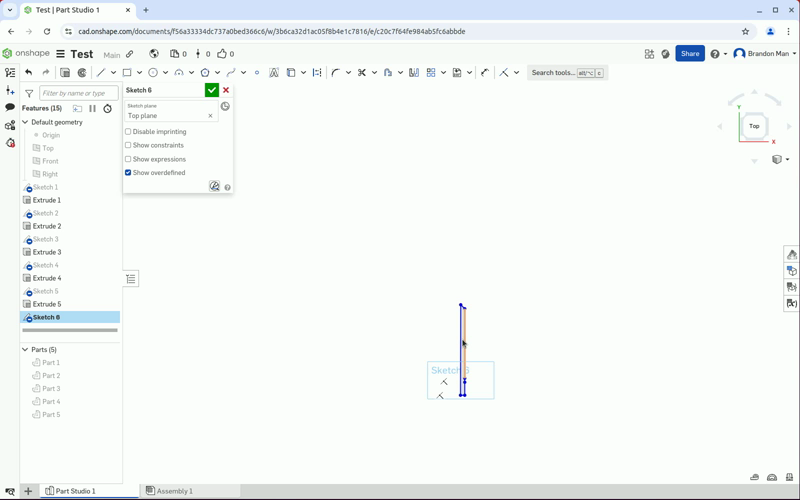
scroll(6)
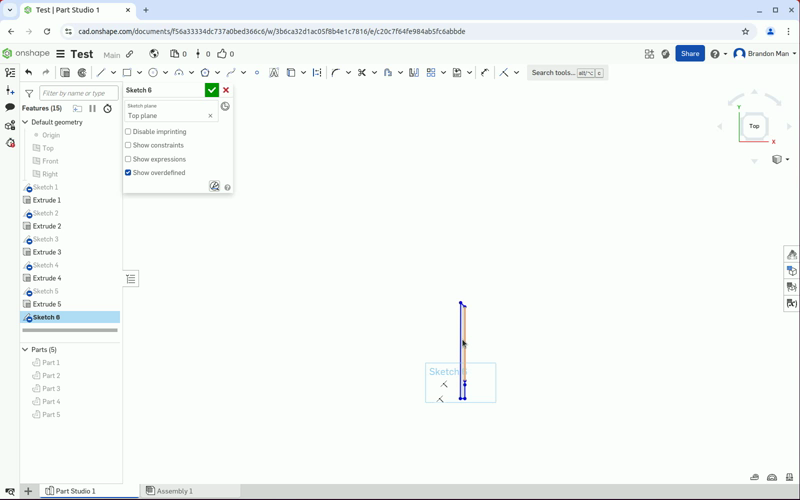
scroll(6)
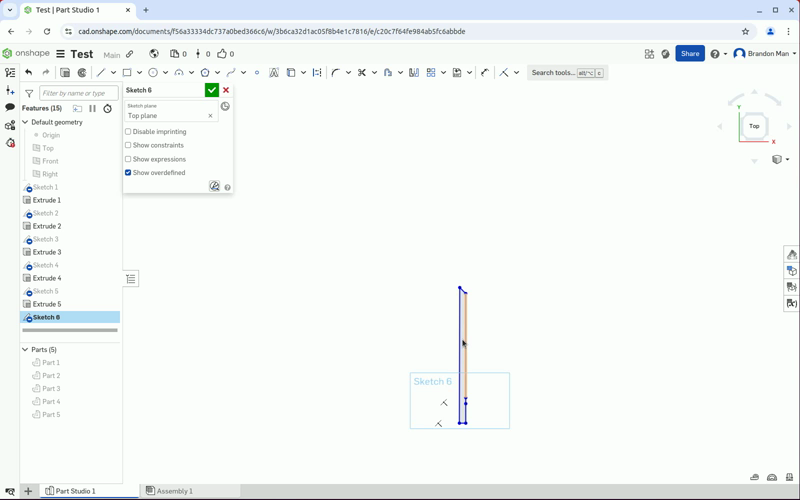
scroll(6)
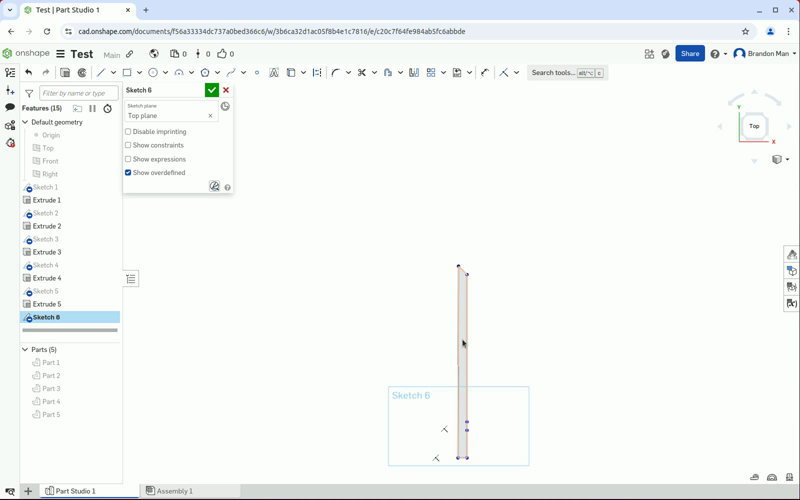
scroll(6)
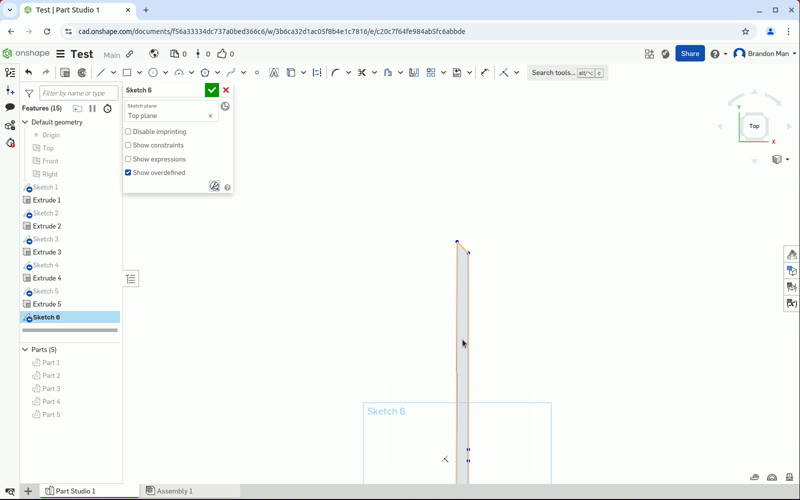
scroll(6)
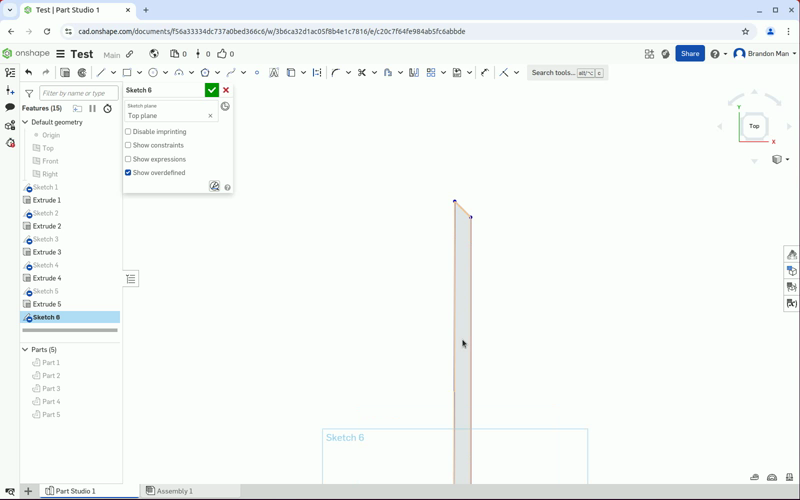
scroll(6)
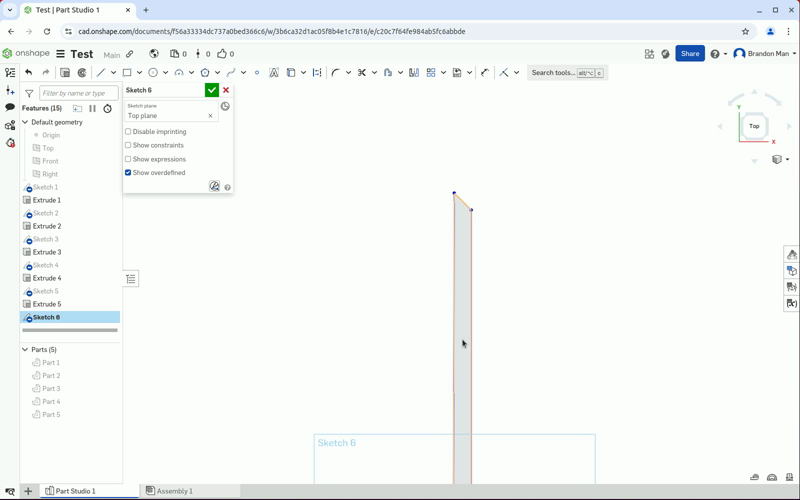
scroll(6)
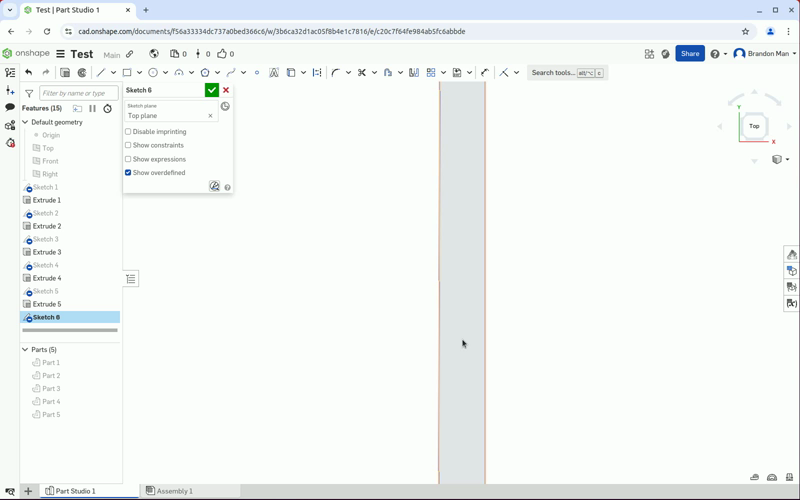
click(462, 339)
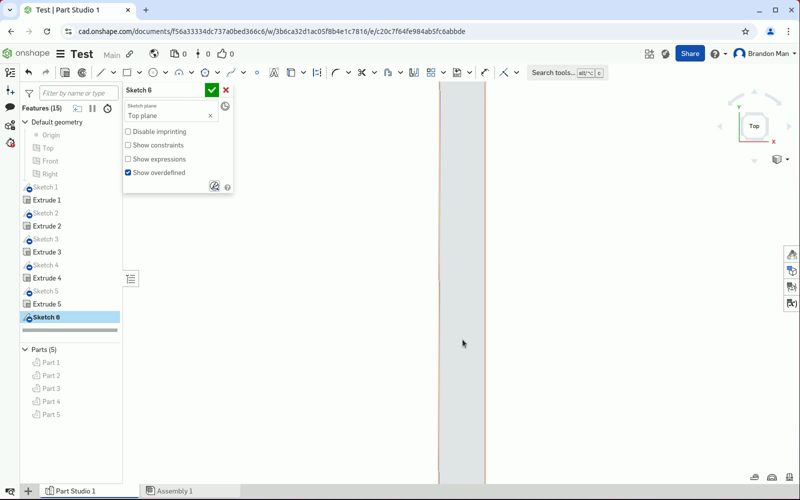
scroll(-6)
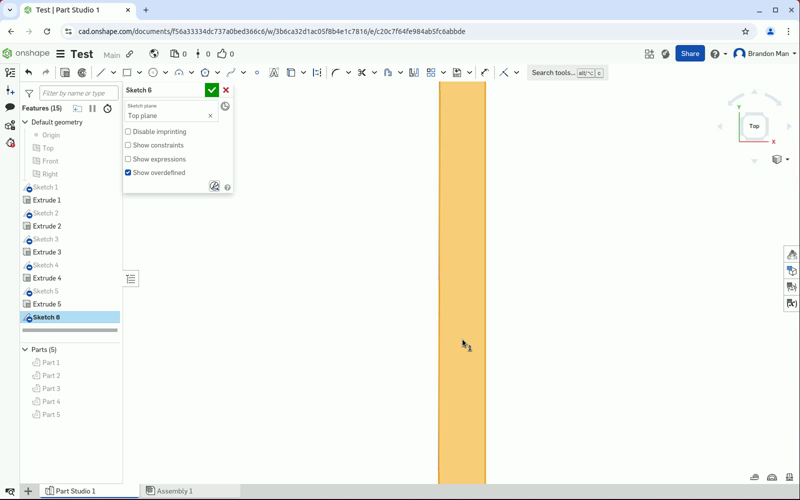
scroll(-6)
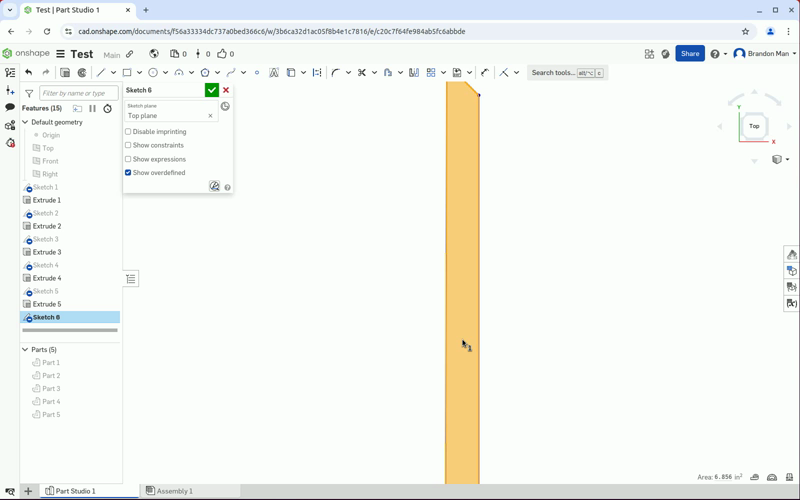
scroll(-6)
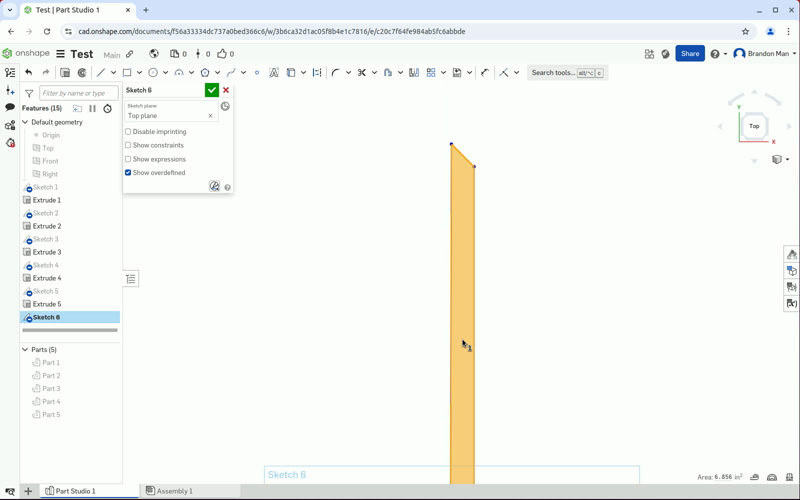
scroll(-6)
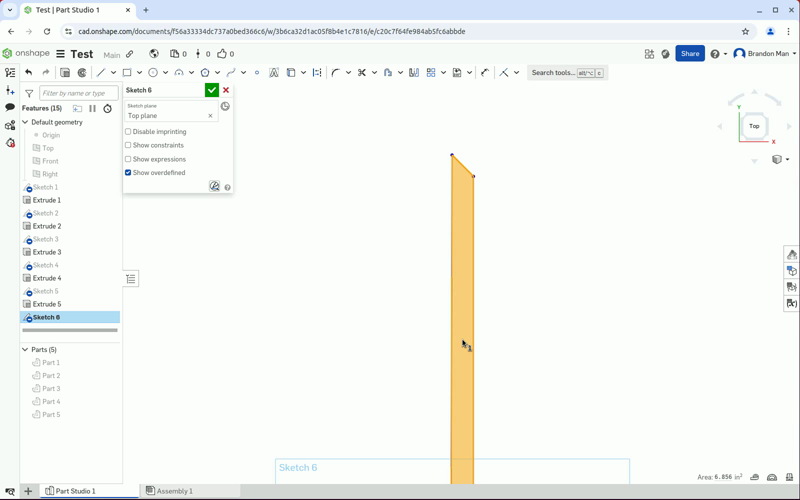
scroll(-6)
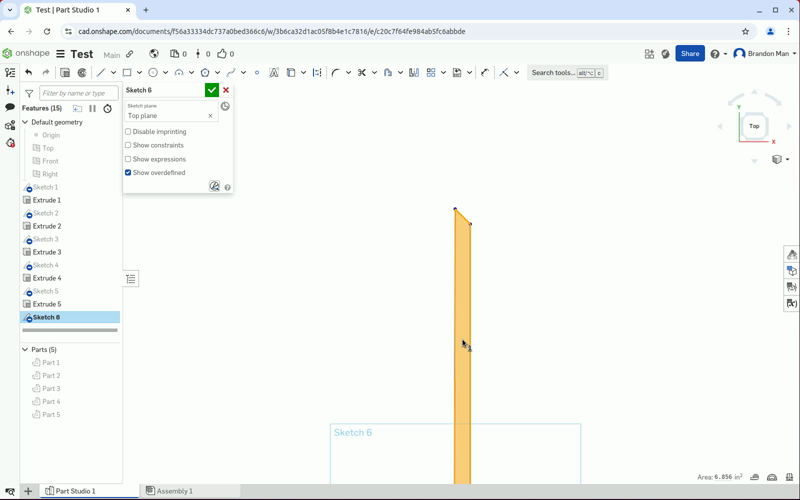
scroll(-6)
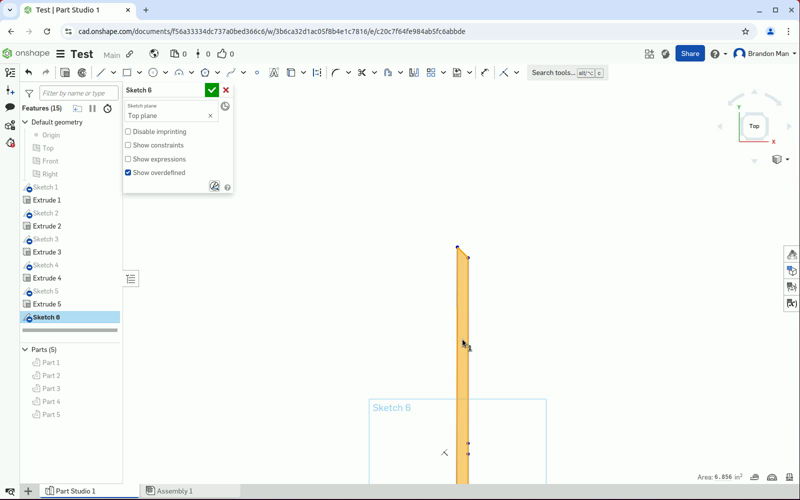
scroll(-6)
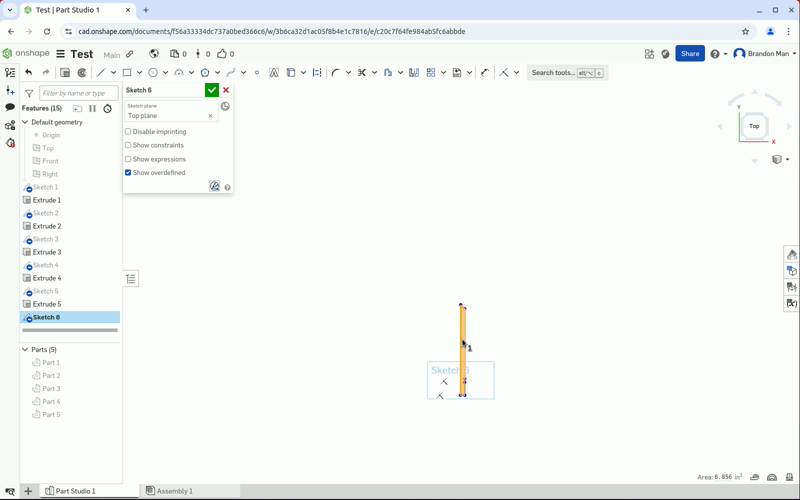
mouse_move(73, 352)
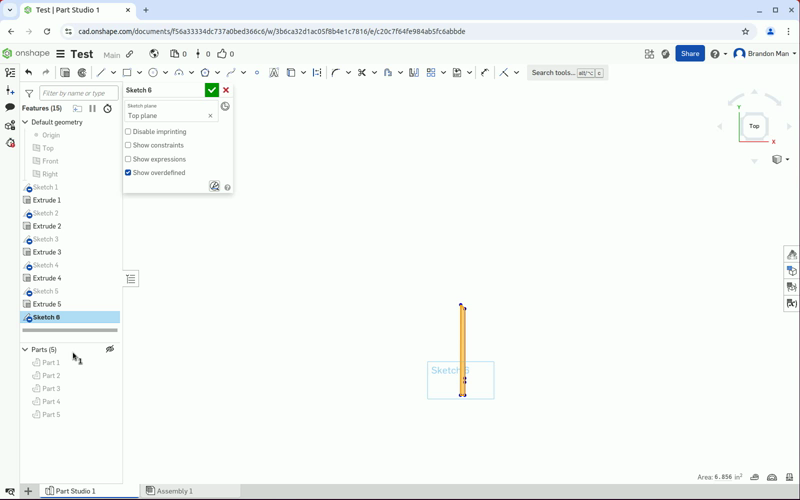
key(shift+y)
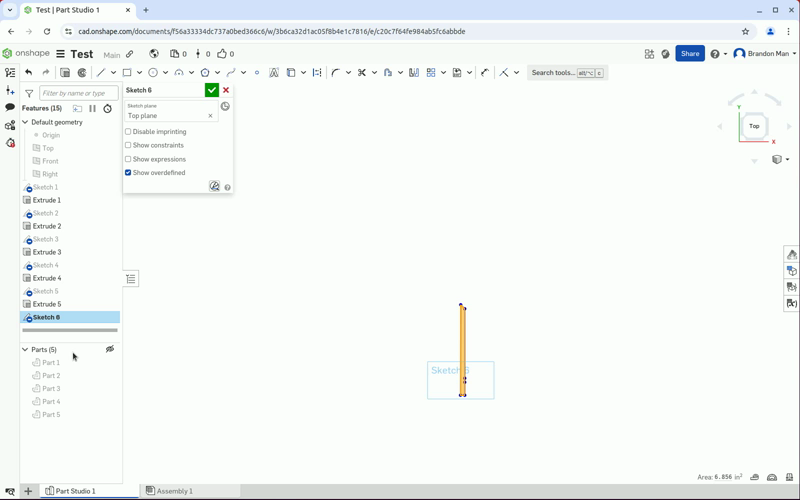
key(shift+e)
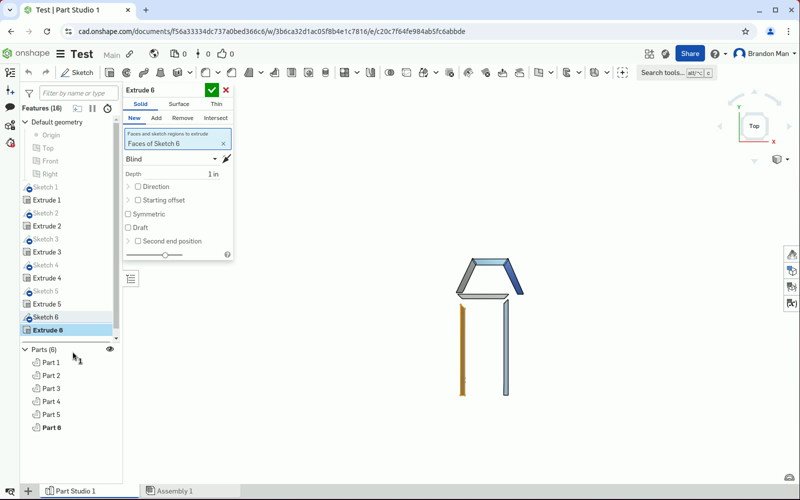
mouse_move(143, 106)
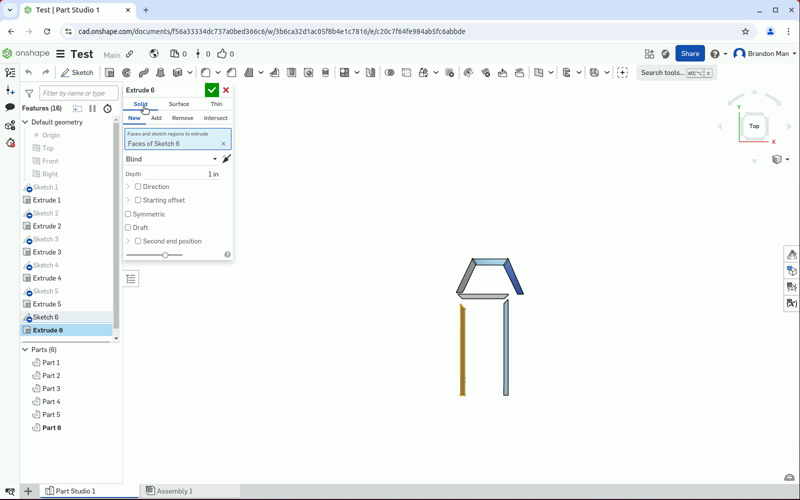
click(143, 106)
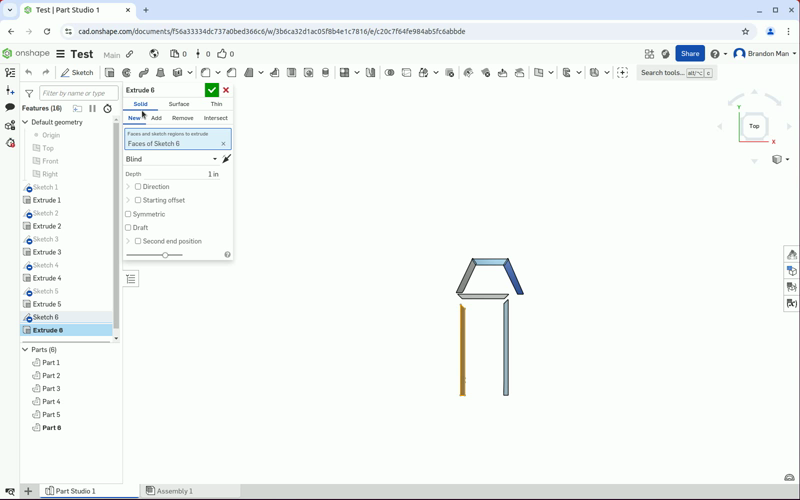
mouse_move(137, 120)
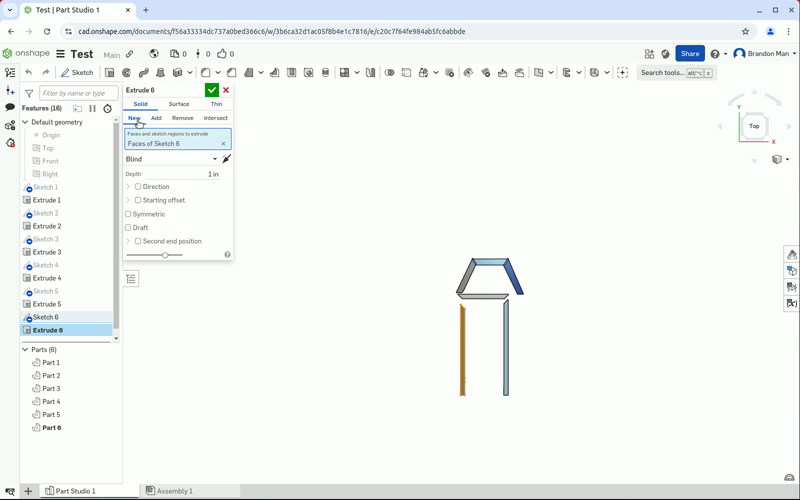
click(137, 120)
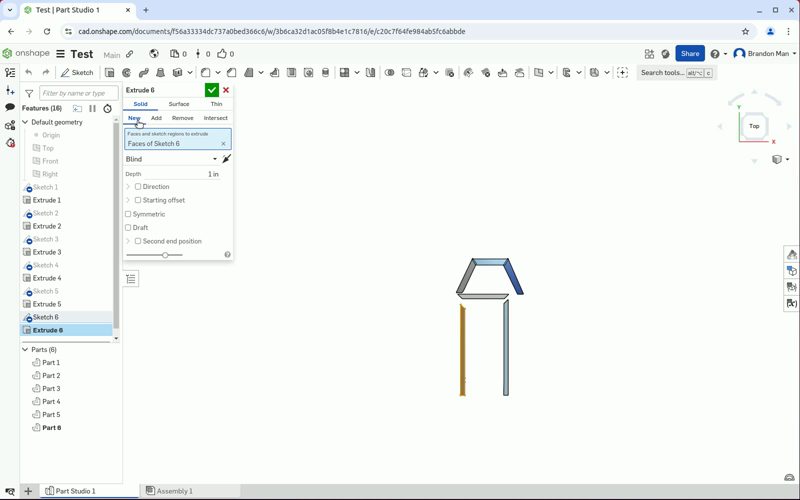
key(tab, 4)
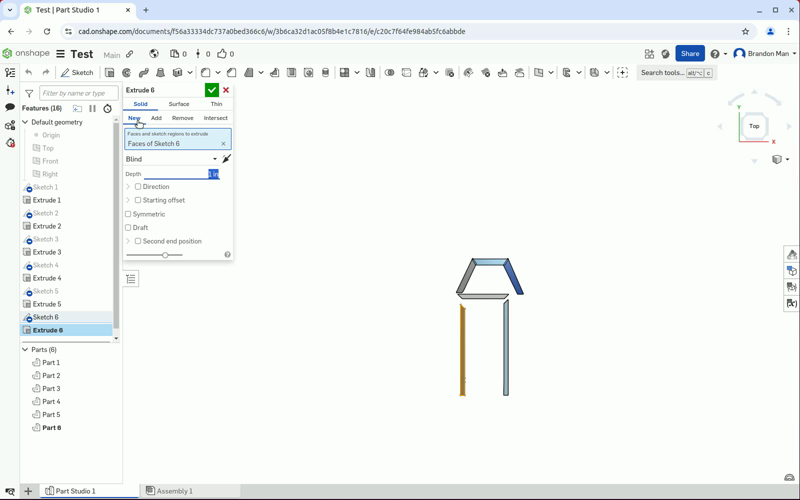
text(0.722)
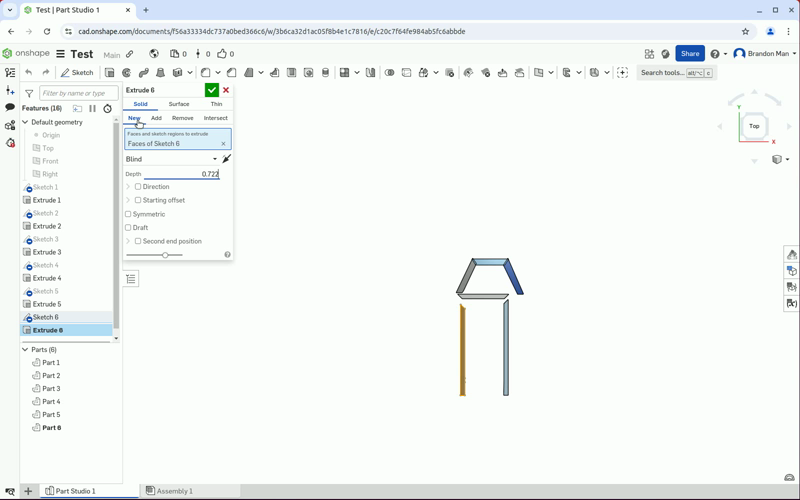
key(enter)
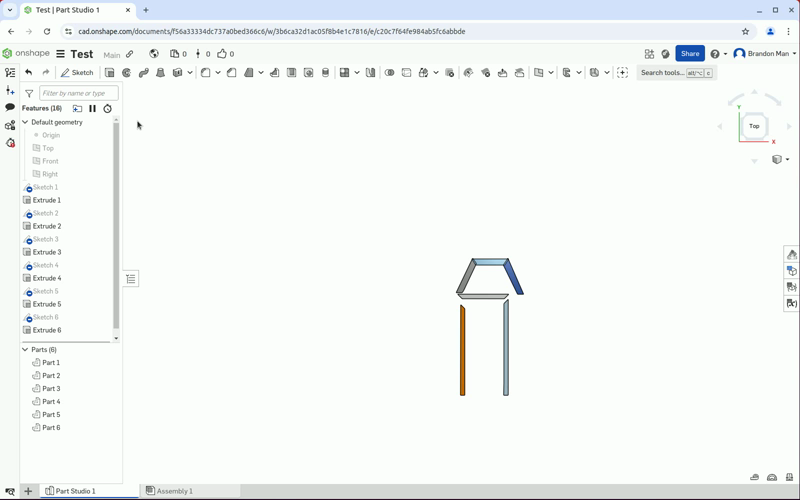
key(shift+h)
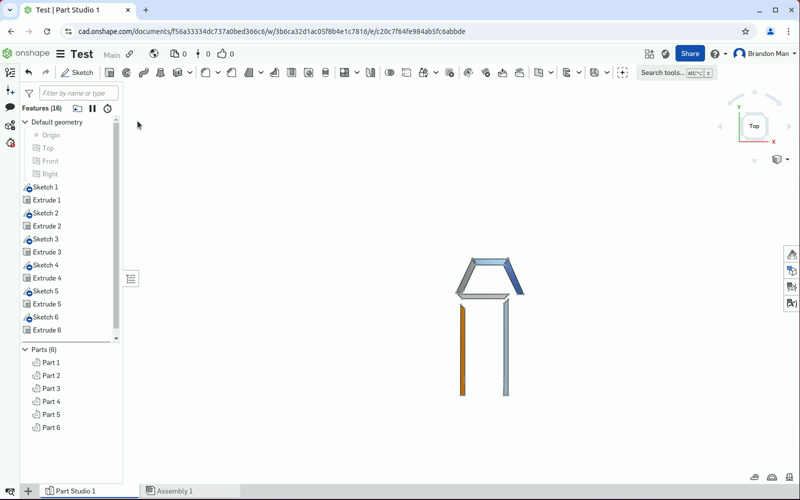
key(shift+h)
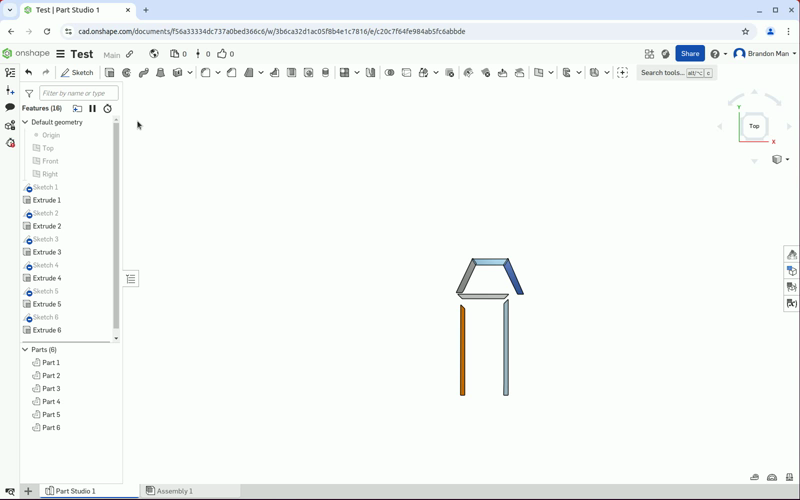
mouse_move(69, 189)
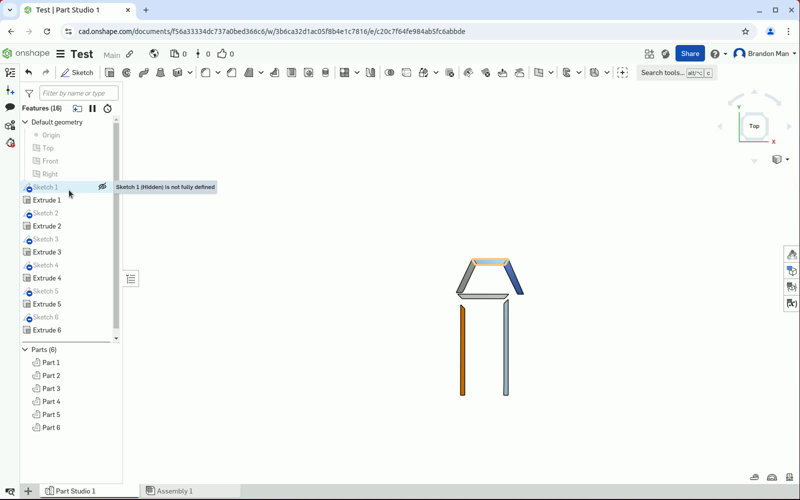
click(69, 189)
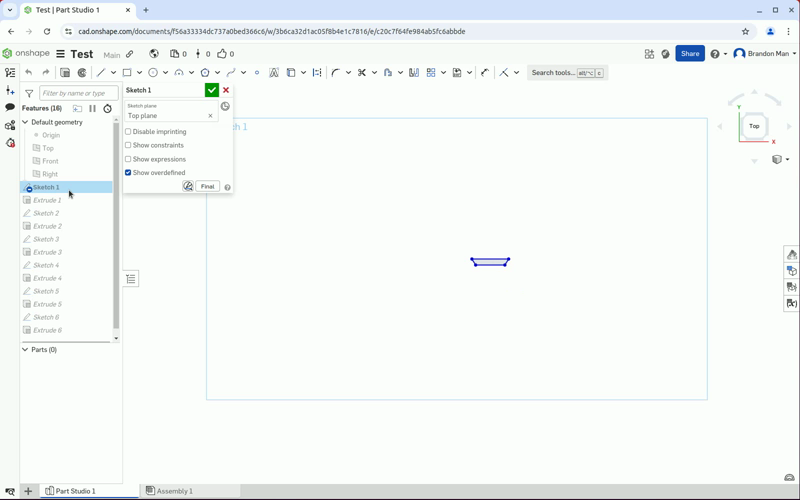
mouse_move(229, 92)
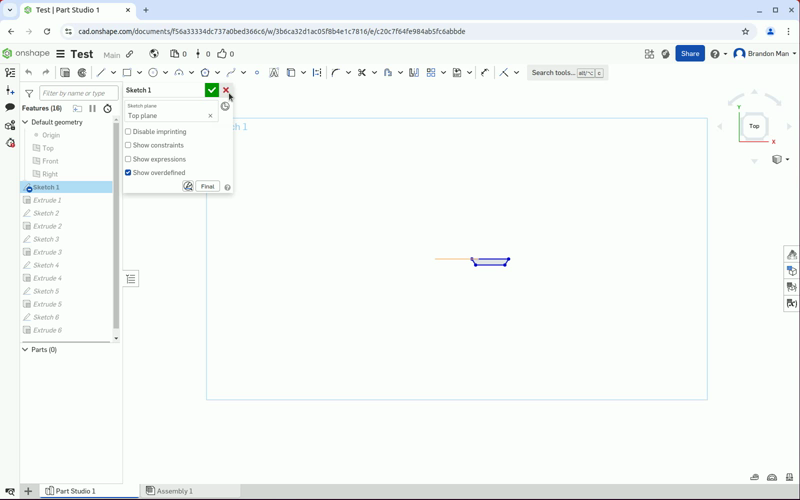
click(229, 92)
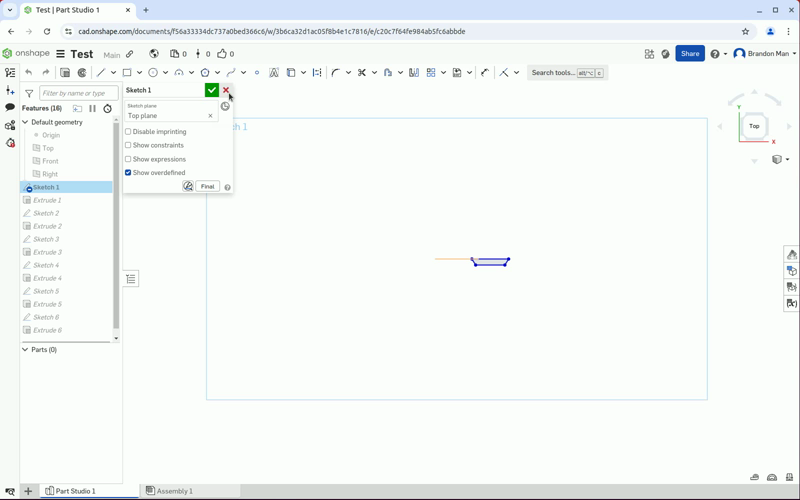
key(shift+s)
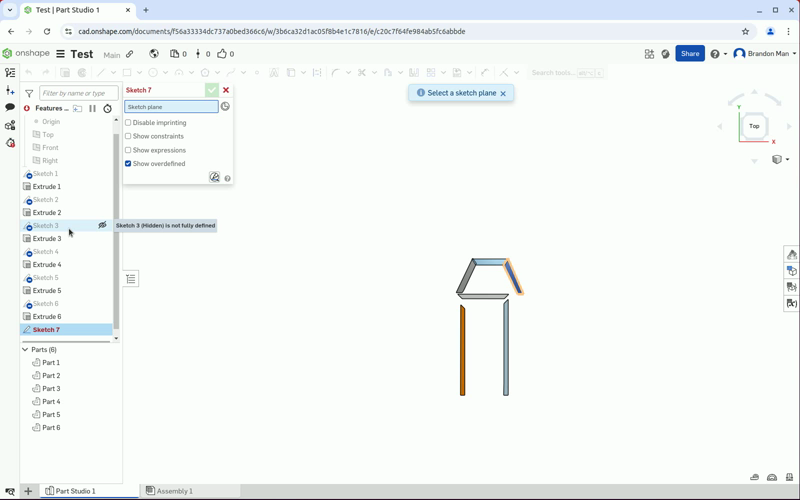
scroll(3)
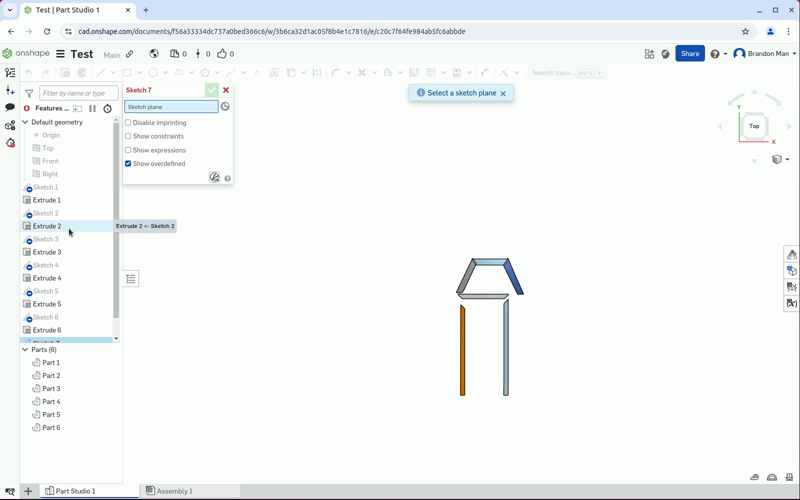
mouse_move(69, 150)
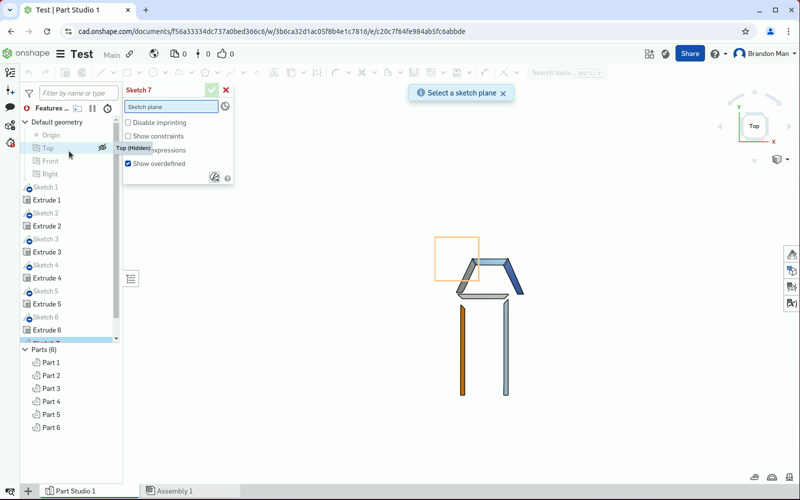
click(69, 150)
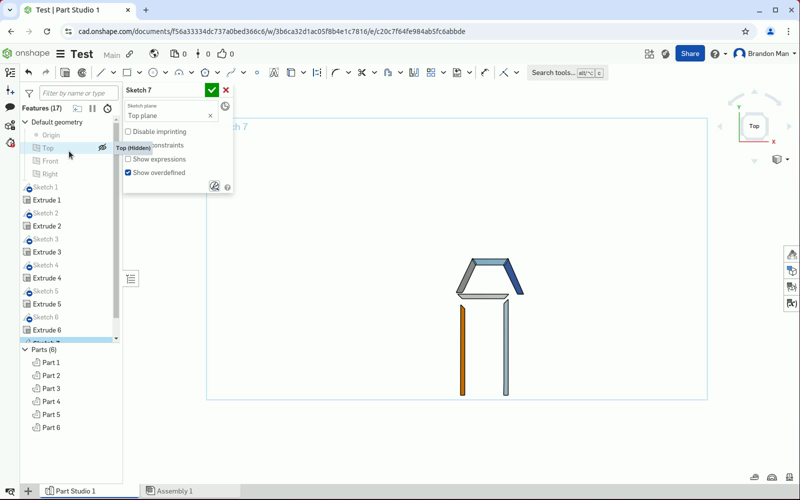
mouse_move(73, 352)
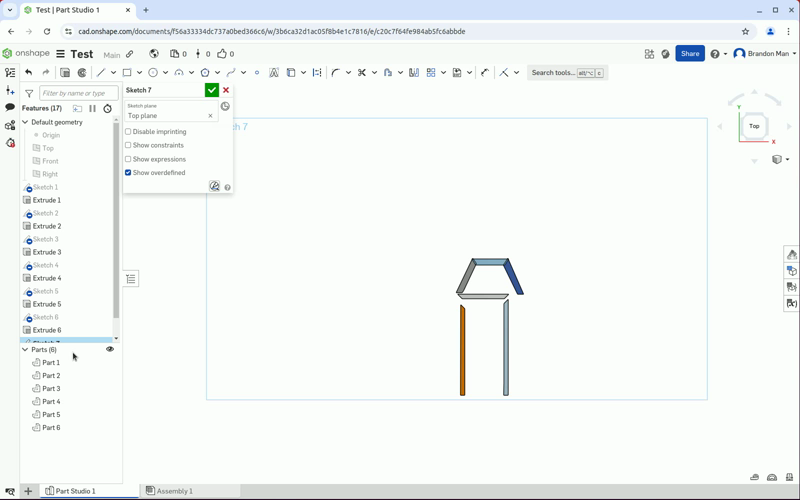
key(y)
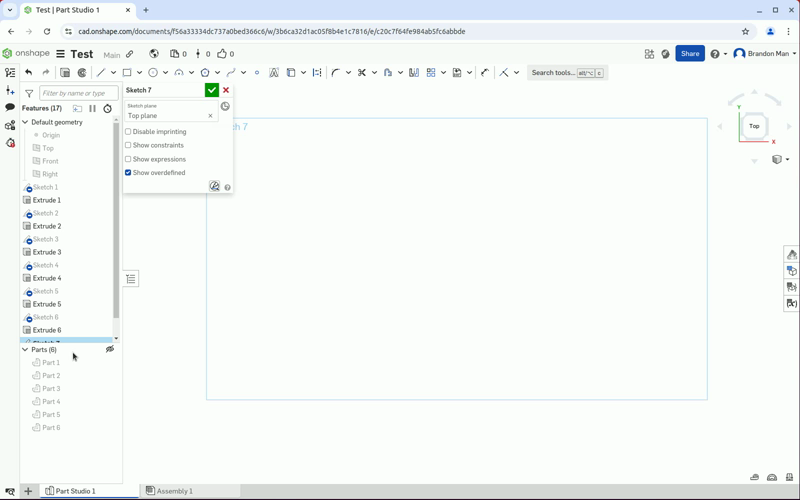
key(l)
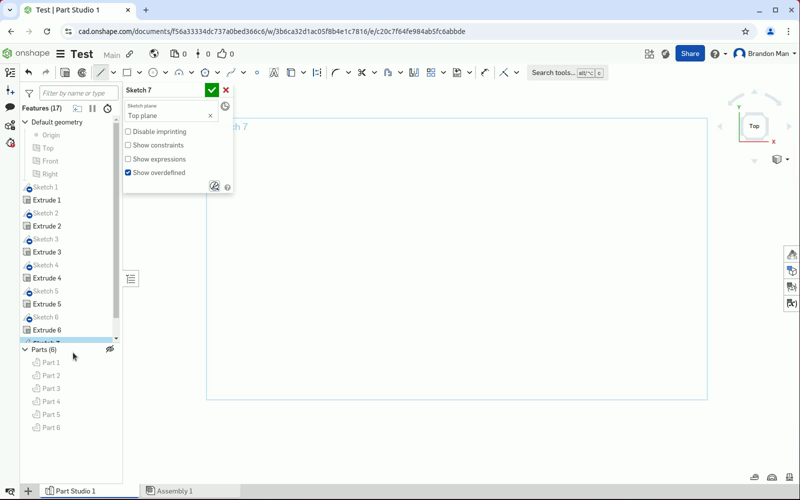
key_down(shift)
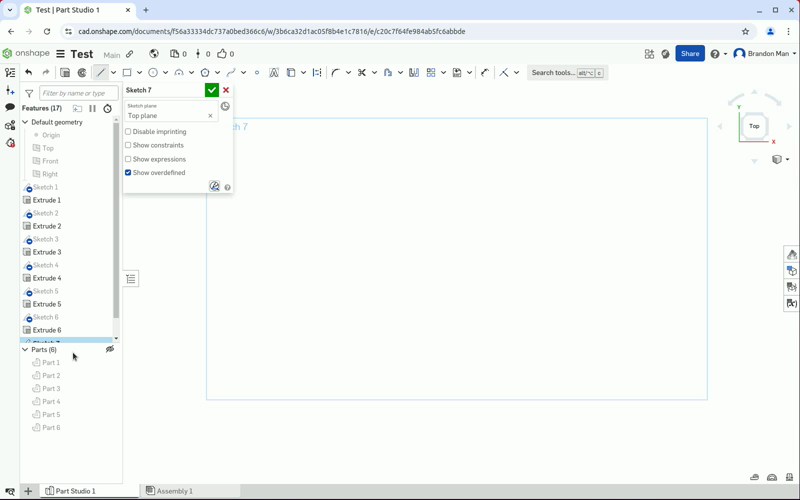
mouse_move(464, 381)
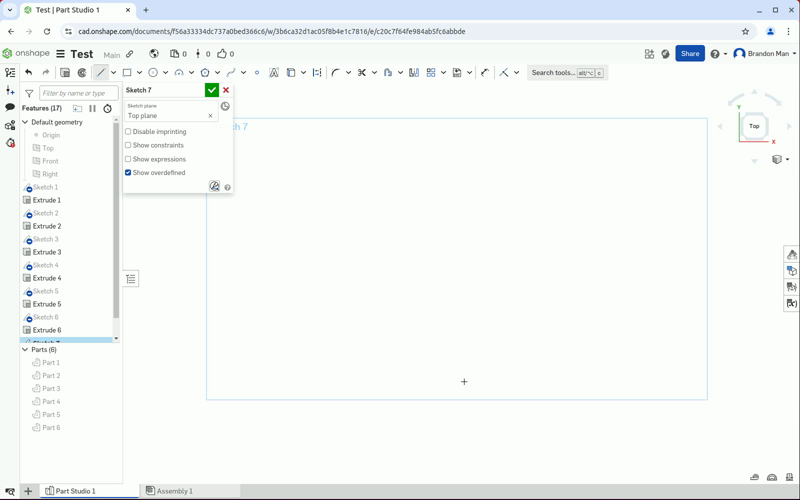
click(464, 381)
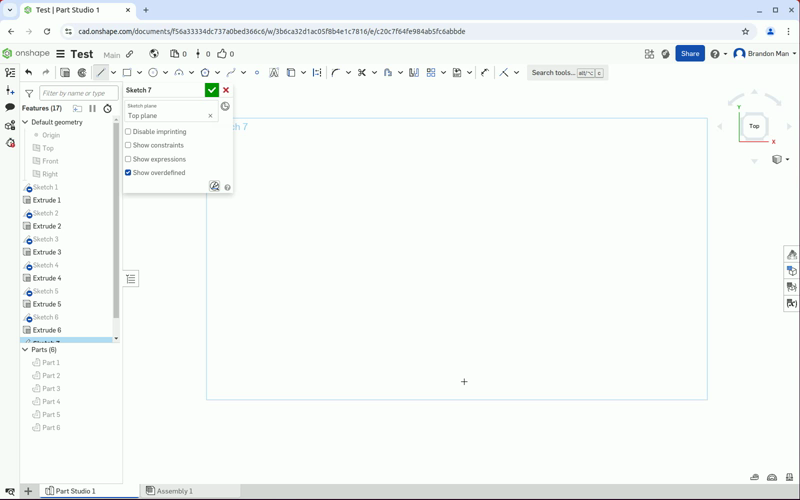
key_up(shift)
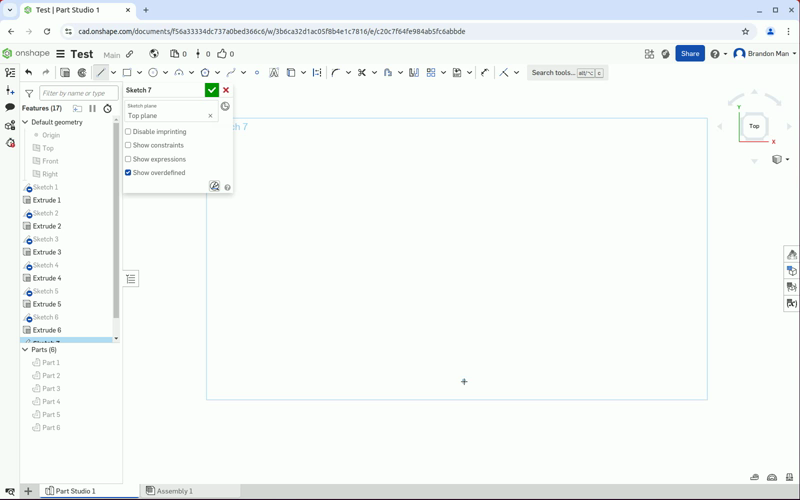
key_down(shift)
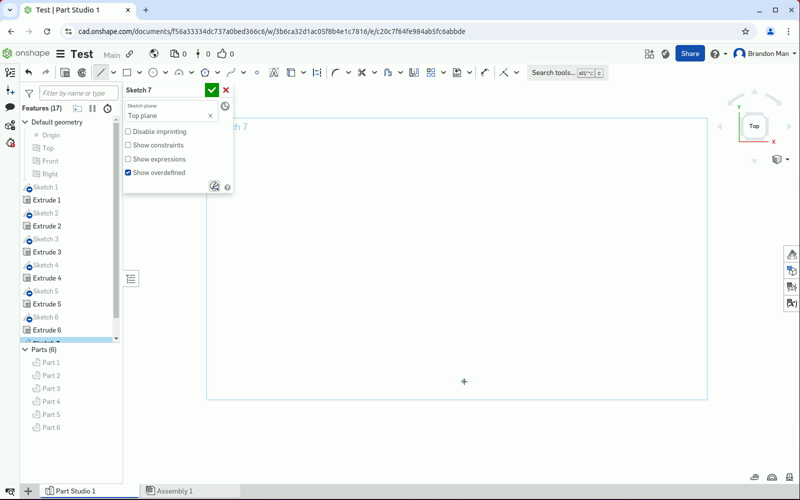
mouse_move(494, 381)
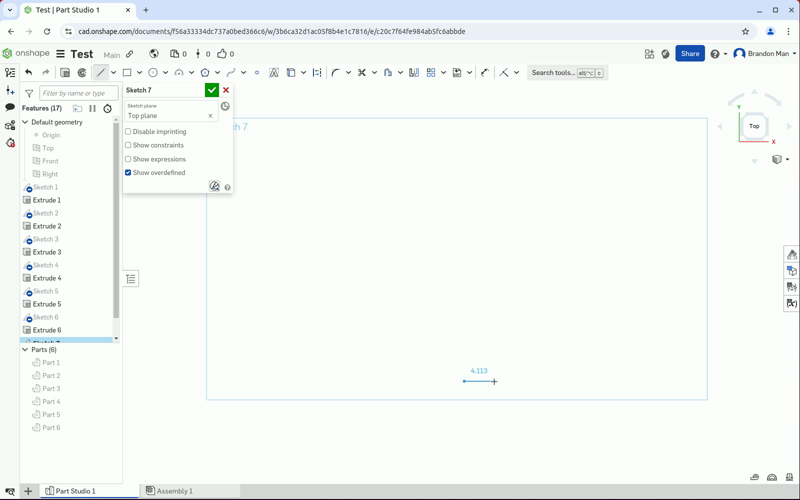
mouse_move(502, 381)
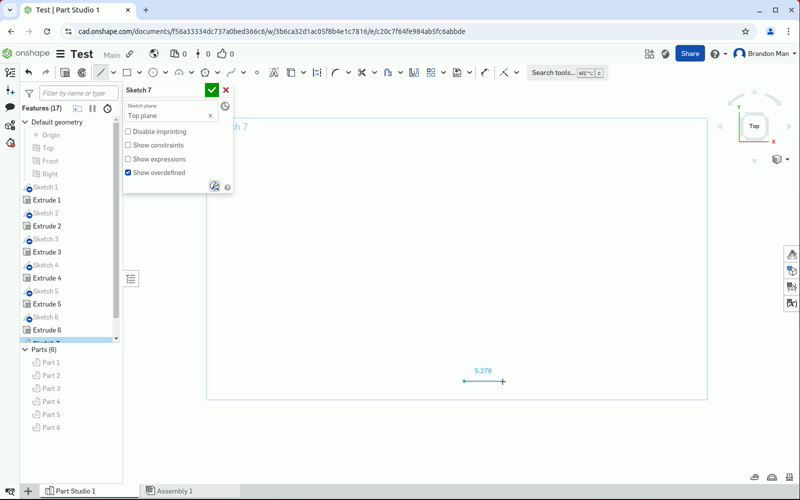
click(502, 381)
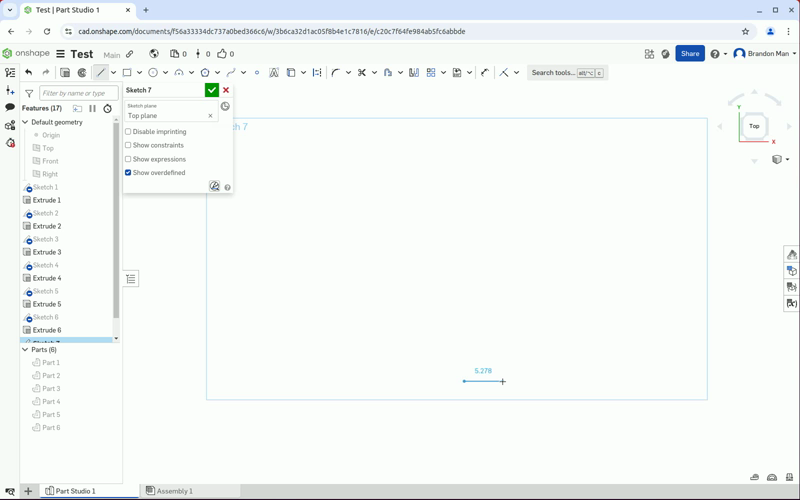
key_up(shift)
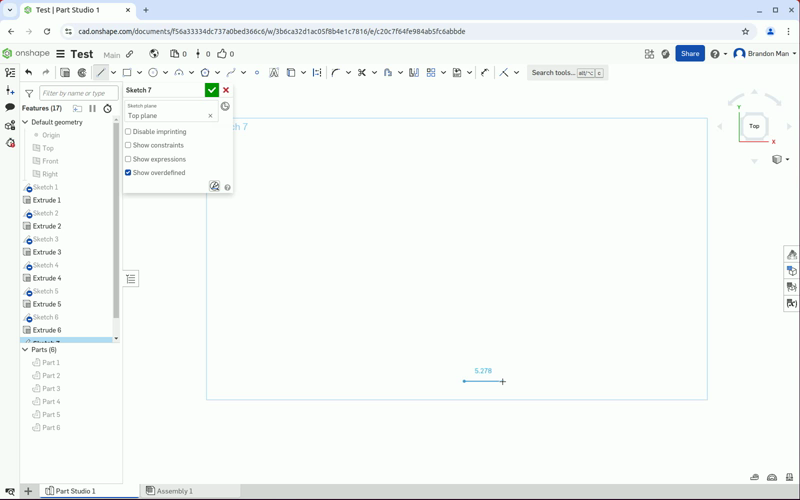
key_down(shift)
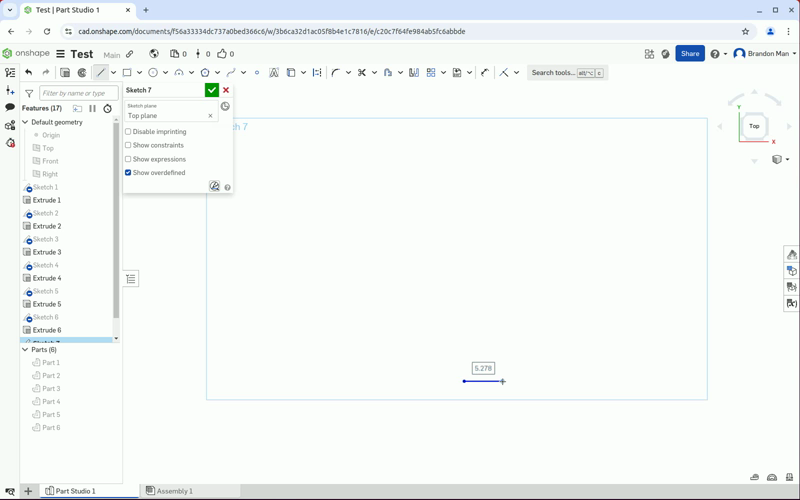
mouse_move(532, 381)
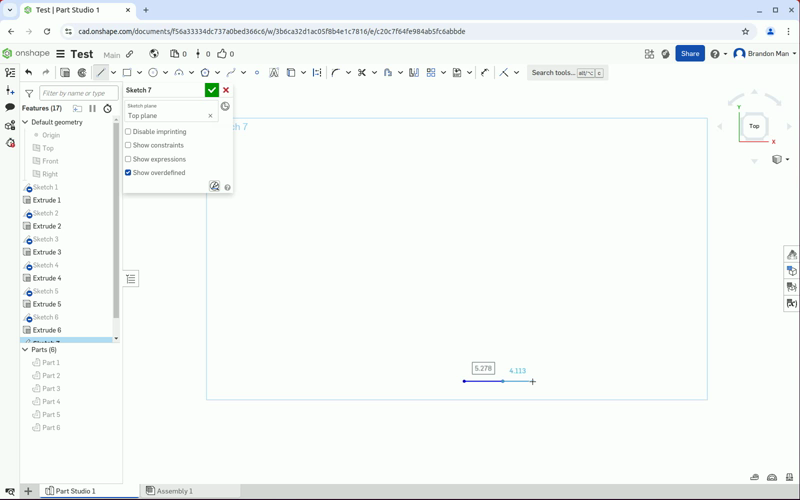
mouse_move(502, 377)
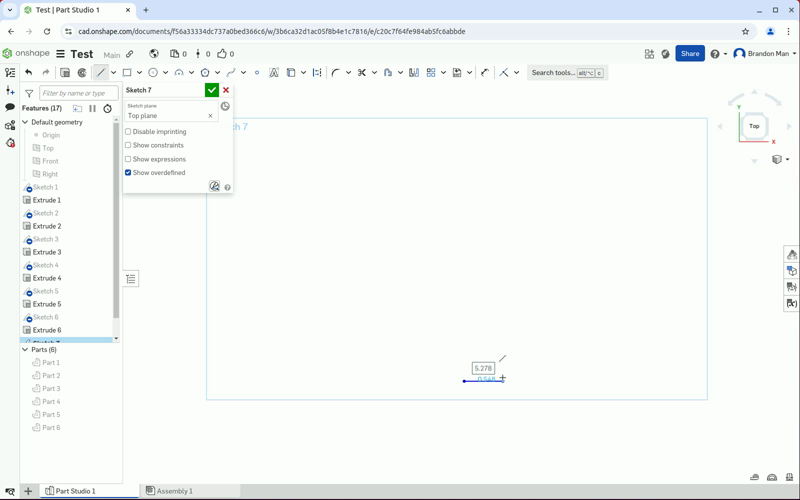
scroll(6)
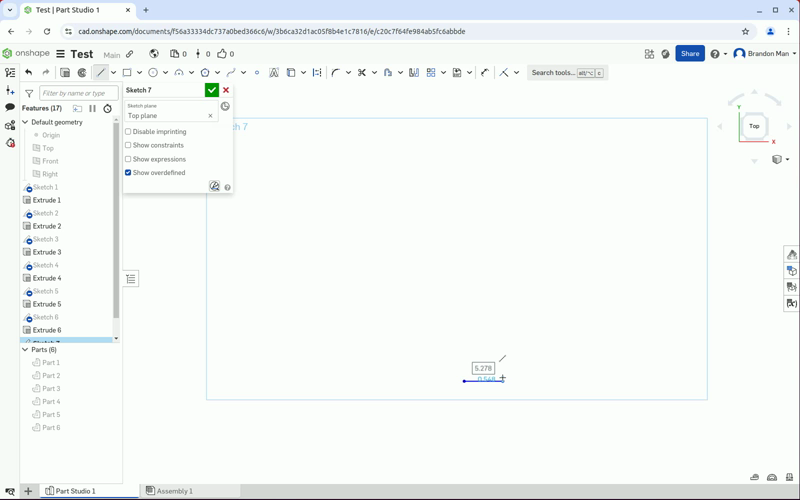
scroll(6)
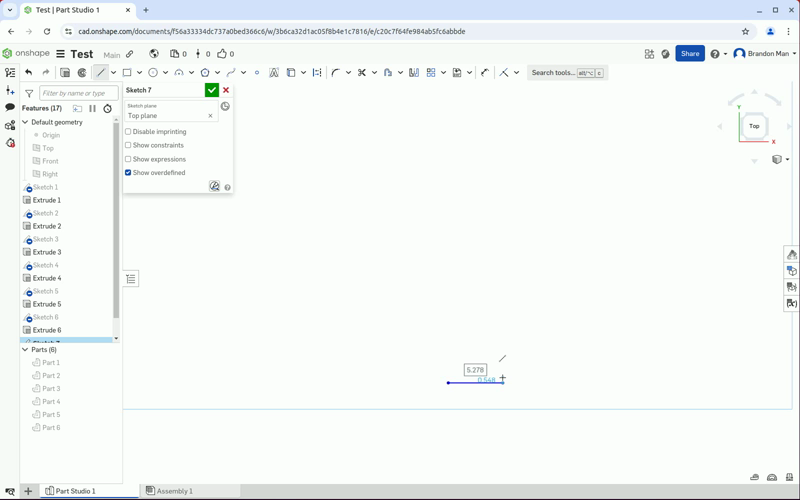
scroll(6)
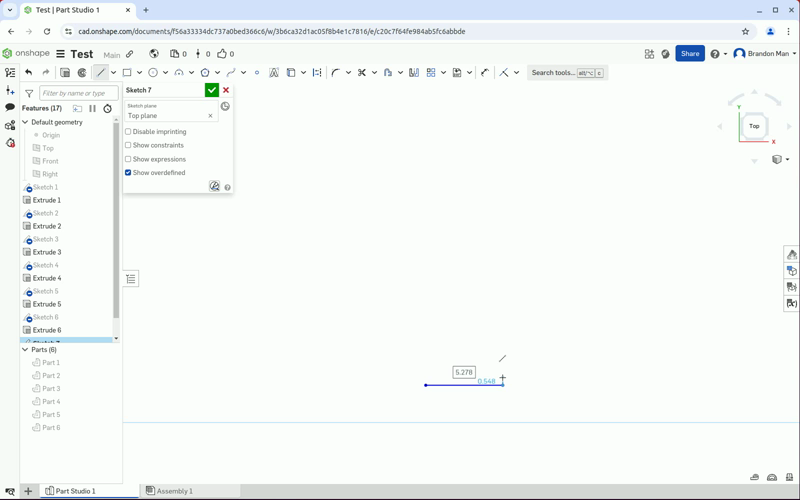
scroll(6)
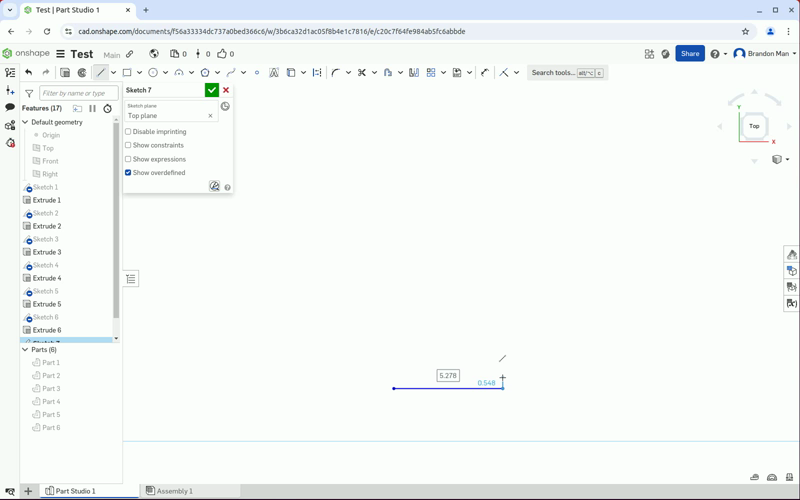
scroll(6)
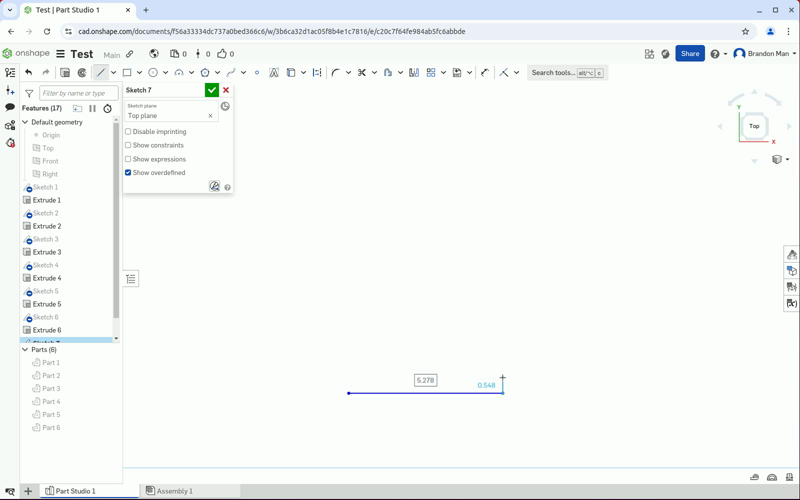
scroll(6)
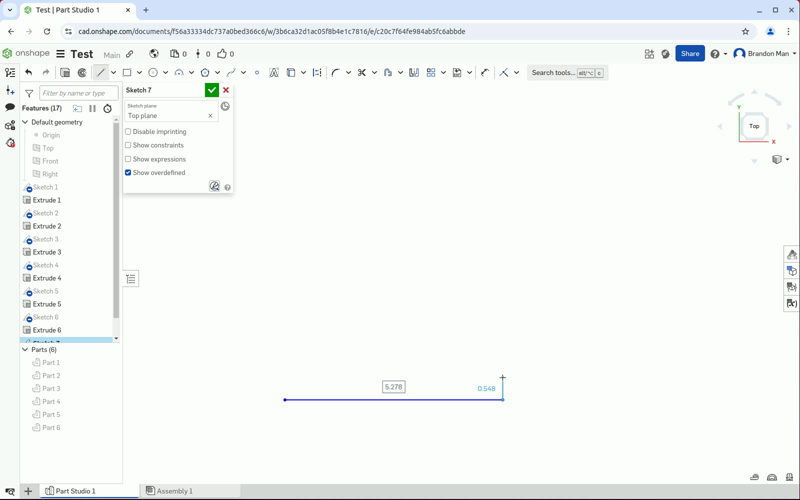
scroll(6)
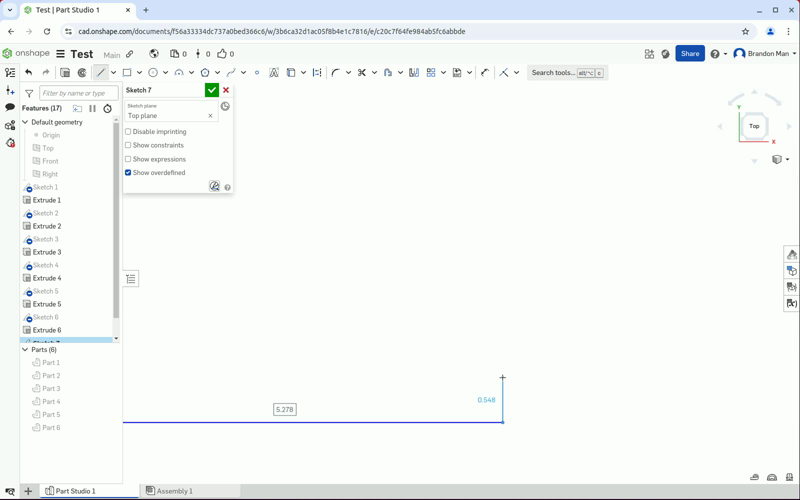
click(502, 377)
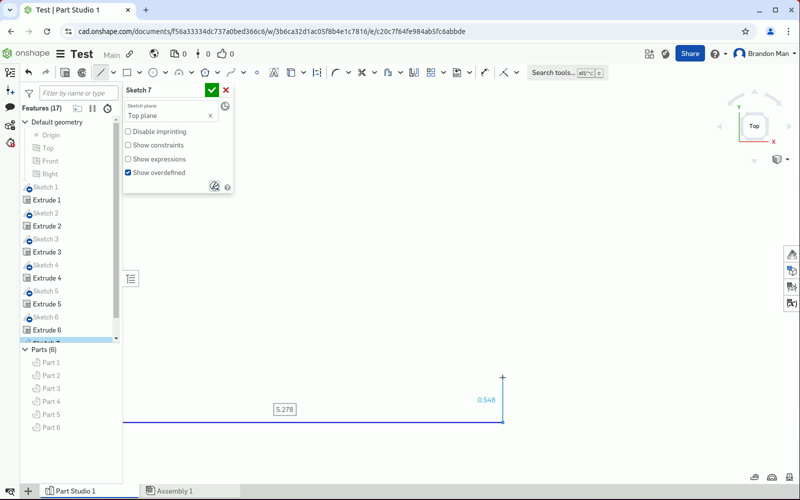
scroll(-6)
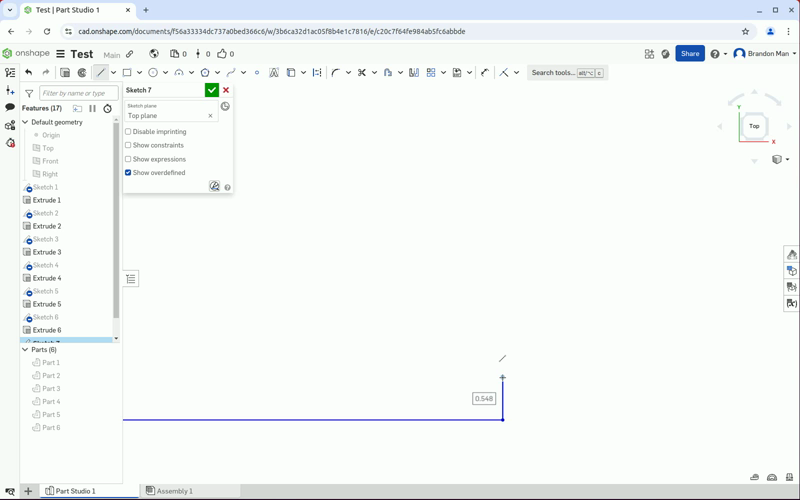
scroll(-6)
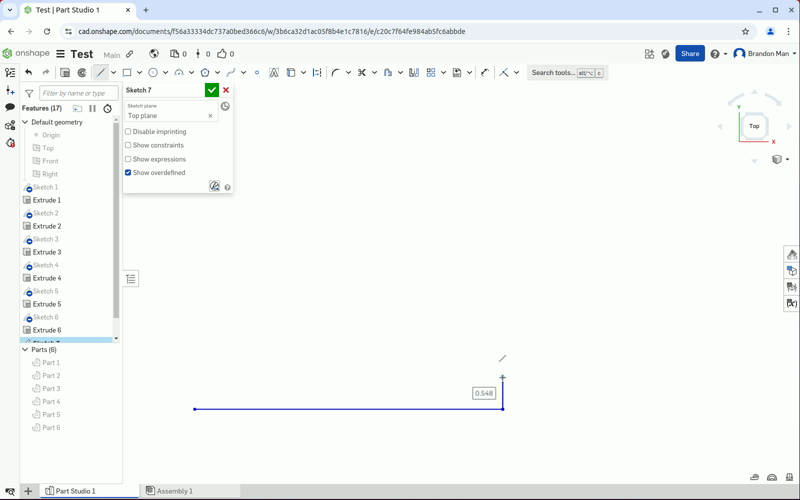
scroll(-6)
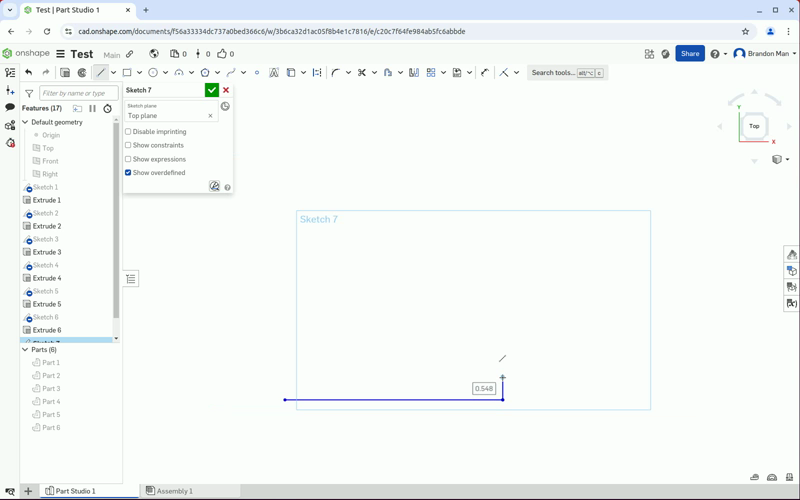
scroll(-6)
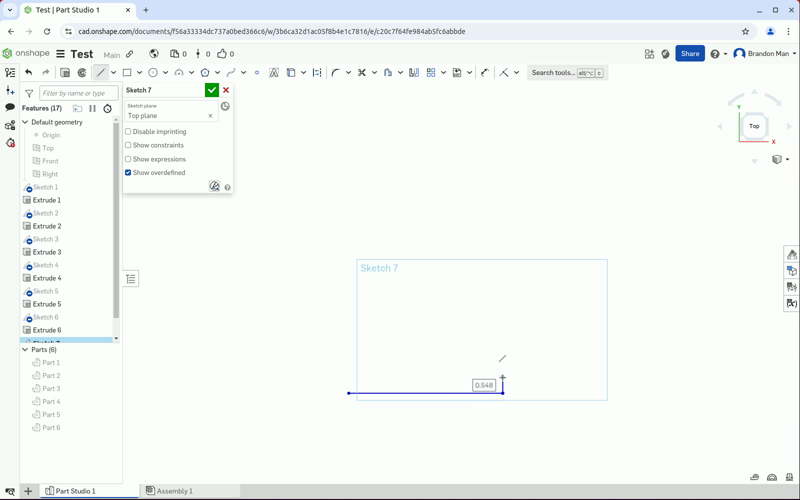
scroll(-6)
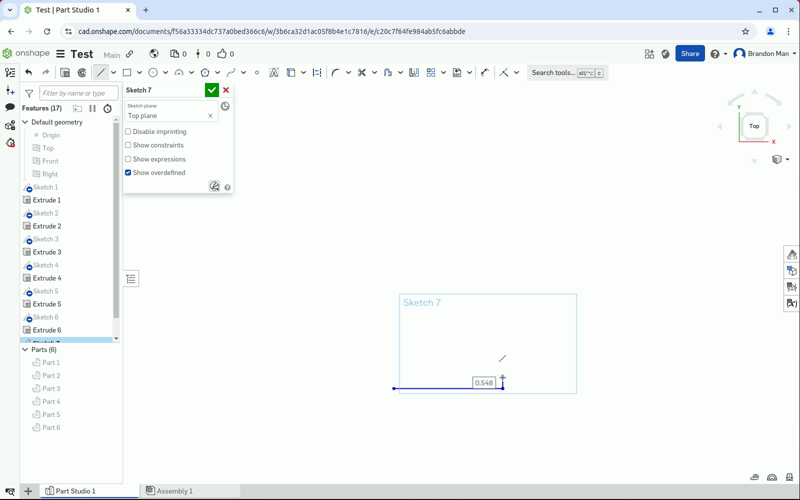
scroll(-6)
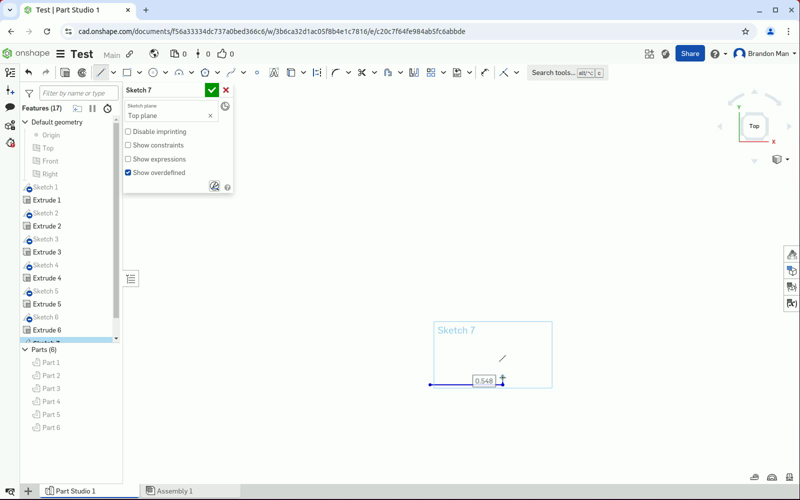
scroll(-6)
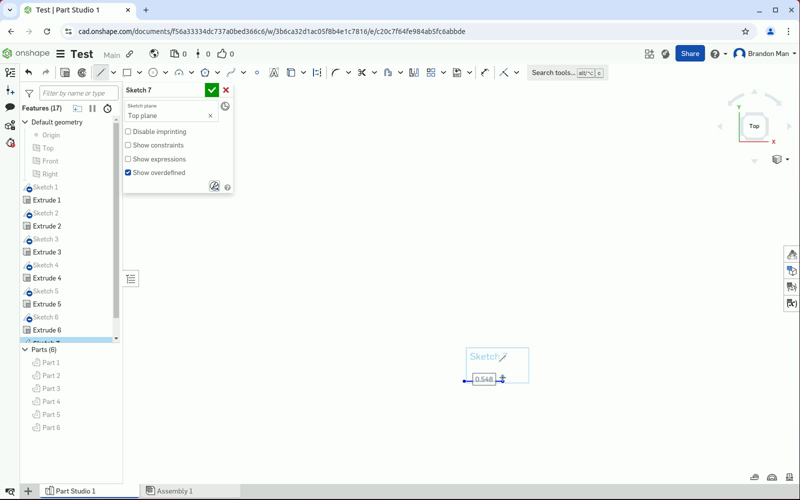
key_up(shift)
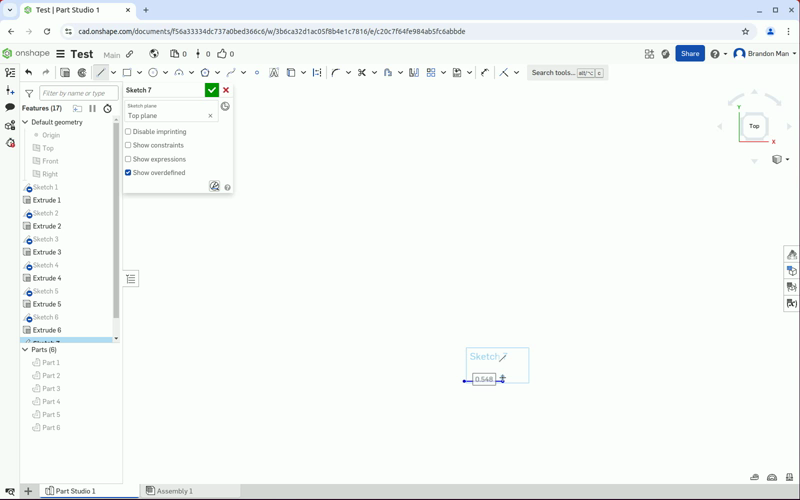
key_down(shift)
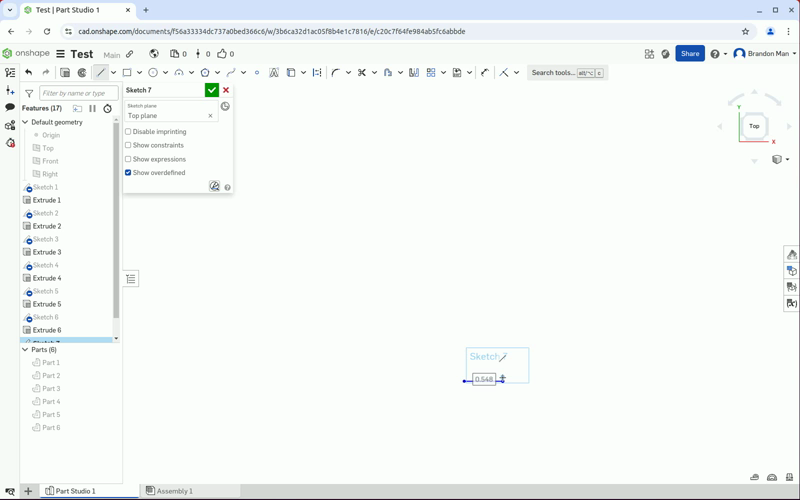
mouse_move(532, 377)
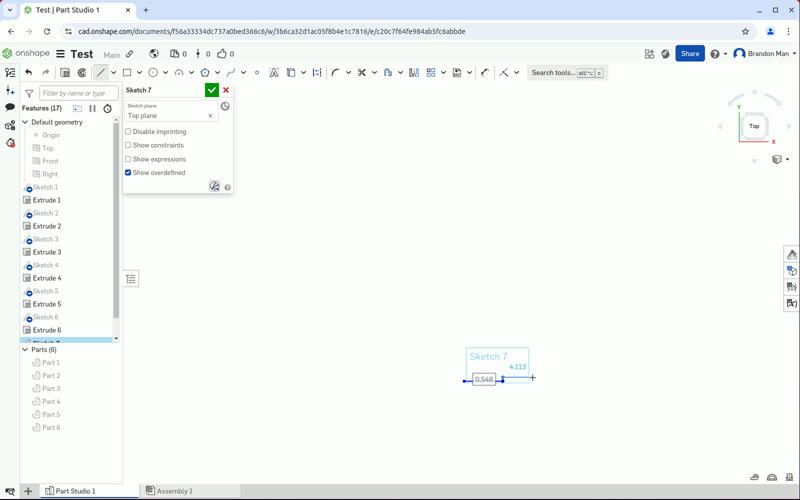
mouse_move(464, 377)
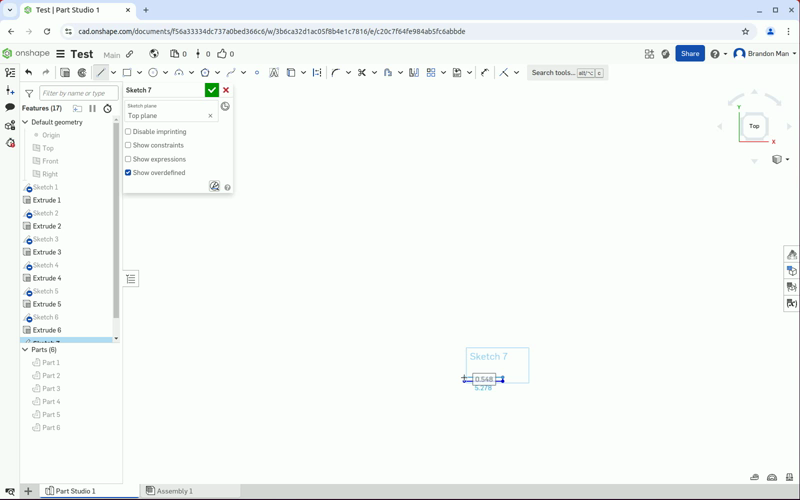
scroll(6)
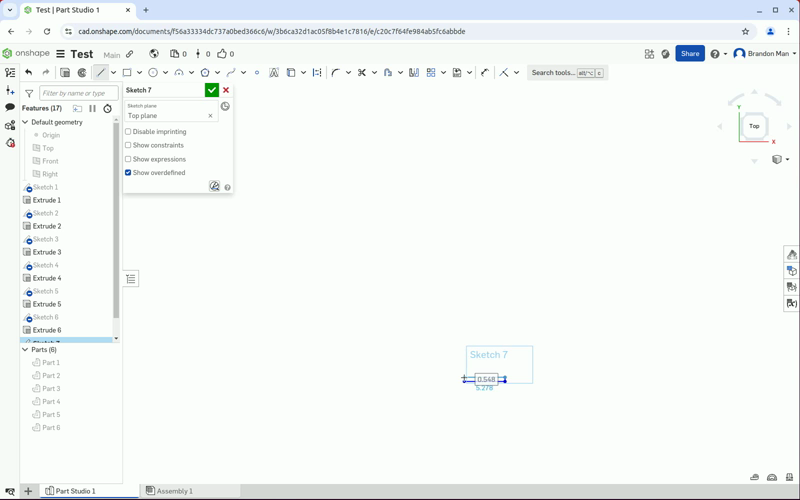
scroll(6)
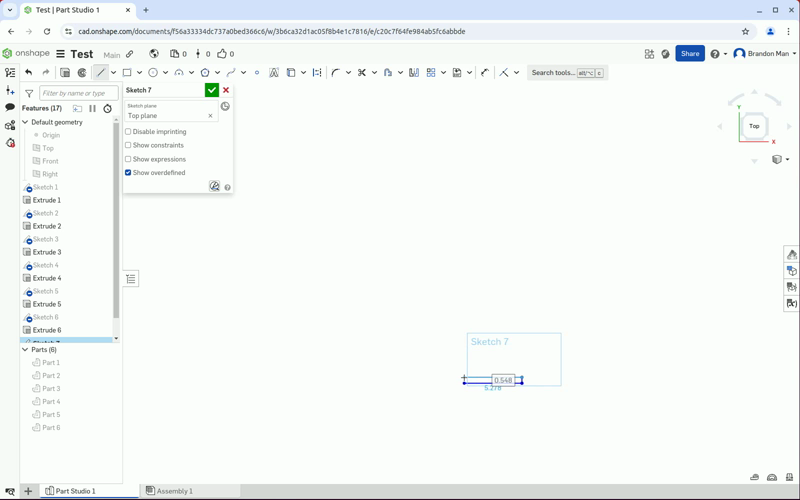
scroll(6)
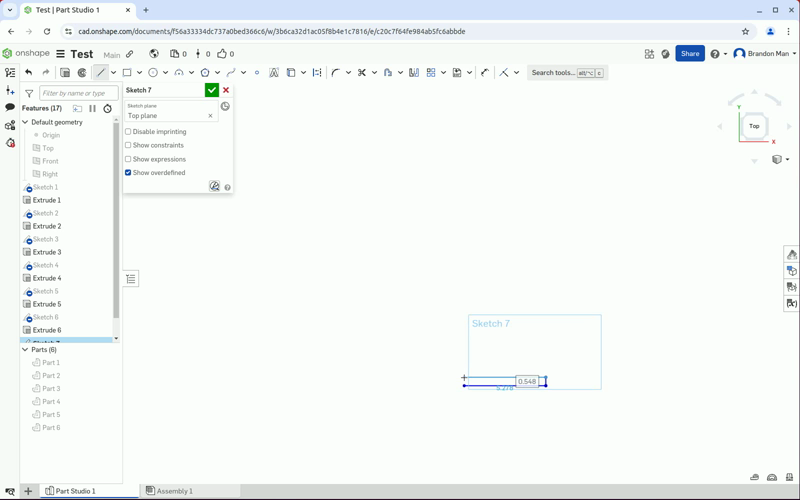
scroll(6)
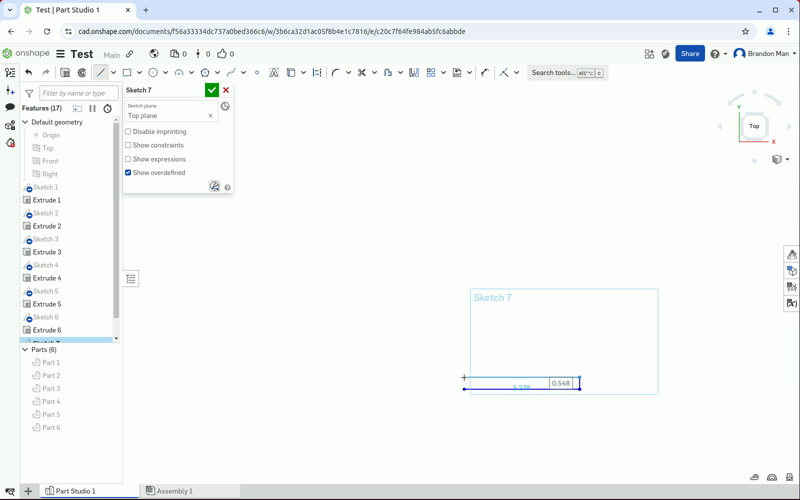
scroll(6)
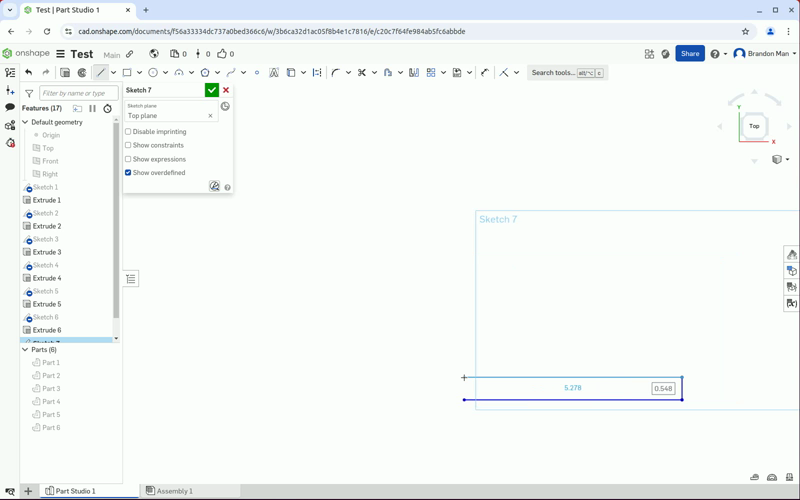
scroll(6)
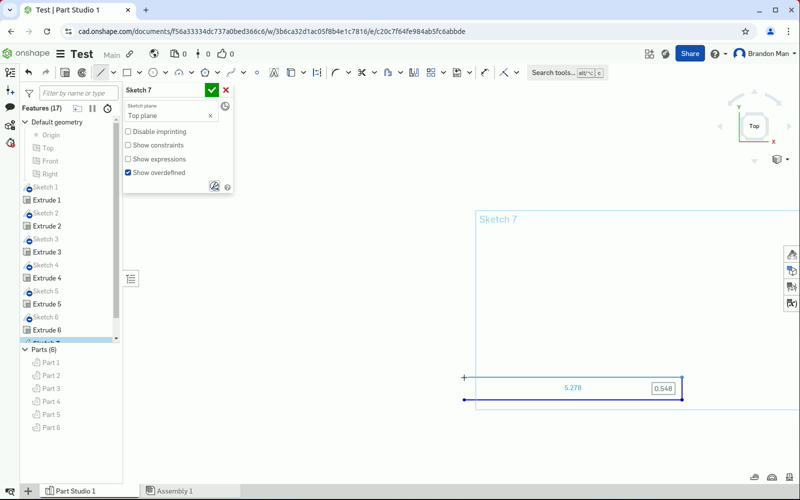
scroll(6)
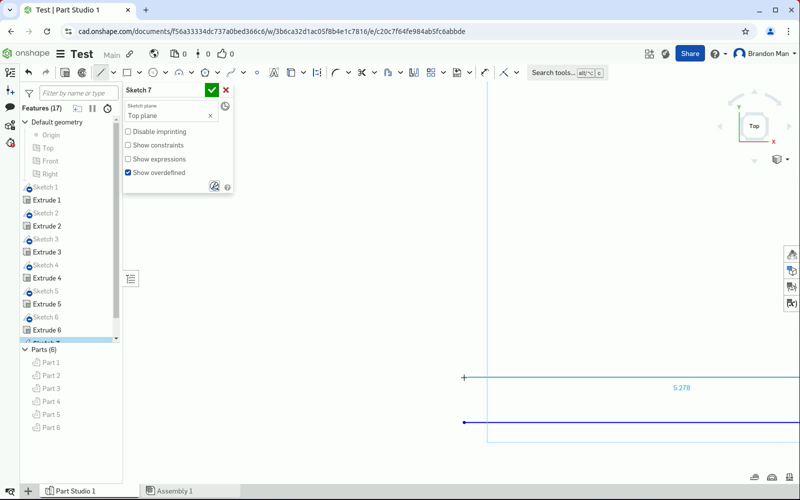
click(464, 377)
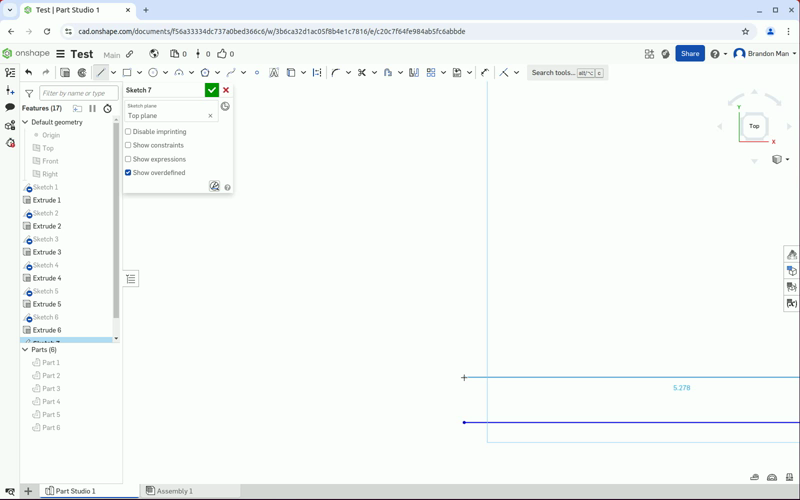
scroll(-6)
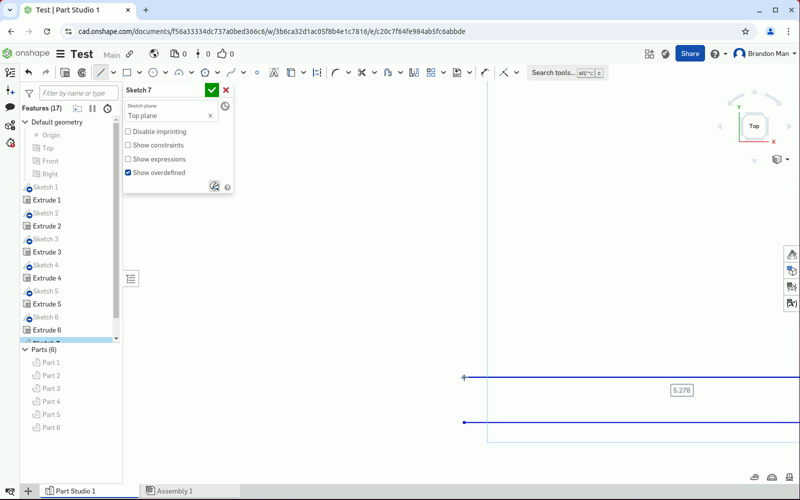
scroll(-6)
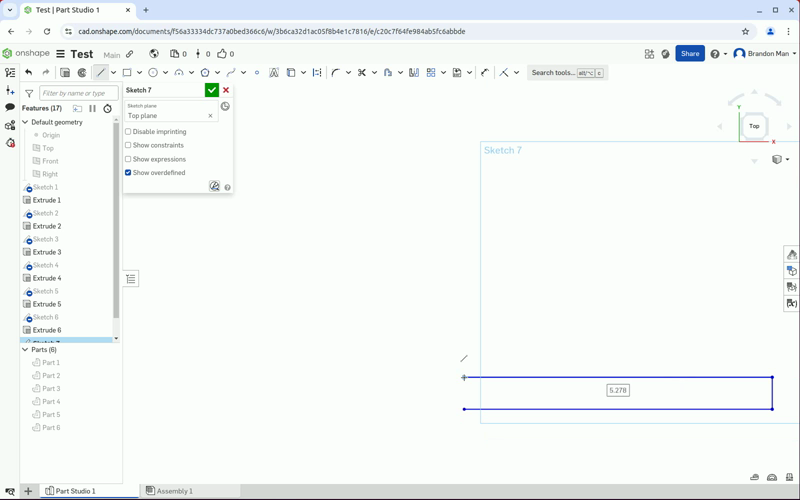
scroll(-6)
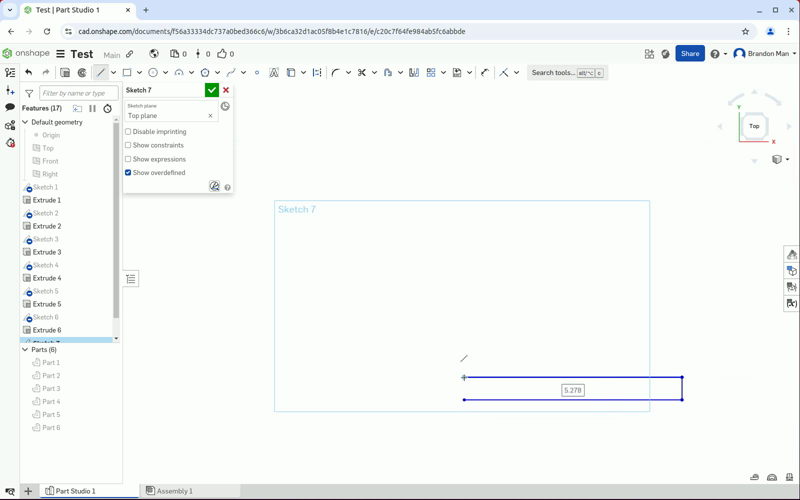
scroll(-6)
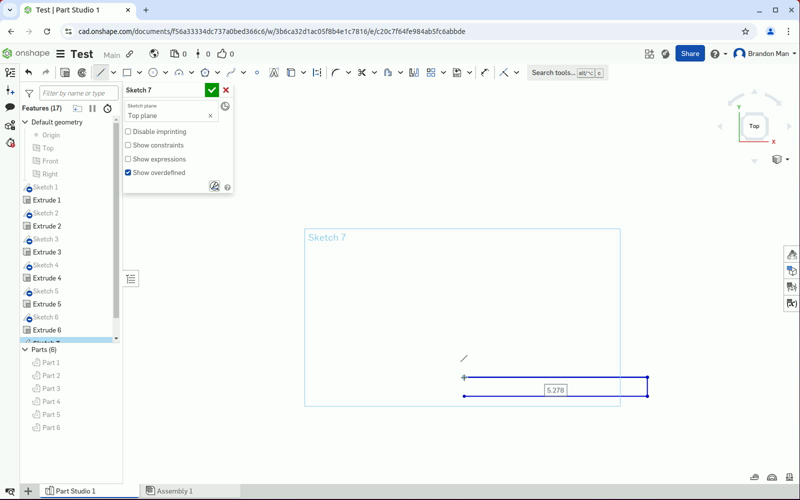
scroll(-6)
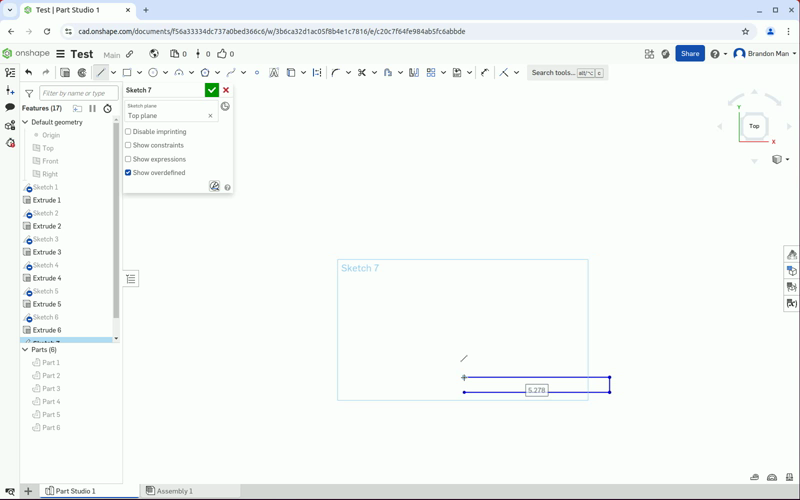
scroll(-6)
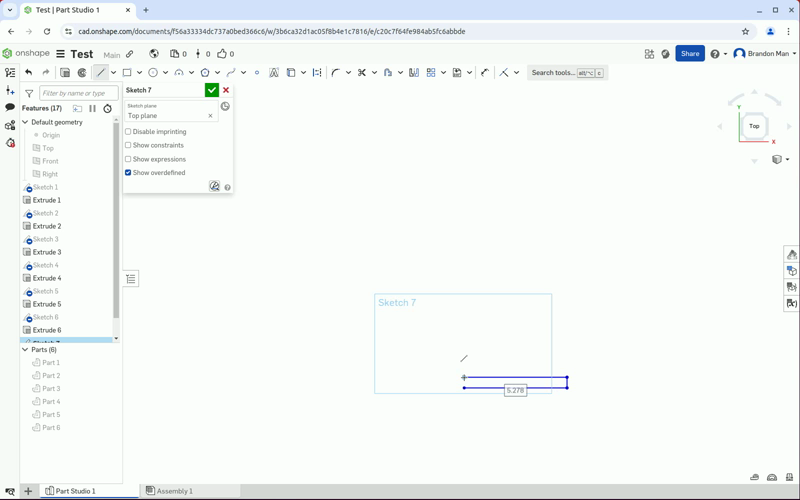
scroll(-6)
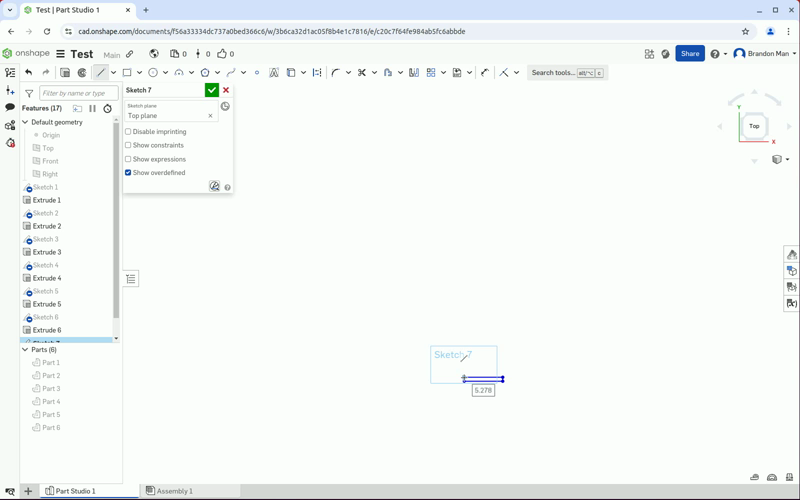
key_up(shift)
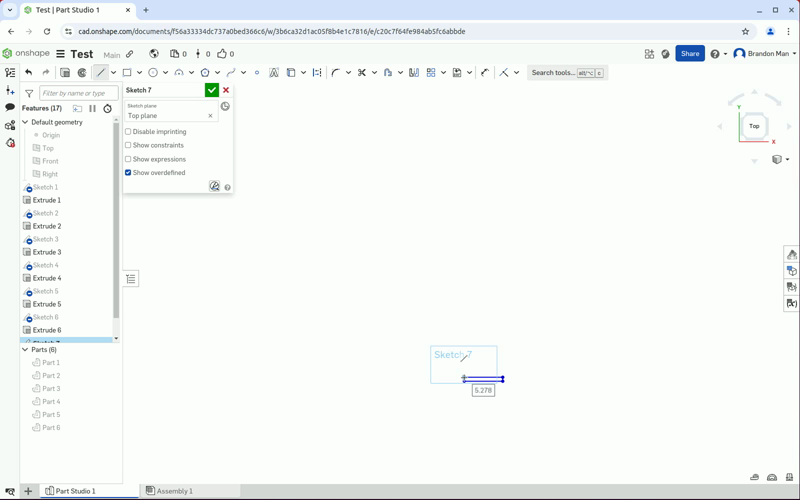
mouse_move(494, 377)
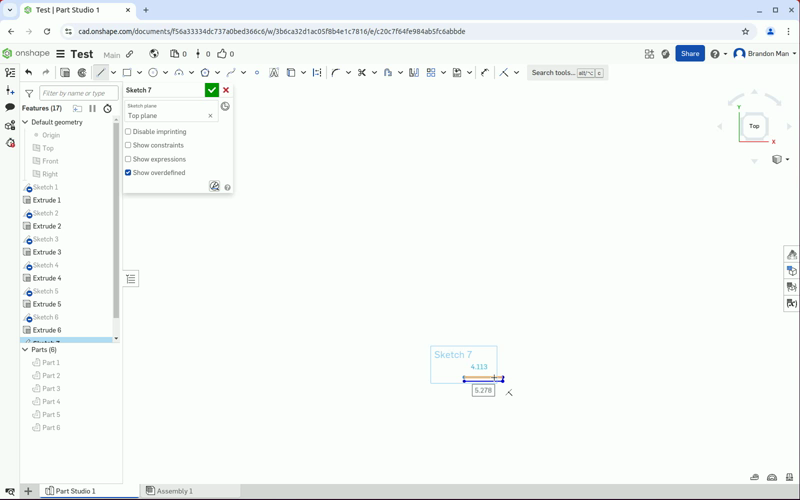
key_down(shift)
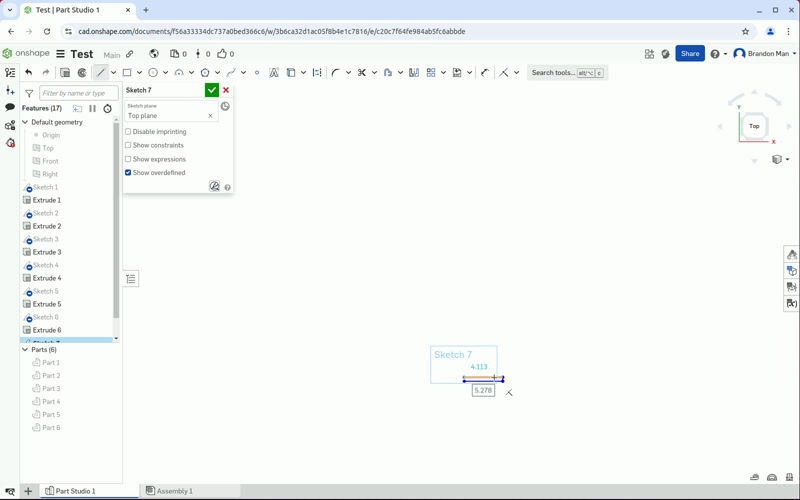
mouse_move(464, 381)
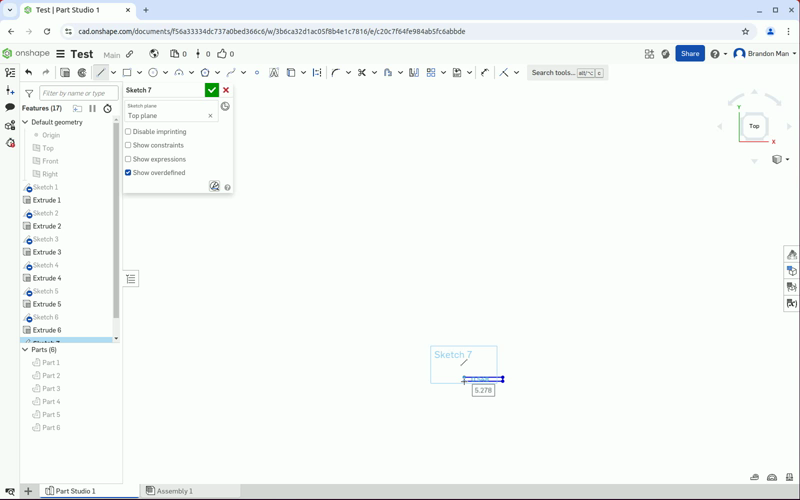
scroll(6)
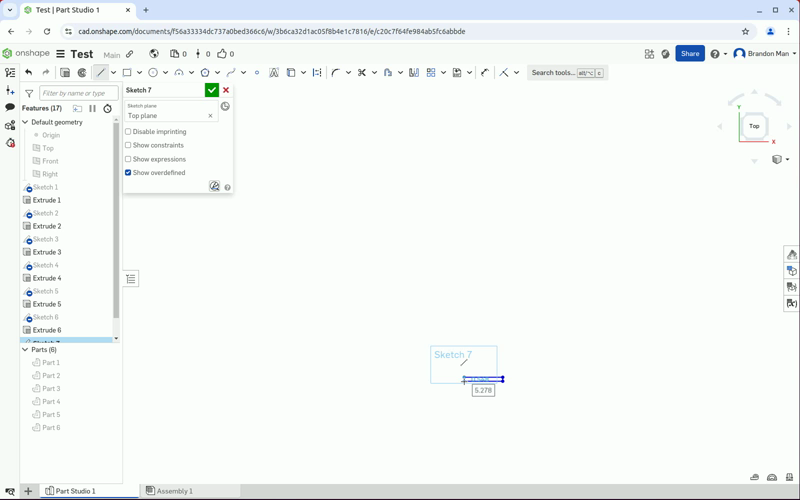
scroll(6)
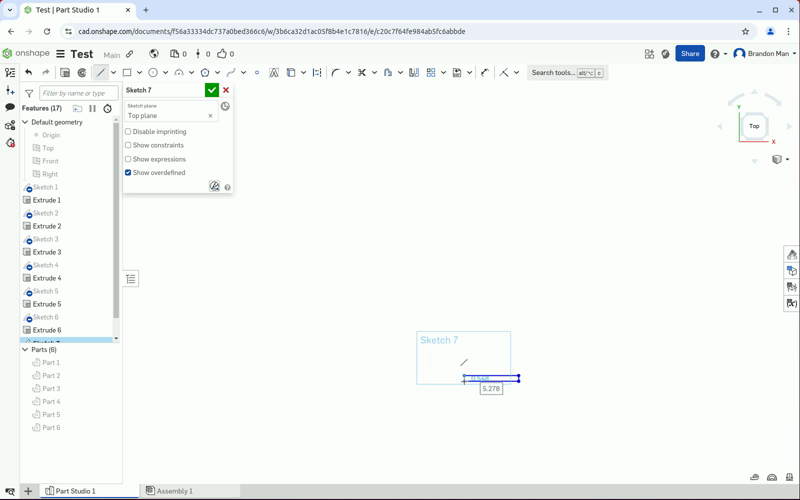
scroll(6)
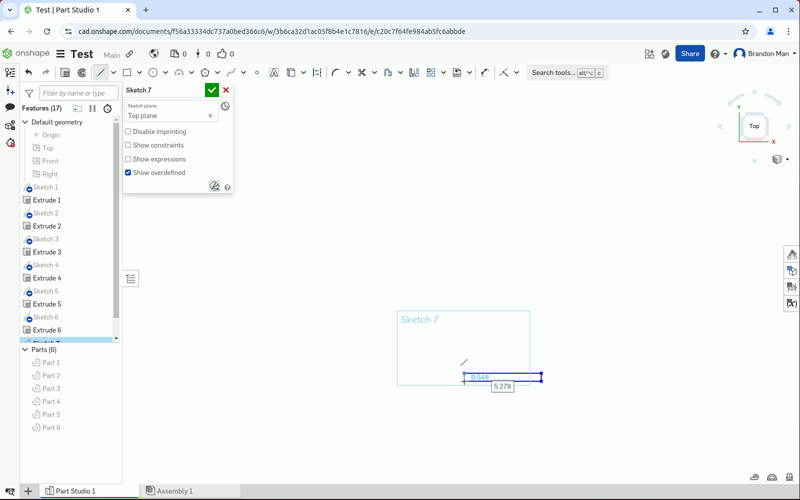
scroll(6)
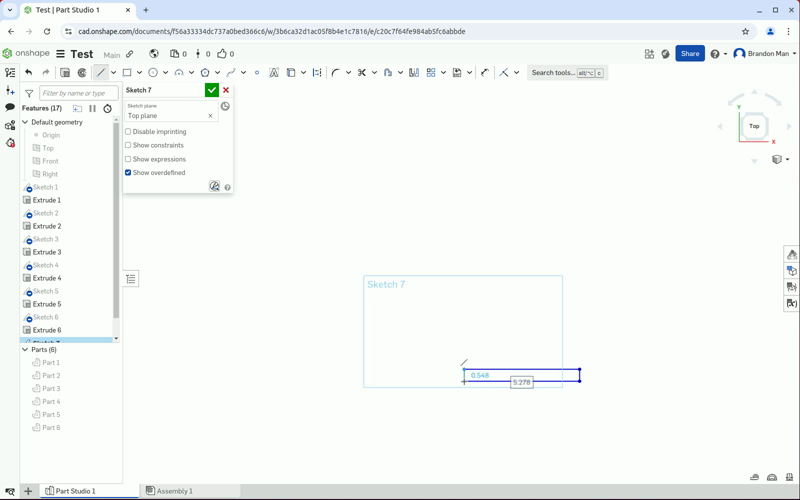
scroll(6)
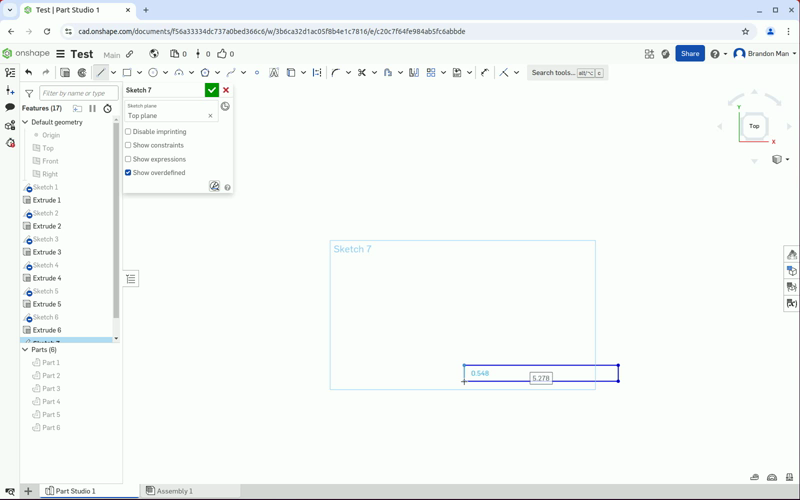
scroll(6)
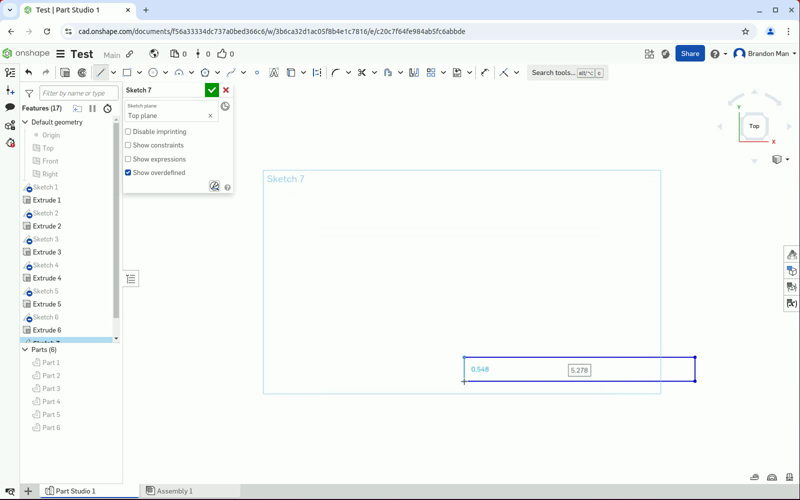
scroll(6)
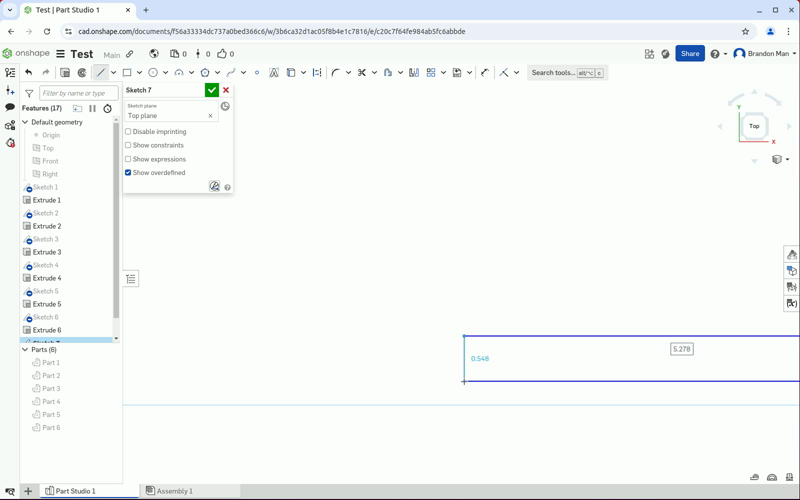
key_up(shift)
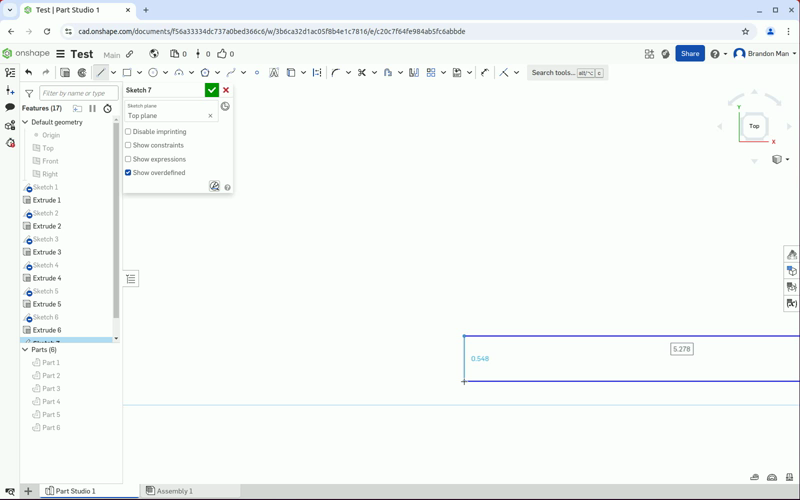
click(464, 381)
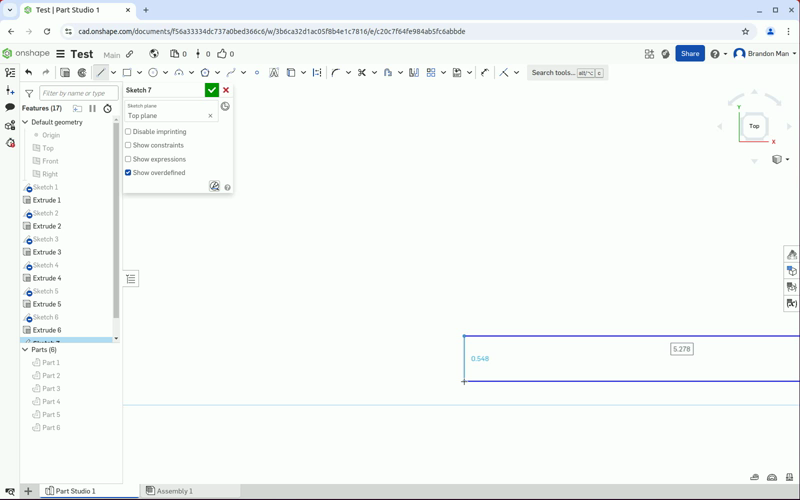
scroll(-6)
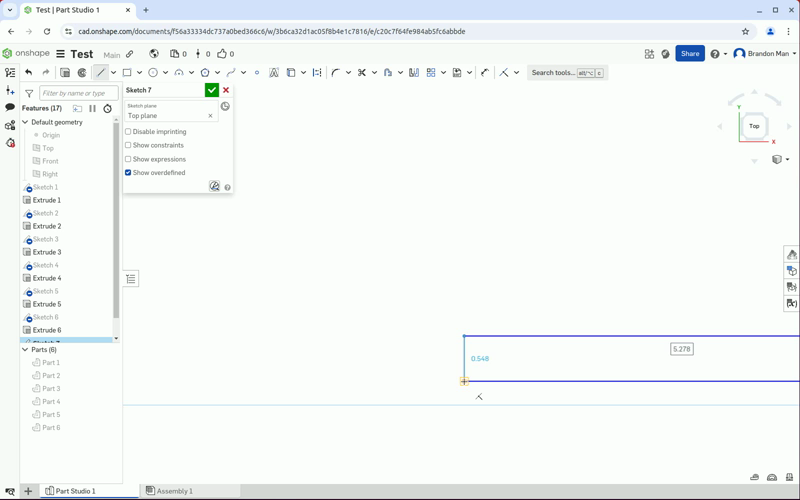
scroll(-6)
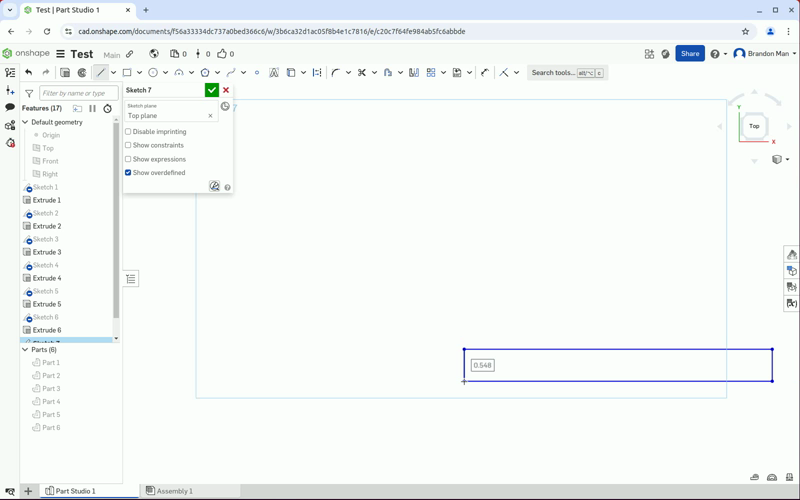
scroll(-6)
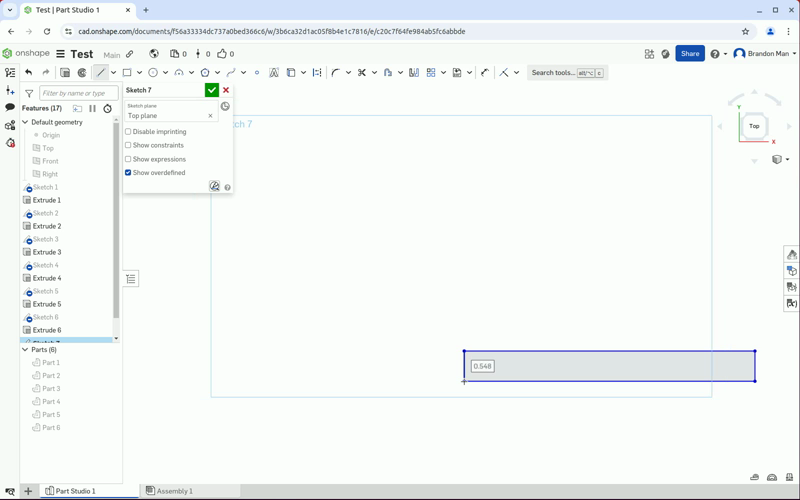
scroll(-6)
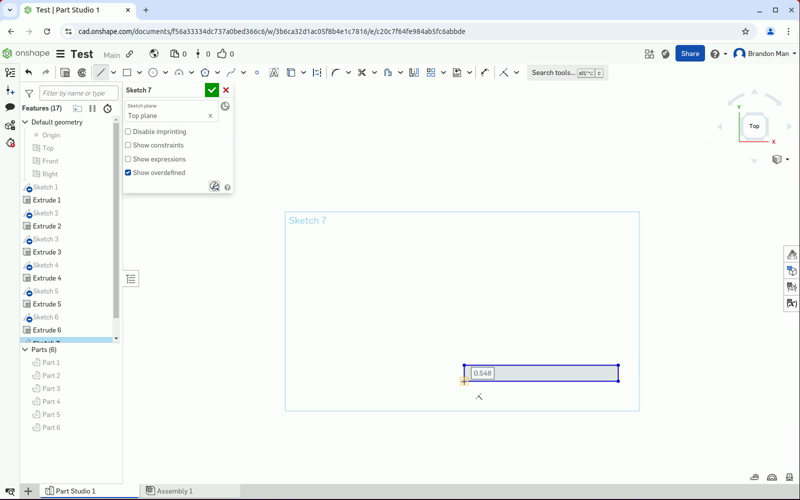
scroll(-6)
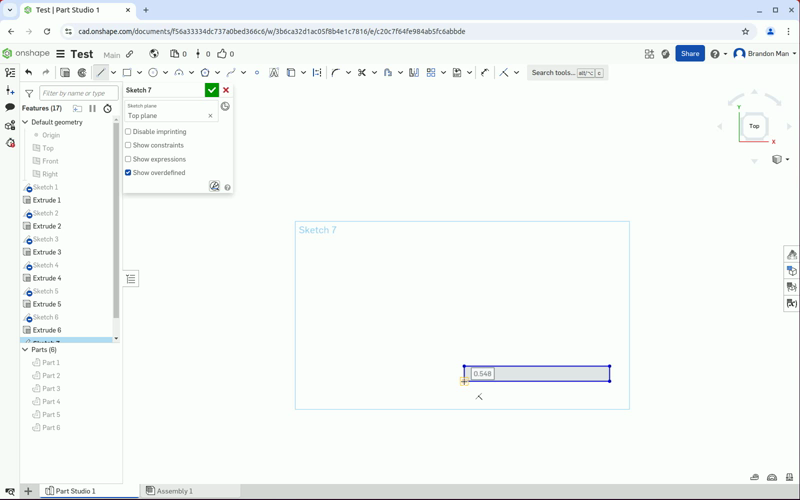
scroll(-6)
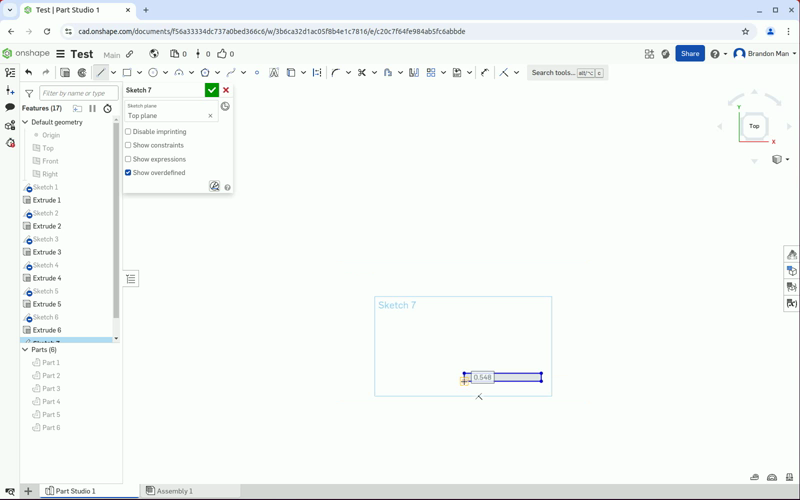
scroll(-6)
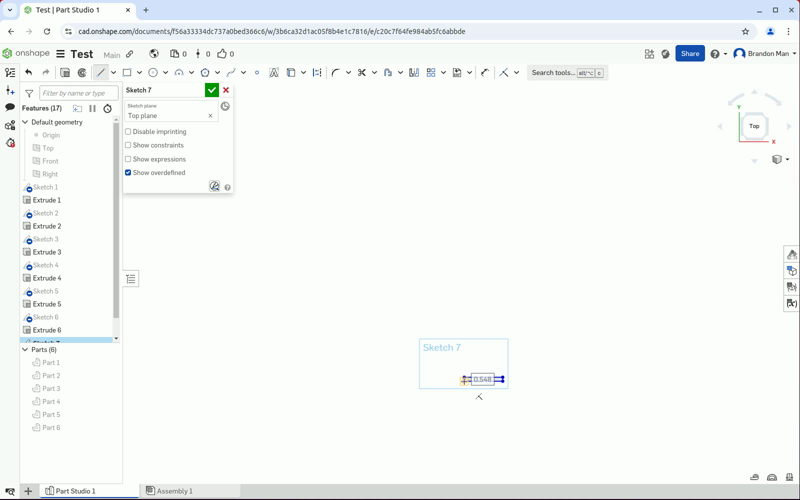
key(esc)
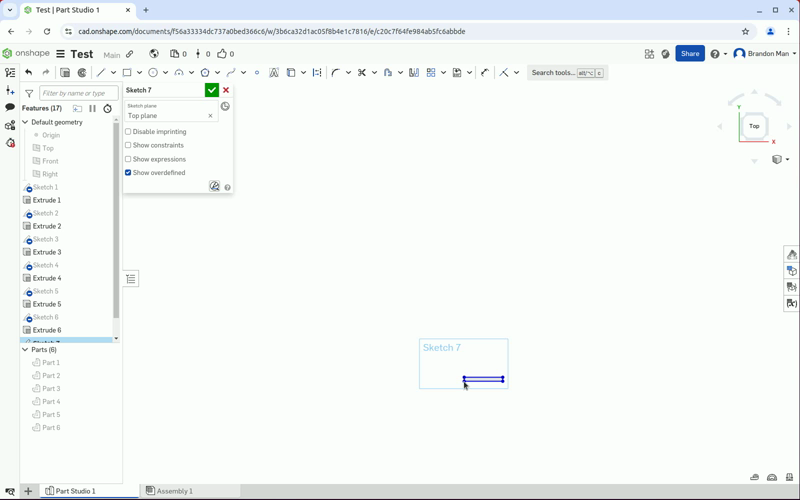
mouse_move(479, 379)
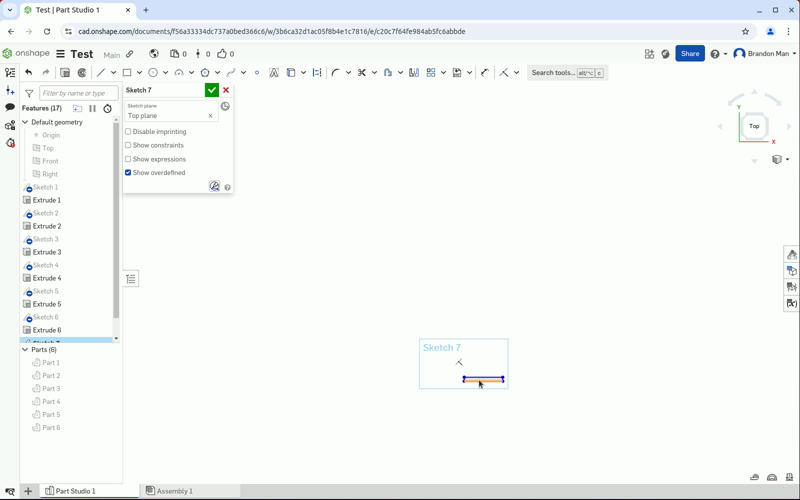
scroll(6)
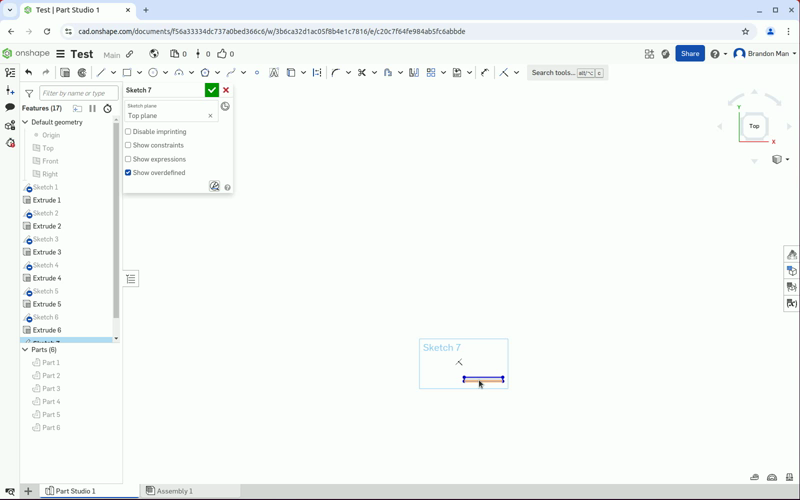
scroll(6)
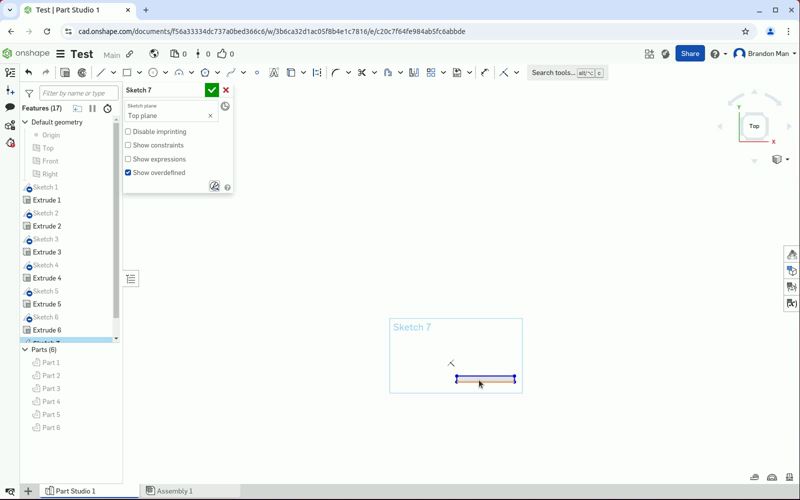
scroll(6)
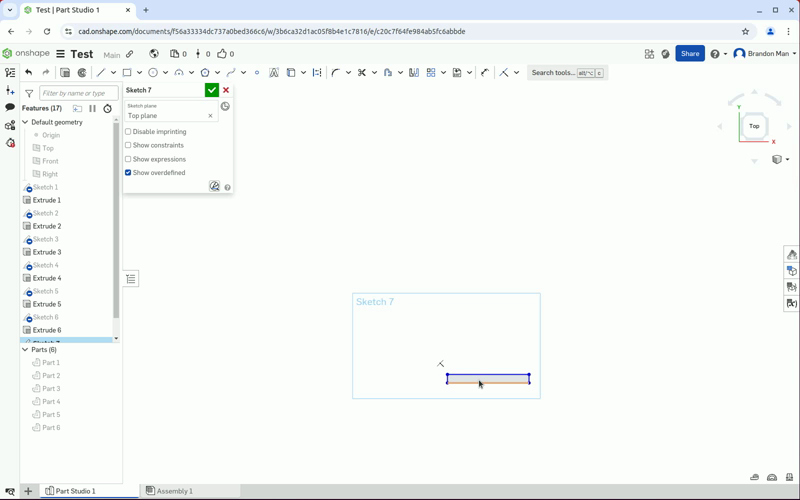
scroll(6)
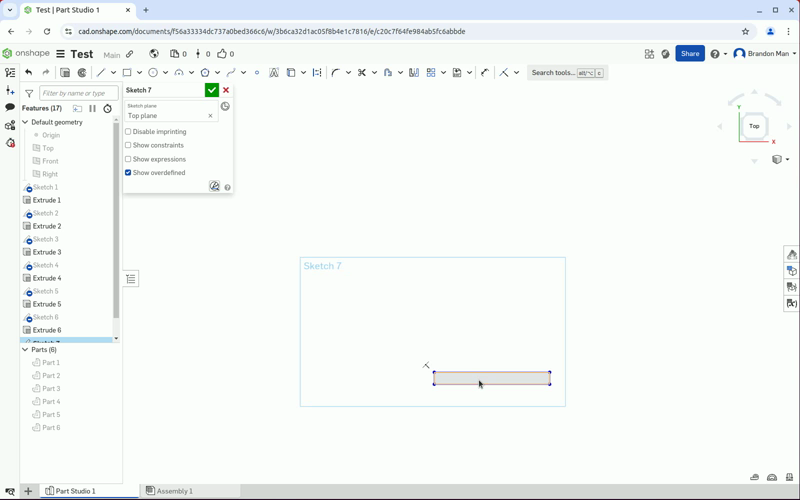
scroll(6)
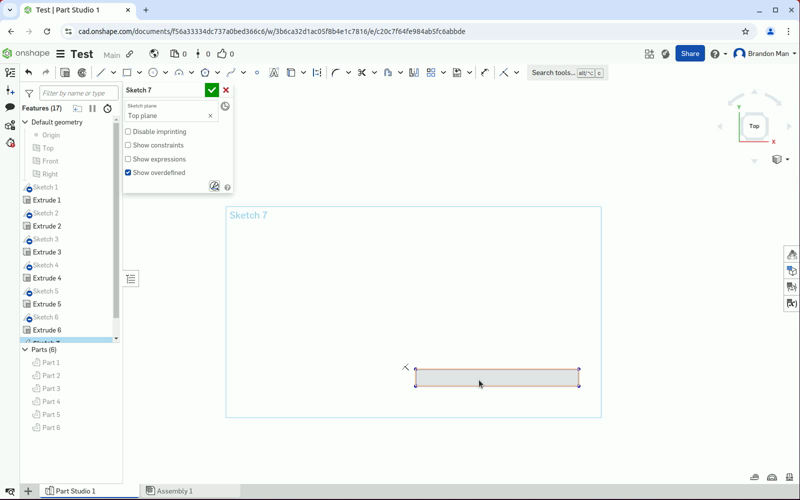
scroll(6)
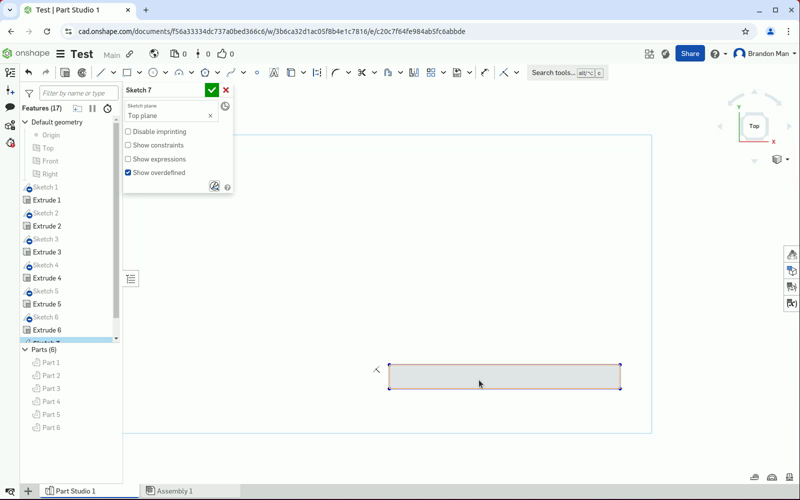
scroll(6)
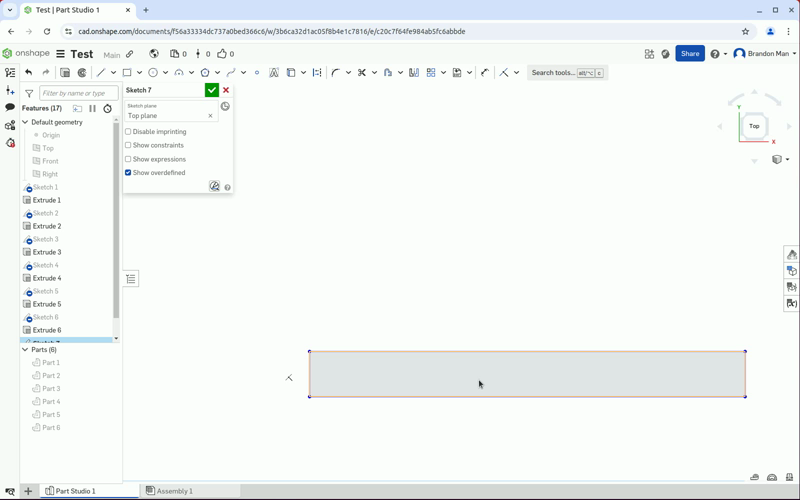
click(479, 379)
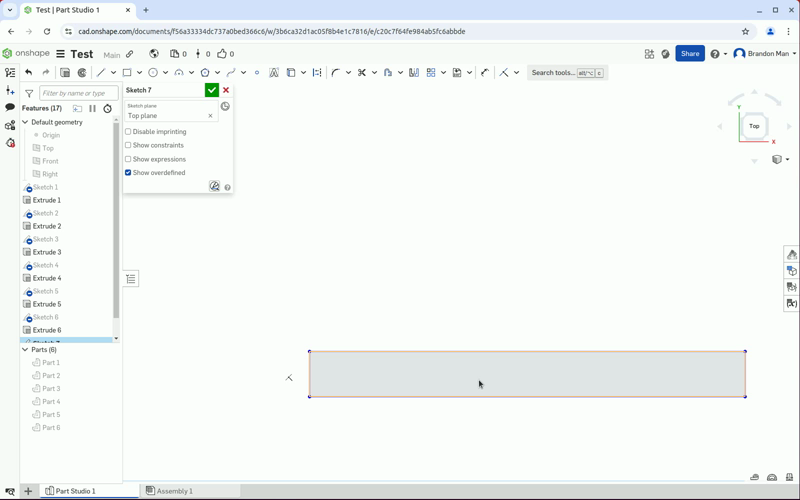
scroll(-6)
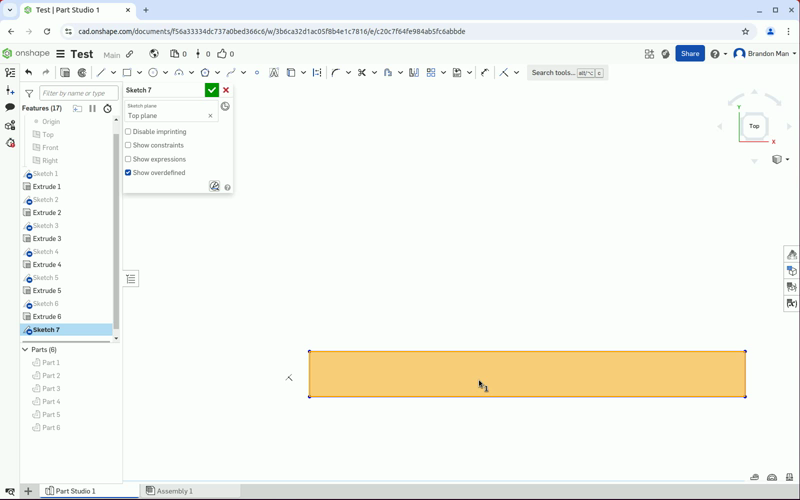
scroll(-6)
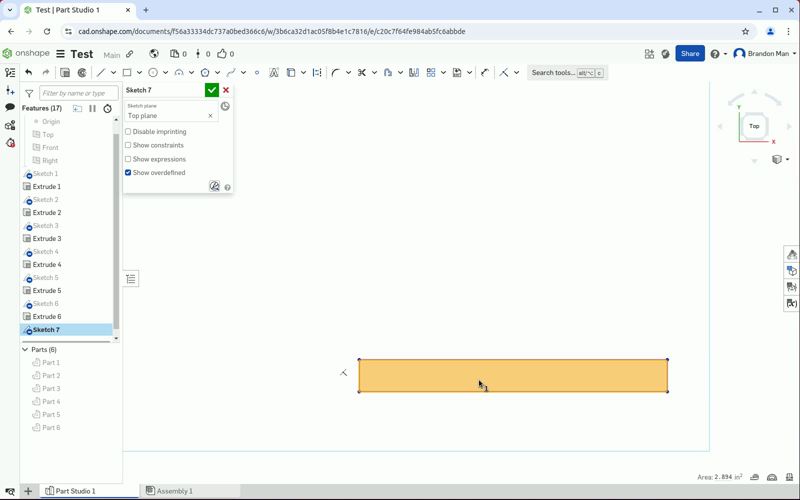
scroll(-6)
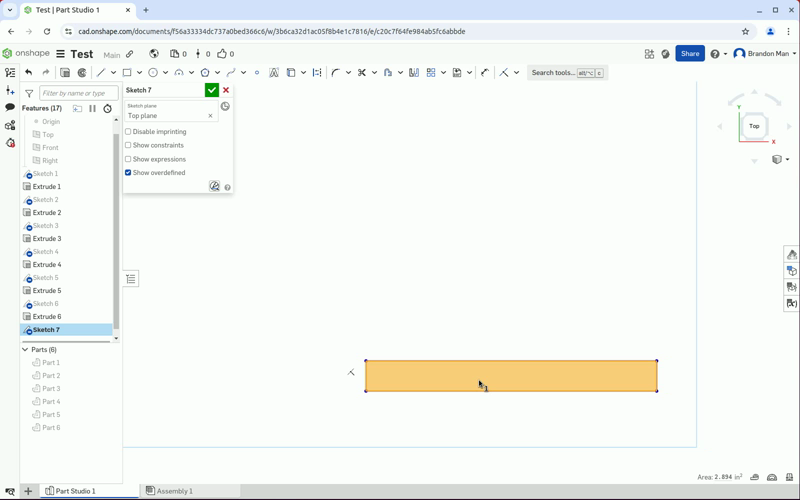
scroll(-6)
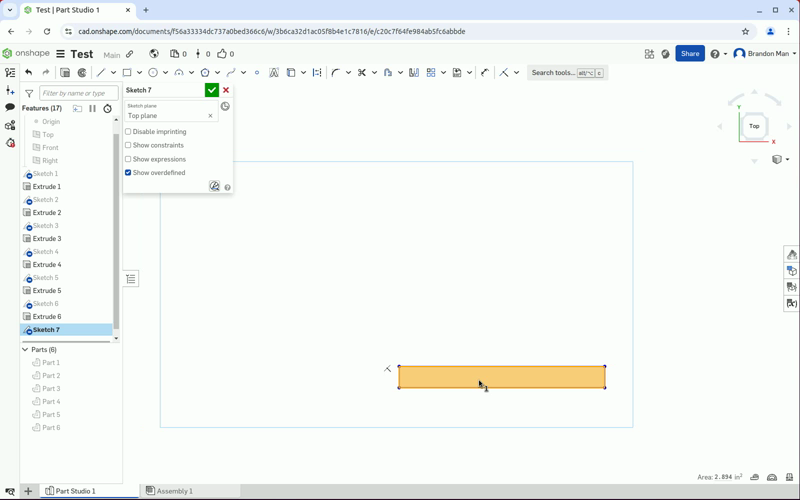
scroll(-6)
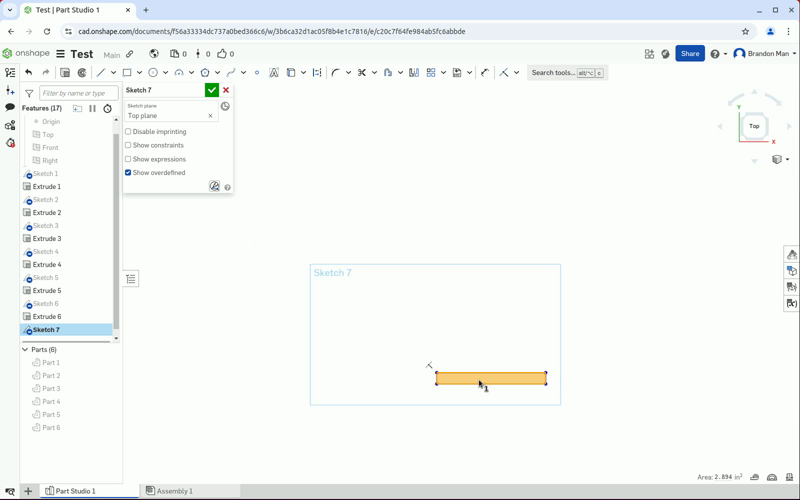
scroll(-6)
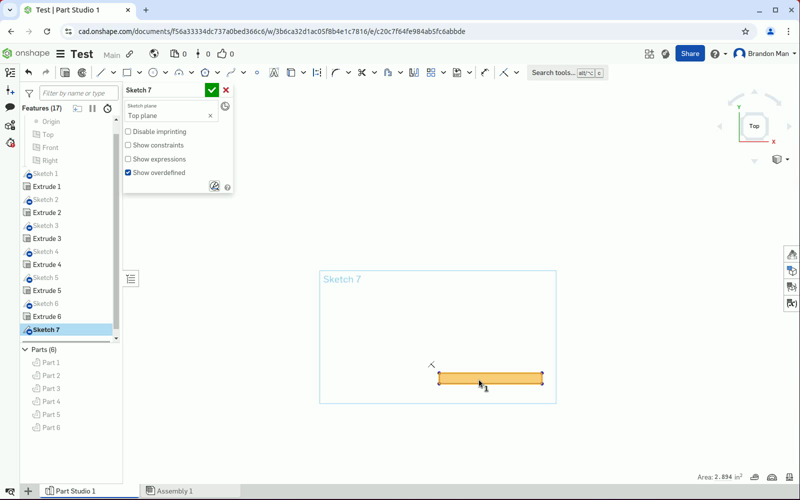
scroll(-6)
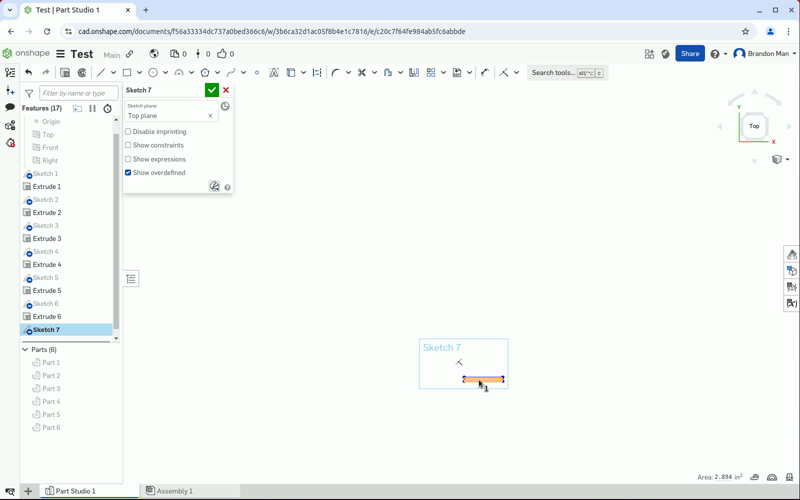
mouse_move(73, 352)
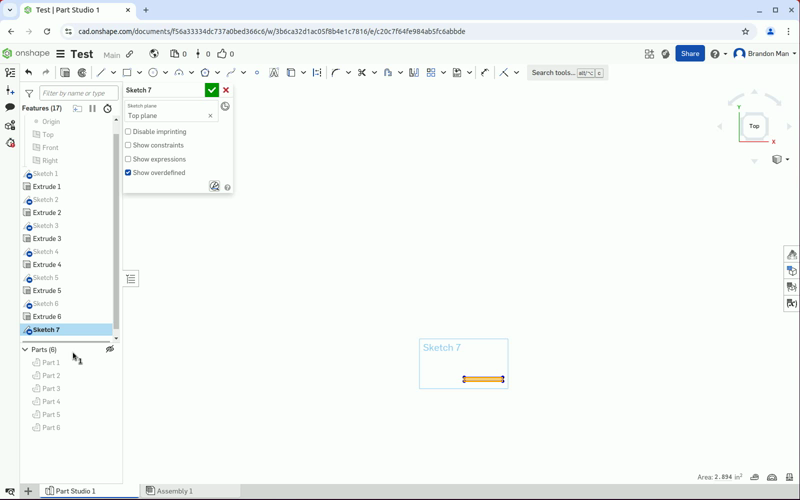
key(shift+y)
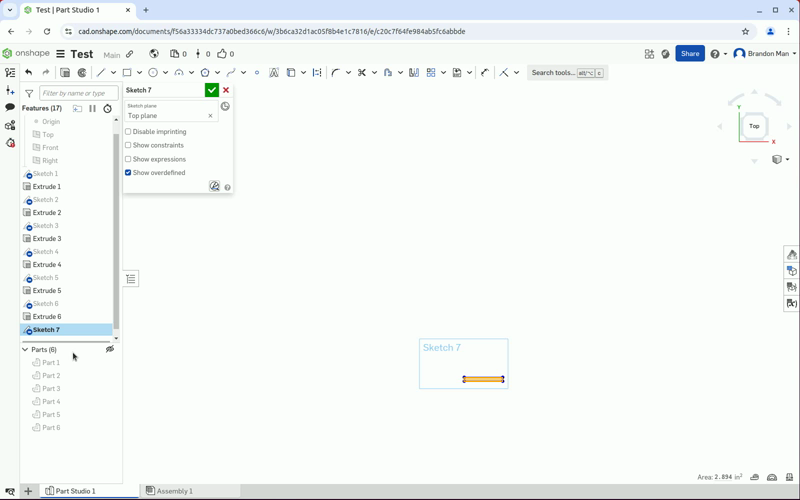
key(shift+e)
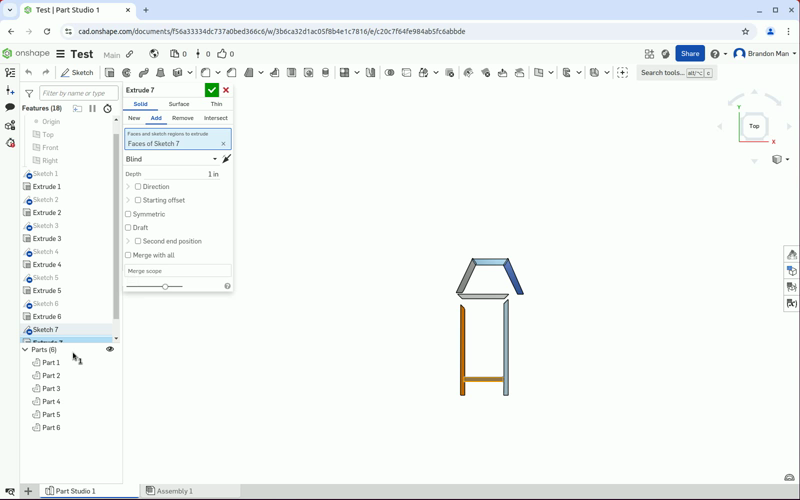
mouse_move(143, 106)
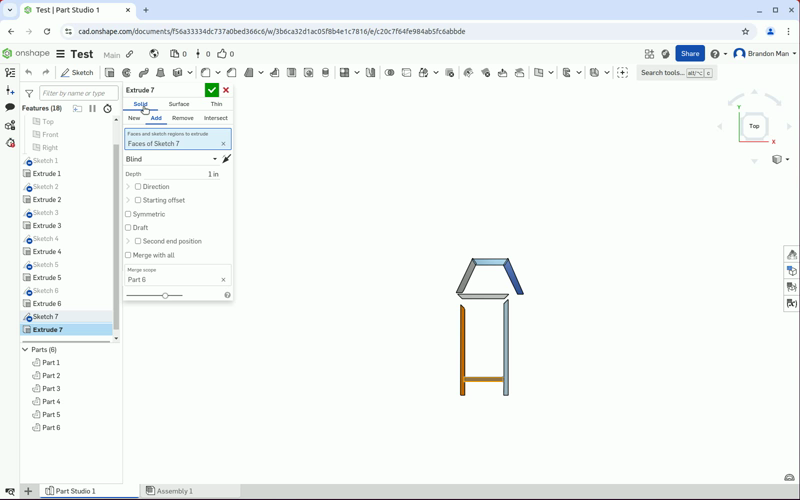
click(143, 106)
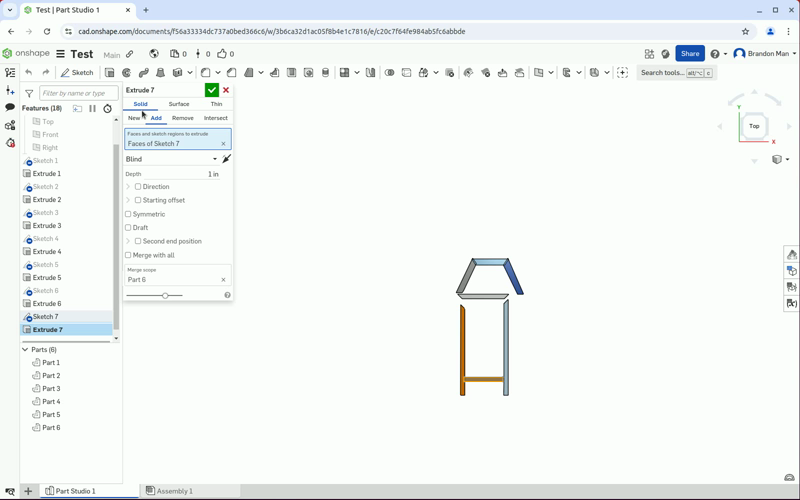
mouse_move(137, 120)
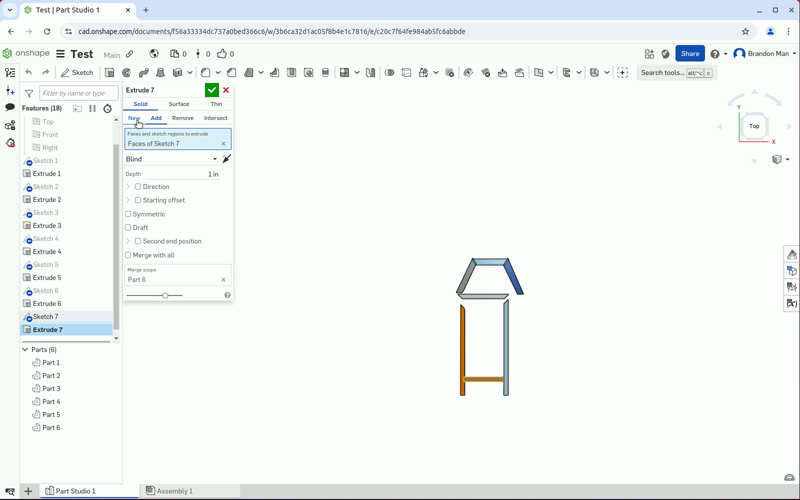
click(137, 120)
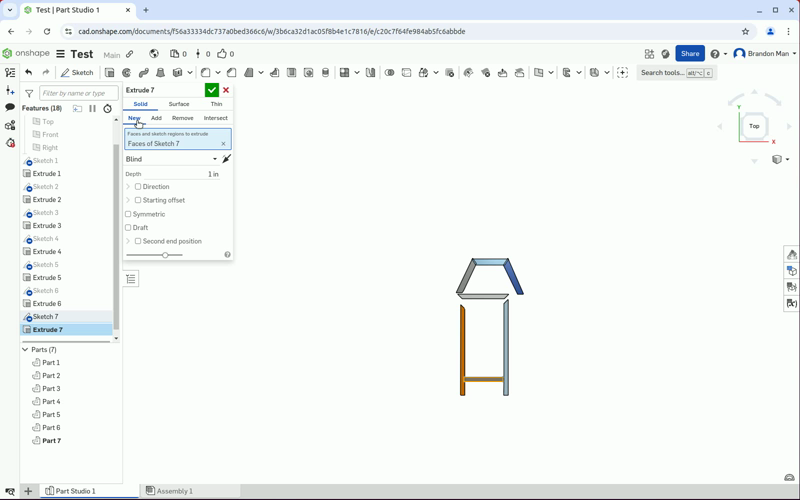
key(tab, 4)
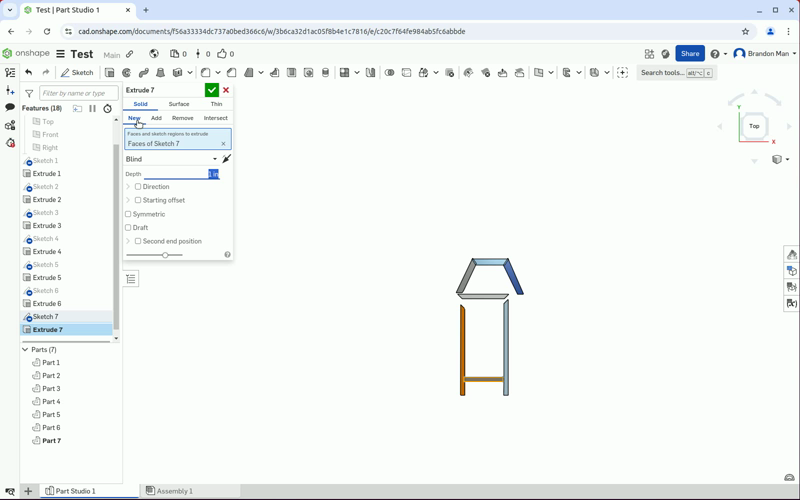
text(0.722)
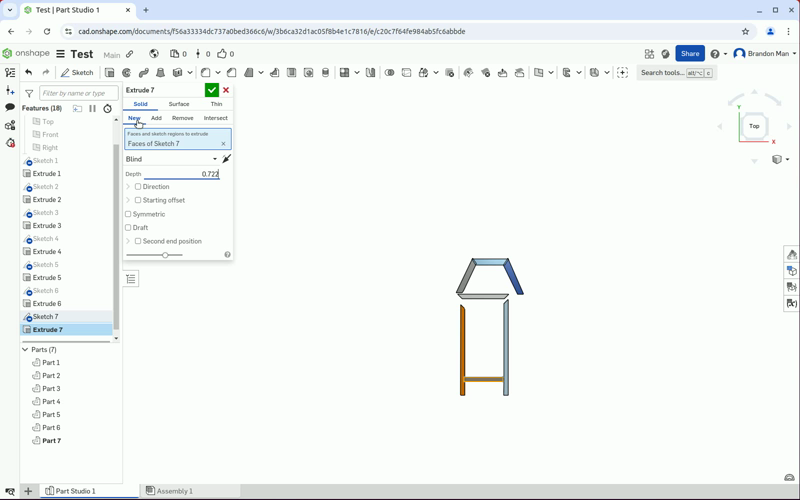
key(enter)
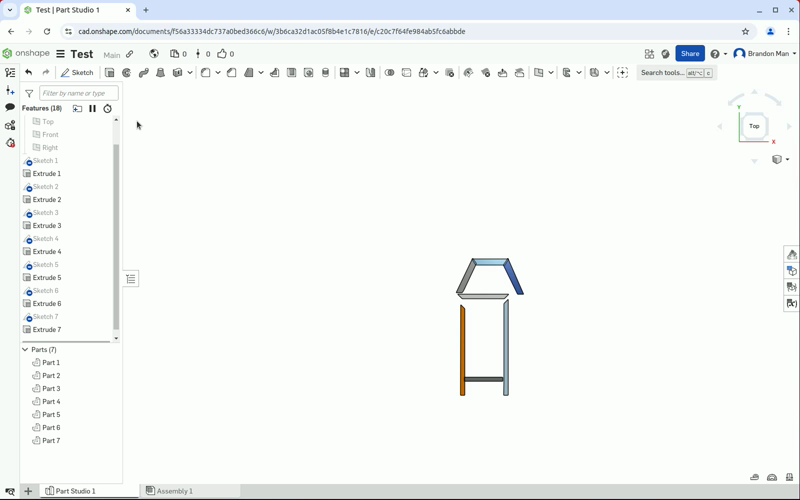
key(shift+h)
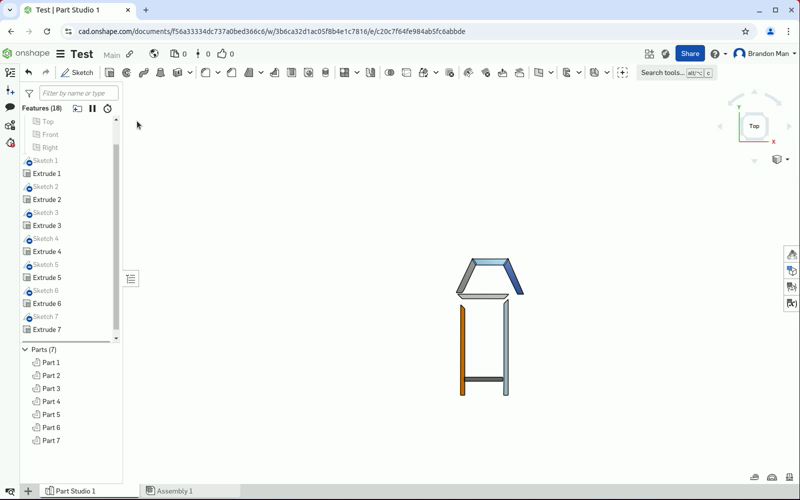
key(shift+h)
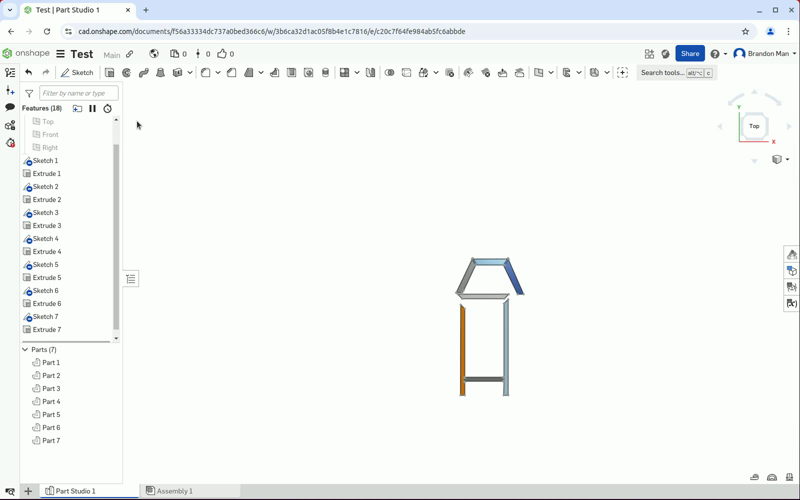
key(shift+7)
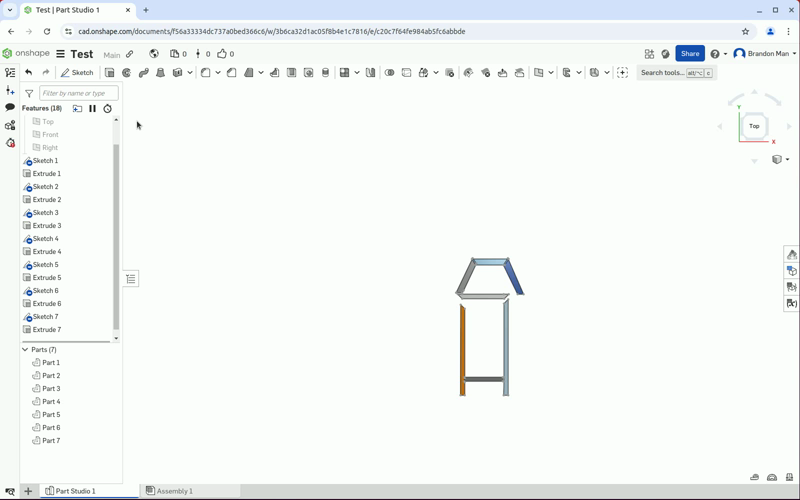
key(up, 3)
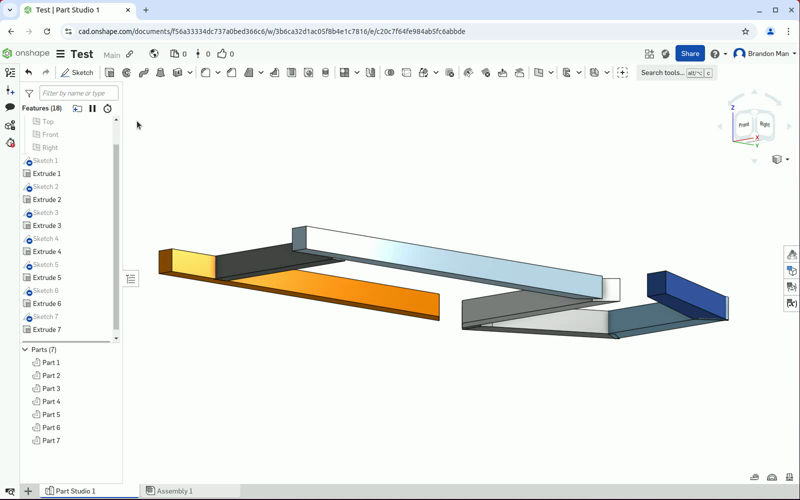
key(left, 3)
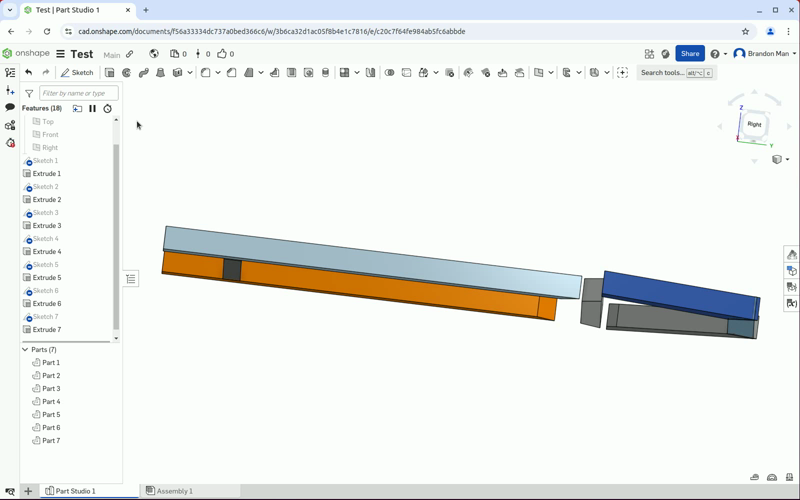
key(right, 3)
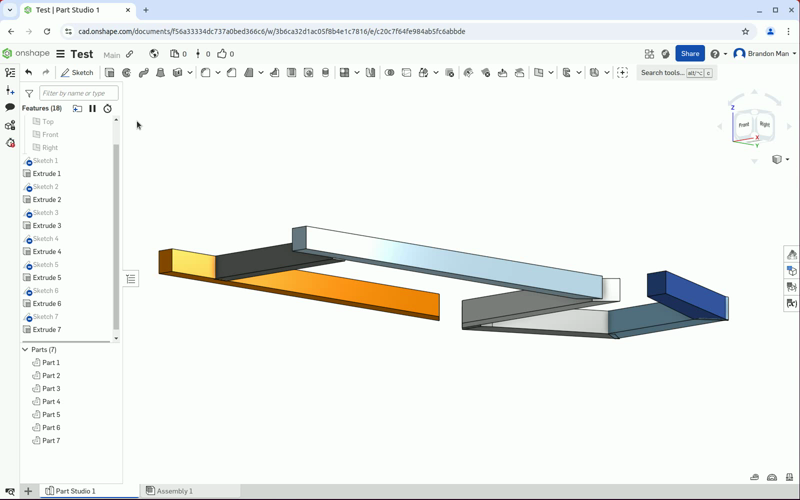
key(down, 3)
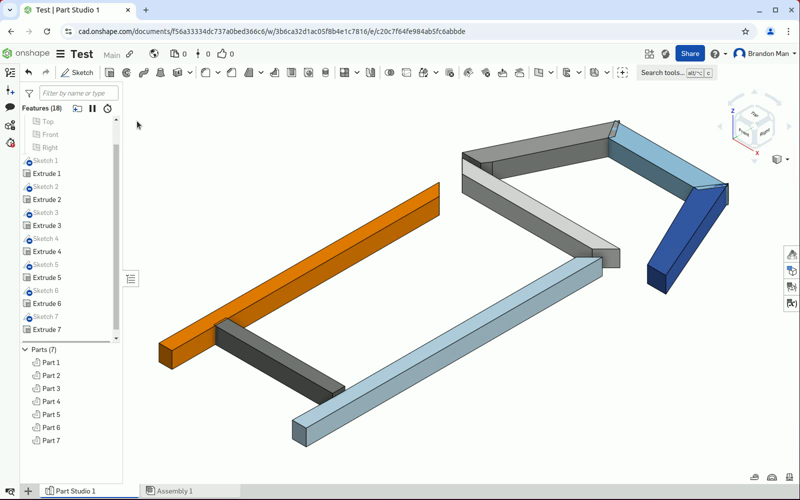
mouse_move(69, 163)
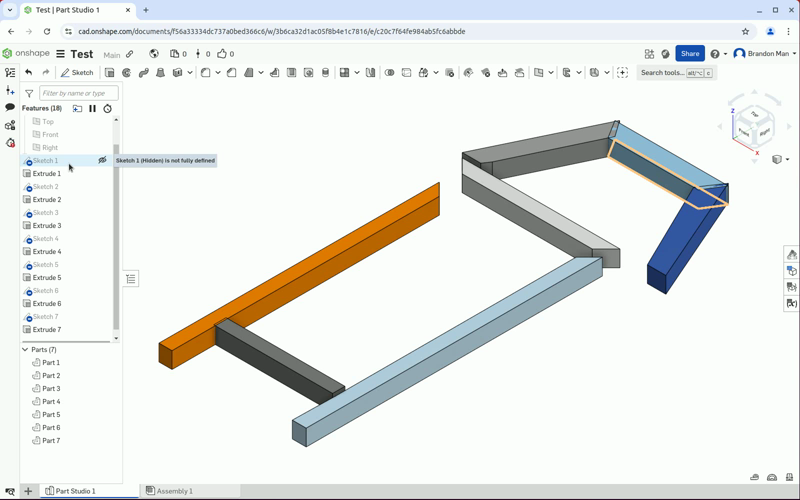
click(69, 163)